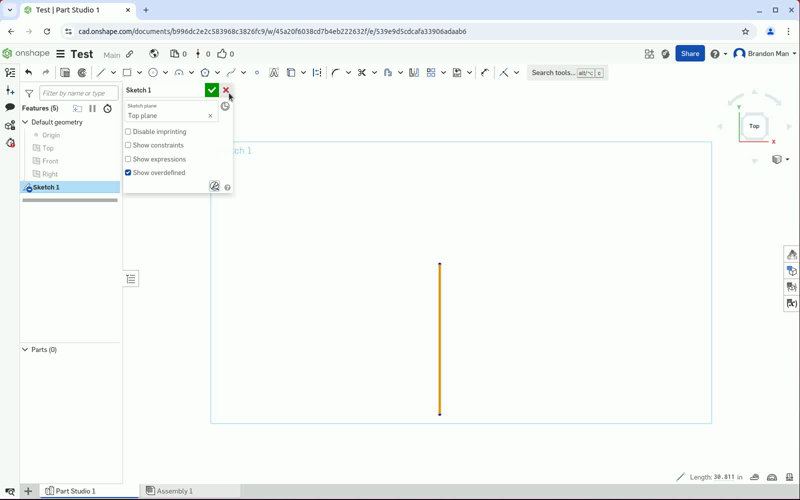
key(shift+h)
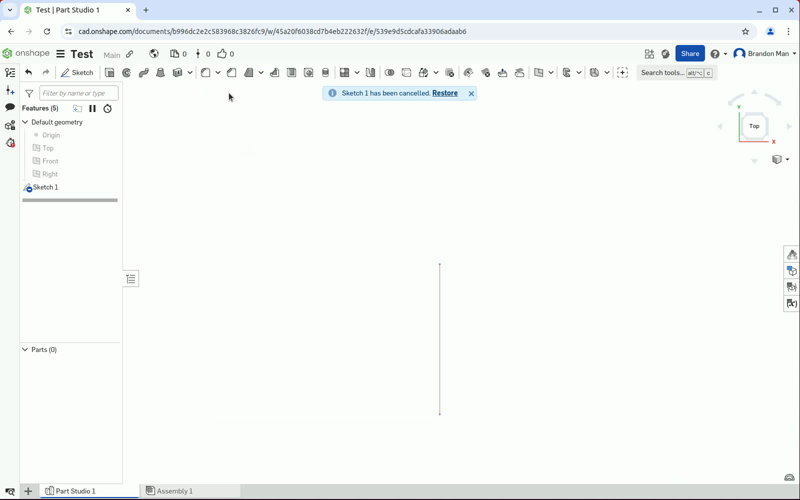
key(shift+s)
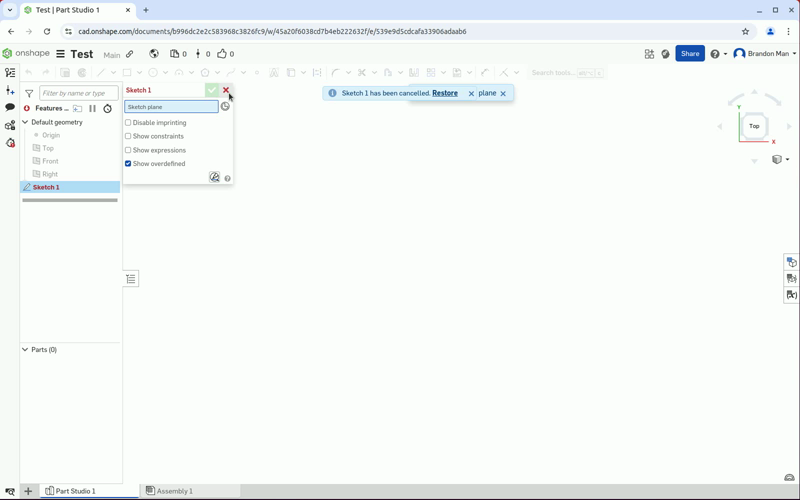
mouse_move(73, 150)
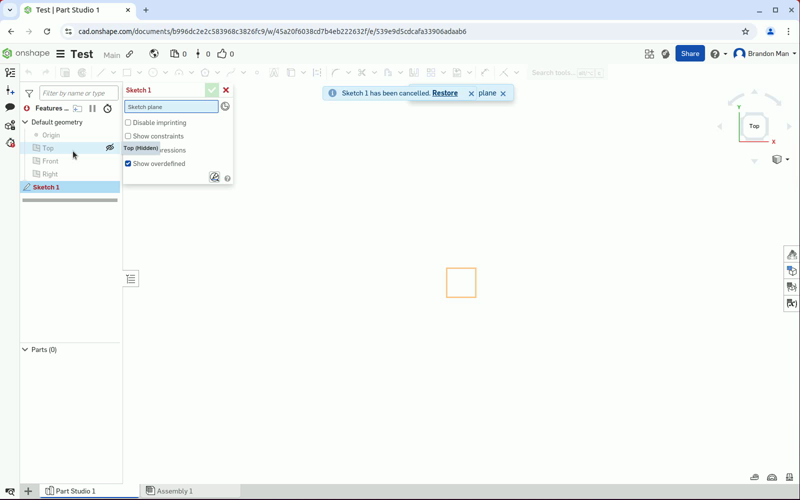
click(73, 150)
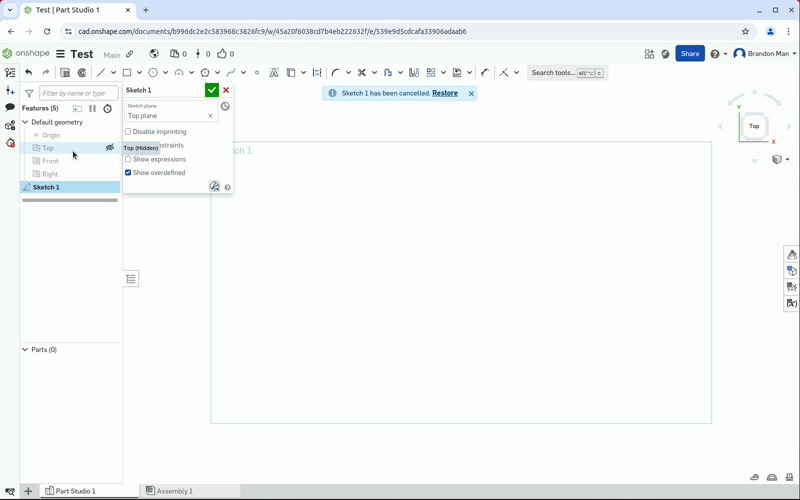
mouse_move(73, 352)
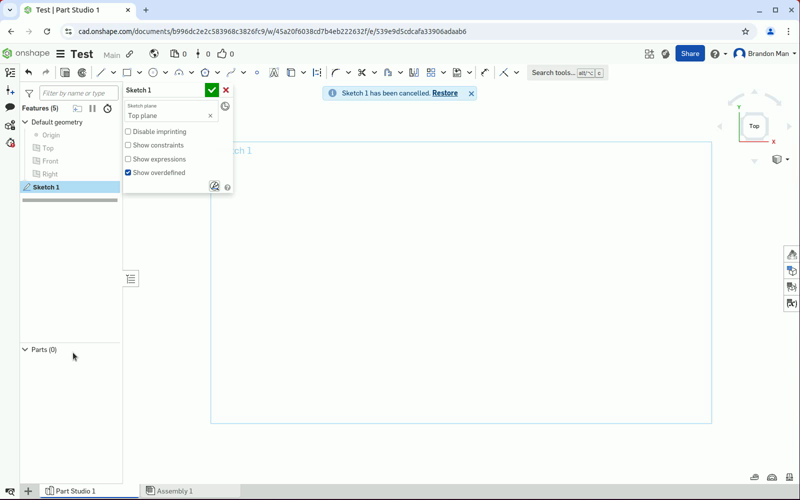
key(y)
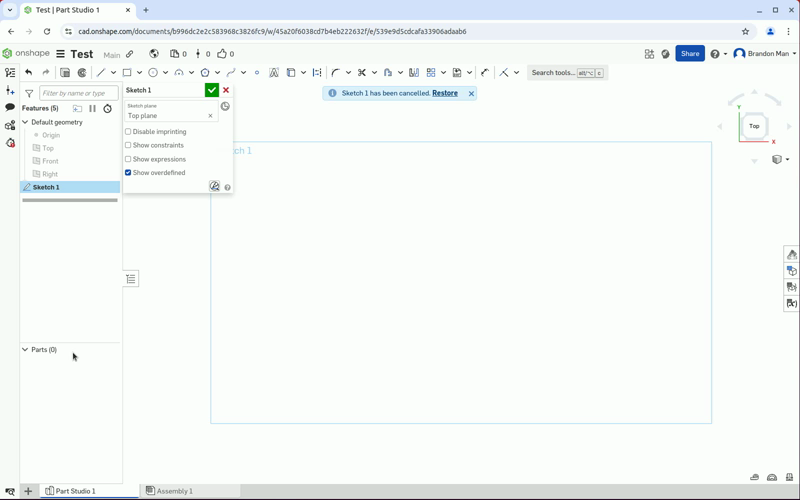
key(c)
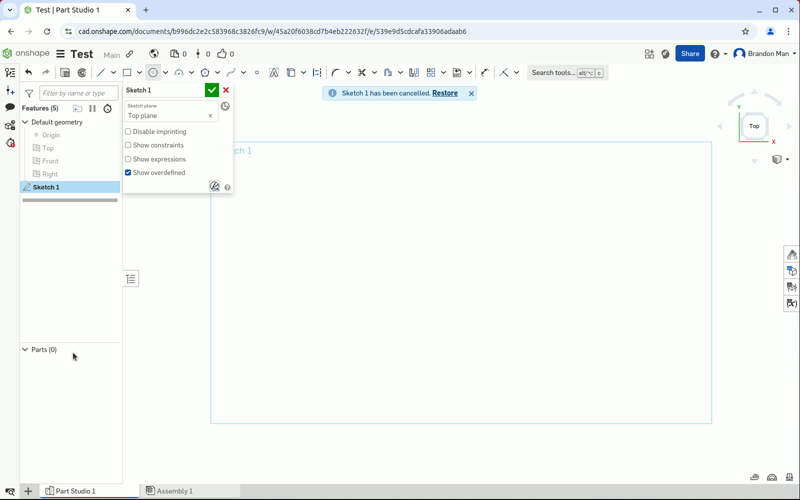
key_down(shift)
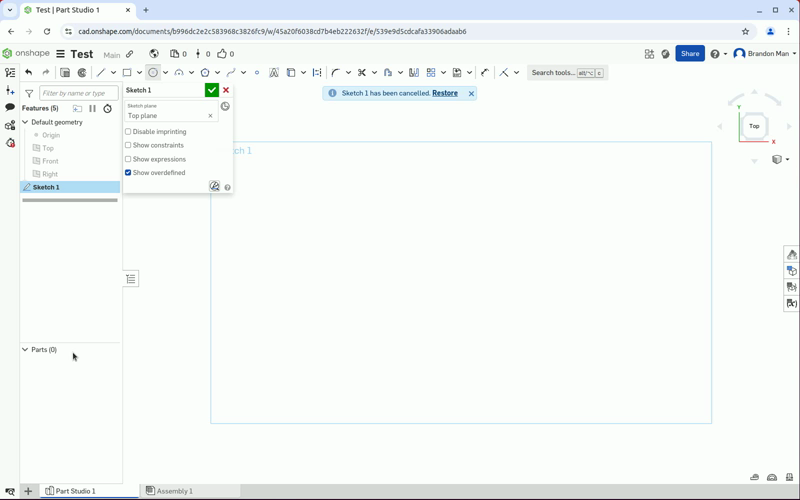
mouse_move(461, 282)
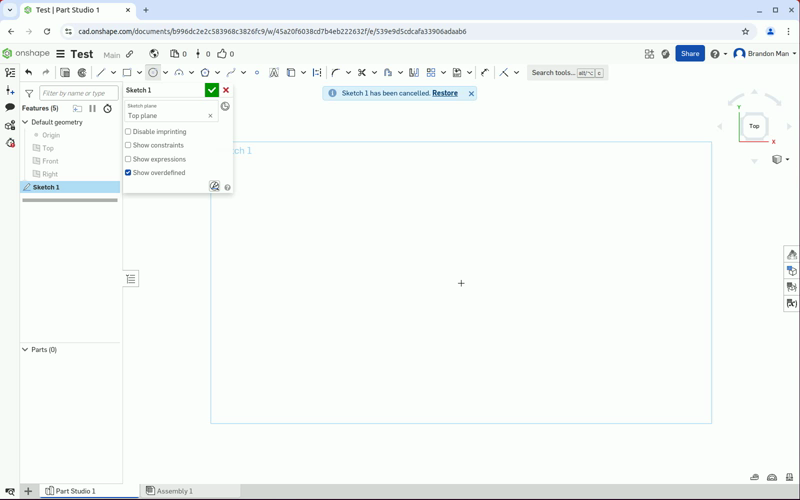
click(461, 282)
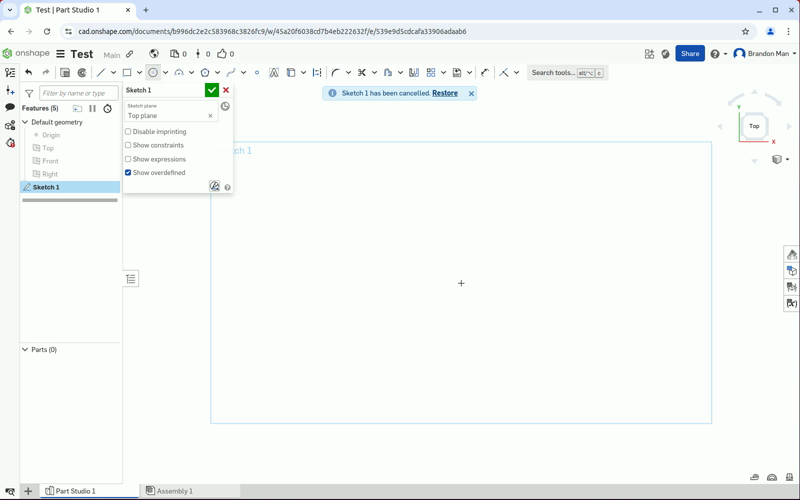
key_up(shift)
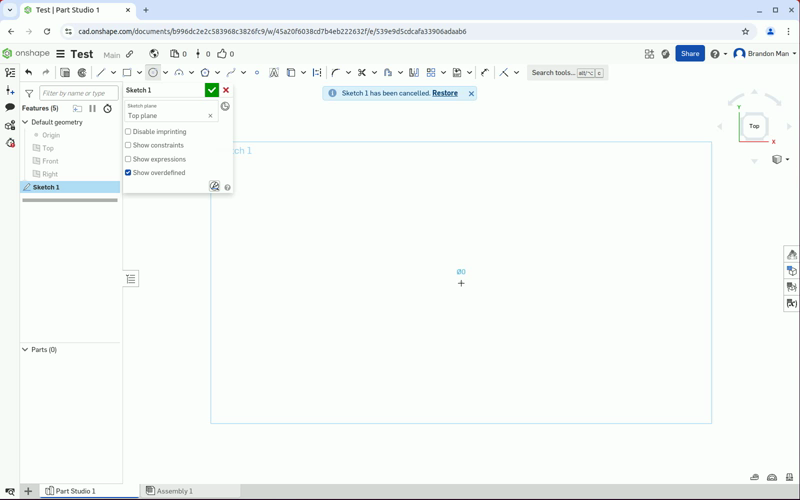
mouse_move(574, 282)
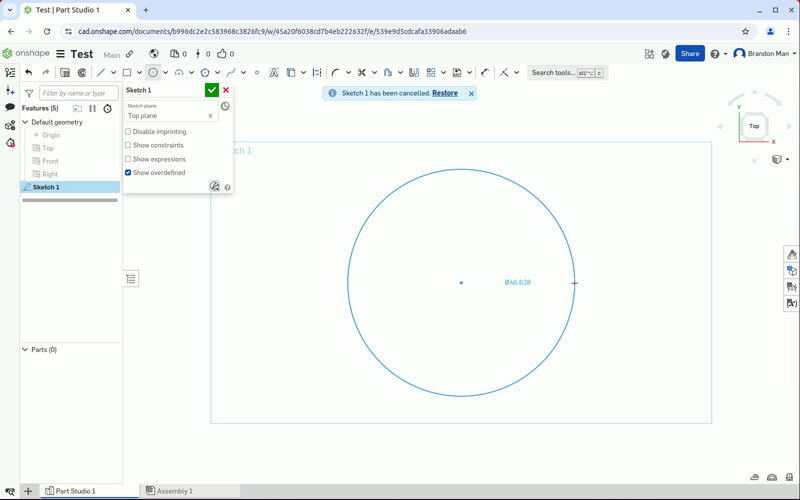
click(574, 282)
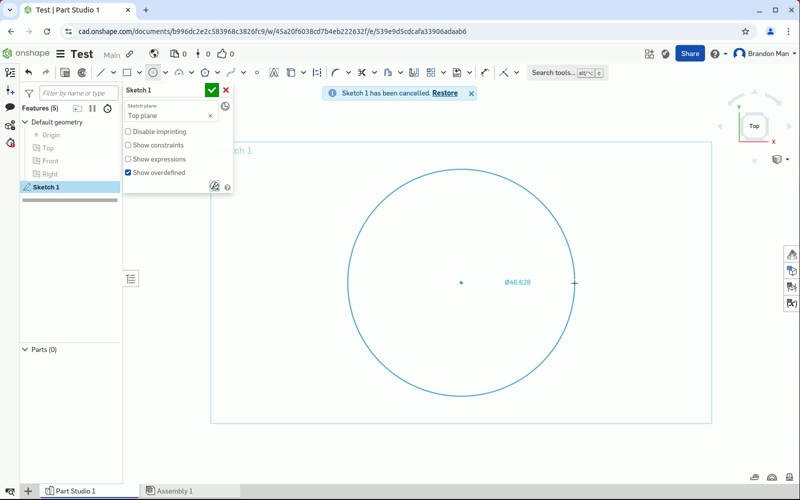
key(esc)
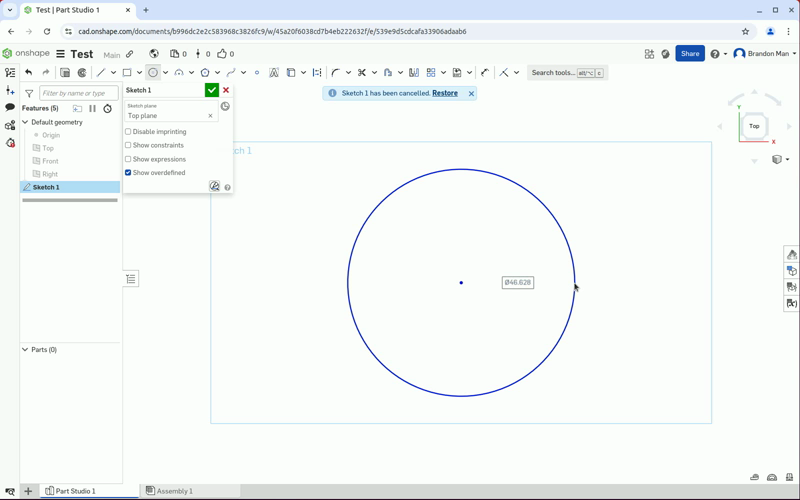
mouse_move(469, 319)
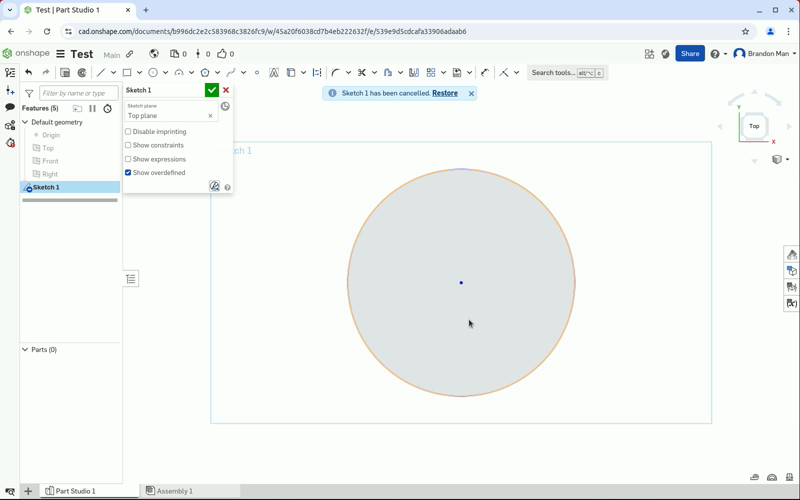
click(469, 319)
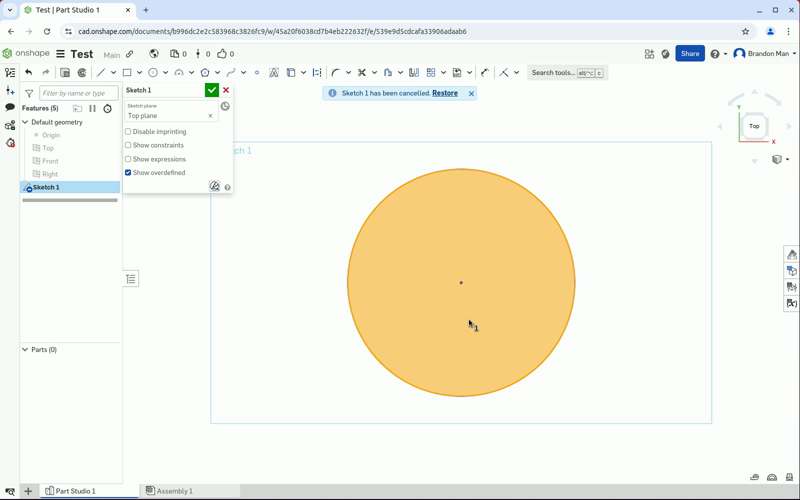
mouse_move(73, 352)
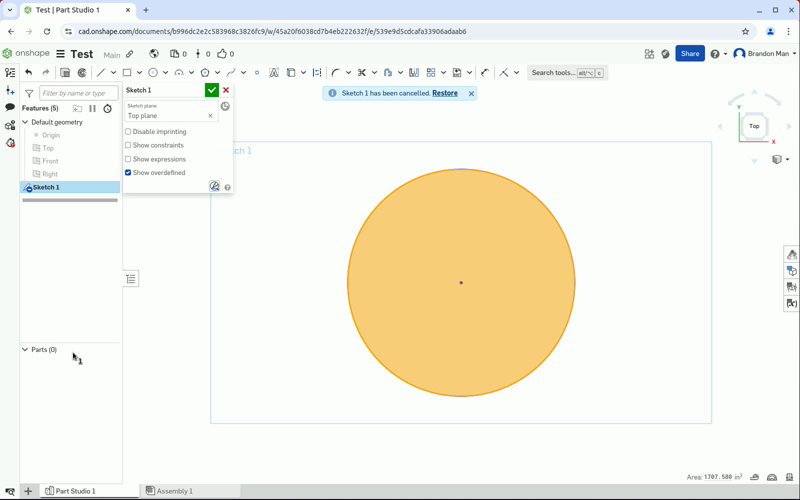
key(shift+y)
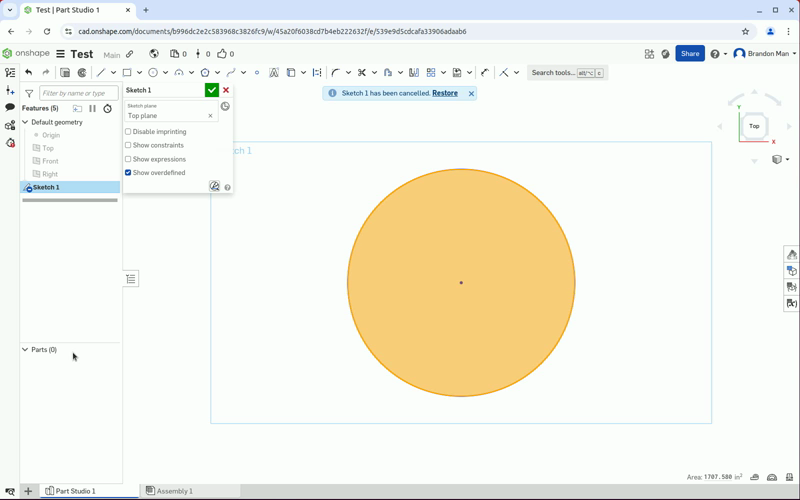
key(shift+e)
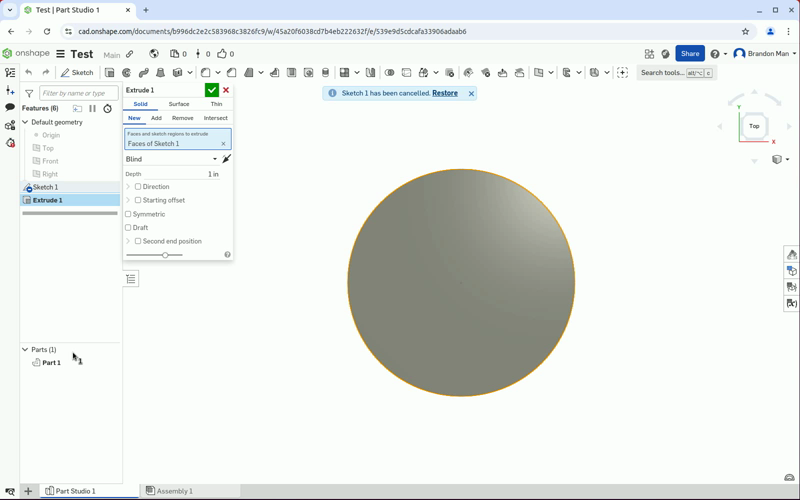
mouse_move(143, 106)
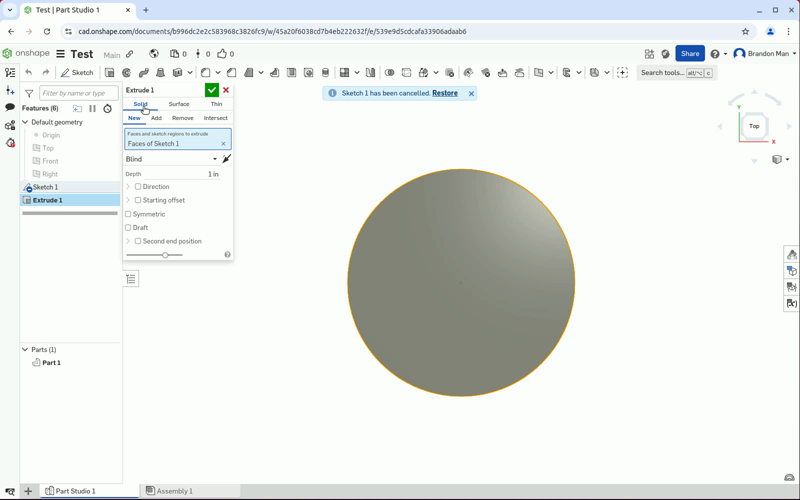
click(143, 106)
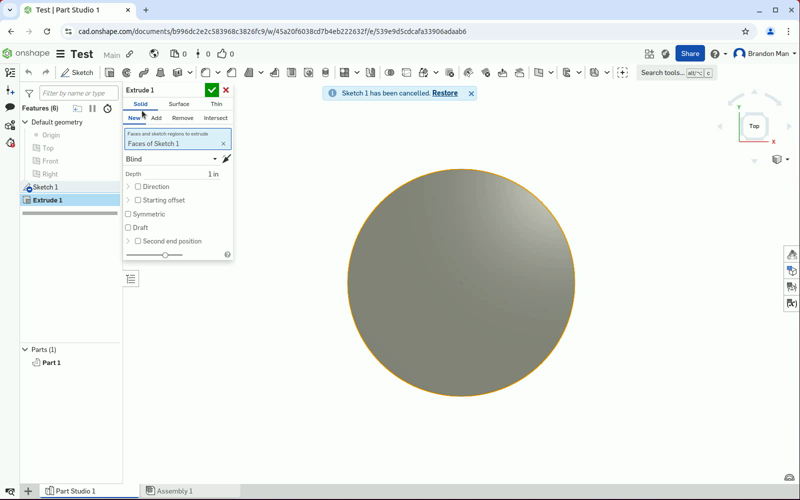
mouse_move(137, 120)
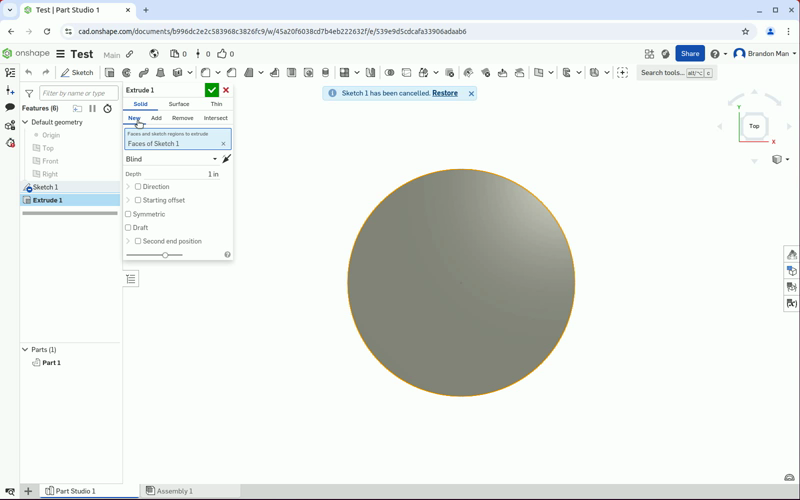
click(137, 120)
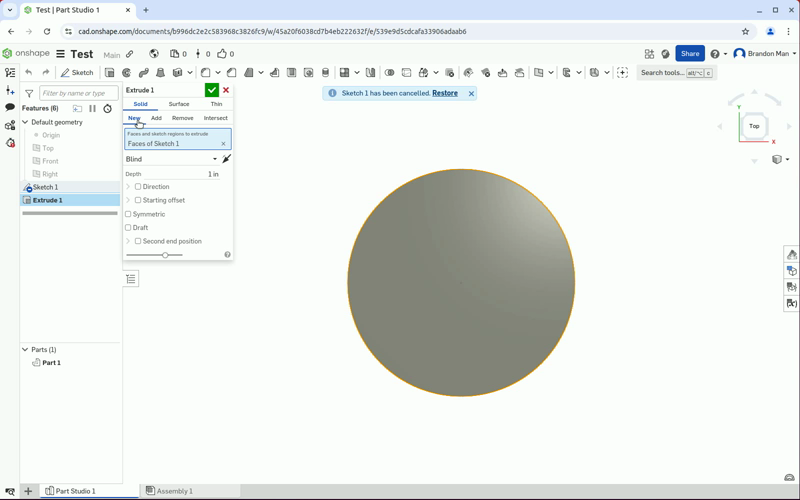
key(tab, 4)
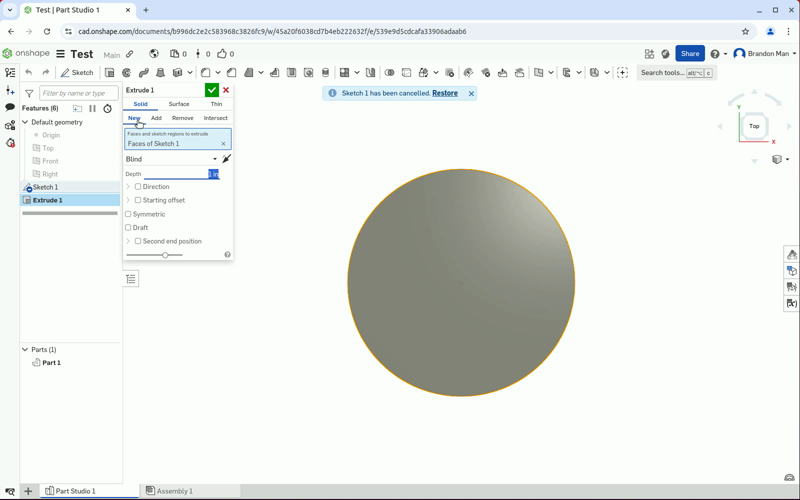
text(1.926)
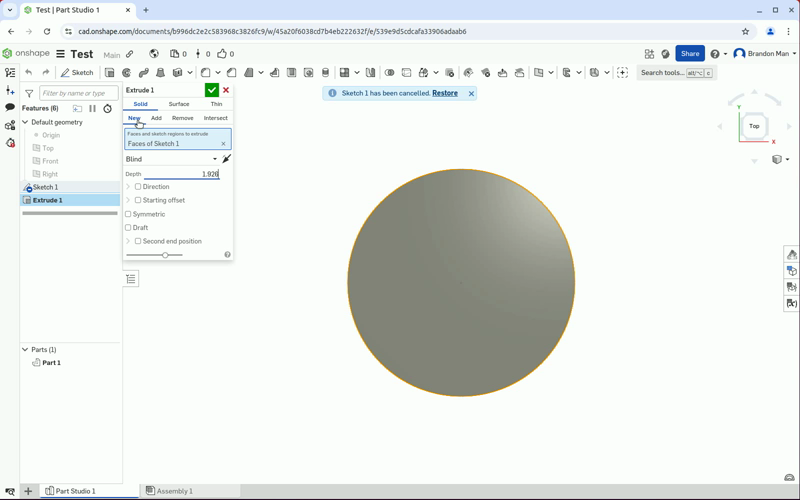
key(enter)
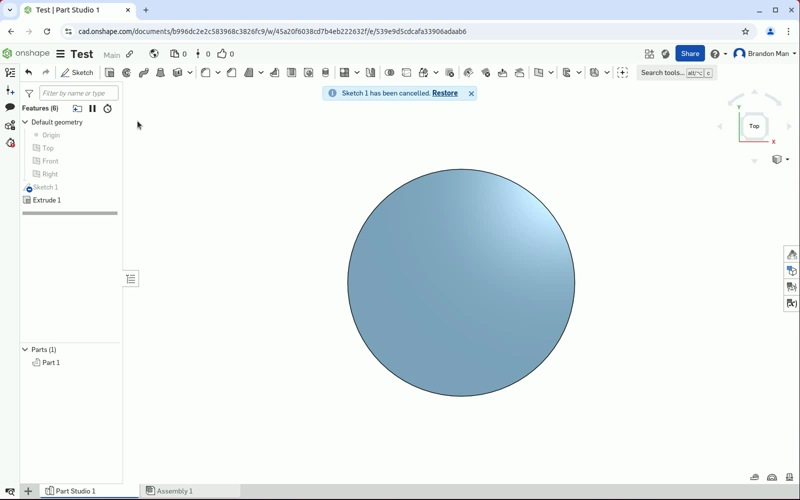
key(shift+h)
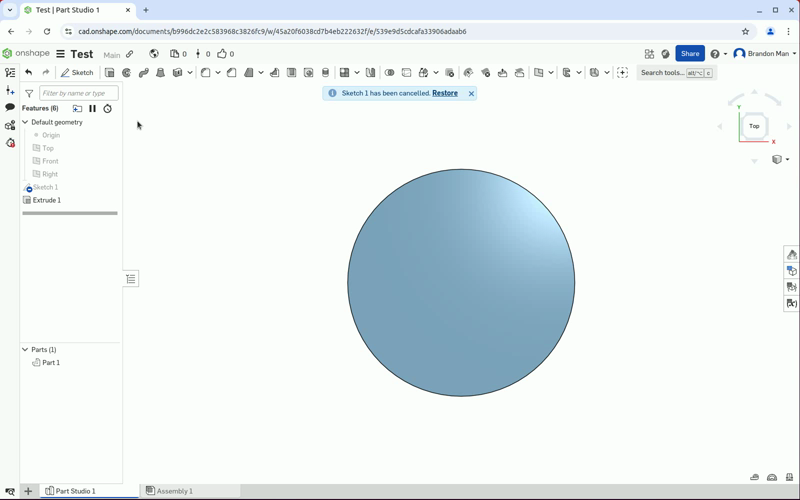
key(shift+h)
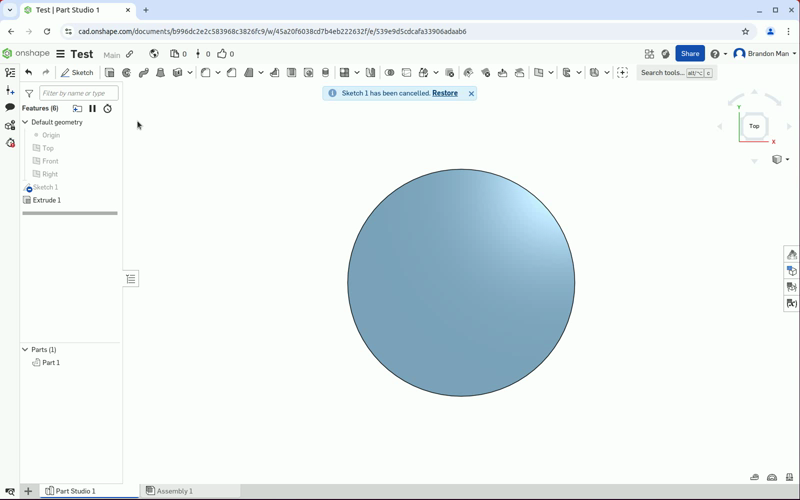
mouse_move(73, 189)
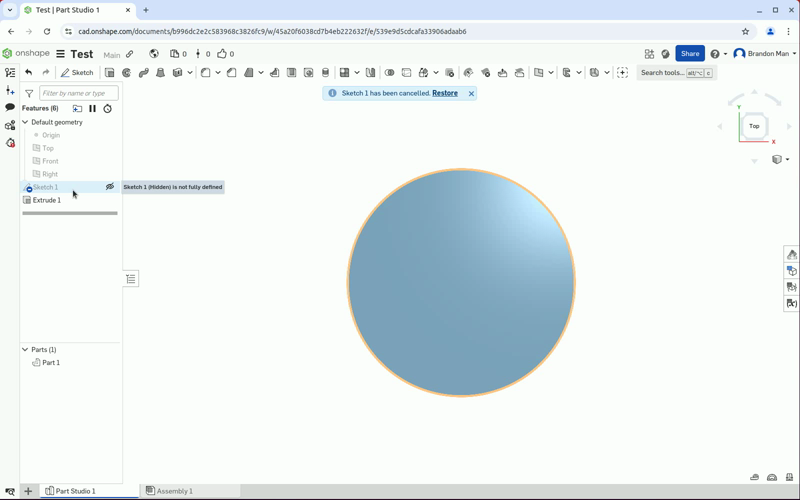
click(73, 189)
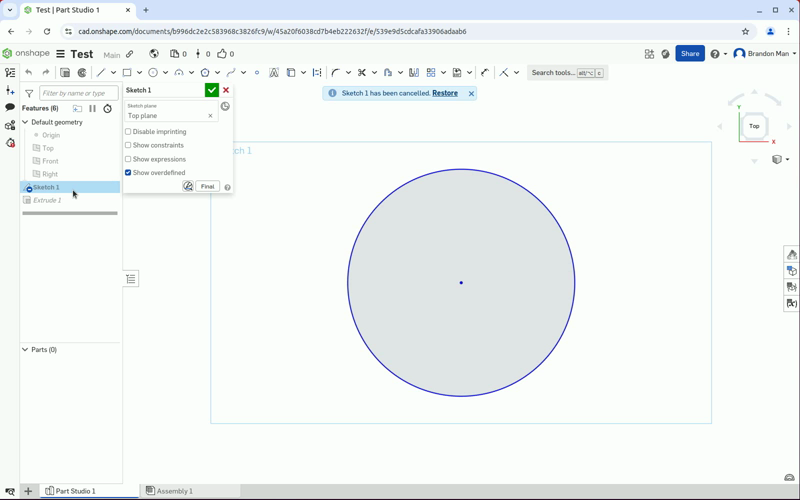
mouse_move(229, 92)
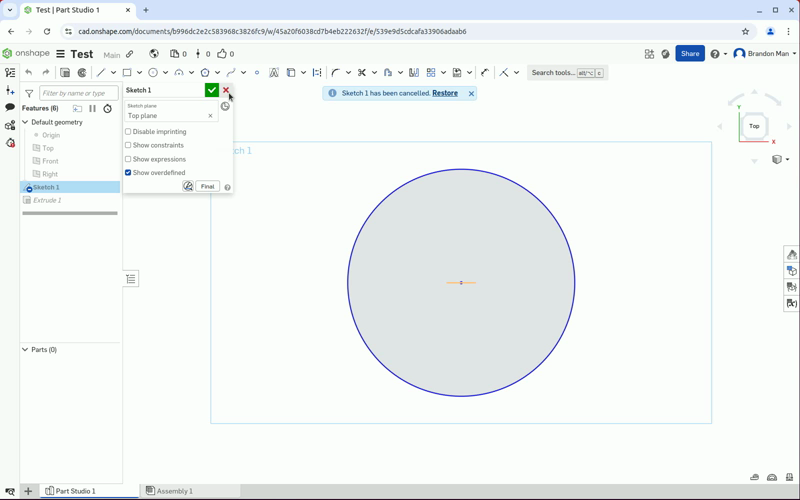
click(229, 92)
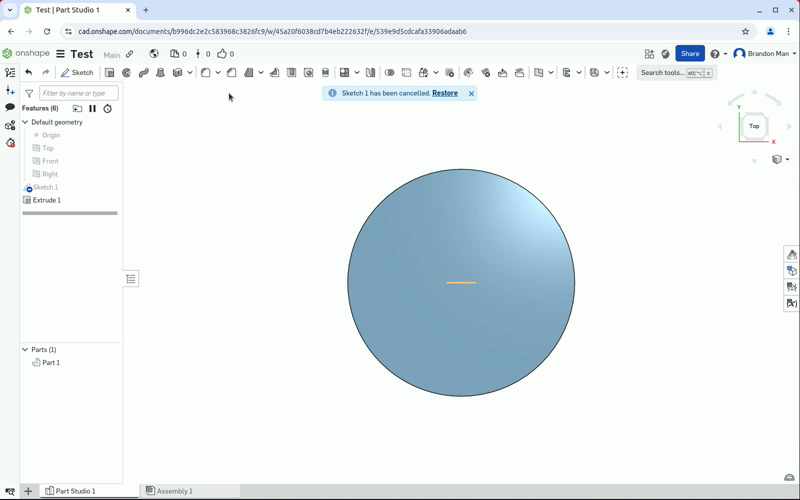
mouse_move(541, 75)
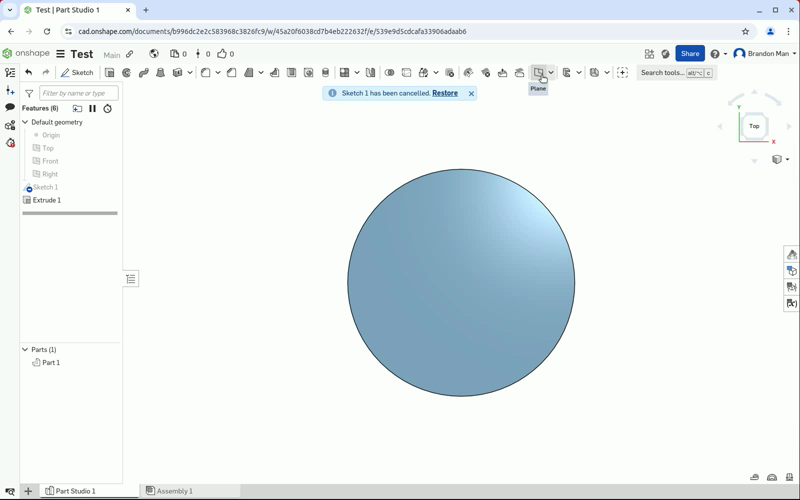
click(541, 75)
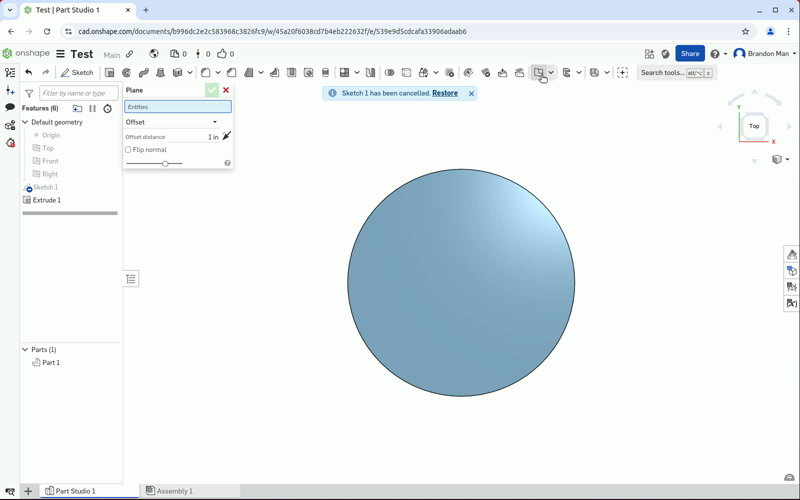
mouse_move(73, 150)
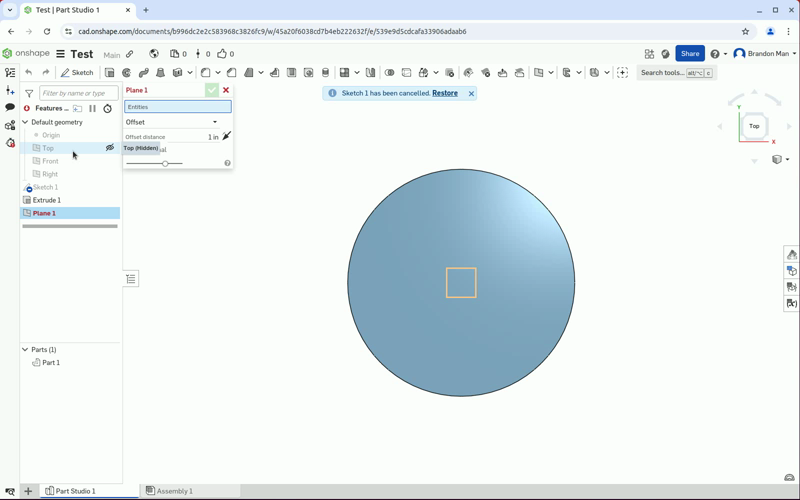
click(73, 150)
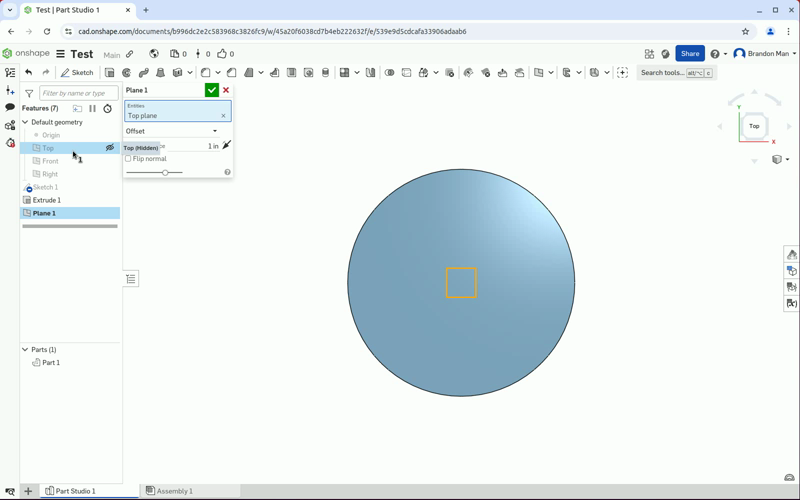
key(tab, 2)
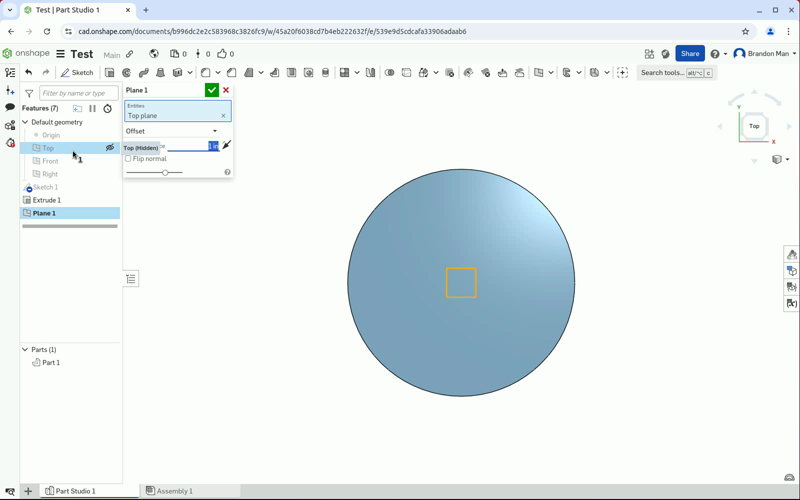
text(1.91)
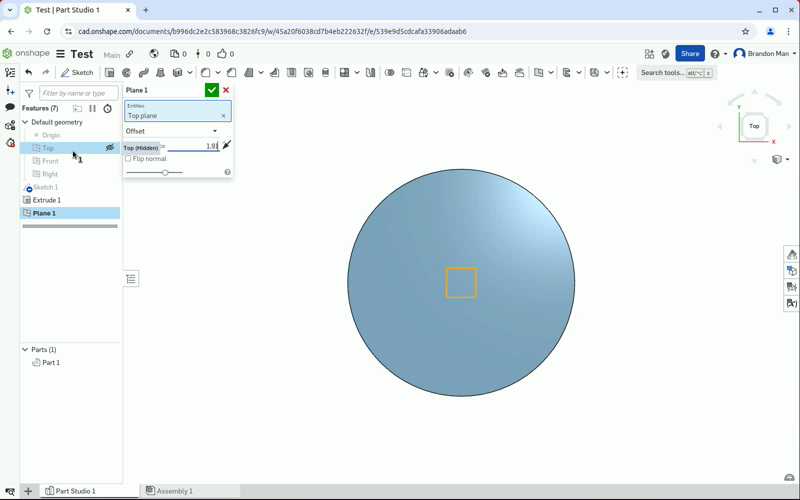
key(enter, 2)
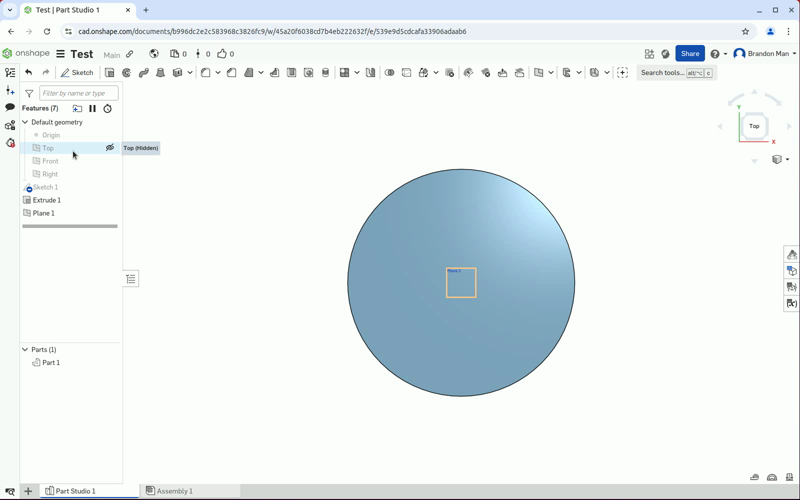
key(shift+s)
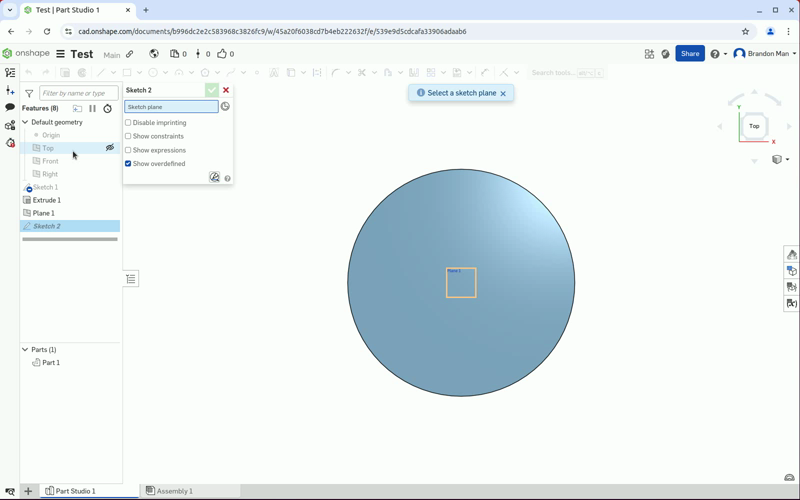
mouse_move(73, 215)
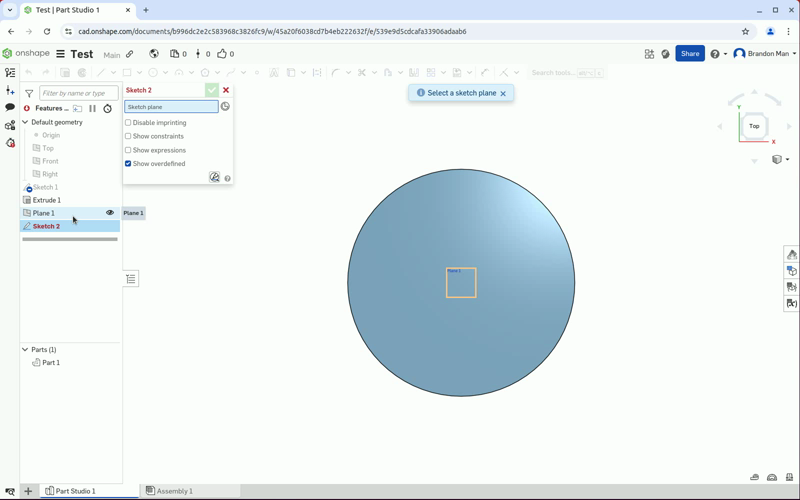
click(73, 215)
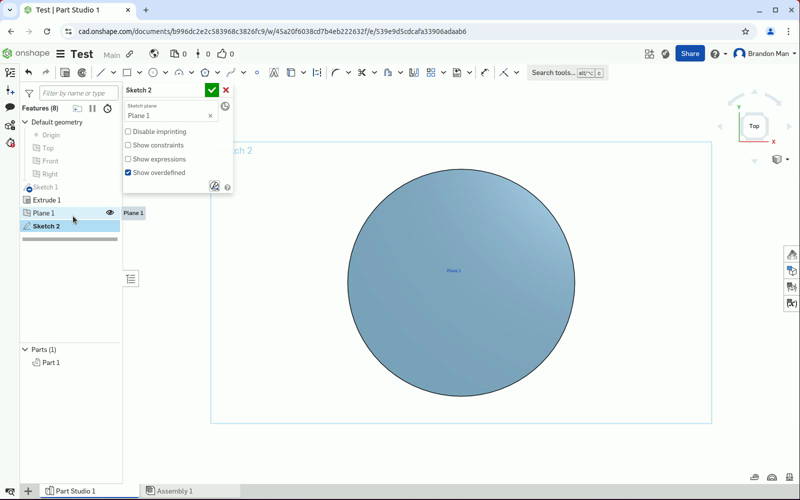
mouse_move(73, 352)
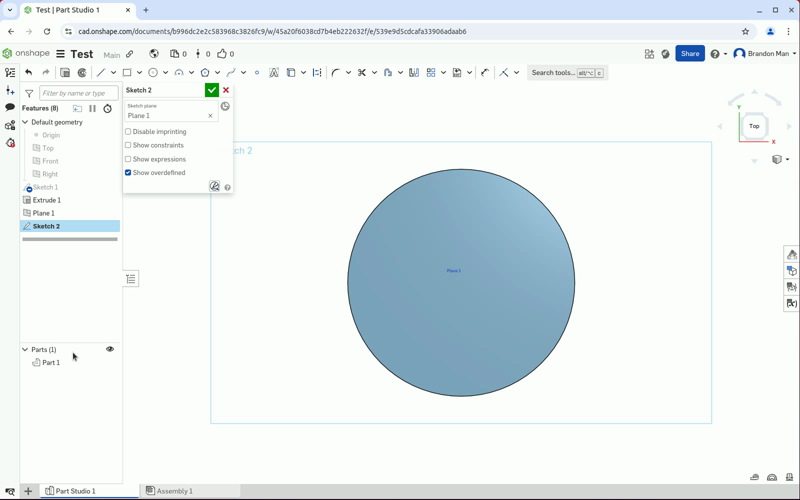
key(y)
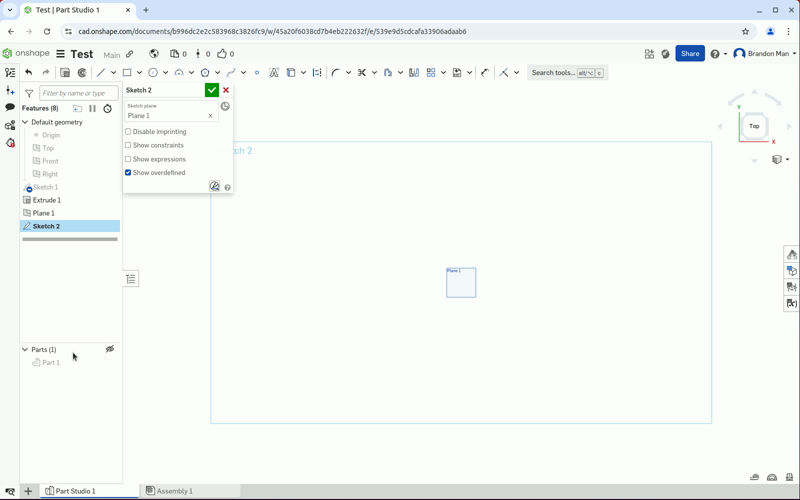
key(l)
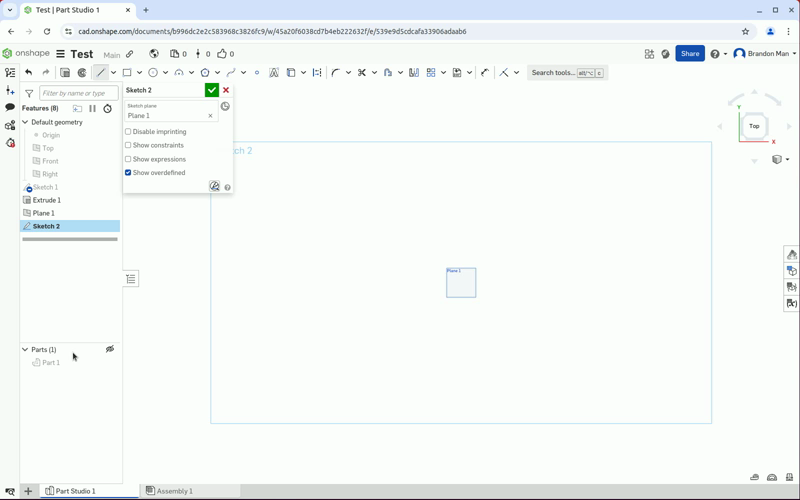
key_down(shift)
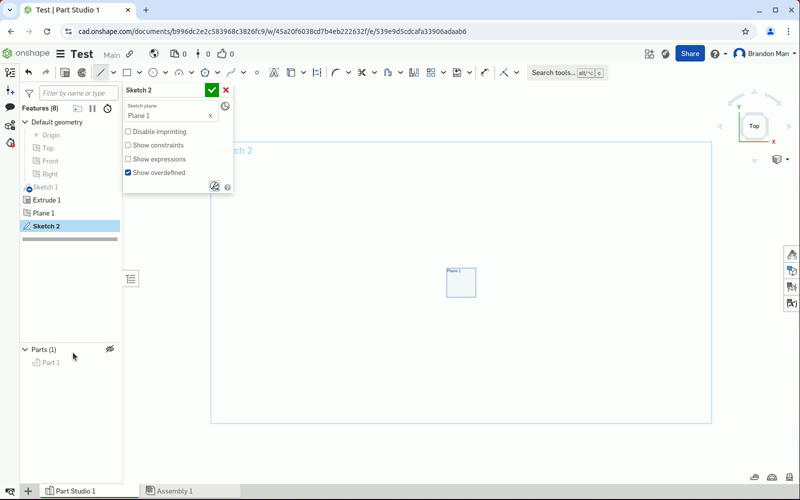
mouse_move(380, 206)
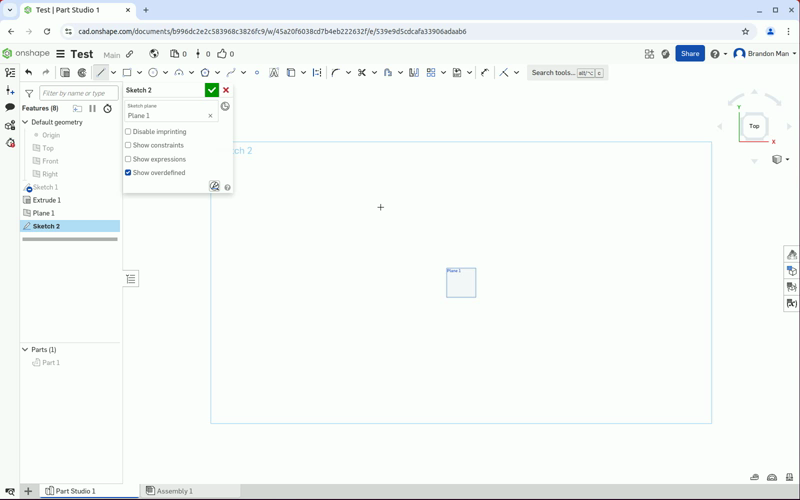
click(380, 206)
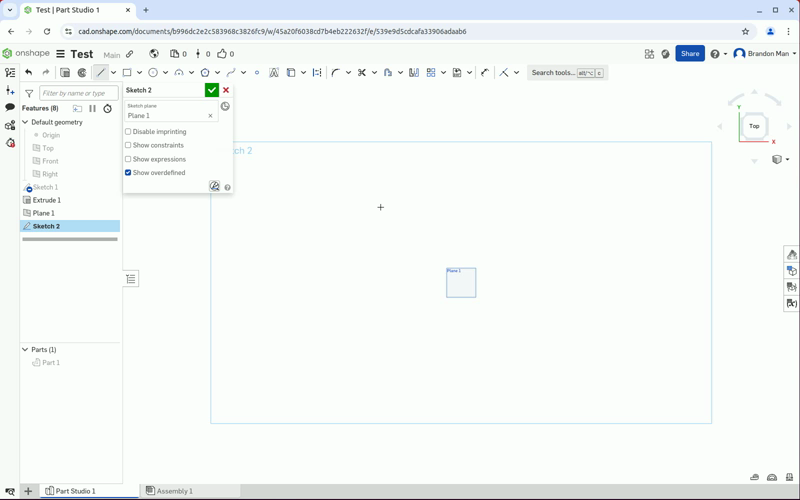
key_up(shift)
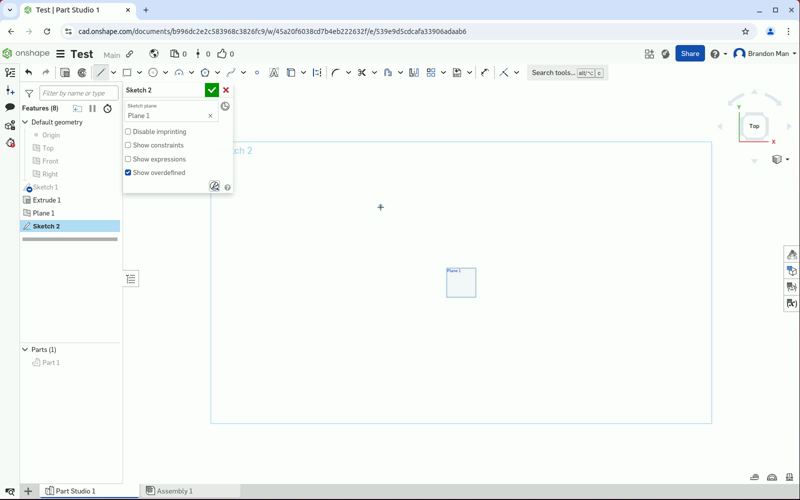
key_down(shift)
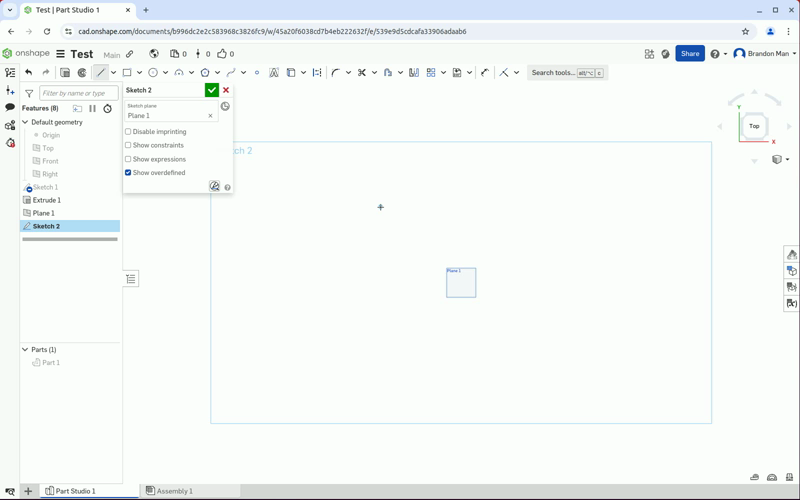
mouse_move(410, 206)
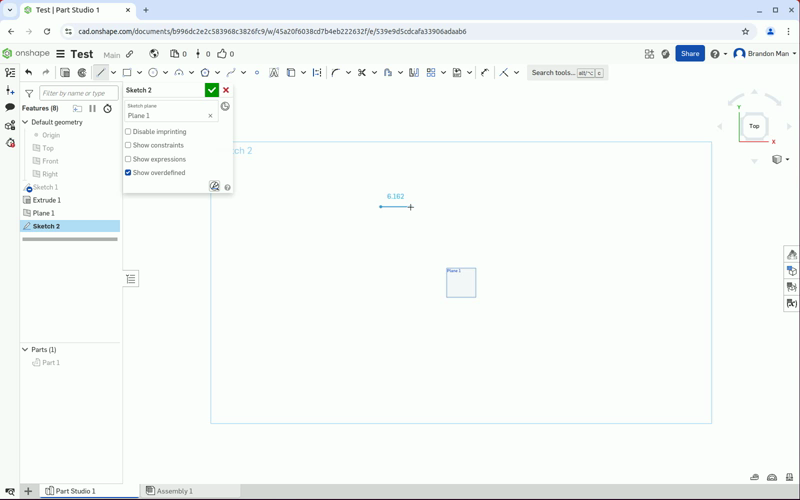
mouse_move(410, 236)
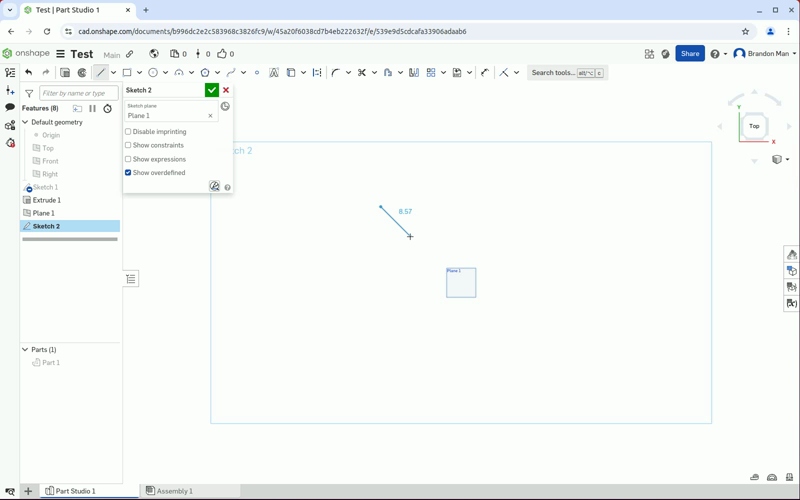
click(410, 236)
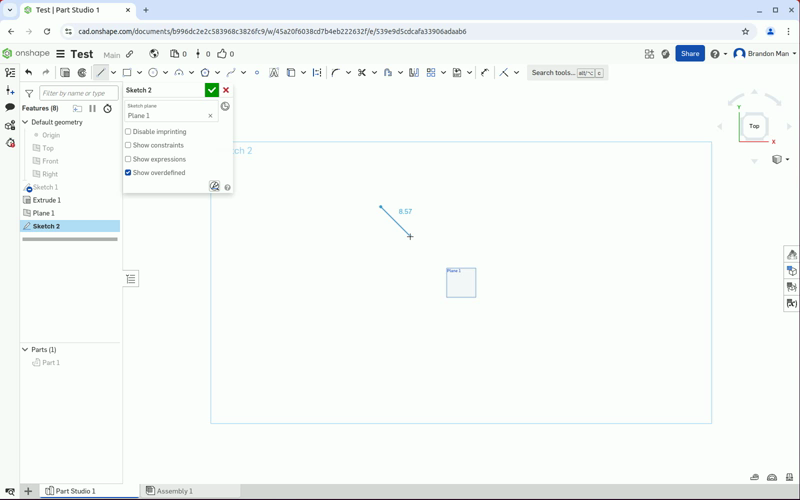
key_up(shift)
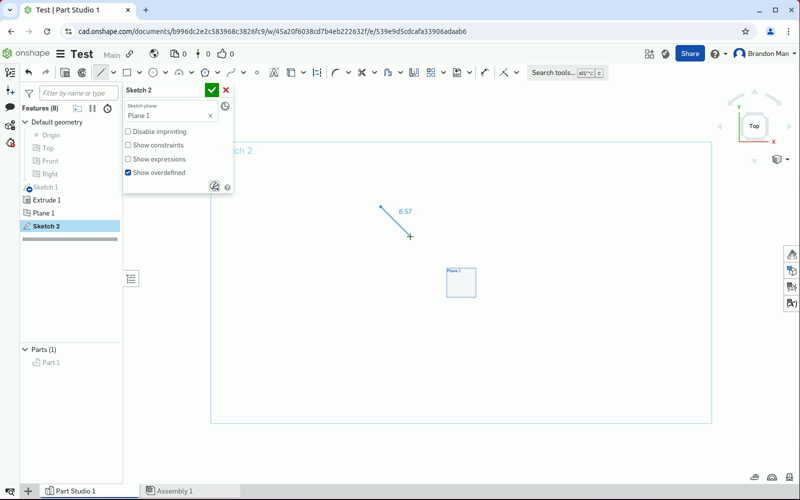
key_down(shift)
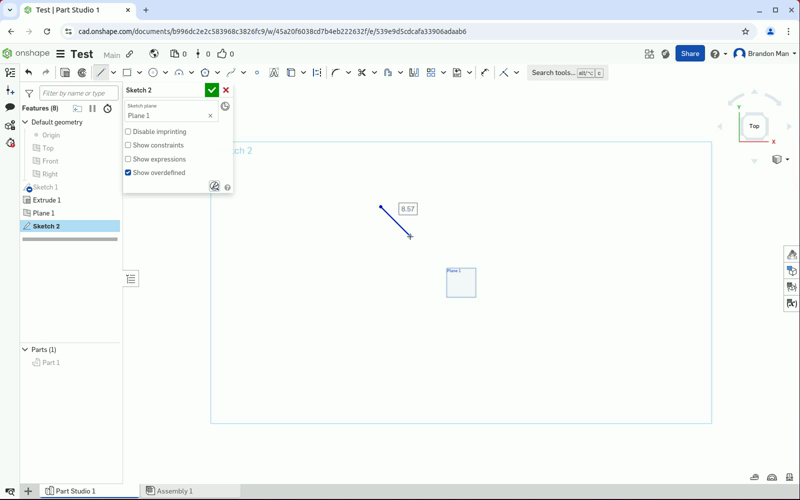
mouse_move(440, 236)
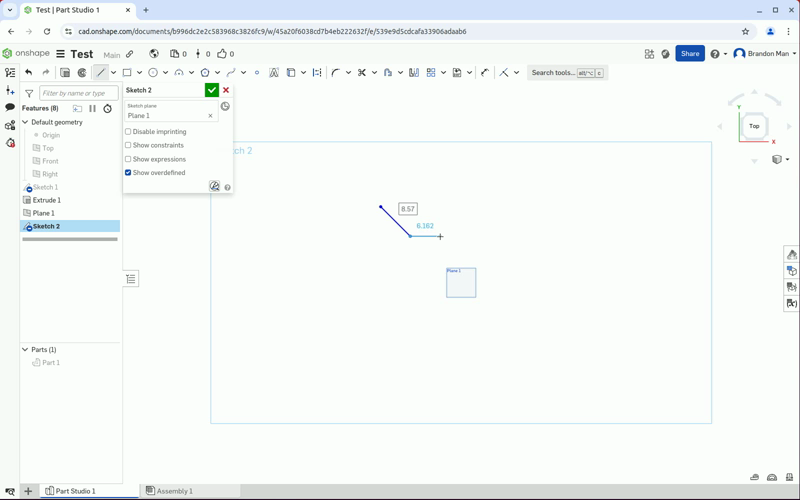
mouse_move(413, 232)
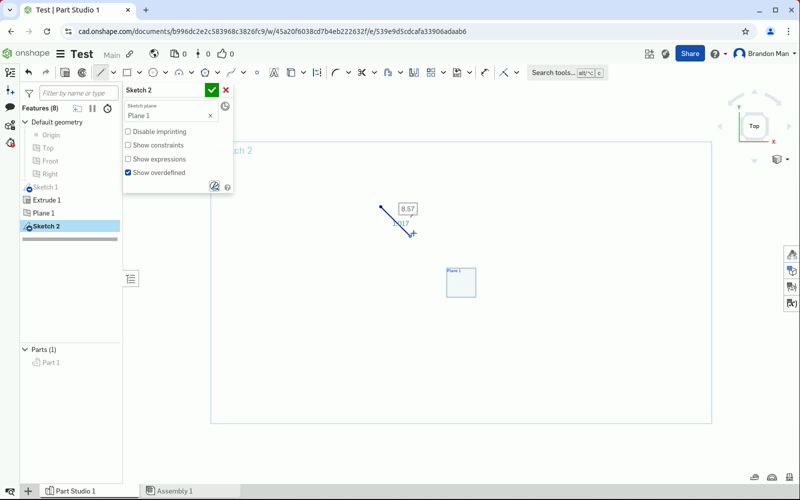
scroll(6)
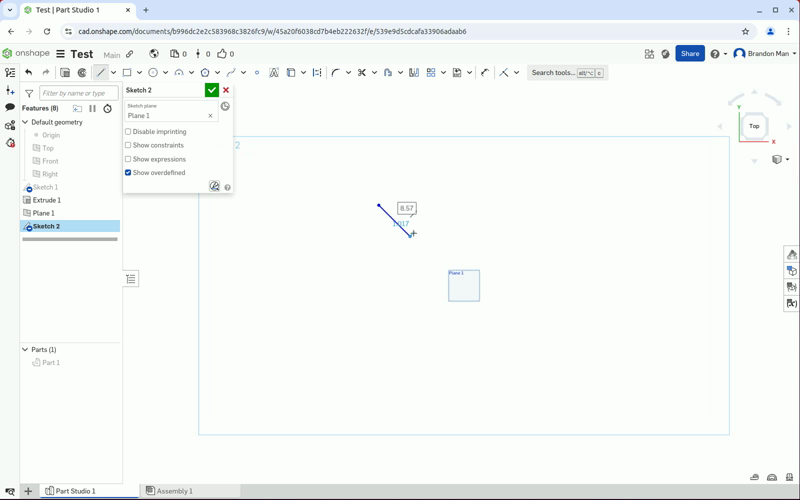
scroll(6)
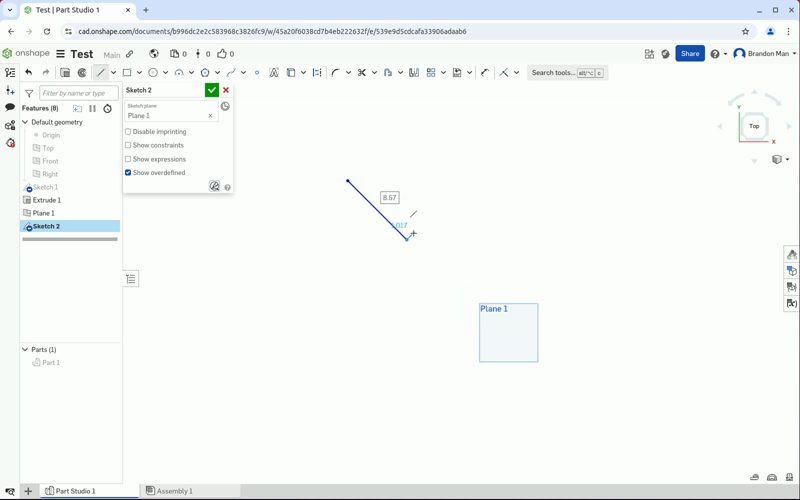
scroll(6)
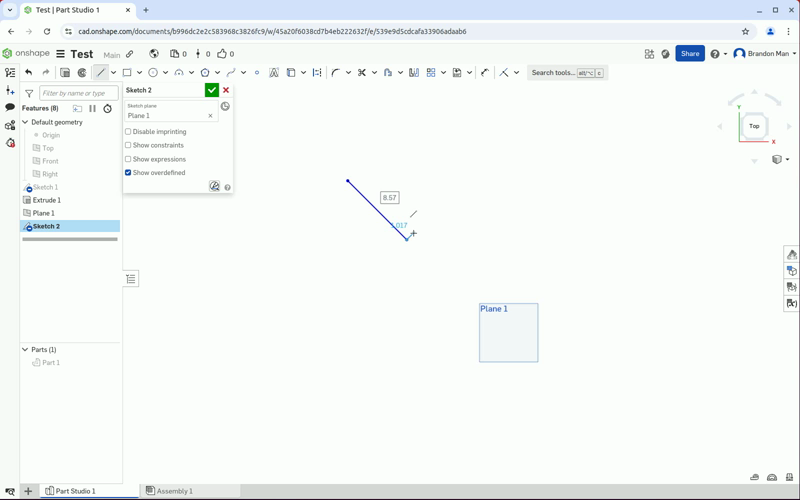
scroll(6)
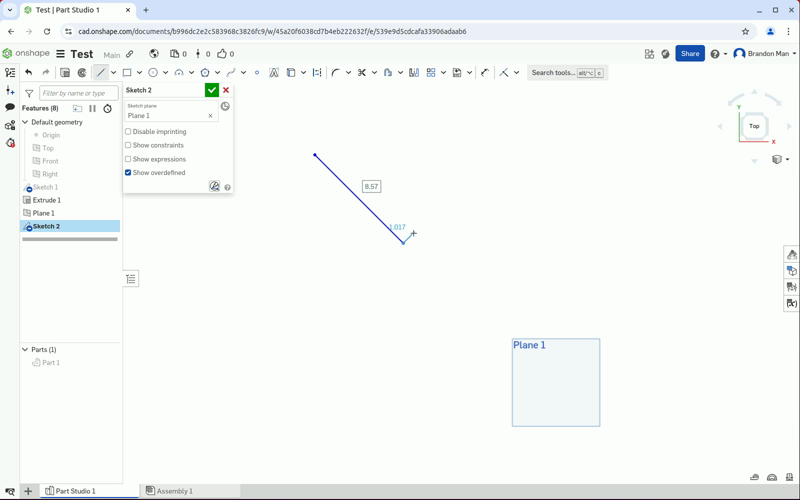
scroll(6)
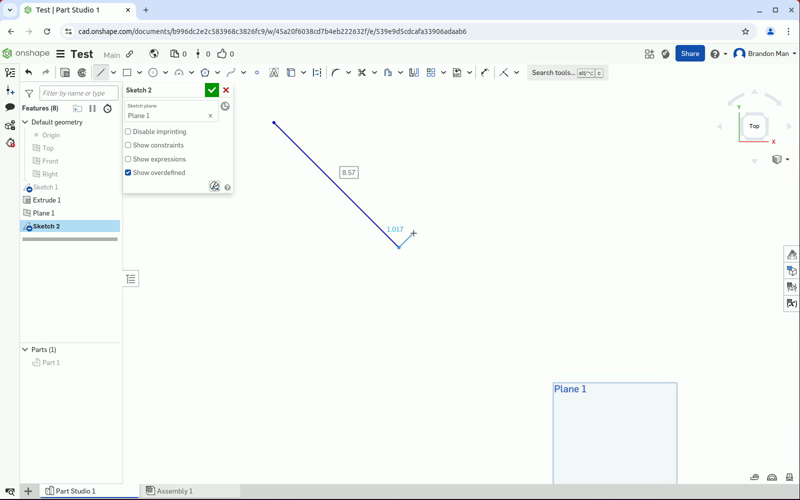
scroll(6)
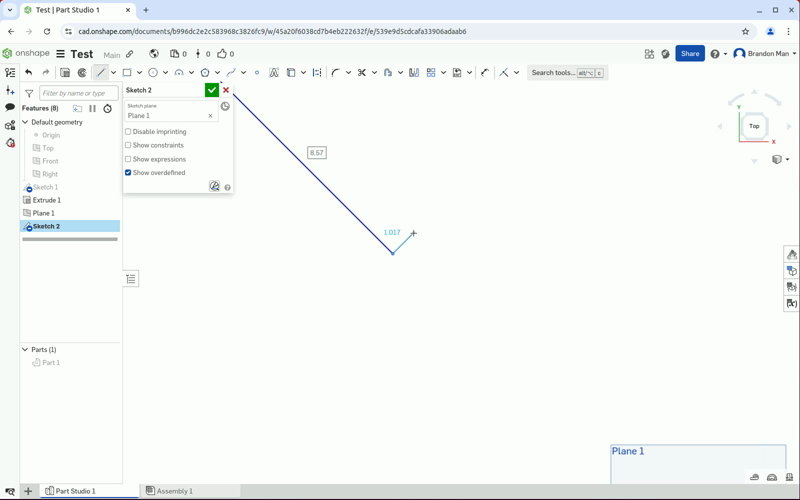
scroll(6)
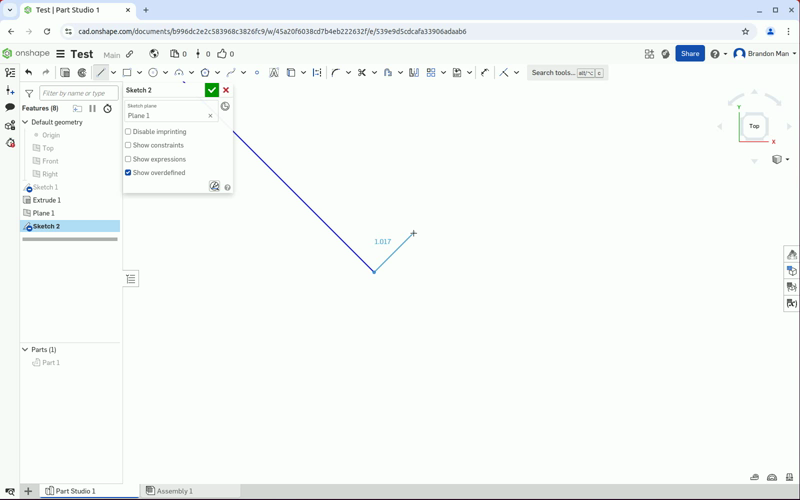
click(413, 232)
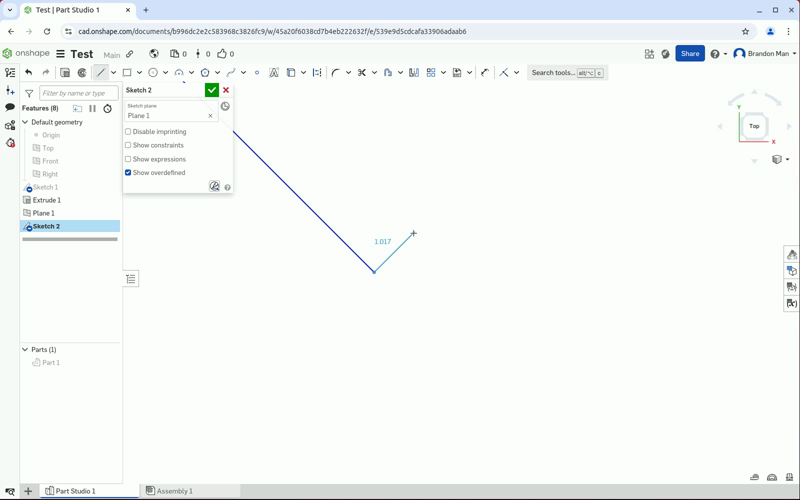
scroll(-6)
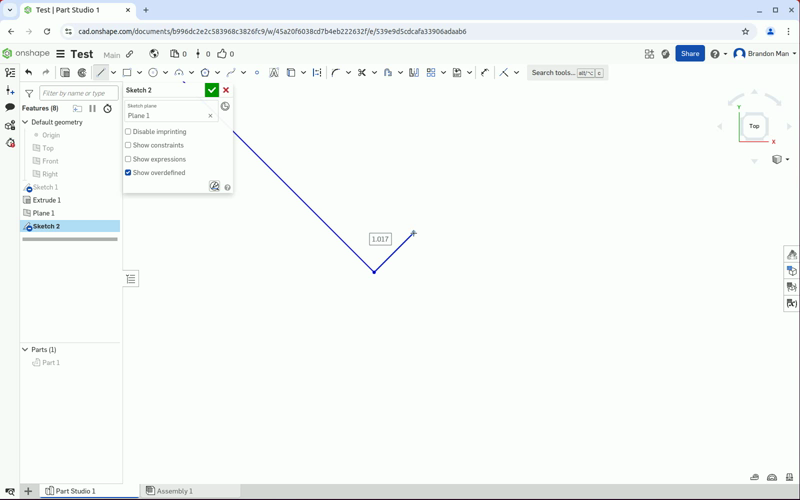
scroll(-6)
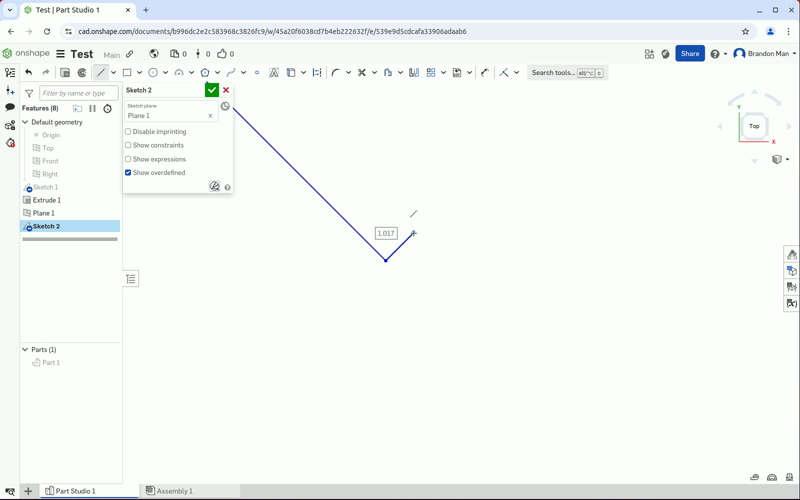
scroll(-6)
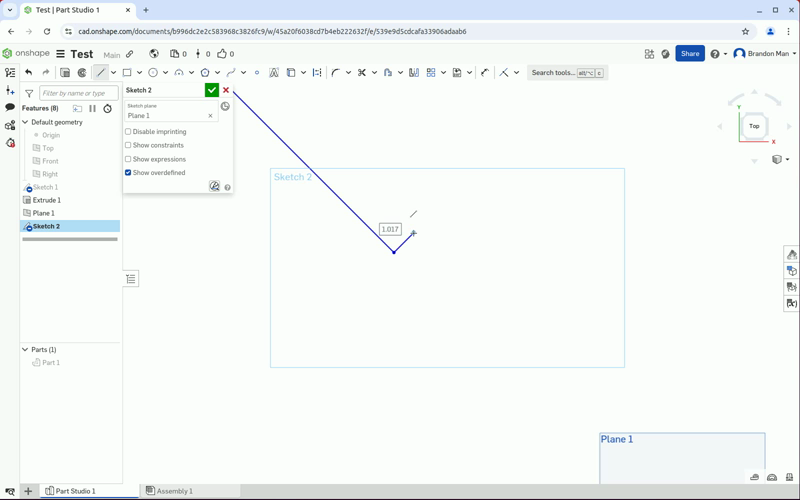
scroll(-6)
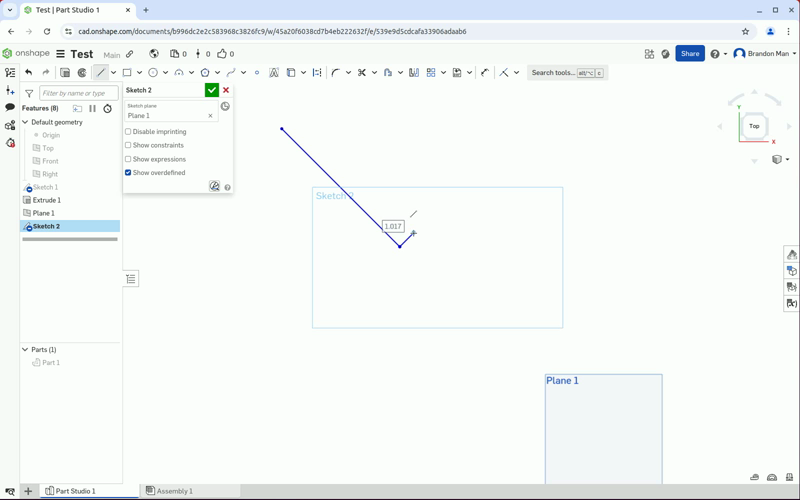
scroll(-6)
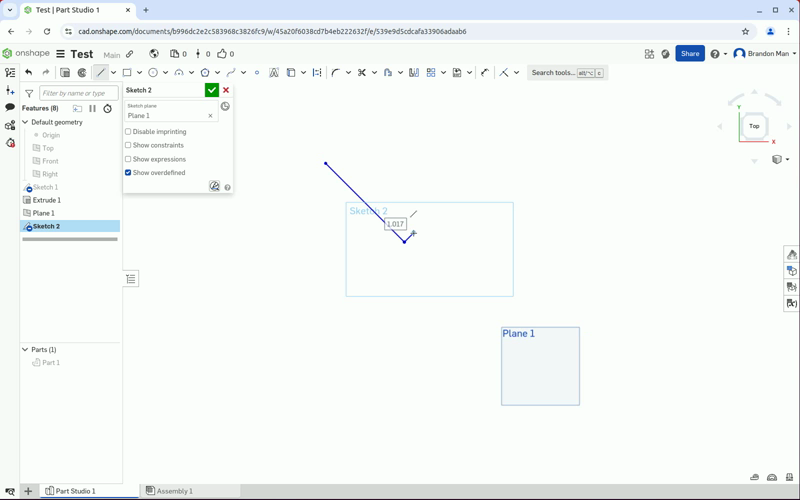
scroll(-6)
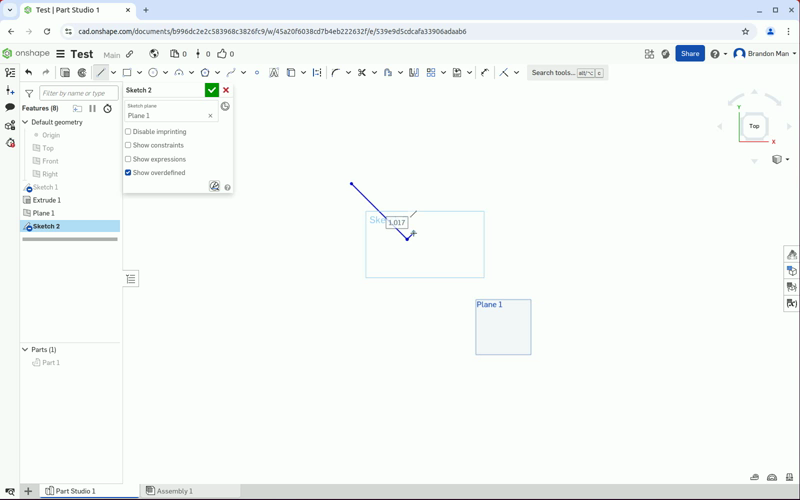
scroll(-6)
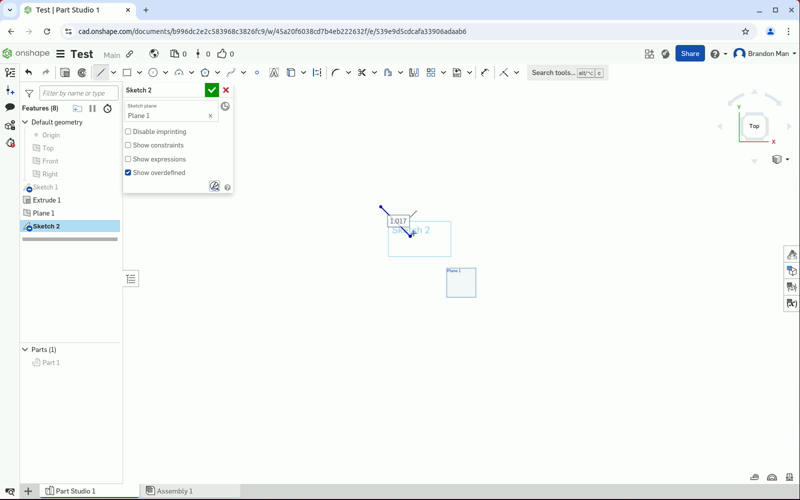
key_up(shift)
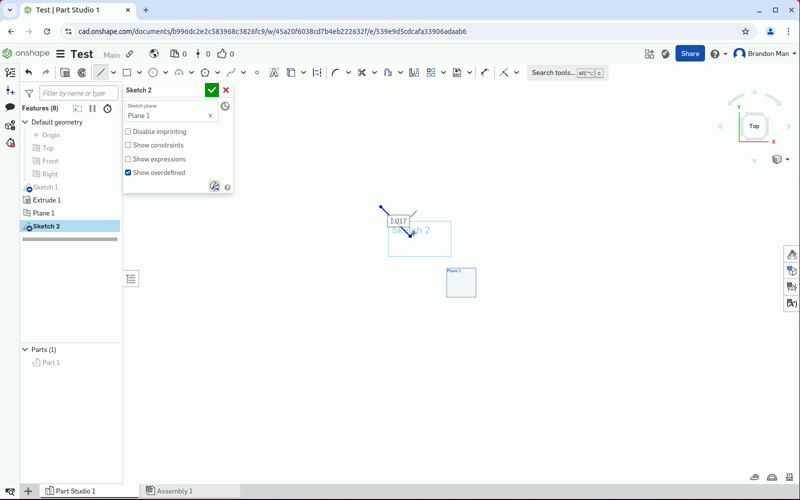
key_down(shift)
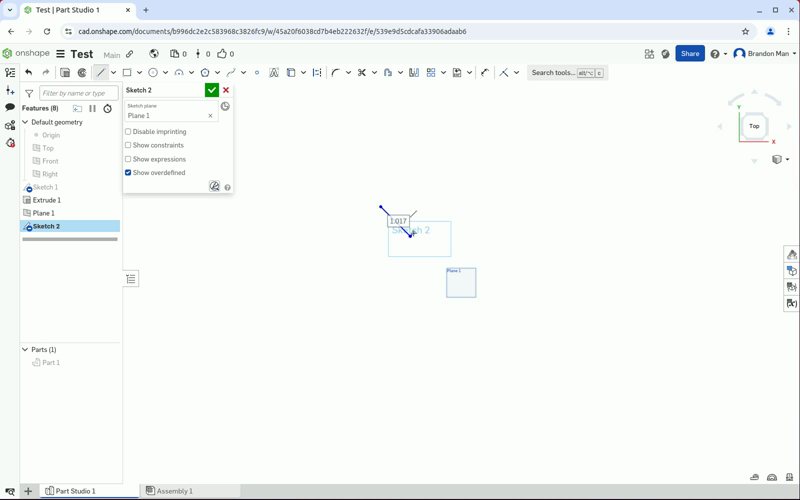
mouse_move(443, 232)
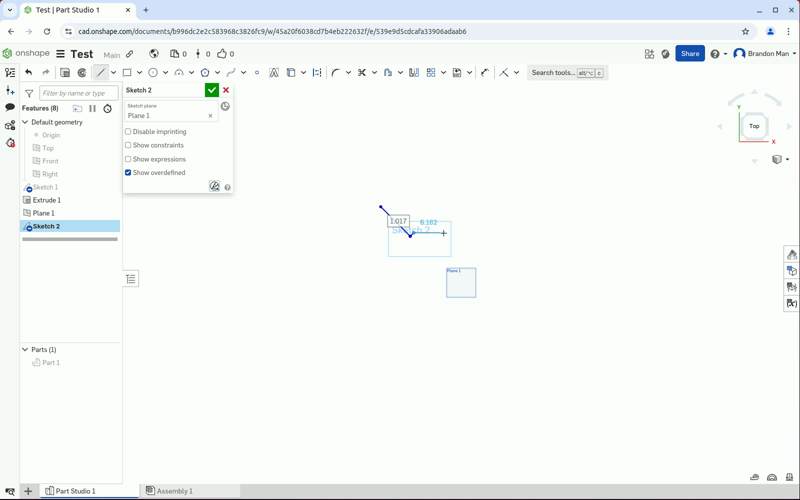
mouse_move(384, 203)
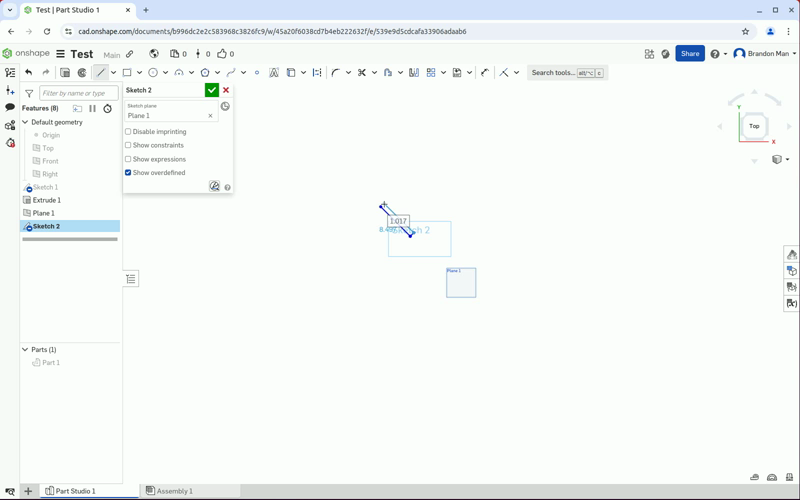
scroll(6)
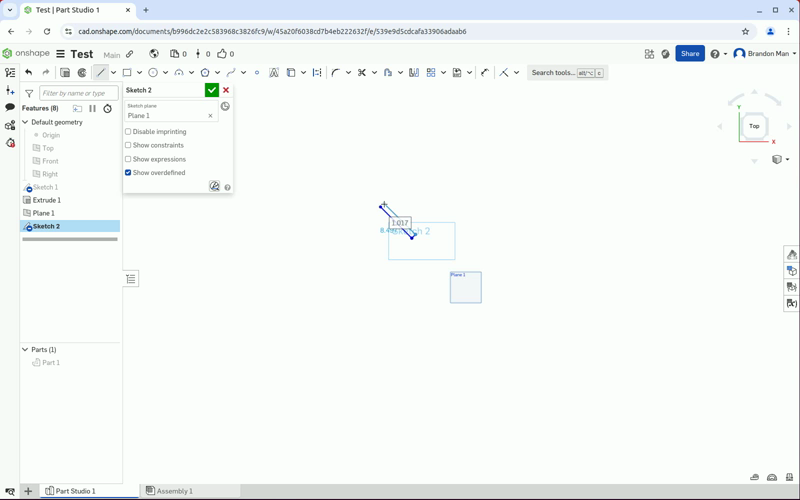
scroll(6)
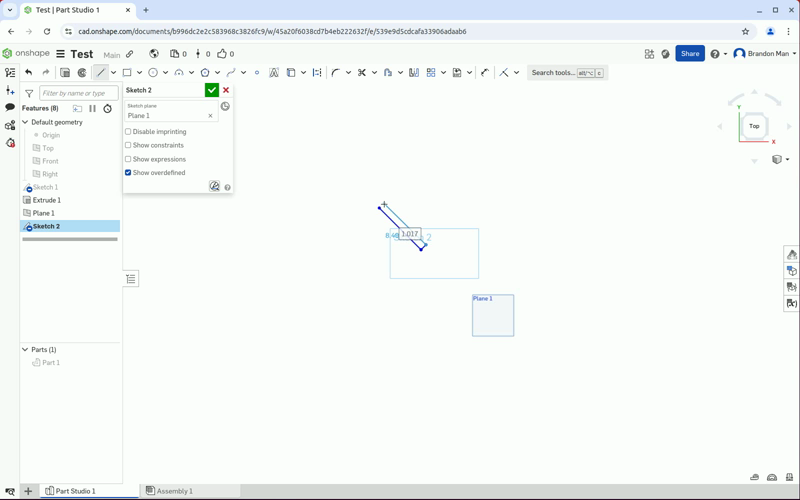
scroll(6)
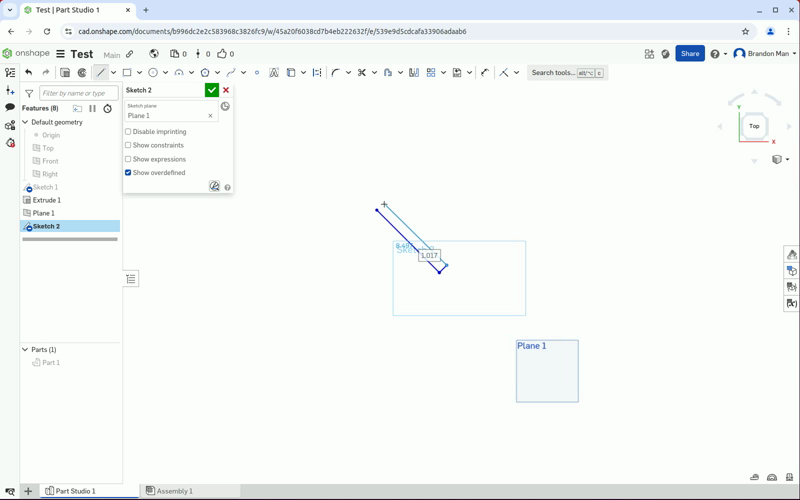
scroll(6)
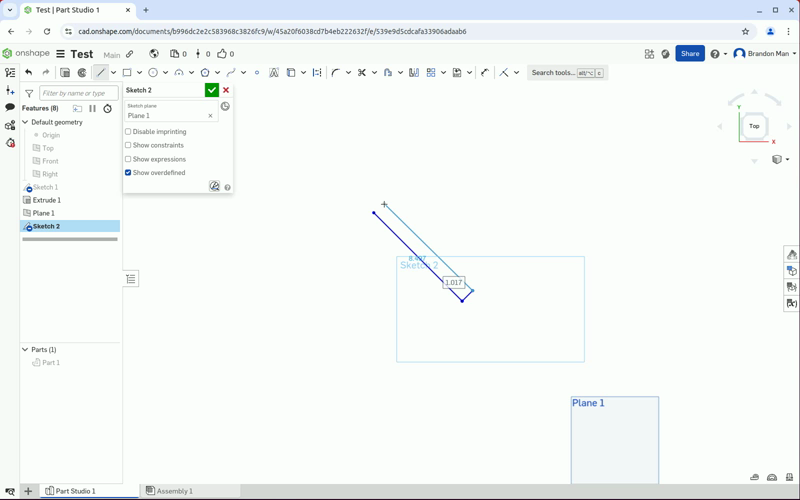
scroll(6)
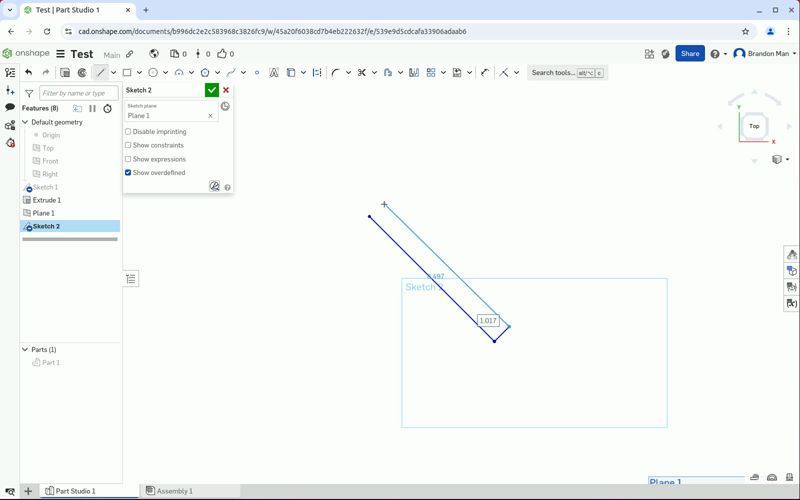
scroll(6)
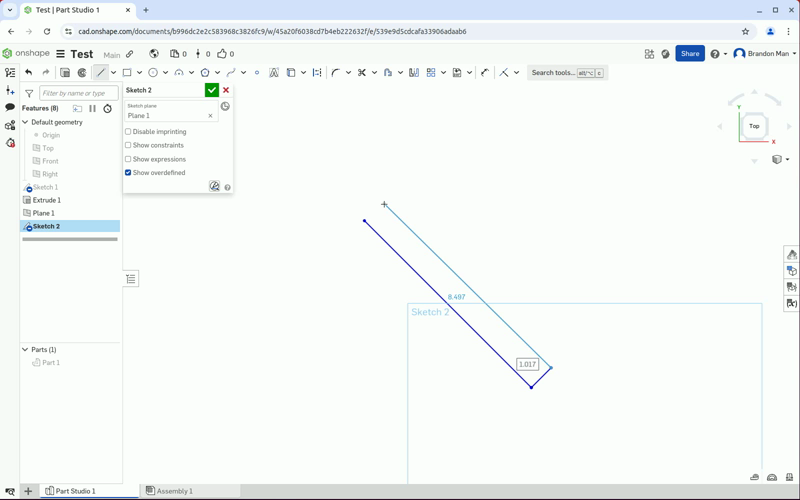
scroll(6)
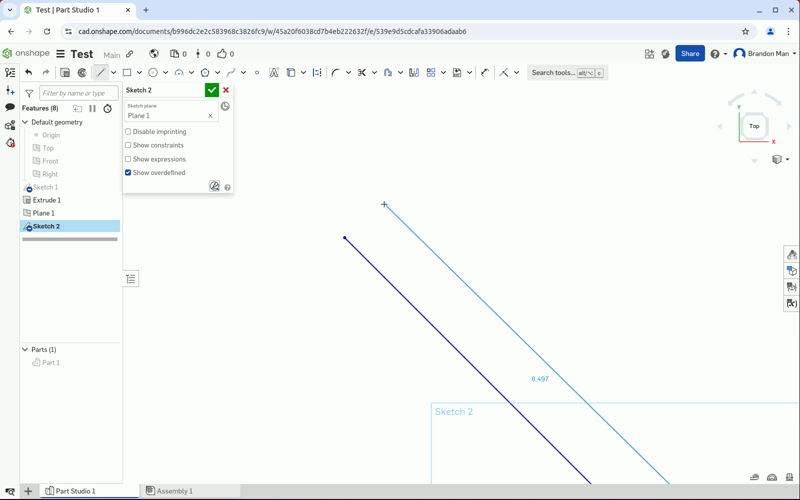
click(384, 203)
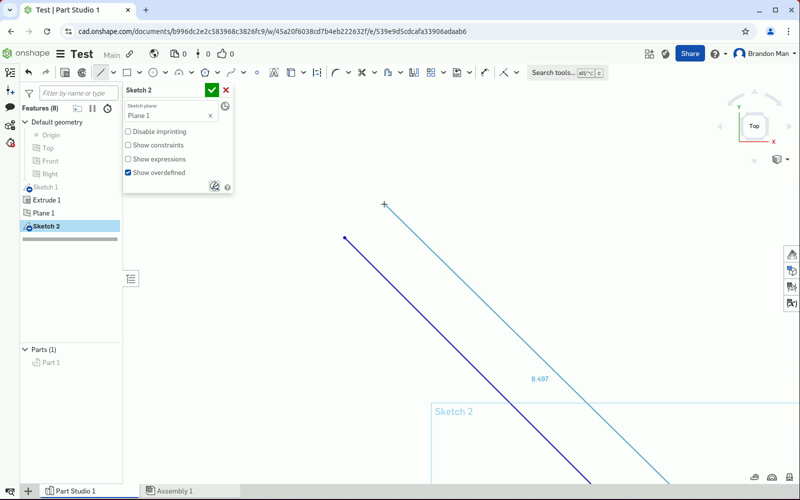
scroll(-6)
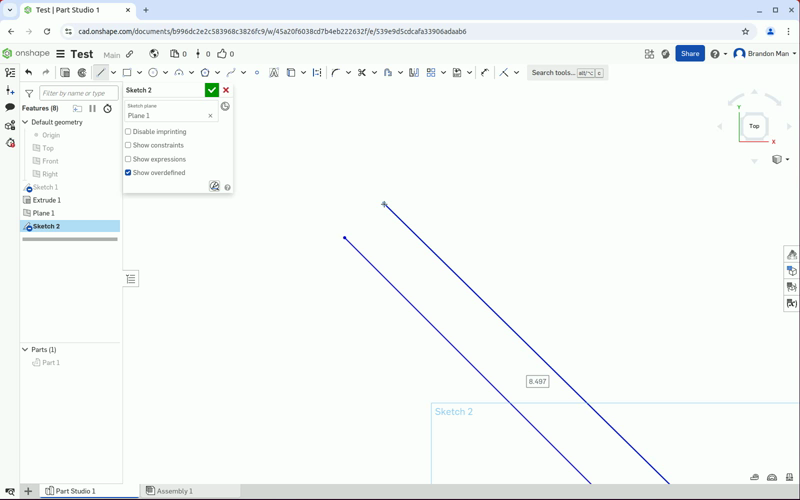
scroll(-6)
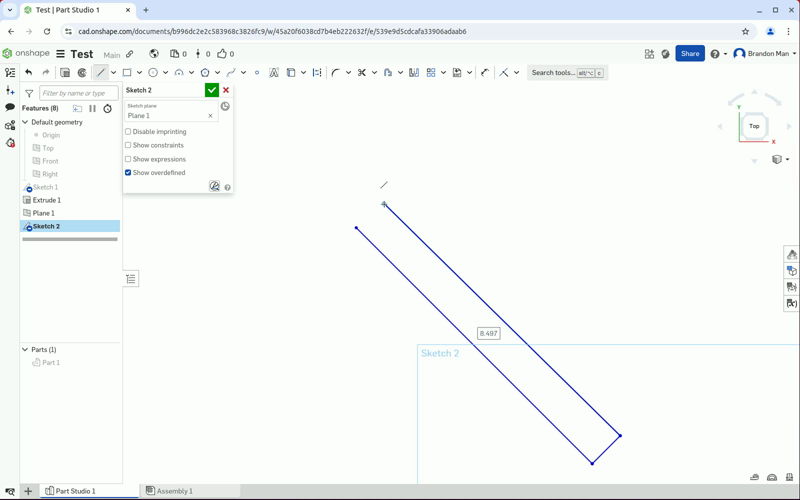
scroll(-6)
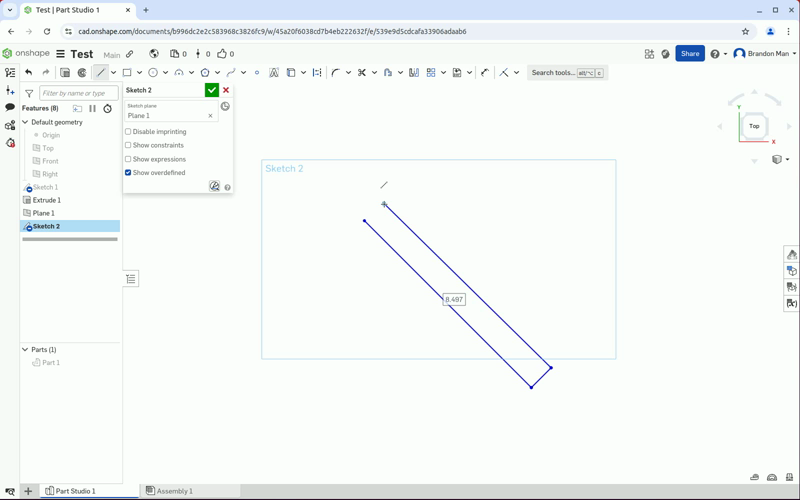
scroll(-6)
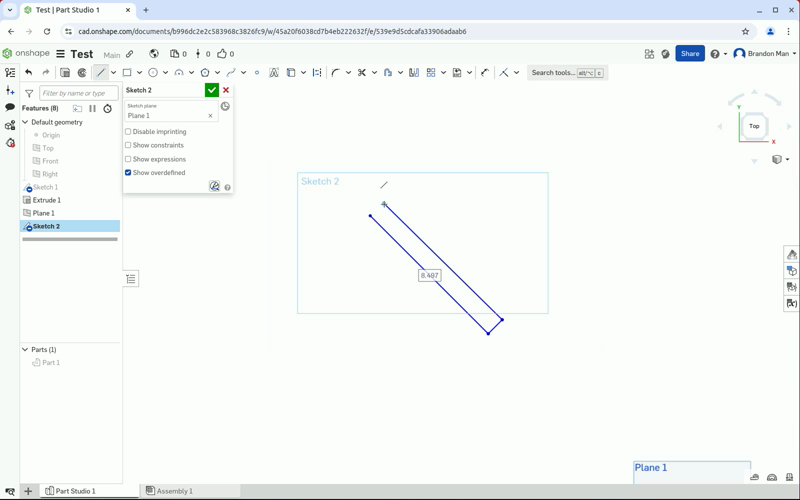
scroll(-6)
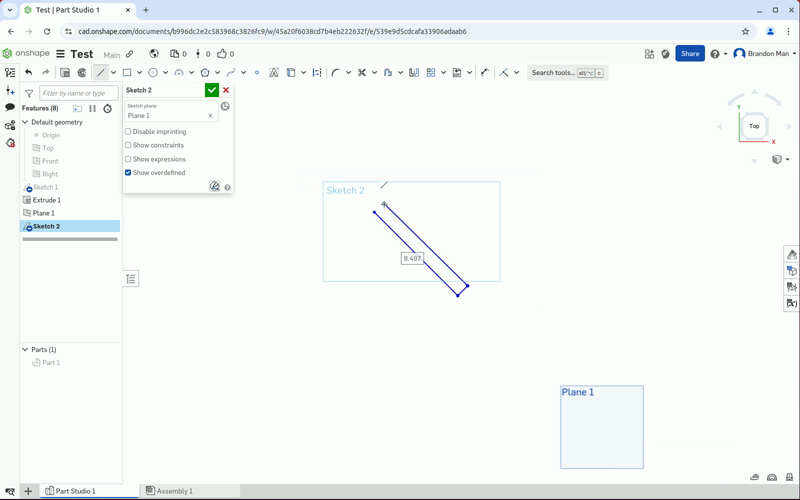
scroll(-6)
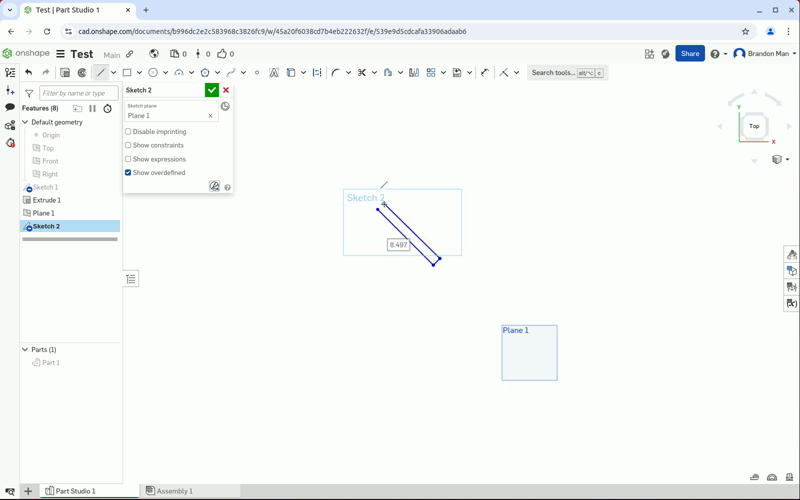
scroll(-6)
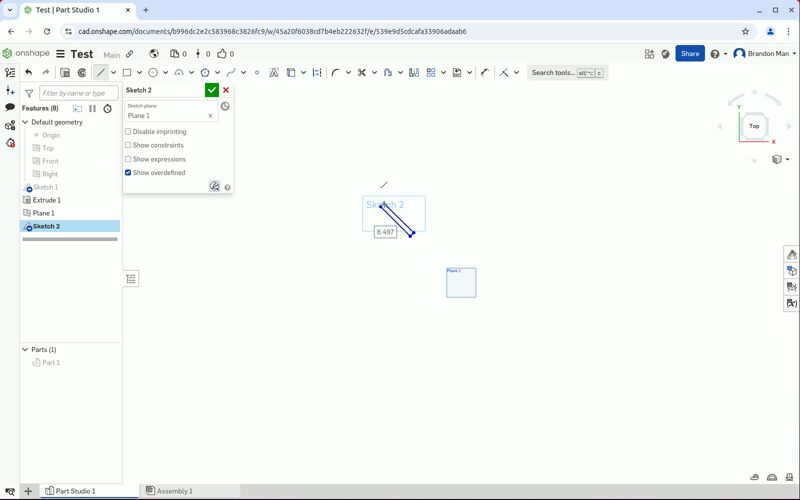
key_up(shift)
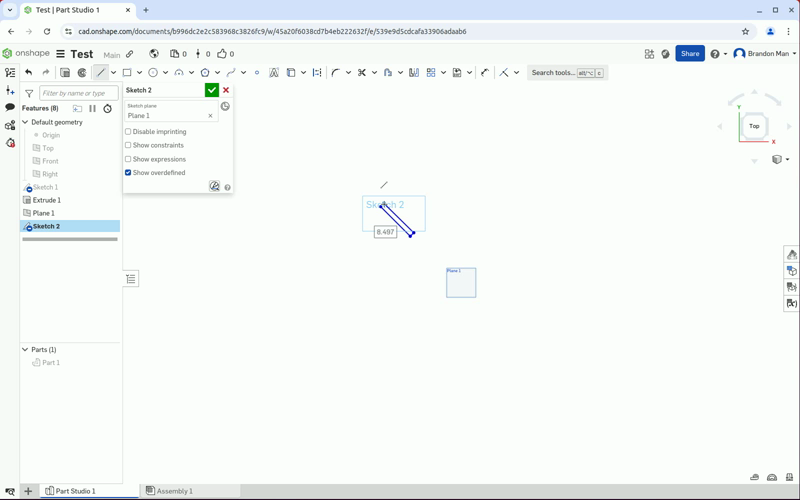
mouse_move(414, 203)
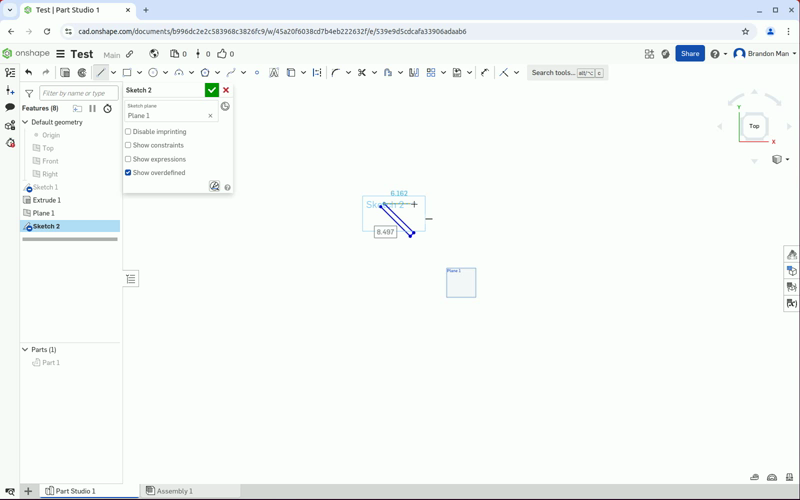
key_down(shift)
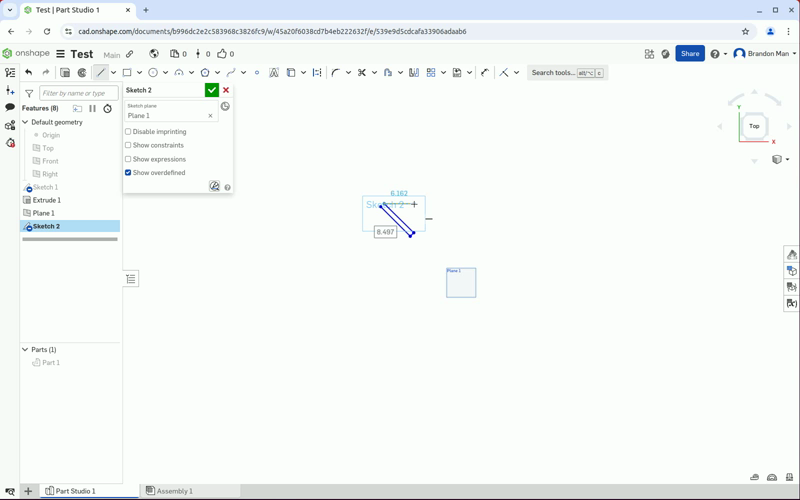
mouse_move(380, 206)
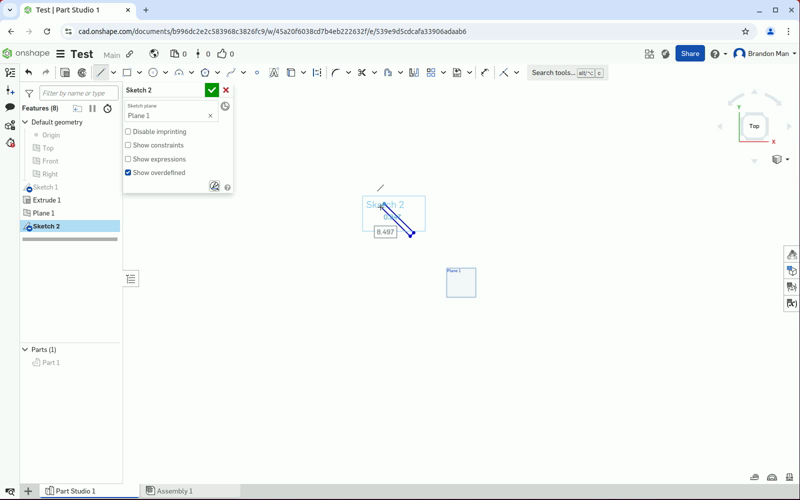
scroll(6)
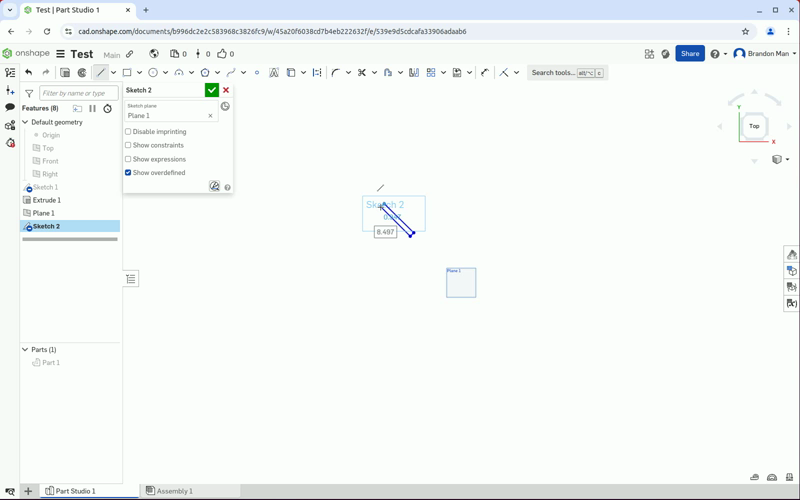
scroll(6)
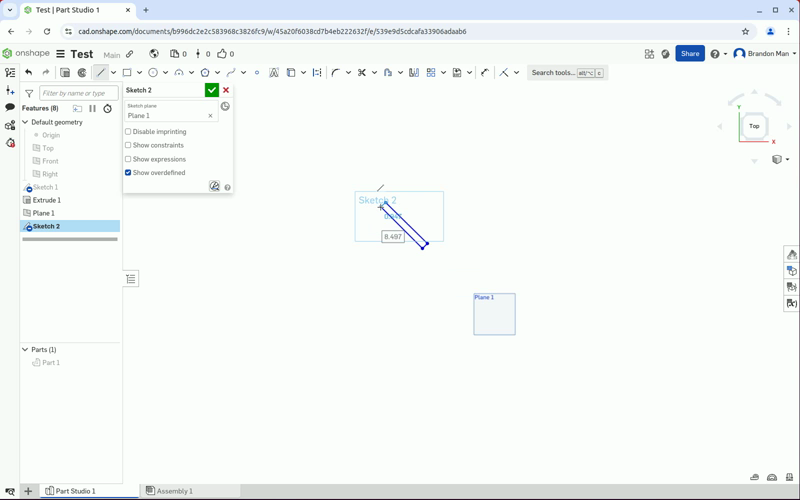
scroll(6)
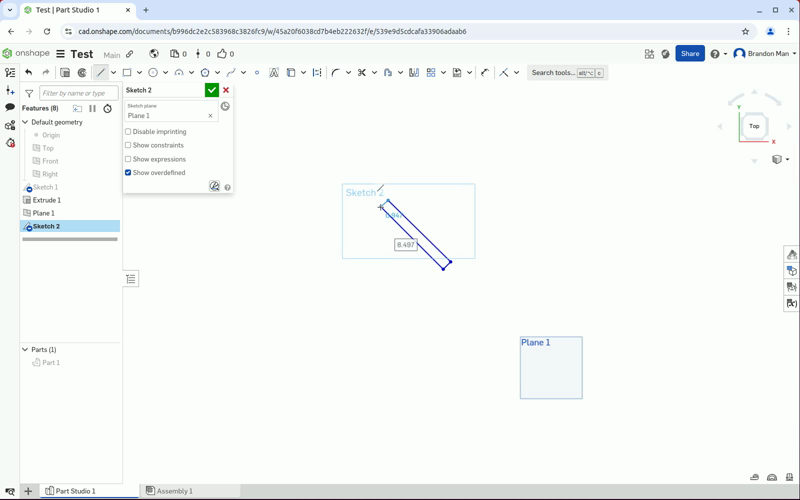
scroll(6)
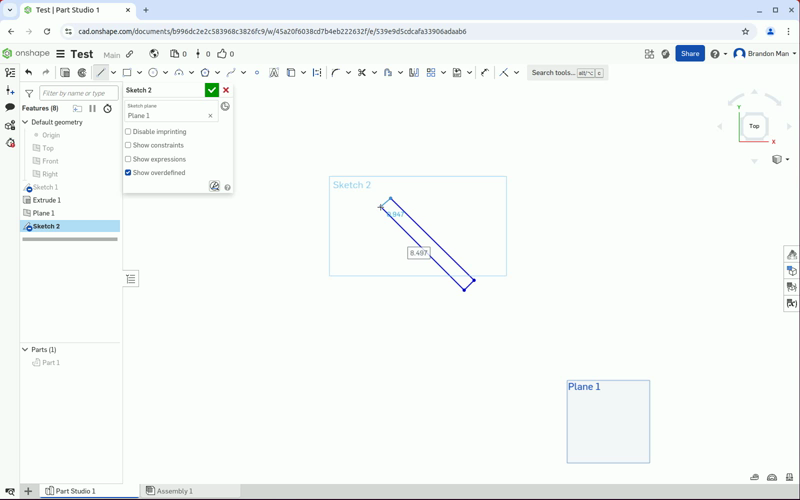
scroll(6)
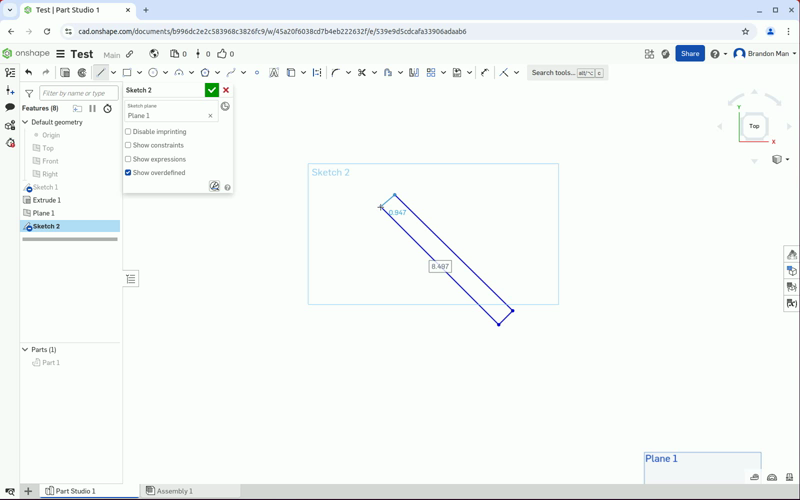
scroll(6)
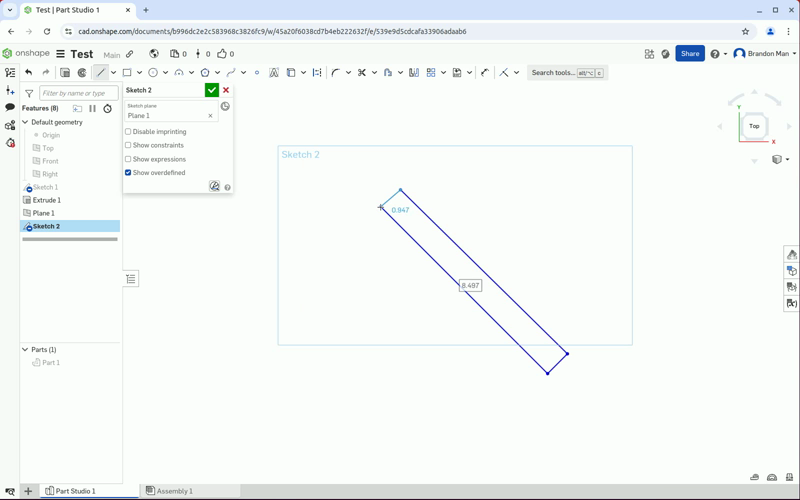
scroll(6)
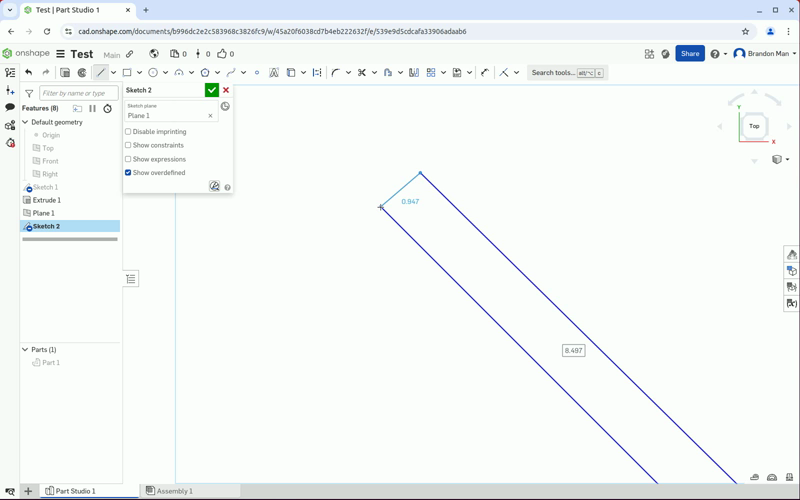
key_up(shift)
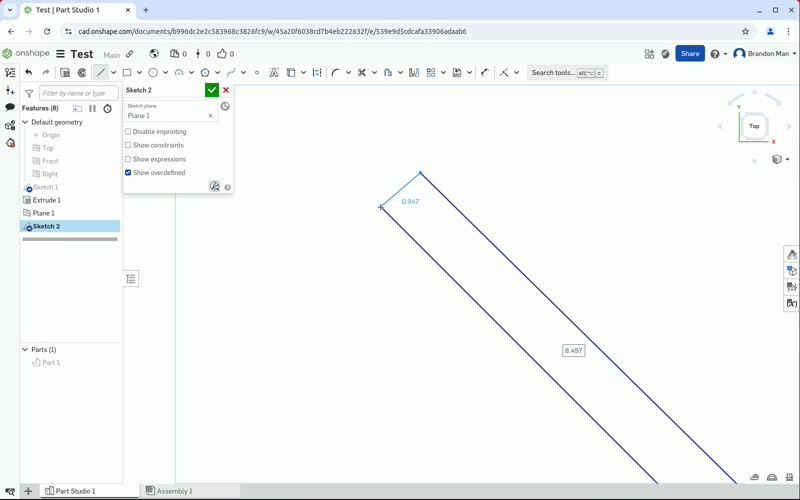
click(380, 206)
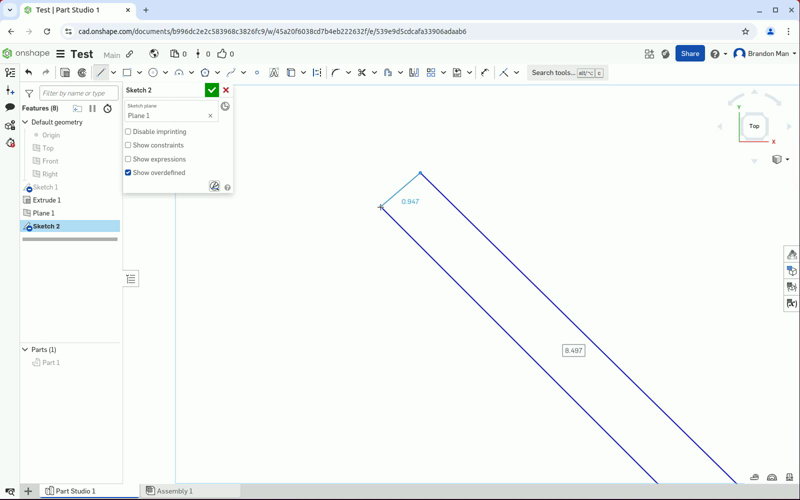
scroll(-6)
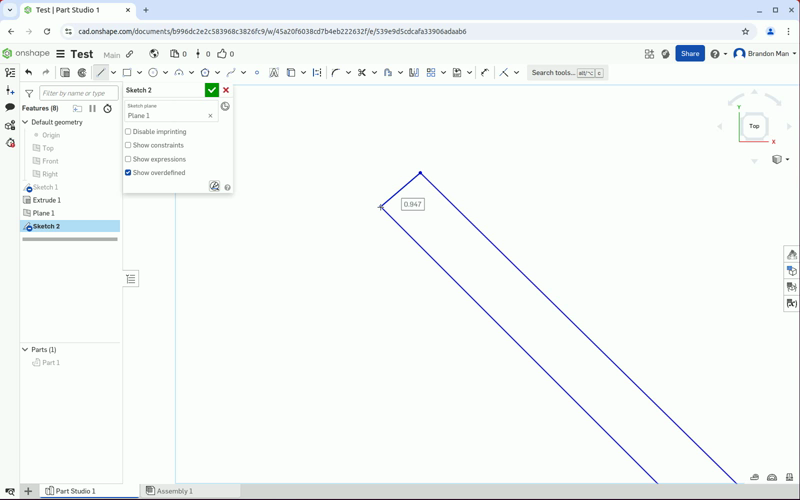
scroll(-6)
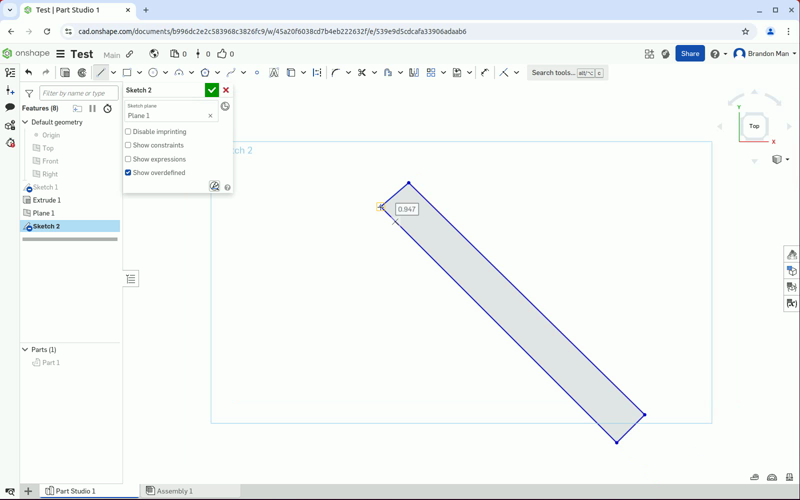
scroll(-6)
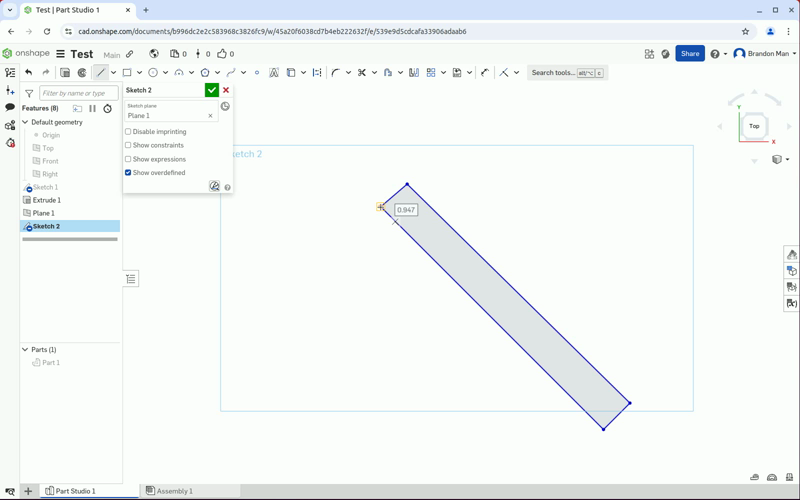
scroll(-6)
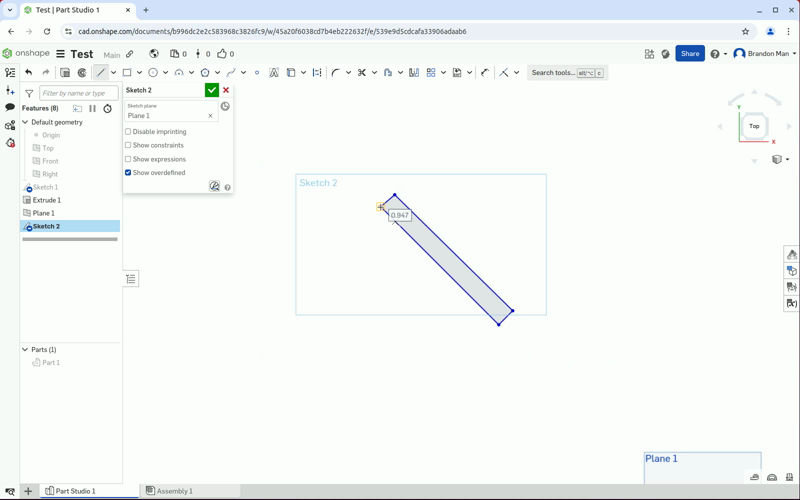
scroll(-6)
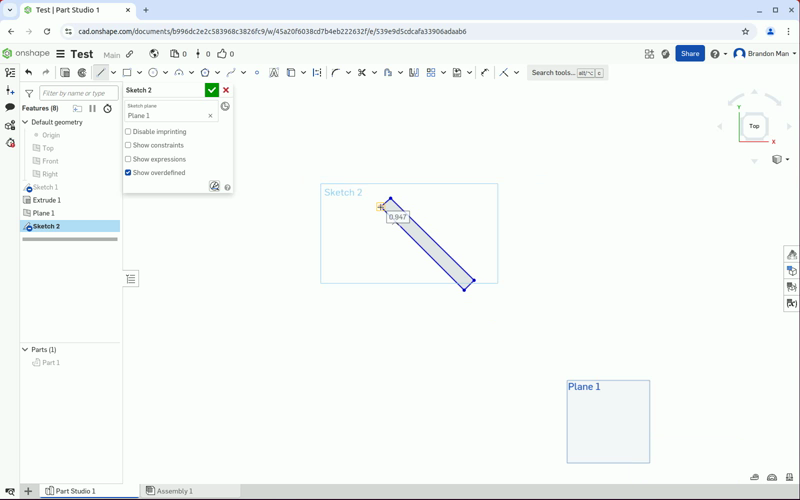
scroll(-6)
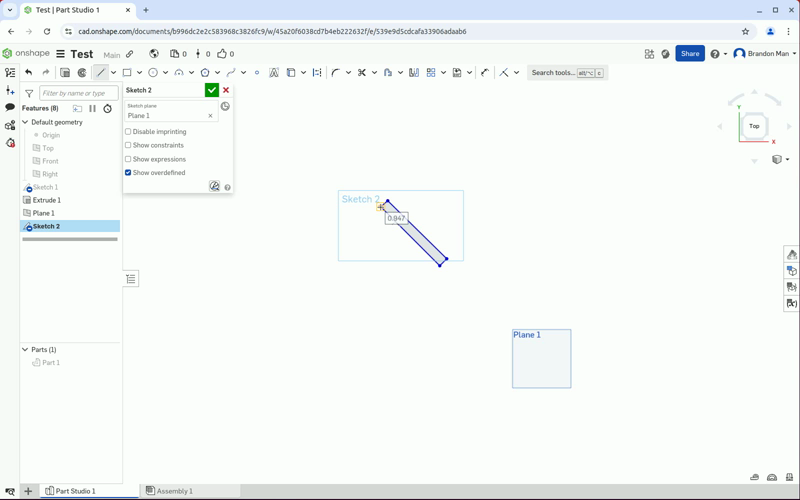
scroll(-6)
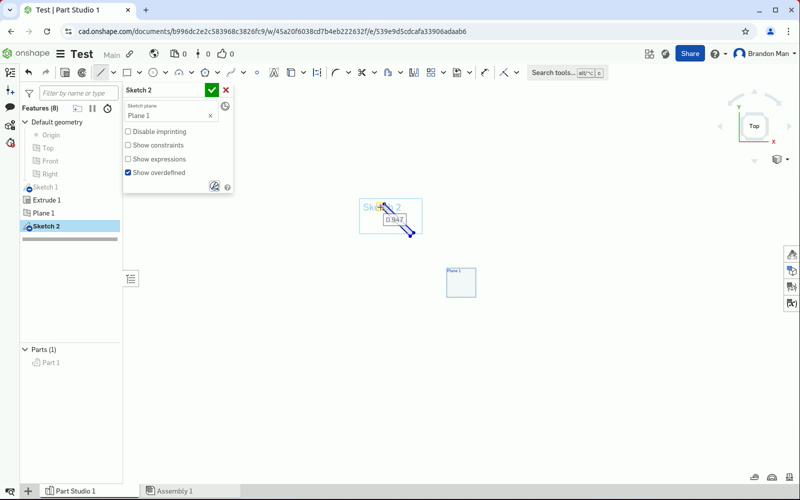
key(esc)
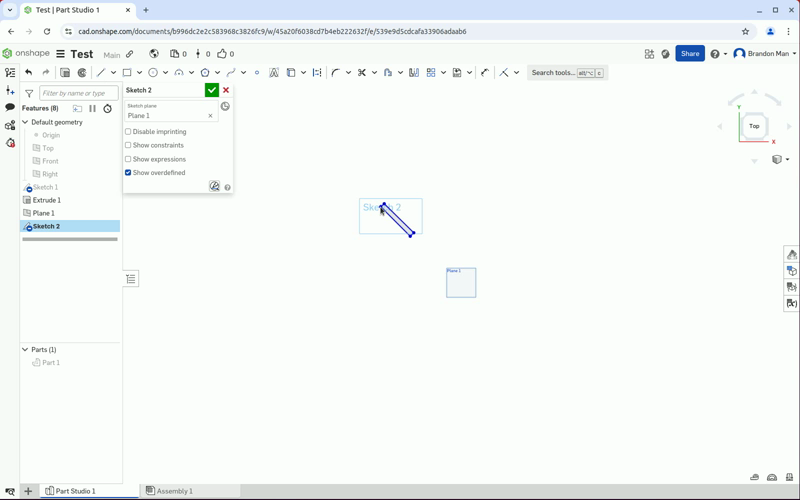
mouse_move(395, 218)
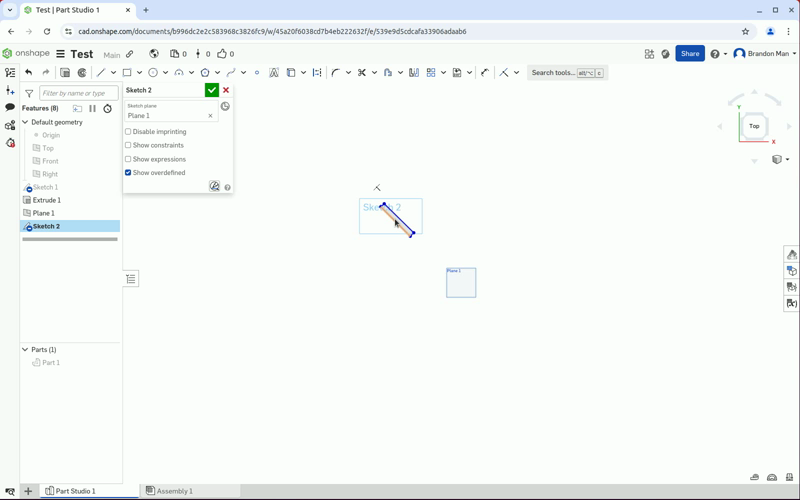
scroll(6)
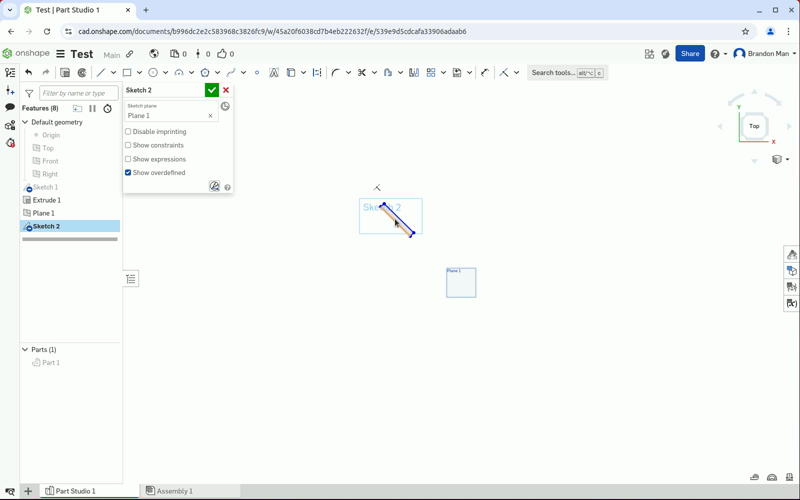
scroll(6)
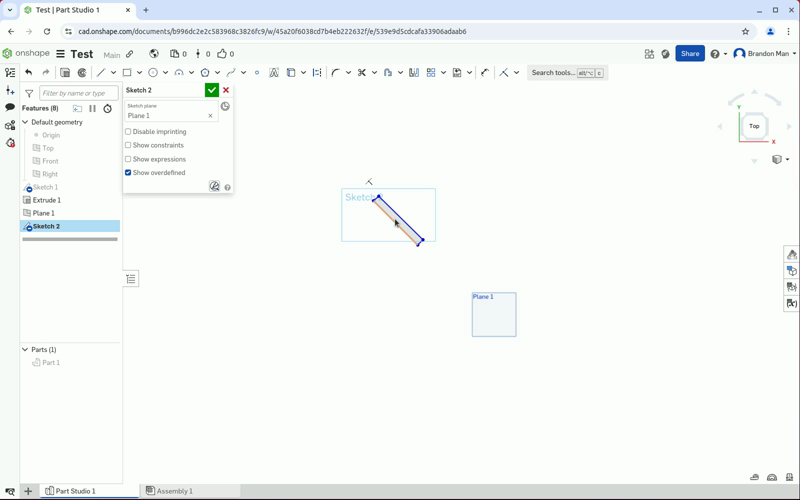
scroll(6)
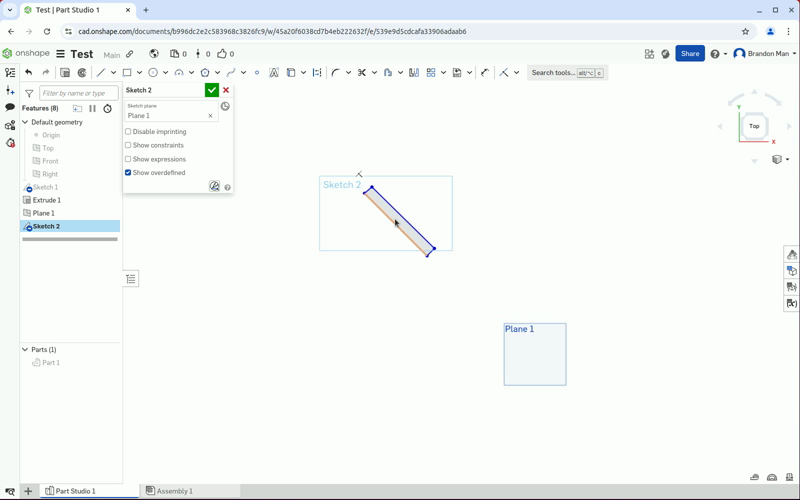
scroll(6)
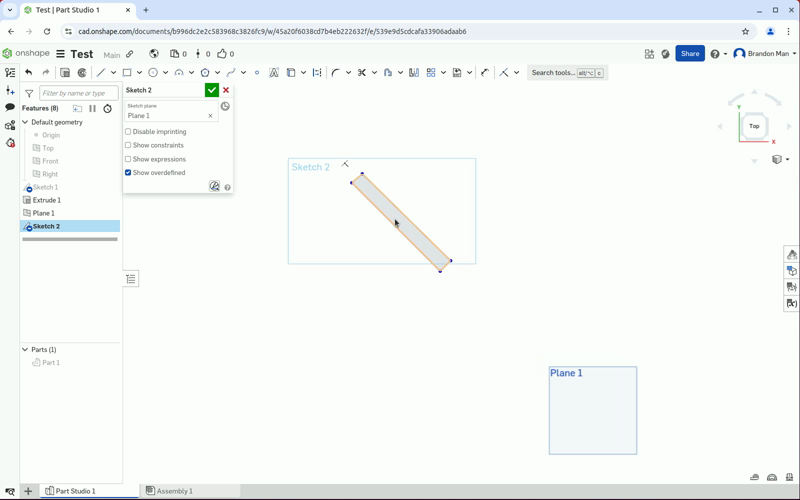
scroll(6)
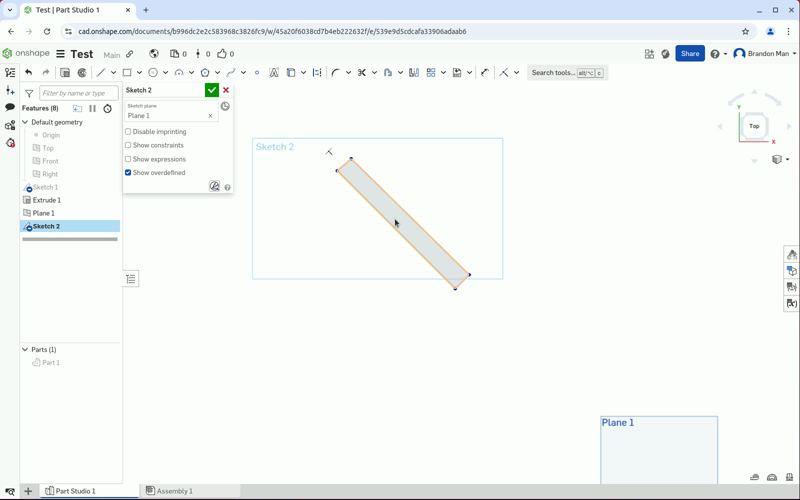
scroll(6)
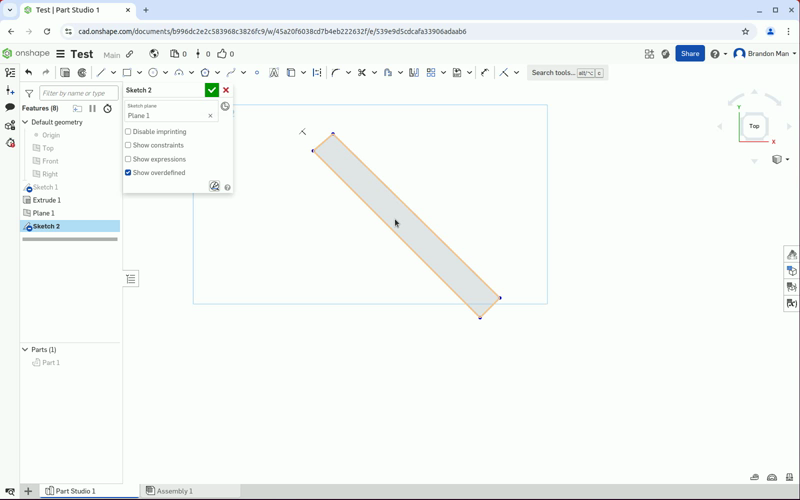
scroll(6)
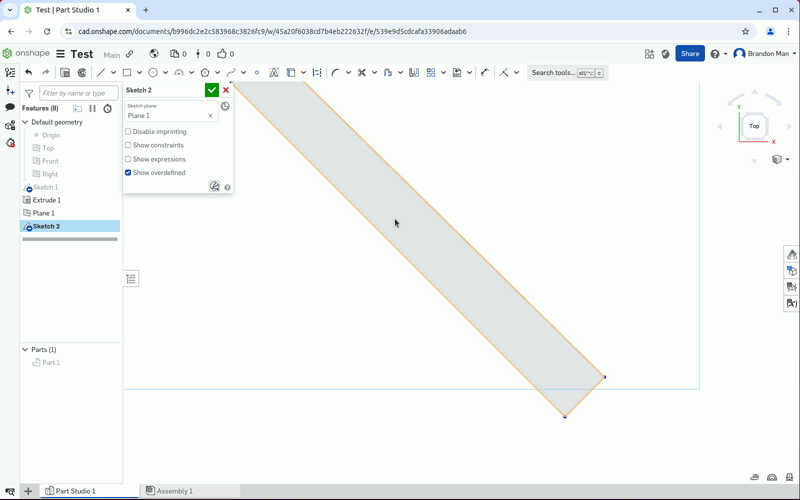
click(395, 218)
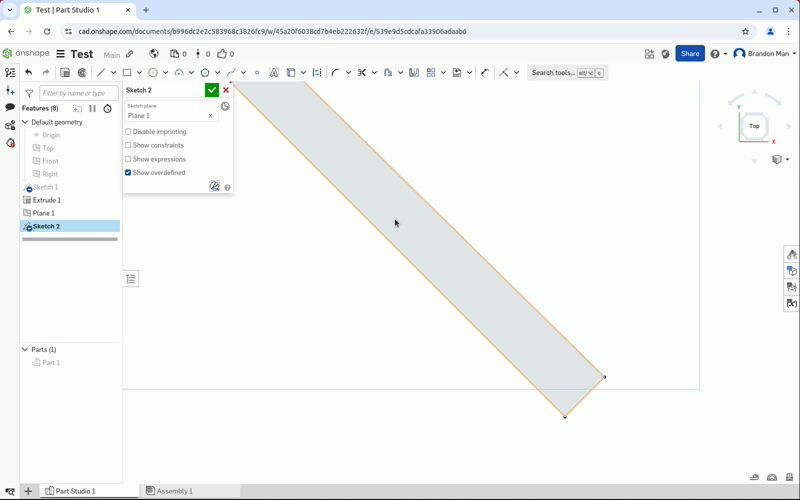
scroll(-6)
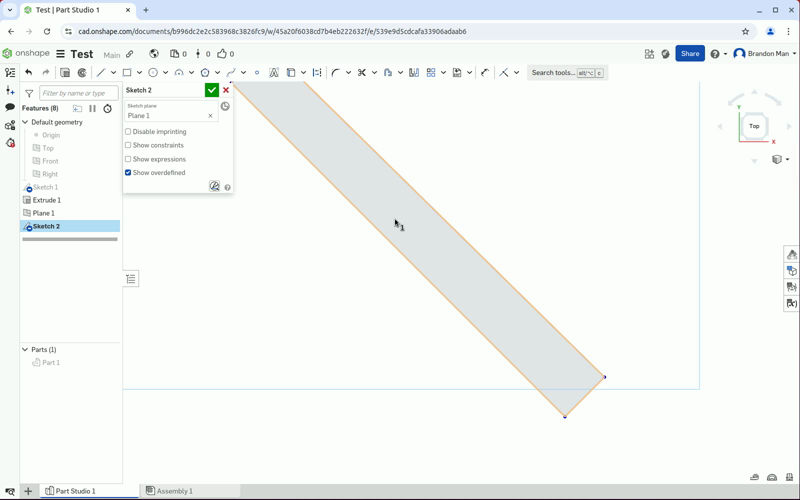
scroll(-6)
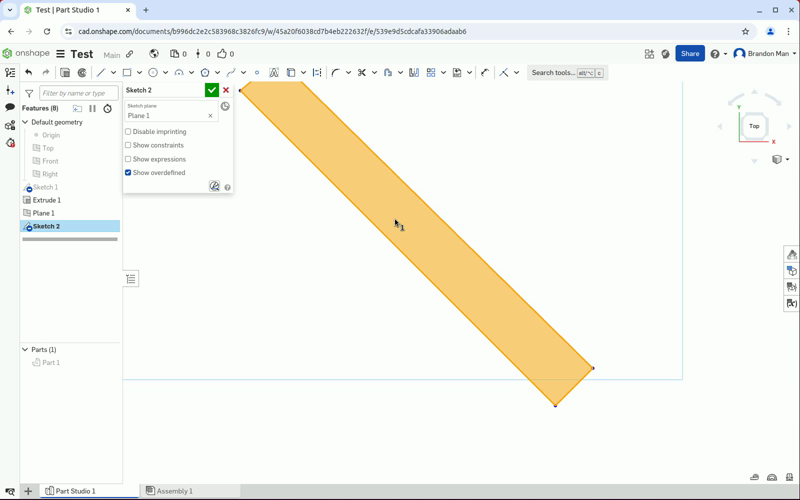
scroll(-6)
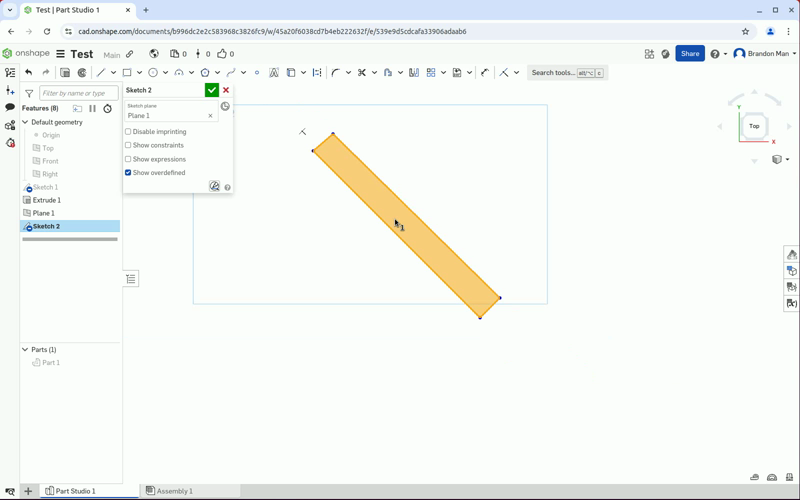
scroll(-6)
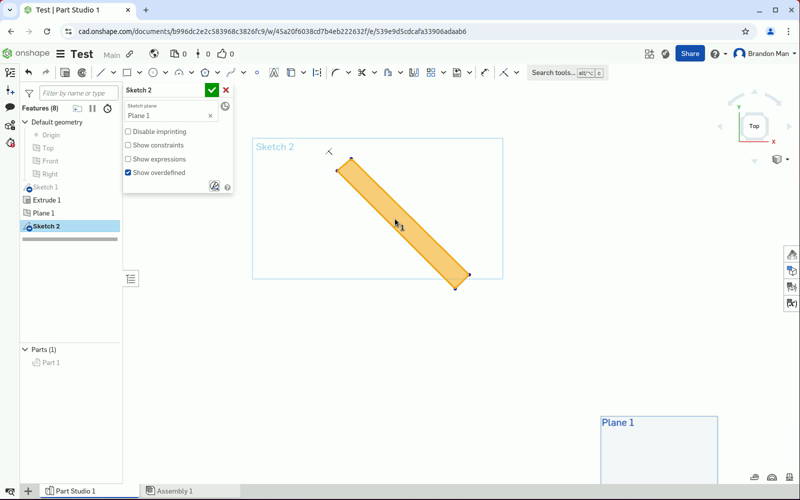
scroll(-6)
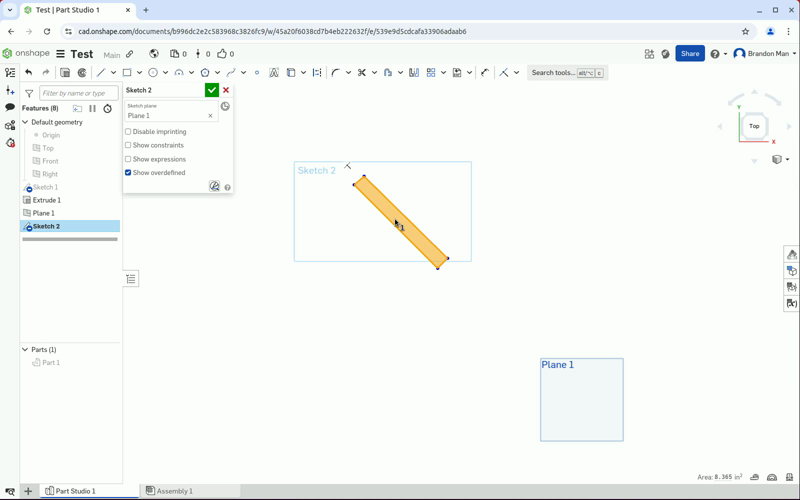
scroll(-6)
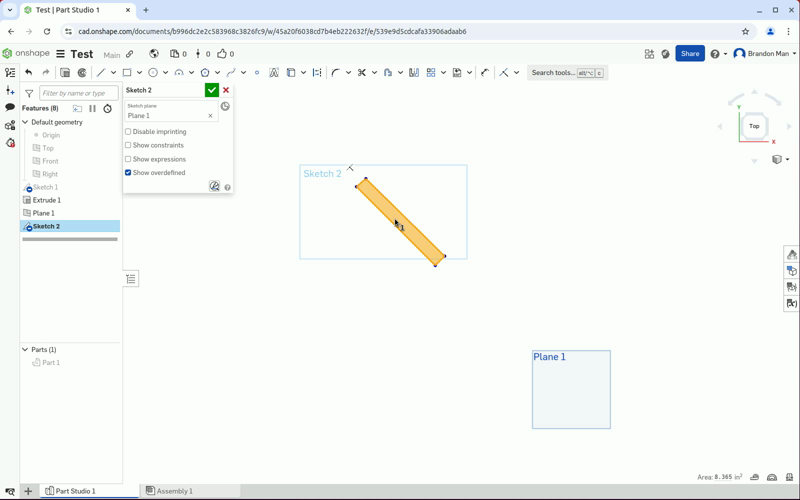
scroll(-6)
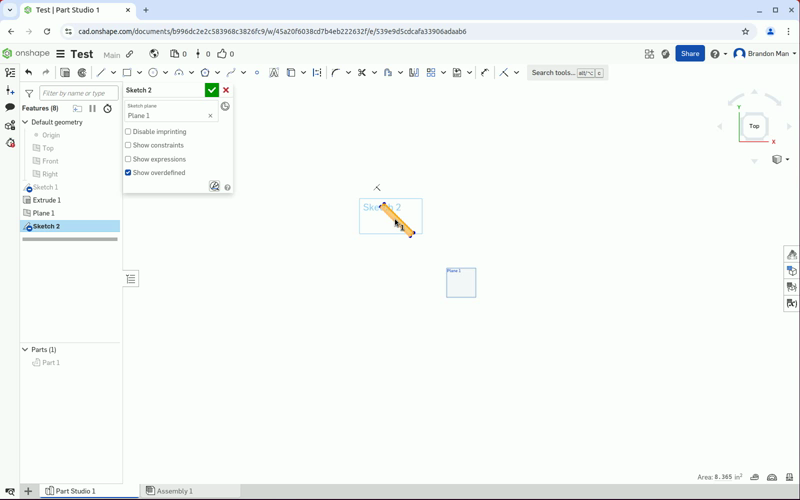
mouse_move(73, 352)
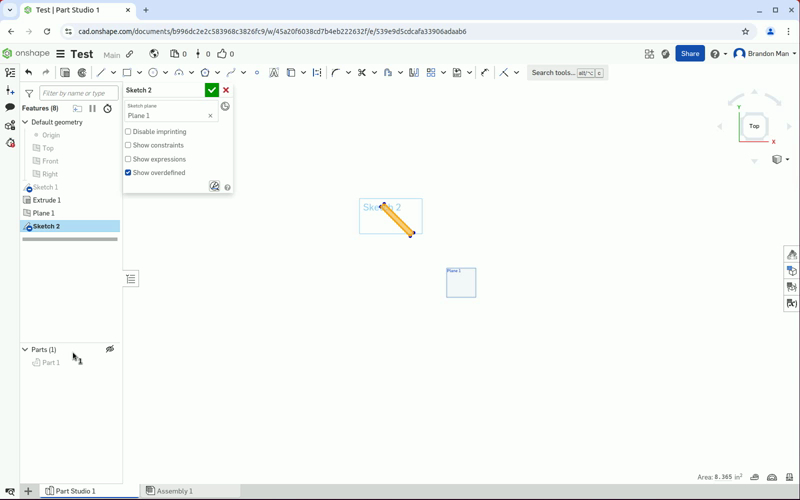
key(shift+y)
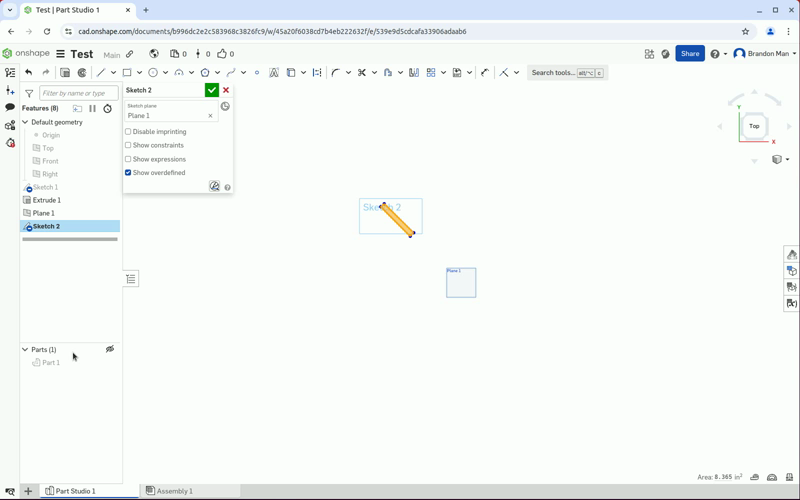
key(shift+e)
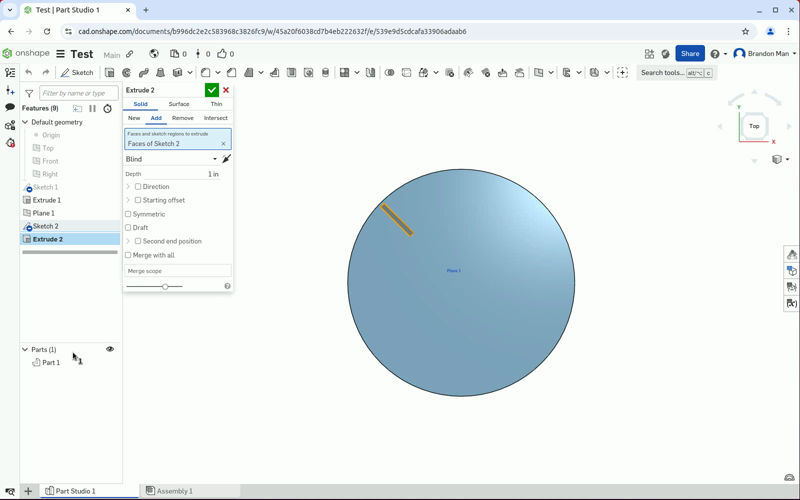
mouse_move(143, 106)
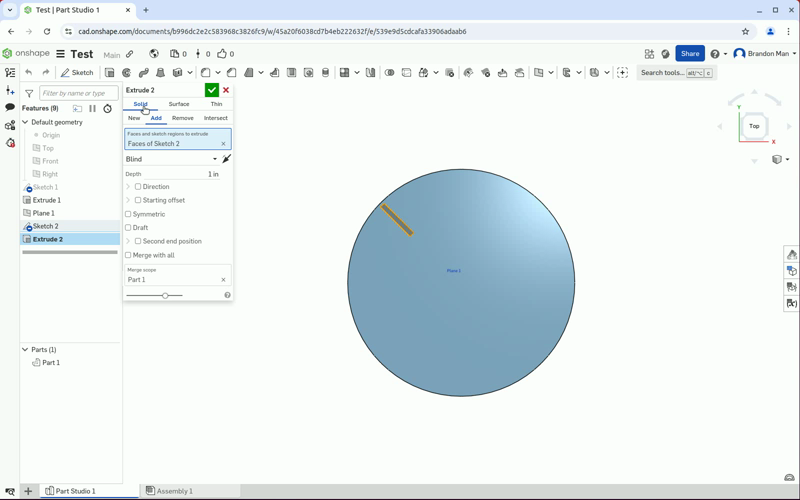
click(143, 106)
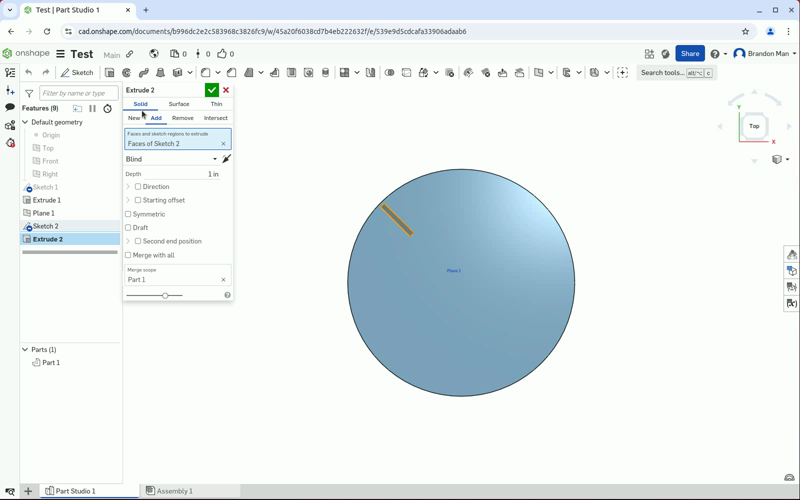
mouse_move(137, 120)
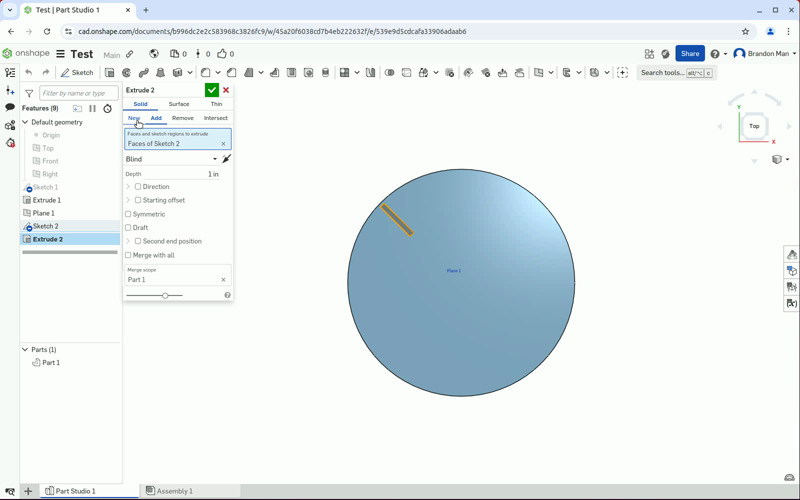
click(137, 120)
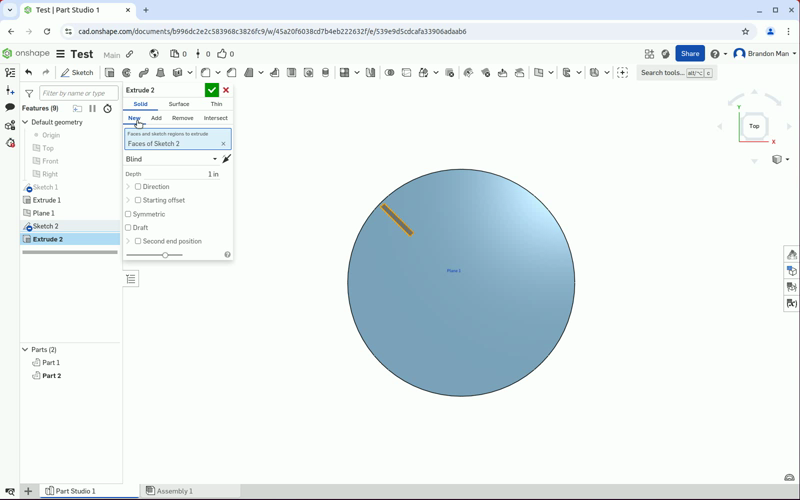
key(tab, 4)
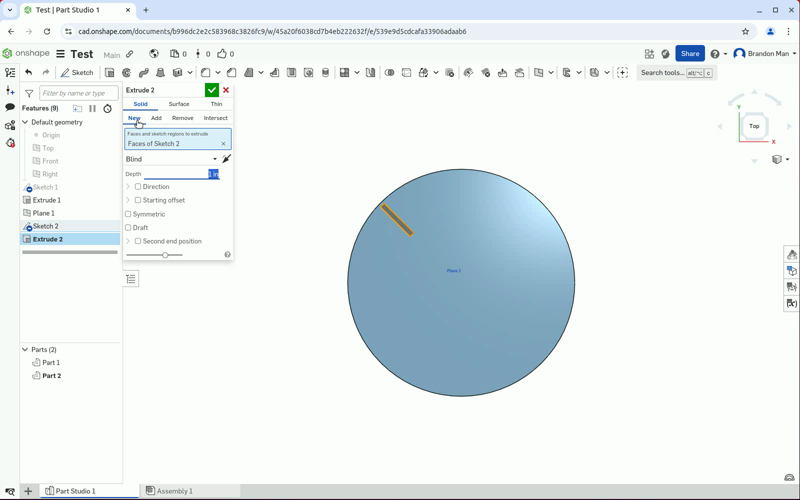
text(0.963)
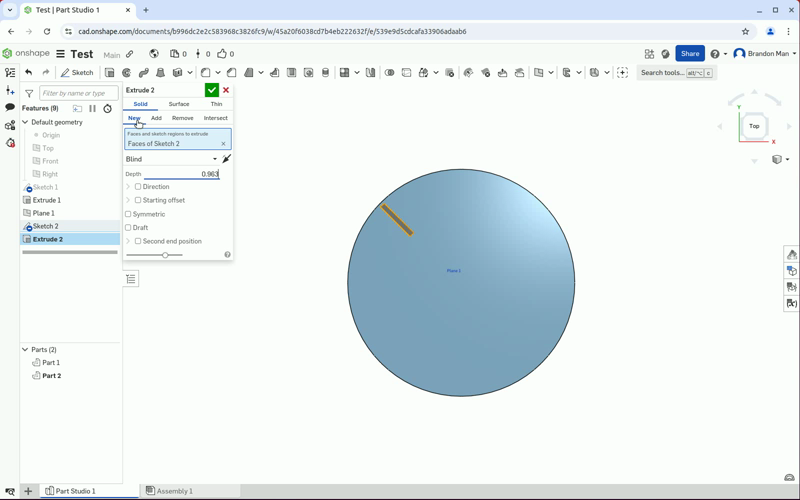
key(enter)
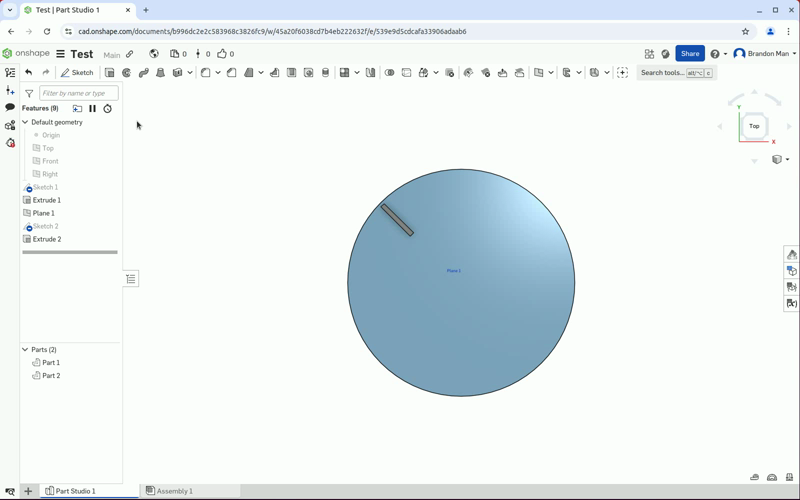
key(shift+h)
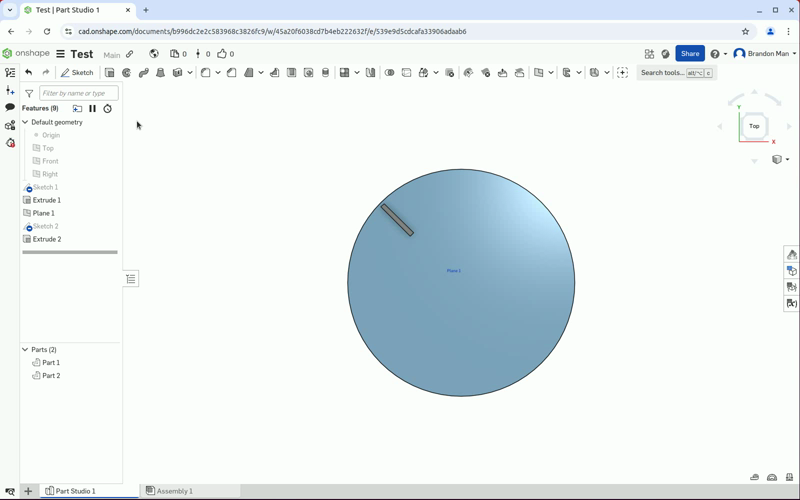
key(shift+h)
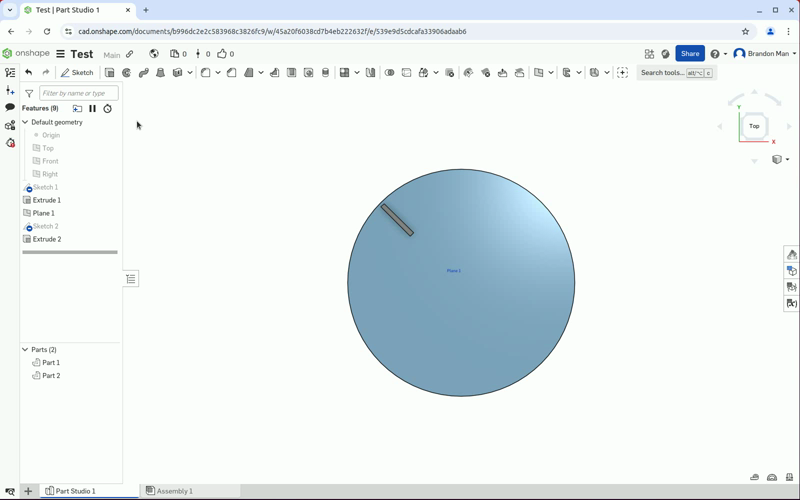
mouse_move(73, 189)
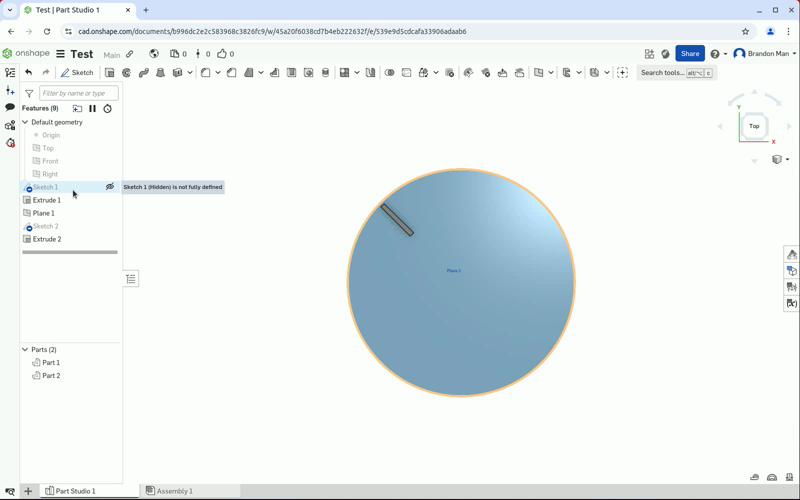
click(73, 189)
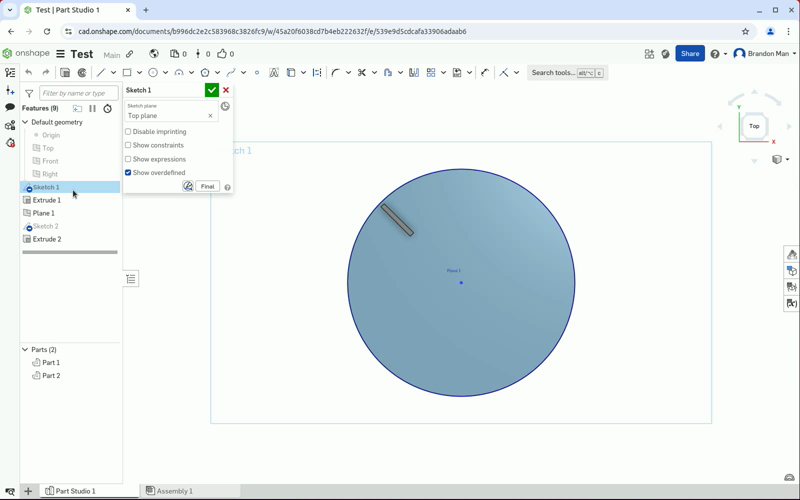
mouse_move(229, 92)
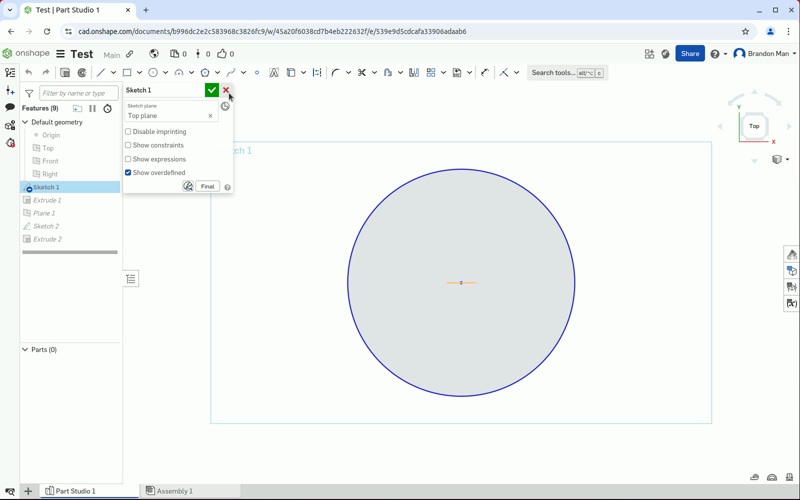
click(229, 92)
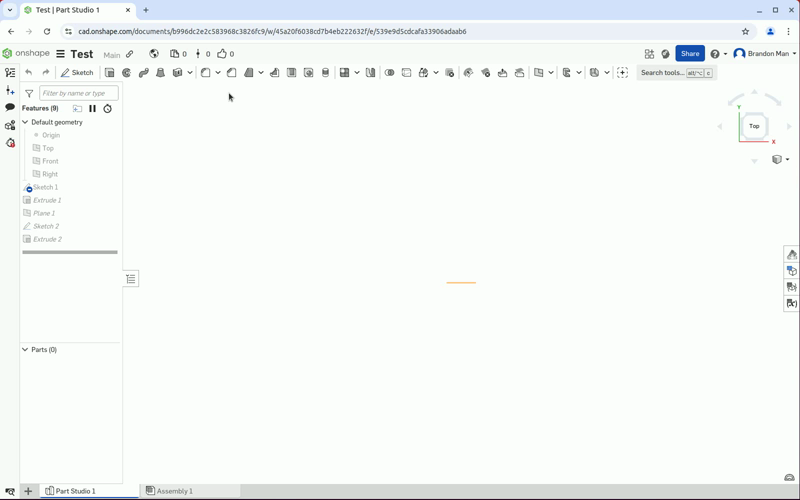
key(shift+s)
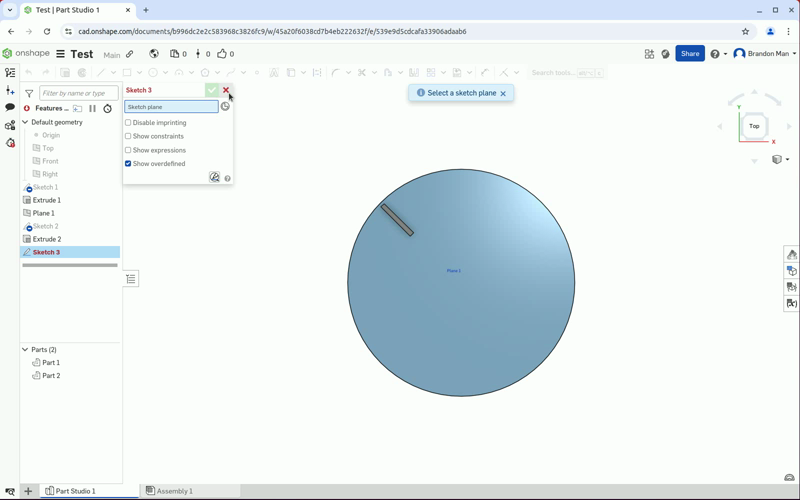
mouse_move(73, 215)
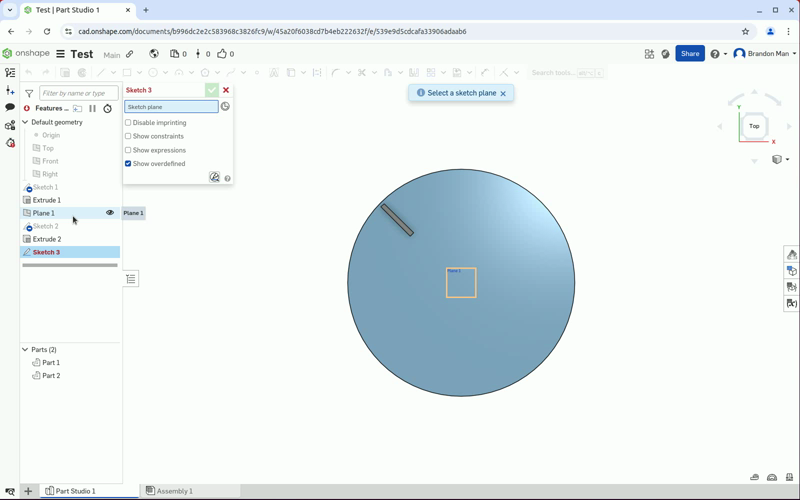
click(73, 215)
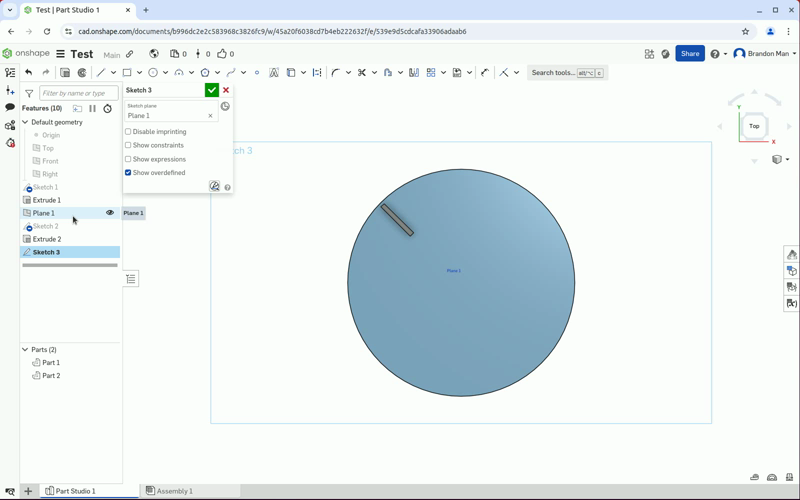
mouse_move(73, 352)
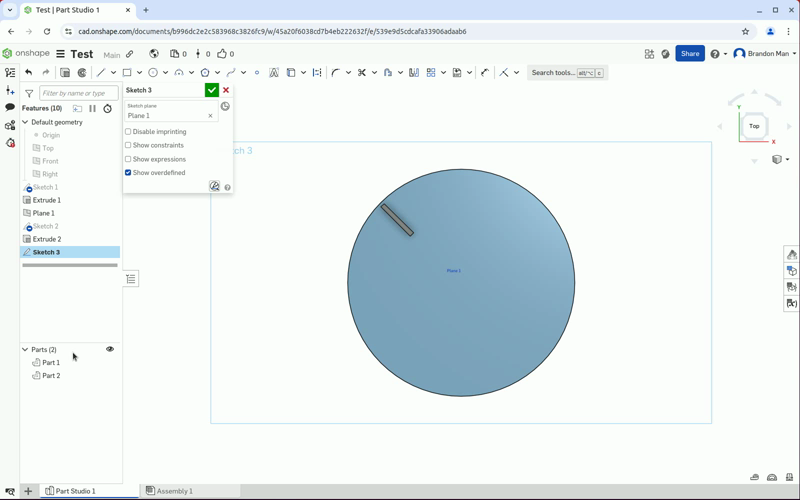
key(y)
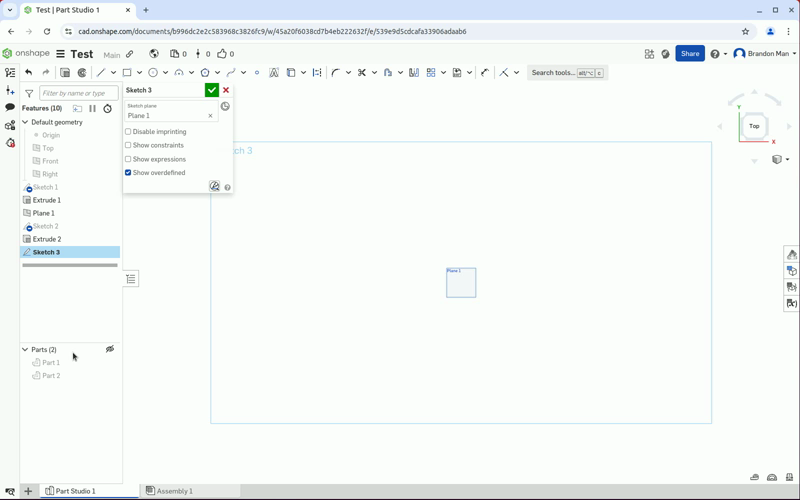
key(l)
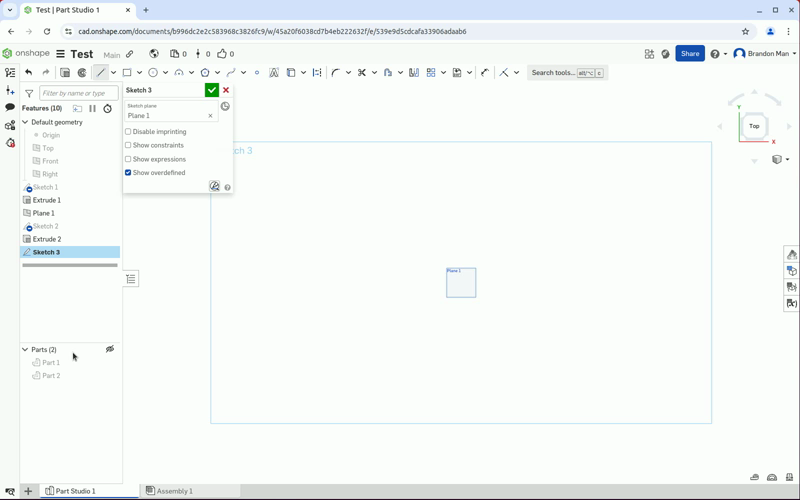
key_down(shift)
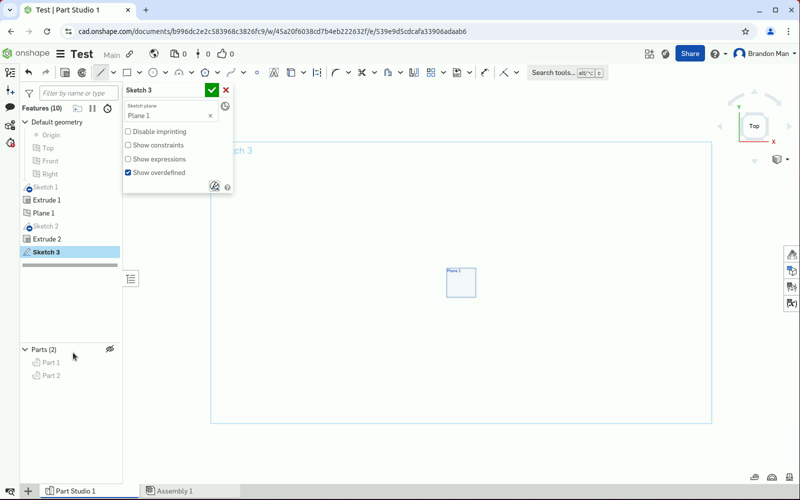
mouse_move(458, 212)
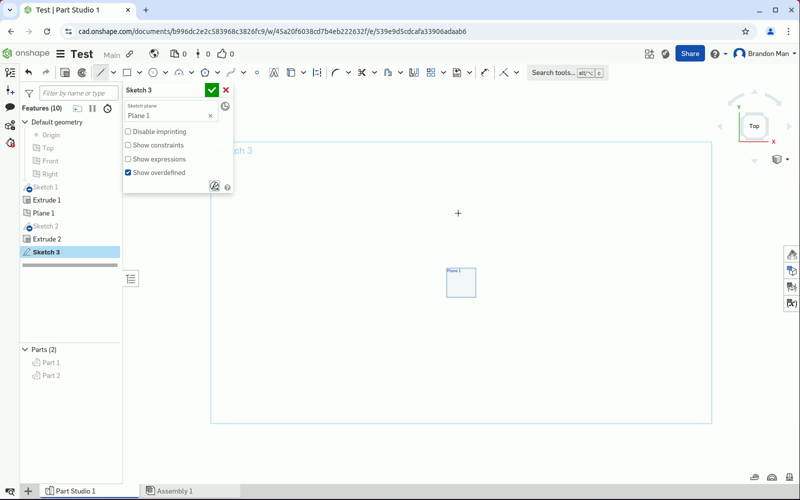
click(458, 212)
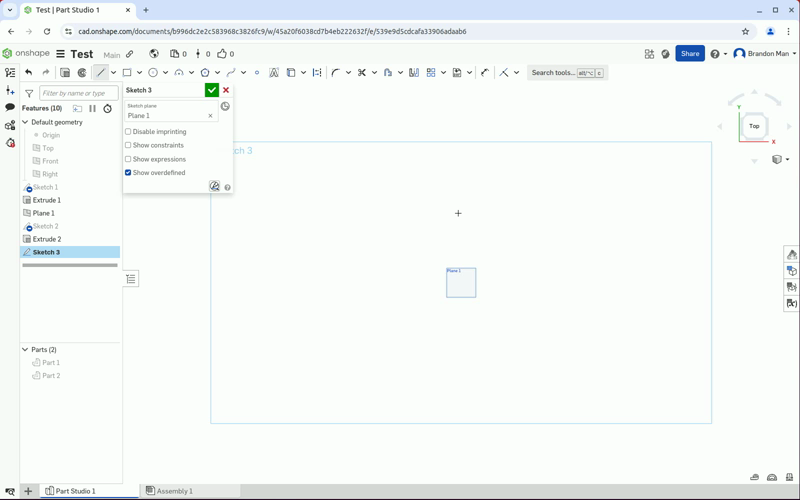
key_up(shift)
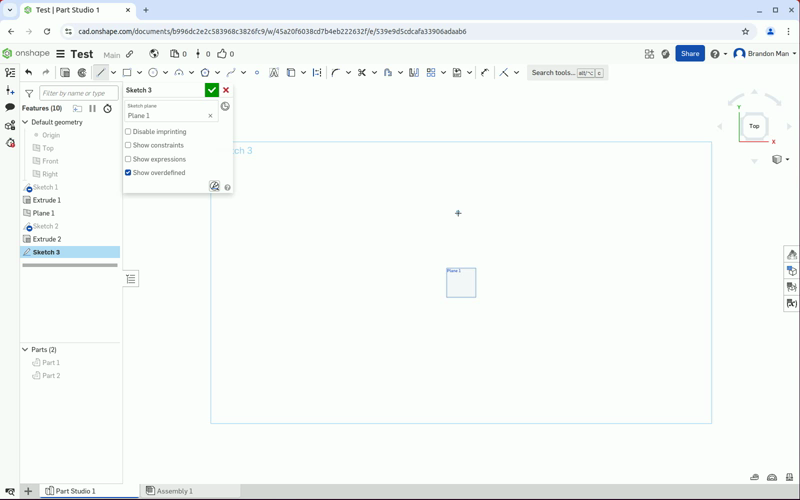
key_down(shift)
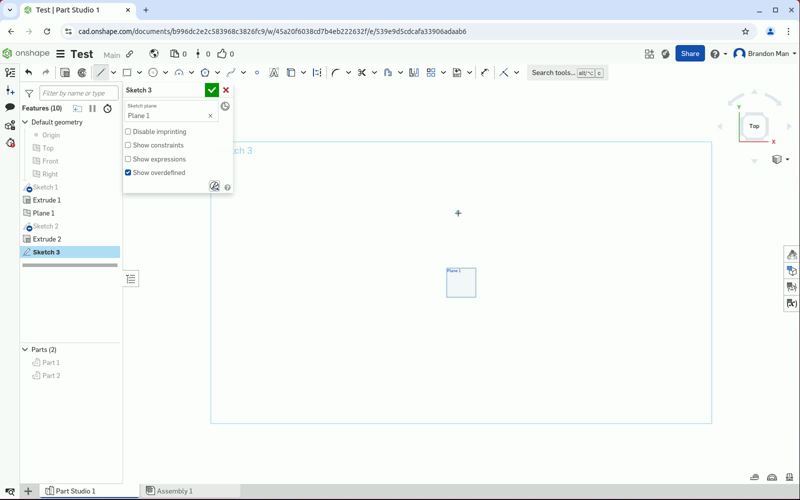
mouse_move(488, 212)
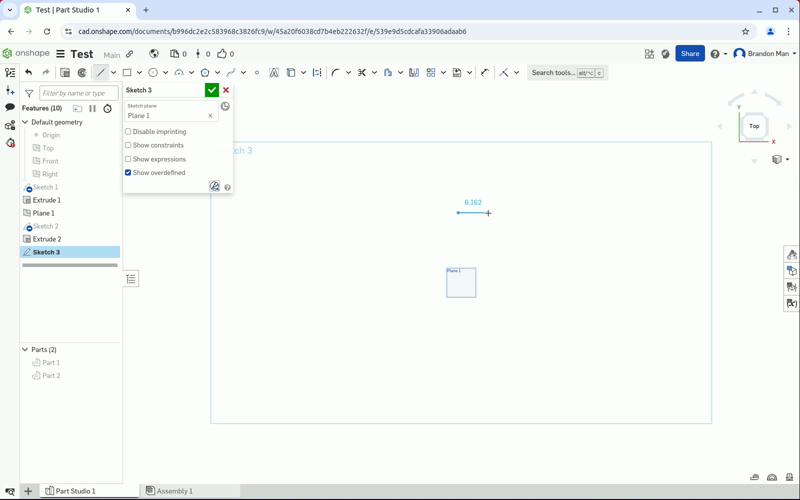
mouse_move(463, 212)
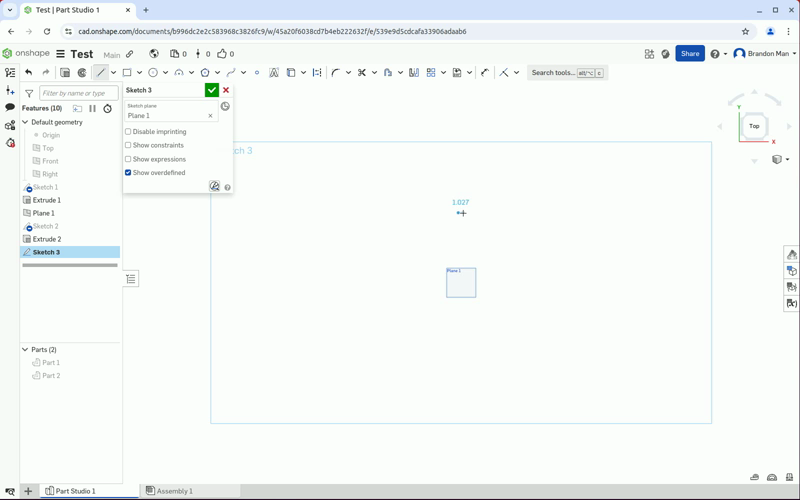
scroll(6)
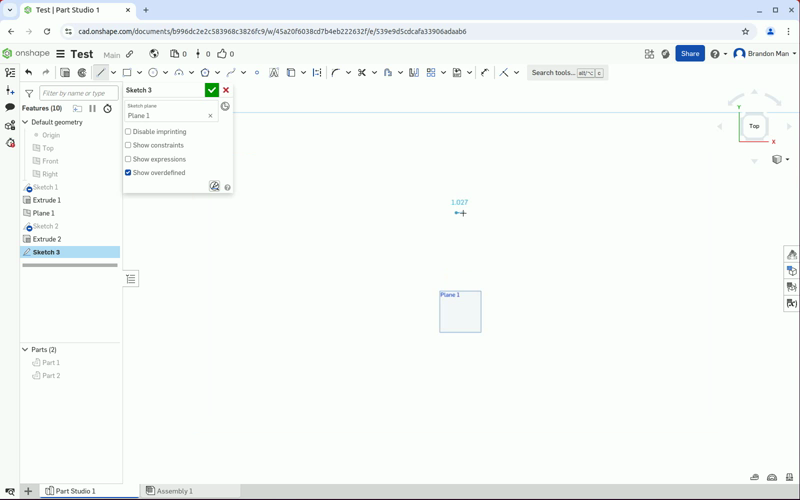
scroll(6)
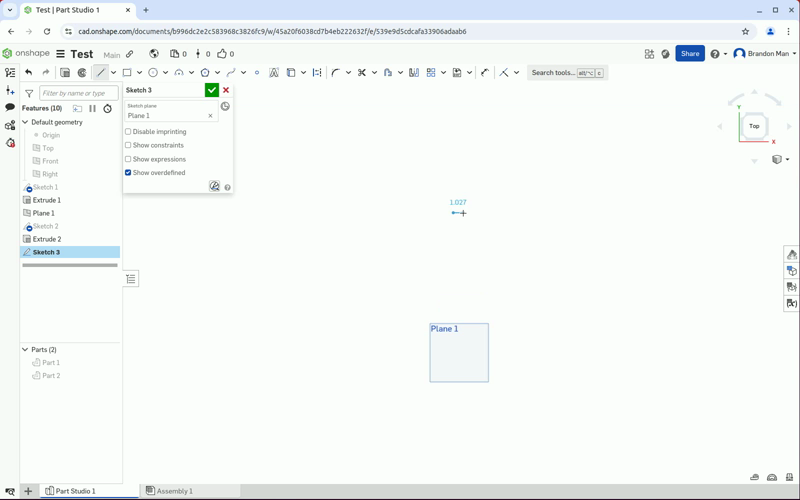
scroll(6)
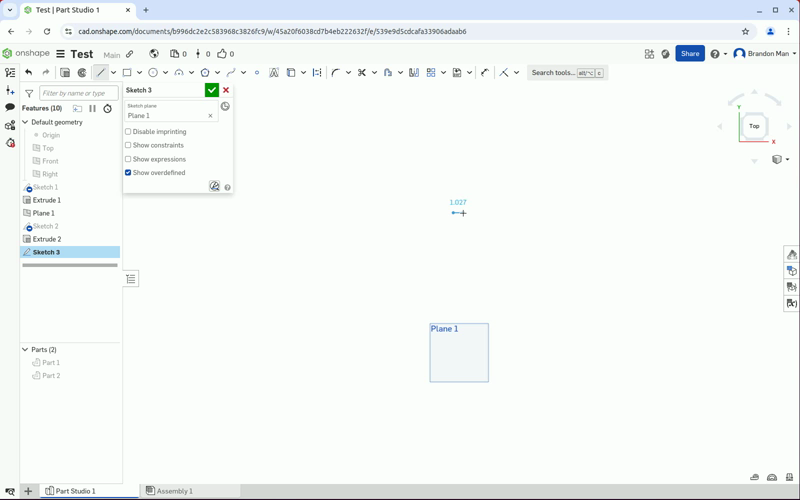
scroll(6)
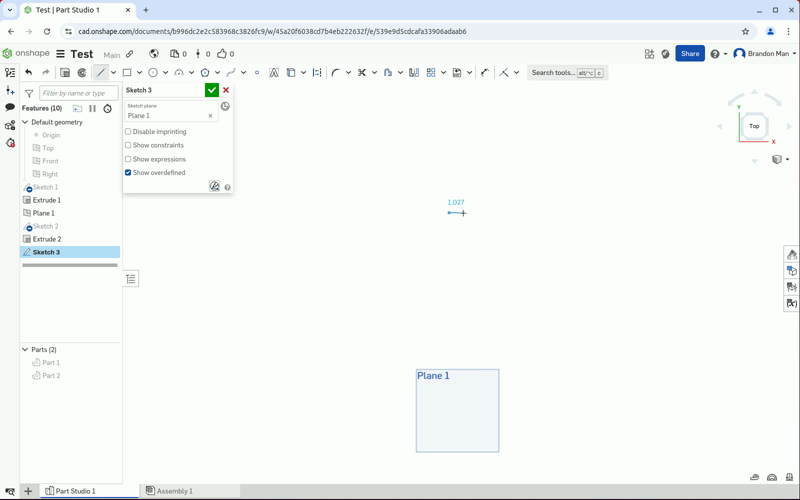
scroll(6)
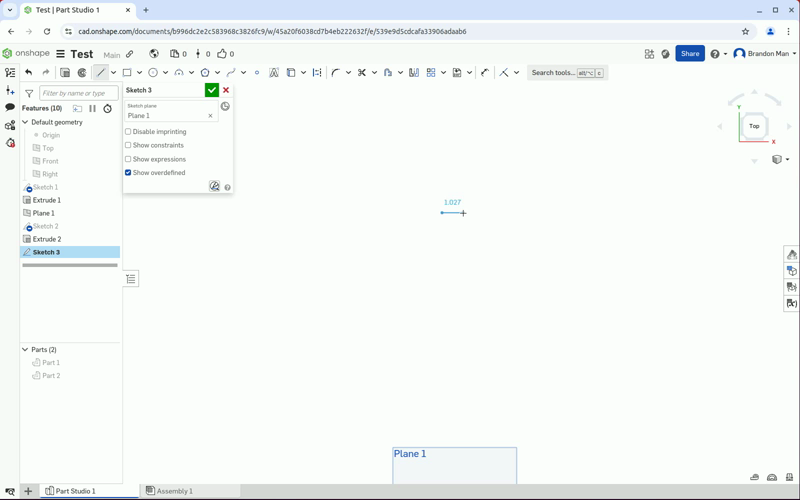
scroll(6)
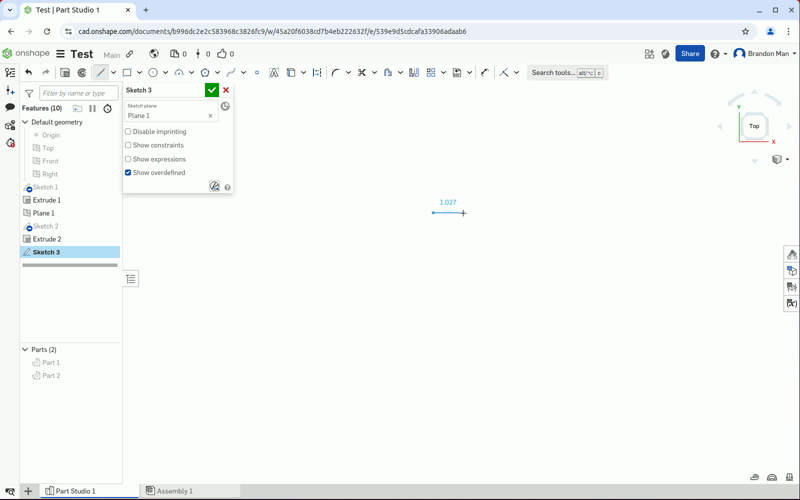
scroll(6)
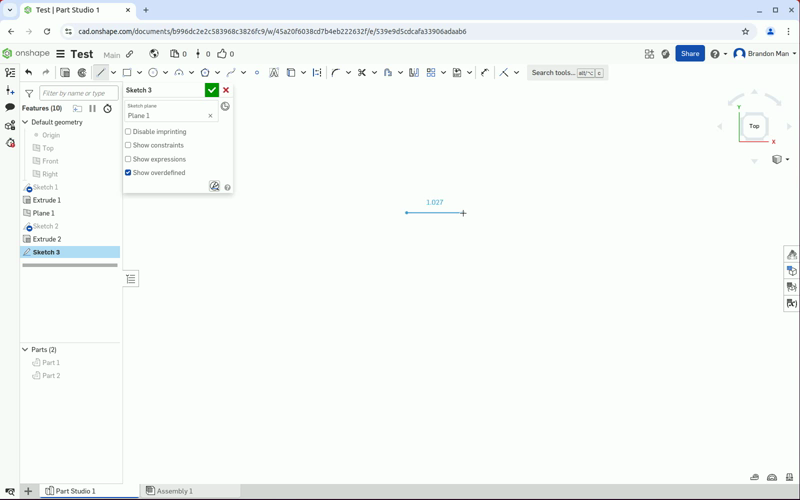
click(463, 212)
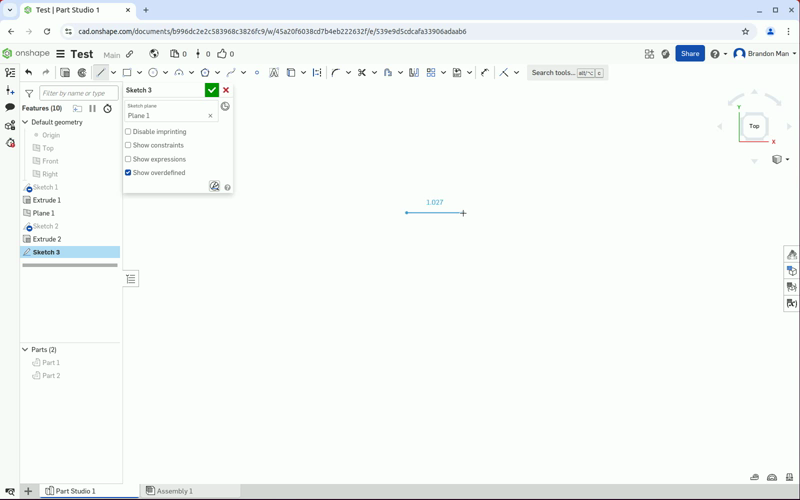
scroll(-6)
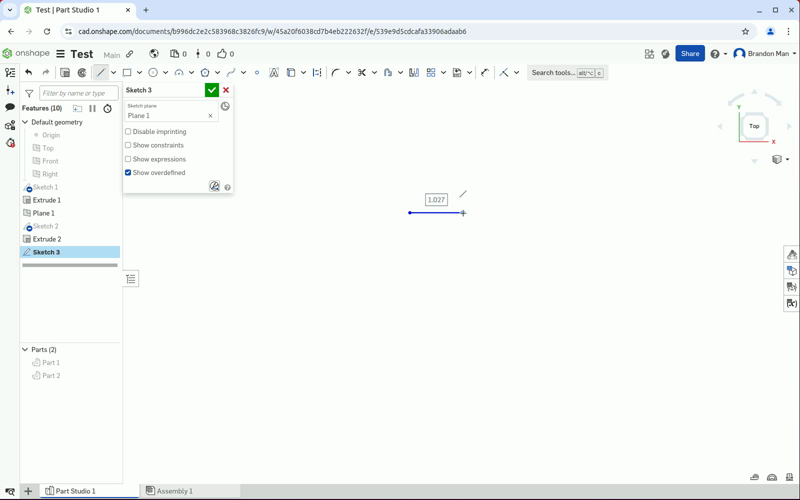
scroll(-6)
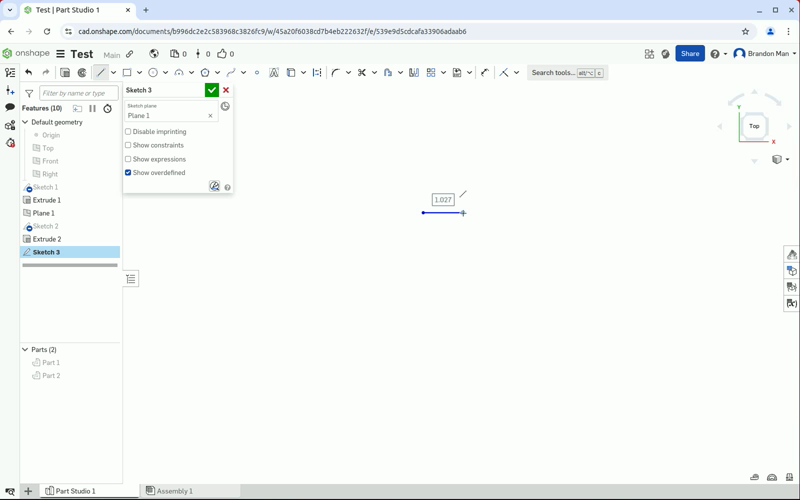
scroll(-6)
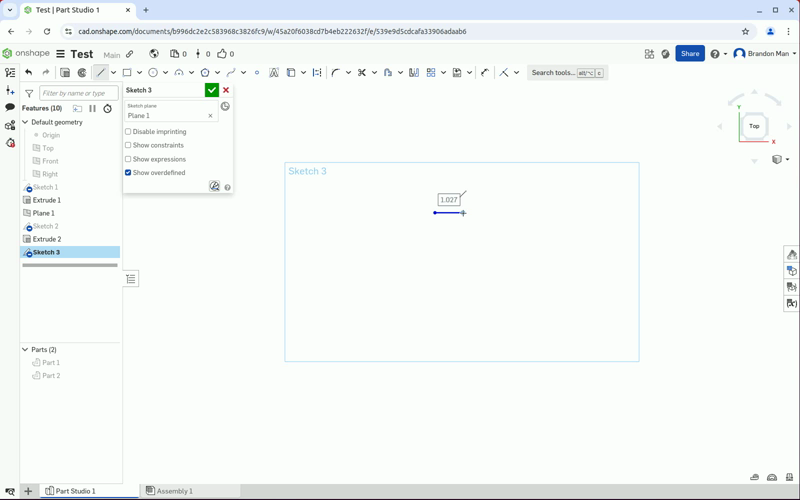
scroll(-6)
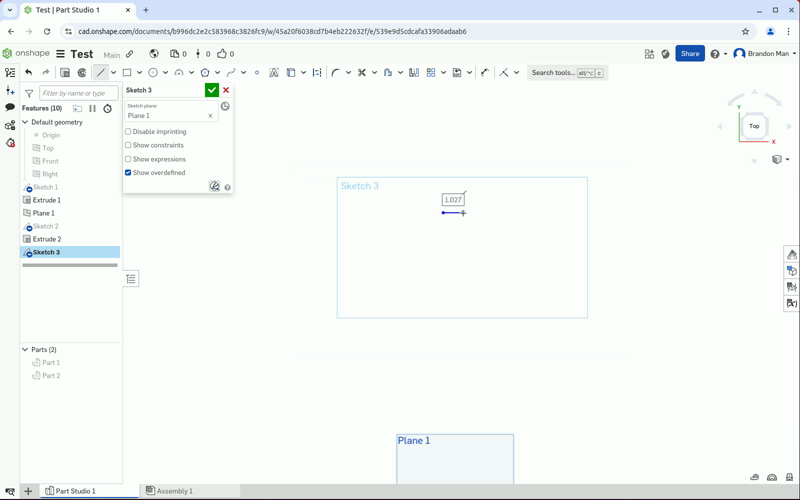
scroll(-6)
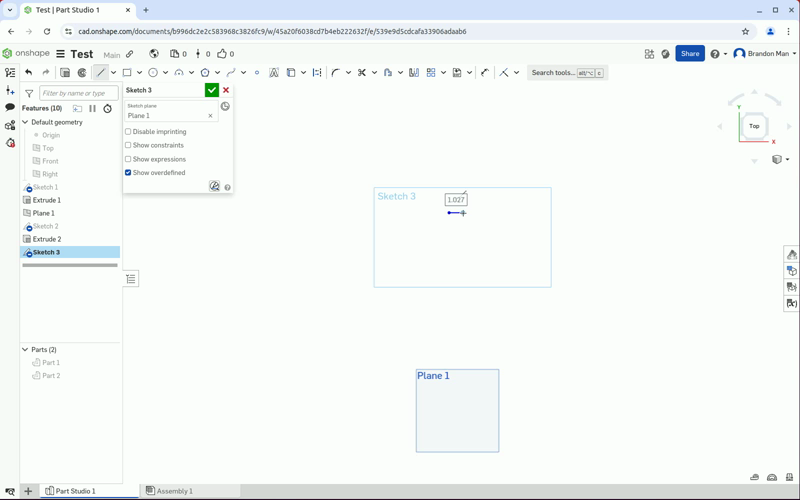
scroll(-6)
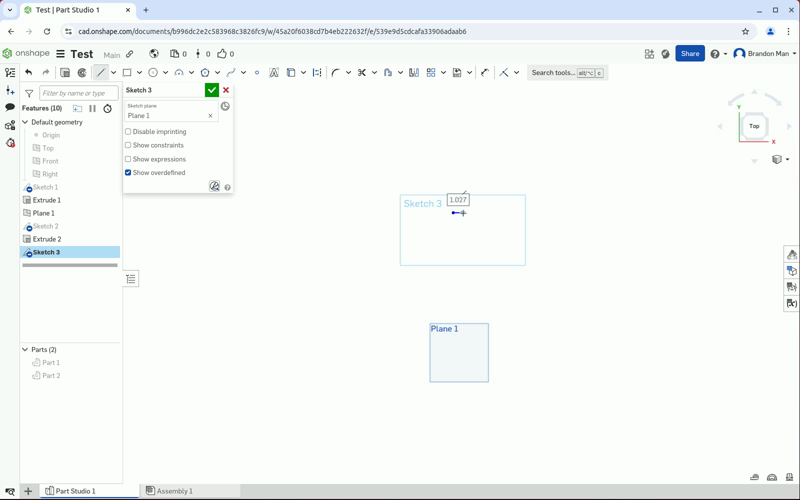
scroll(-6)
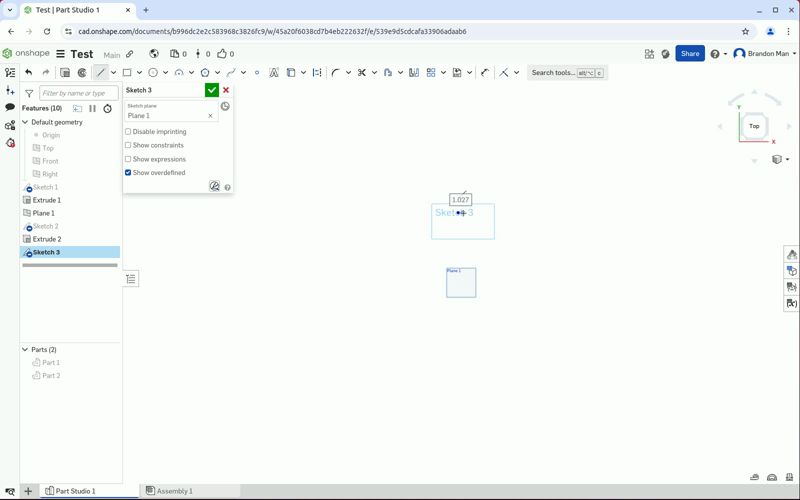
key_up(shift)
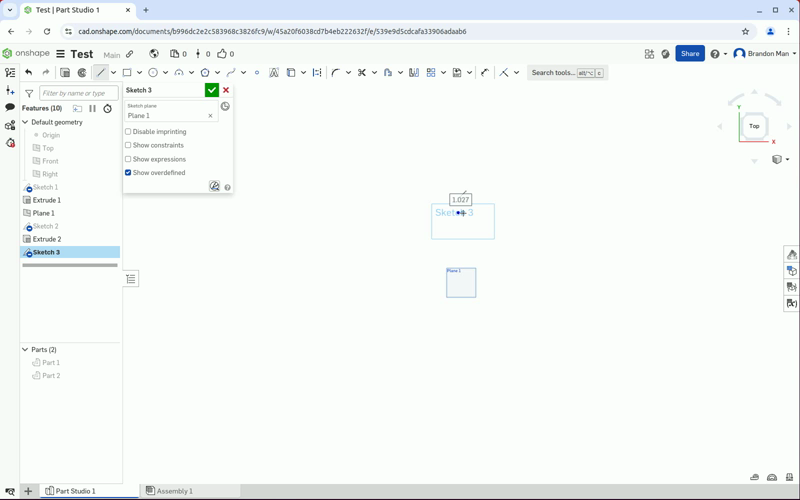
key_down(shift)
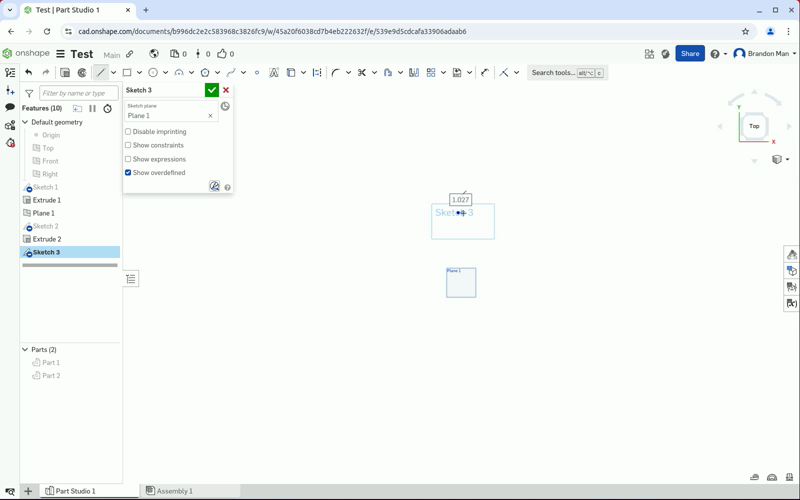
mouse_move(493, 212)
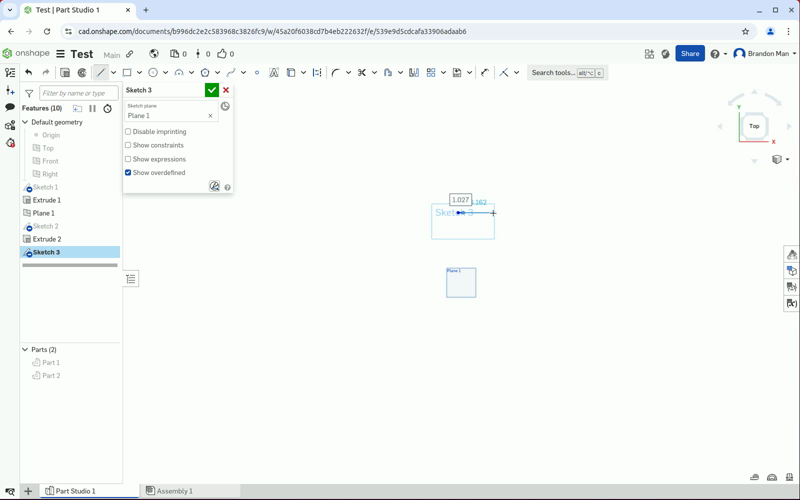
mouse_move(463, 170)
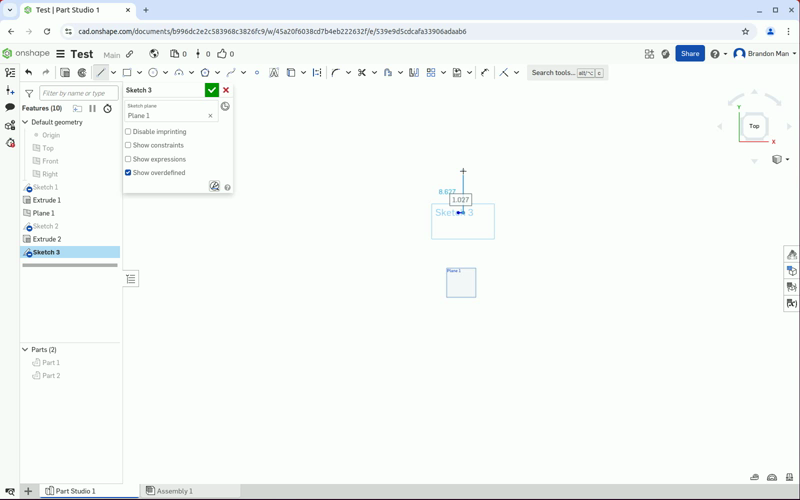
click(463, 170)
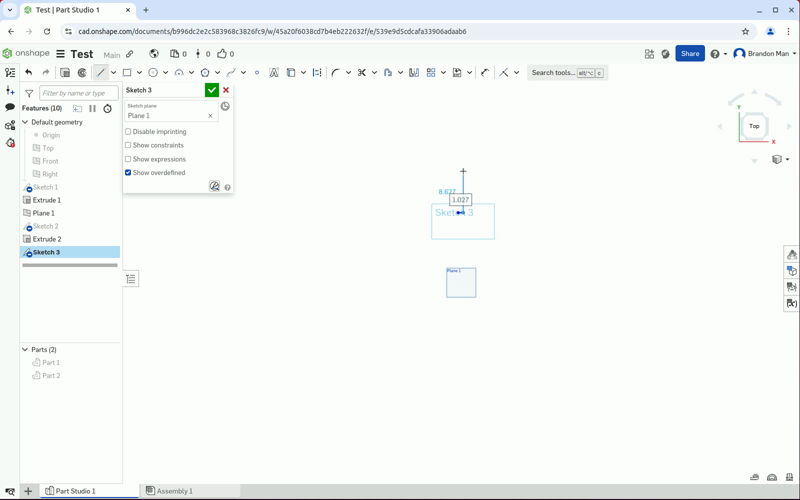
key_up(shift)
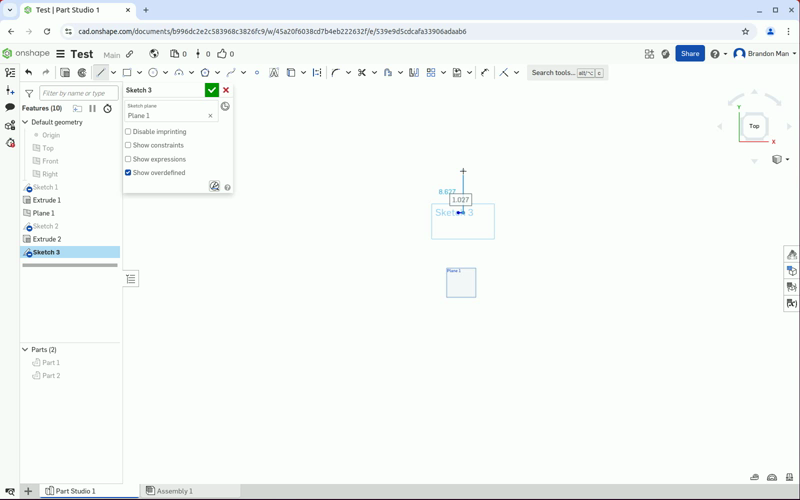
key_down(shift)
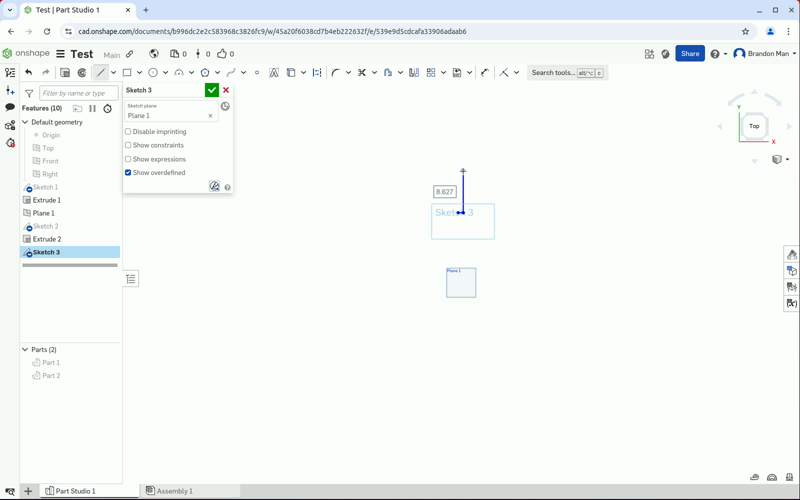
mouse_move(493, 170)
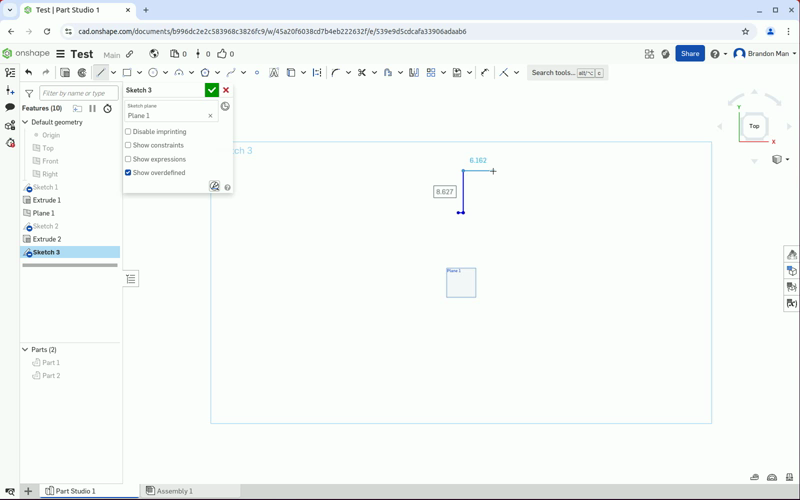
mouse_move(458, 170)
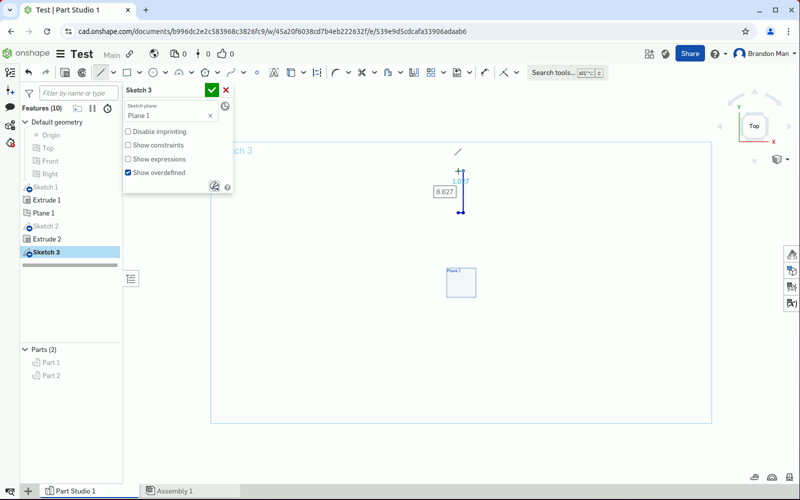
scroll(6)
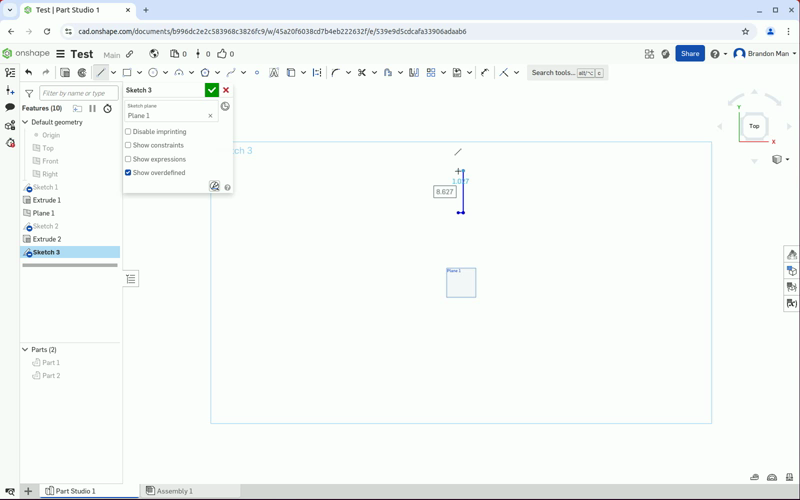
scroll(6)
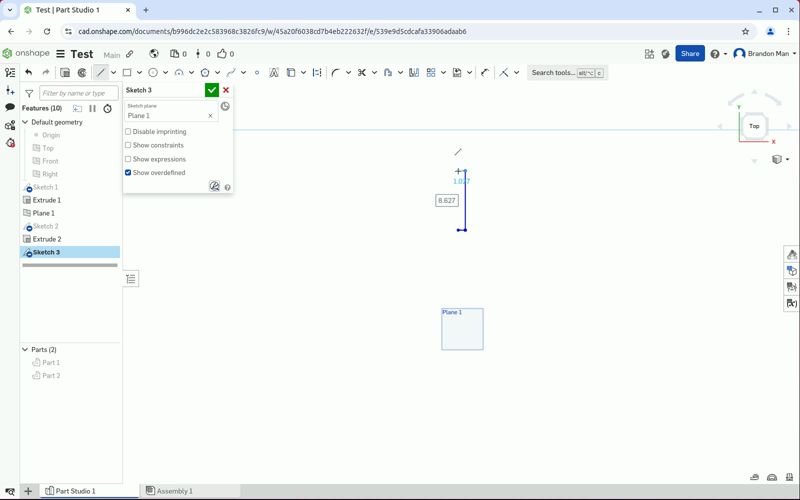
scroll(6)
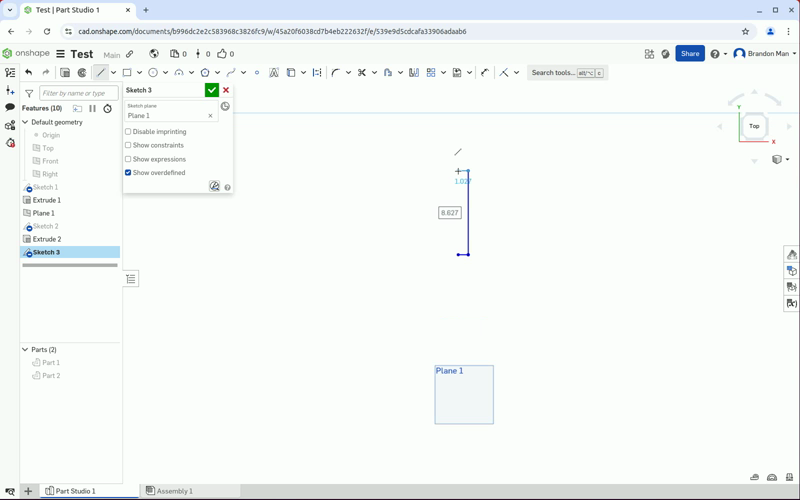
scroll(6)
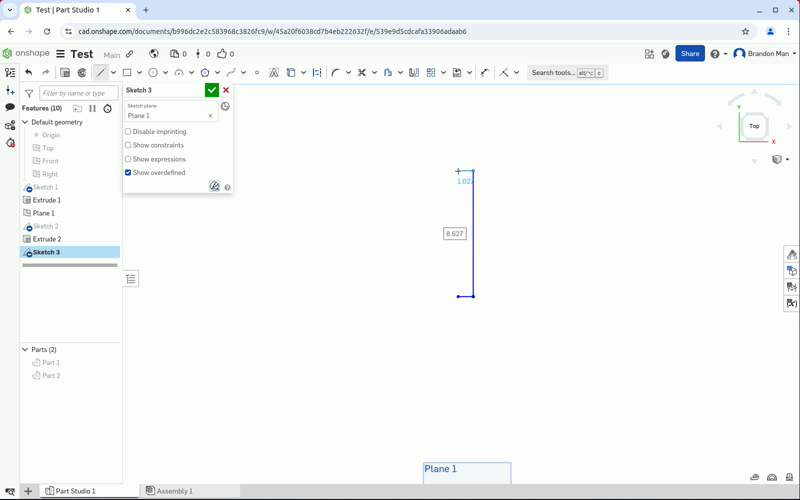
scroll(6)
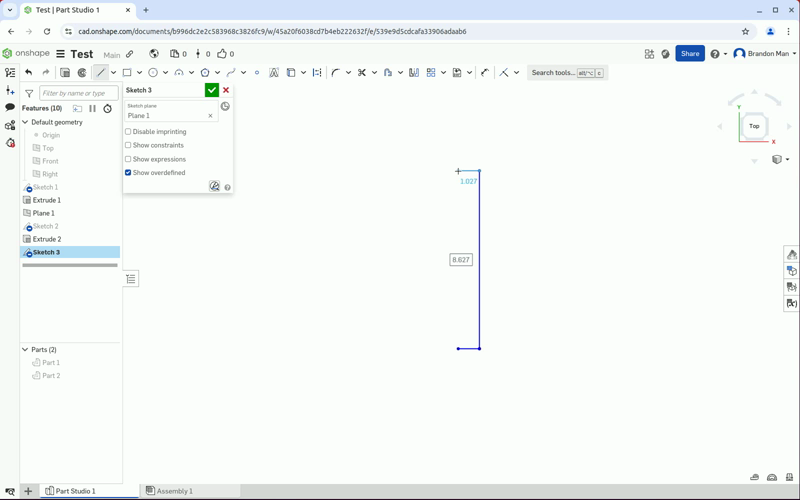
scroll(6)
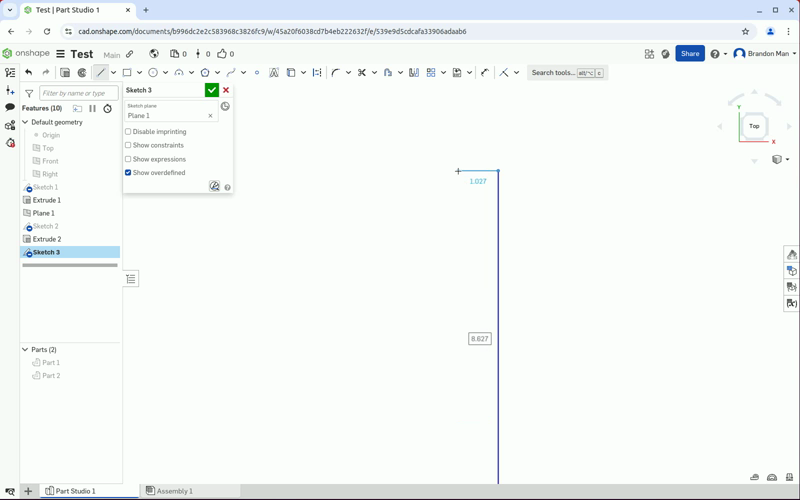
scroll(6)
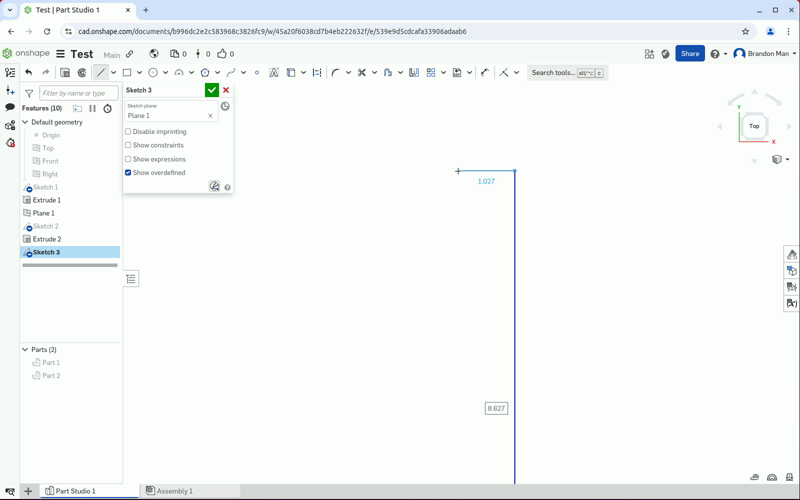
click(458, 170)
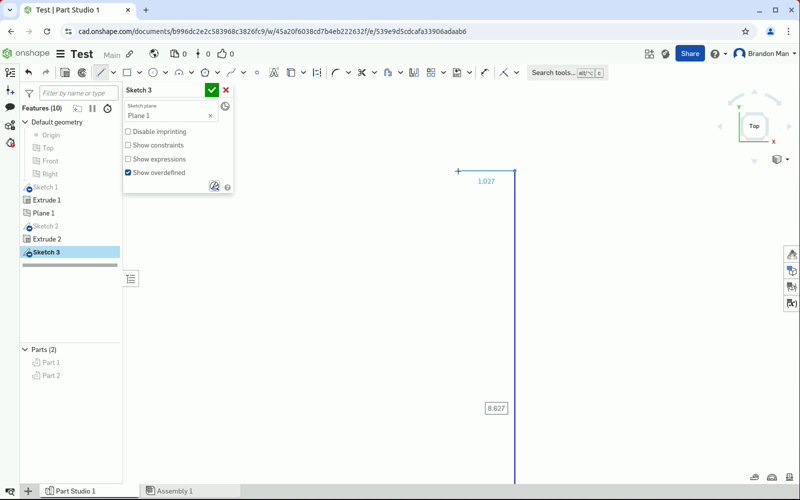
scroll(-6)
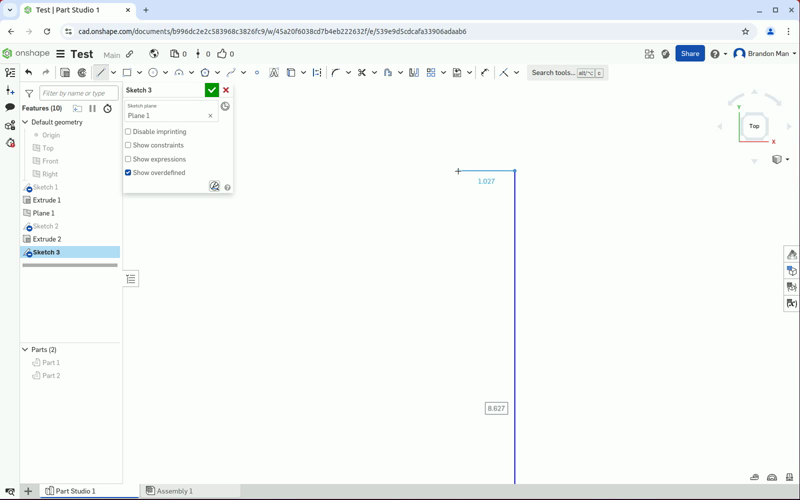
scroll(-6)
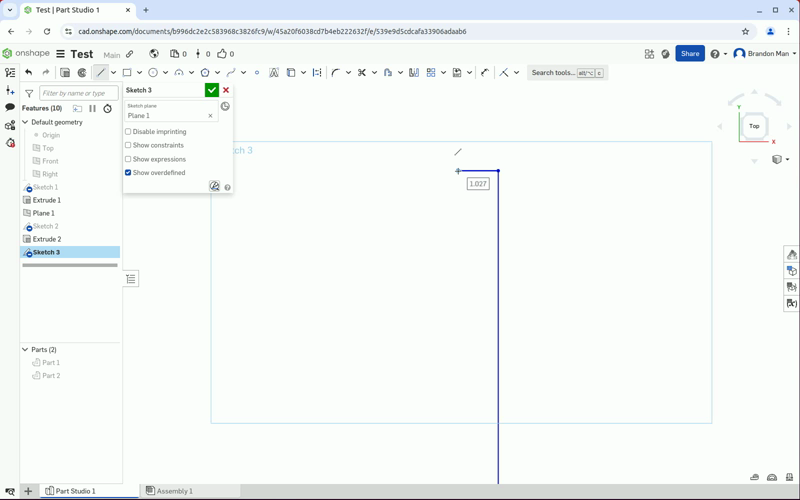
scroll(-6)
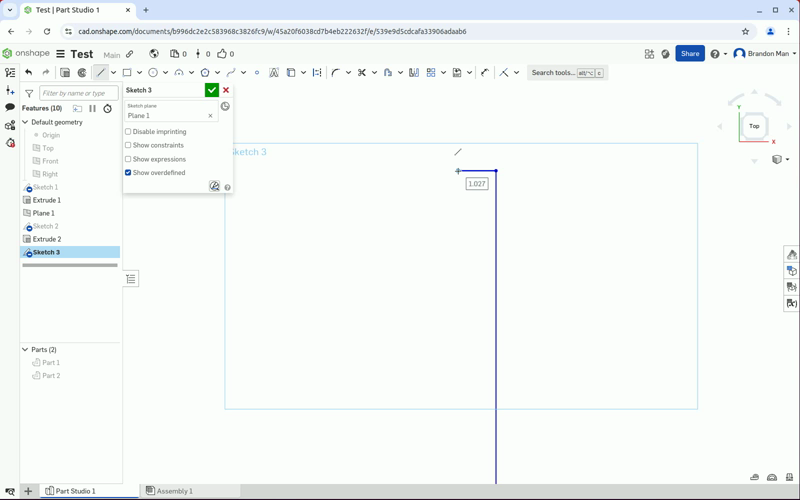
scroll(-6)
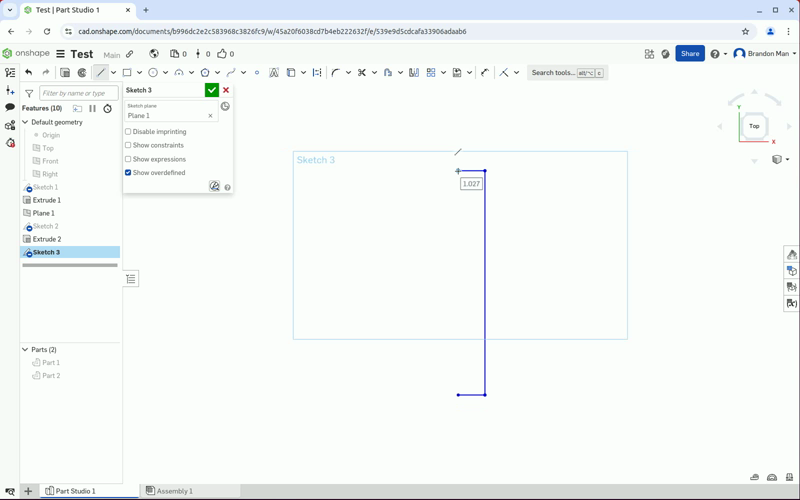
scroll(-6)
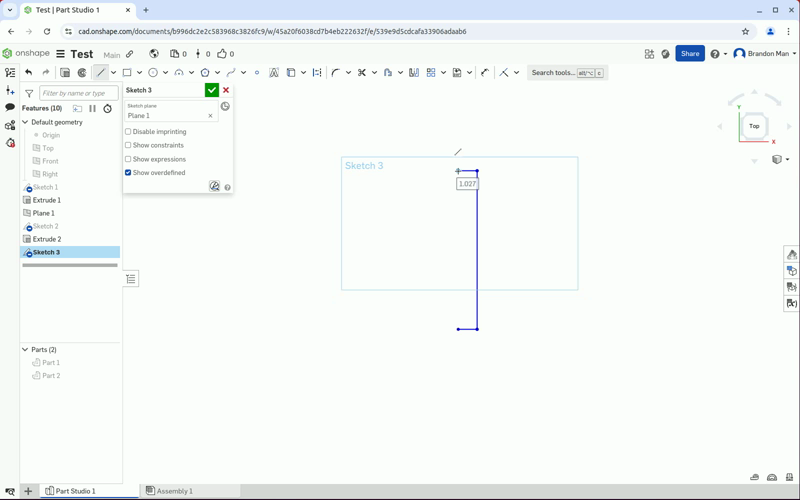
scroll(-6)
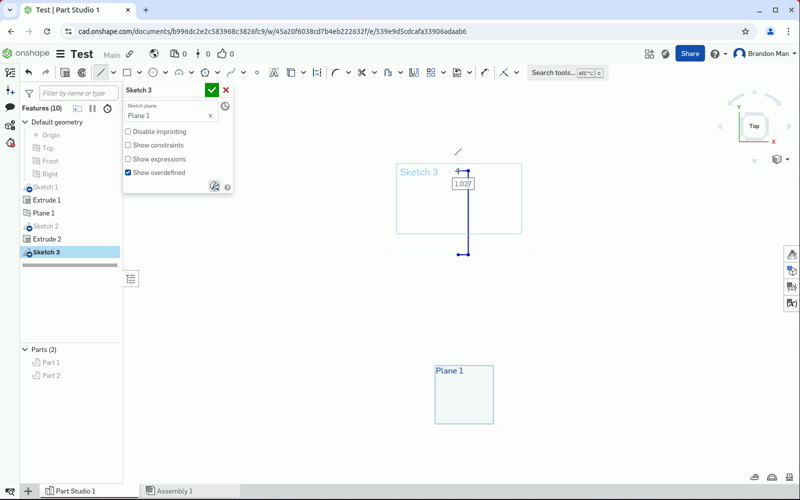
scroll(-6)
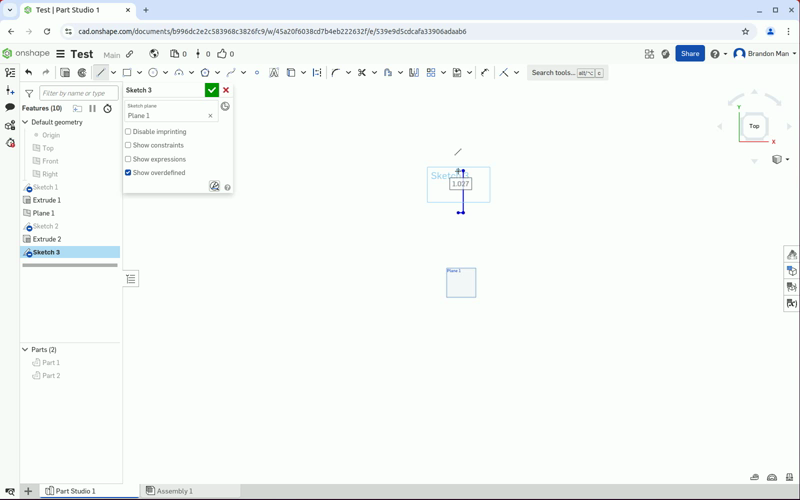
key_up(shift)
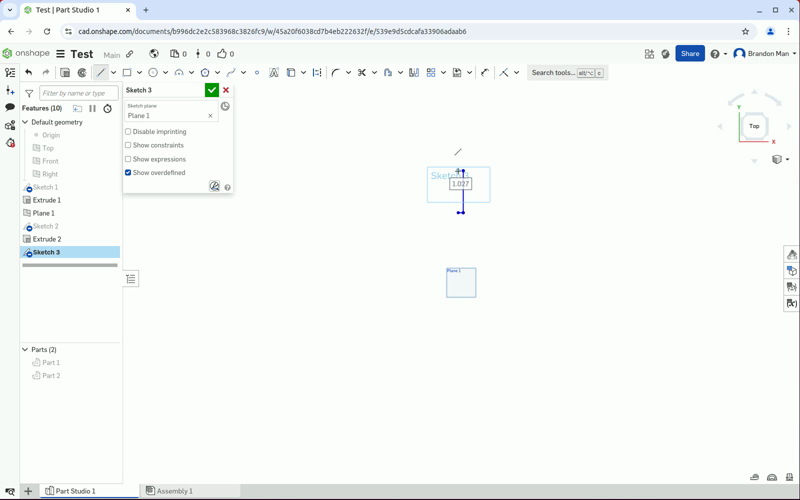
mouse_move(488, 170)
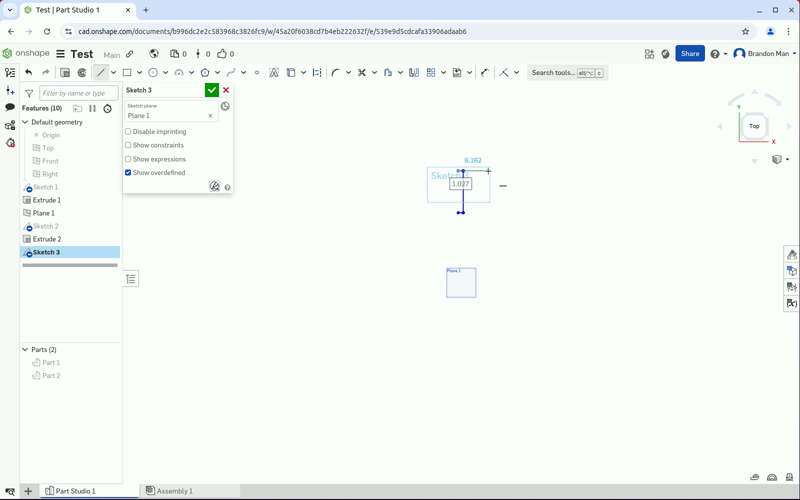
key_down(shift)
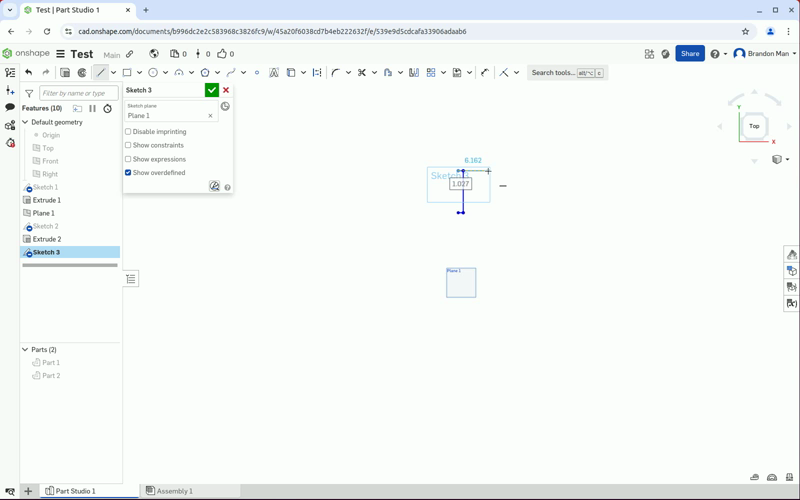
mouse_move(458, 212)
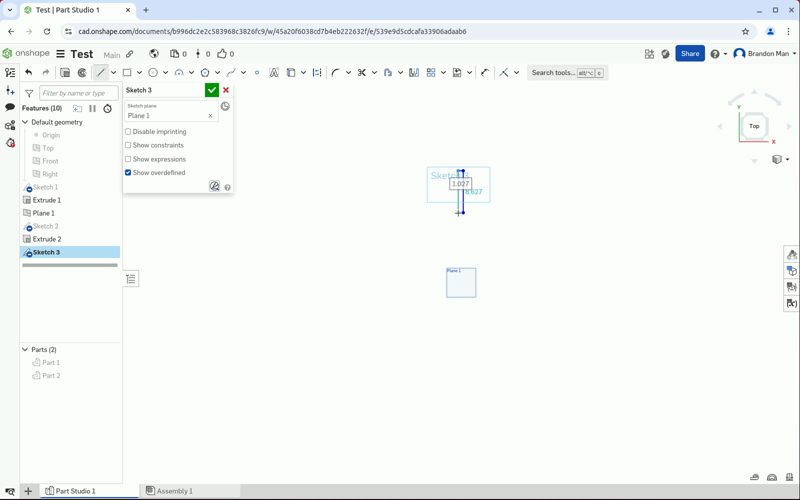
key_up(shift)
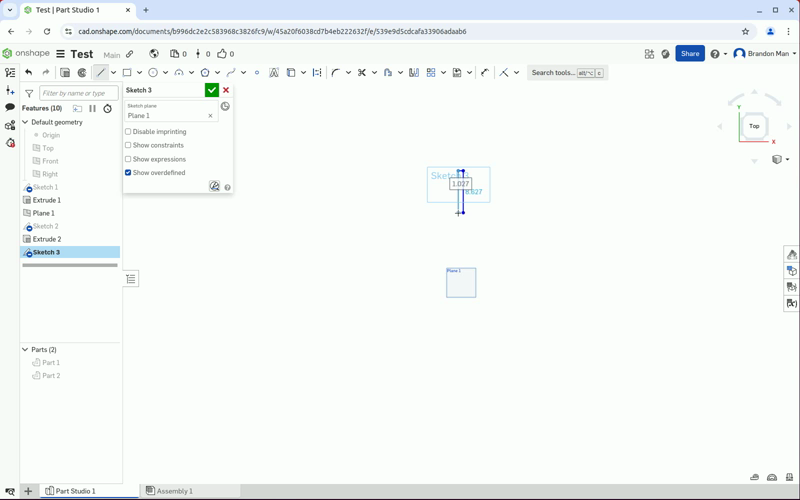
click(458, 212)
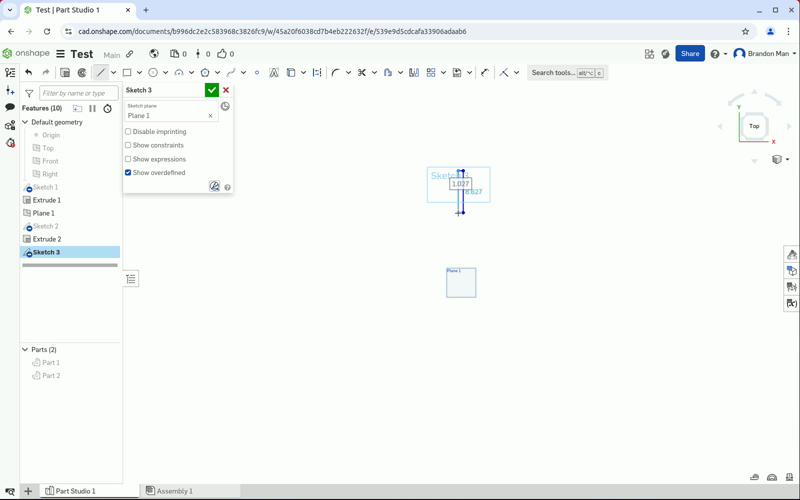
key(esc)
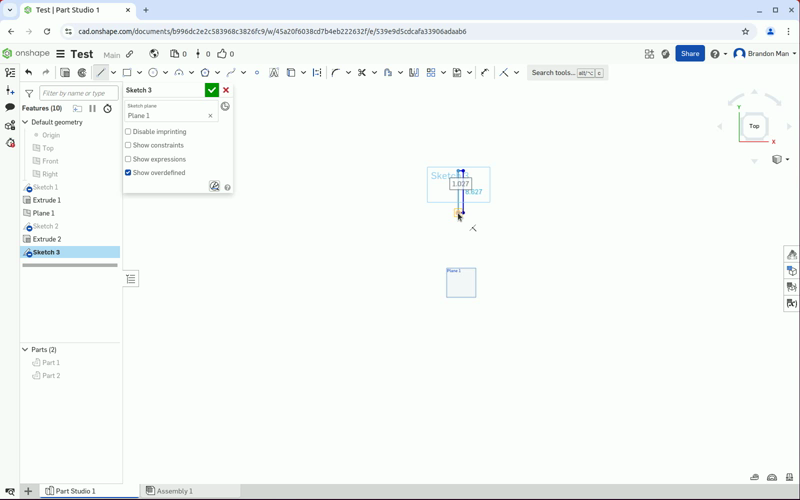
mouse_move(458, 210)
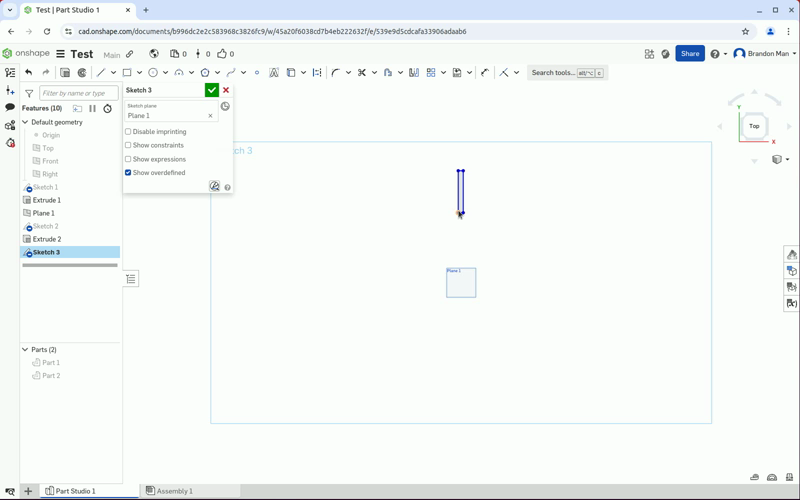
scroll(6)
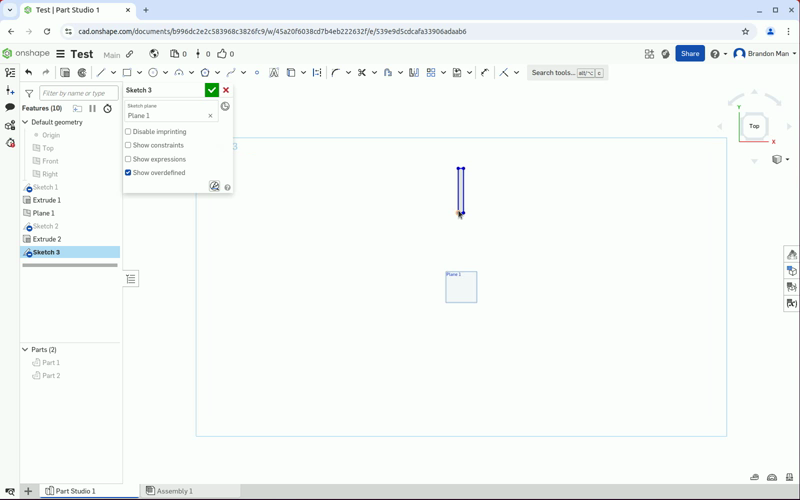
scroll(6)
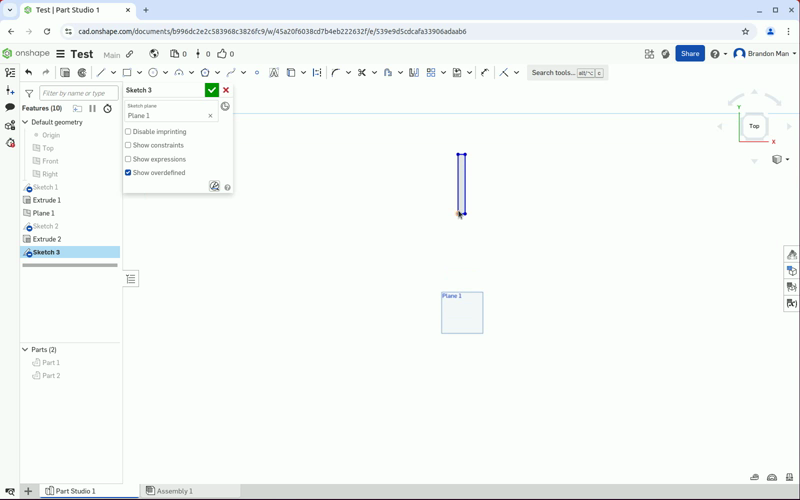
scroll(6)
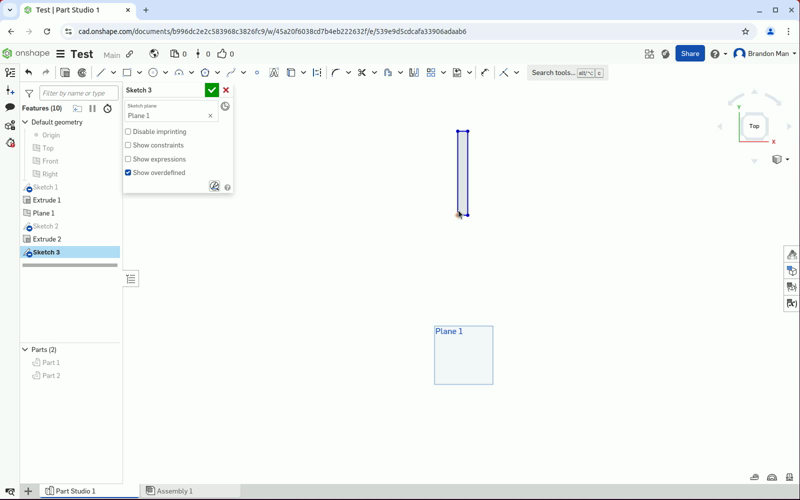
scroll(6)
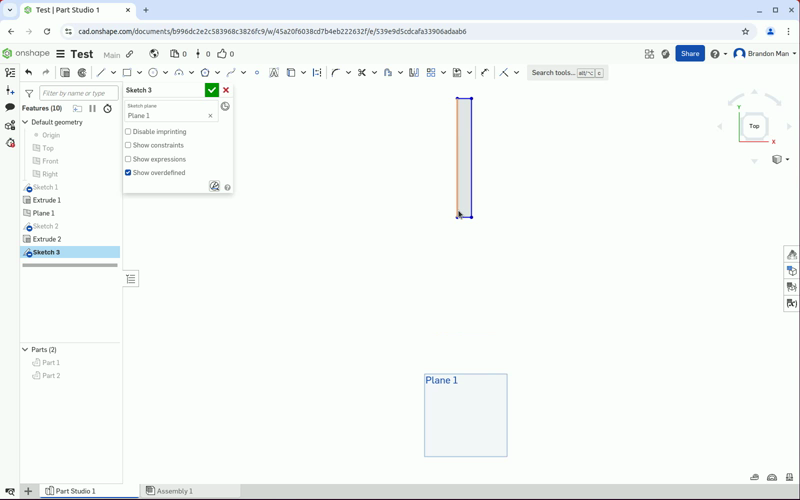
scroll(6)
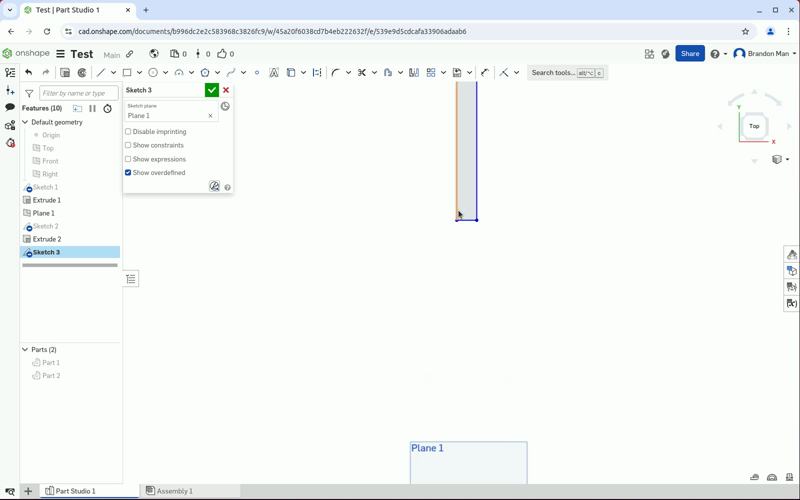
scroll(6)
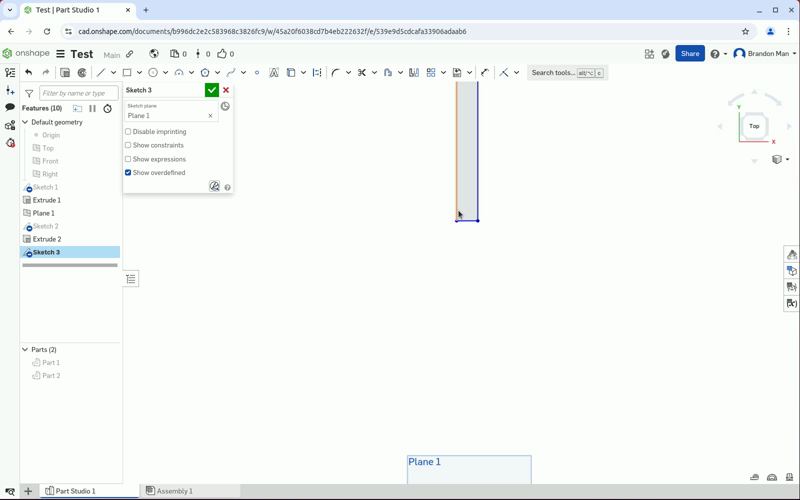
scroll(6)
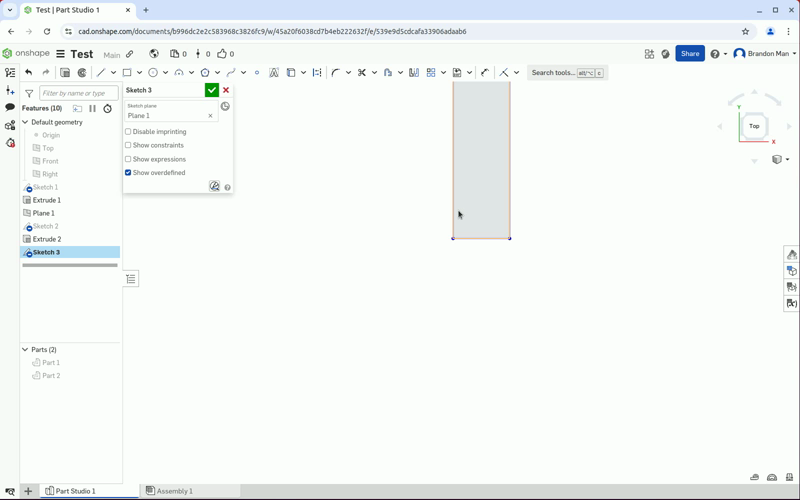
click(458, 210)
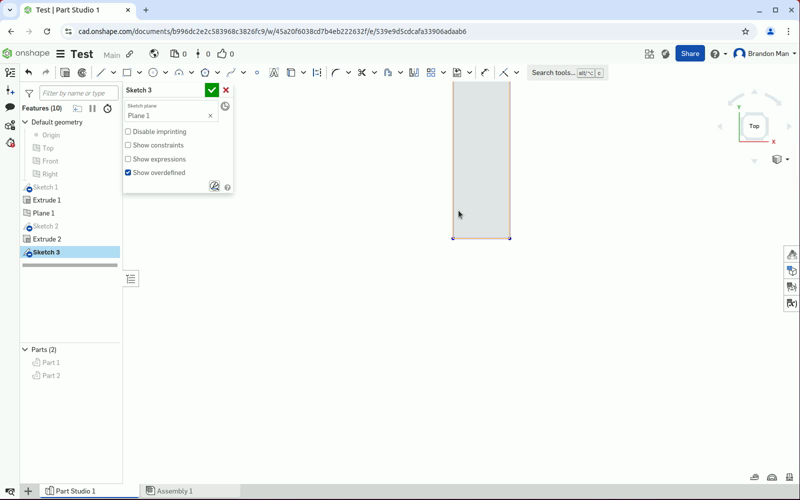
scroll(-6)
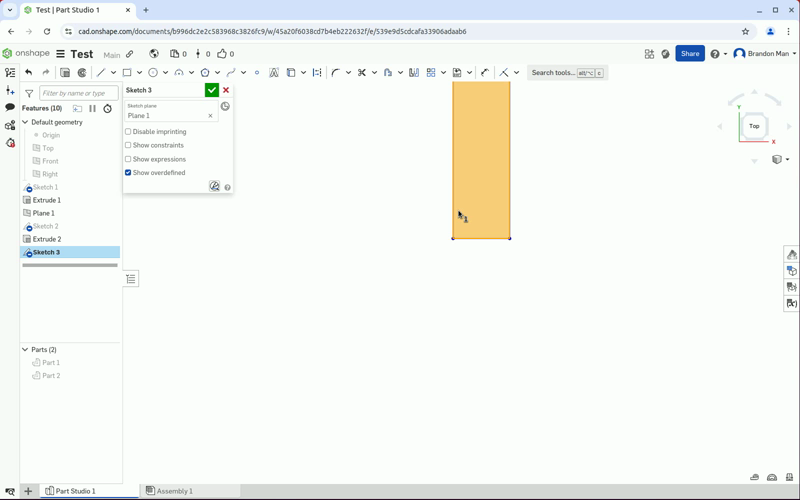
scroll(-6)
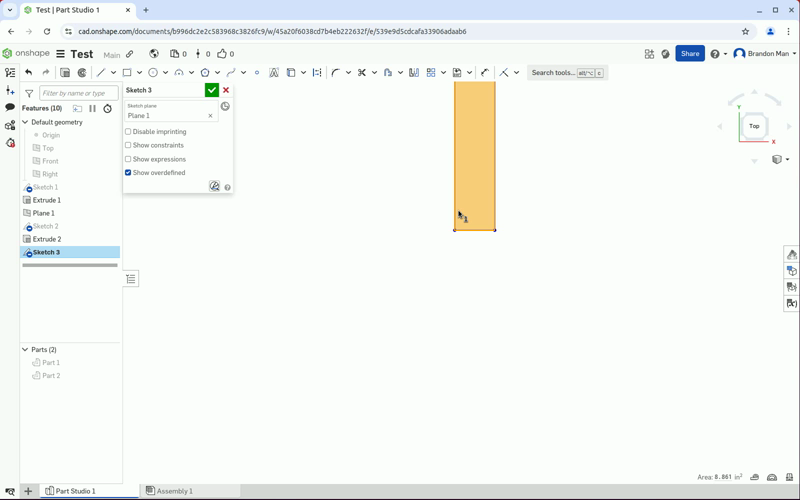
scroll(-6)
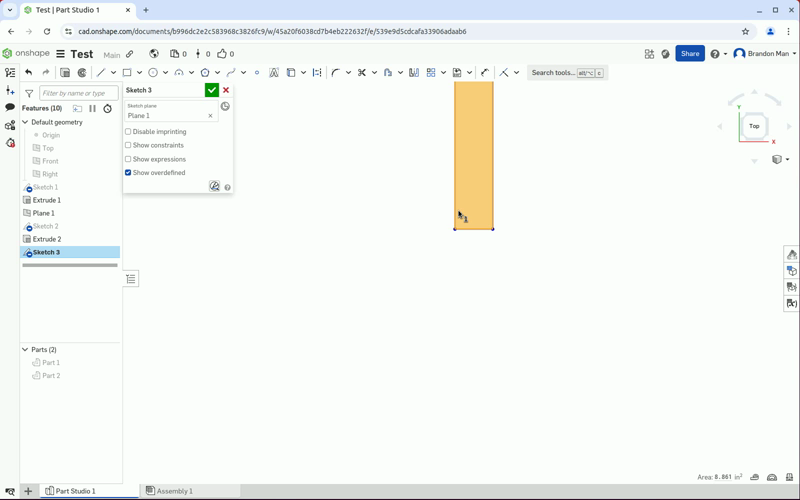
scroll(-6)
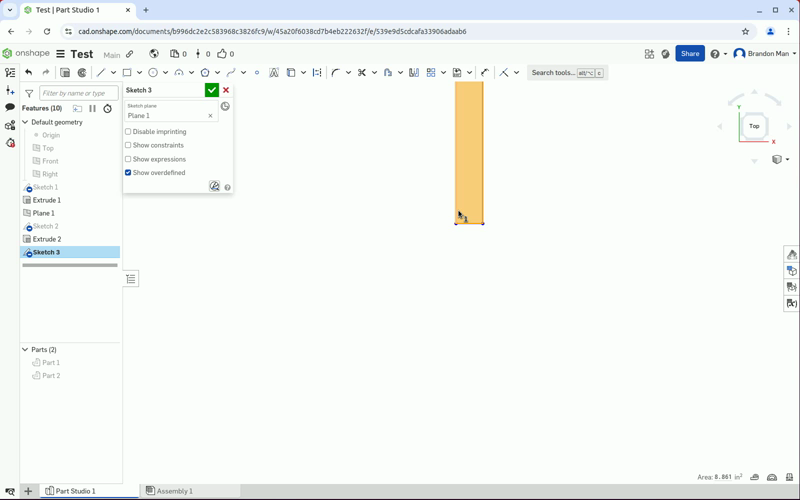
scroll(-6)
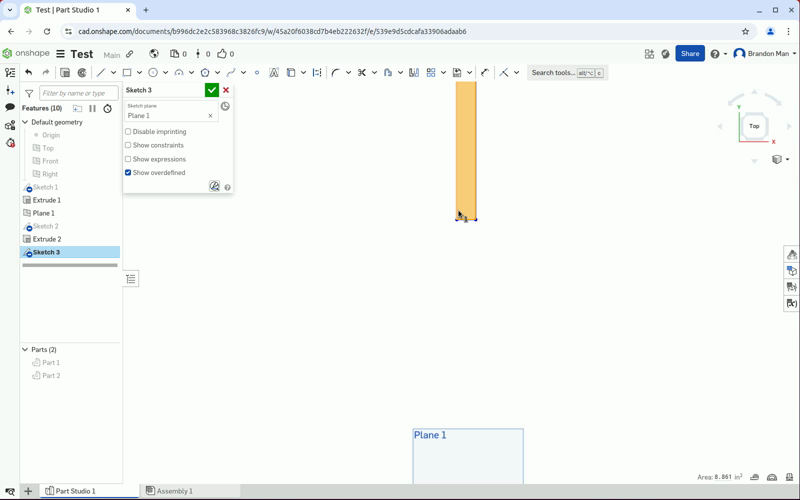
scroll(-6)
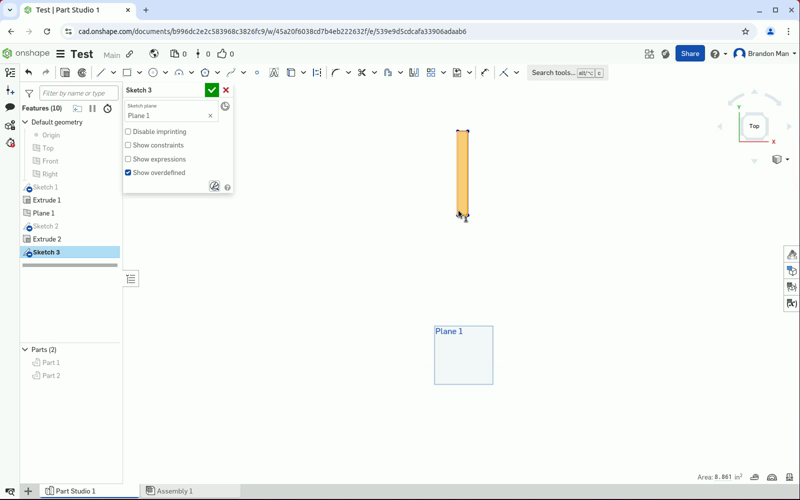
scroll(-6)
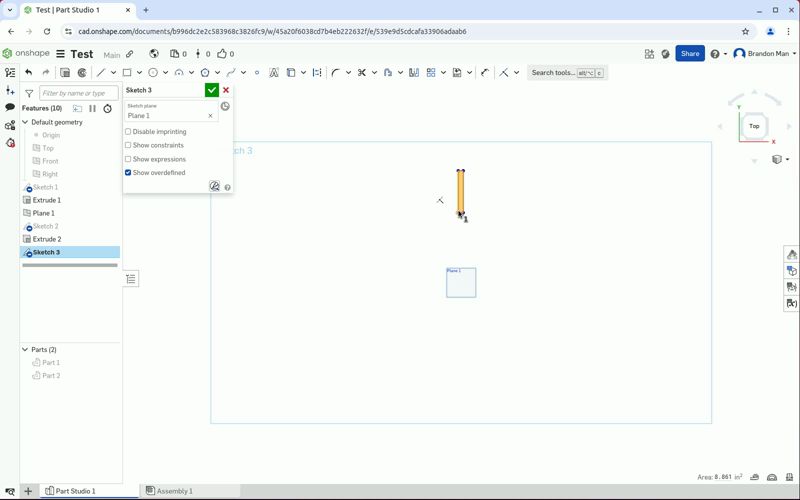
mouse_move(73, 352)
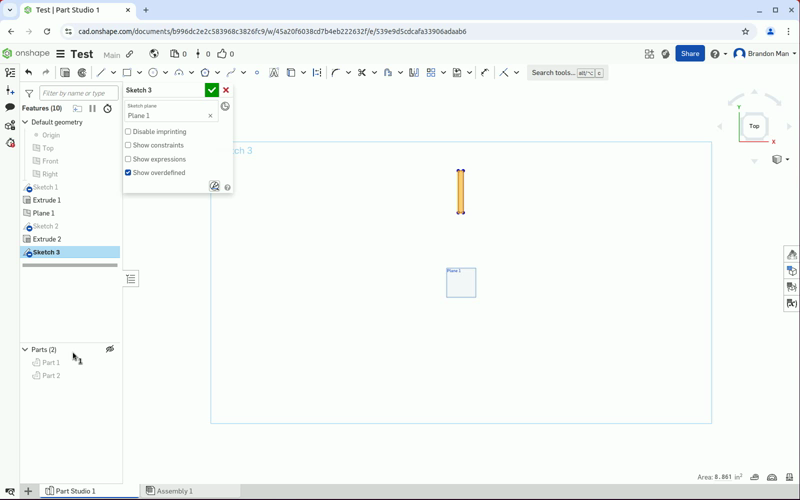
key(shift+y)
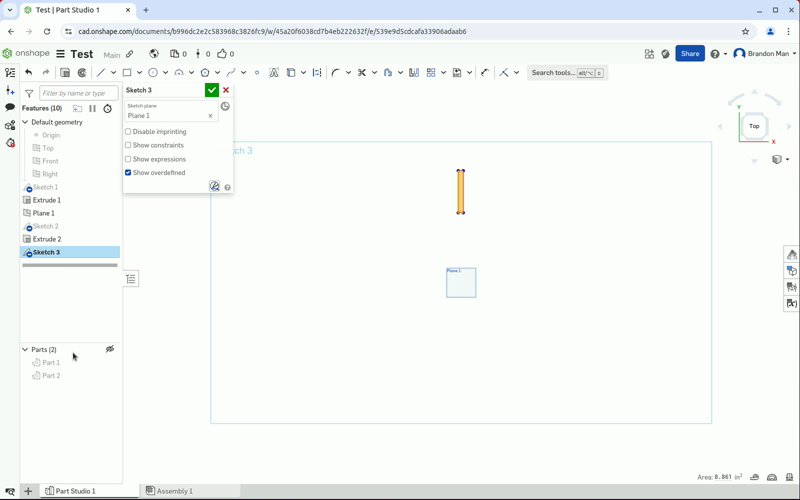
key(shift+e)
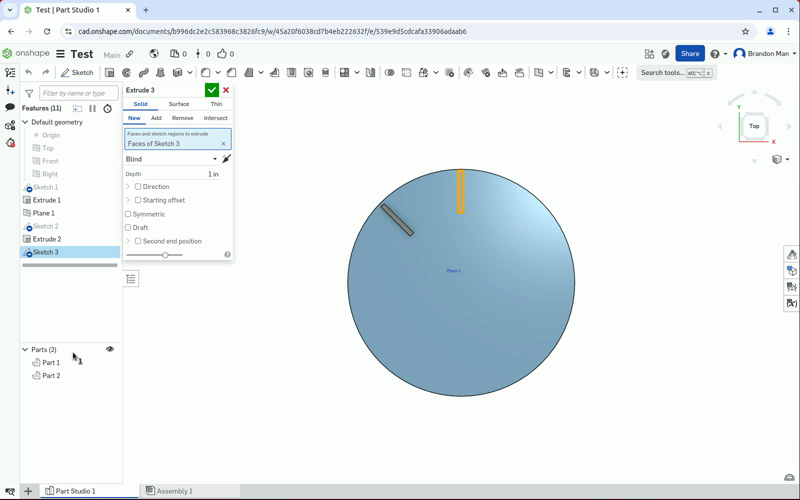
mouse_move(143, 106)
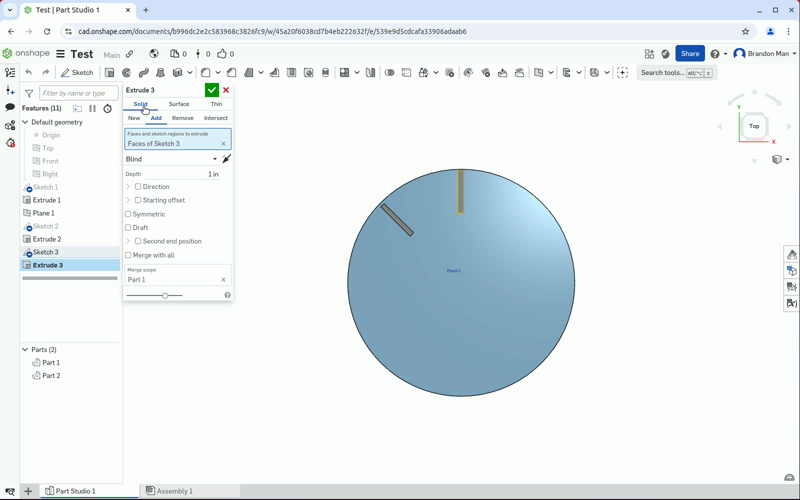
click(143, 106)
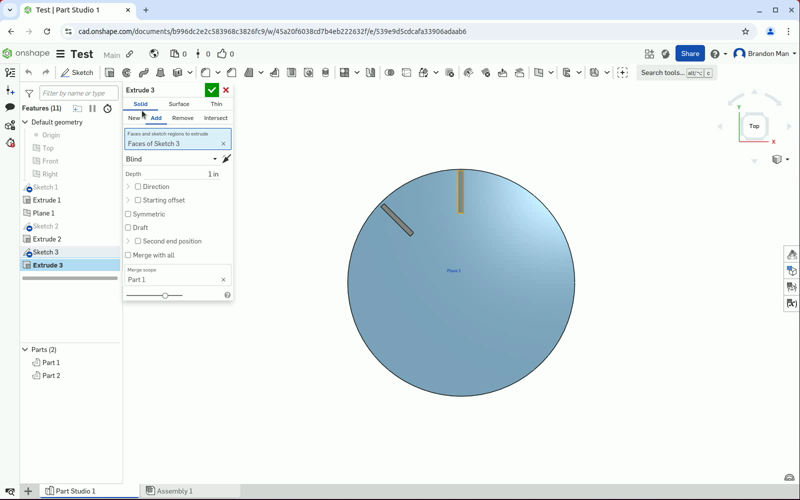
mouse_move(137, 120)
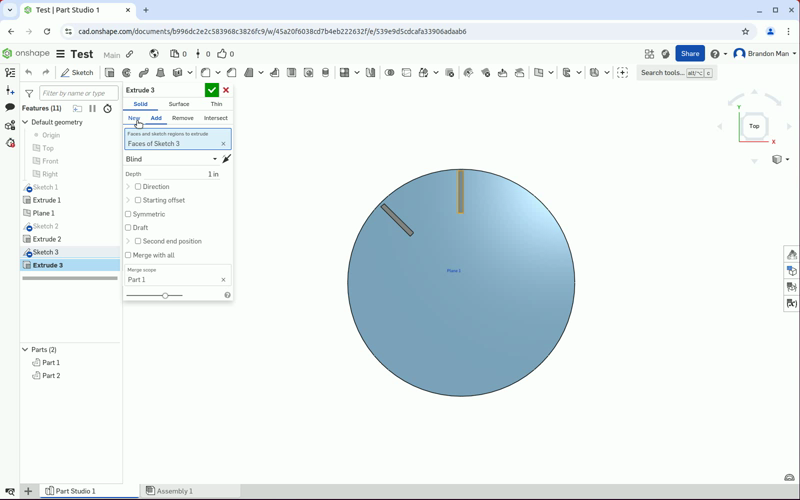
click(137, 120)
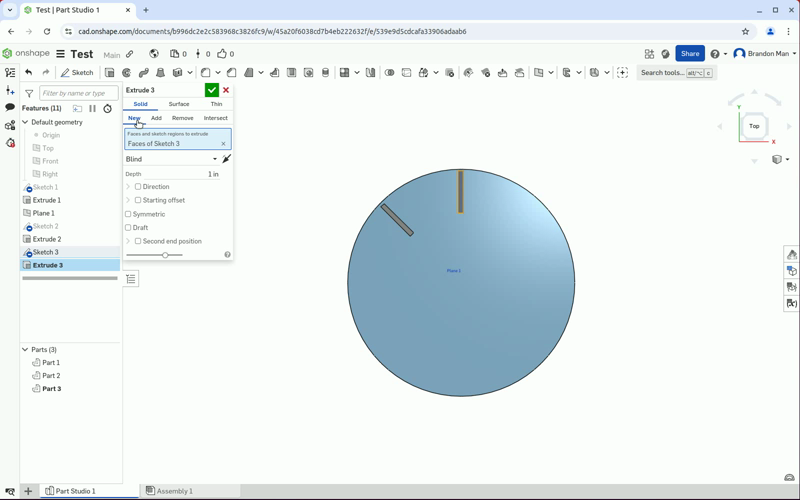
key(tab, 4)
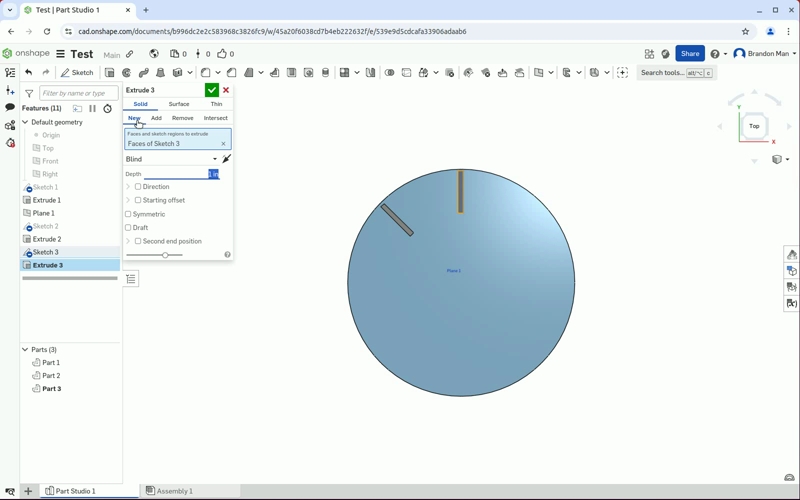
text(0.963)
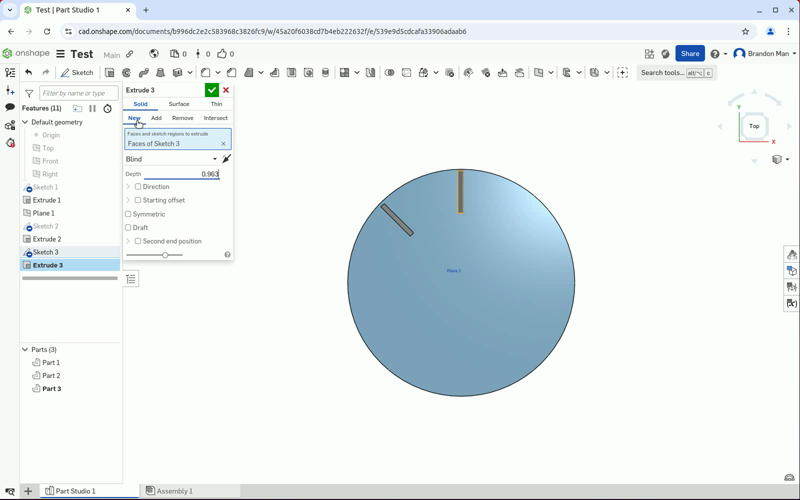
key(enter)
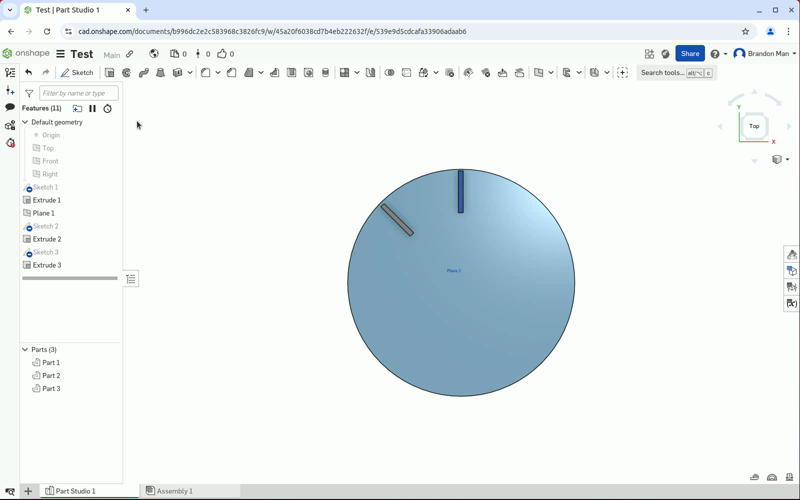
key(shift+h)
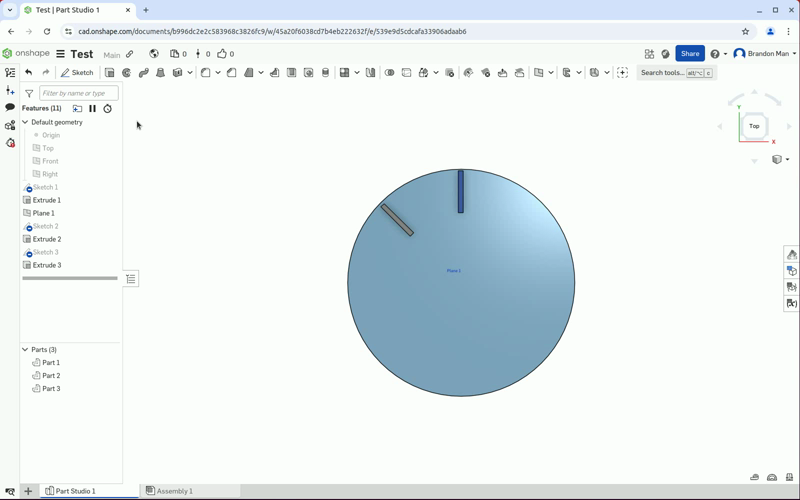
key(shift+h)
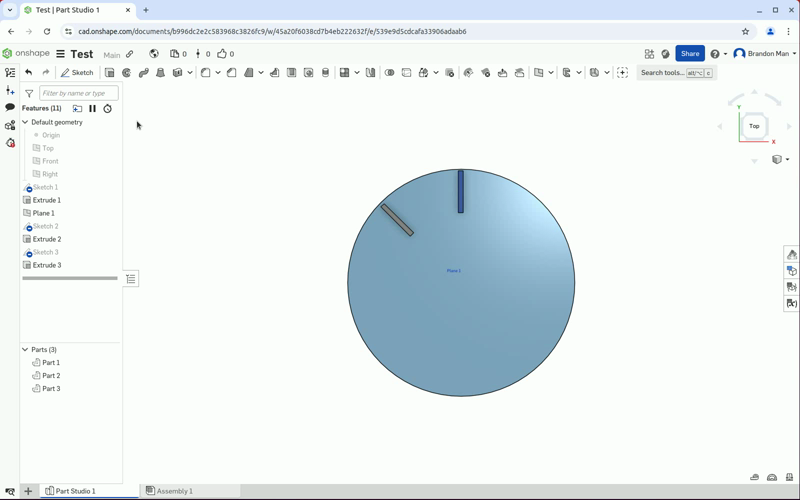
mouse_move(73, 189)
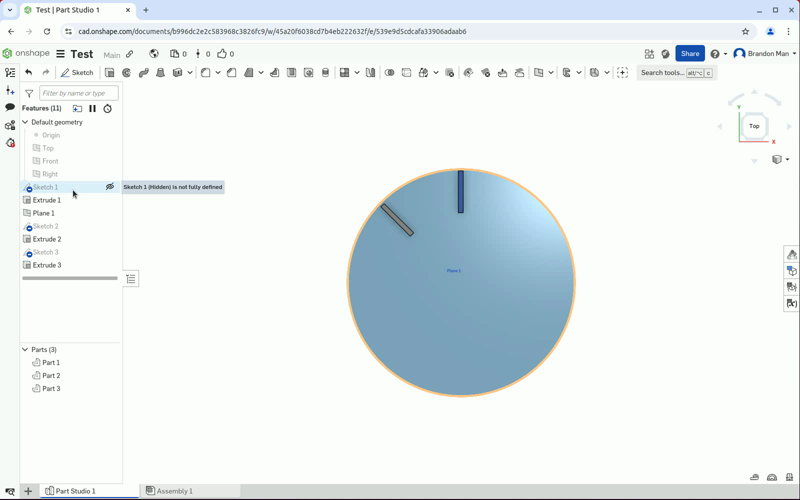
click(73, 189)
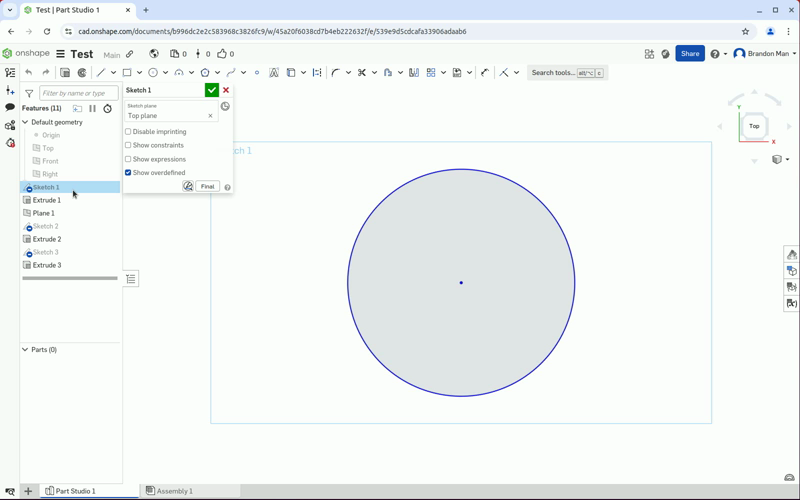
mouse_move(229, 92)
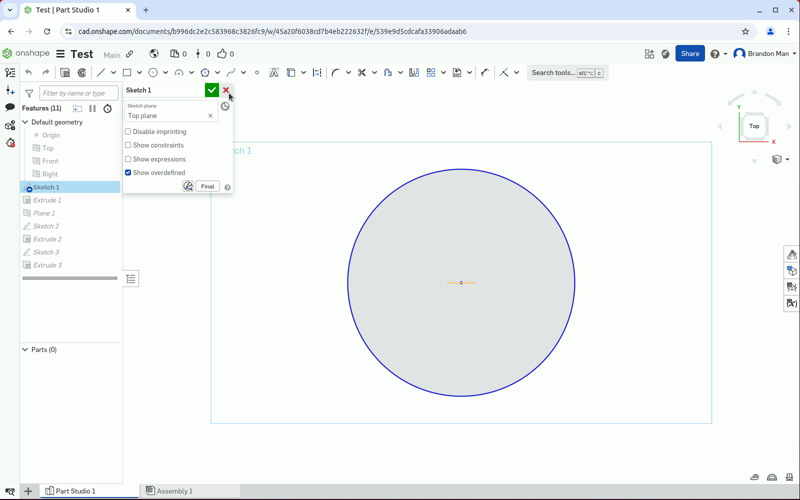
click(229, 92)
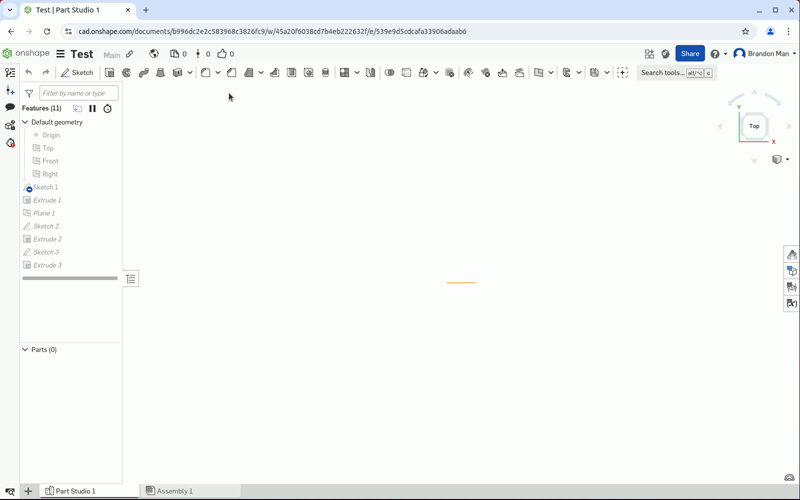
key(shift+s)
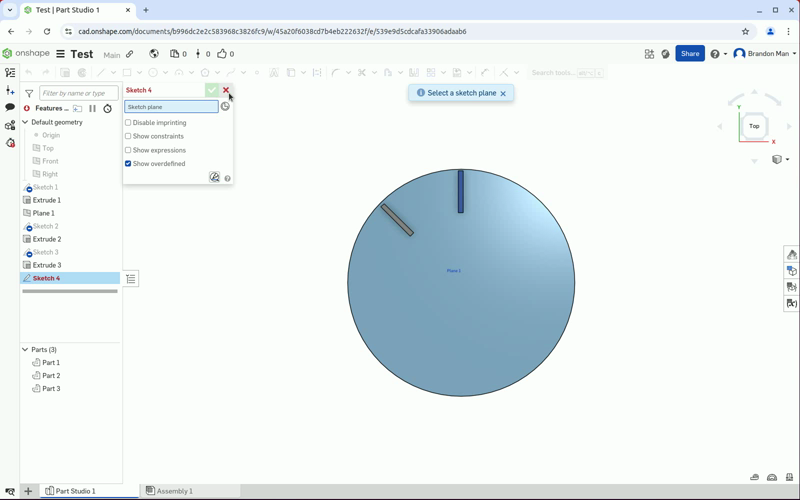
mouse_move(73, 215)
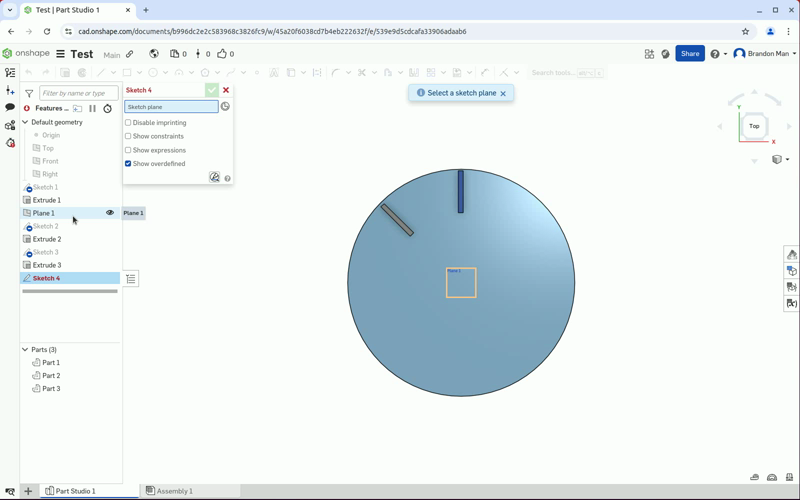
click(73, 215)
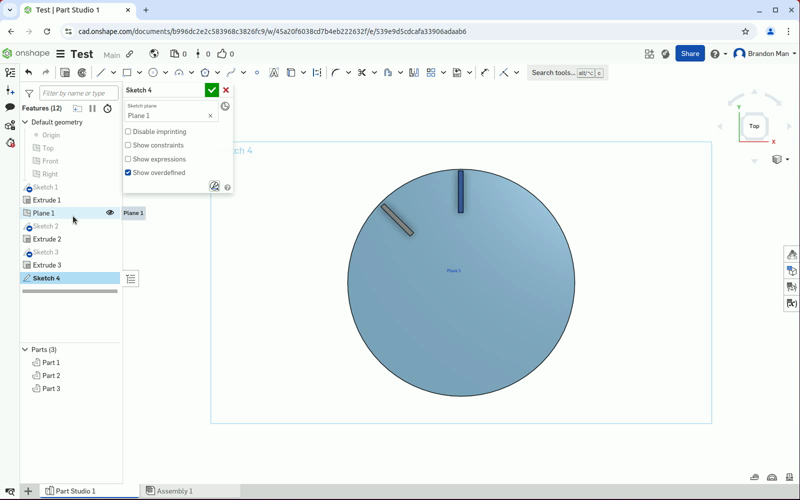
mouse_move(73, 352)
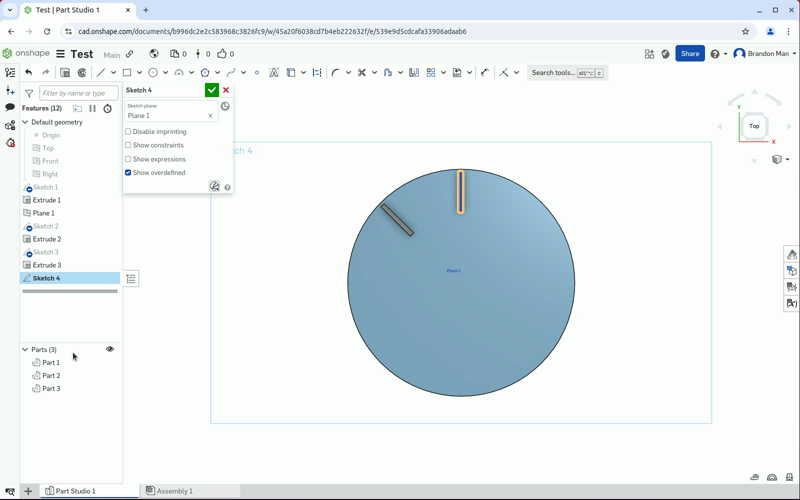
key(y)
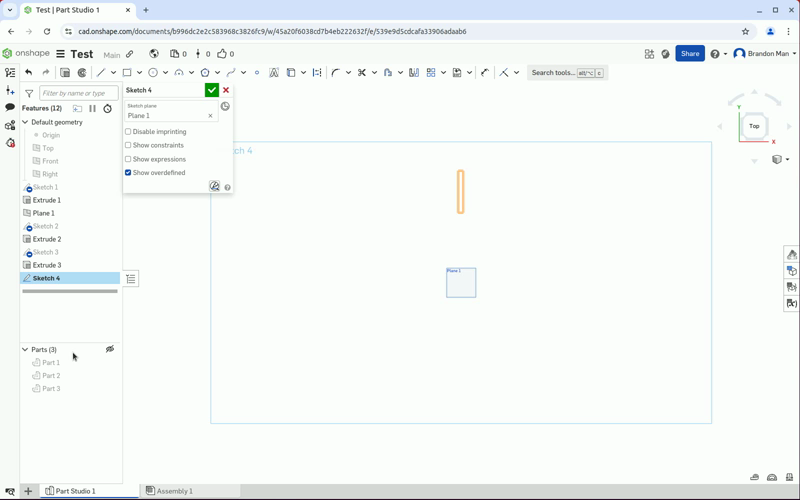
key(l)
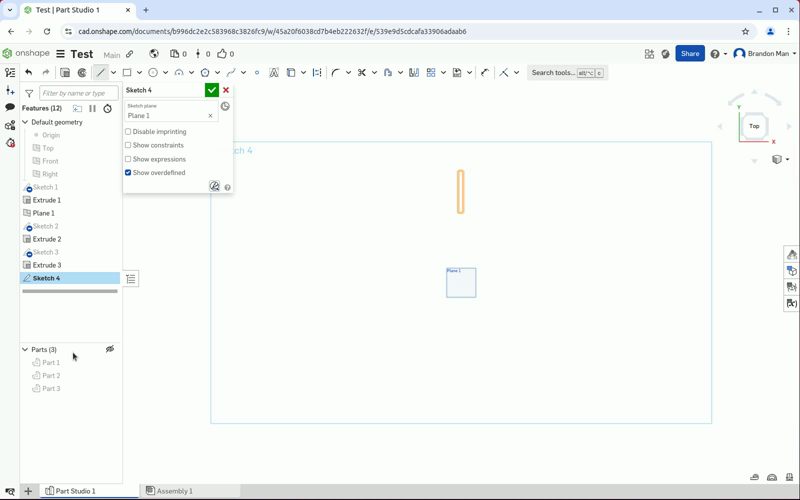
key_down(shift)
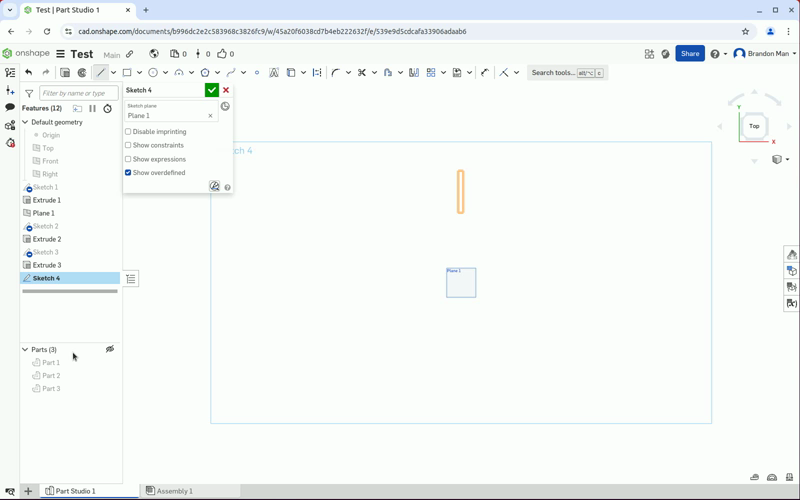
mouse_move(508, 232)
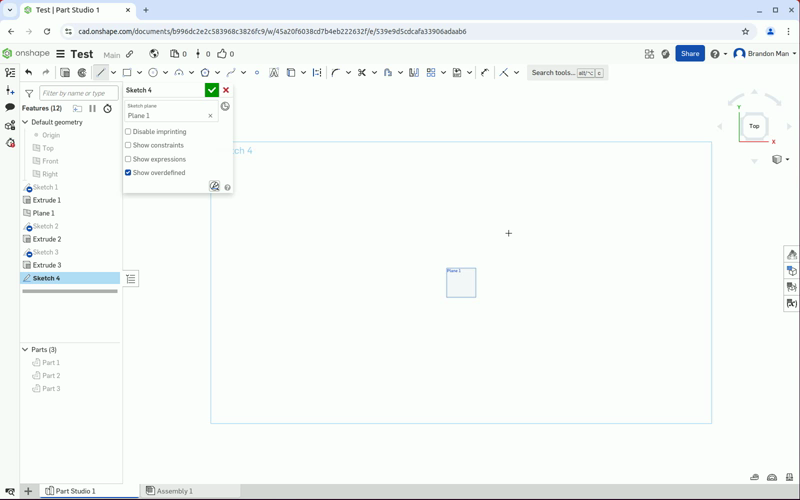
click(508, 232)
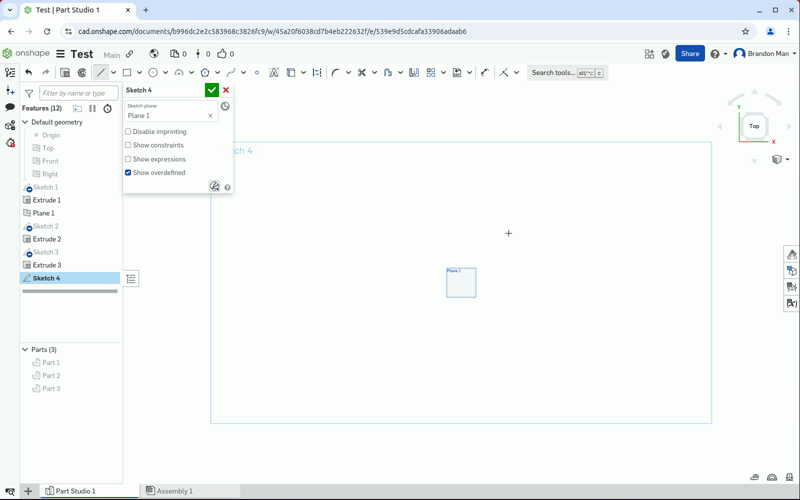
key_up(shift)
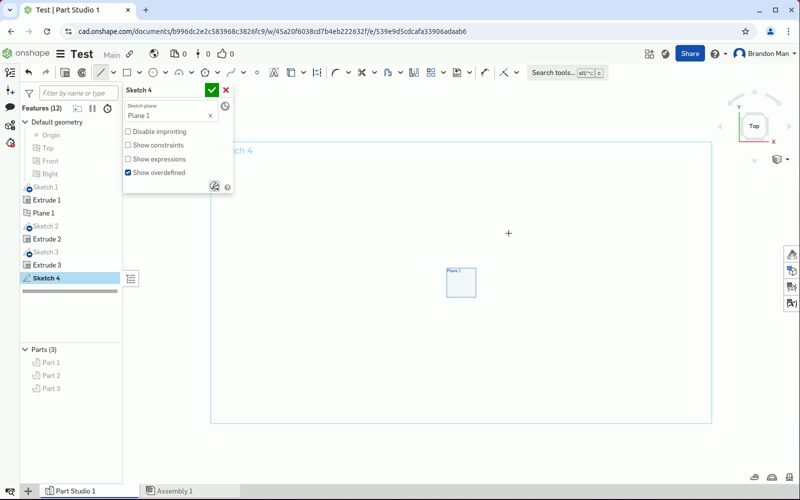
key_down(shift)
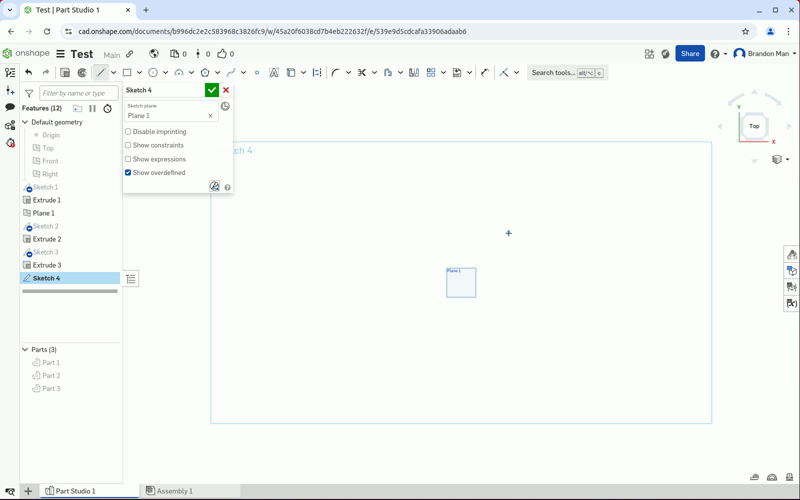
mouse_move(538, 232)
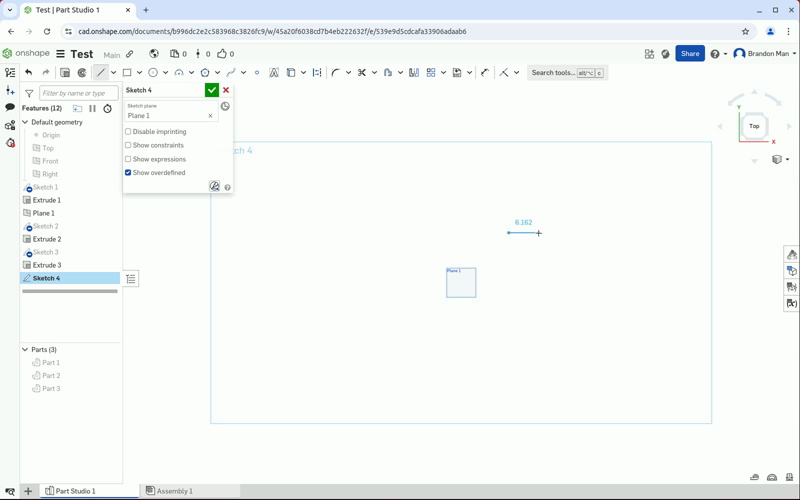
mouse_move(512, 235)
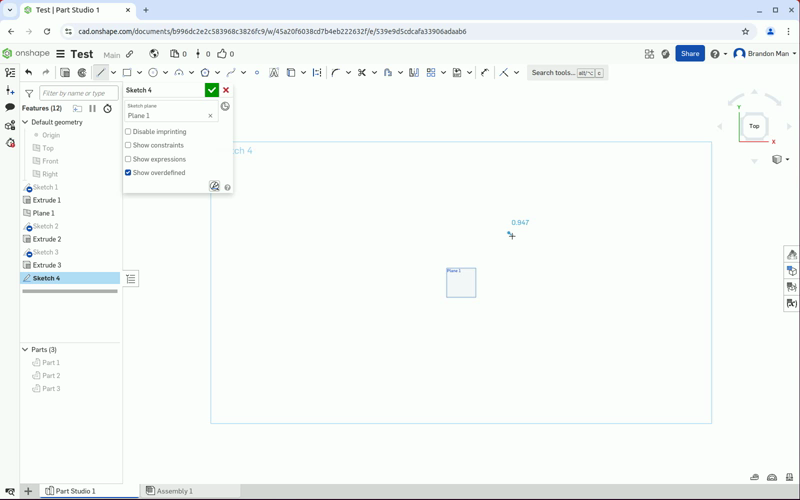
scroll(6)
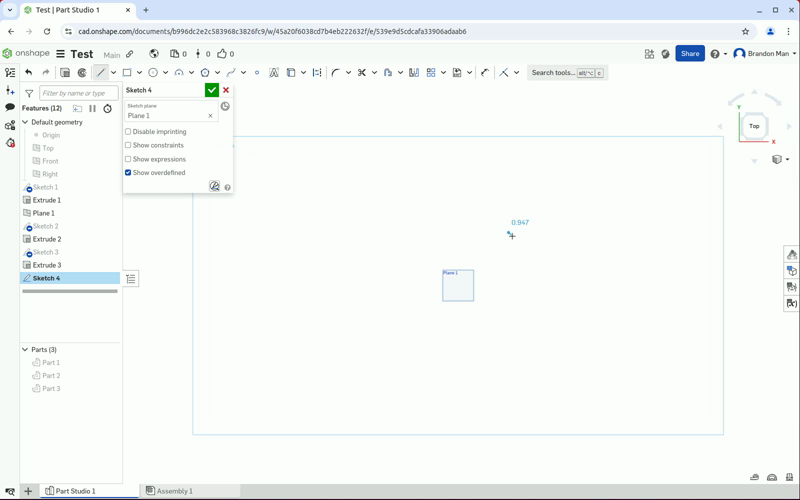
scroll(6)
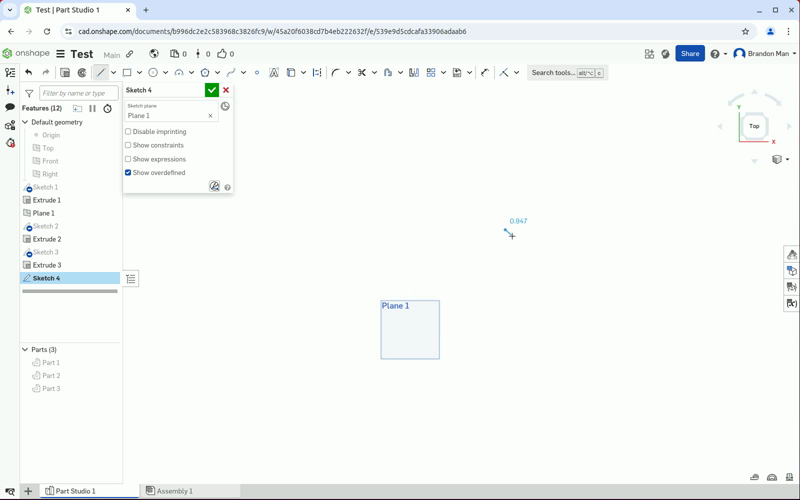
scroll(6)
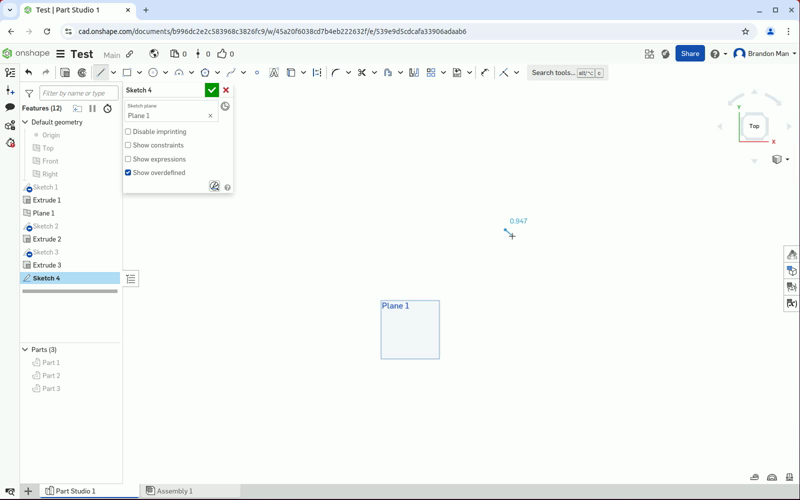
scroll(6)
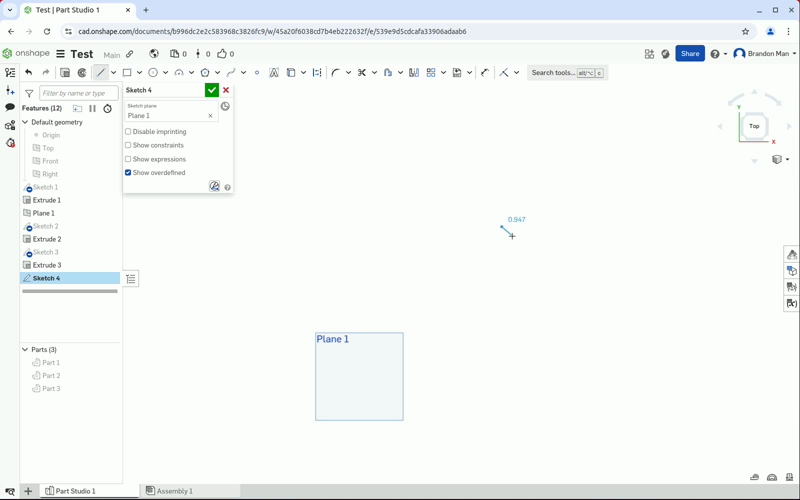
scroll(6)
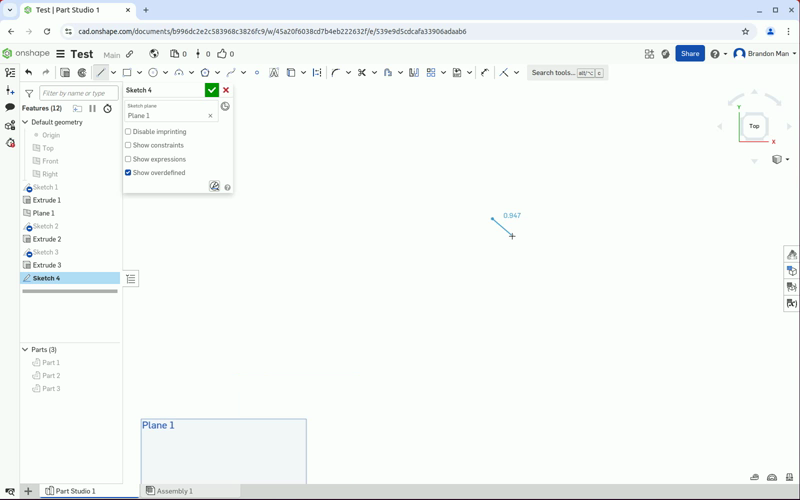
scroll(6)
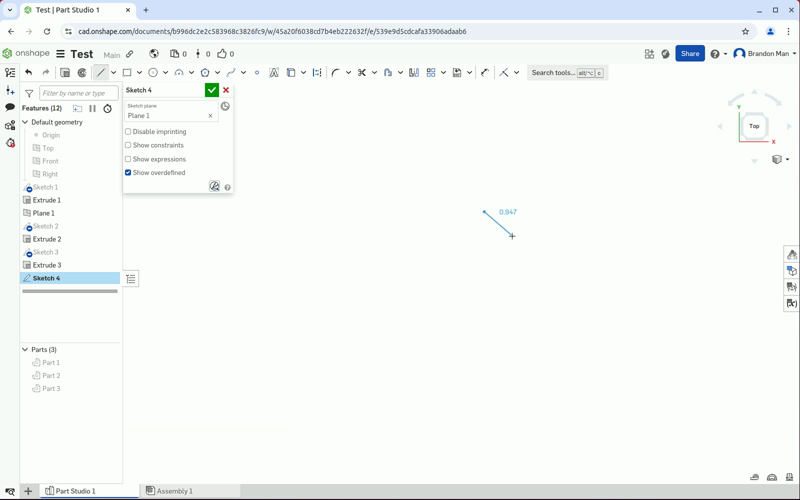
scroll(6)
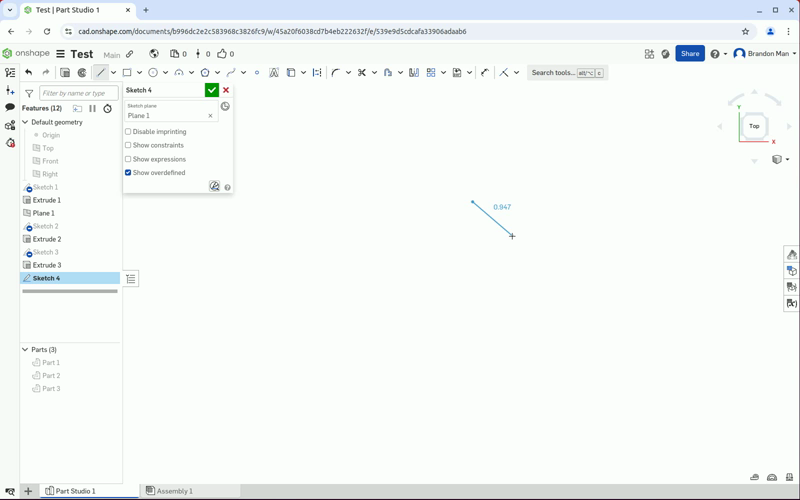
click(512, 235)
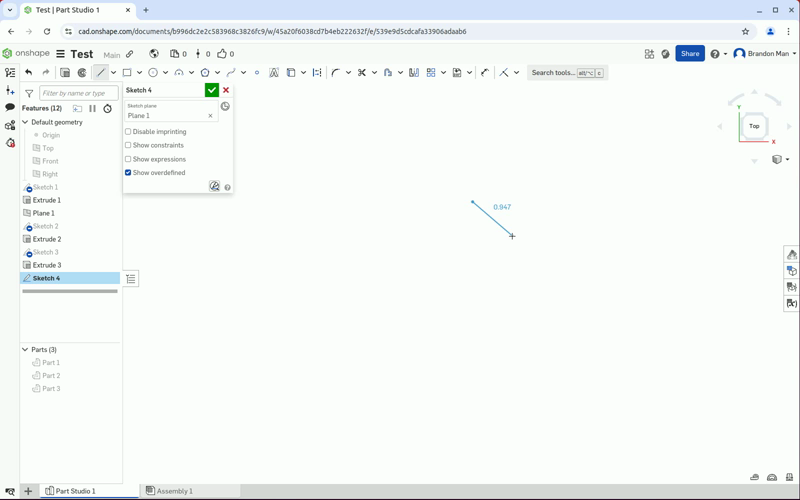
scroll(-6)
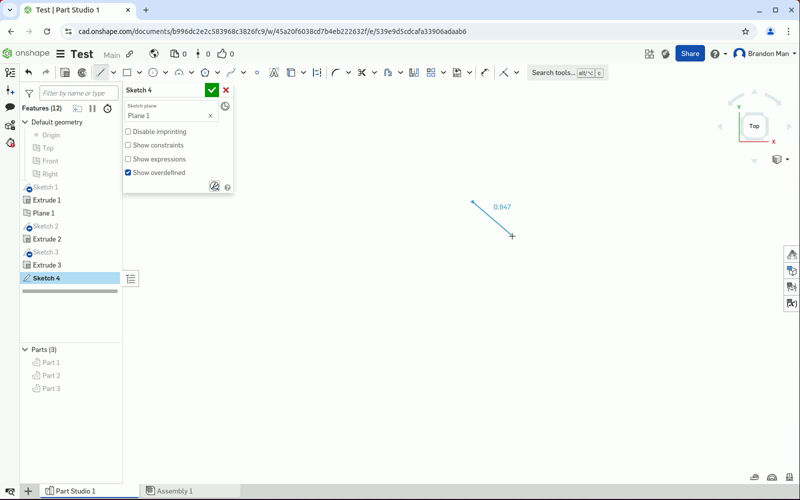
scroll(-6)
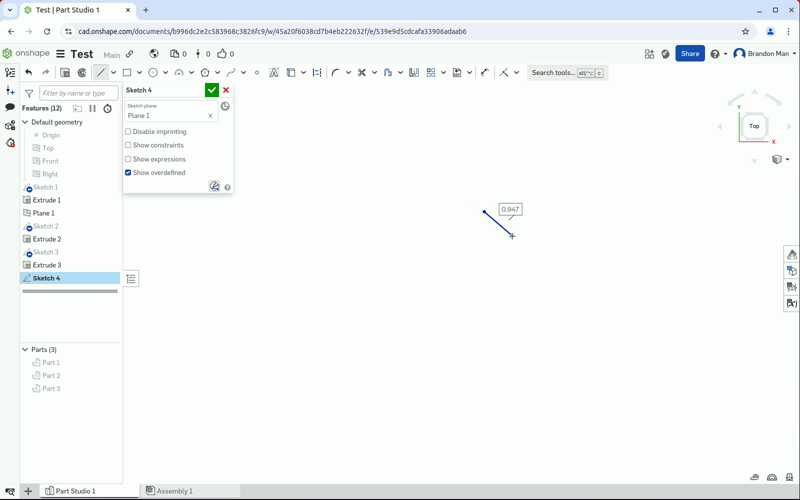
scroll(-6)
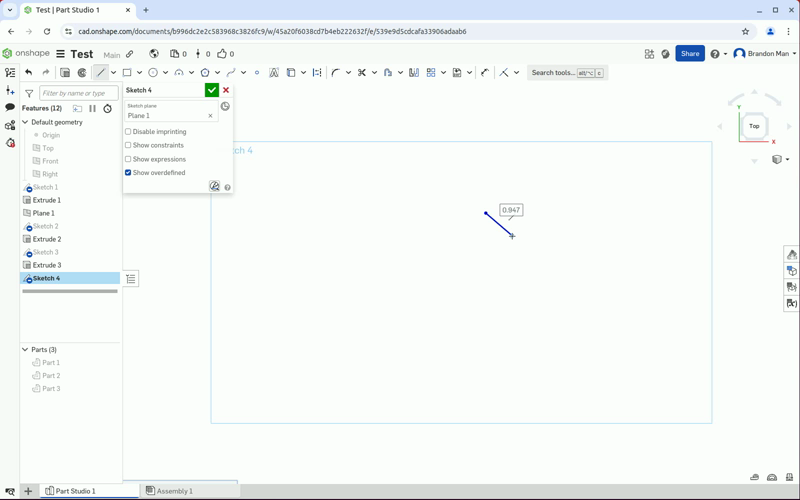
scroll(-6)
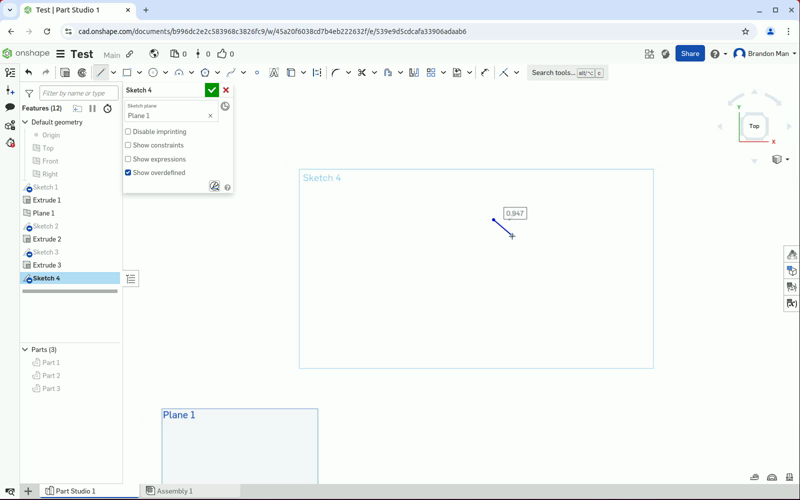
scroll(-6)
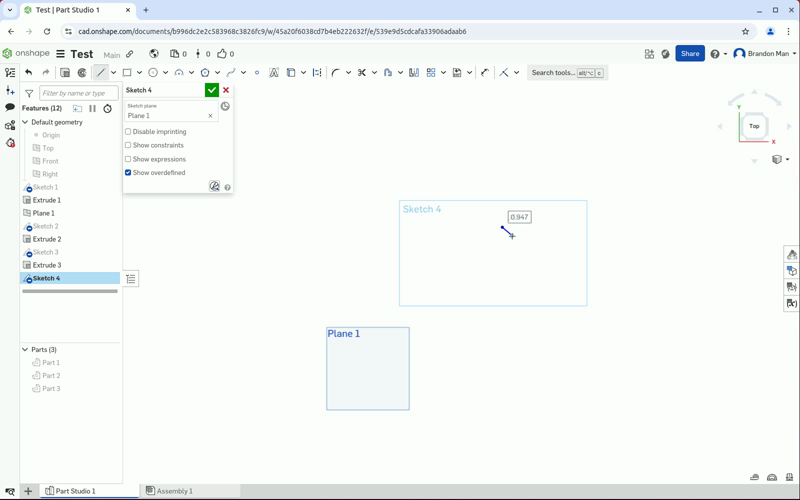
scroll(-6)
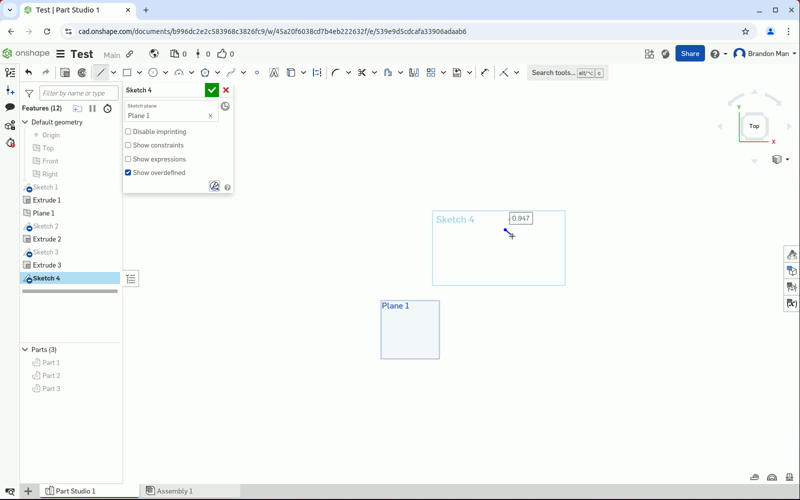
scroll(-6)
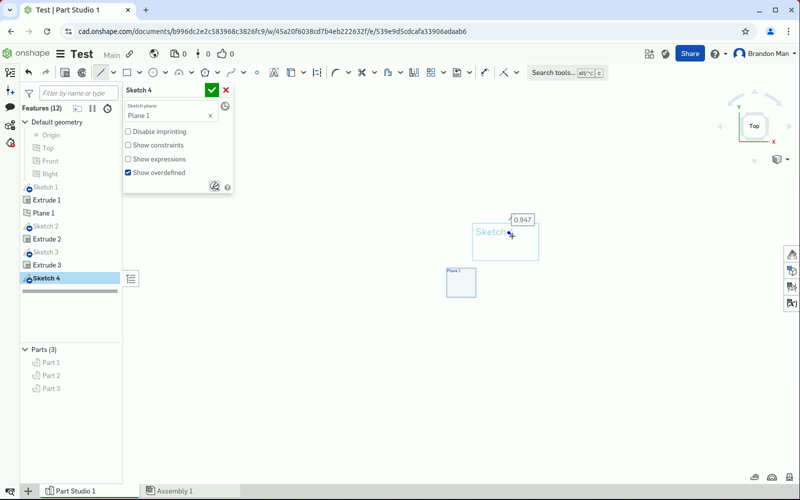
key_up(shift)
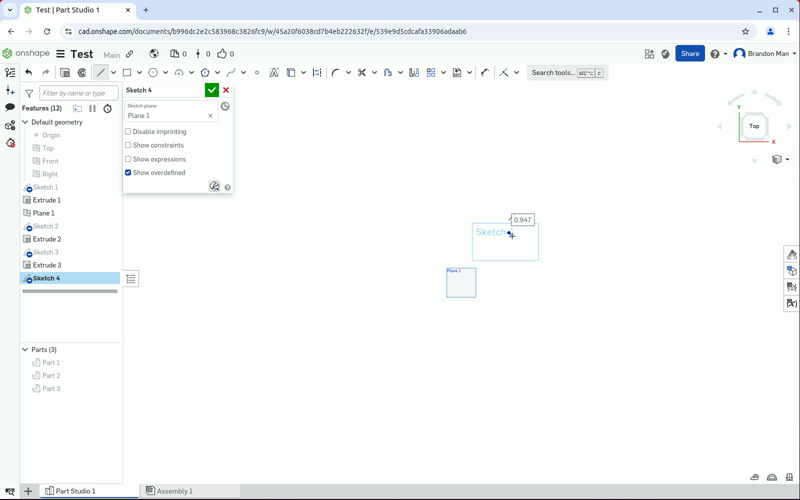
key_down(shift)
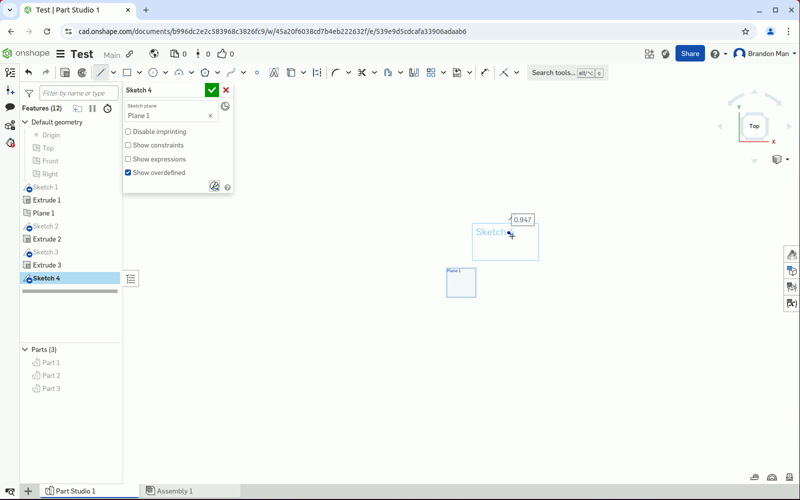
mouse_move(542, 235)
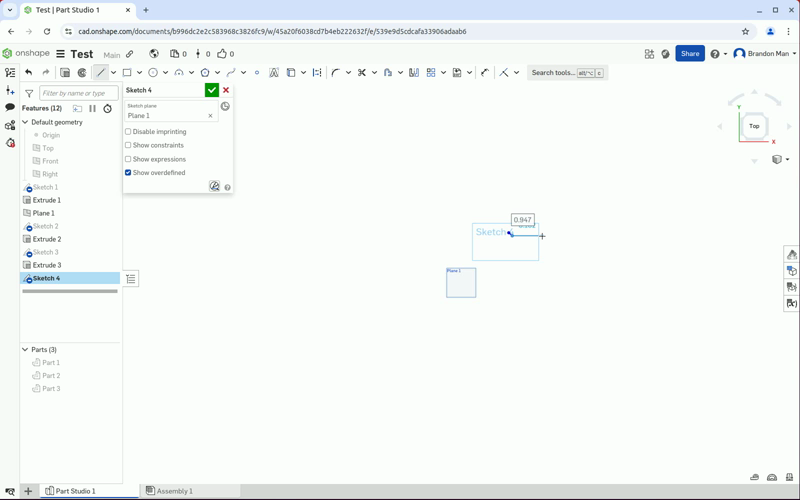
mouse_move(541, 206)
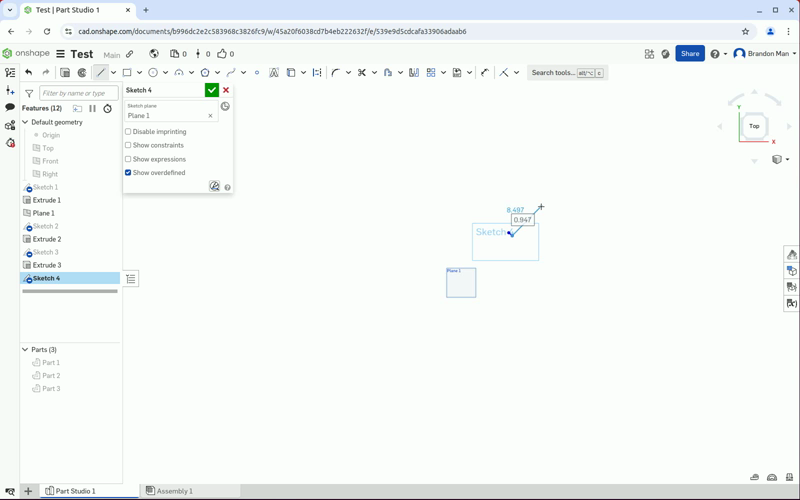
click(541, 206)
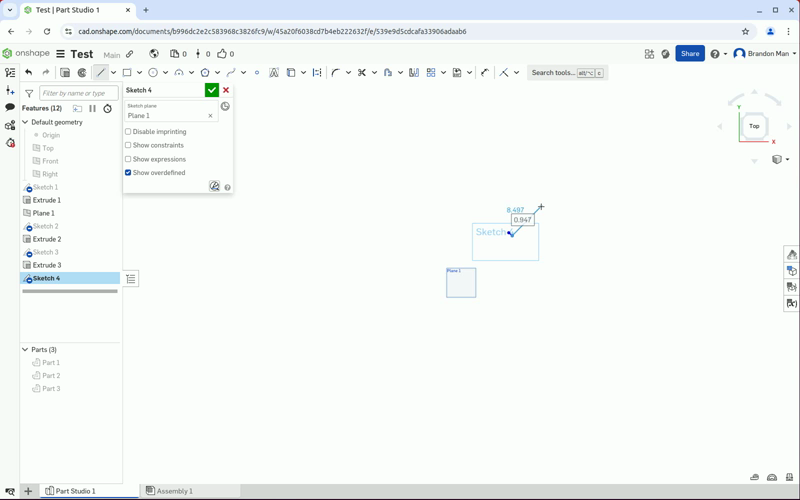
key_up(shift)
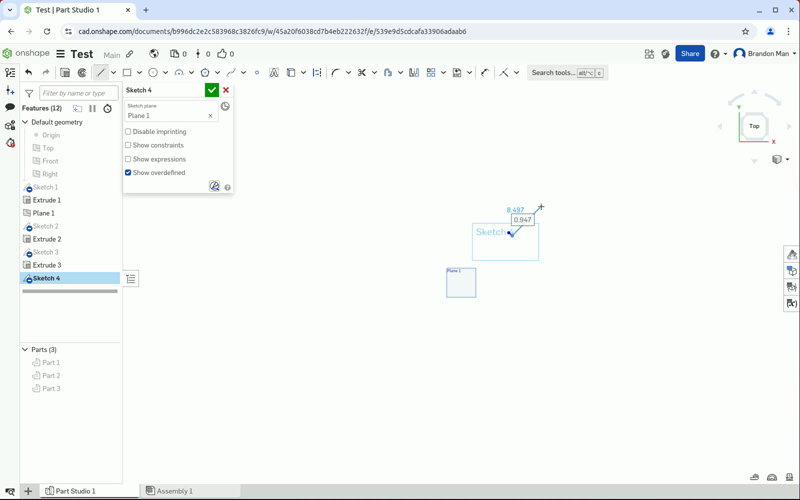
key_down(shift)
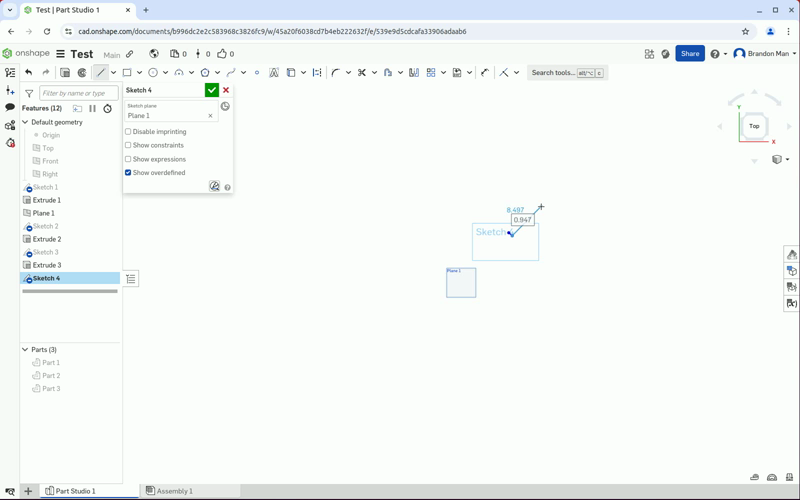
mouse_move(571, 206)
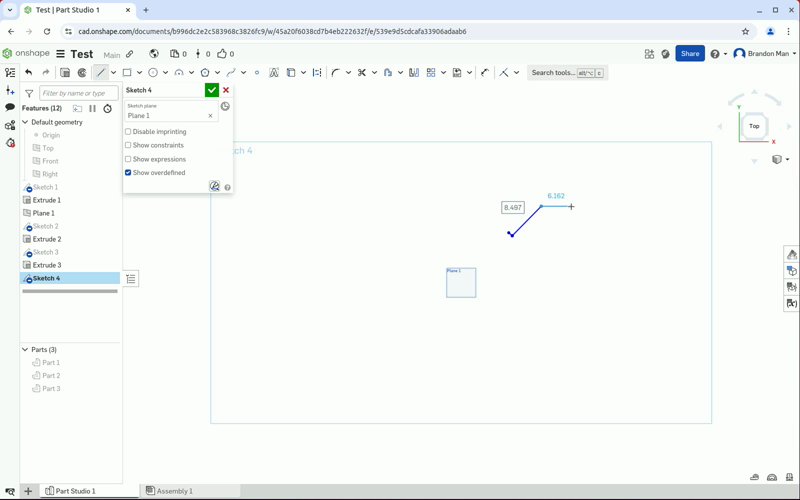
mouse_move(538, 203)
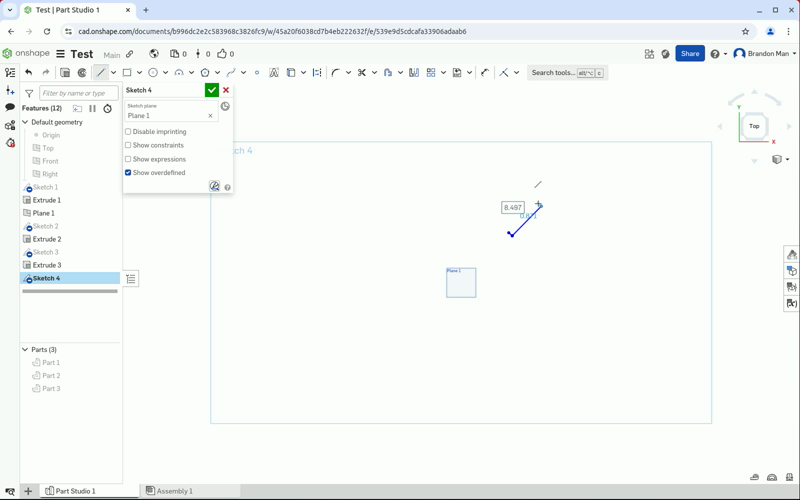
scroll(6)
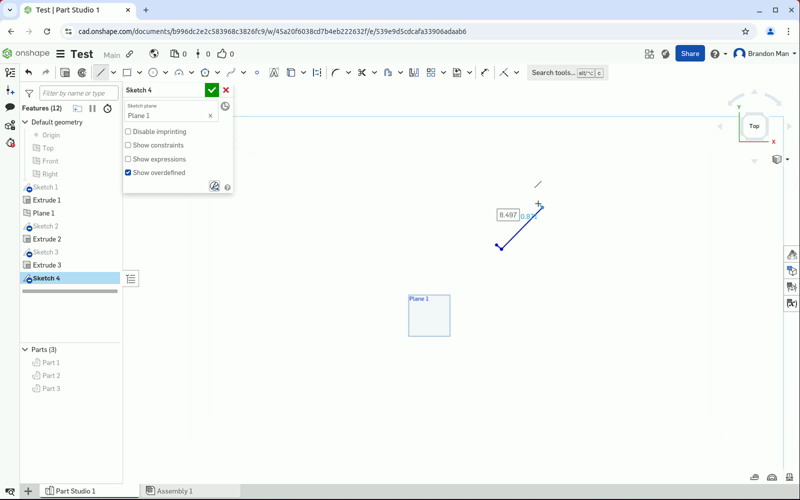
scroll(6)
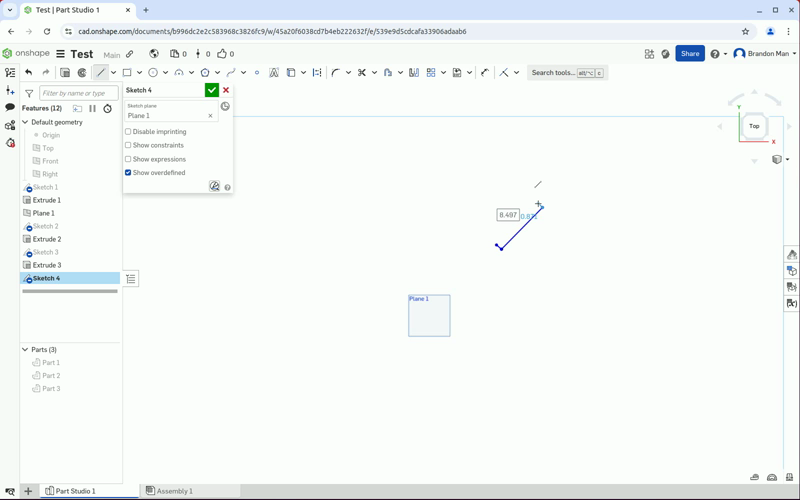
scroll(6)
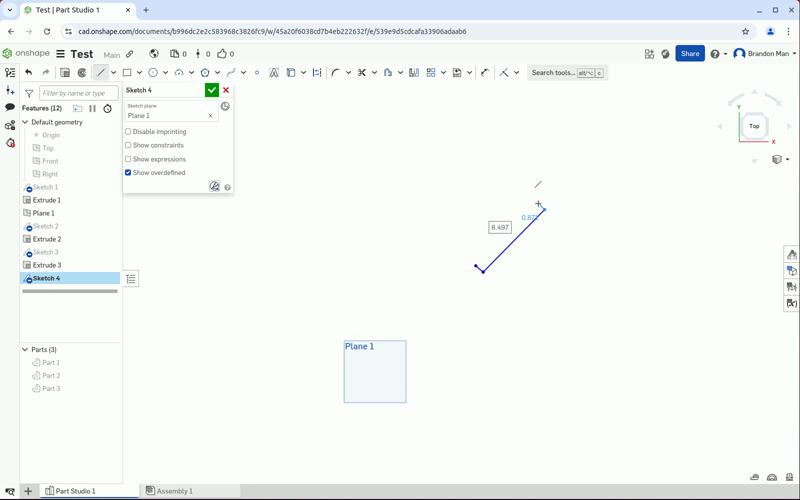
scroll(6)
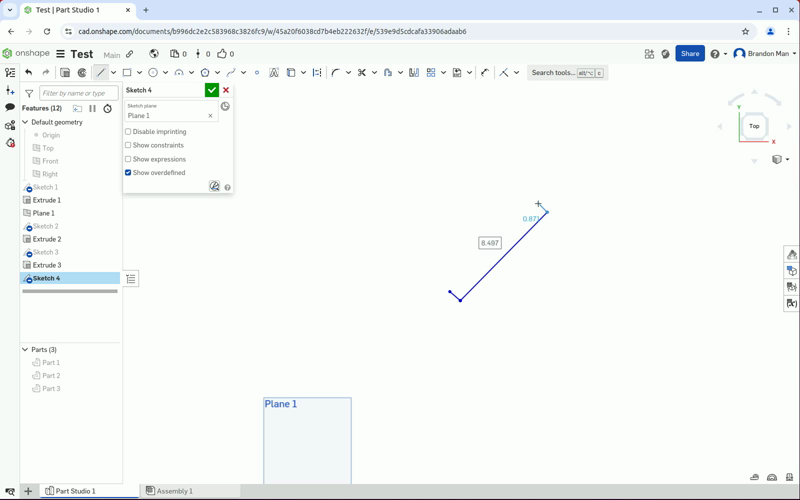
scroll(6)
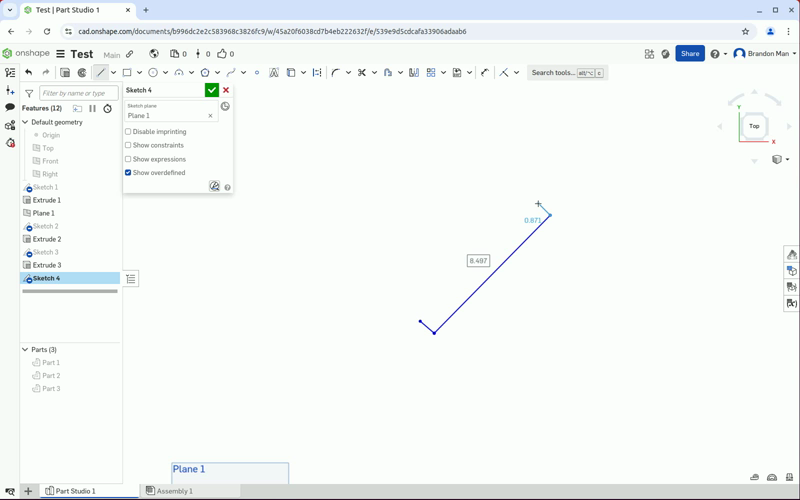
scroll(6)
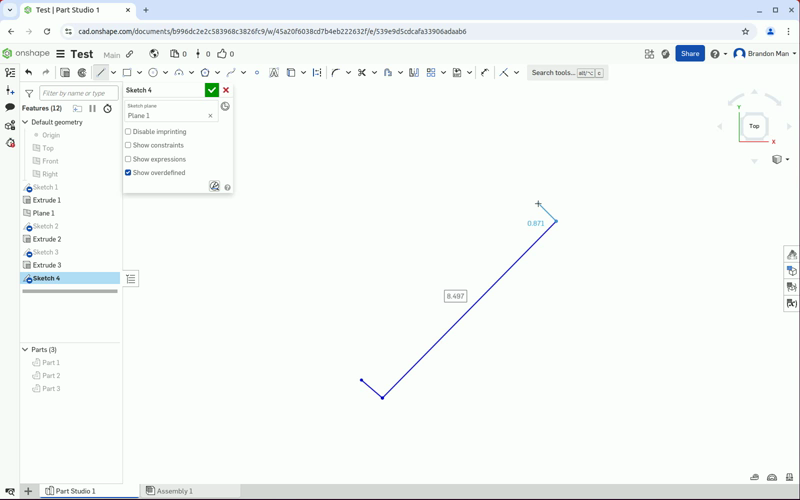
scroll(6)
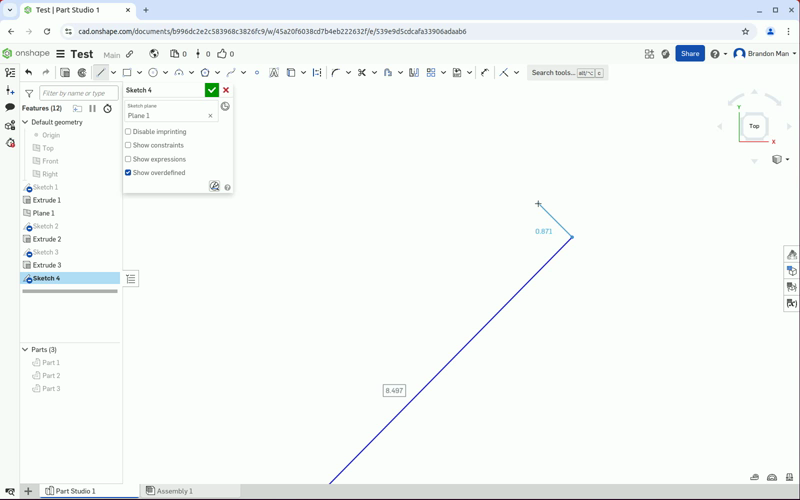
click(538, 203)
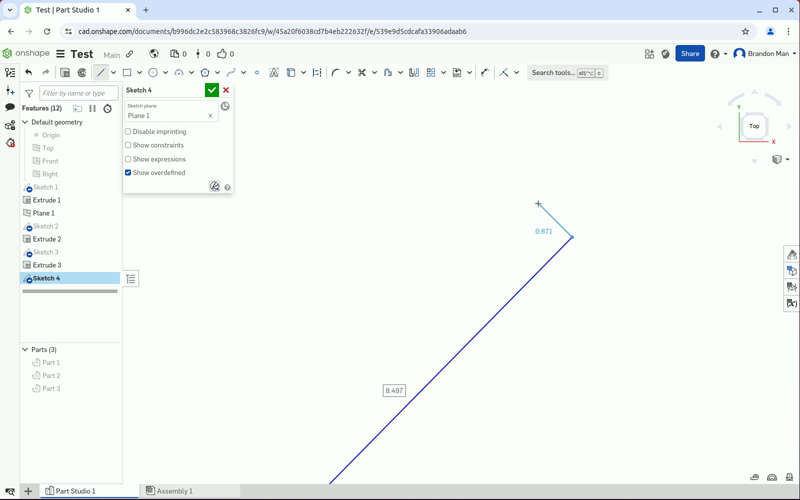
scroll(-6)
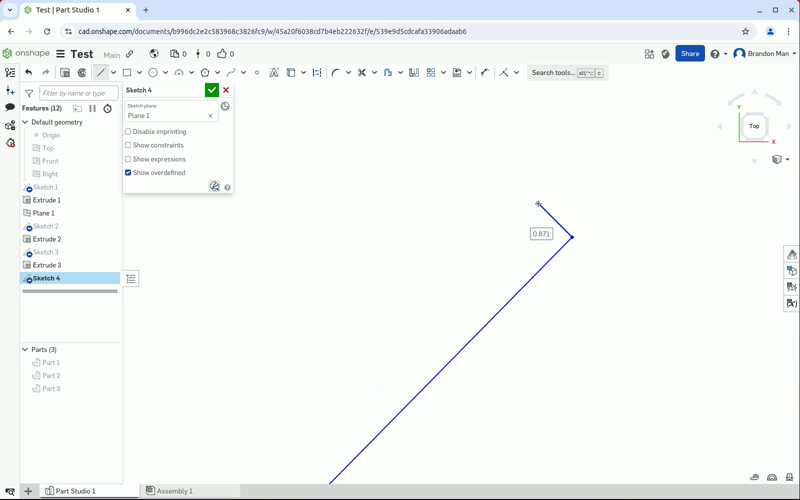
scroll(-6)
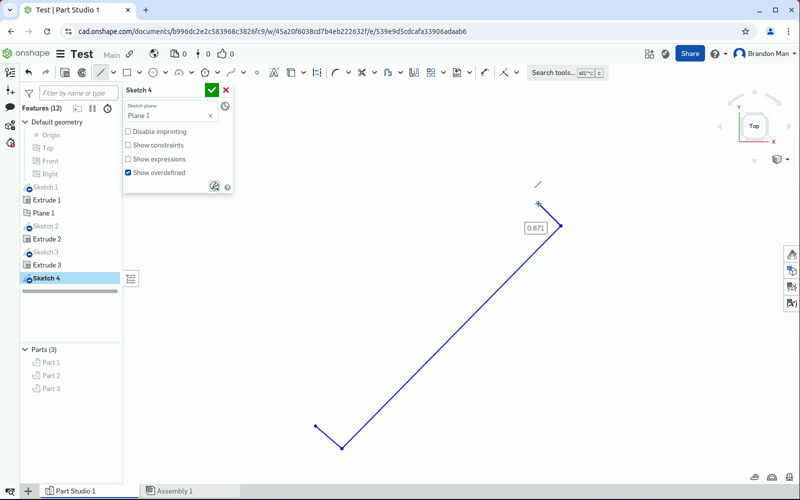
scroll(-6)
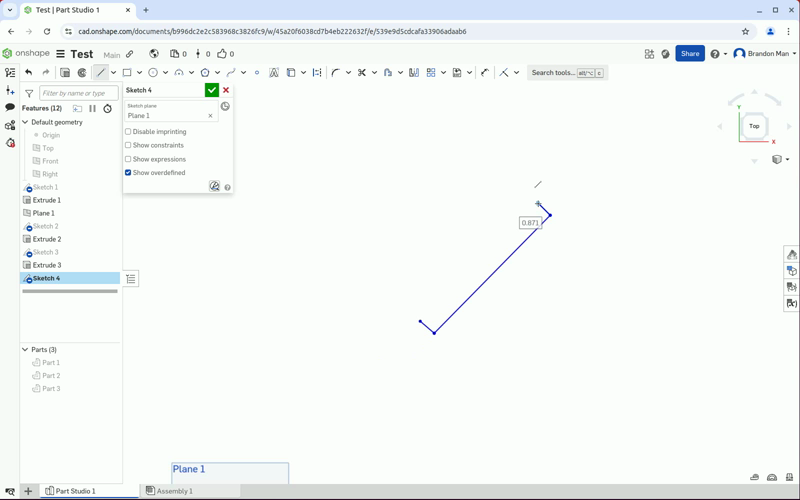
scroll(-6)
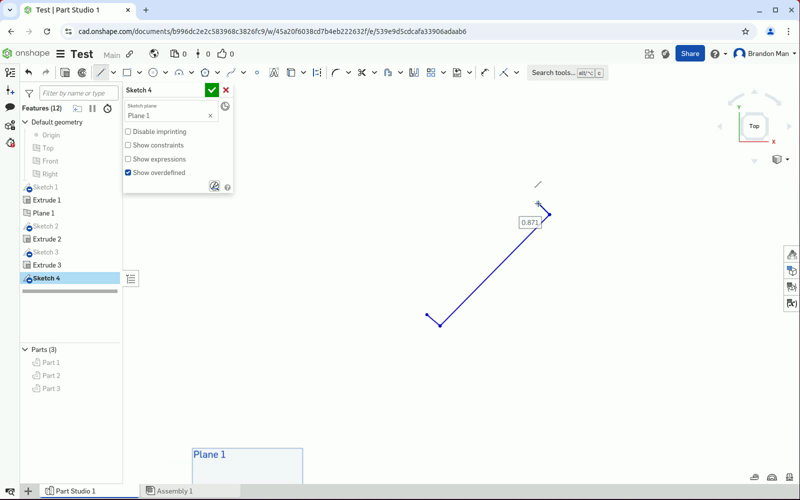
scroll(-6)
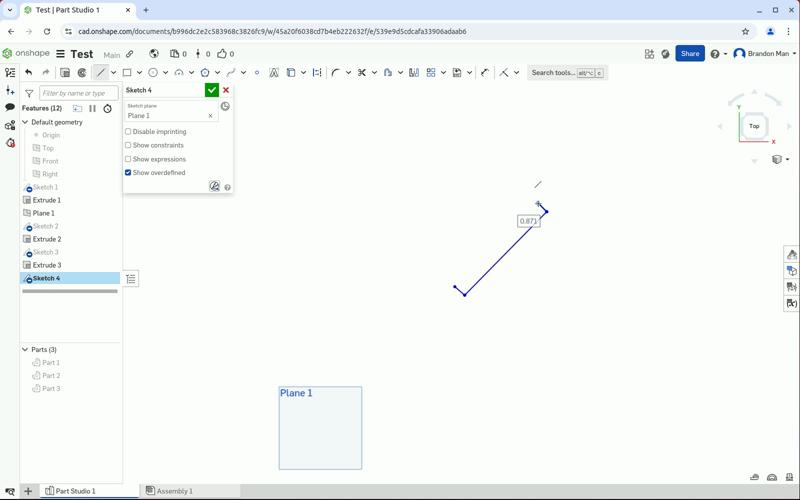
scroll(-6)
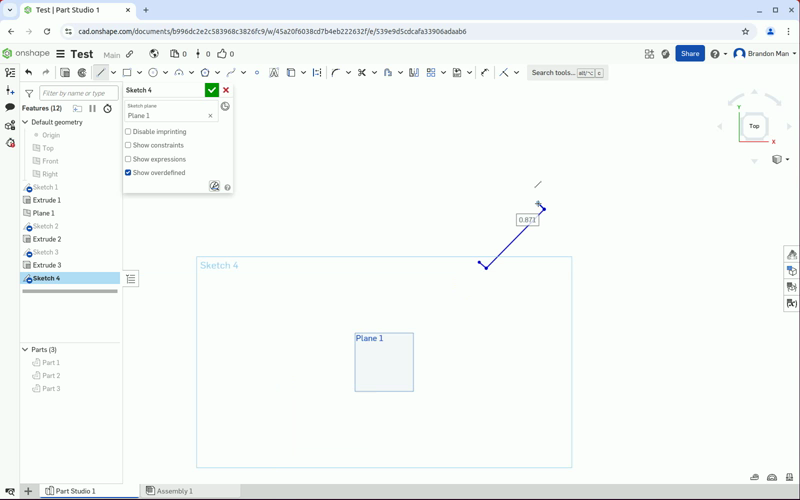
scroll(-6)
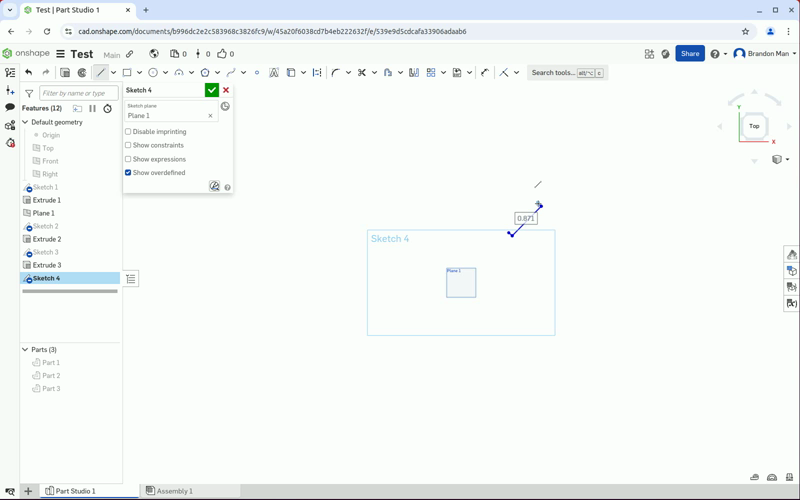
key_up(shift)
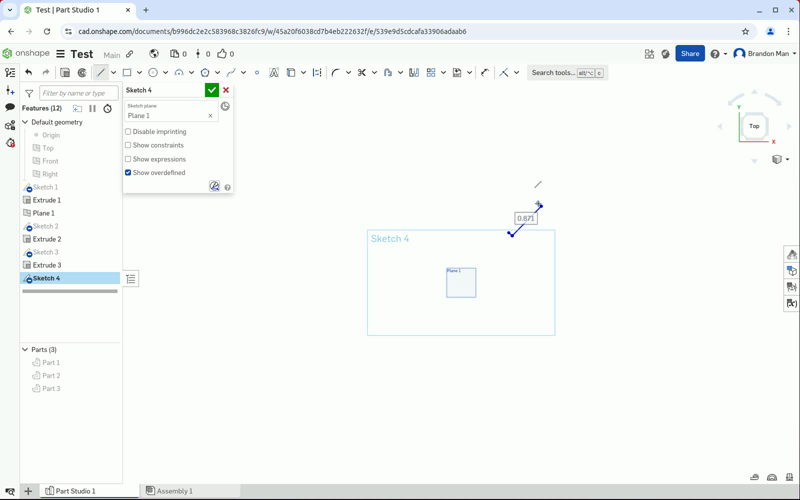
mouse_move(568, 203)
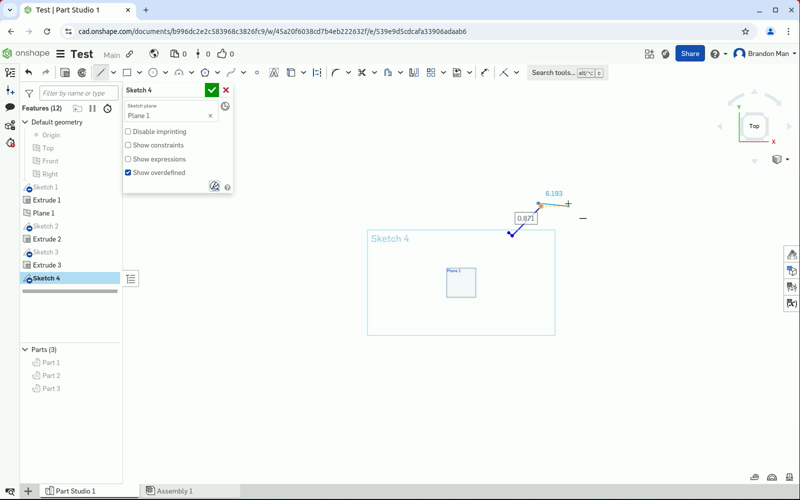
key_down(shift)
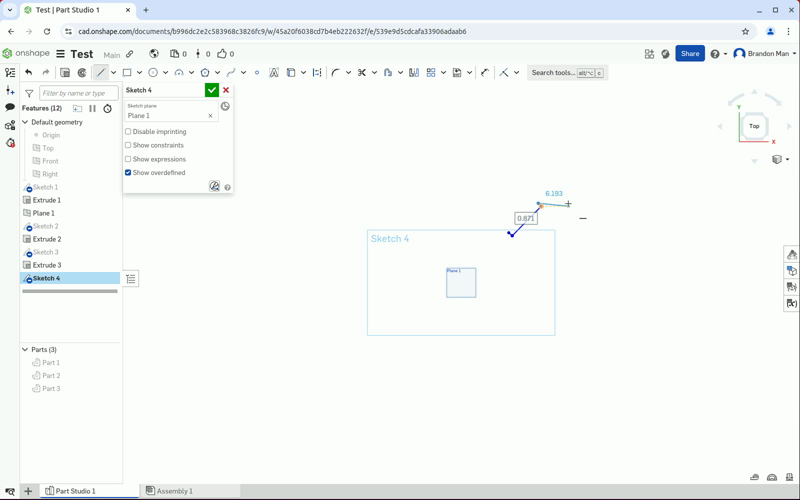
mouse_move(508, 232)
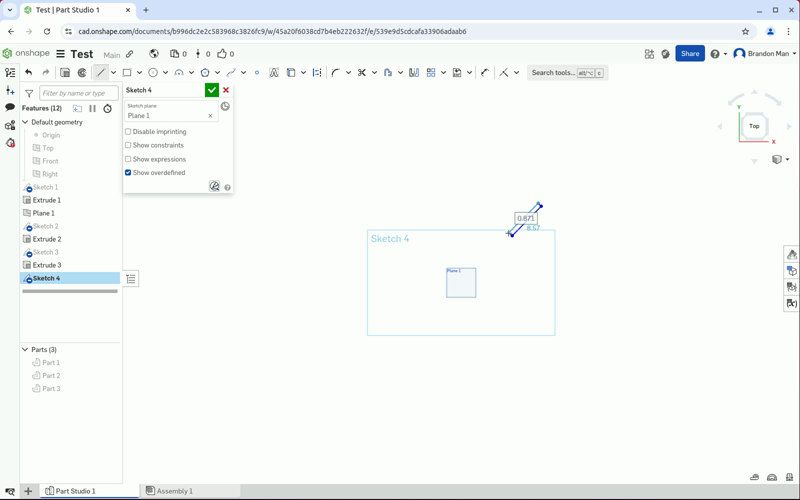
key_up(shift)
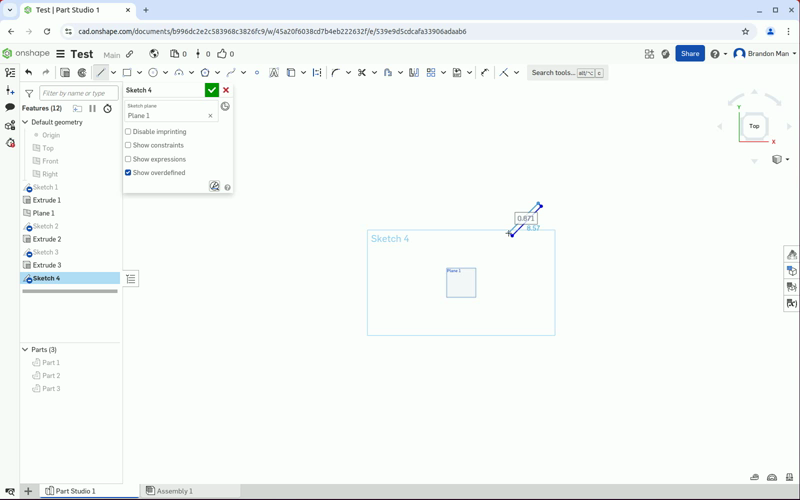
click(508, 232)
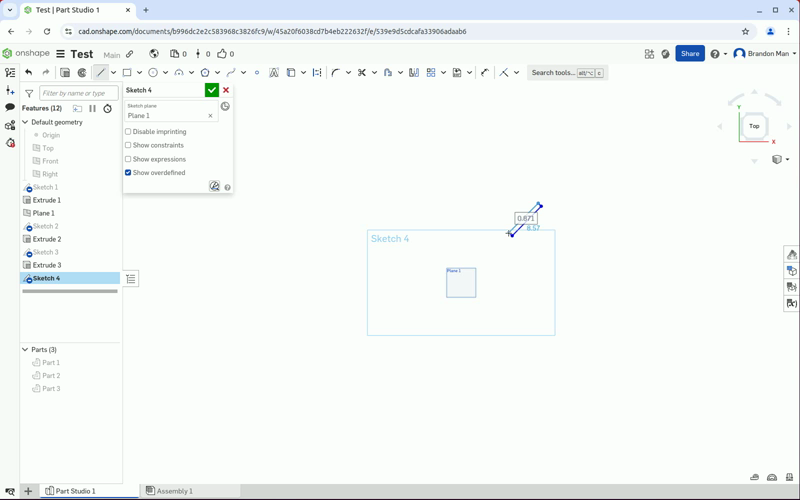
key(esc)
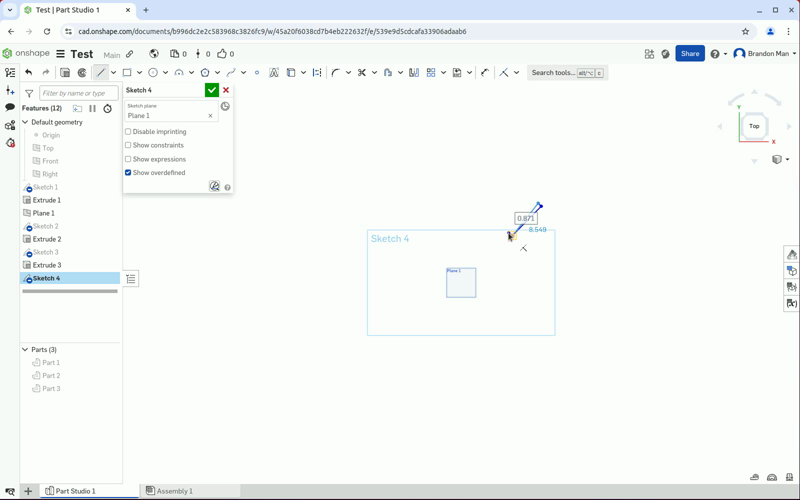
mouse_move(513, 228)
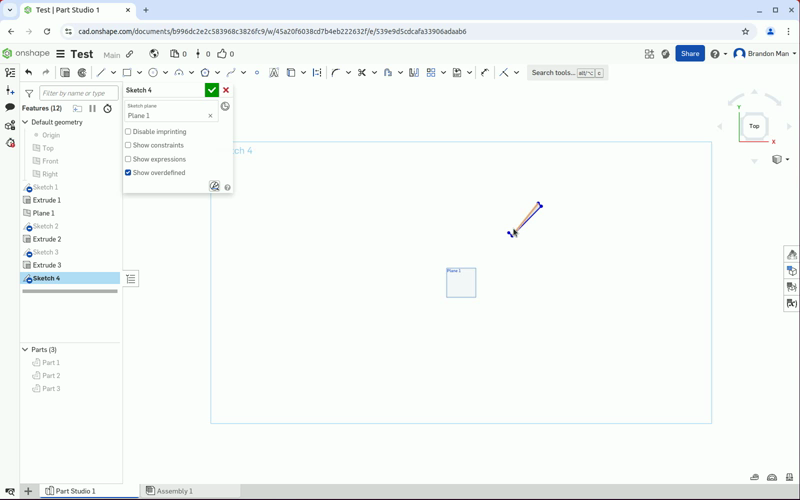
scroll(6)
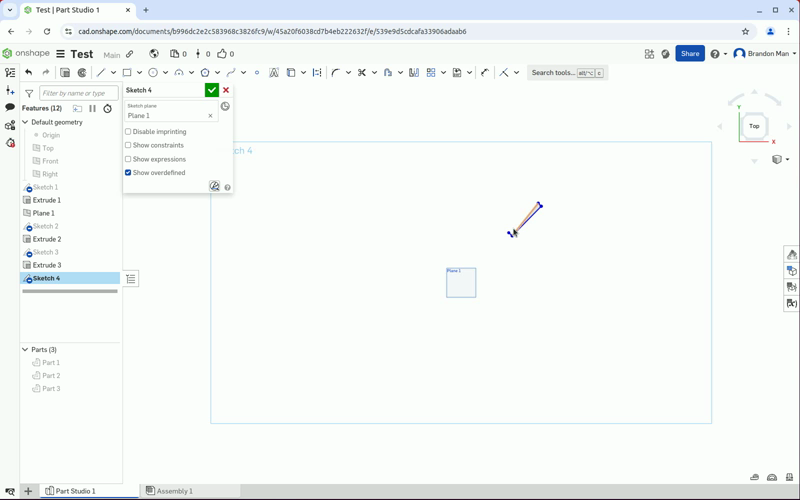
scroll(6)
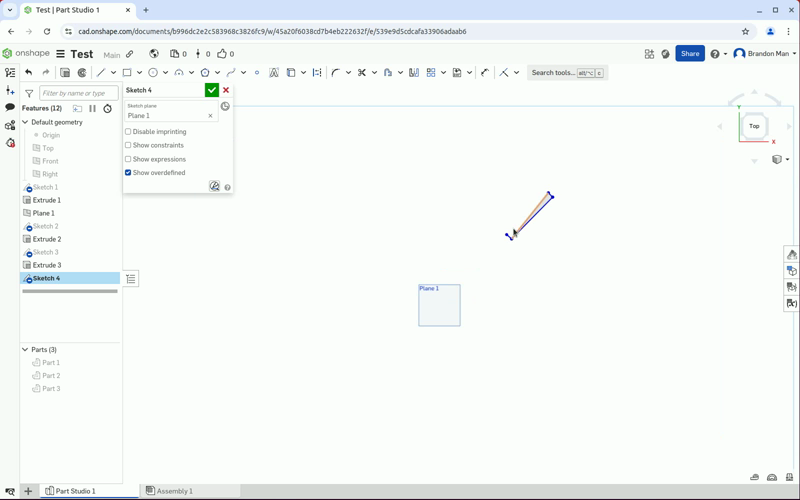
scroll(6)
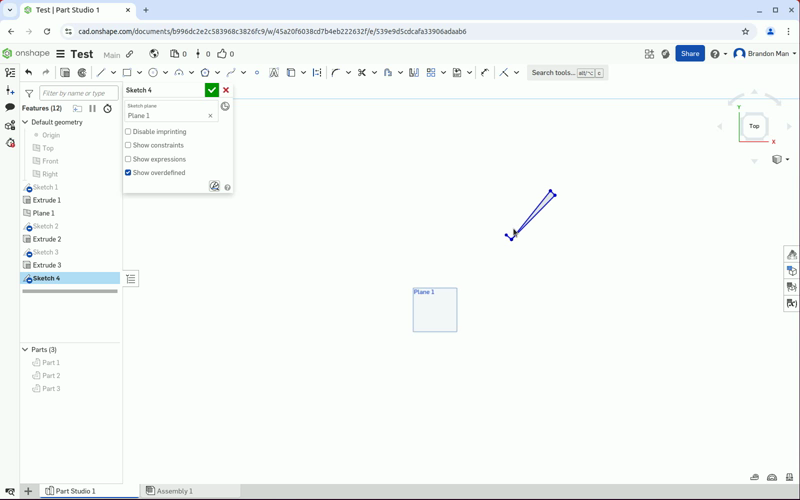
scroll(6)
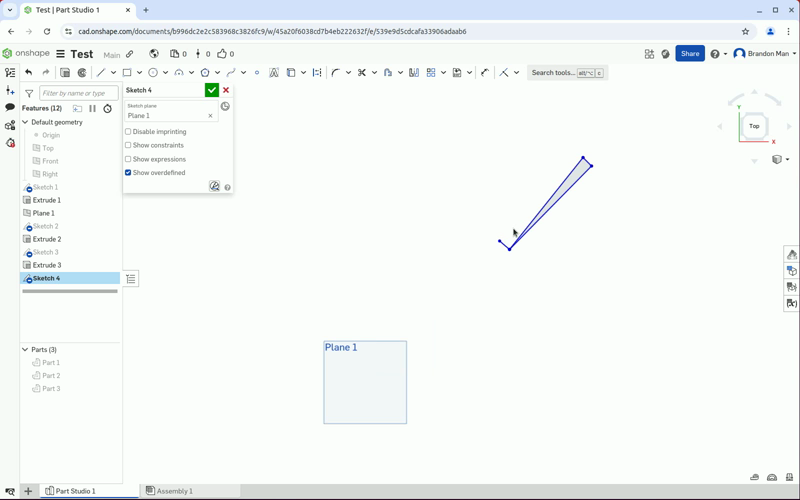
scroll(6)
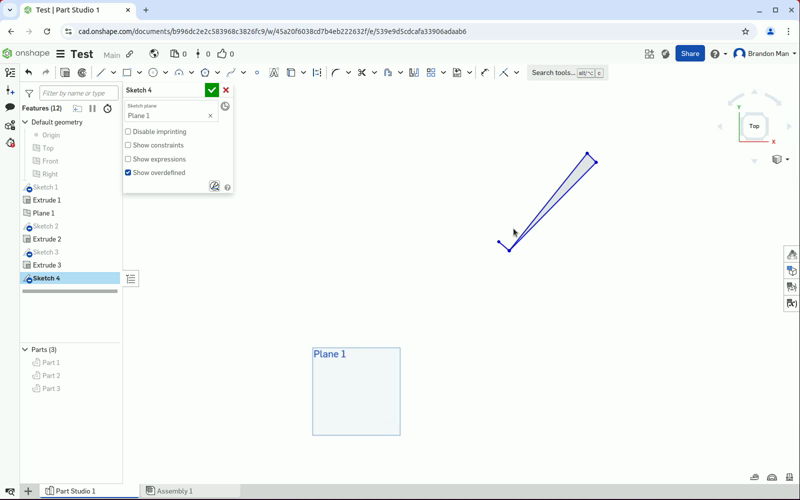
scroll(6)
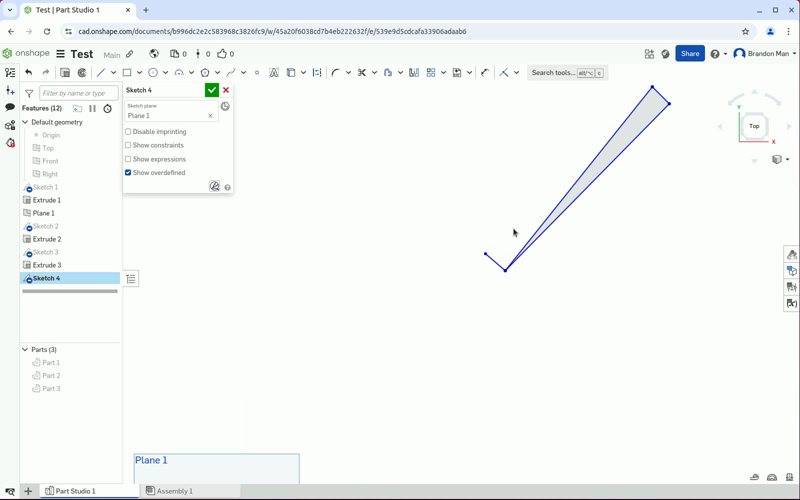
scroll(6)
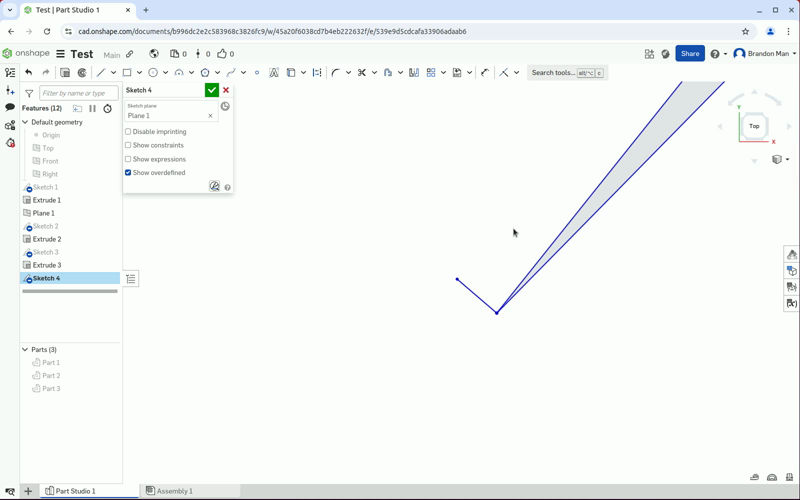
click(513, 228)
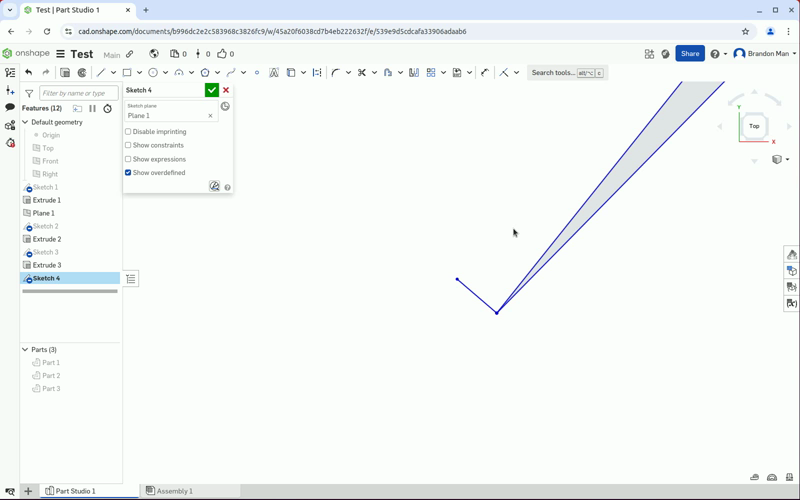
scroll(-6)
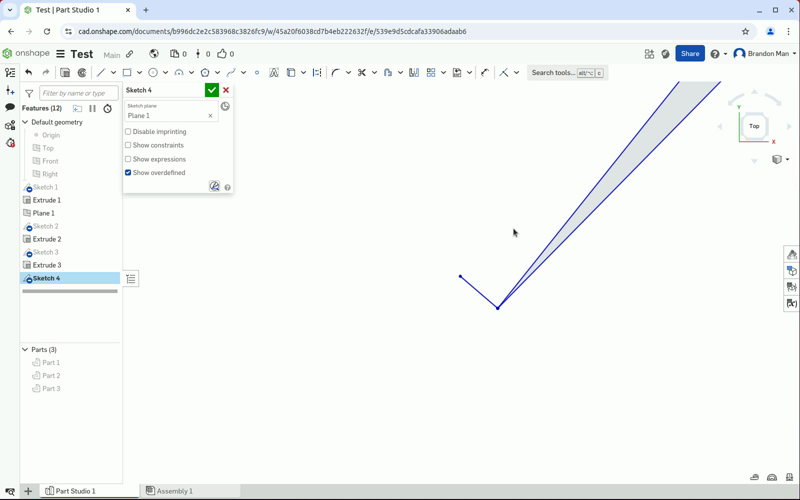
scroll(-6)
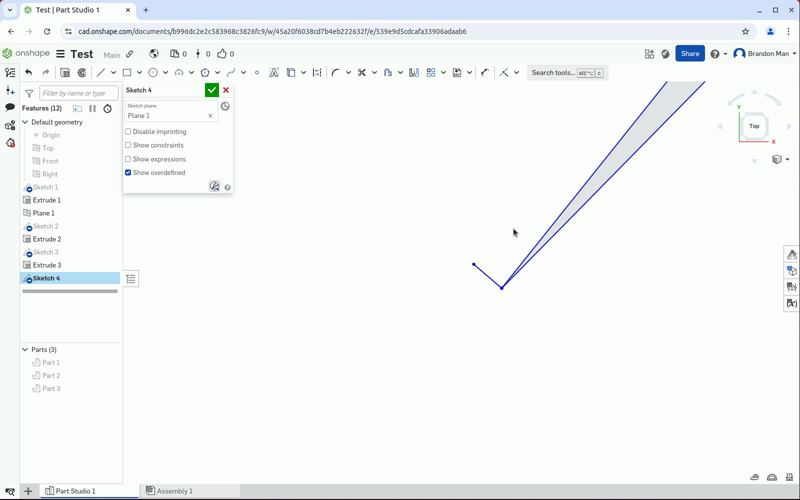
scroll(-6)
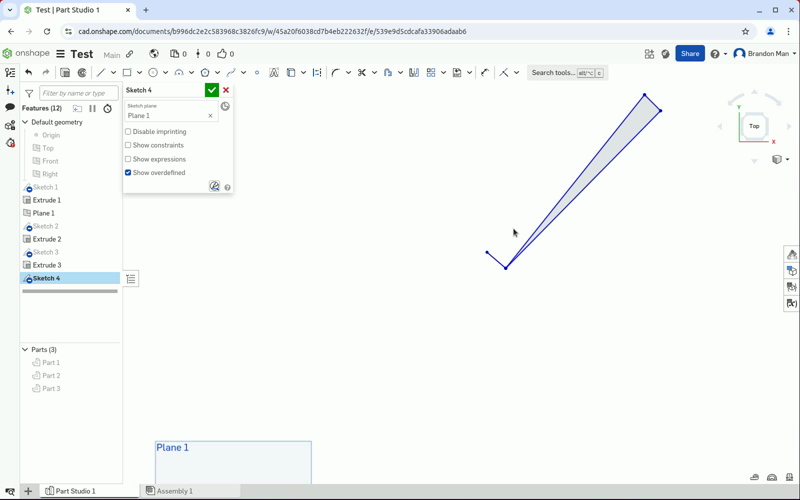
scroll(-6)
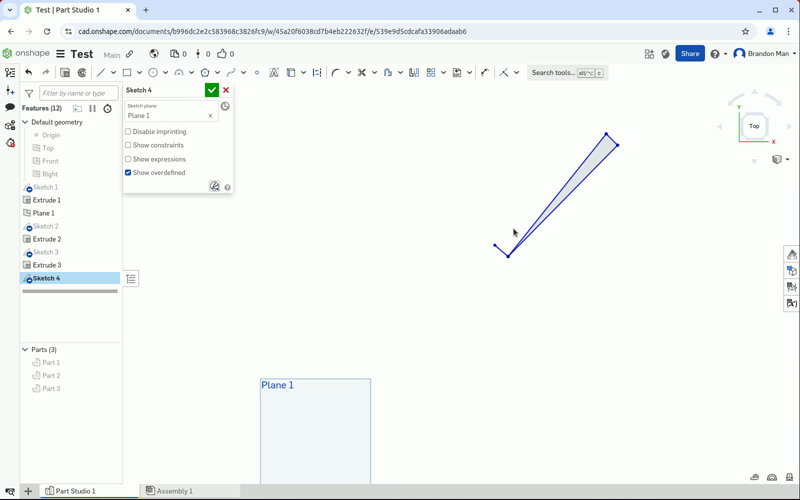
scroll(-6)
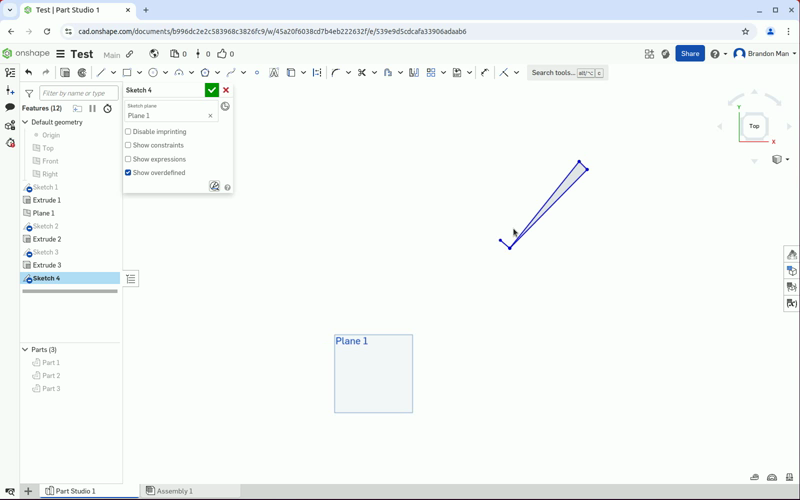
scroll(-6)
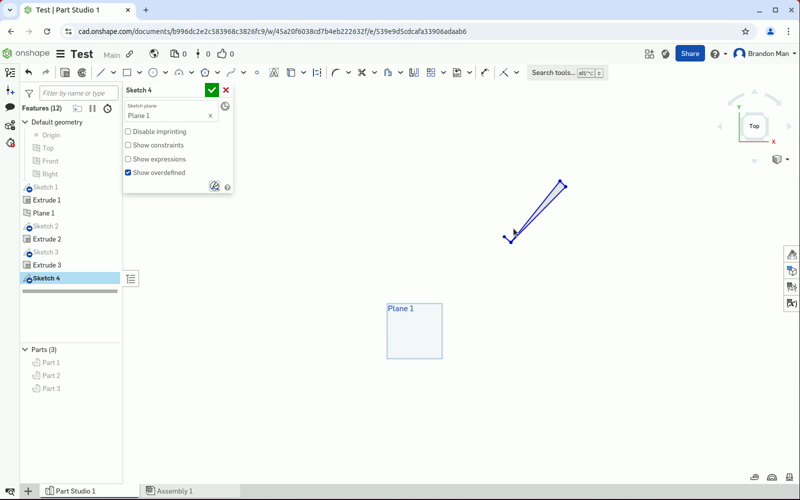
scroll(-6)
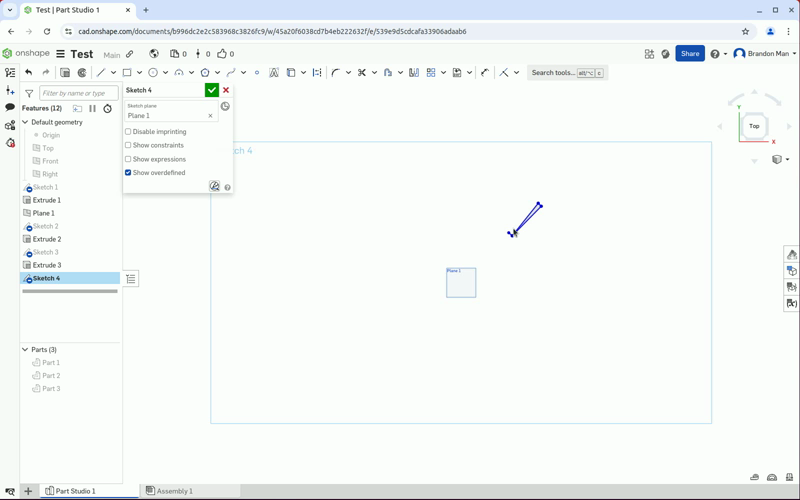
mouse_move(73, 352)
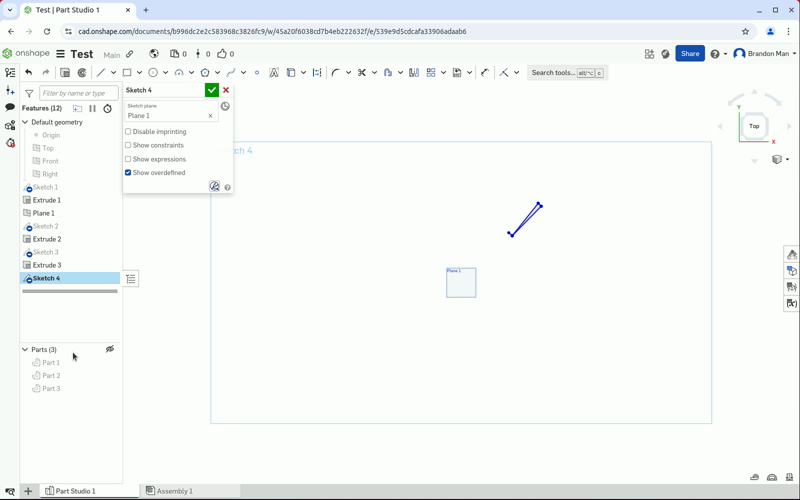
key(shift+y)
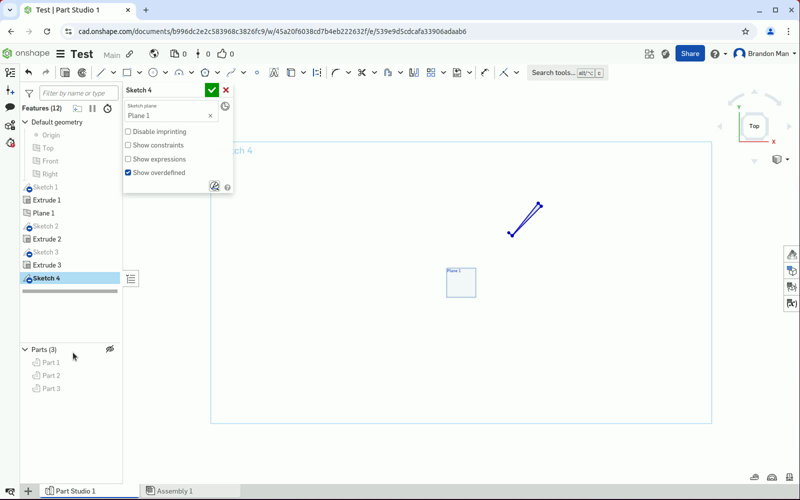
key(shift+e)
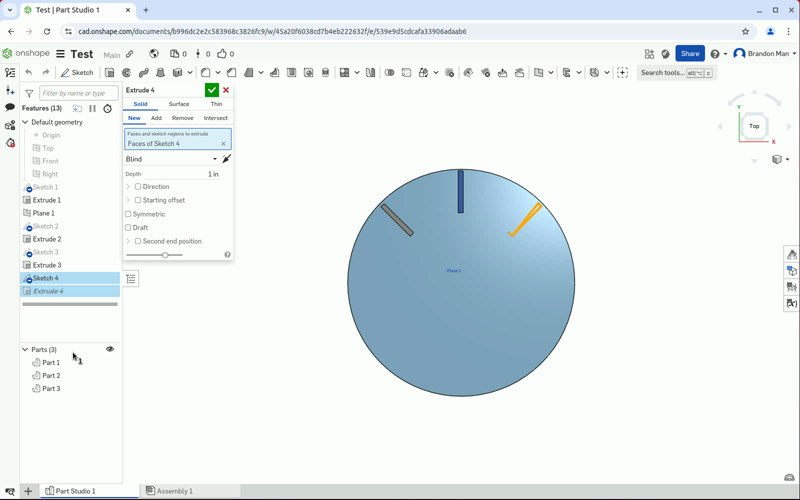
mouse_move(143, 106)
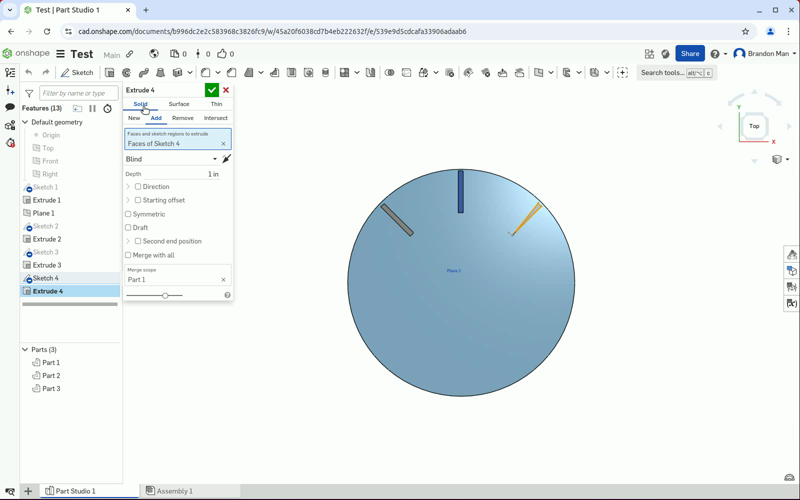
click(143, 106)
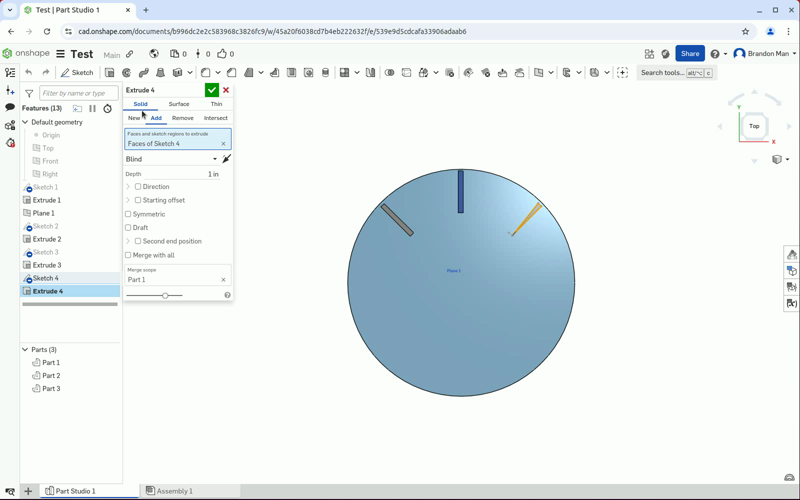
mouse_move(137, 120)
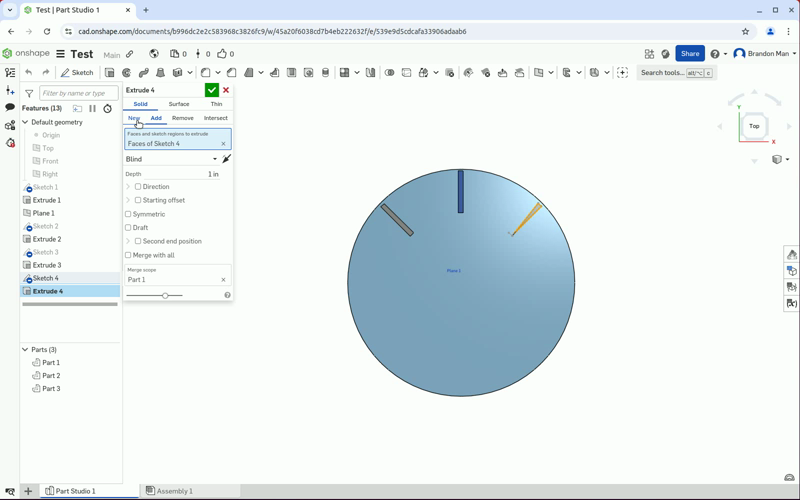
click(137, 120)
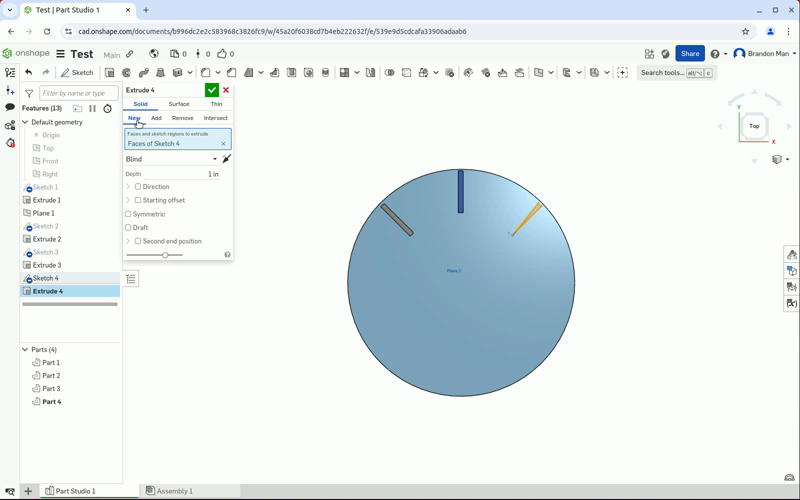
key(tab, 4)
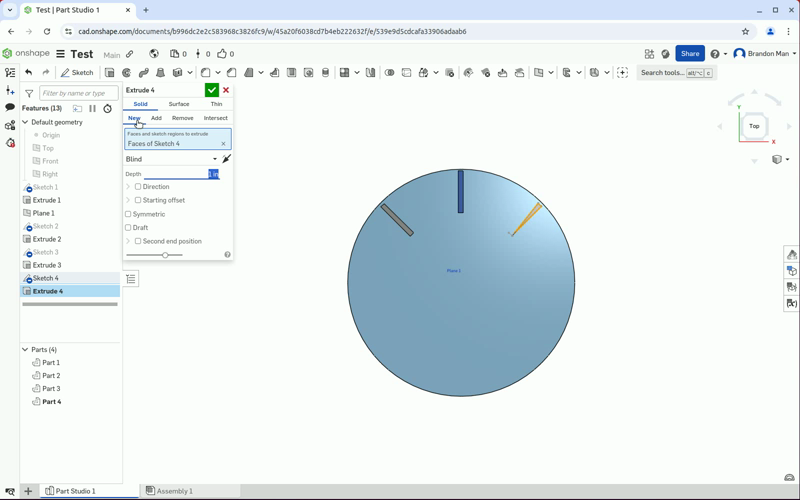
text(0.963)
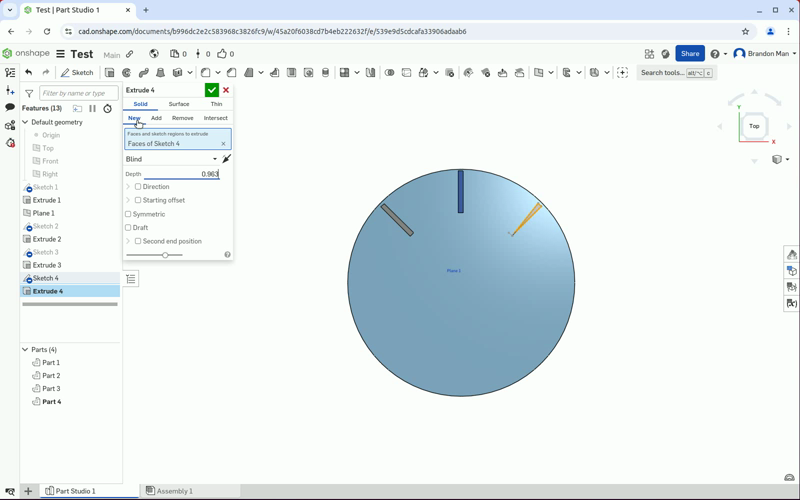
key(enter)
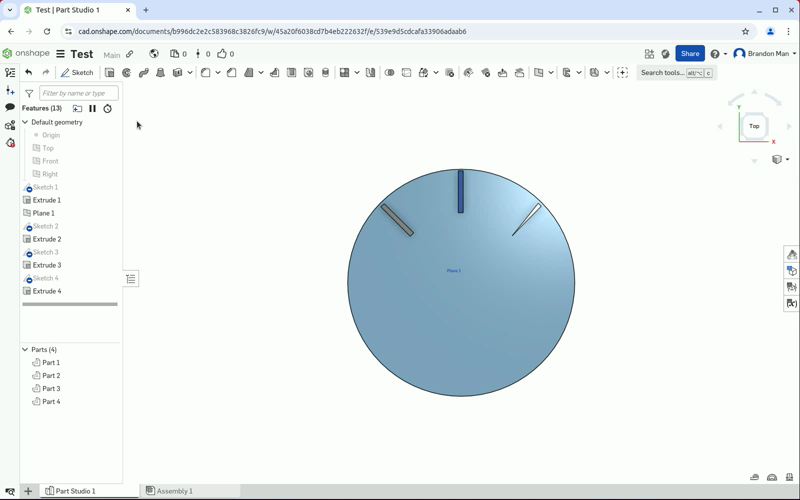
key(shift+h)
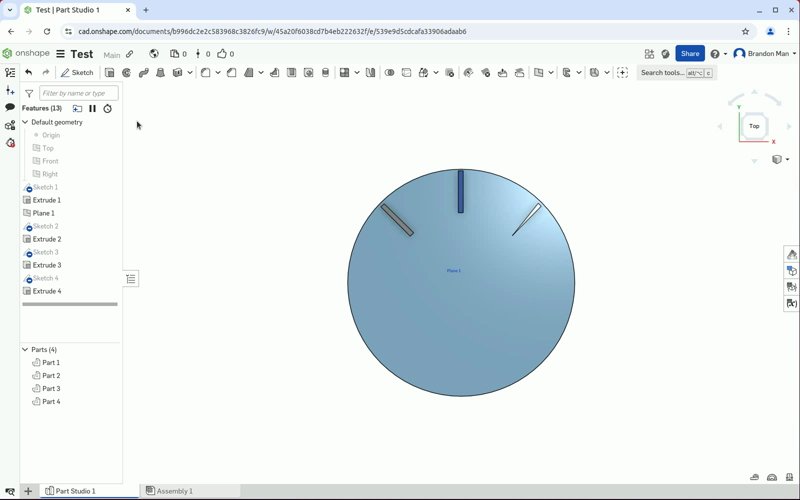
key(shift+h)
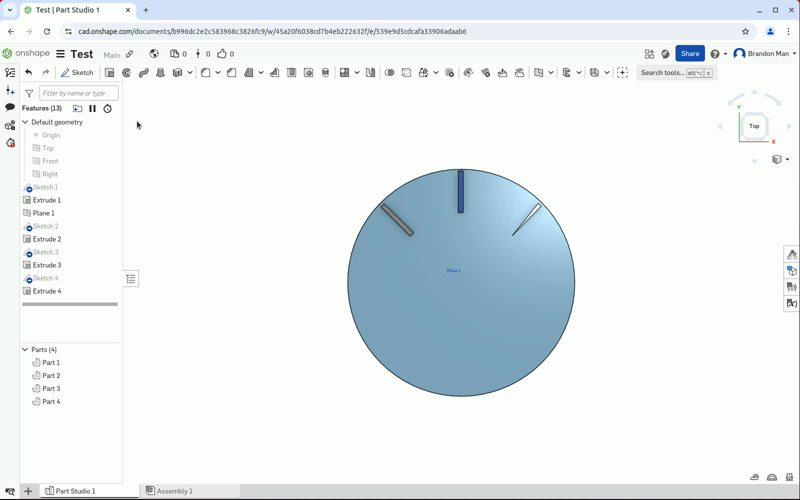
mouse_move(73, 189)
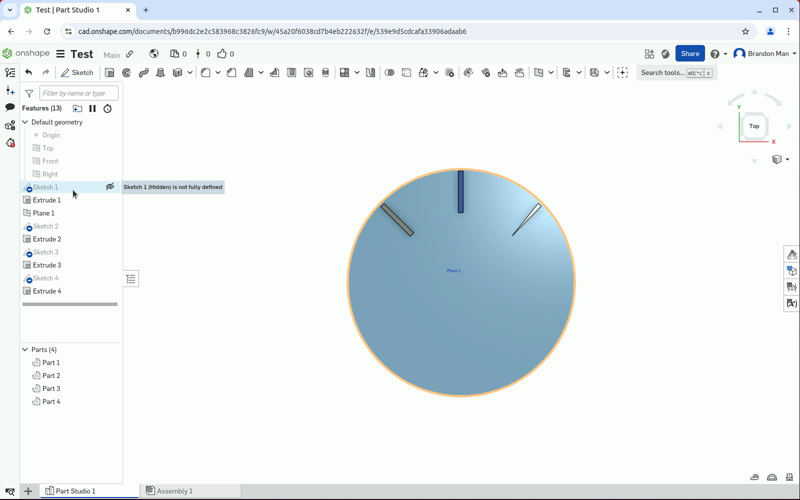
click(73, 189)
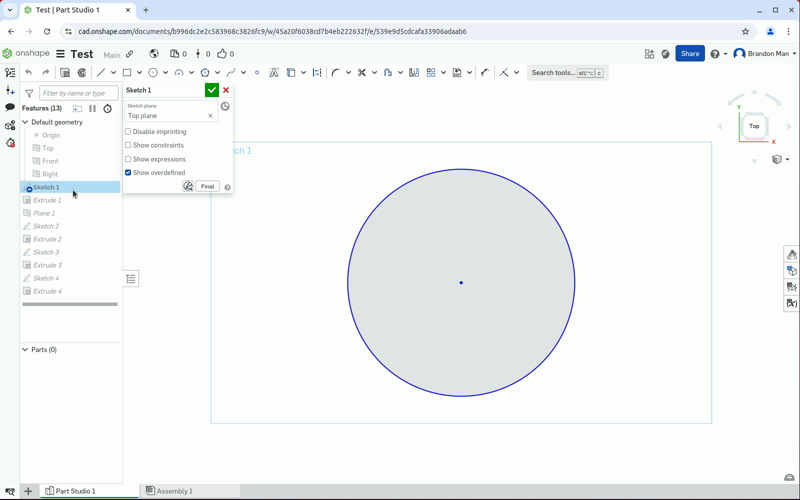
mouse_move(229, 92)
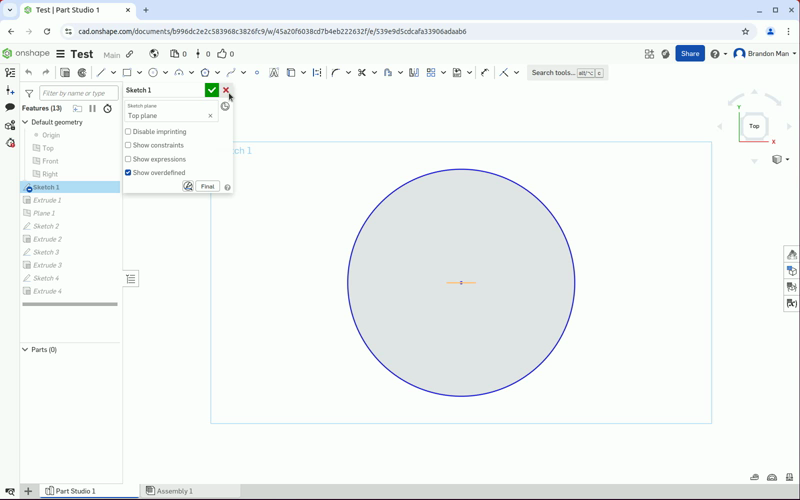
click(229, 92)
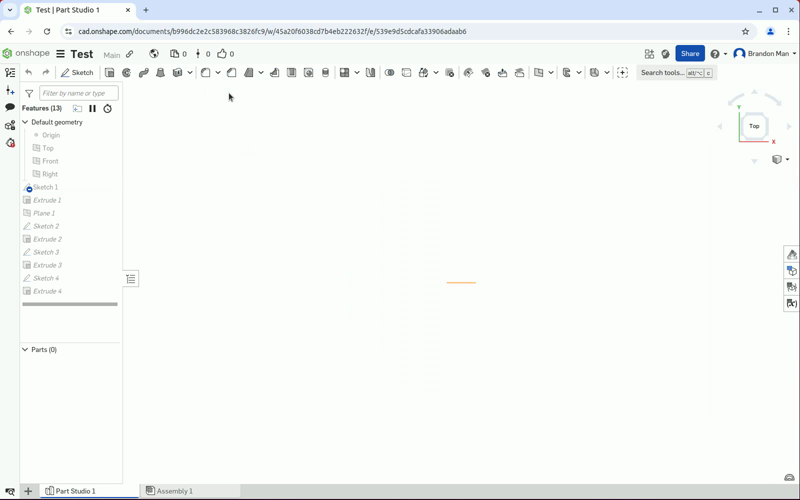
key(shift+s)
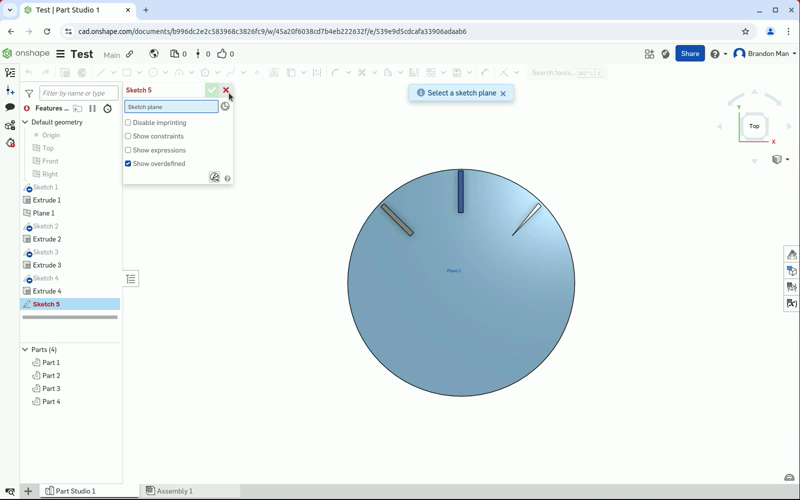
mouse_move(73, 215)
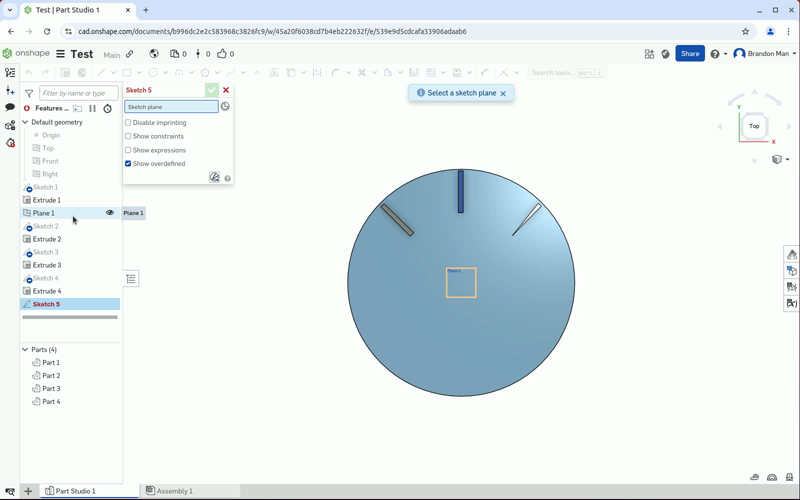
click(73, 215)
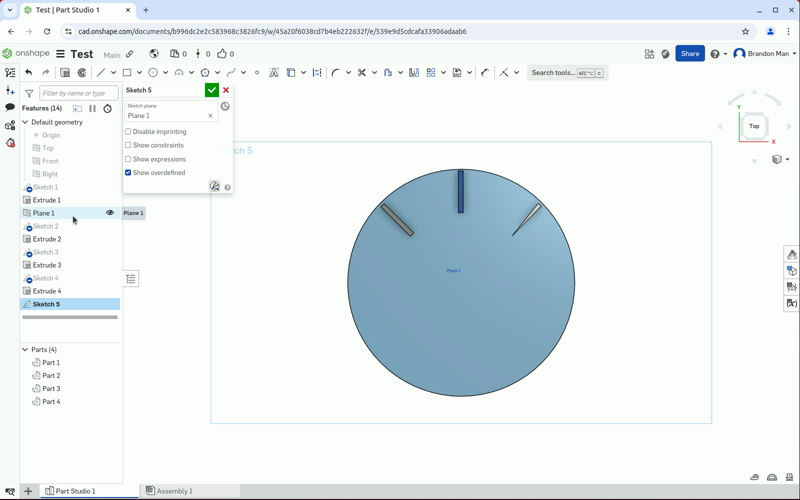
mouse_move(73, 352)
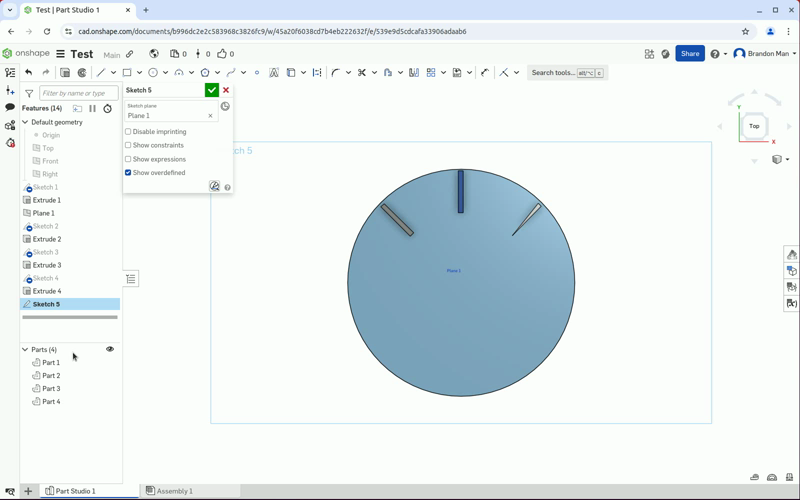
key(y)
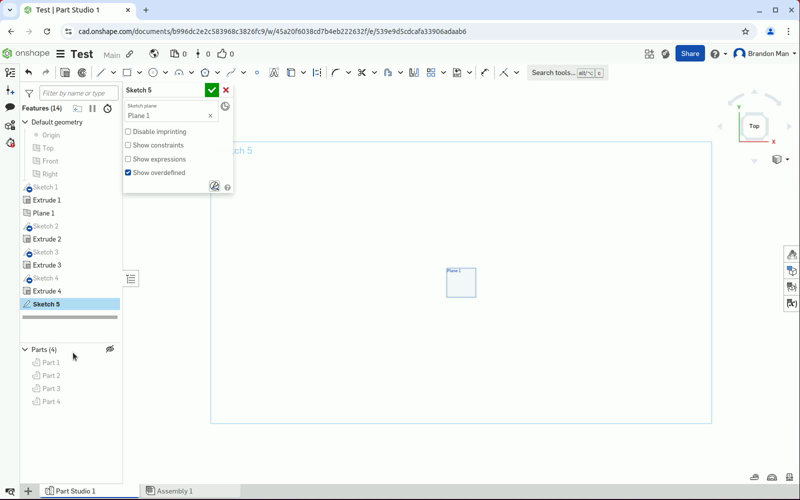
key(l)
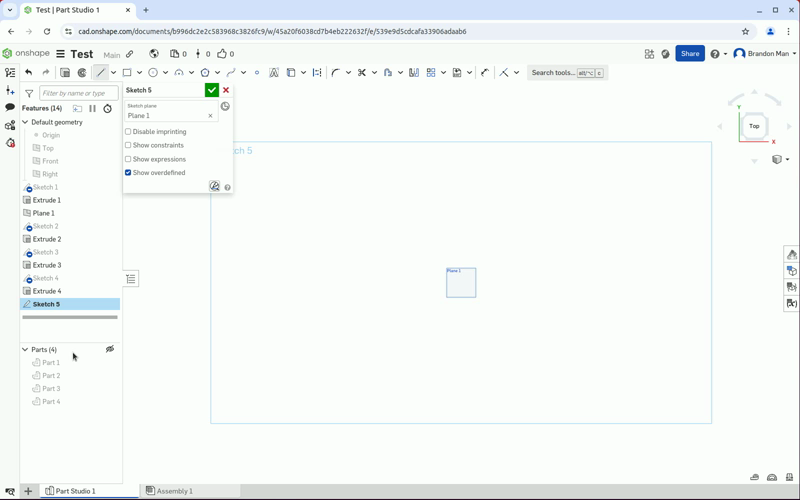
key_down(shift)
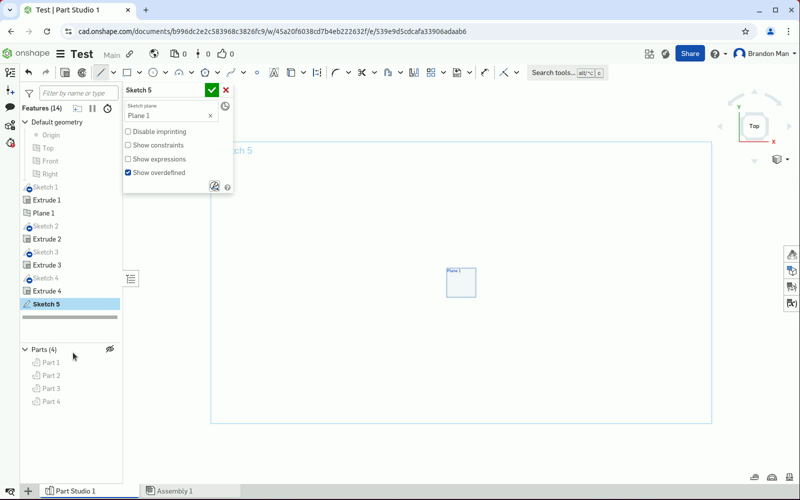
mouse_move(531, 285)
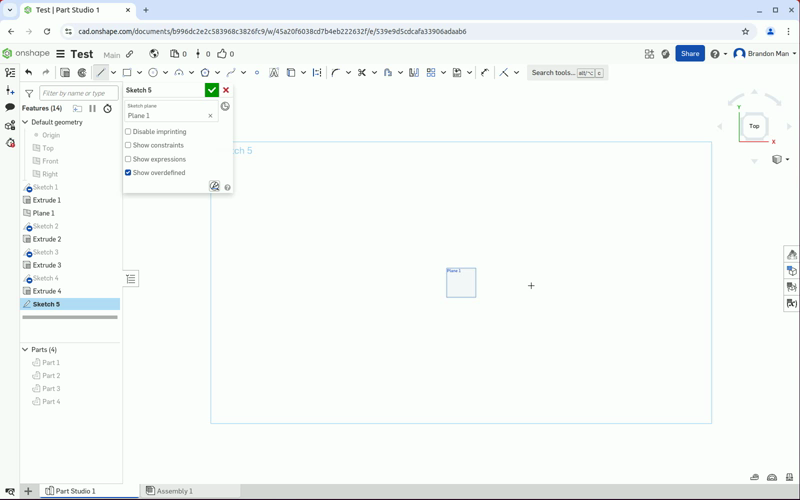
click(531, 285)
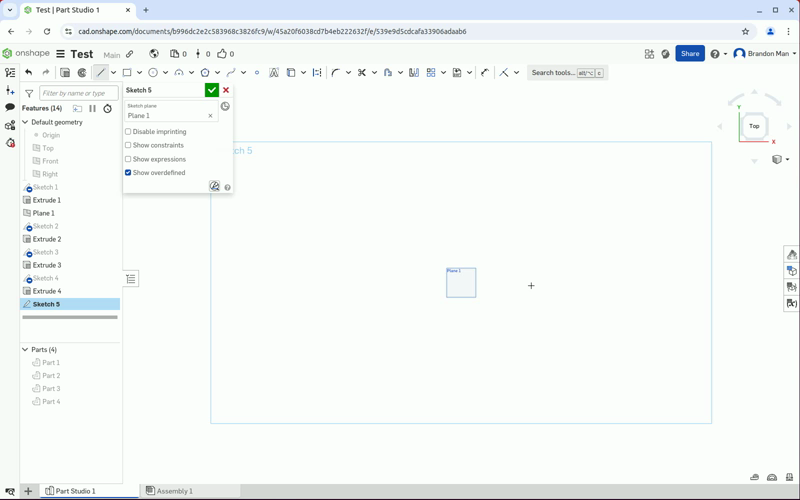
key_up(shift)
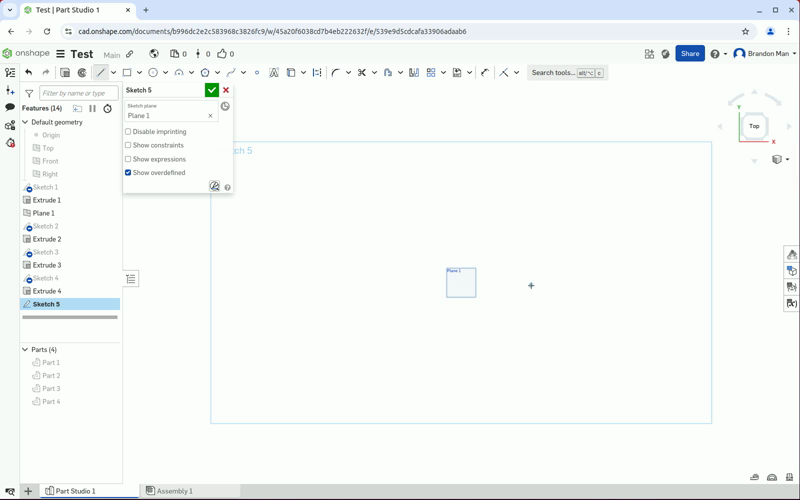
key_down(shift)
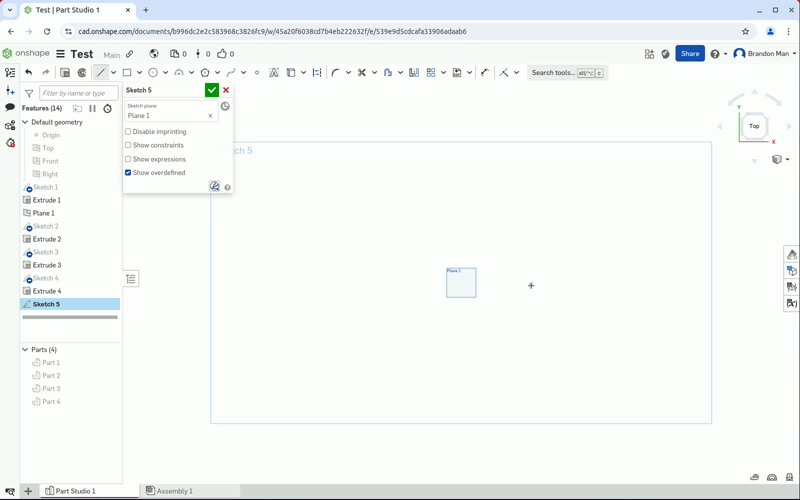
mouse_move(561, 285)
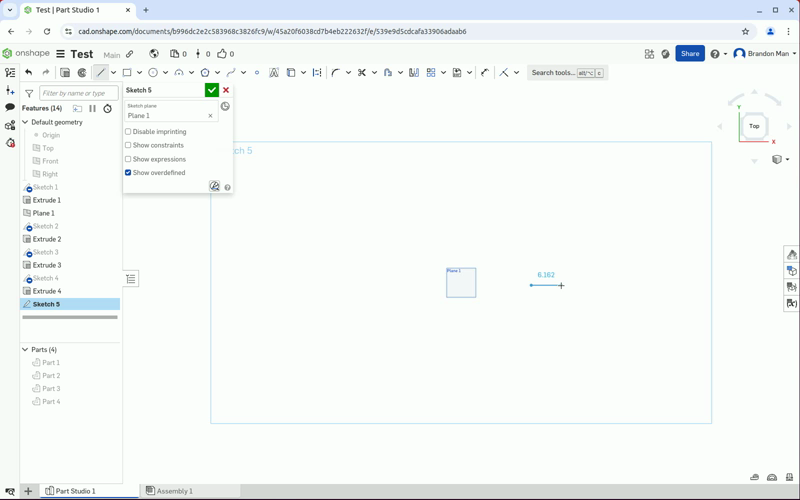
mouse_move(573, 285)
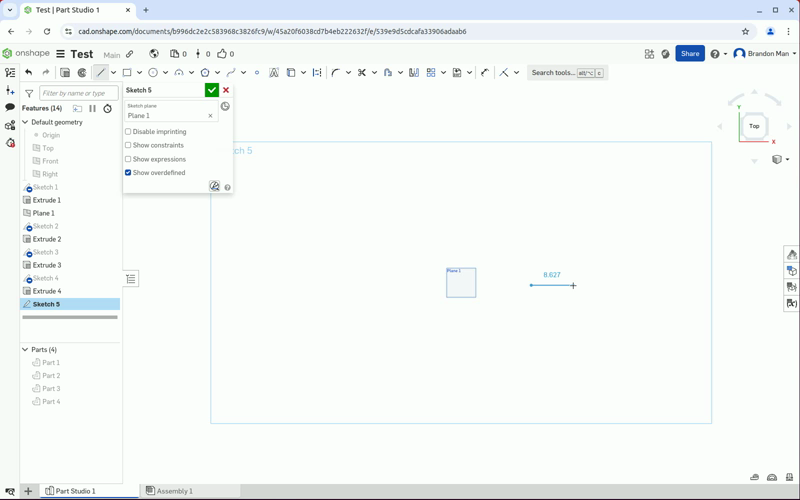
click(573, 285)
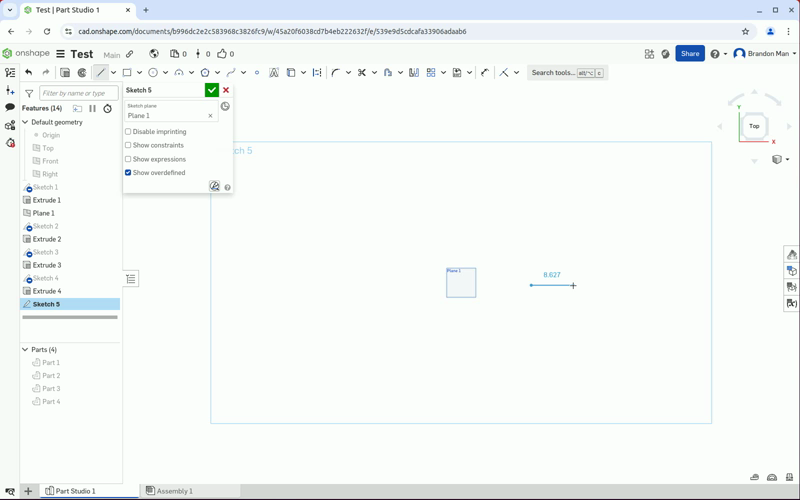
key_up(shift)
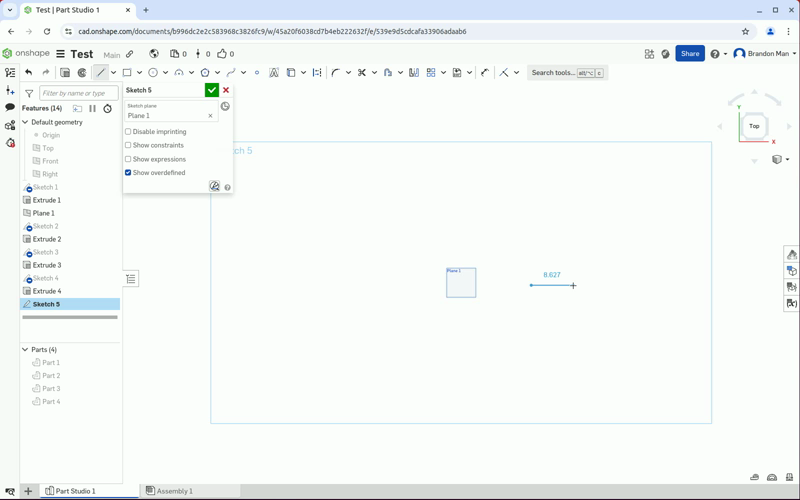
key_down(shift)
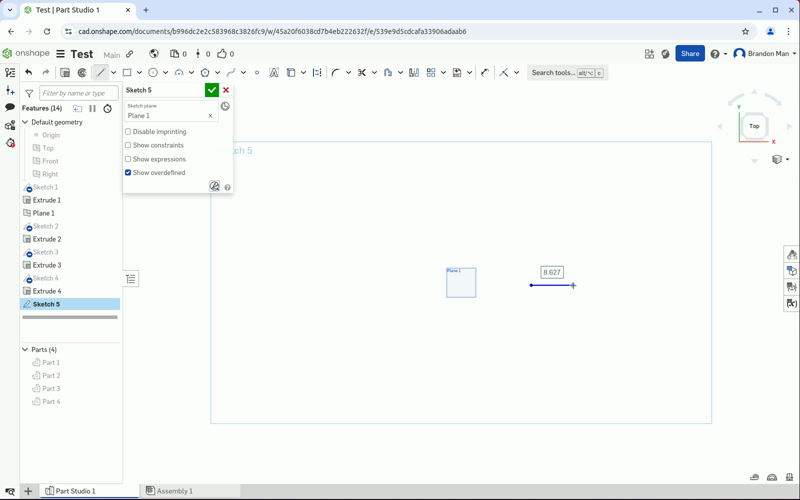
mouse_move(589, 285)
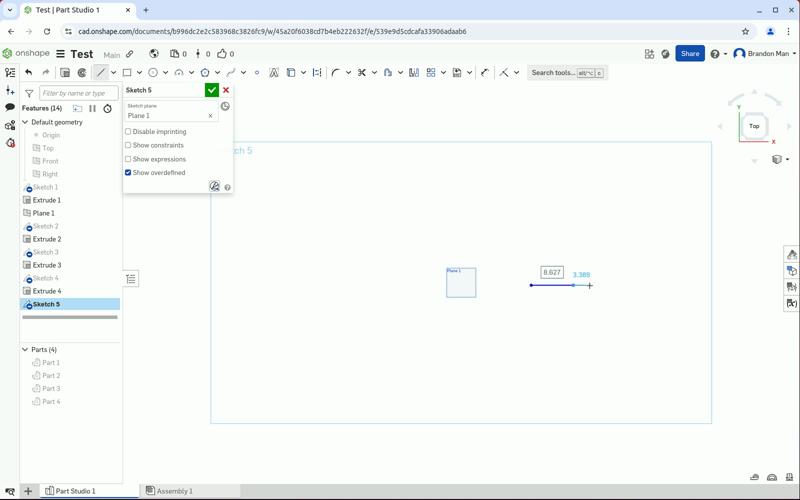
mouse_move(573, 280)
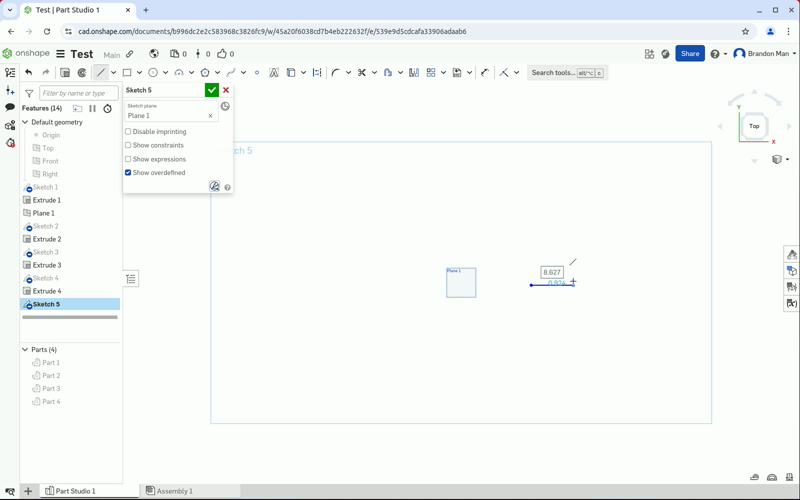
scroll(6)
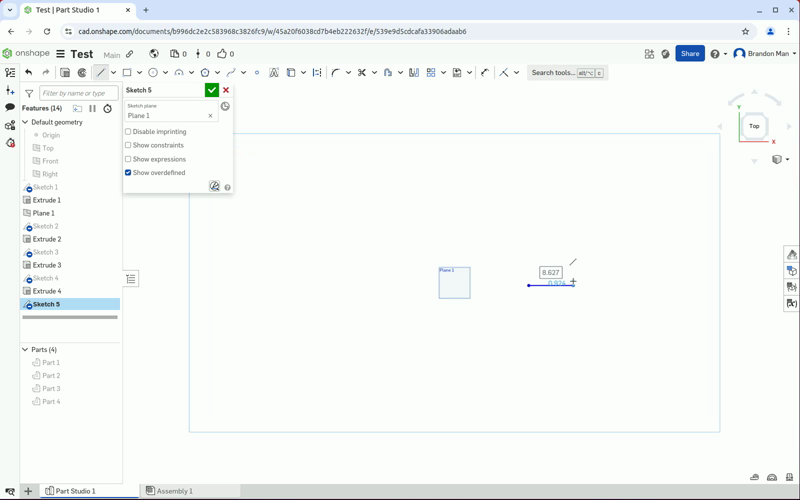
scroll(6)
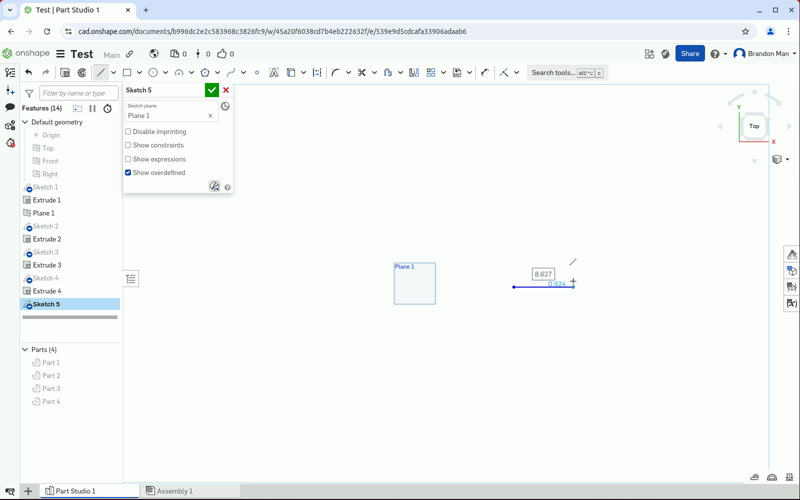
scroll(6)
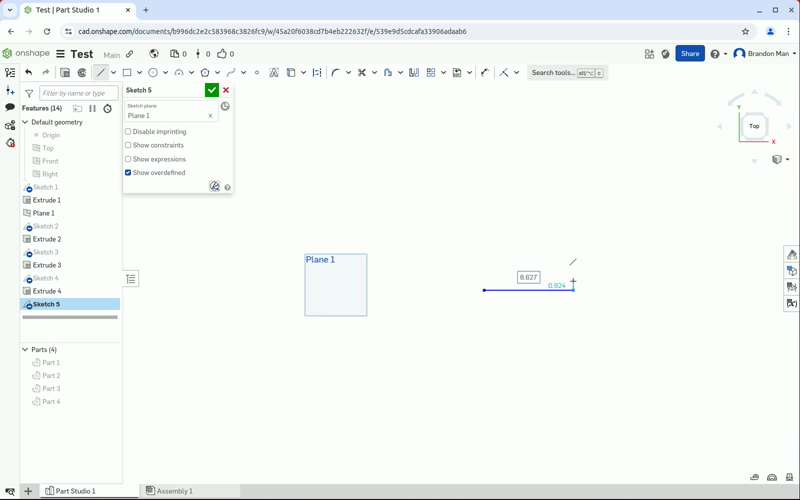
scroll(6)
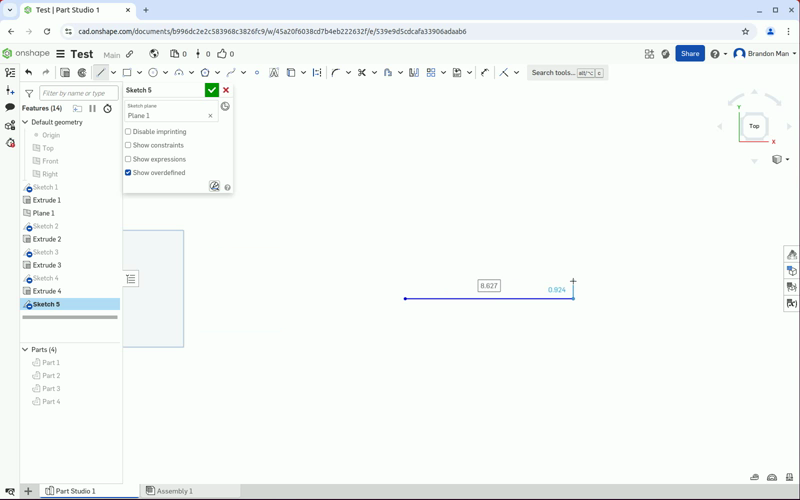
scroll(6)
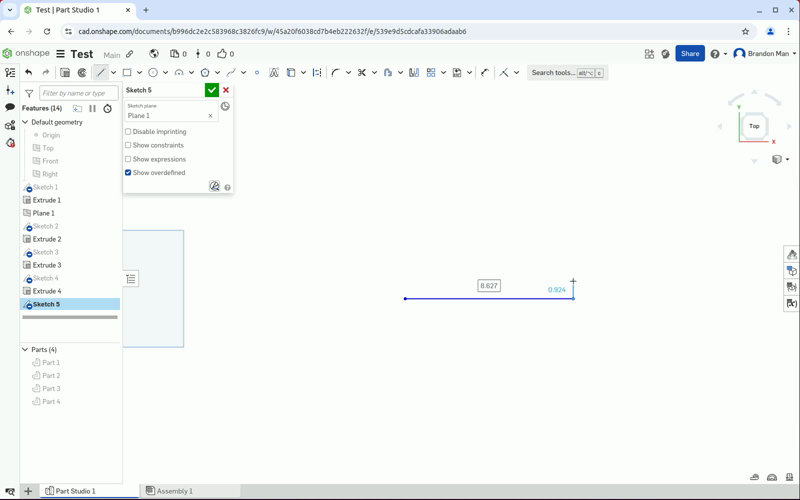
scroll(6)
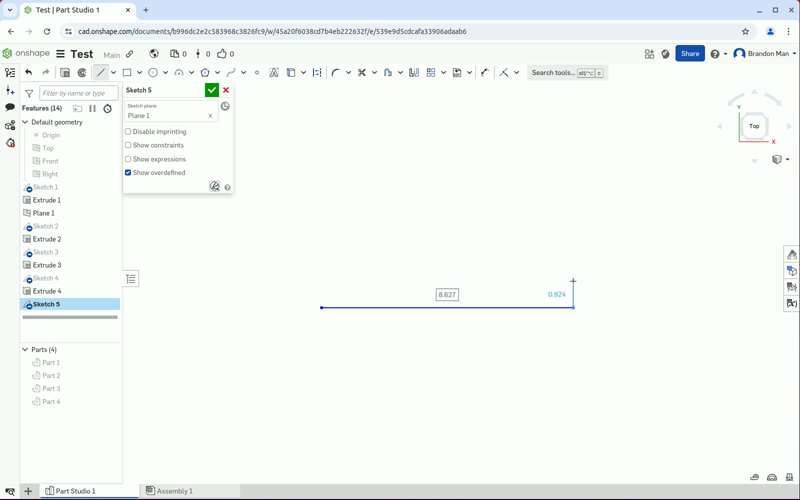
scroll(6)
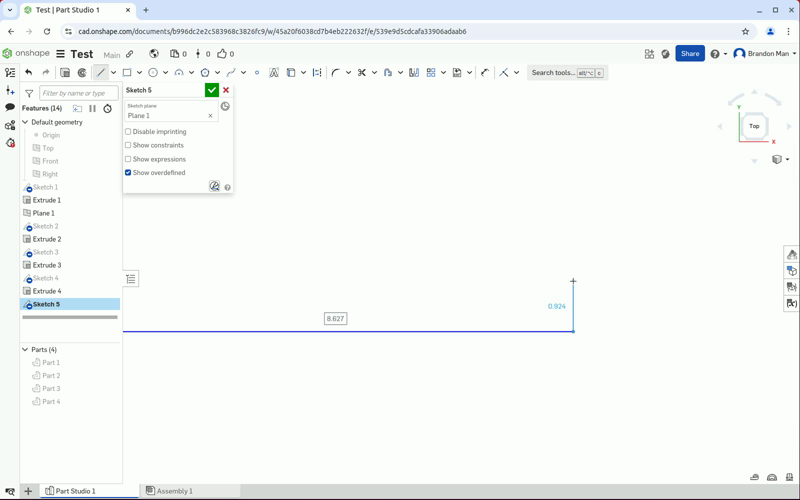
click(573, 280)
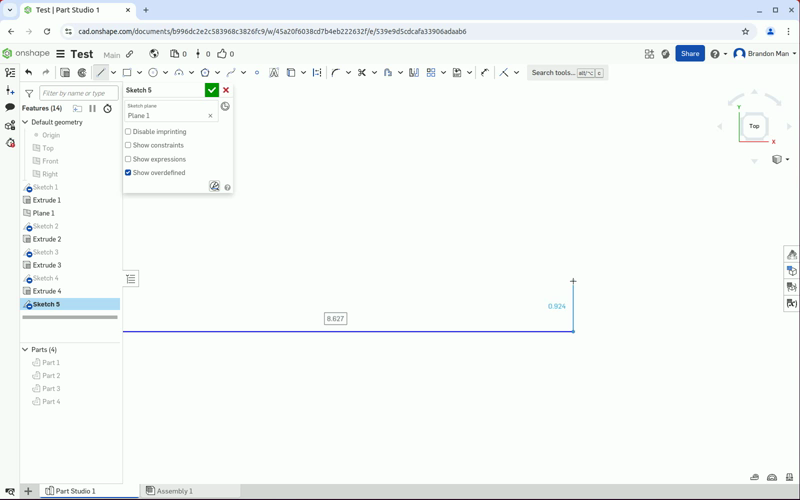
scroll(-6)
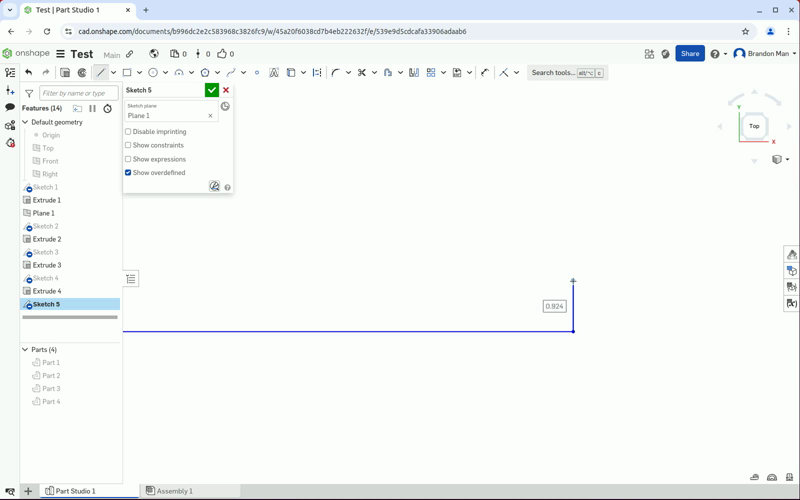
scroll(-6)
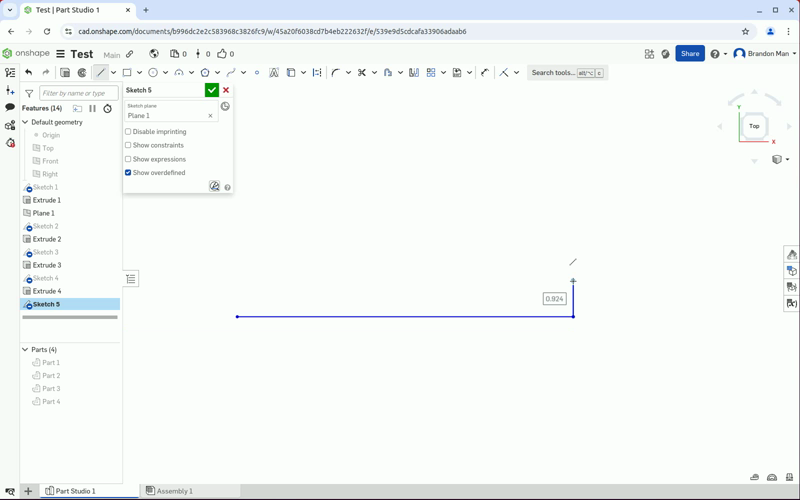
scroll(-6)
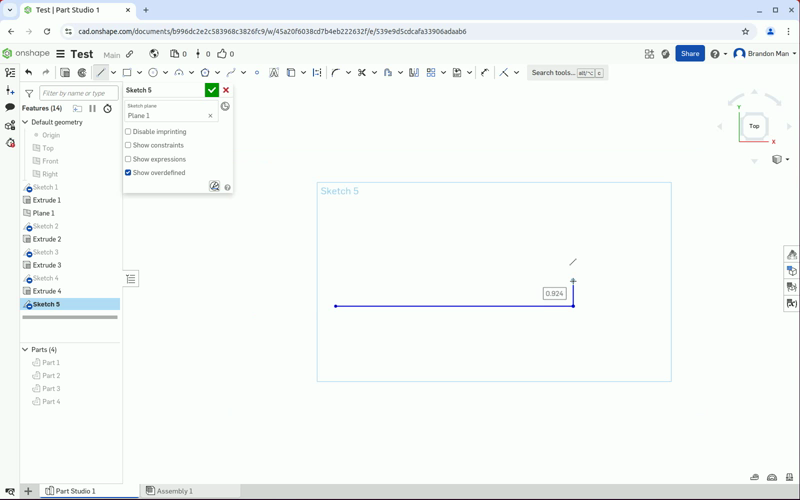
scroll(-6)
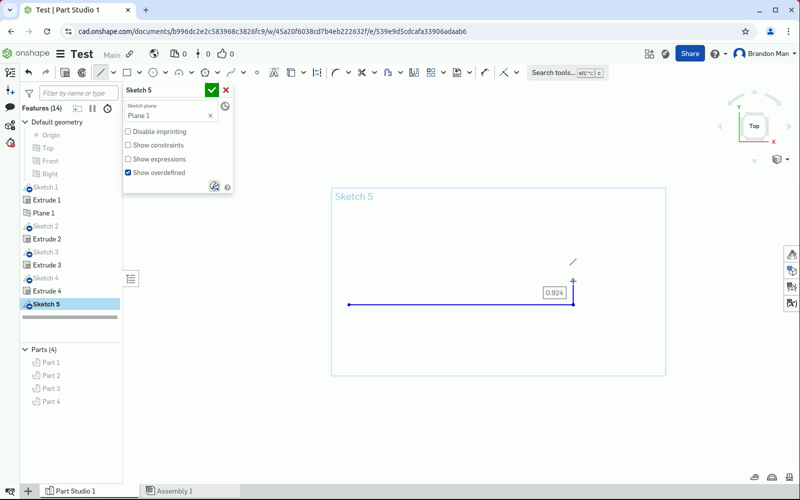
scroll(-6)
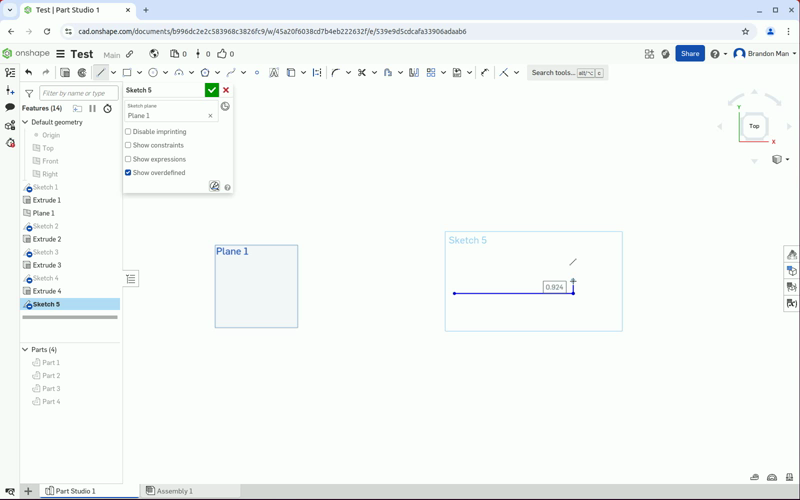
scroll(-6)
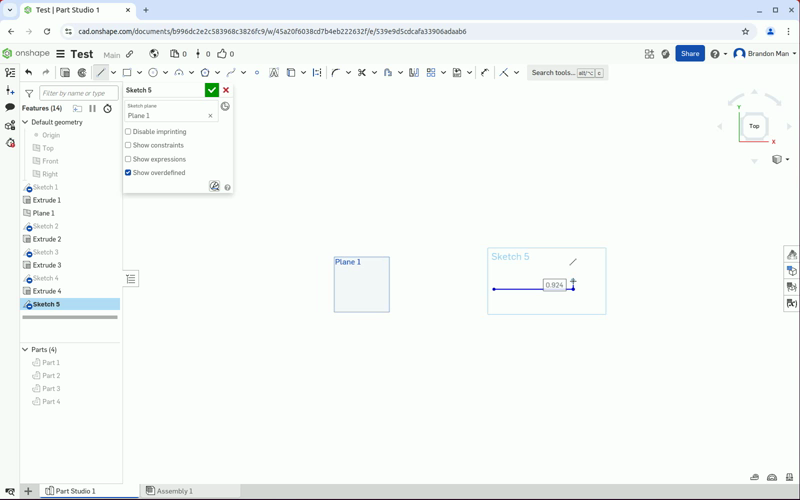
scroll(-6)
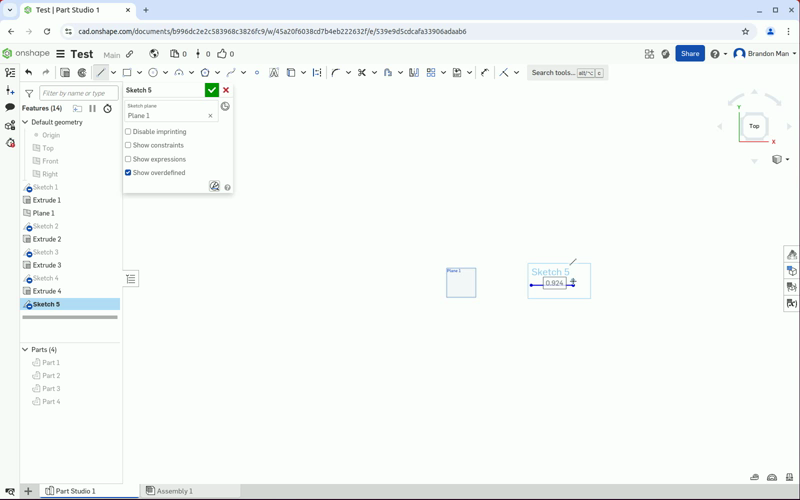
key_up(shift)
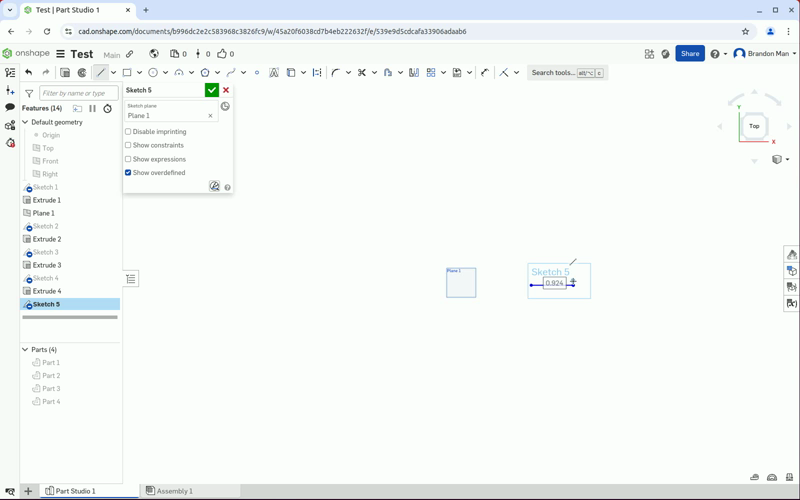
key_down(shift)
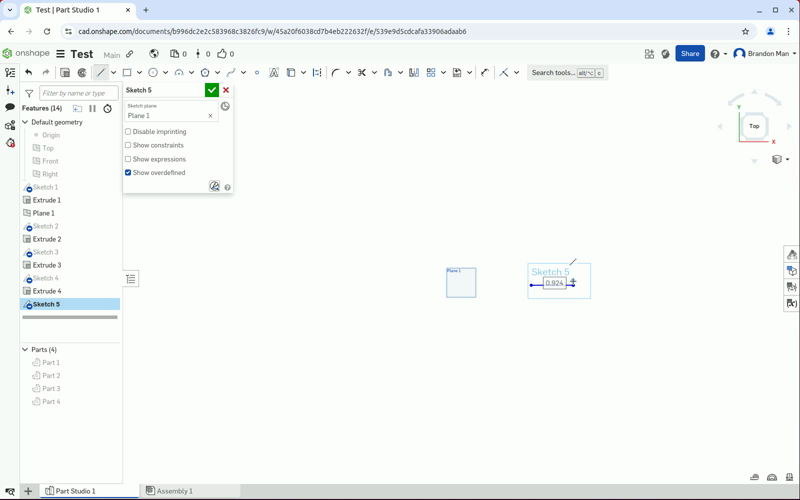
mouse_move(589, 280)
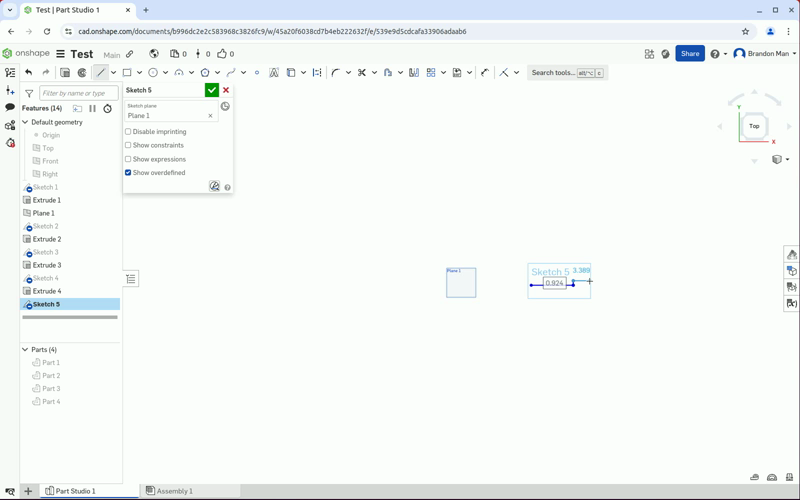
mouse_move(531, 280)
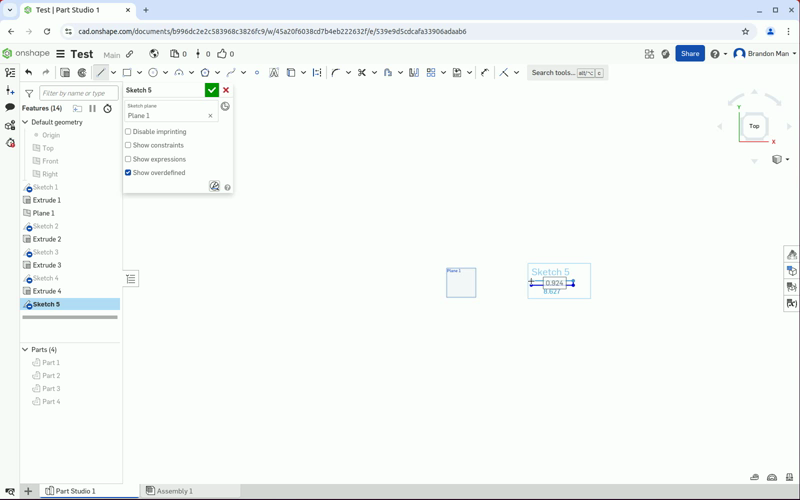
click(531, 280)
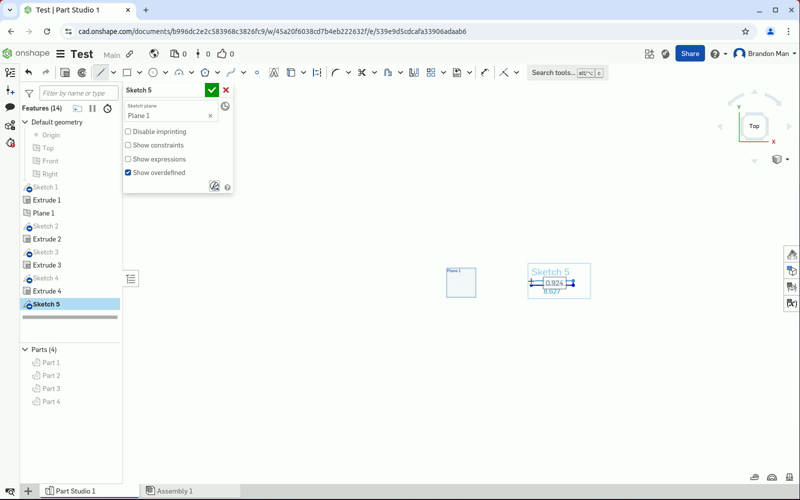
key_up(shift)
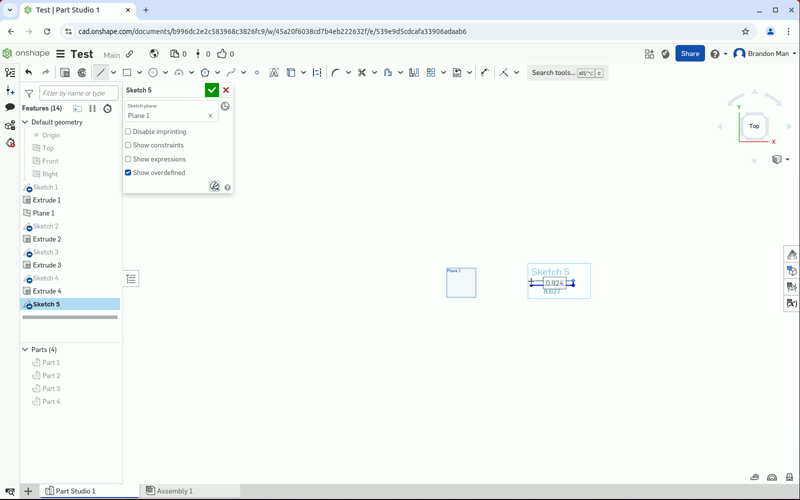
mouse_move(561, 280)
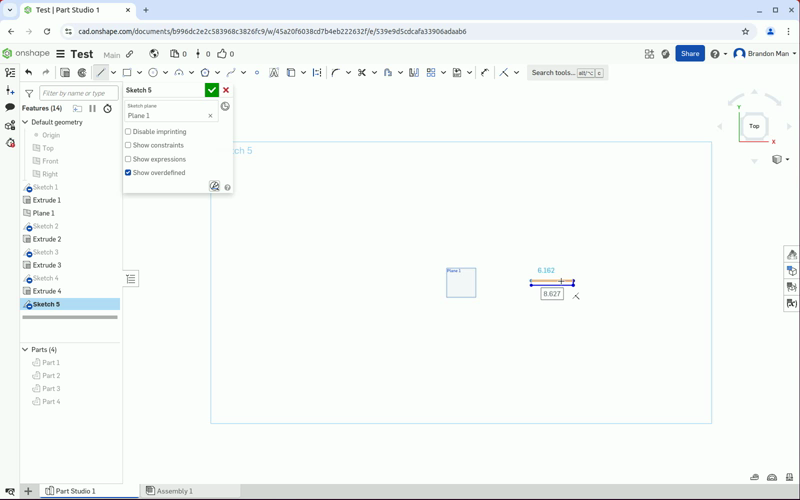
key_down(shift)
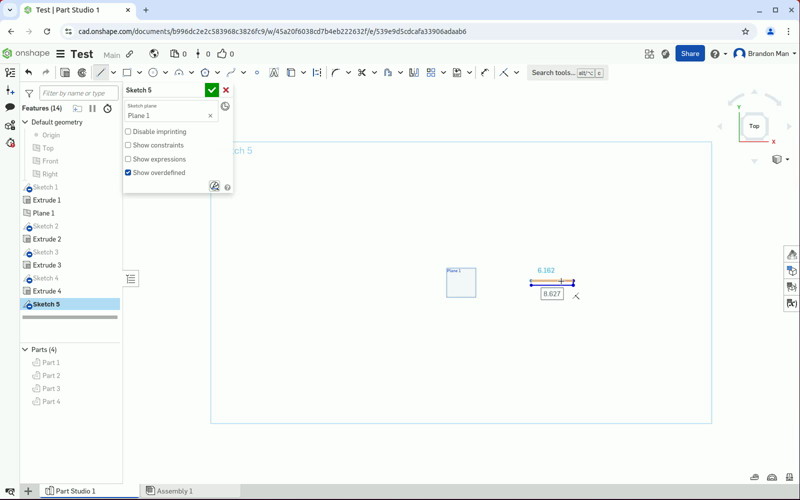
mouse_move(531, 285)
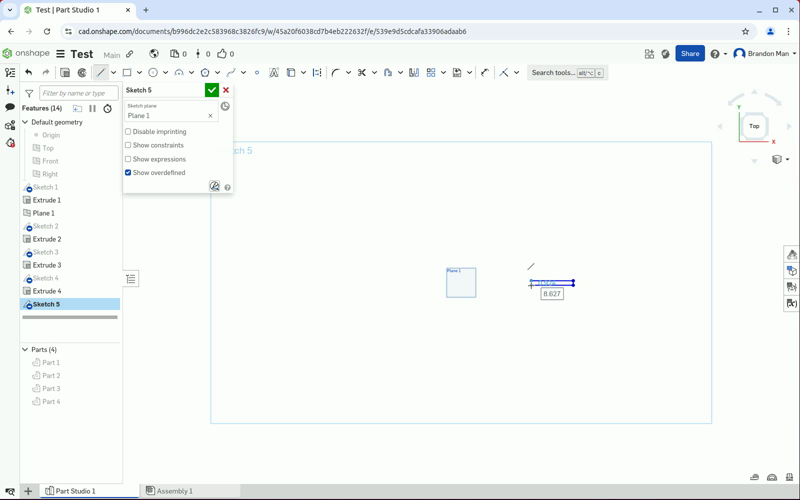
scroll(6)
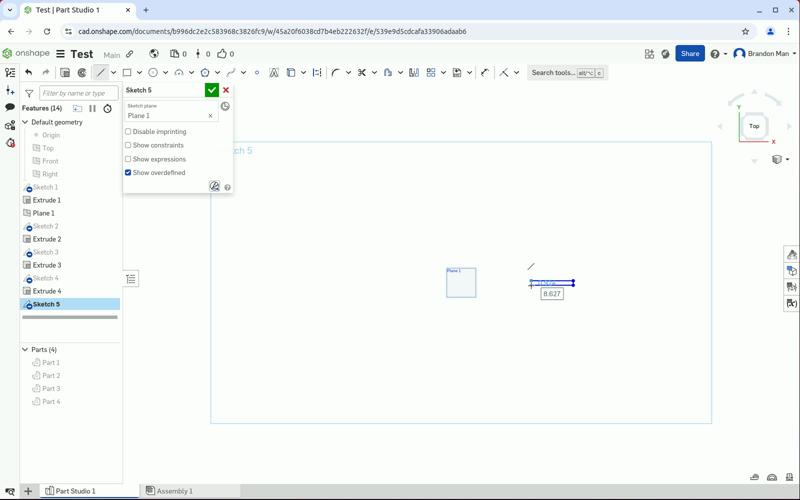
scroll(6)
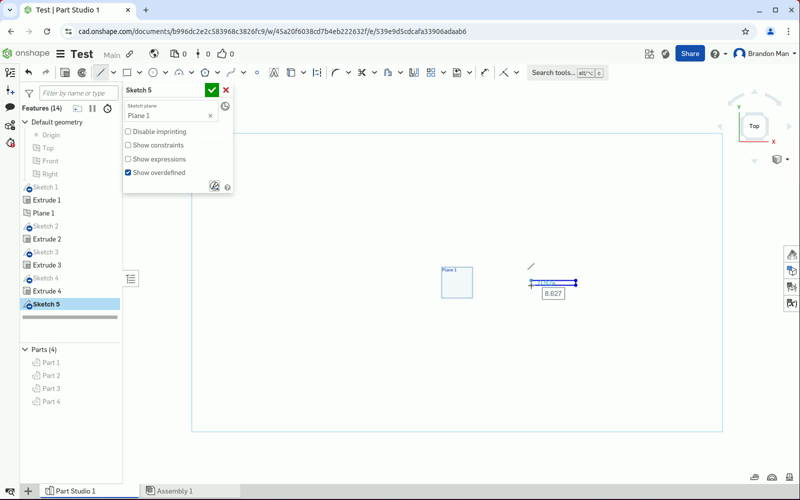
scroll(6)
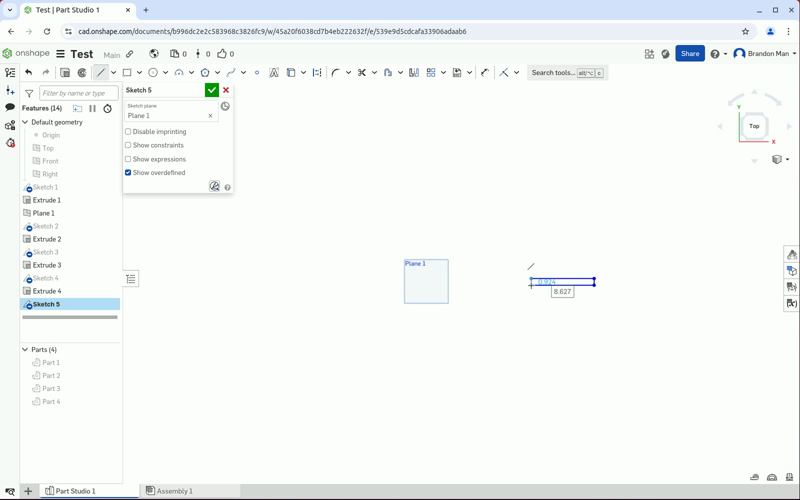
scroll(6)
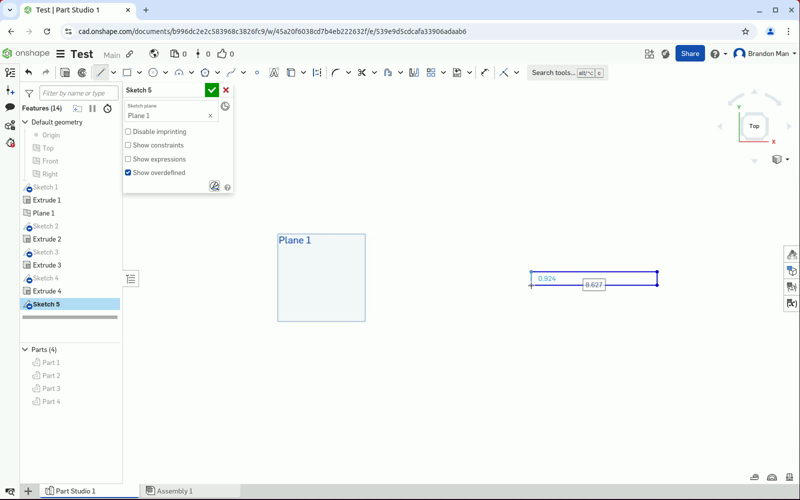
scroll(6)
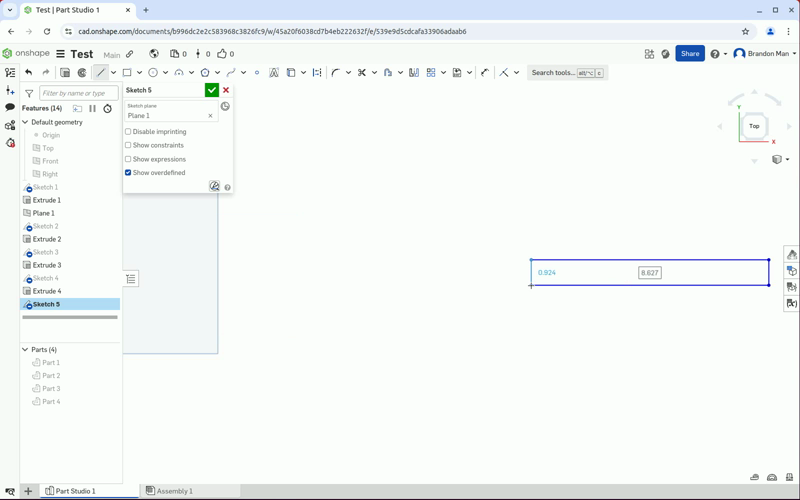
scroll(6)
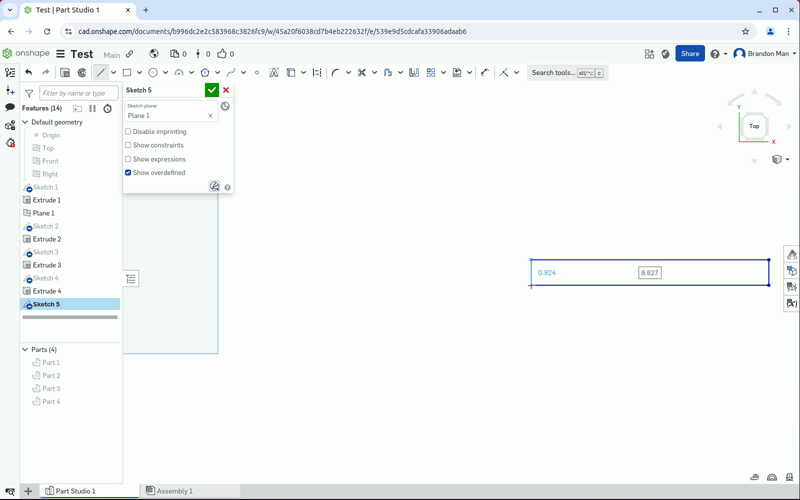
scroll(6)
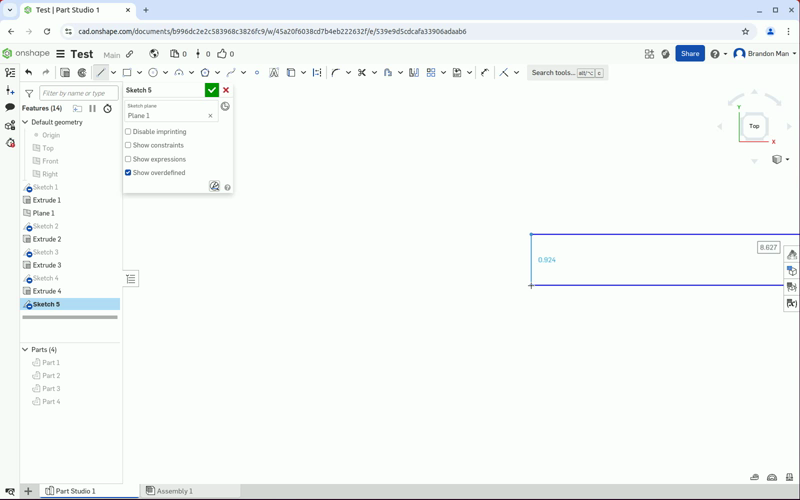
key_up(shift)
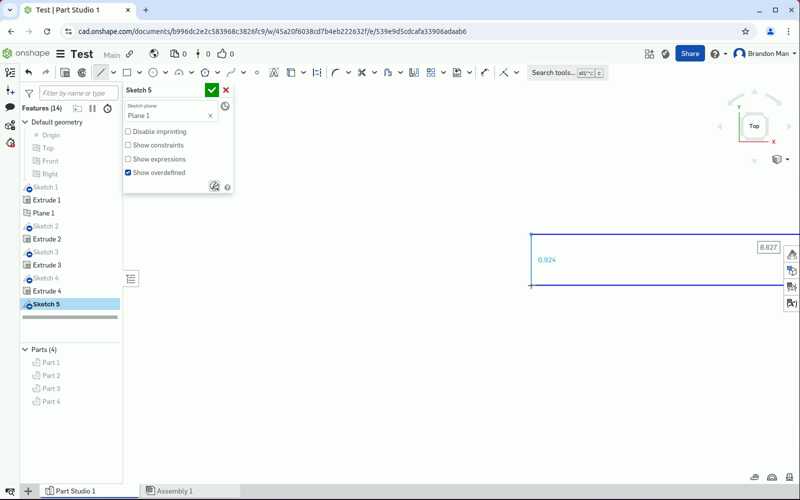
click(531, 285)
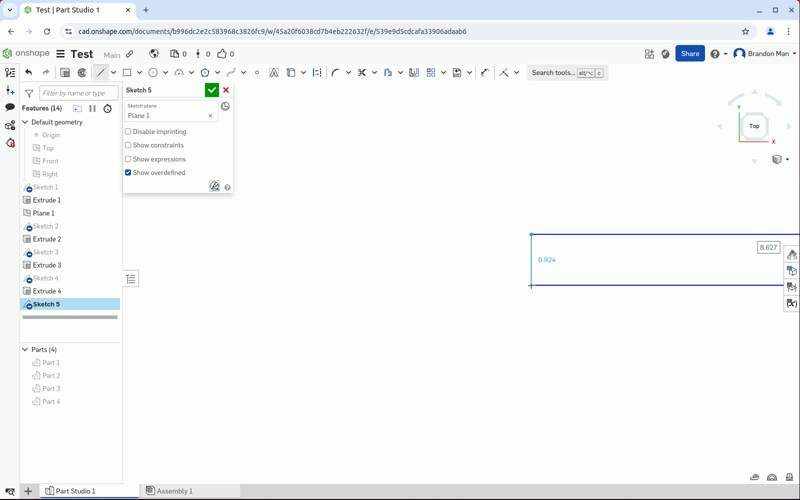
scroll(-6)
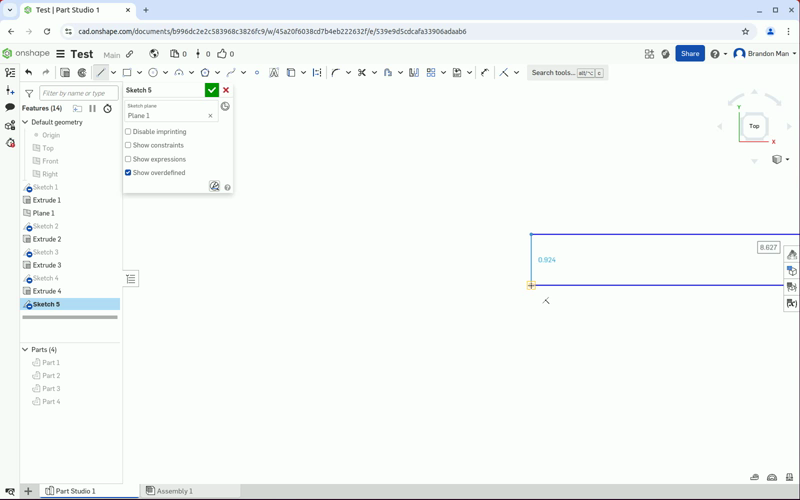
scroll(-6)
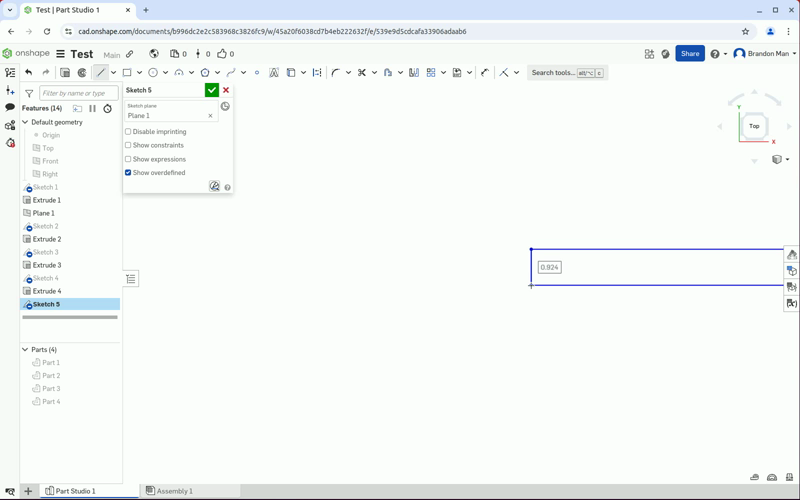
scroll(-6)
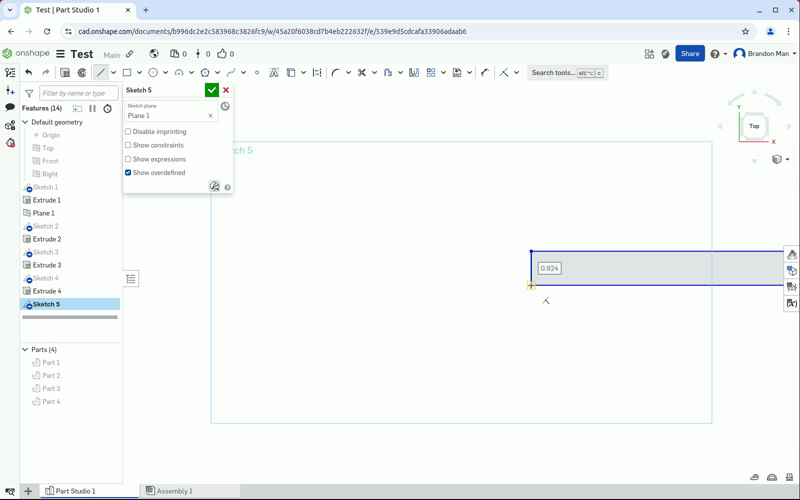
scroll(-6)
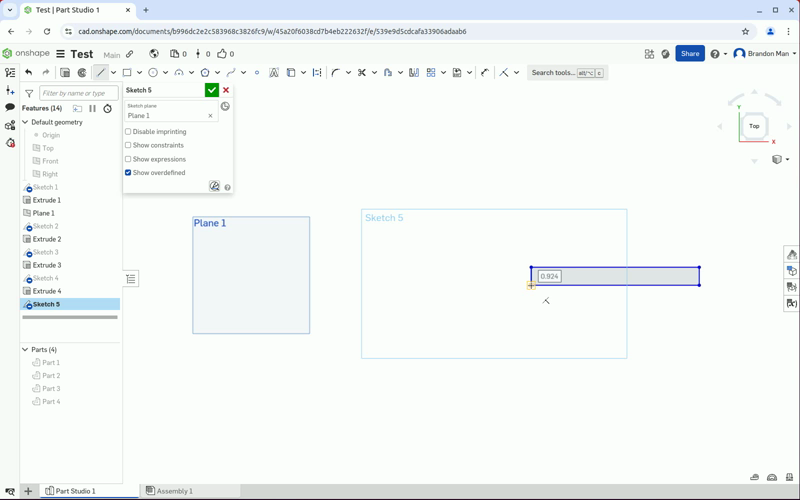
scroll(-6)
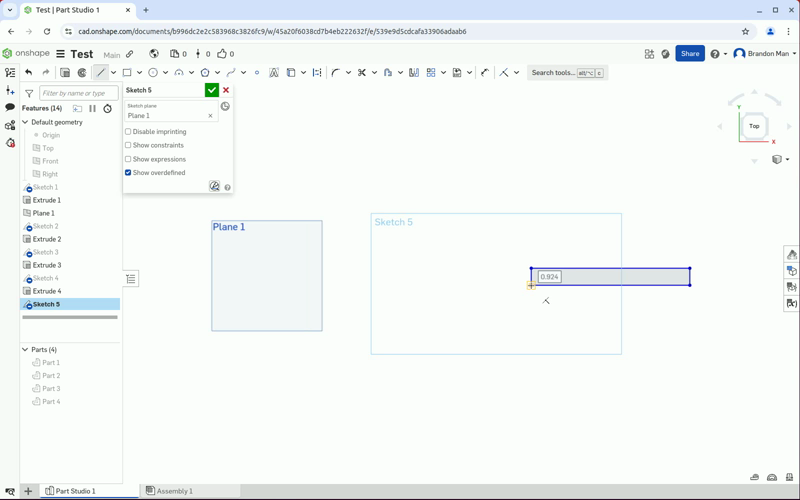
scroll(-6)
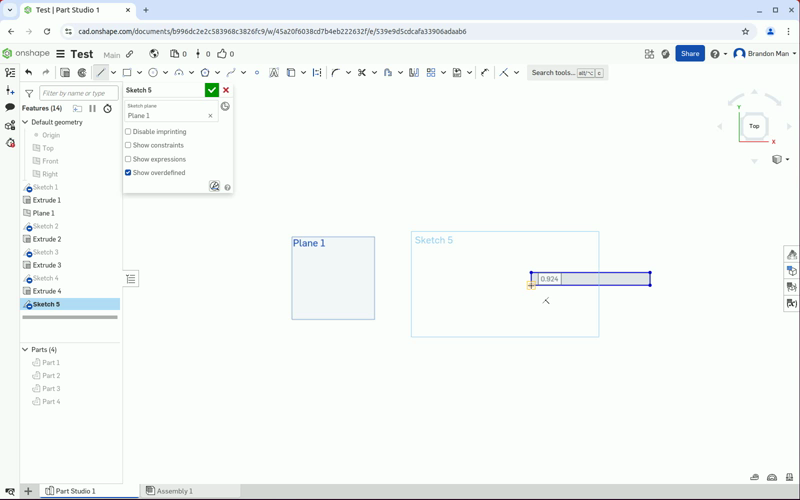
scroll(-6)
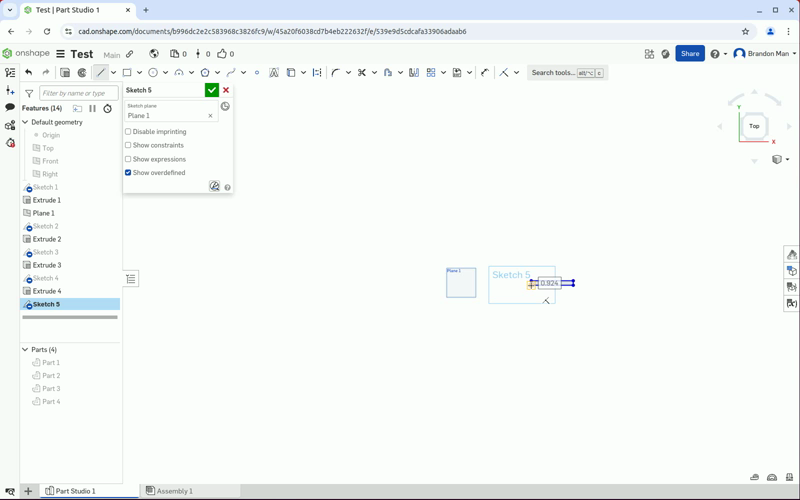
key(esc)
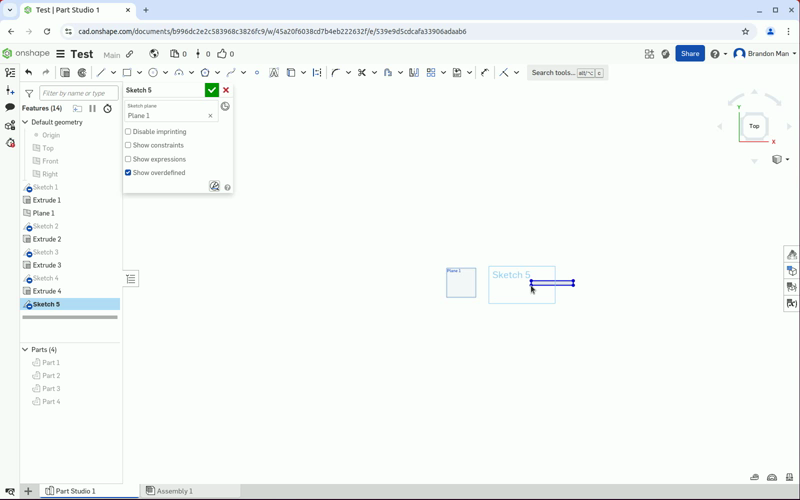
mouse_move(553, 281)
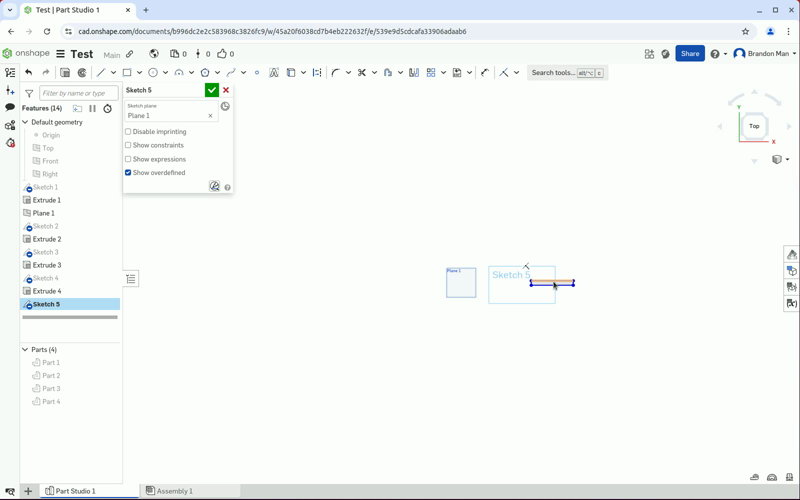
scroll(6)
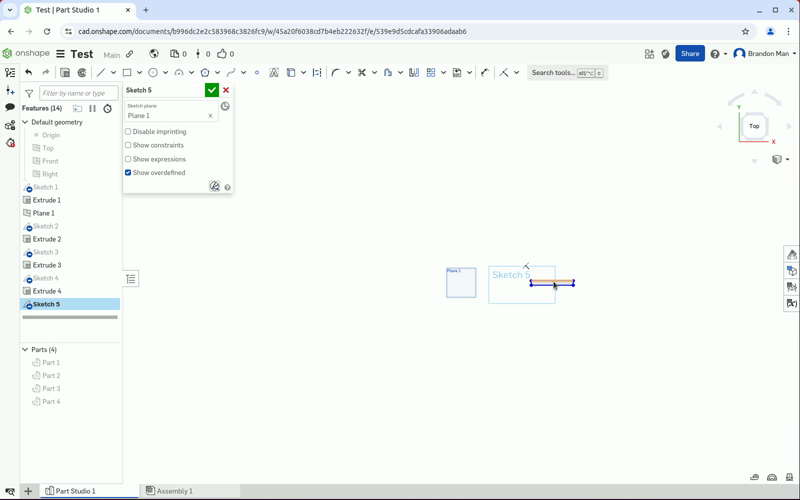
scroll(6)
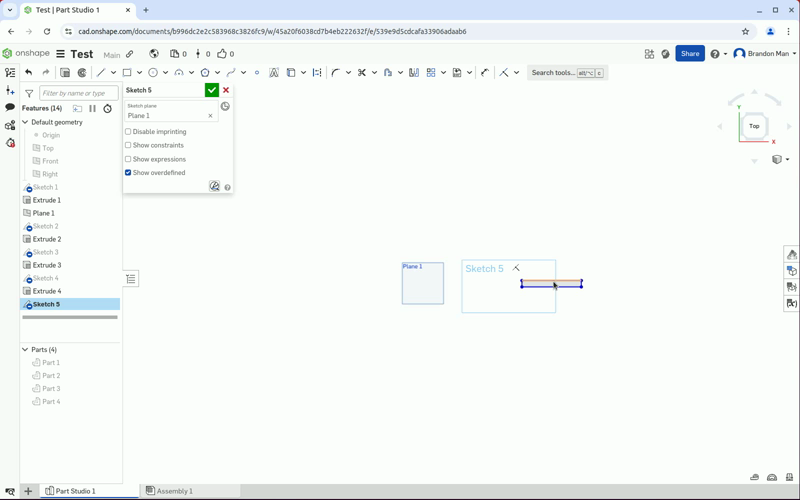
scroll(6)
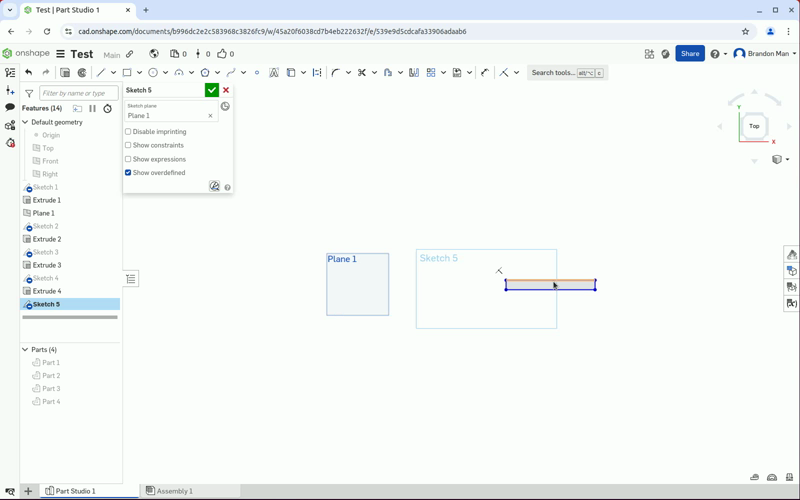
scroll(6)
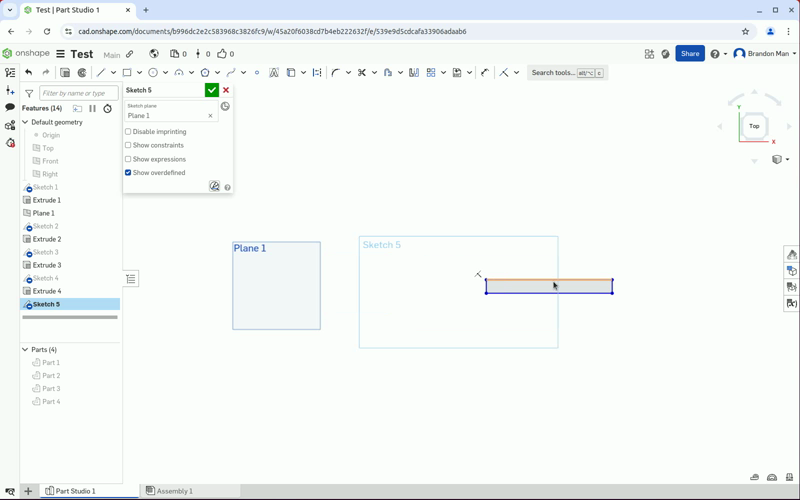
scroll(6)
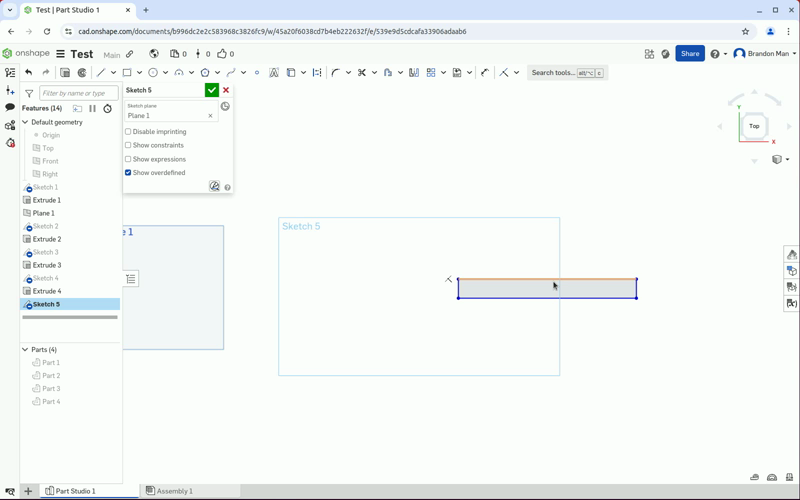
scroll(6)
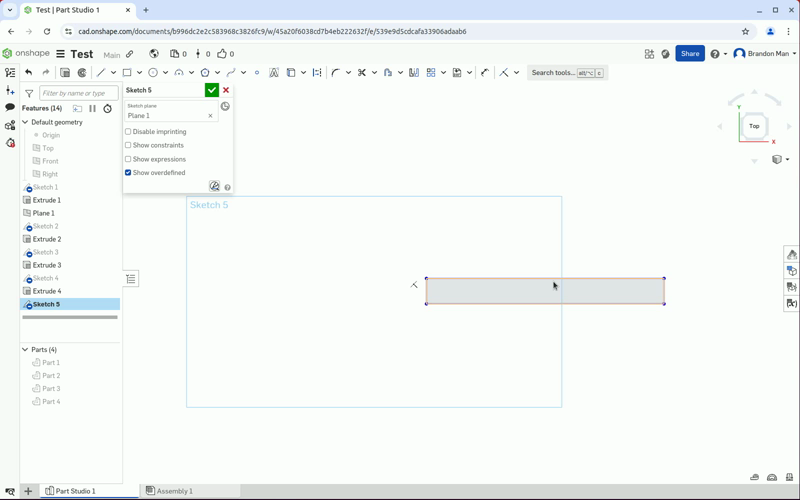
scroll(6)
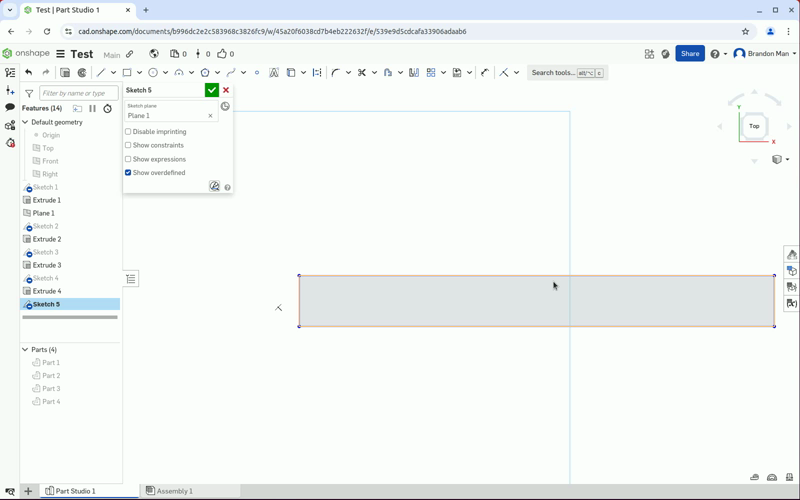
click(553, 281)
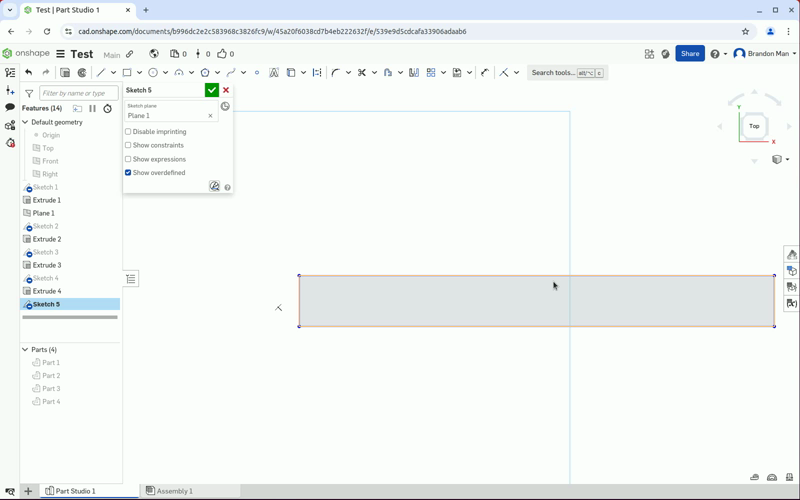
scroll(-6)
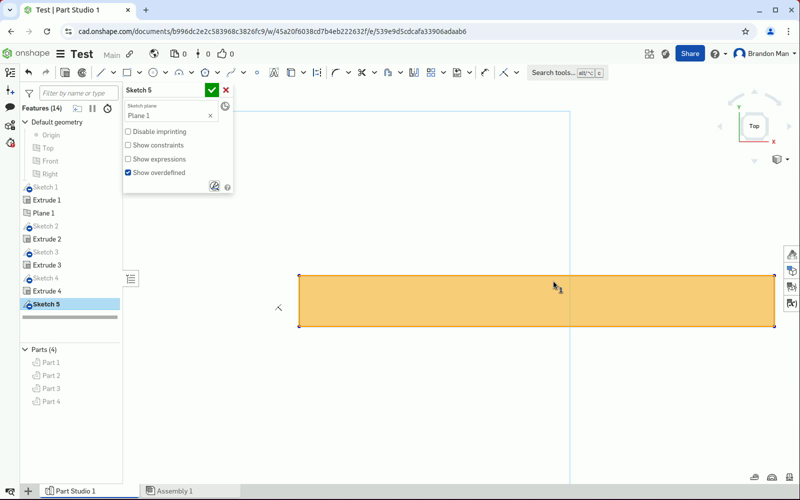
scroll(-6)
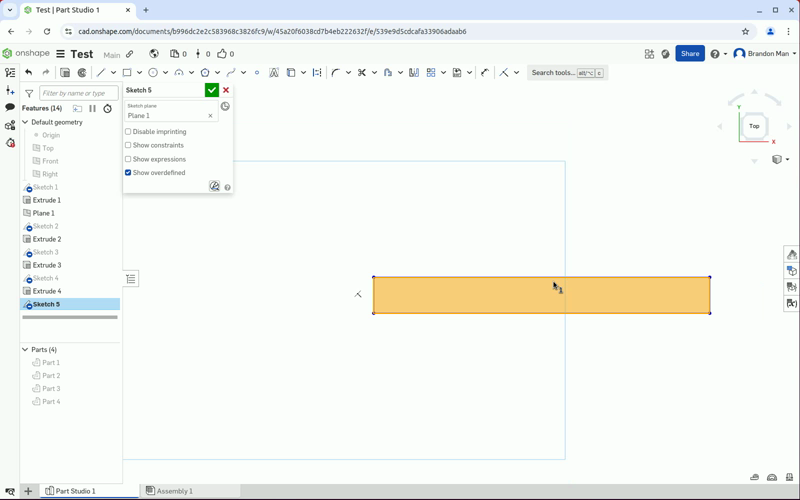
scroll(-6)
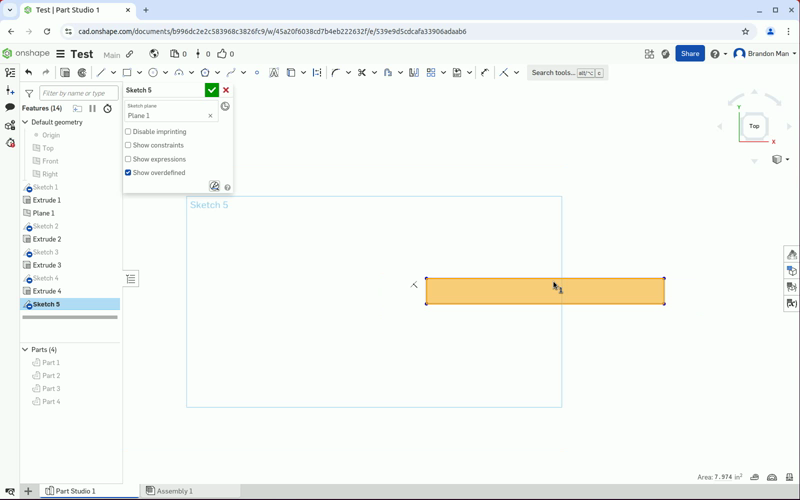
scroll(-6)
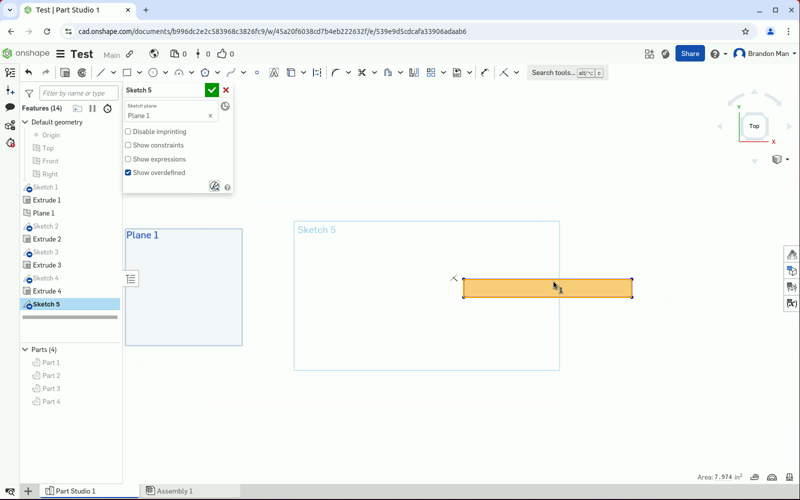
scroll(-6)
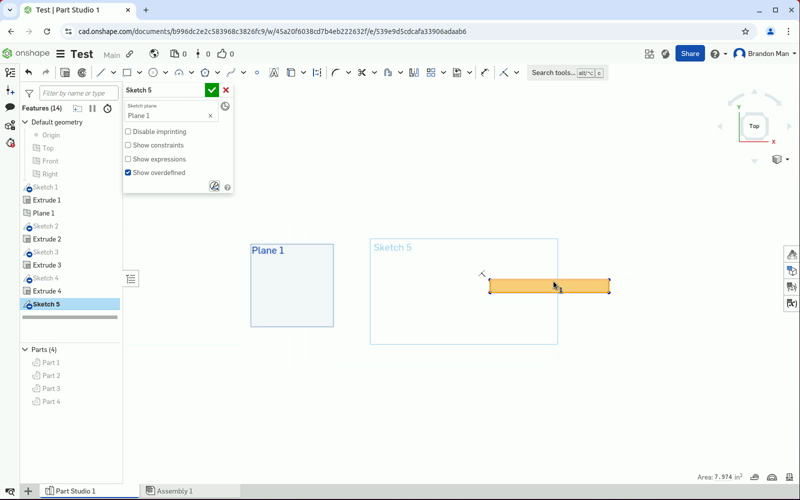
scroll(-6)
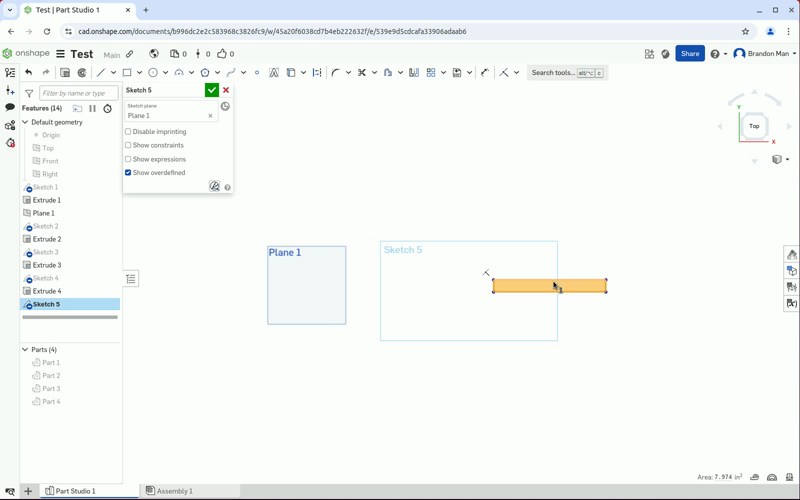
scroll(-6)
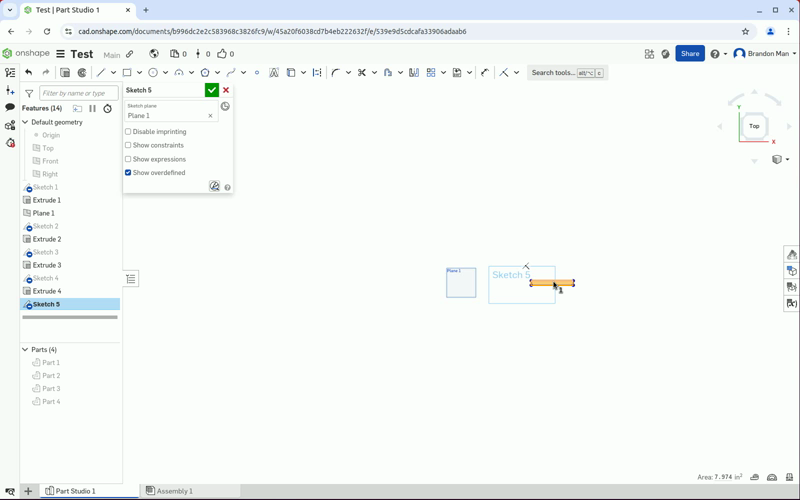
mouse_move(73, 352)
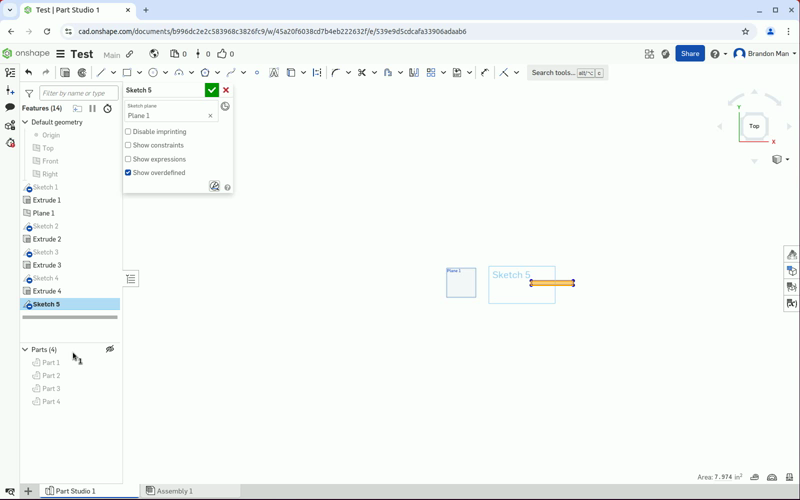
key(shift+y)
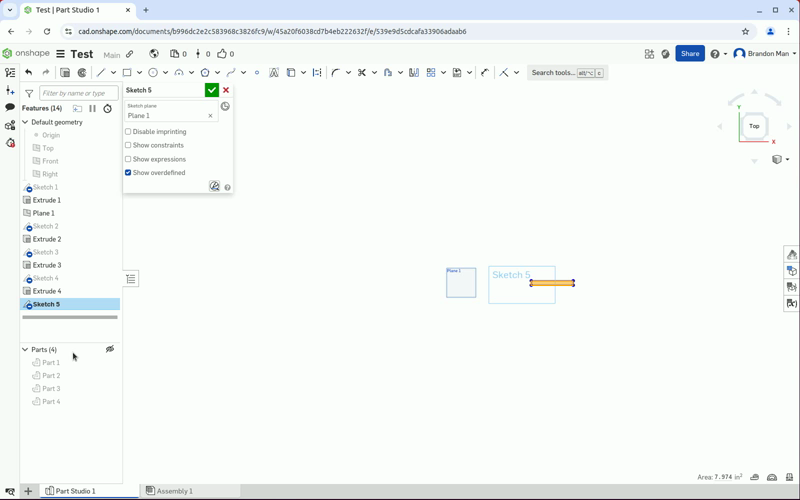
key(shift+e)
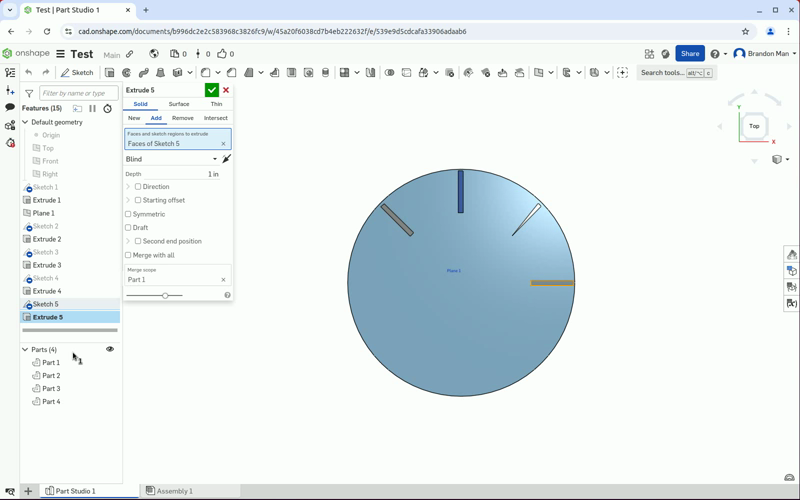
mouse_move(143, 106)
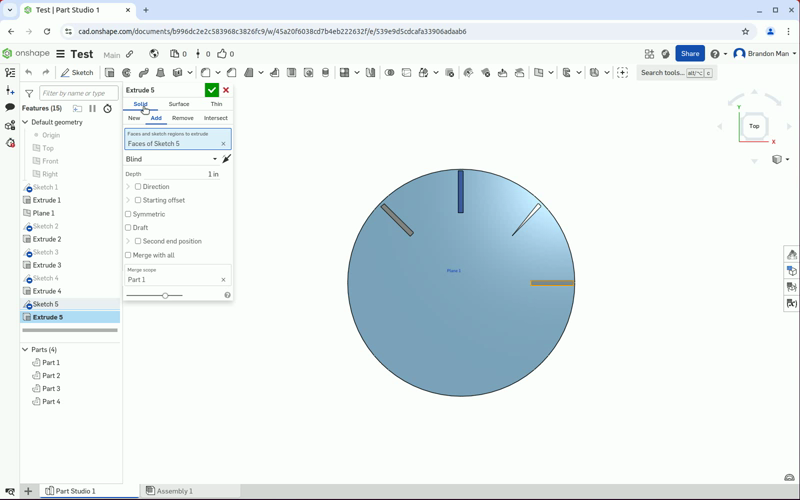
click(143, 106)
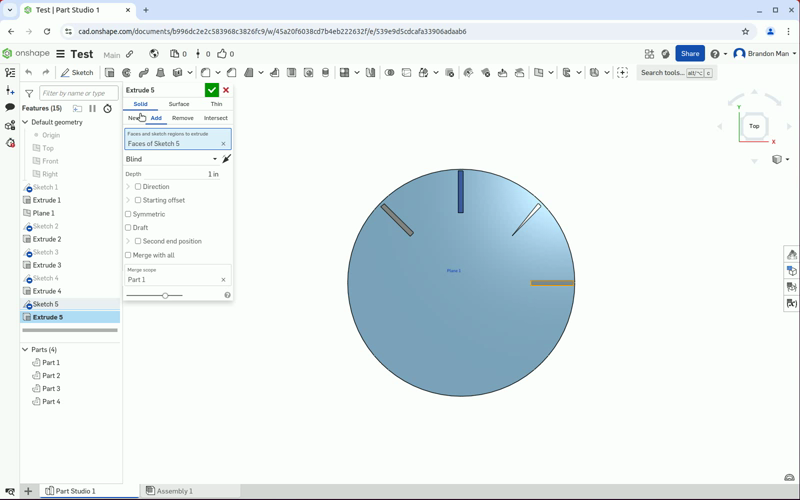
mouse_move(137, 120)
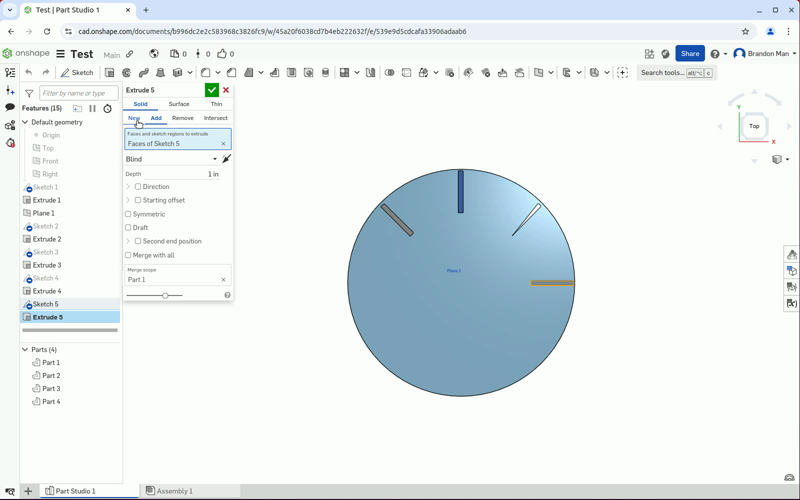
click(137, 120)
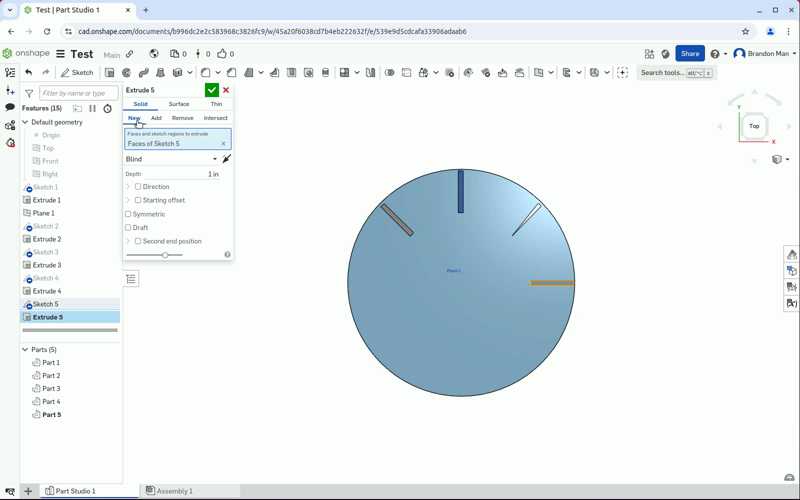
key(tab, 4)
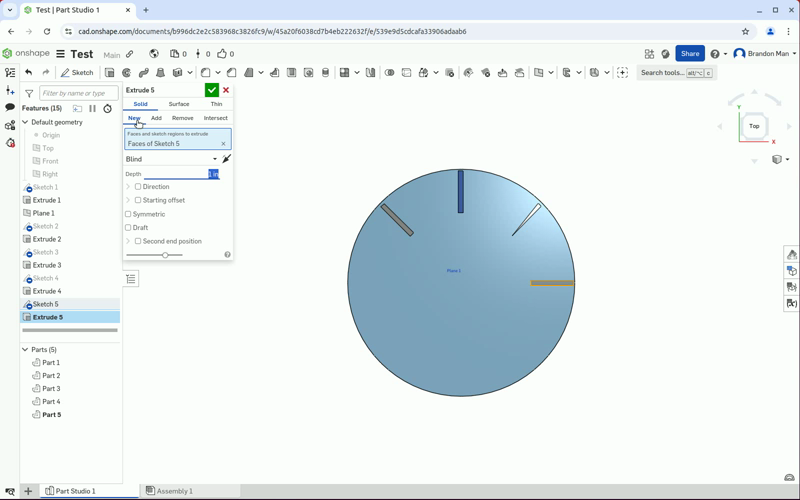
text(0.963)
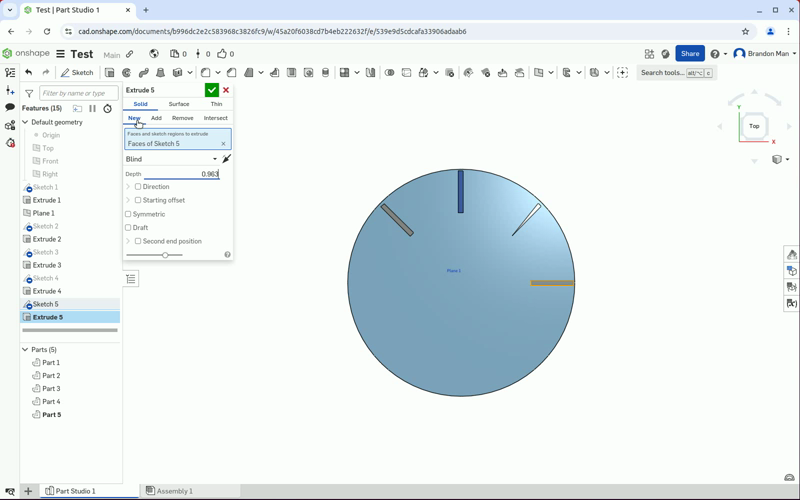
key(enter)
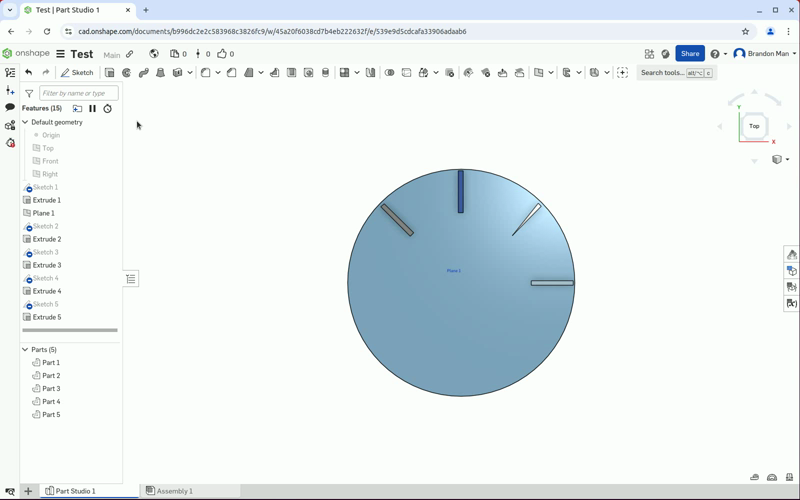
key(shift+h)
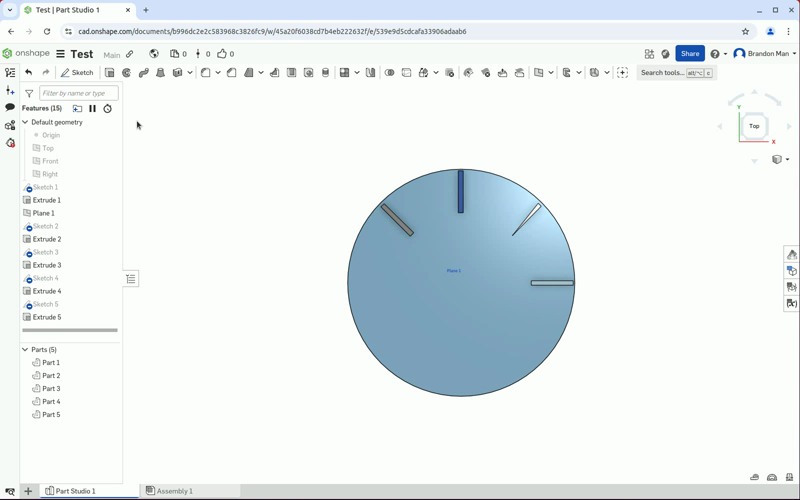
key(shift+h)
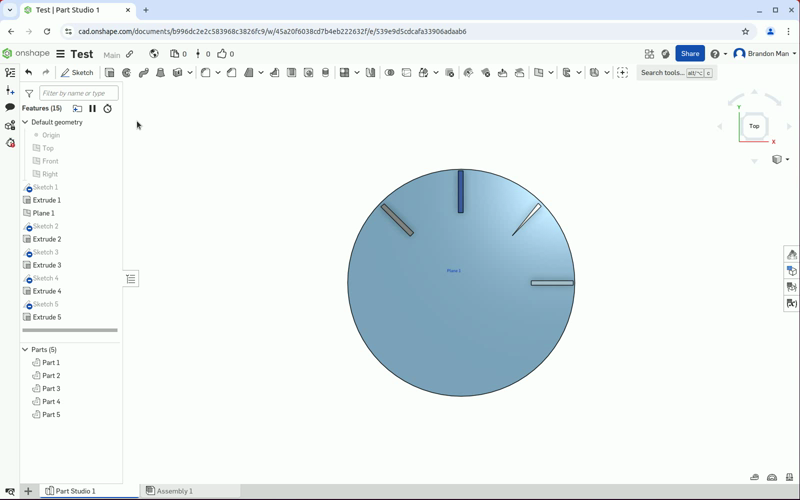
mouse_move(73, 189)
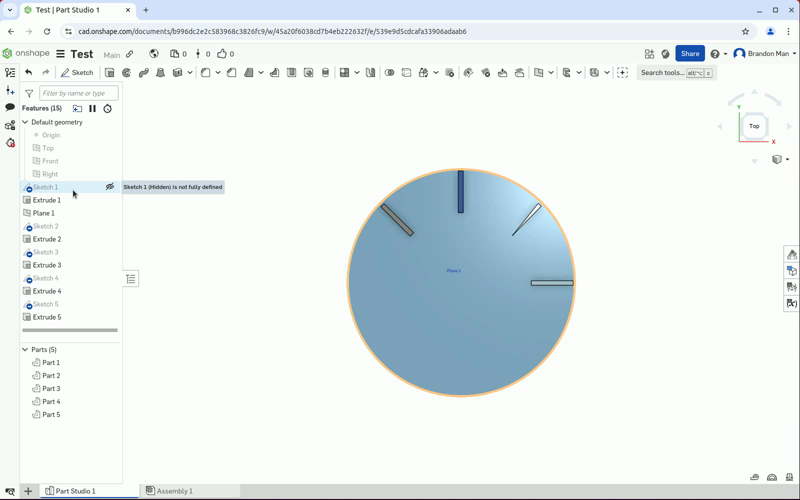
click(73, 189)
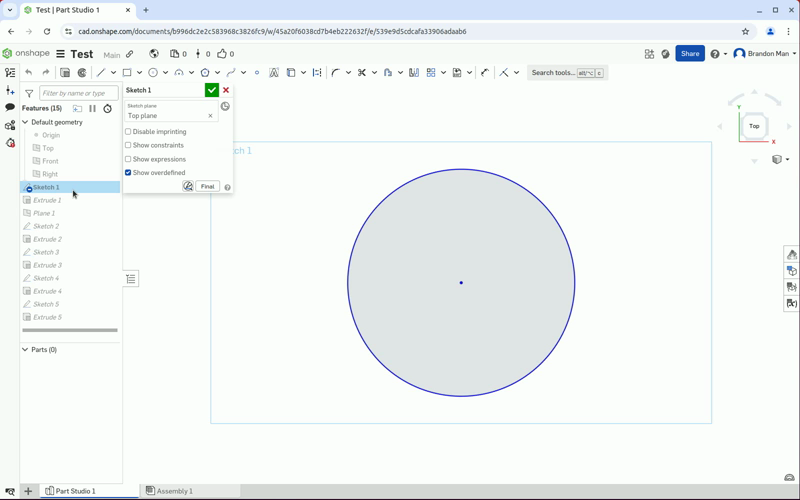
mouse_move(229, 92)
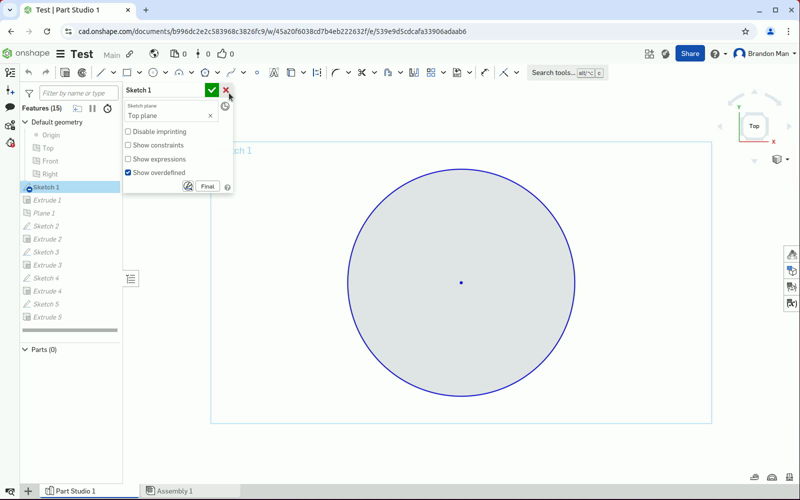
click(229, 92)
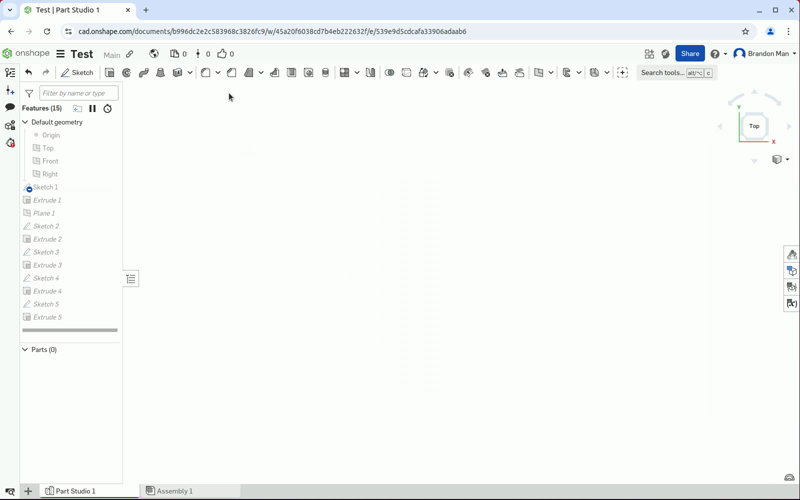
key(shift+s)
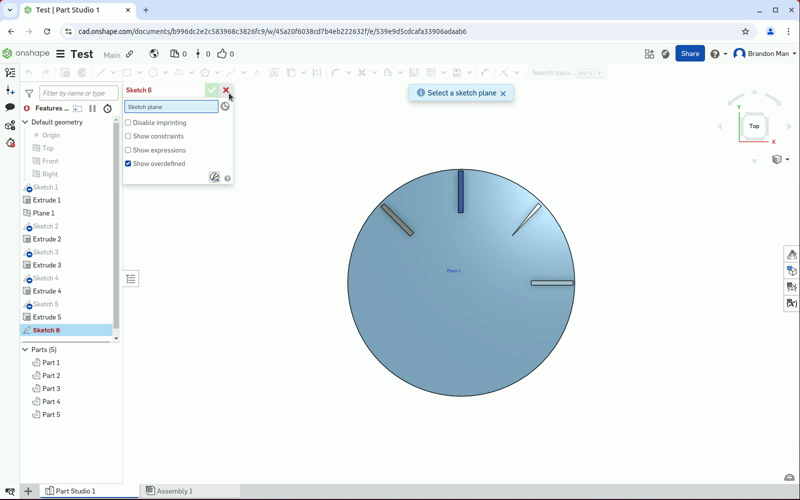
mouse_move(69, 215)
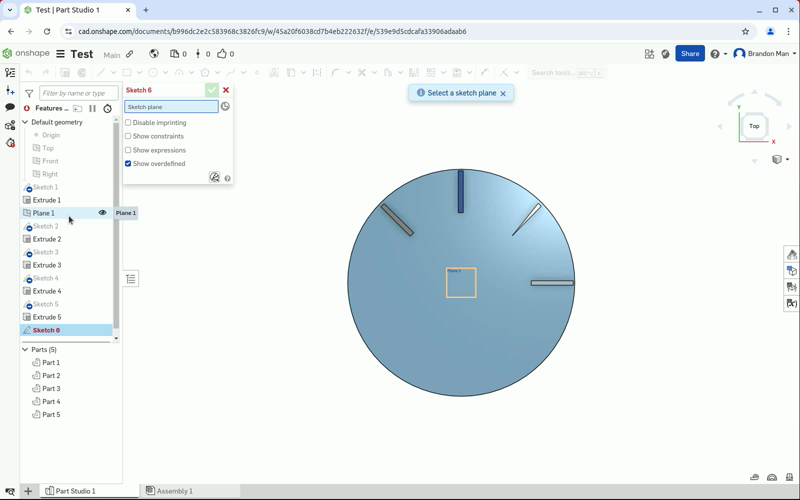
click(69, 215)
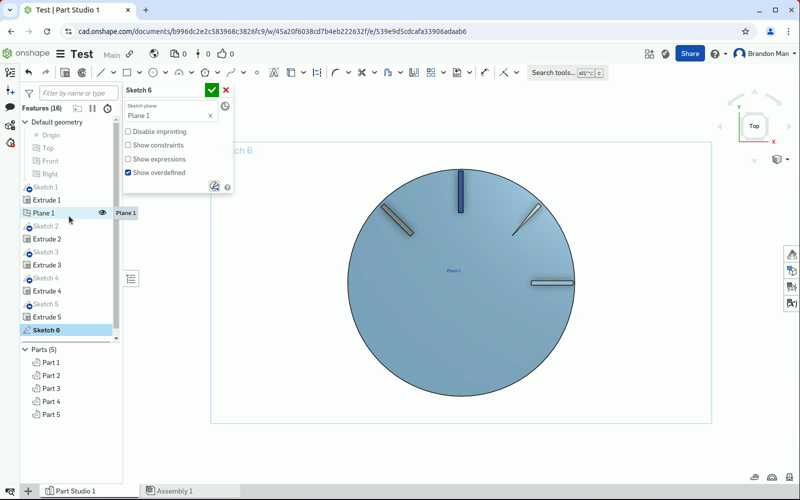
mouse_move(73, 352)
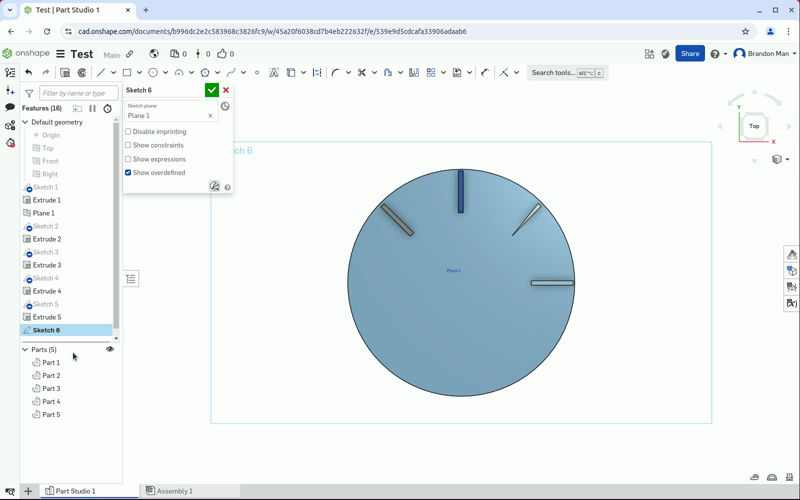
key(y)
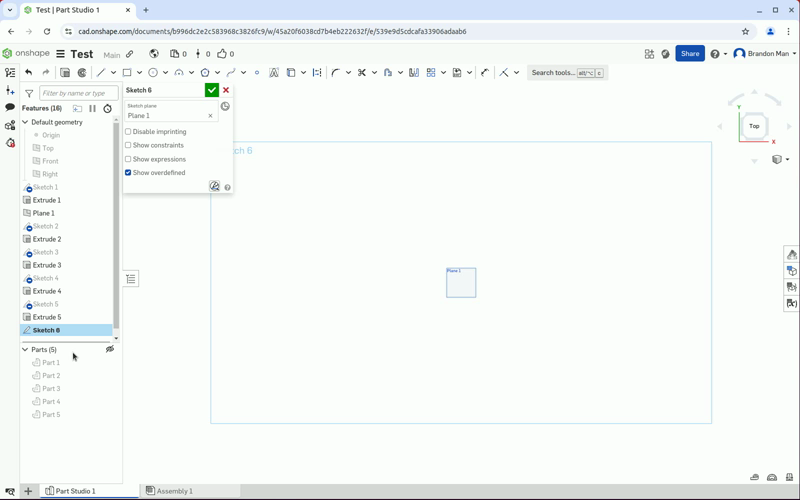
key(l)
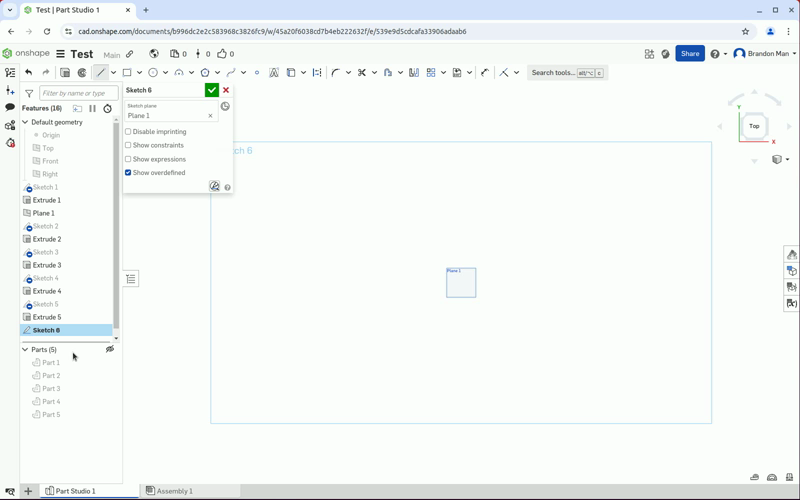
key_down(shift)
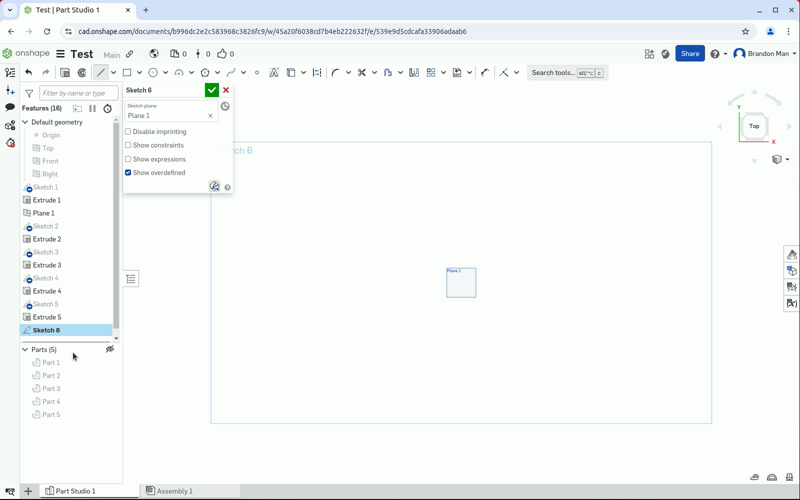
mouse_move(508, 333)
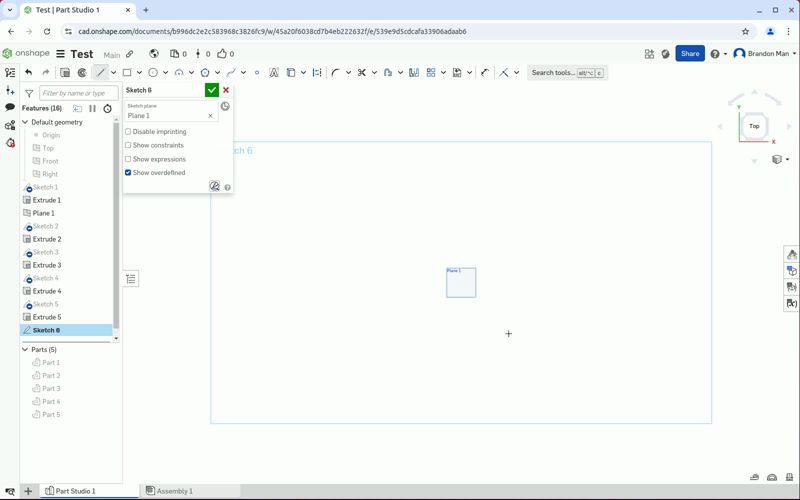
click(508, 333)
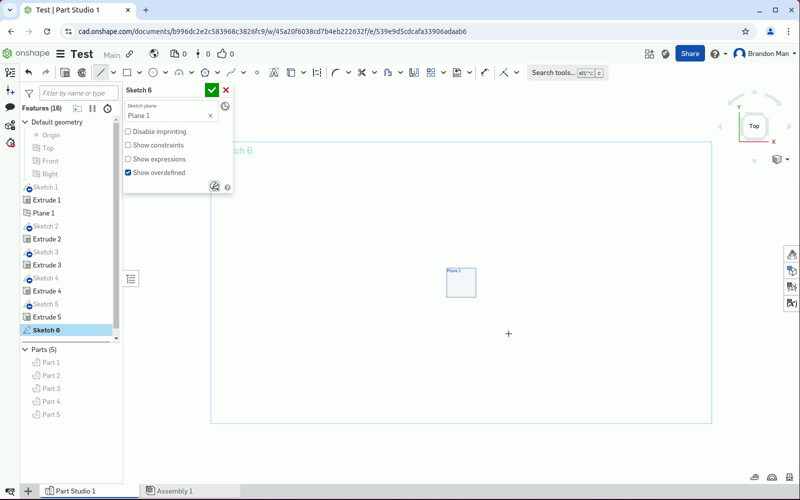
key_up(shift)
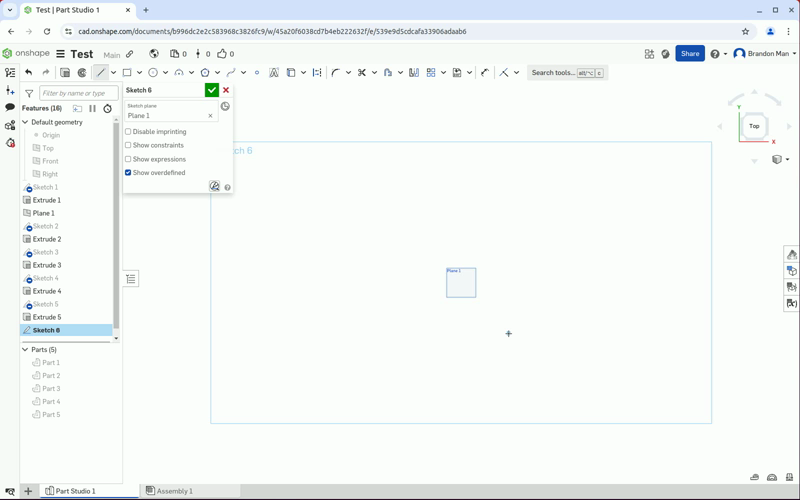
key_down(shift)
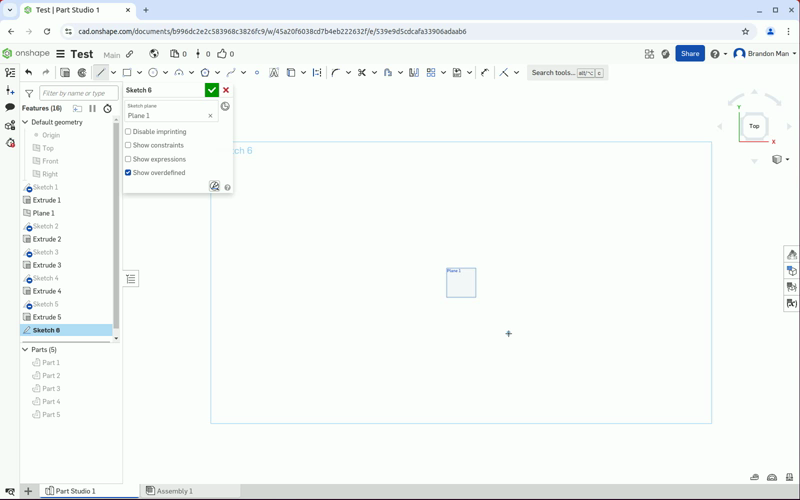
mouse_move(538, 333)
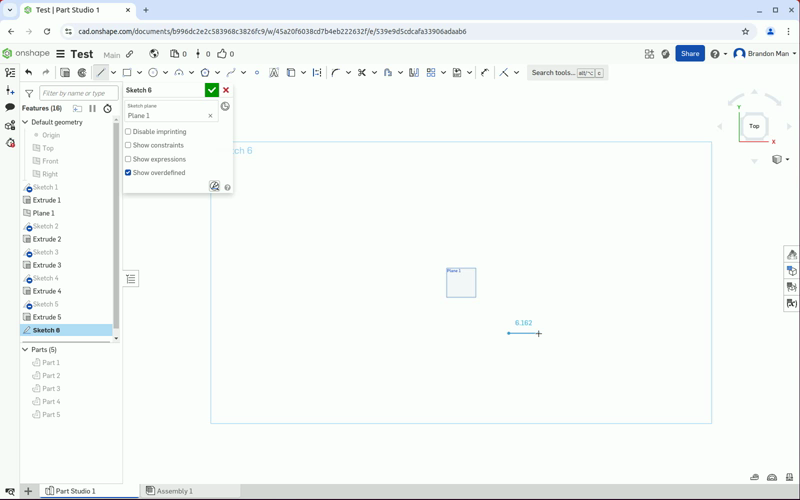
mouse_move(538, 362)
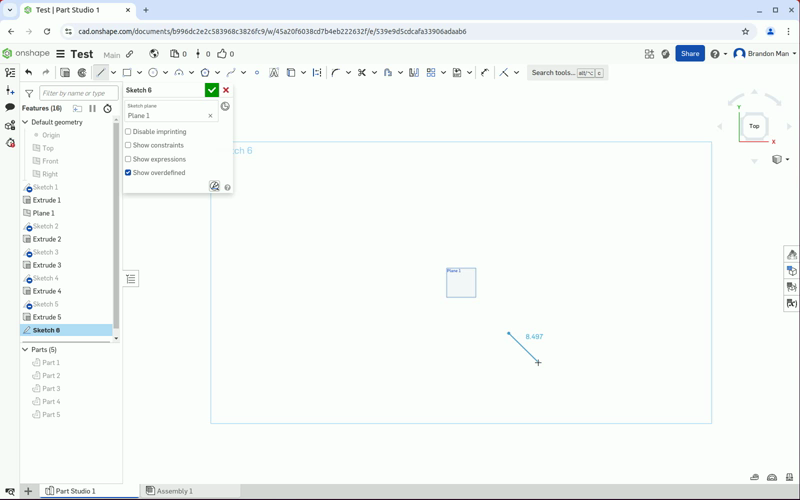
click(538, 362)
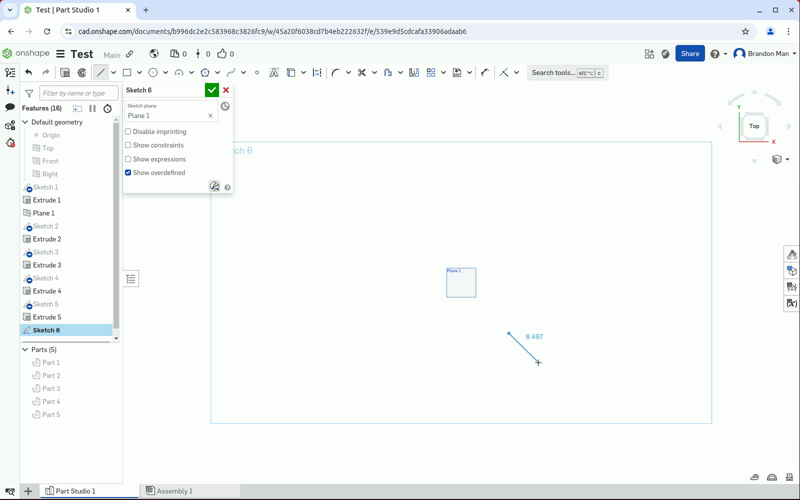
key_up(shift)
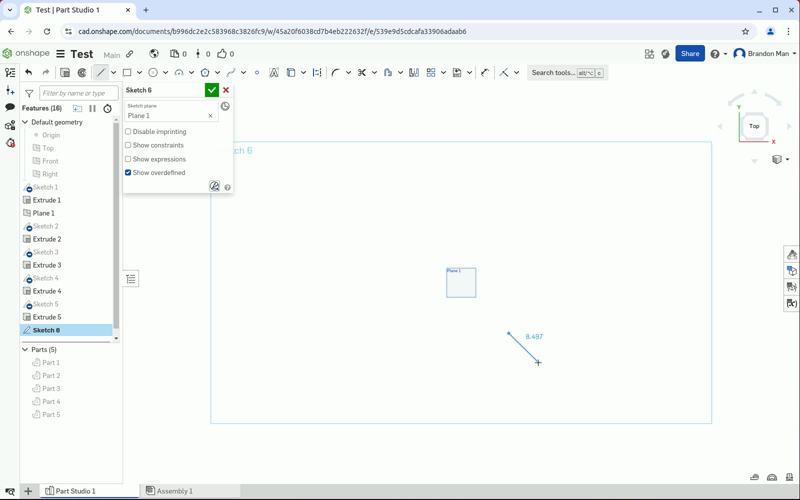
key_down(shift)
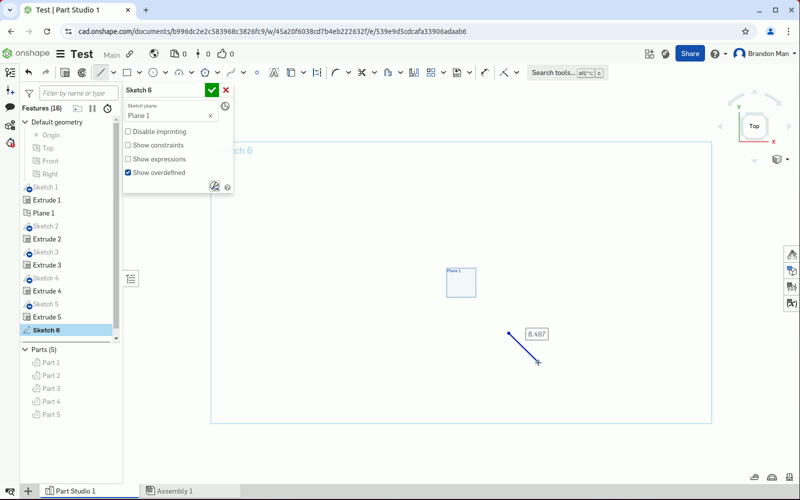
mouse_move(568, 362)
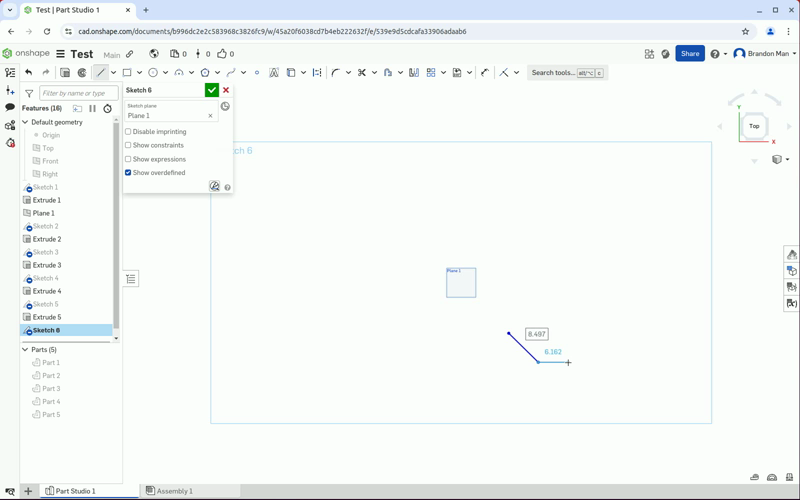
mouse_move(541, 359)
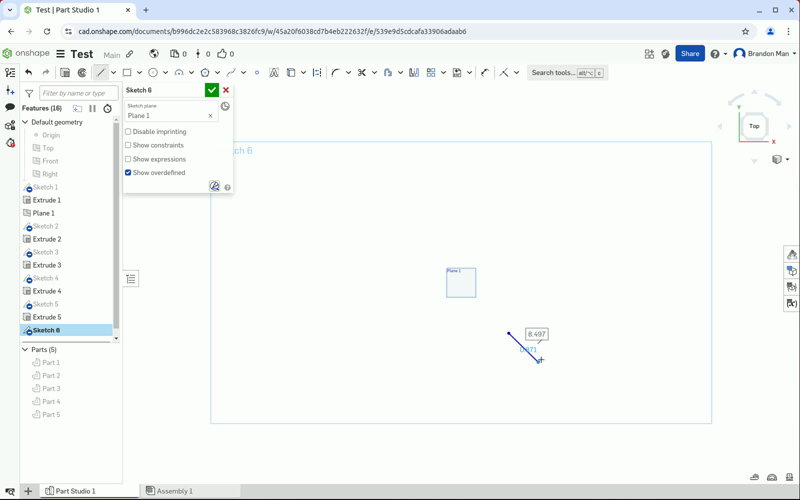
scroll(6)
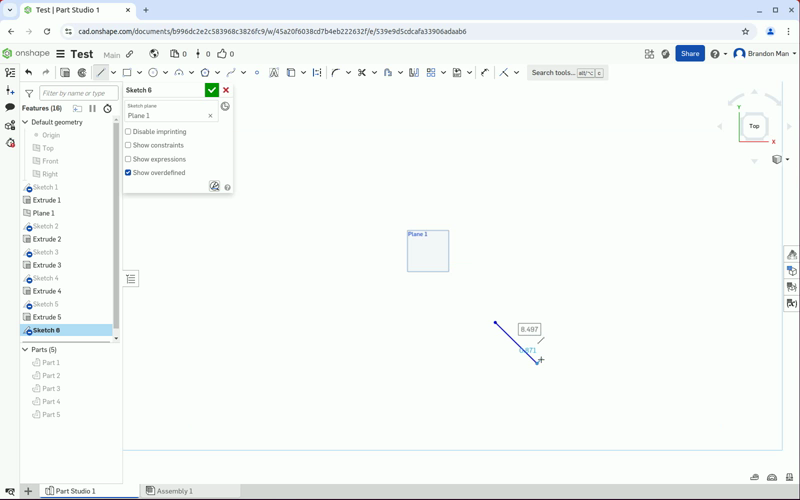
scroll(6)
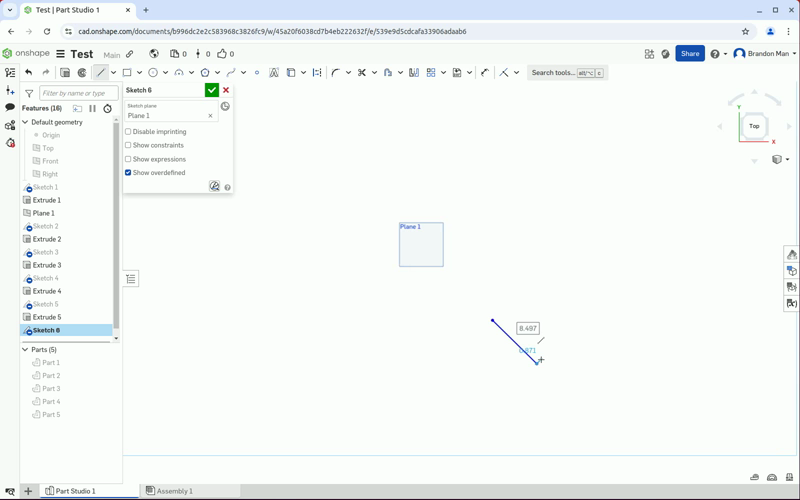
scroll(6)
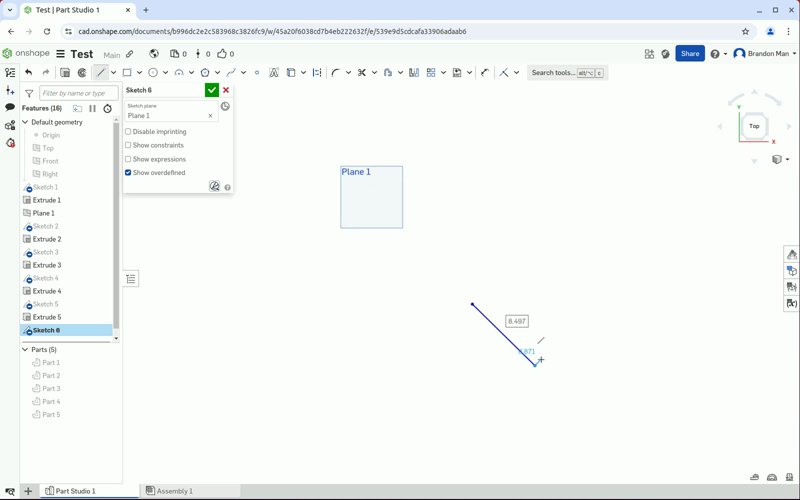
scroll(6)
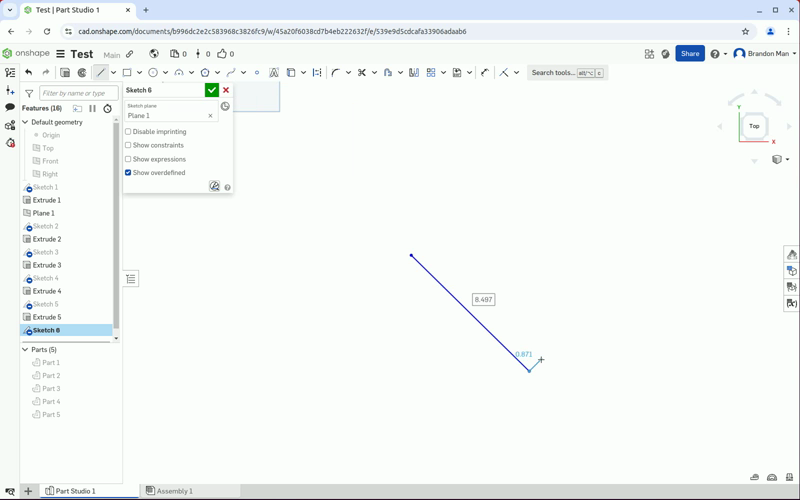
scroll(6)
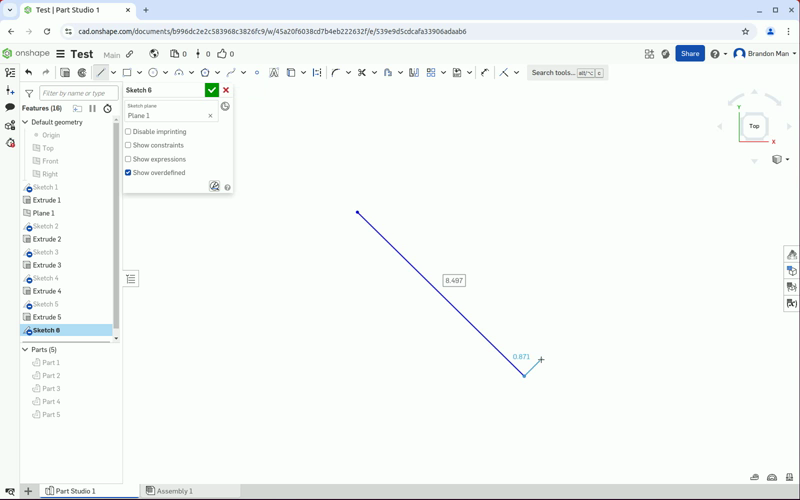
scroll(6)
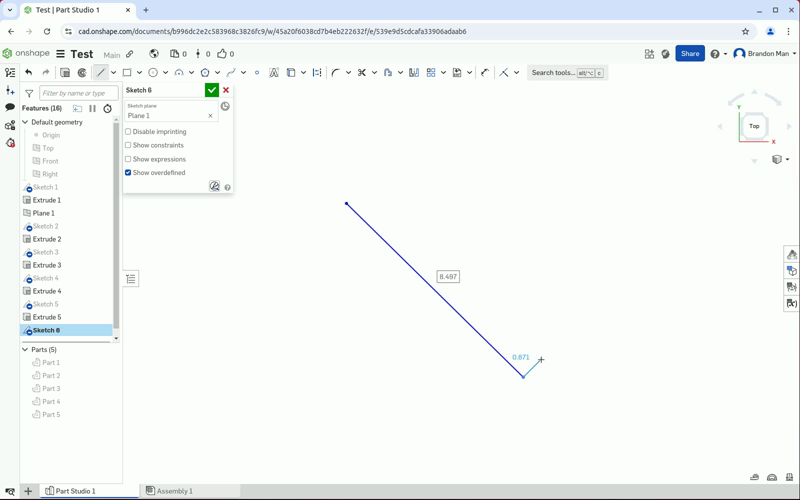
scroll(6)
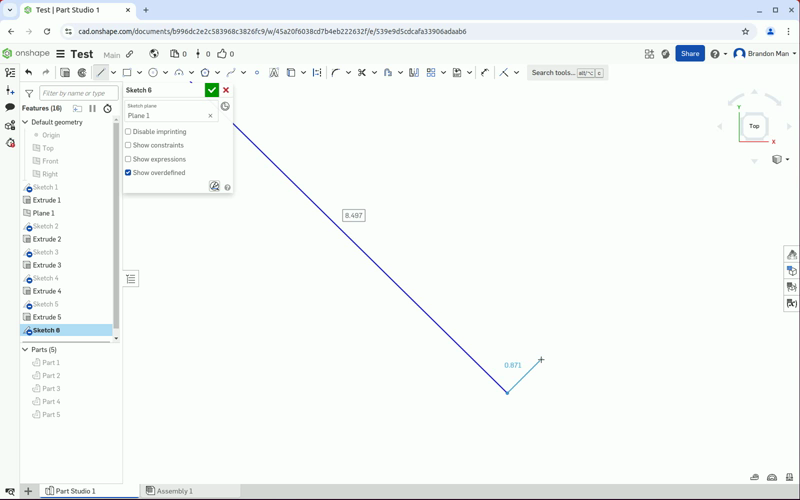
click(541, 359)
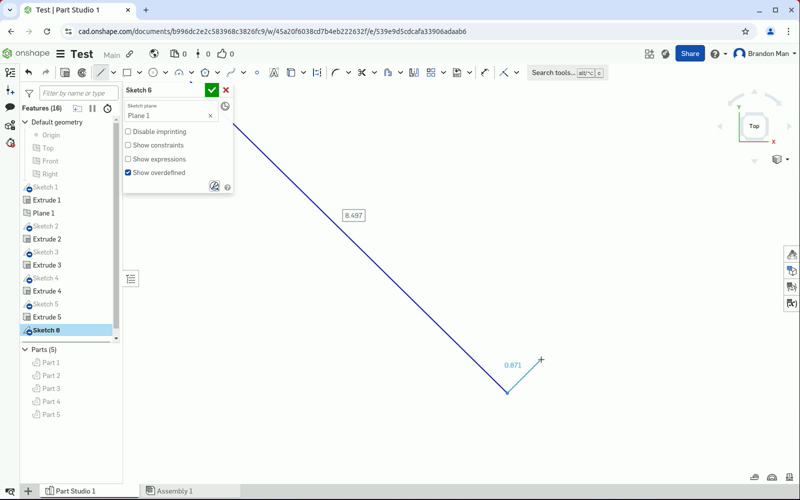
scroll(-6)
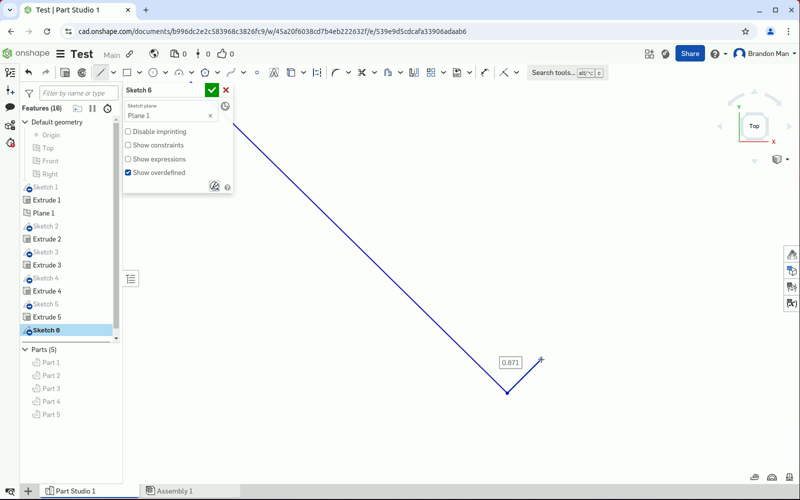
scroll(-6)
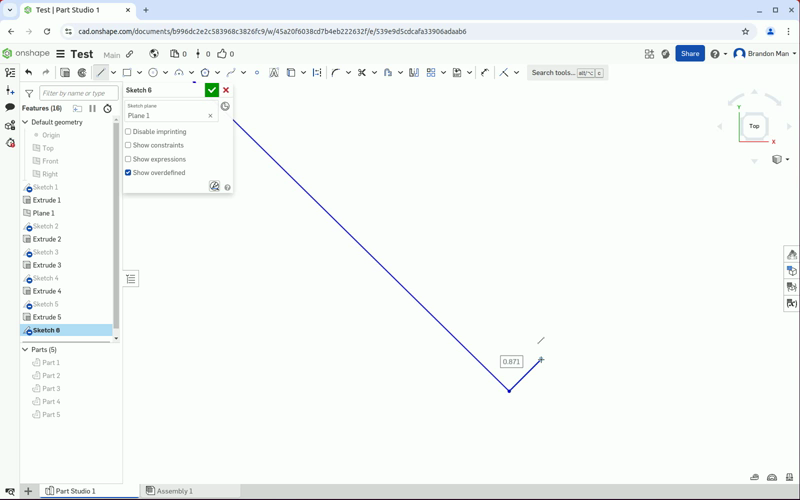
scroll(-6)
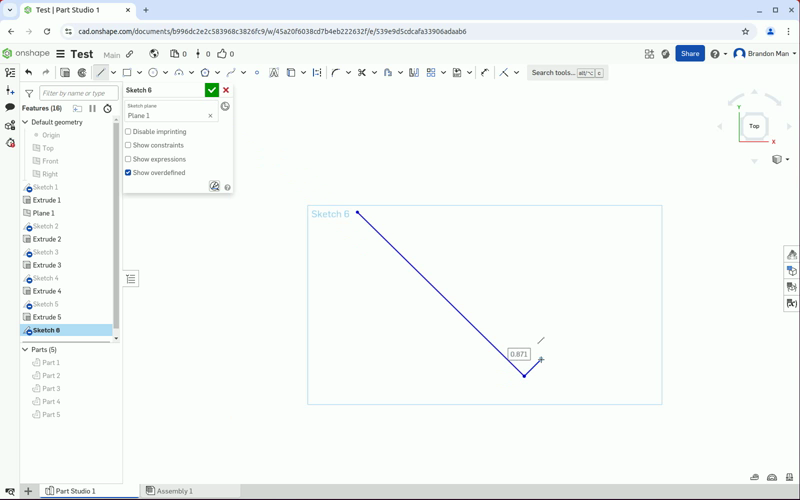
scroll(-6)
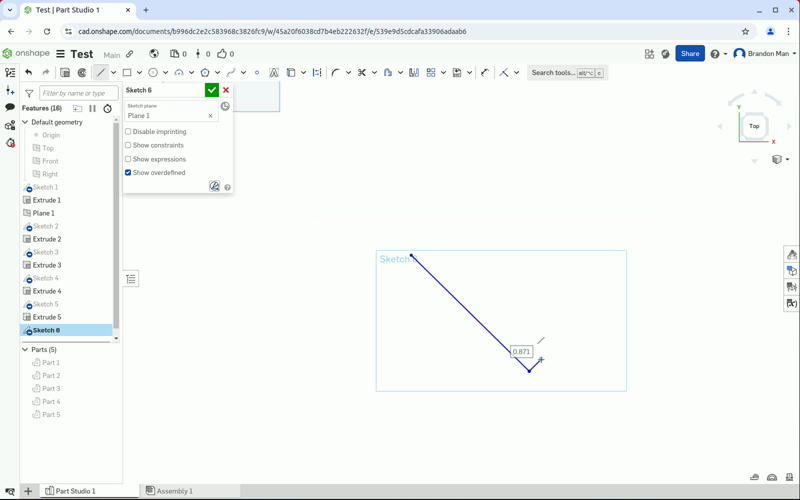
scroll(-6)
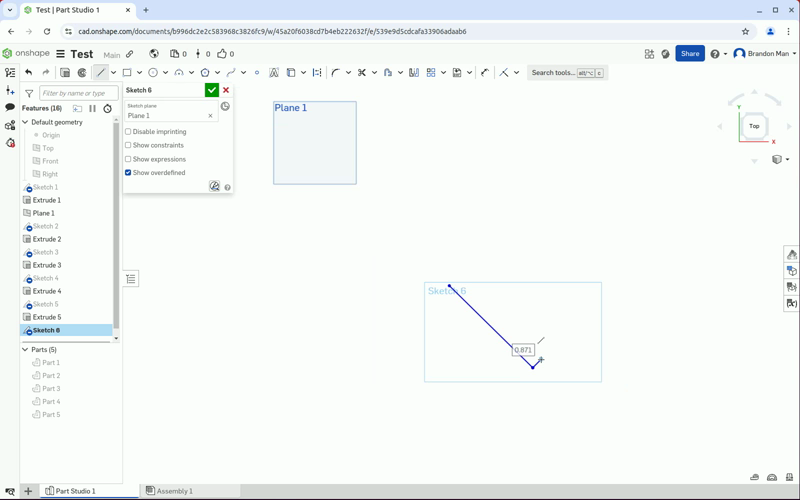
scroll(-6)
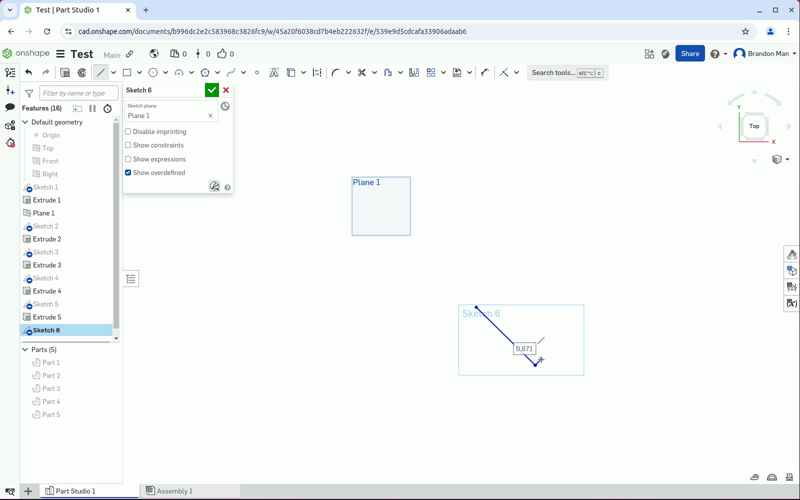
scroll(-6)
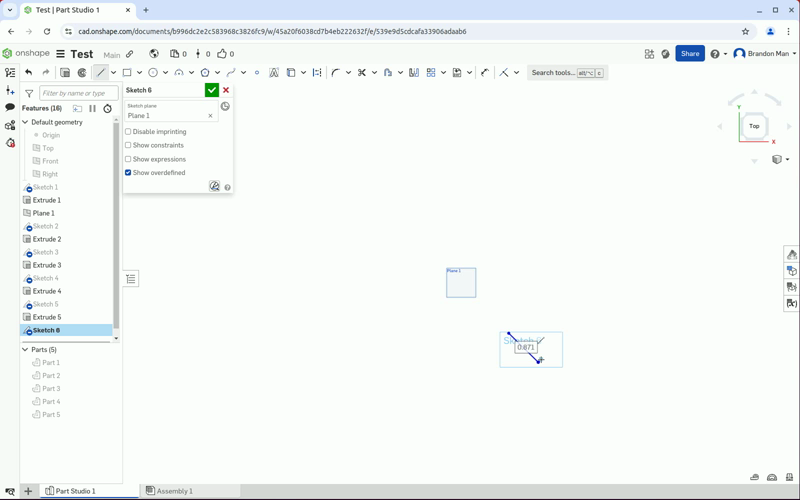
key_up(shift)
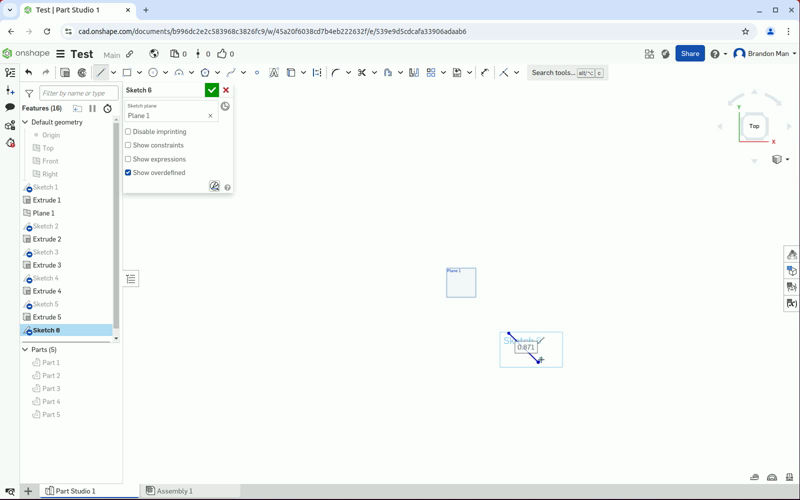
key_down(shift)
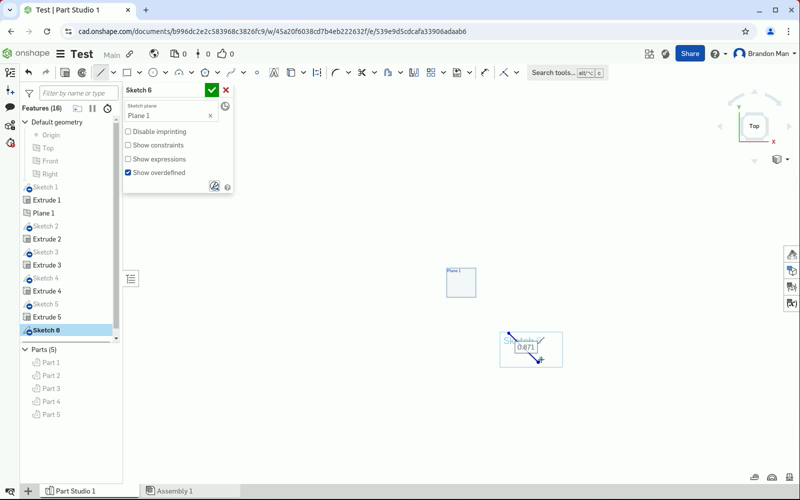
mouse_move(571, 359)
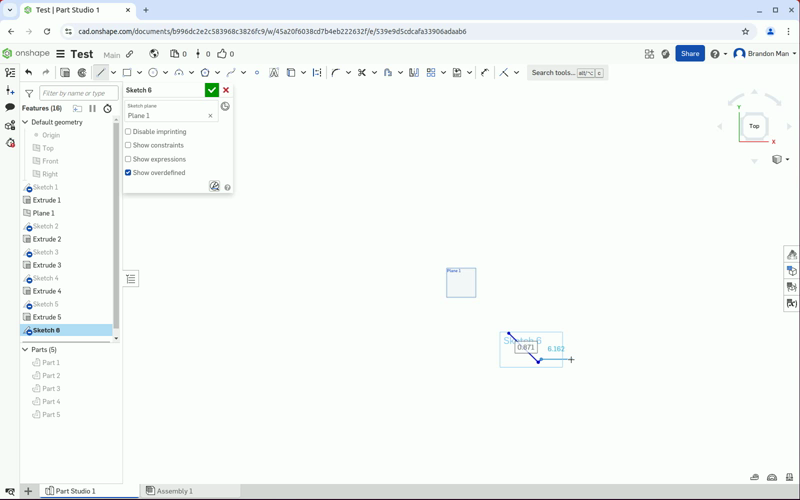
mouse_move(512, 330)
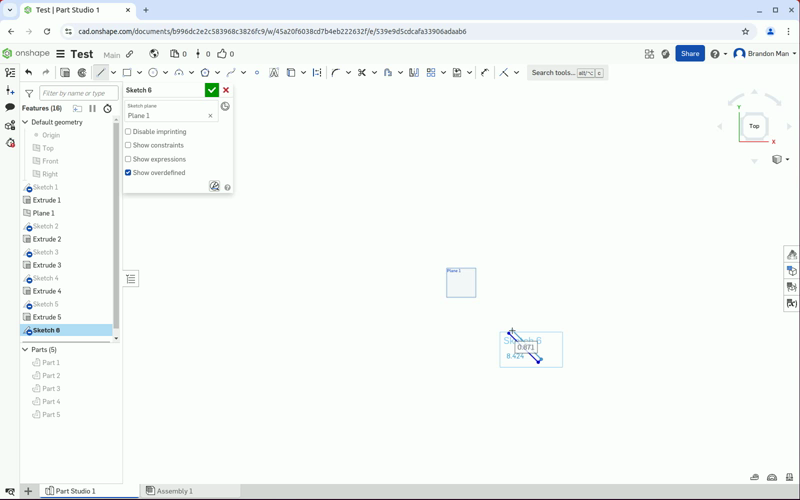
click(512, 330)
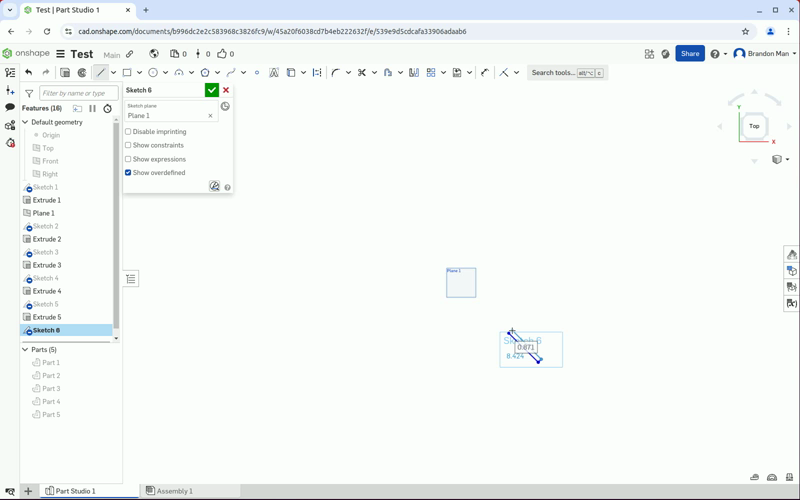
key_up(shift)
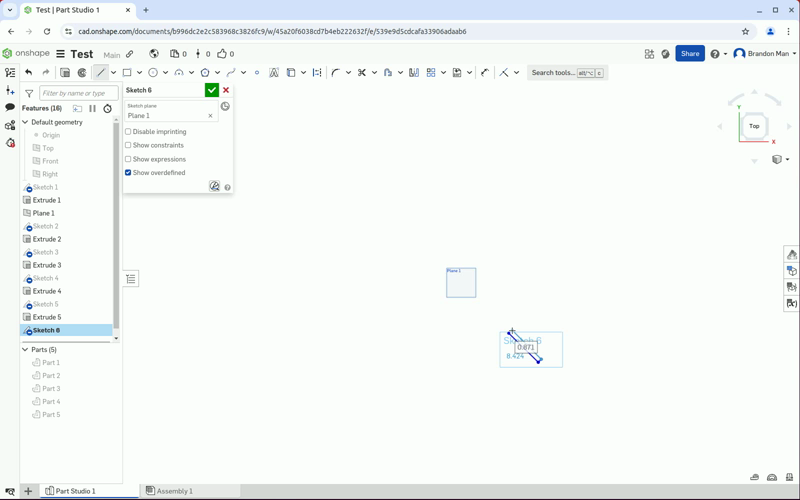
mouse_move(542, 330)
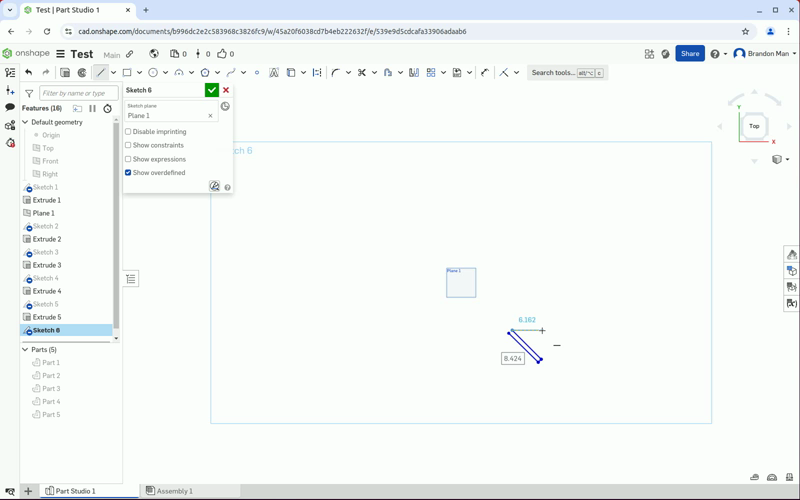
key_down(shift)
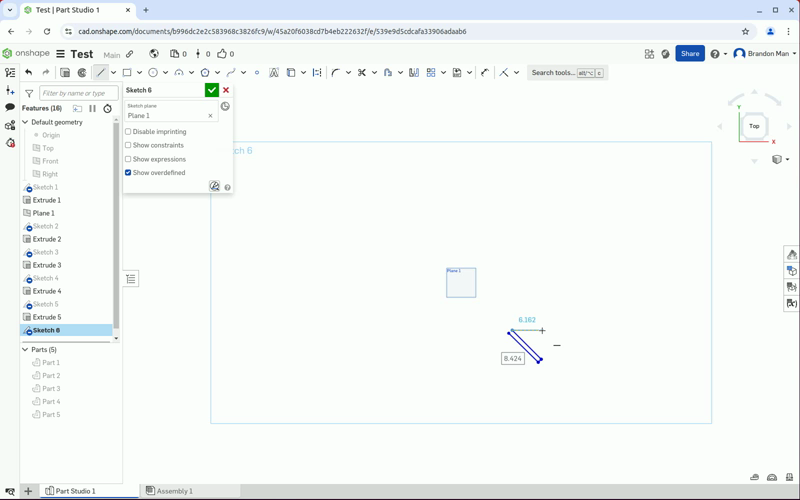
mouse_move(508, 333)
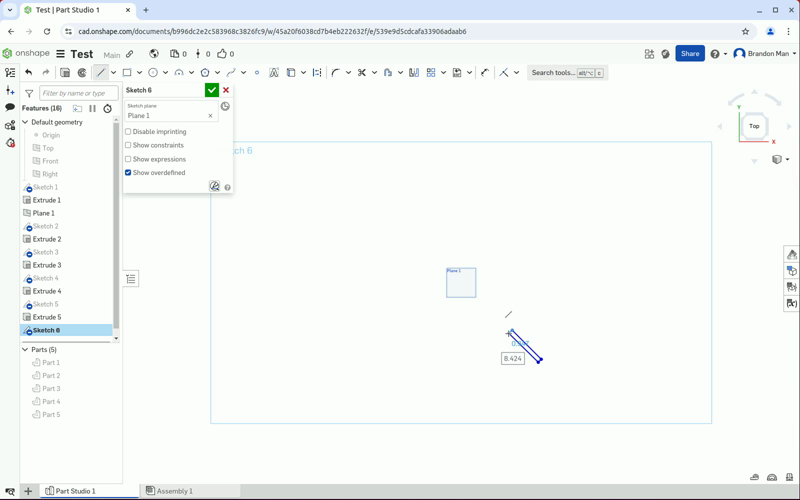
scroll(6)
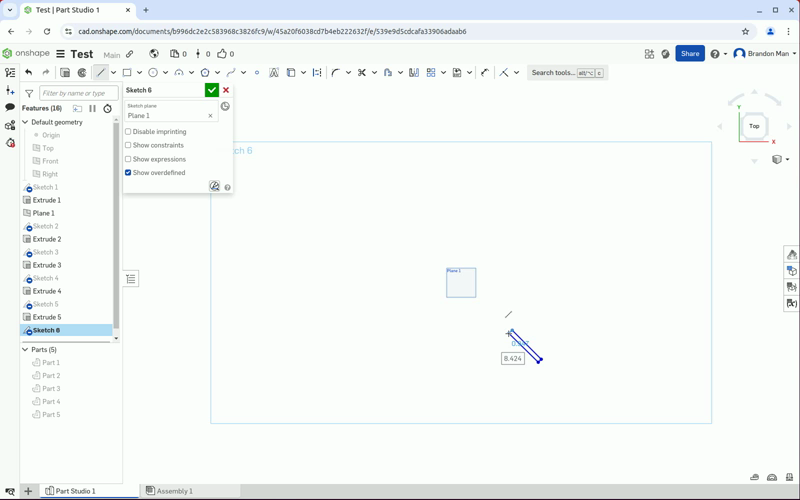
scroll(6)
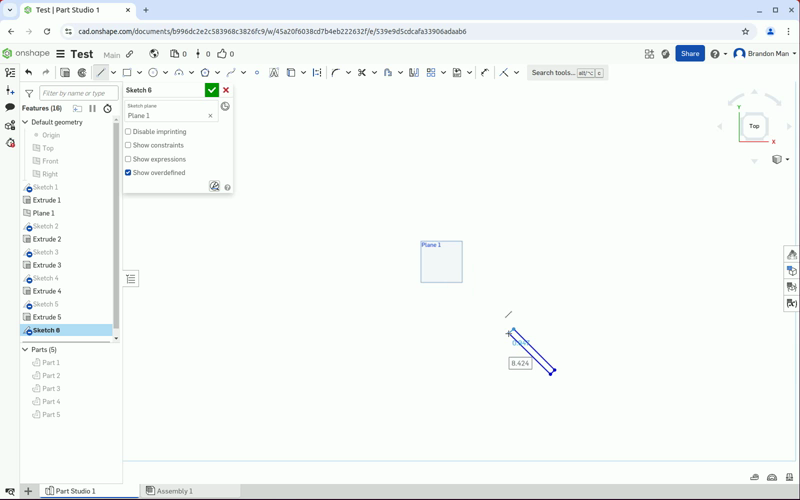
scroll(6)
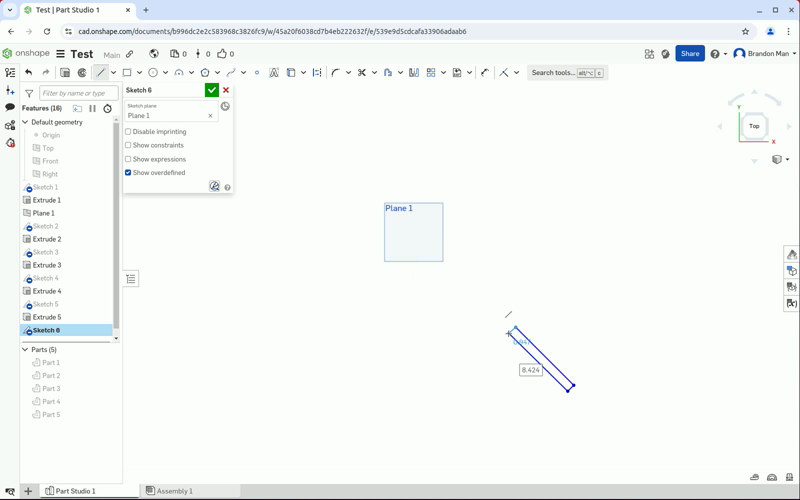
scroll(6)
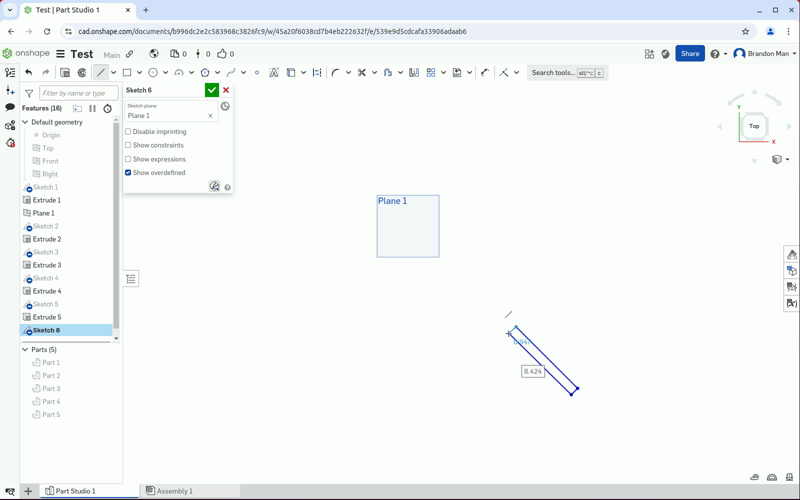
scroll(6)
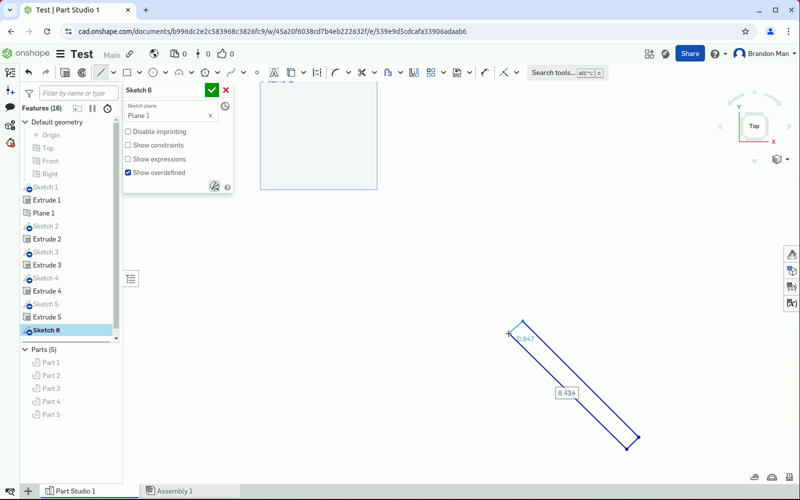
scroll(6)
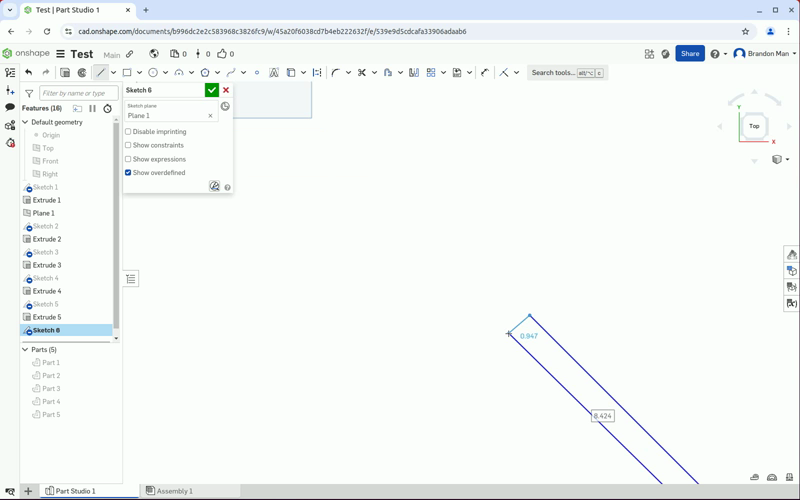
scroll(6)
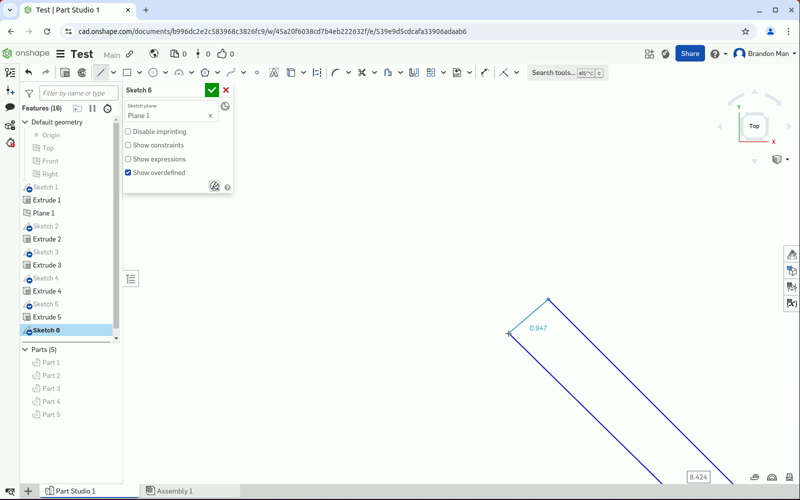
key_up(shift)
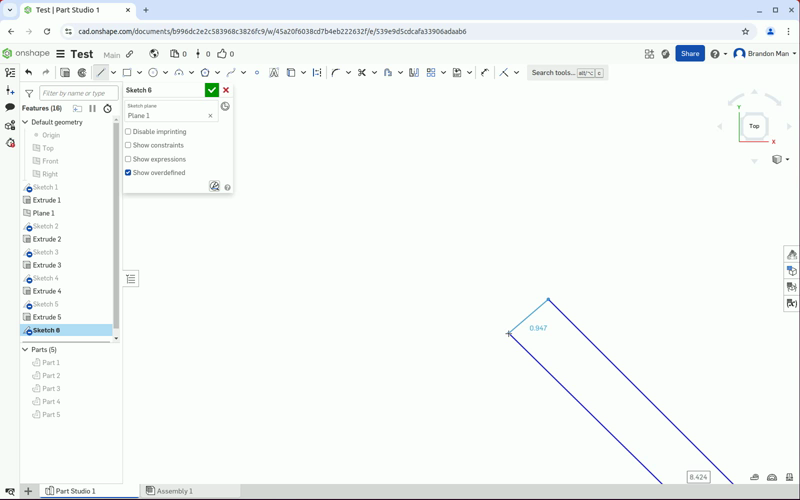
click(508, 333)
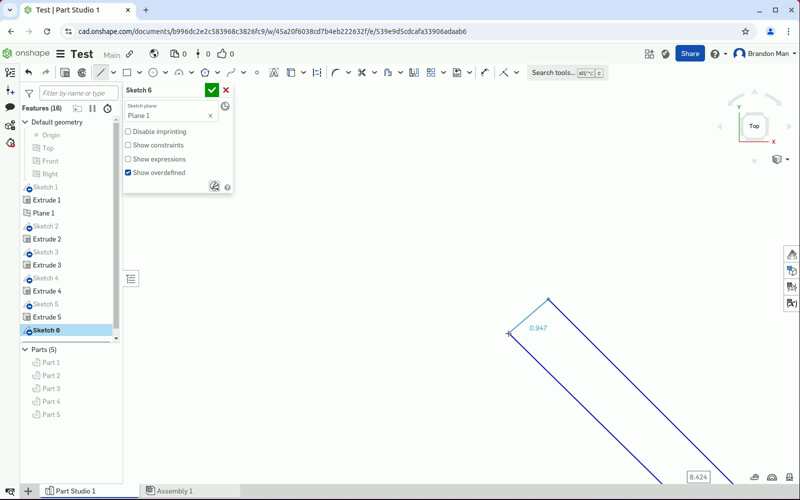
scroll(-6)
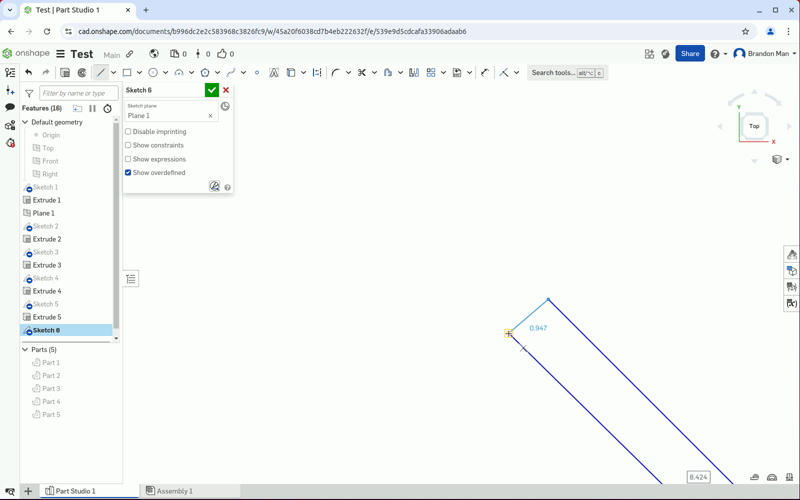
scroll(-6)
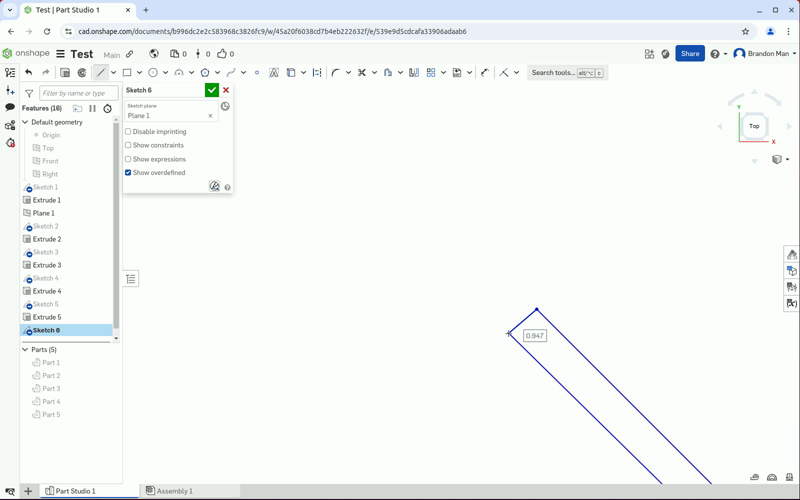
scroll(-6)
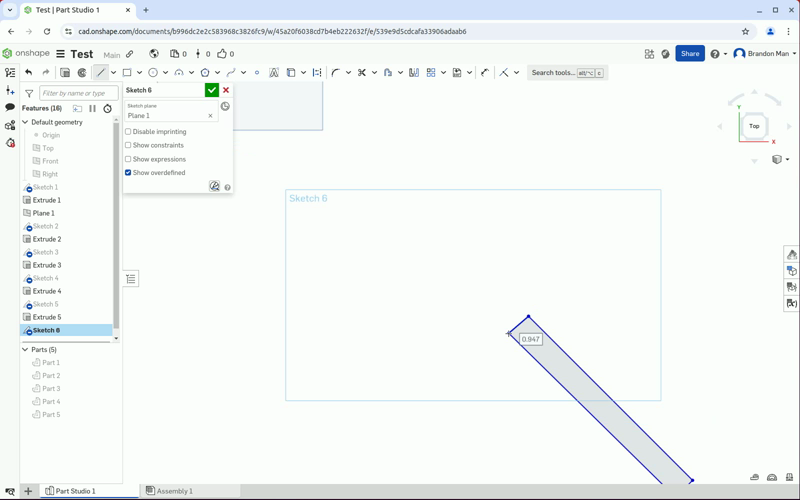
scroll(-6)
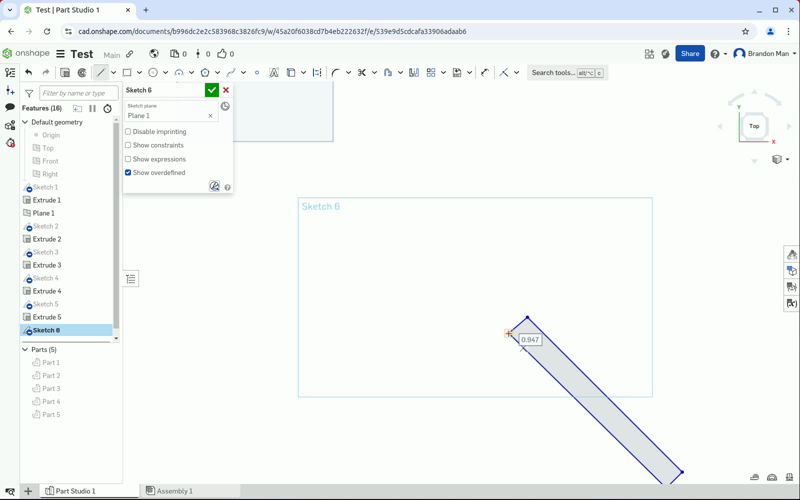
scroll(-6)
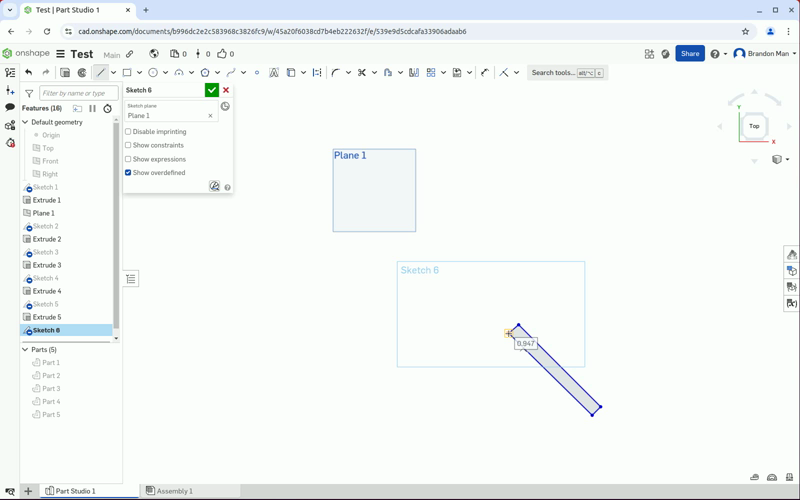
scroll(-6)
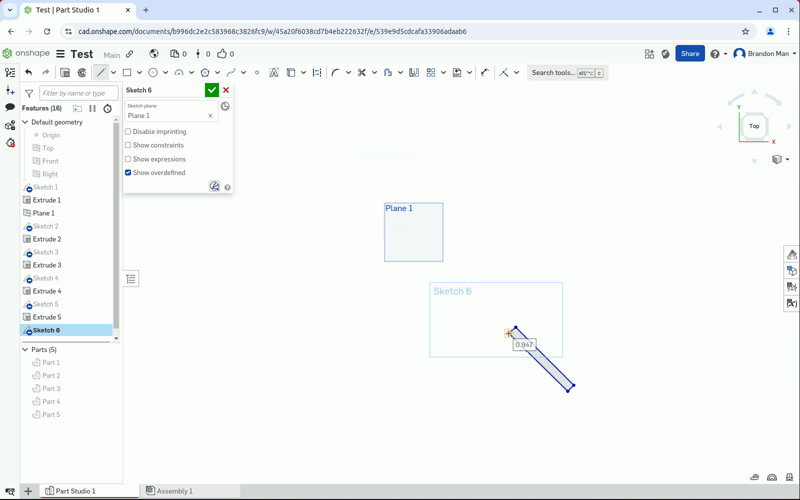
scroll(-6)
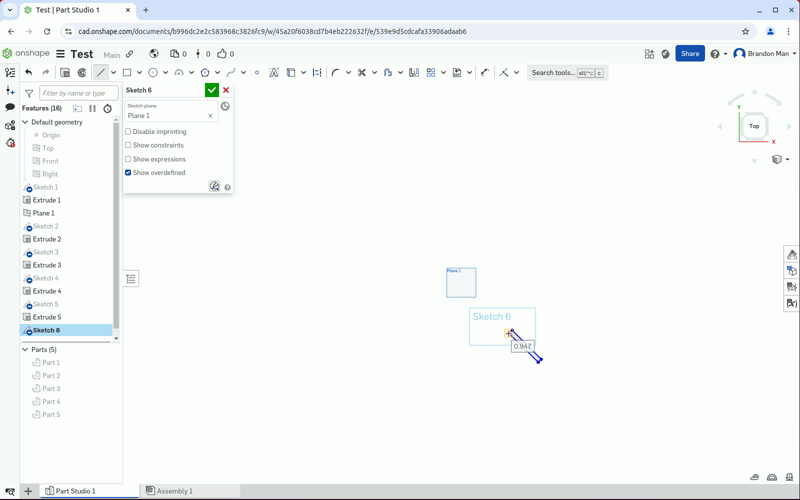
key(esc)
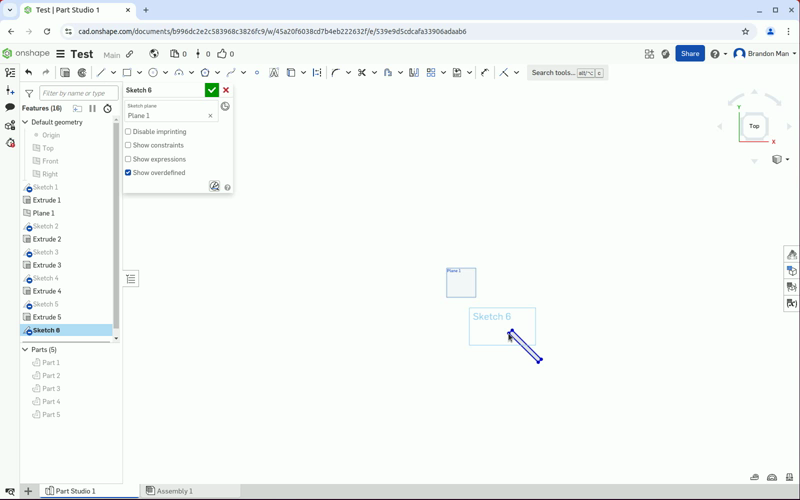
mouse_move(511, 332)
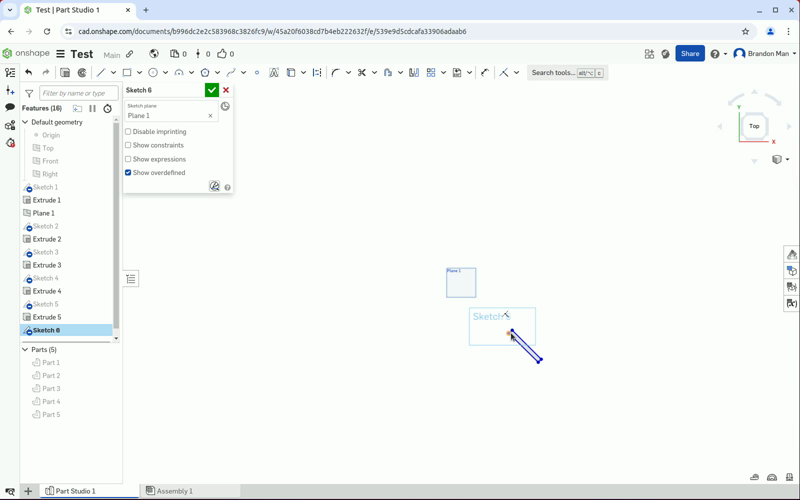
scroll(6)
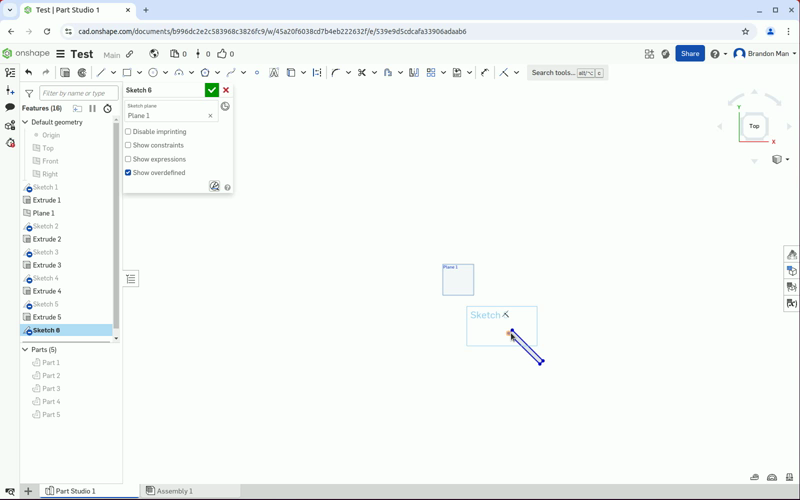
scroll(6)
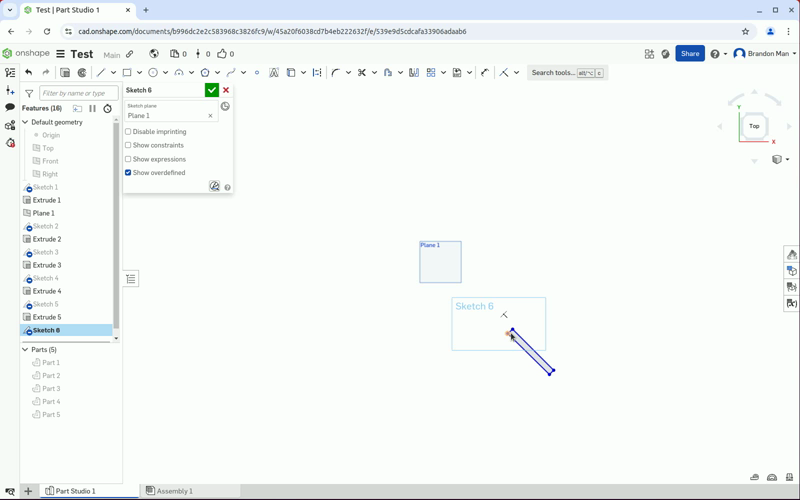
scroll(6)
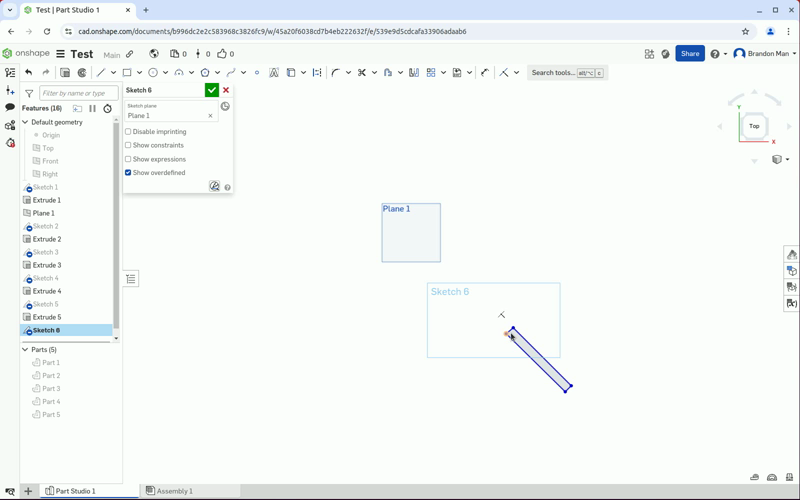
scroll(6)
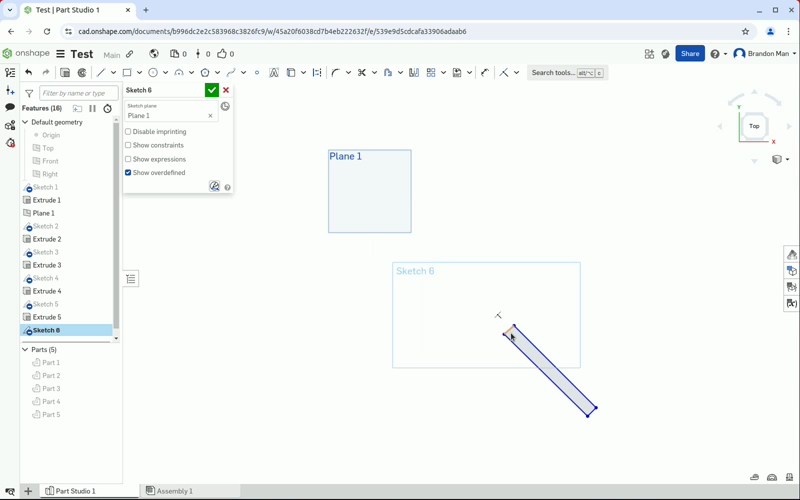
scroll(6)
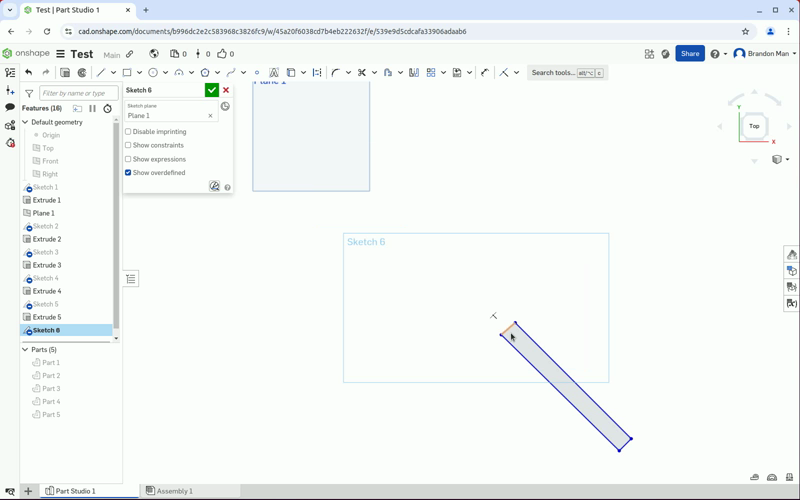
scroll(6)
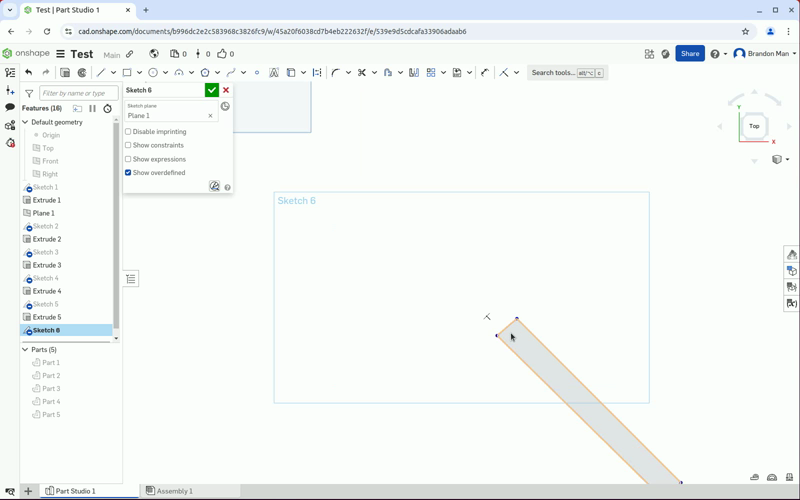
scroll(6)
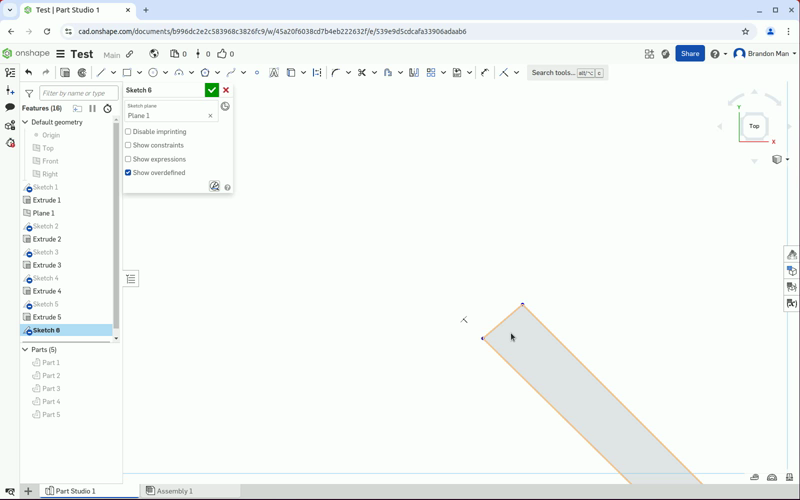
click(511, 332)
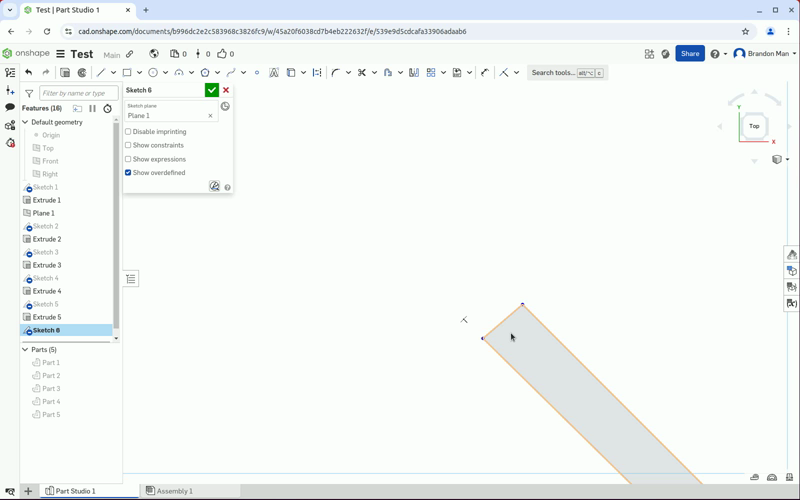
scroll(-6)
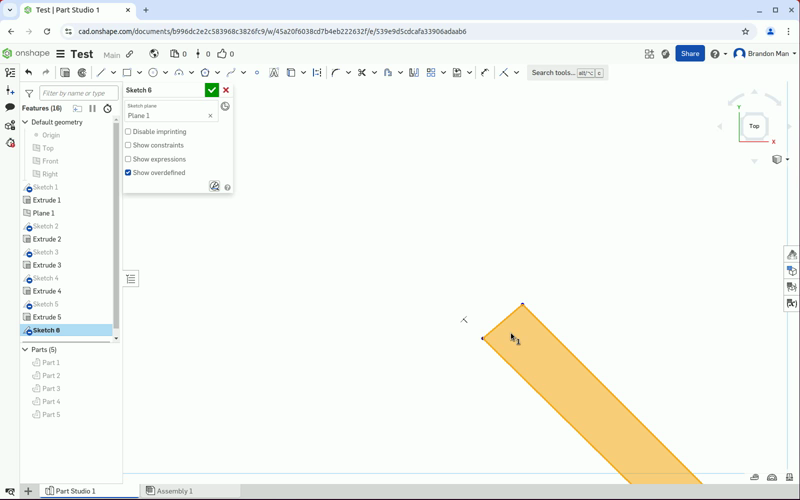
scroll(-6)
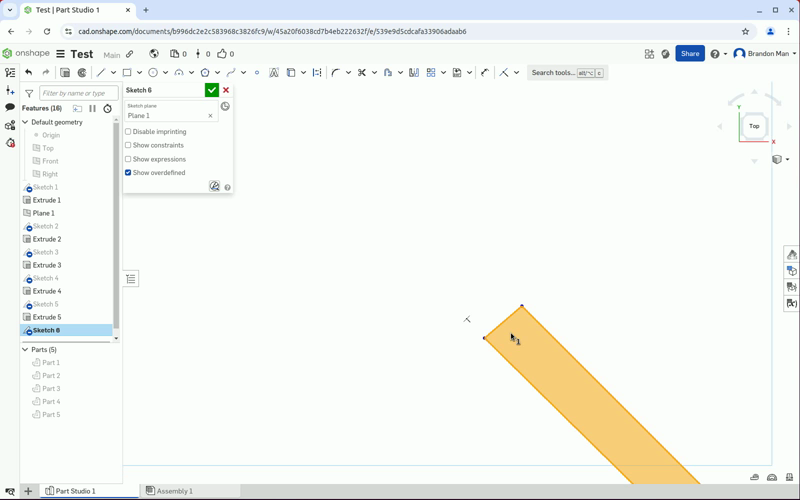
scroll(-6)
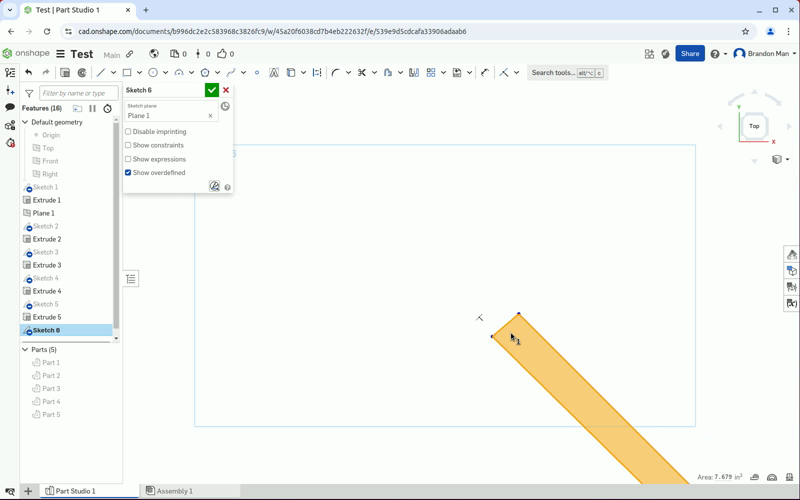
scroll(-6)
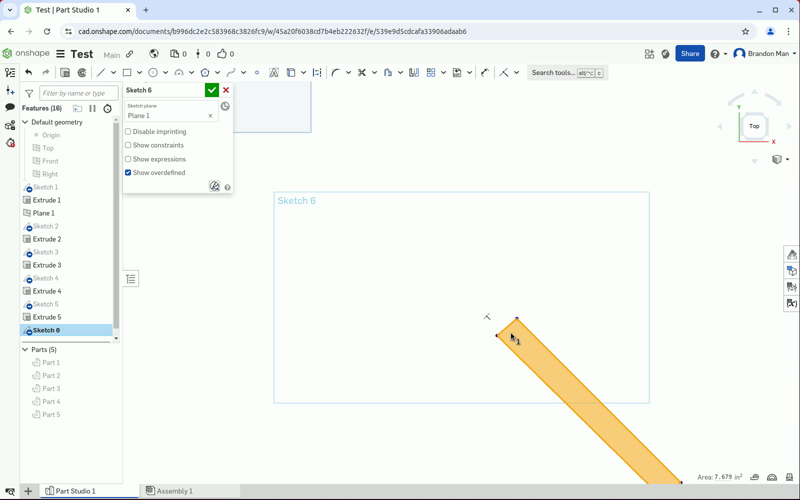
scroll(-6)
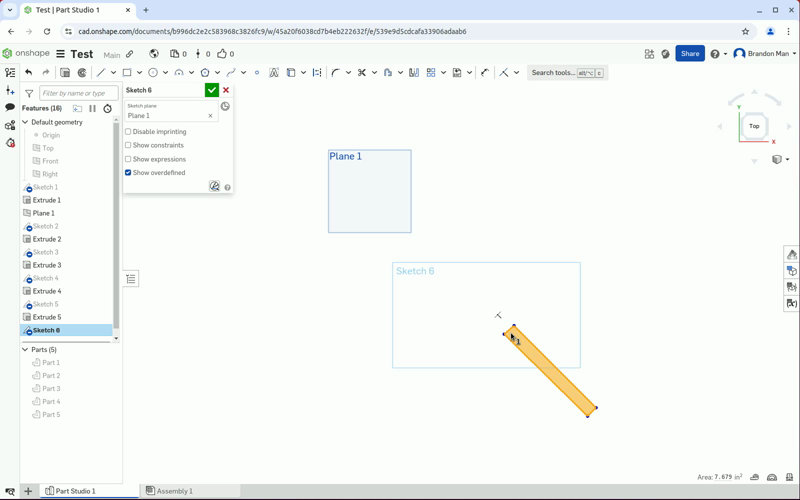
scroll(-6)
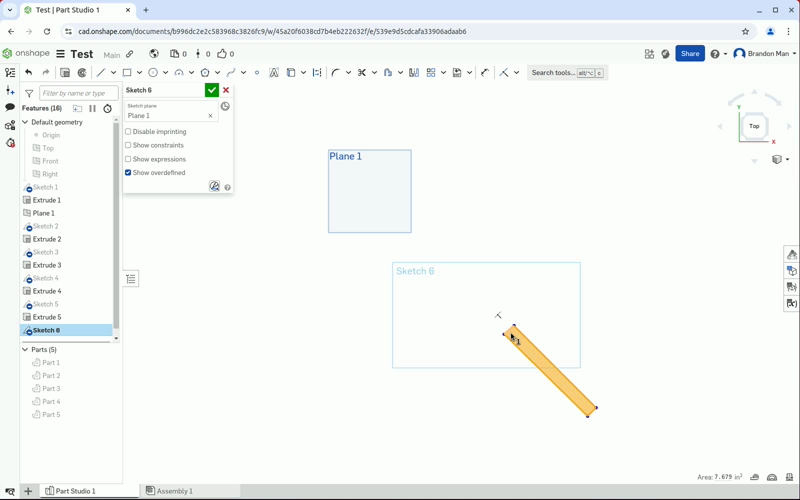
scroll(-6)
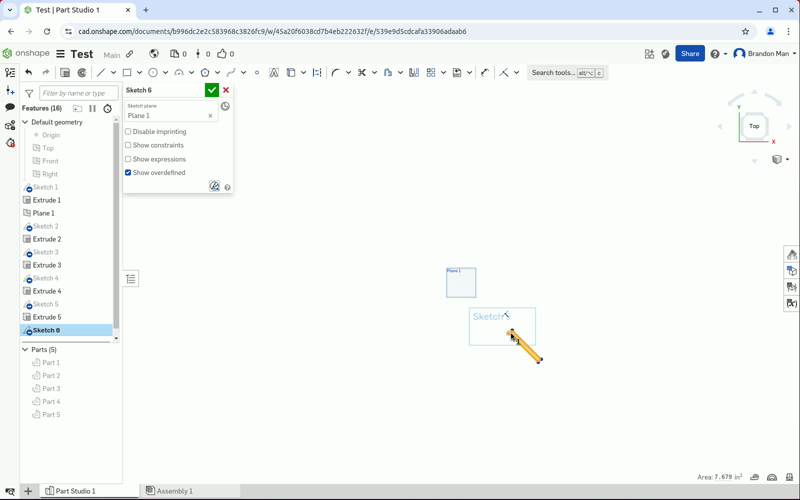
mouse_move(73, 352)
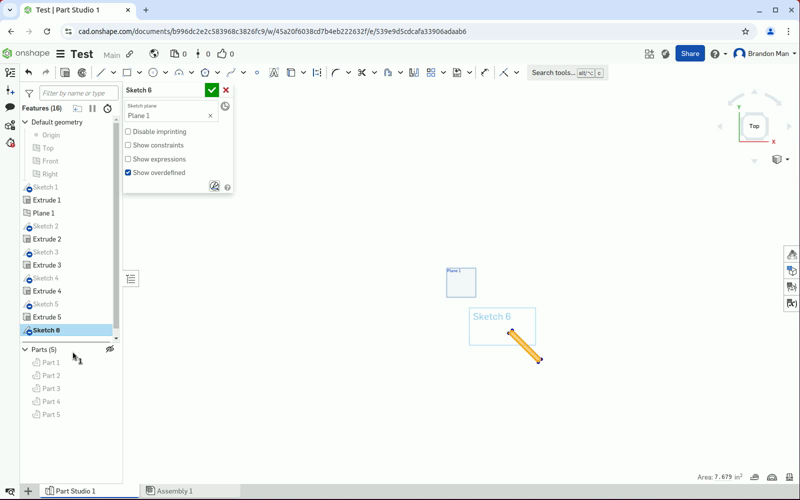
key(shift+y)
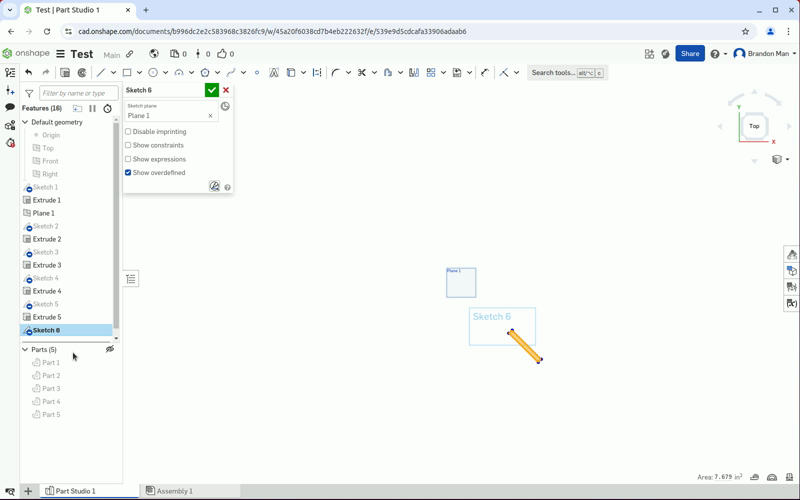
key(shift+e)
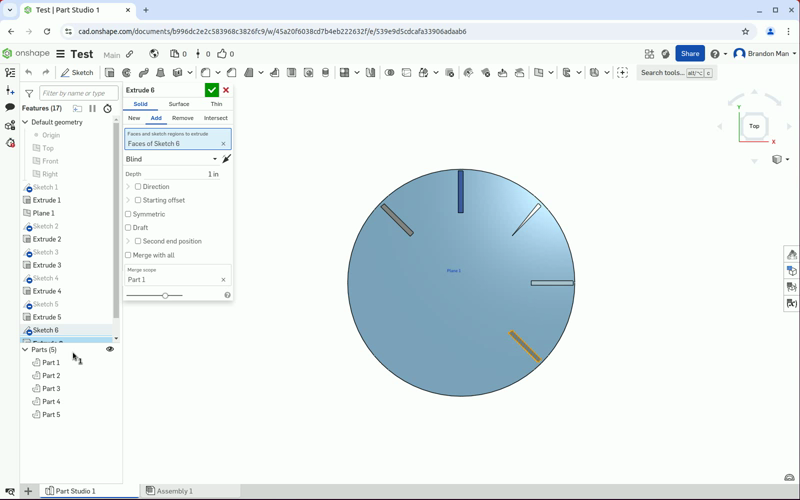
mouse_move(143, 106)
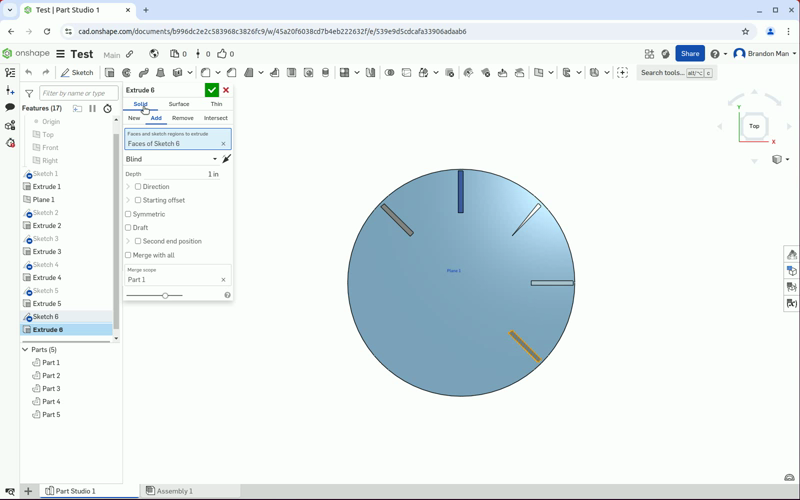
click(143, 106)
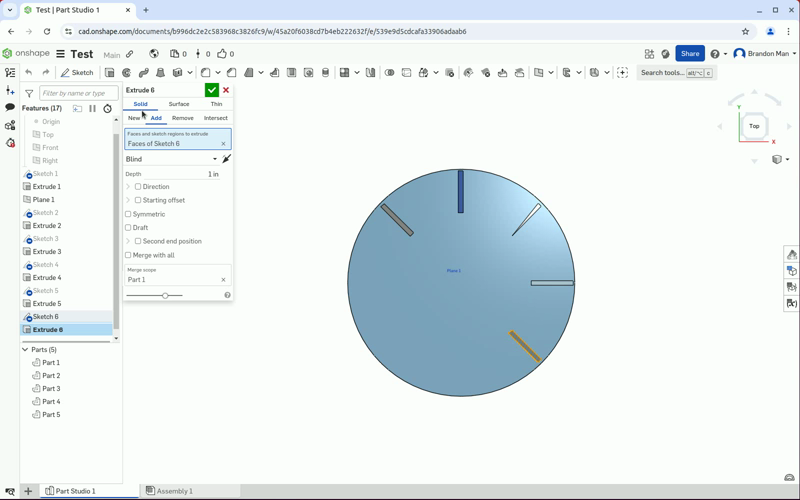
mouse_move(137, 120)
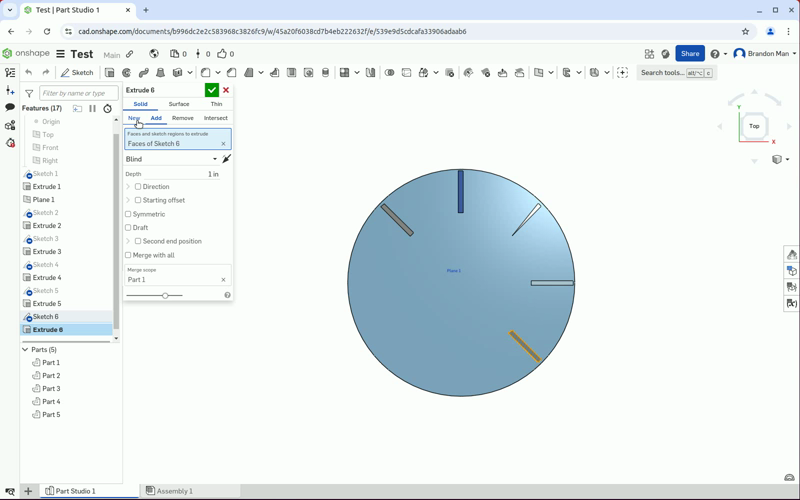
click(137, 120)
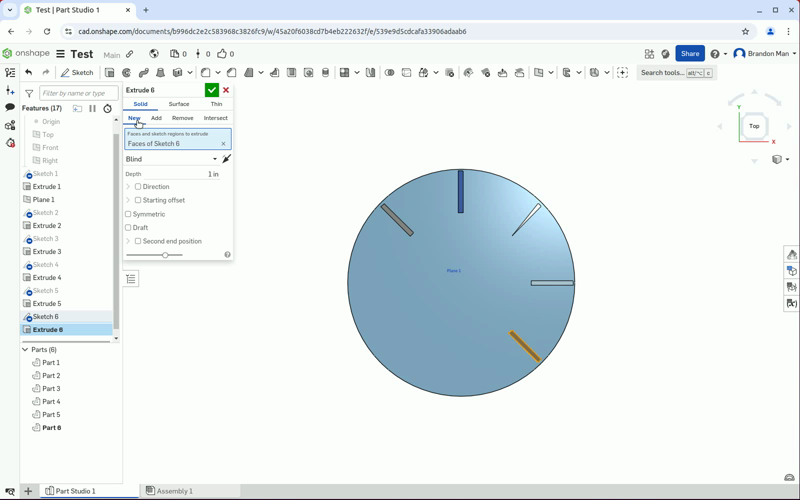
key(tab, 4)
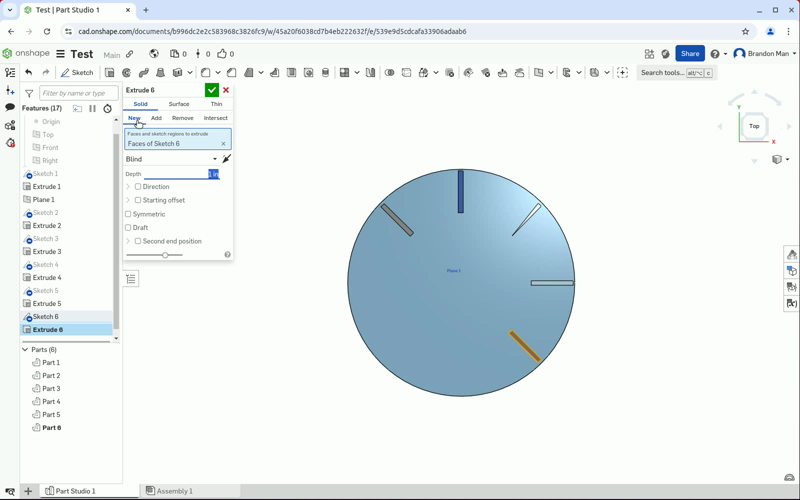
text(0.963)
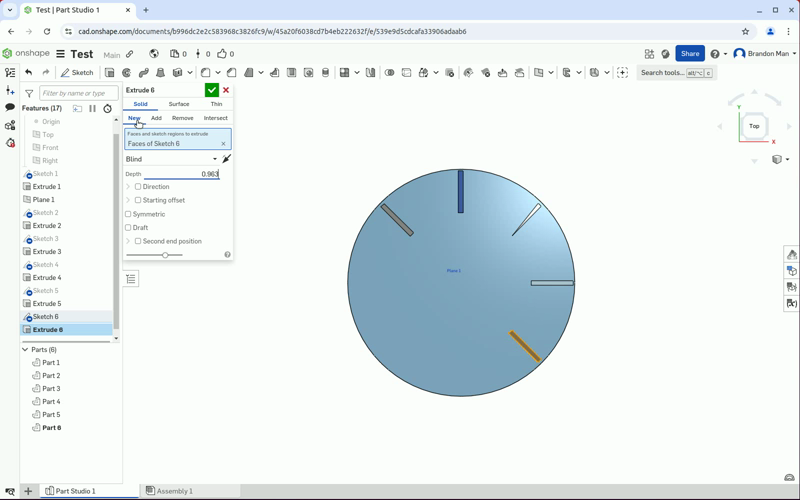
key(enter)
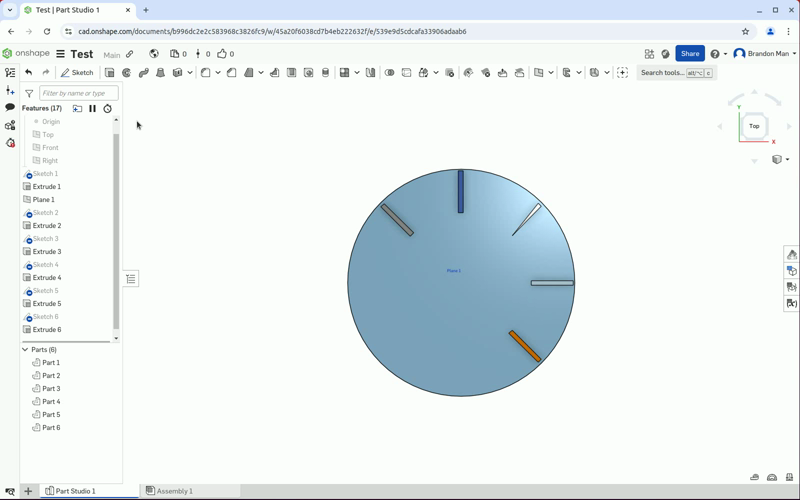
key(shift+h)
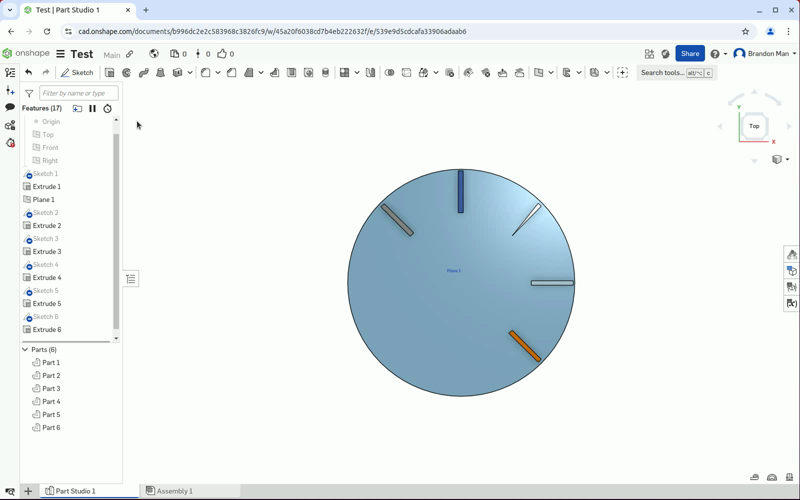
key(shift+h)
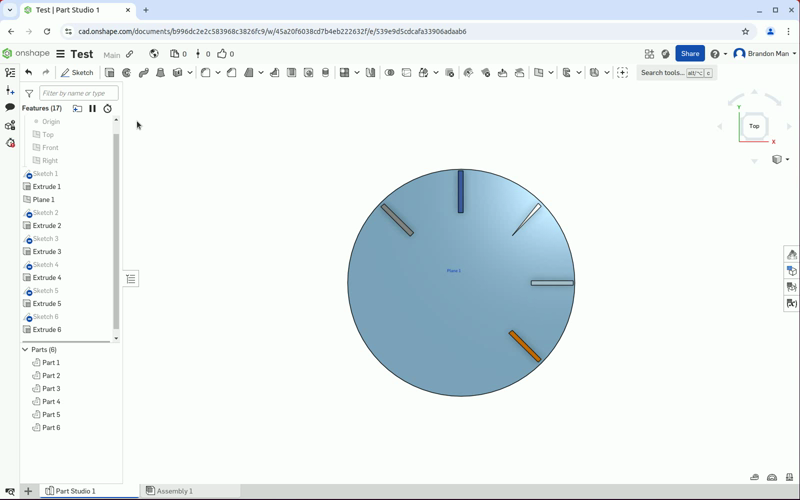
mouse_move(69, 176)
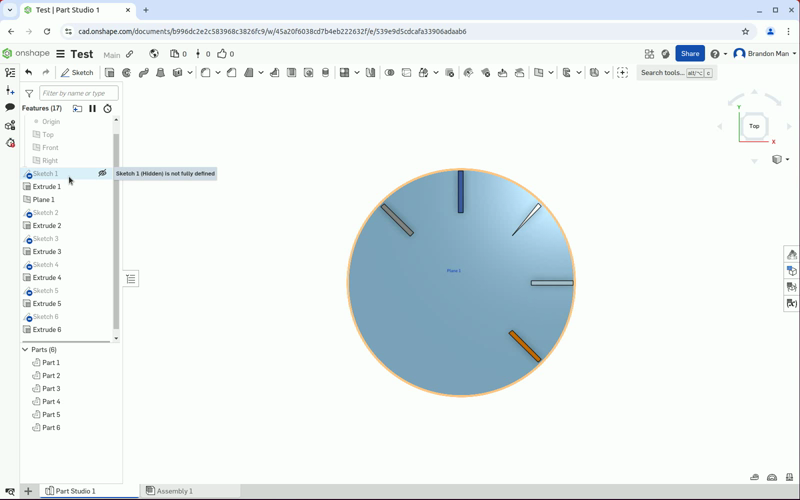
click(69, 176)
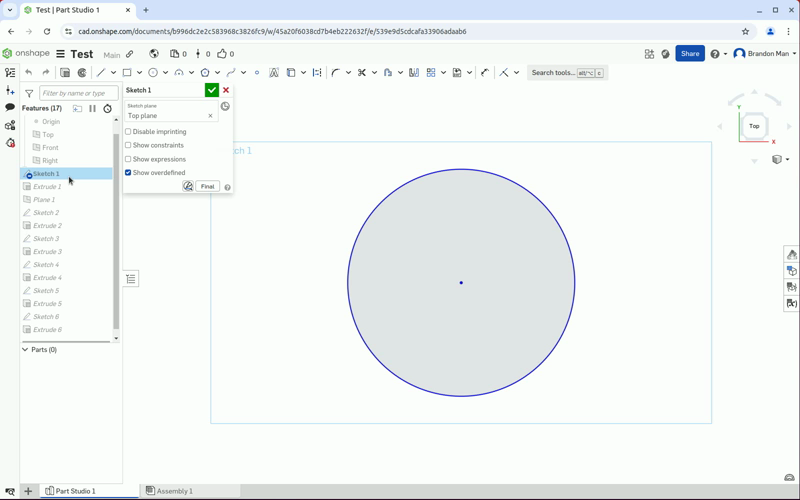
mouse_move(229, 92)
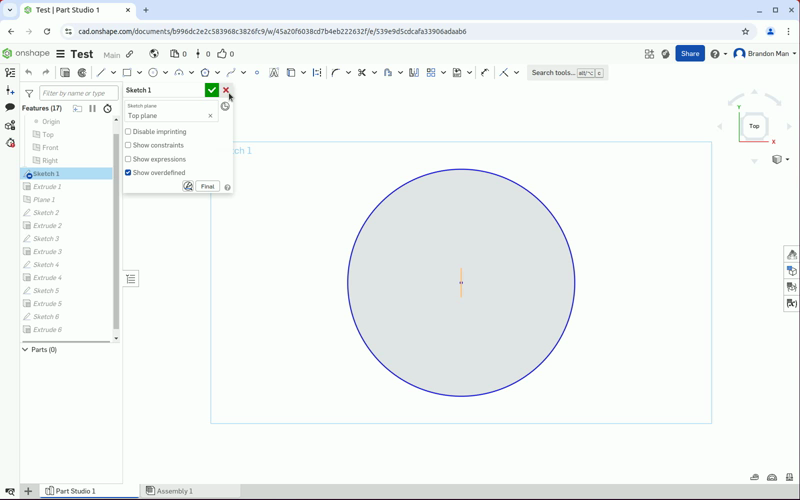
click(229, 92)
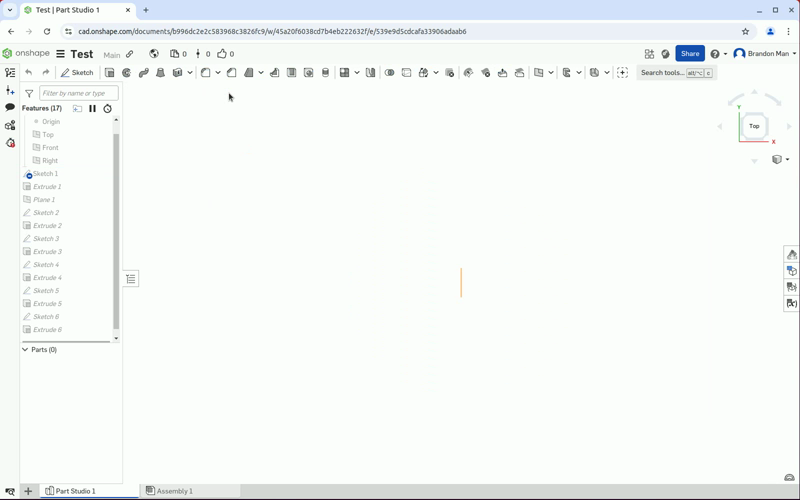
key(shift+s)
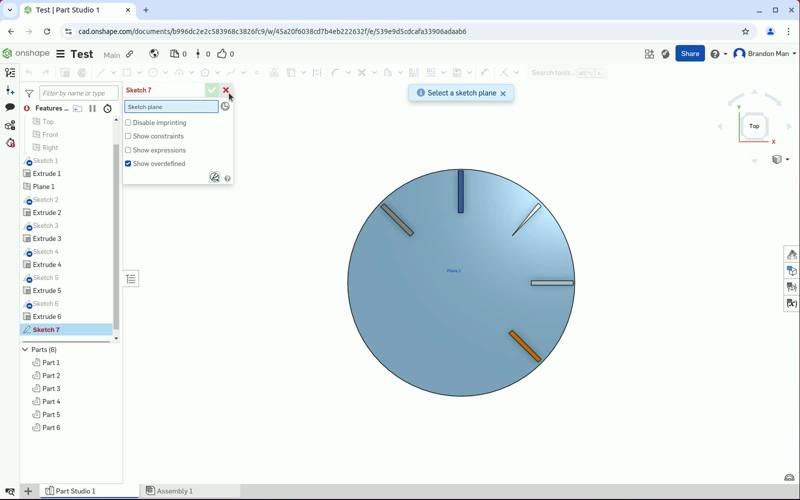
mouse_move(69, 189)
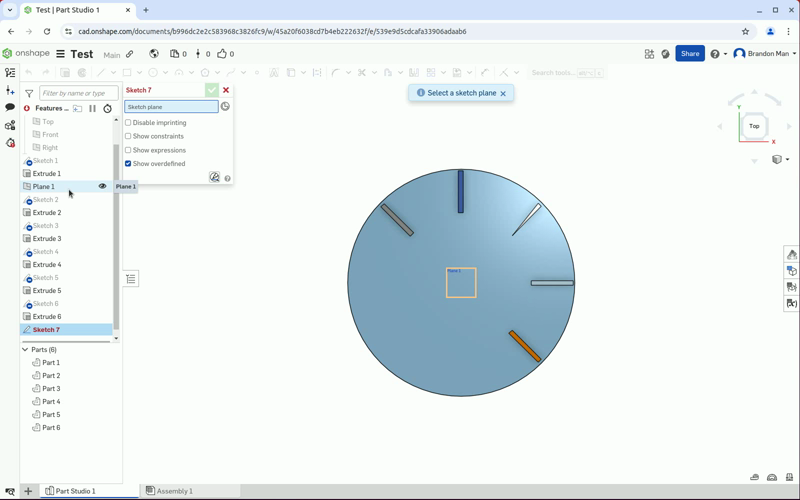
click(69, 189)
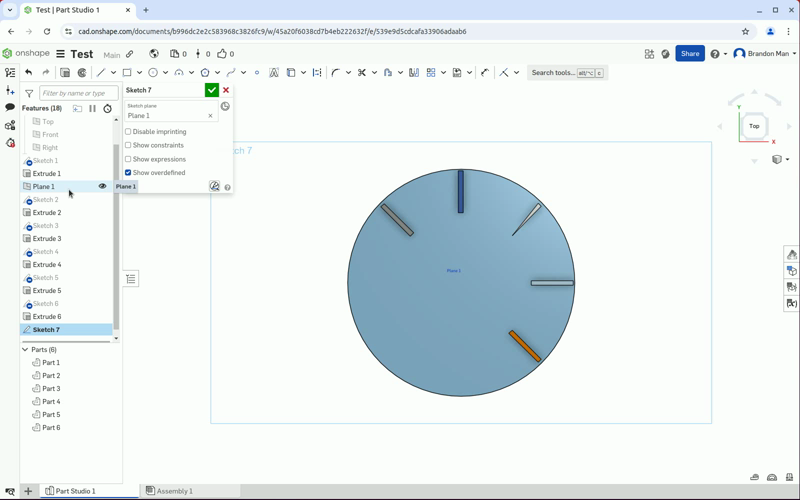
mouse_move(73, 352)
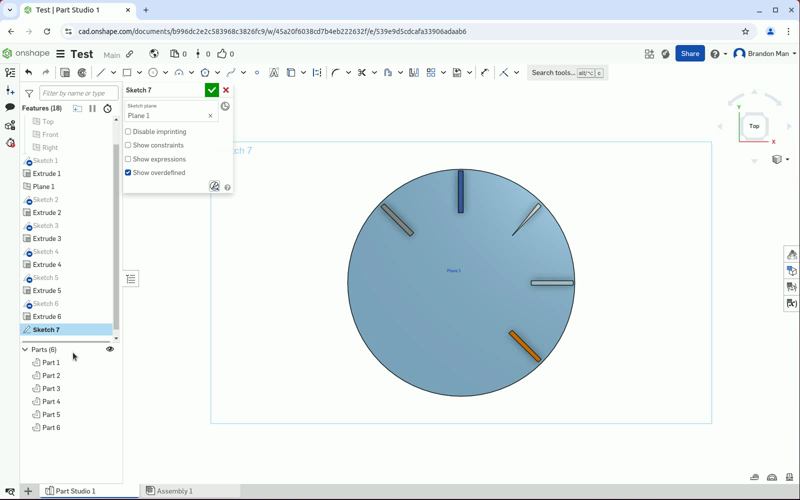
key(y)
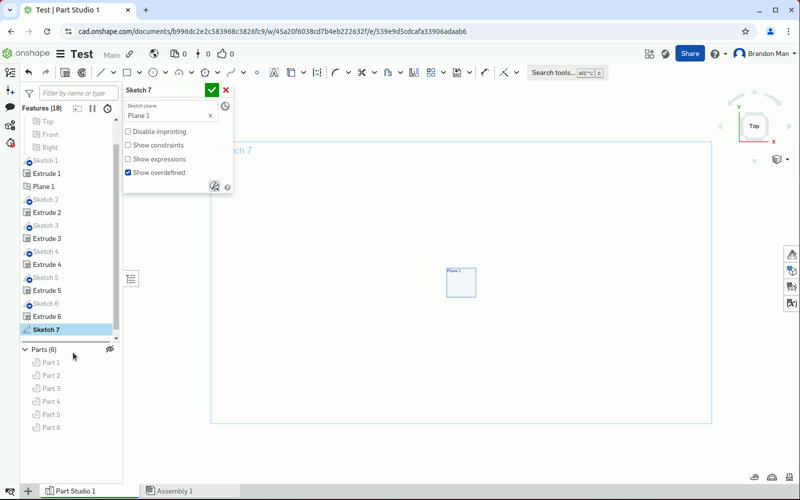
key(l)
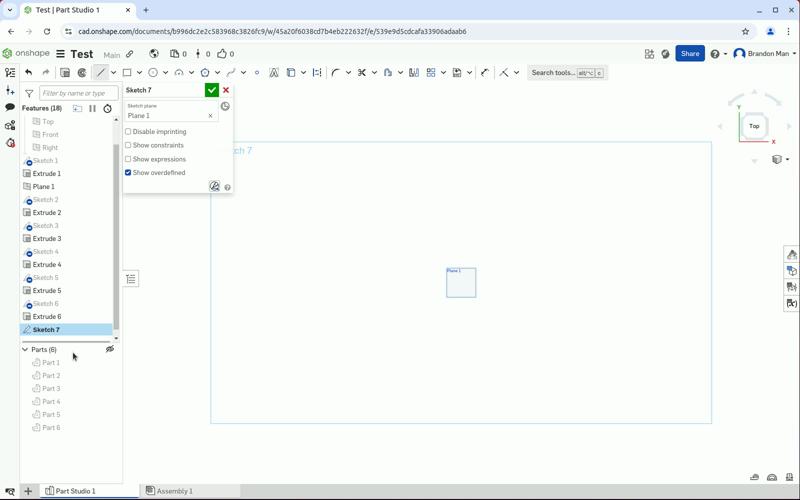
key_down(shift)
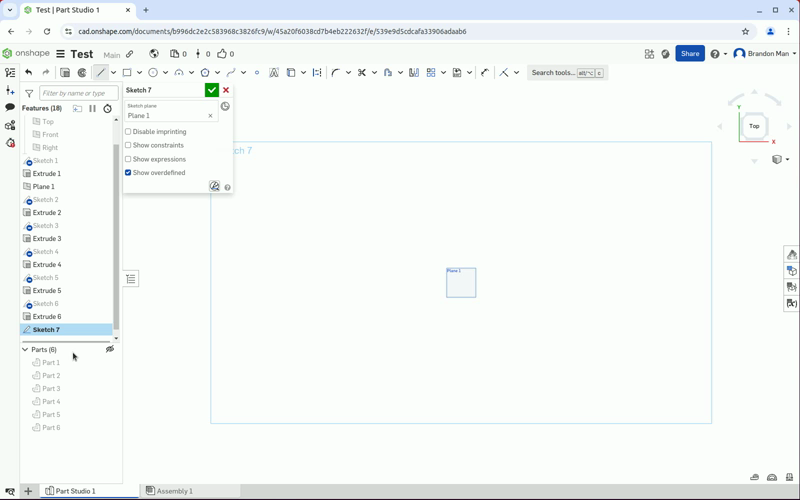
mouse_move(458, 393)
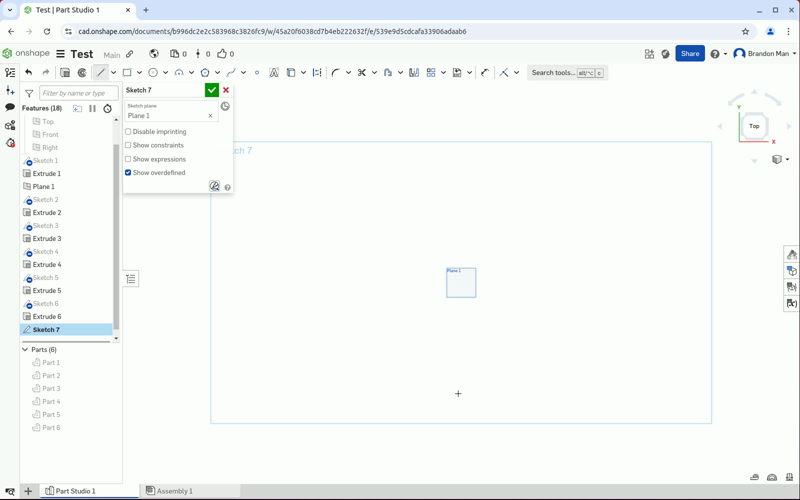
click(458, 393)
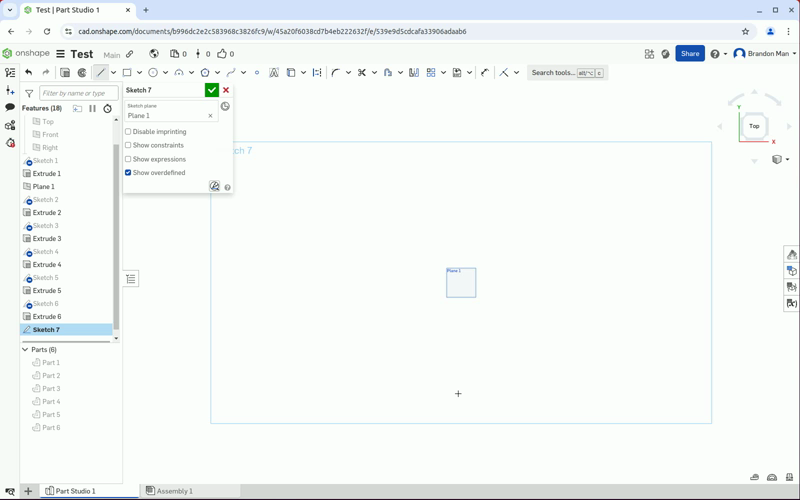
key_up(shift)
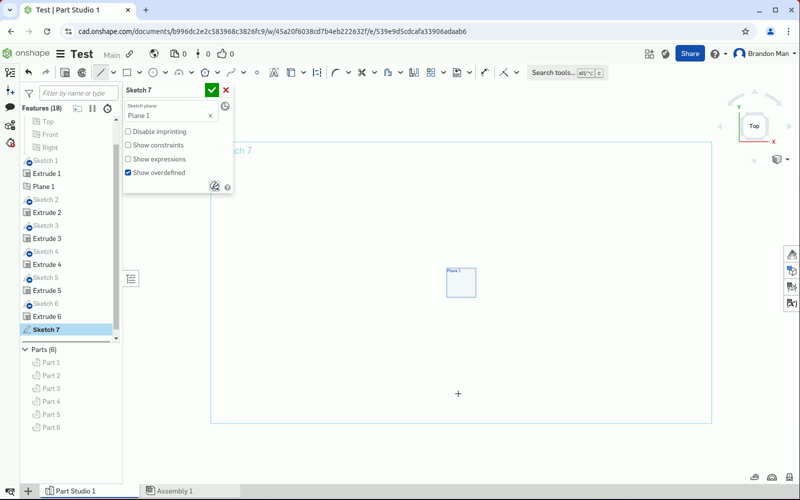
key_down(shift)
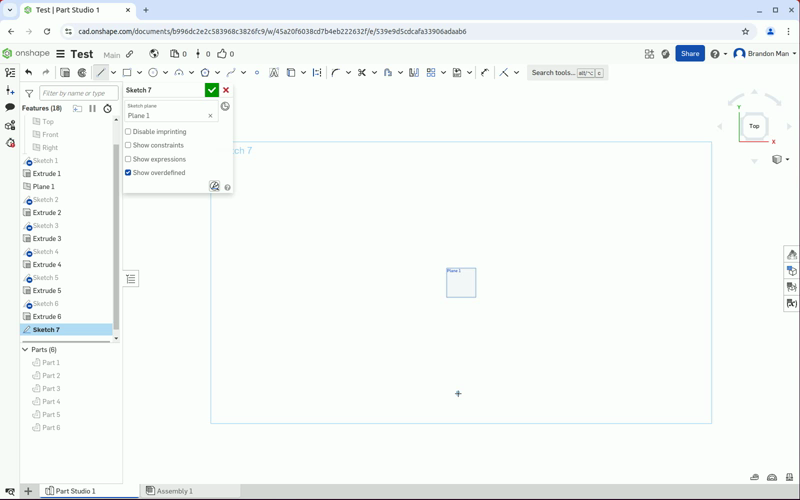
mouse_move(488, 393)
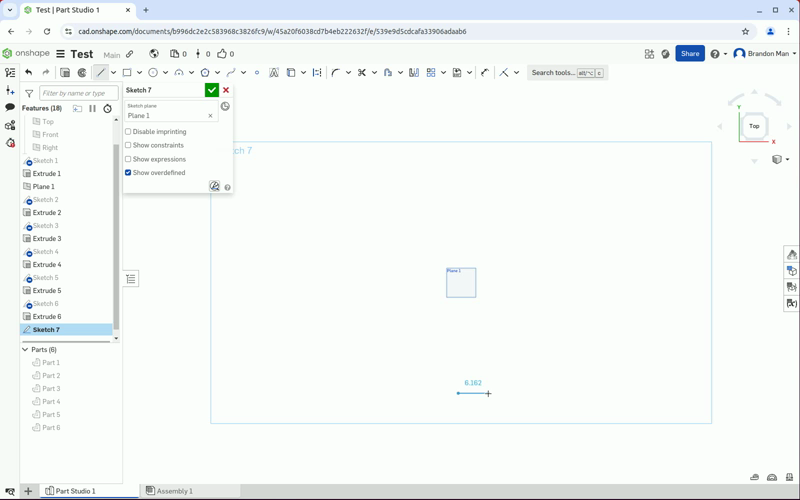
mouse_move(463, 393)
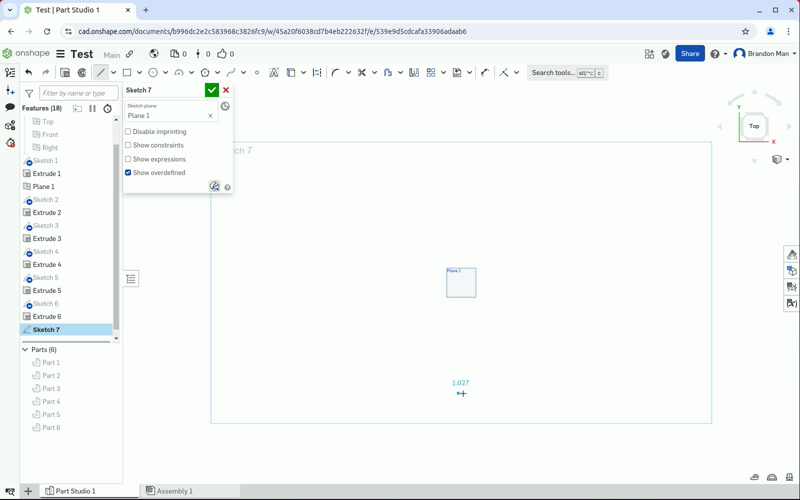
scroll(6)
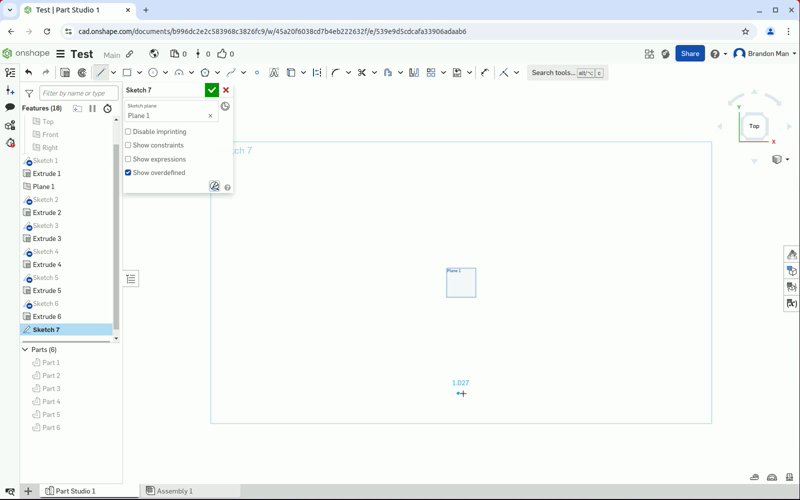
scroll(6)
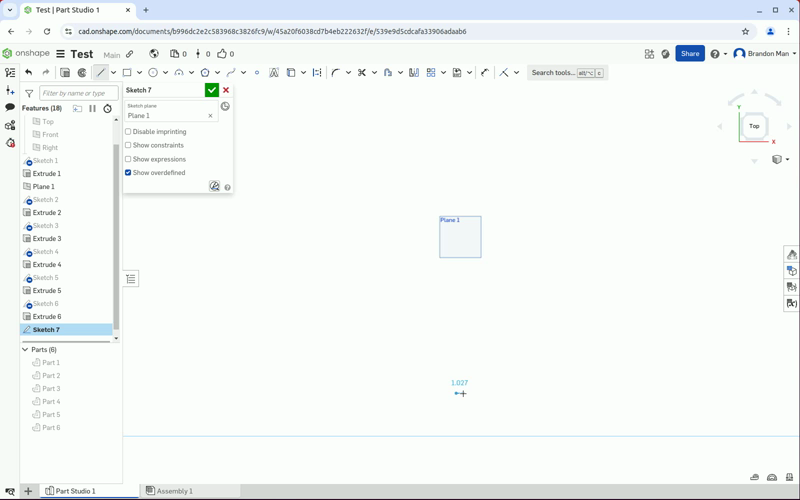
scroll(6)
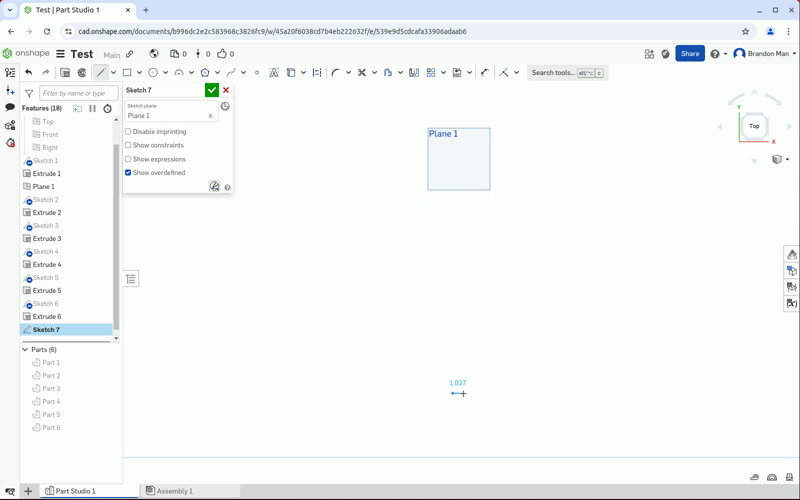
scroll(6)
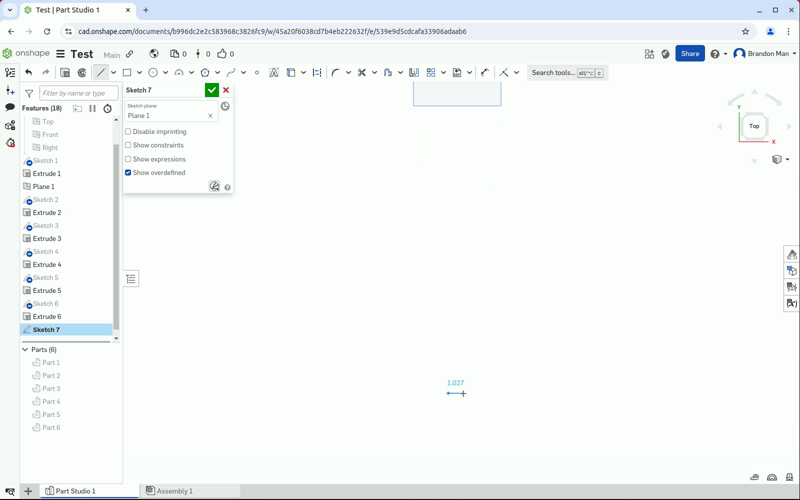
scroll(6)
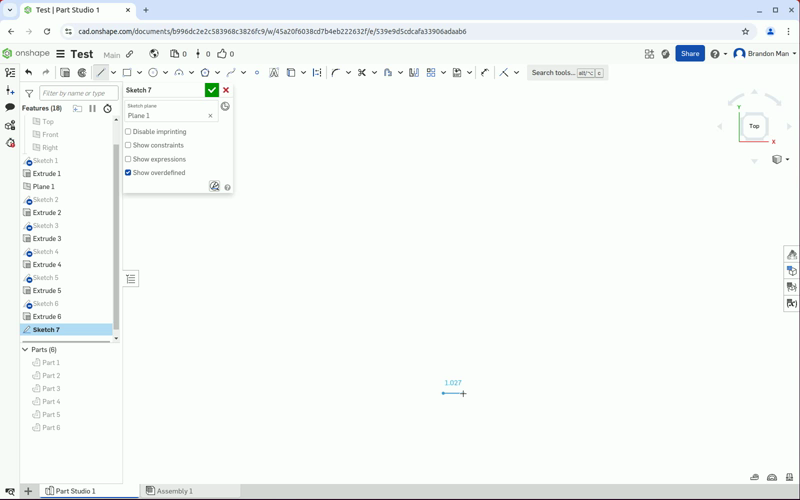
scroll(6)
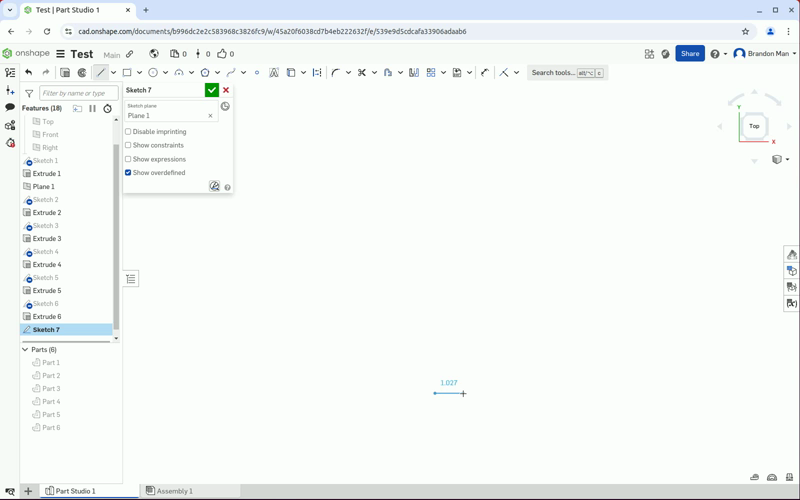
scroll(6)
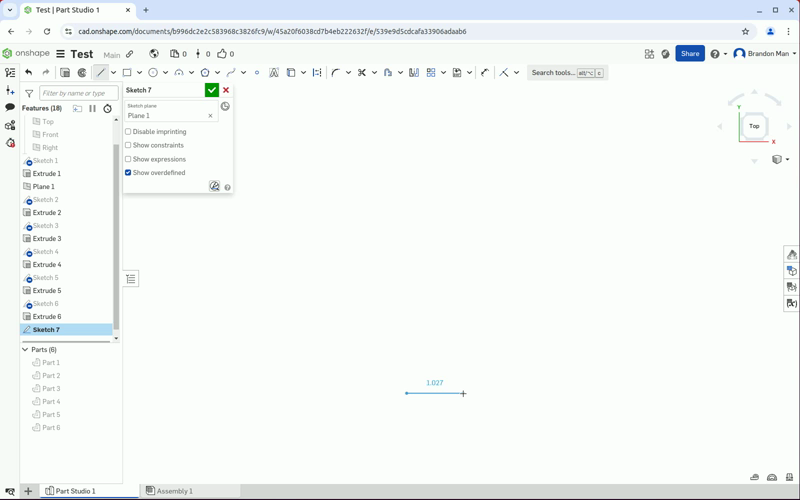
click(463, 393)
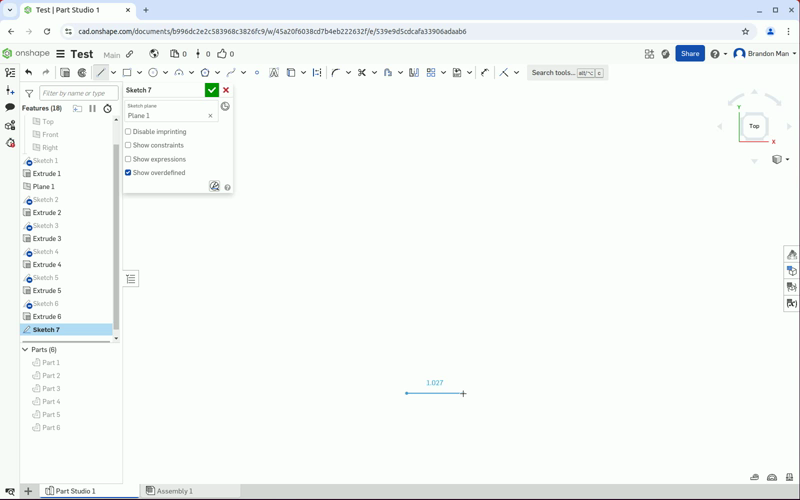
scroll(-6)
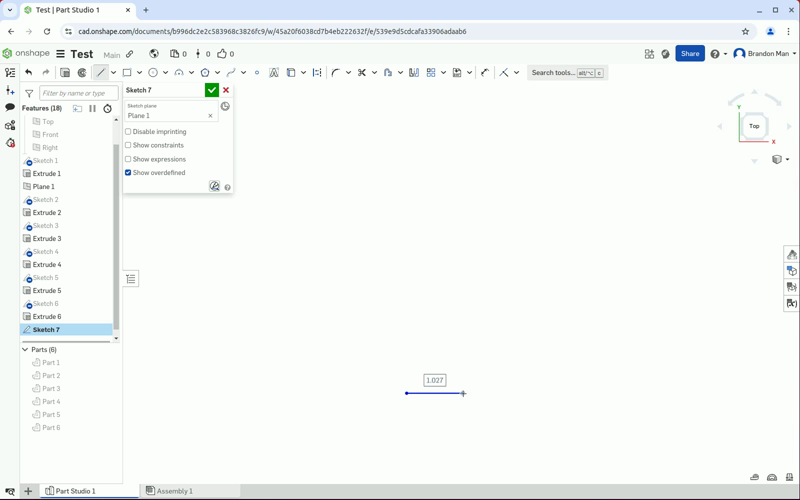
scroll(-6)
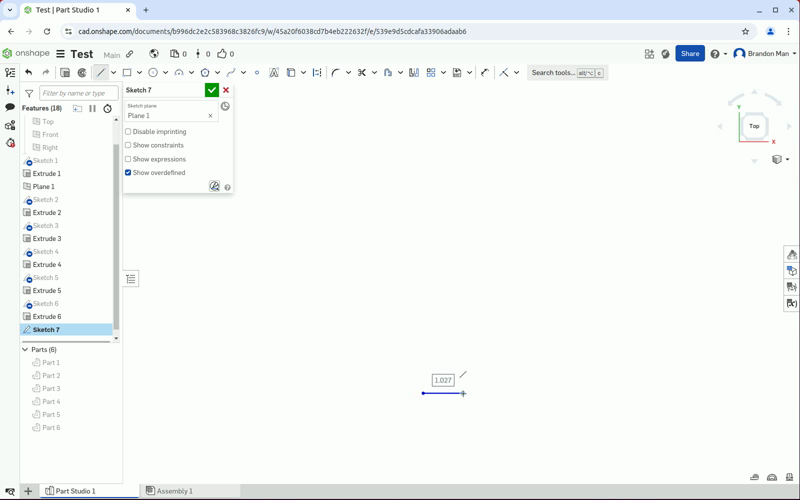
scroll(-6)
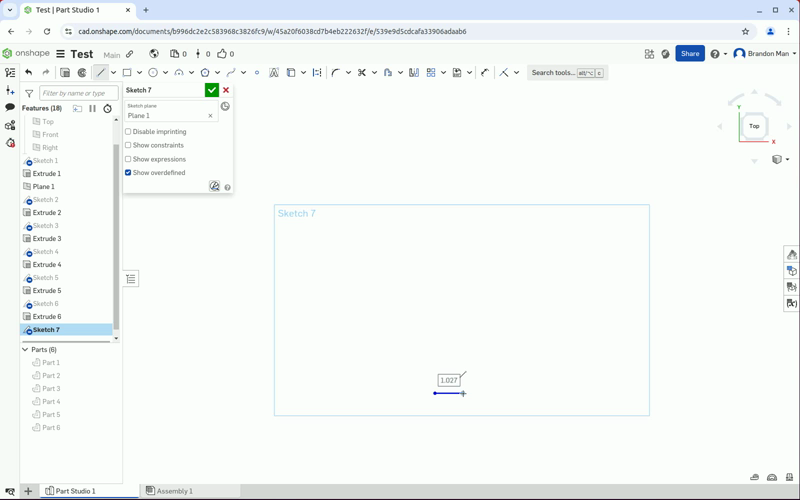
scroll(-6)
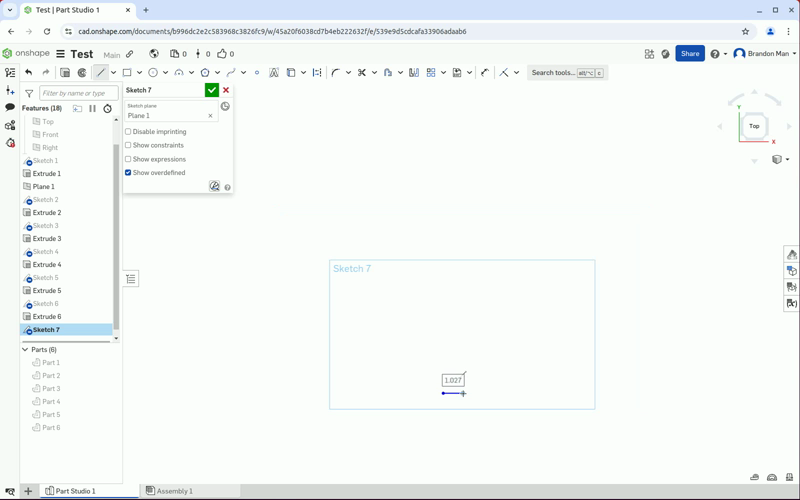
scroll(-6)
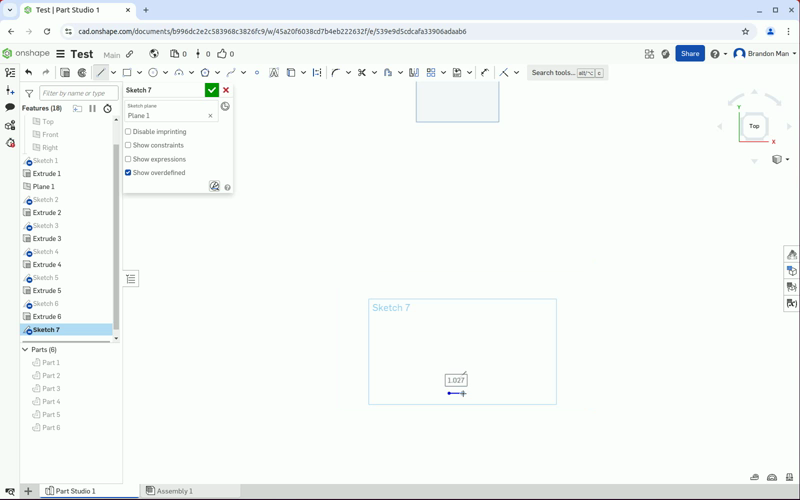
scroll(-6)
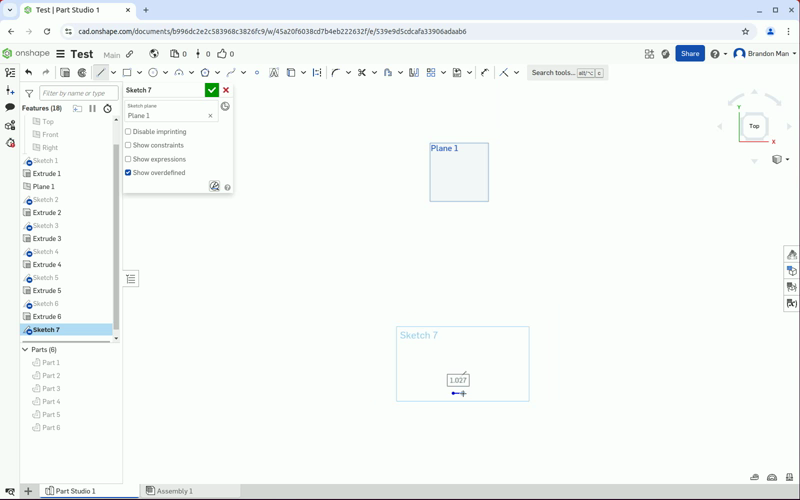
scroll(-6)
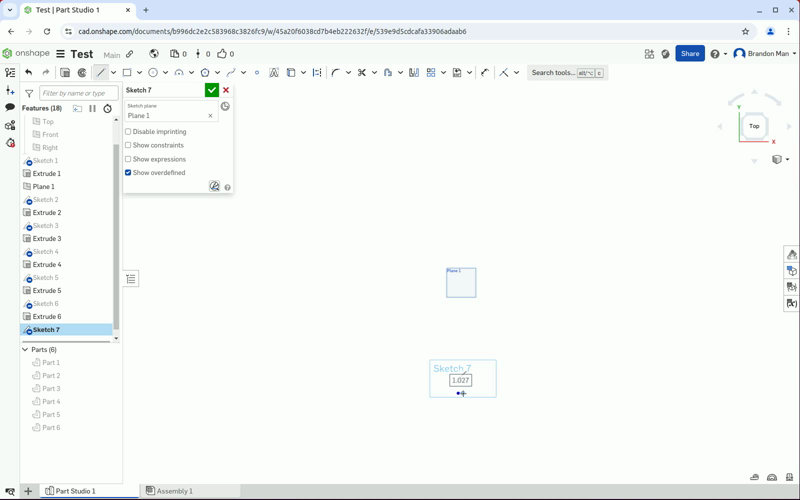
key_up(shift)
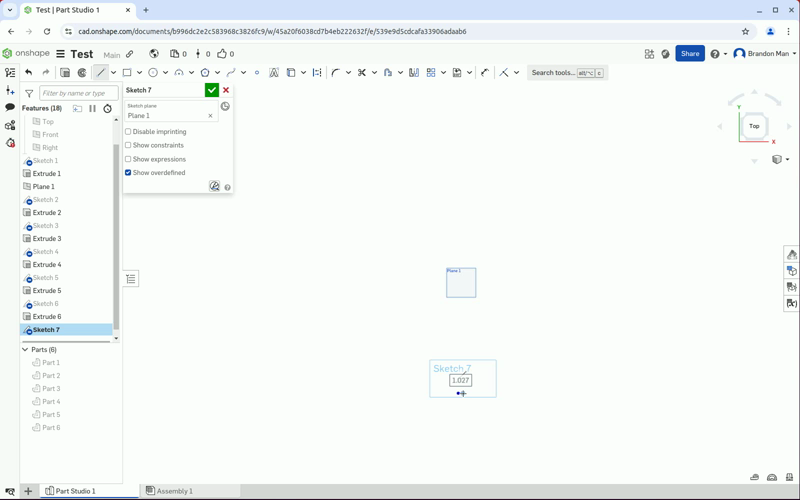
key_down(shift)
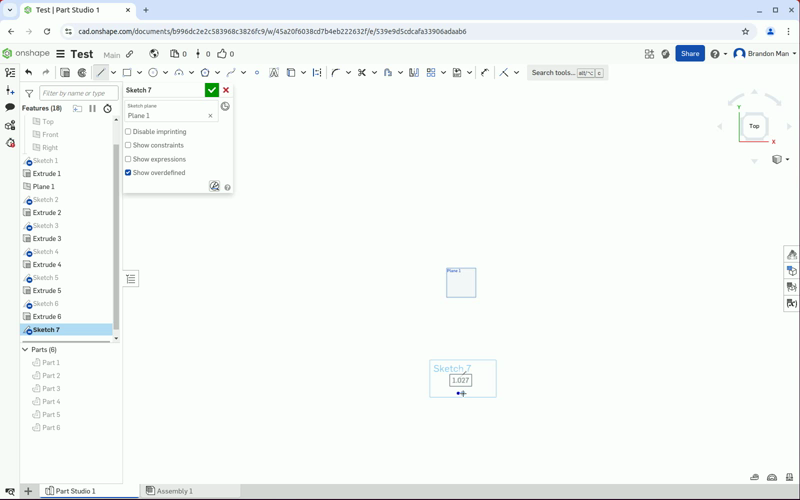
mouse_move(493, 393)
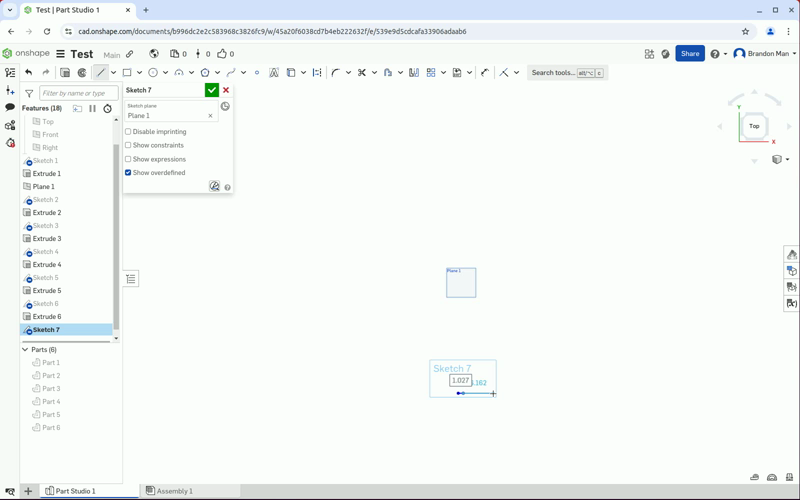
mouse_move(463, 351)
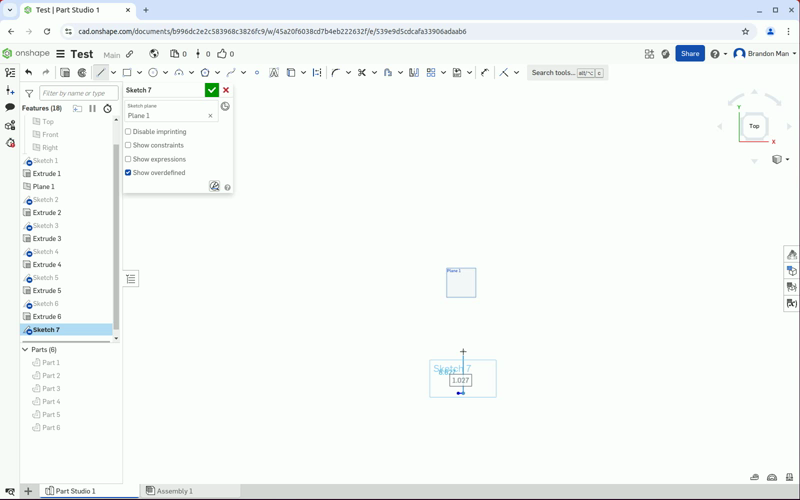
click(463, 351)
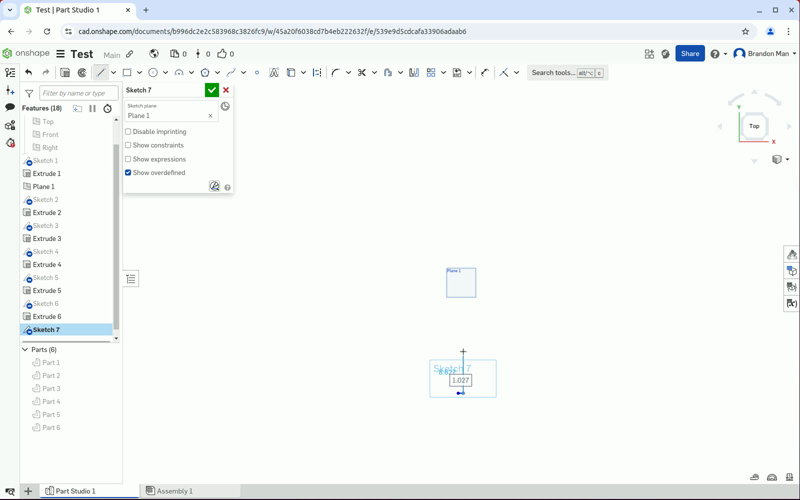
key_up(shift)
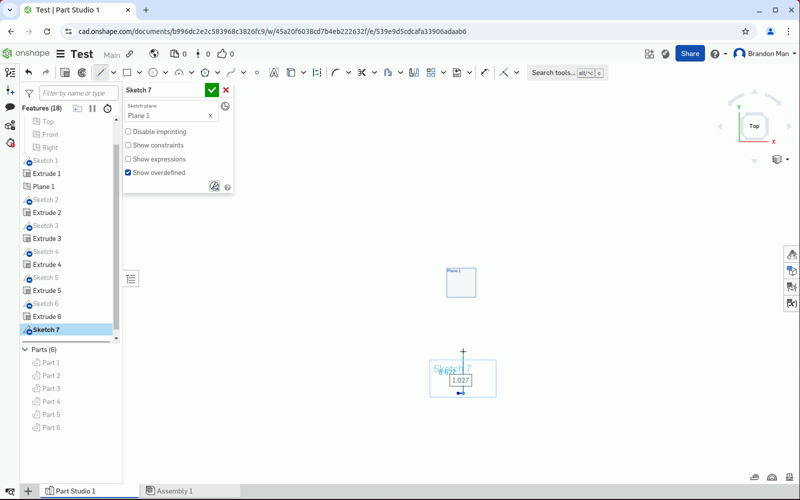
key_down(shift)
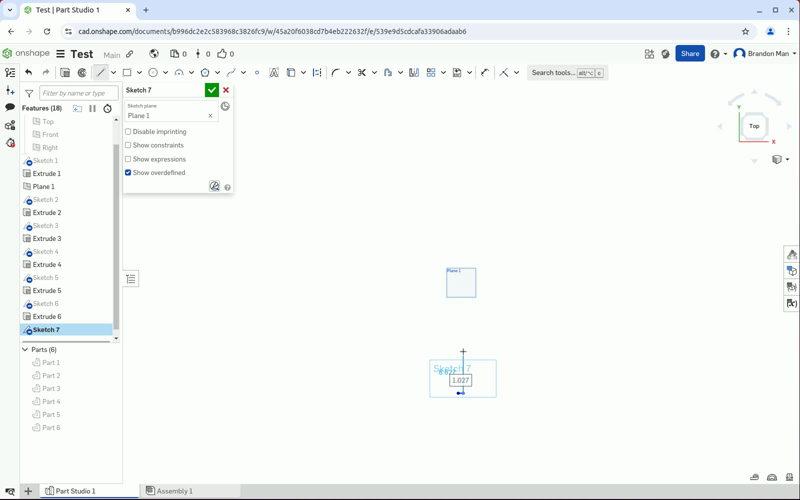
mouse_move(493, 351)
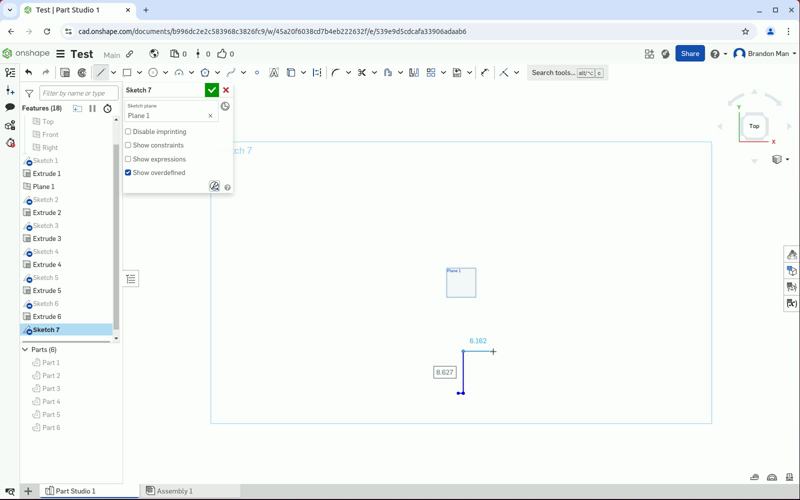
mouse_move(458, 351)
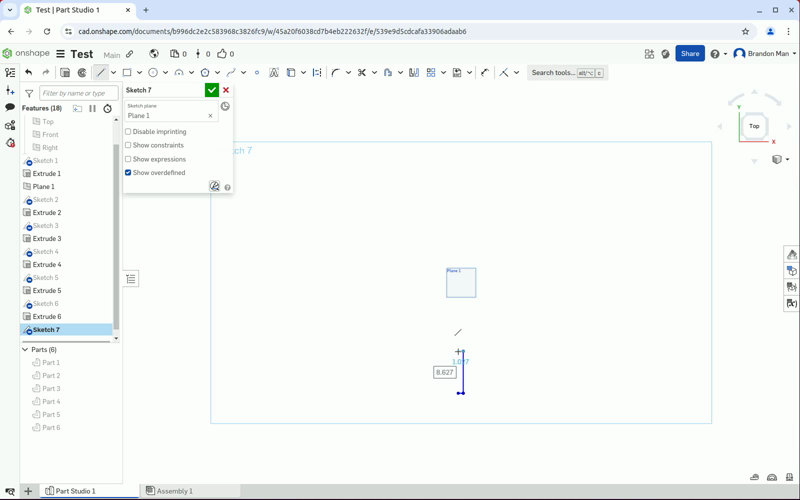
scroll(6)
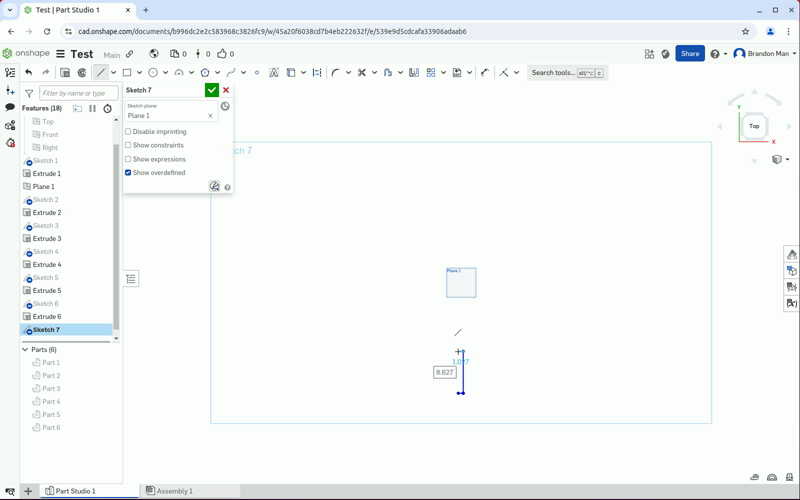
scroll(6)
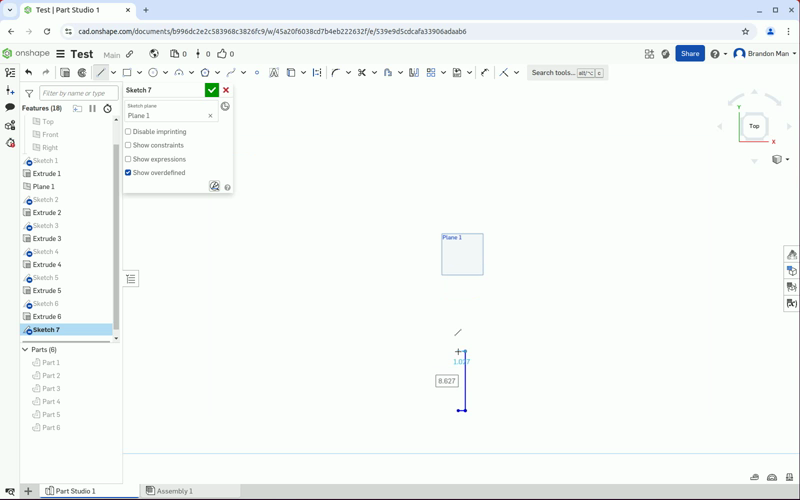
scroll(6)
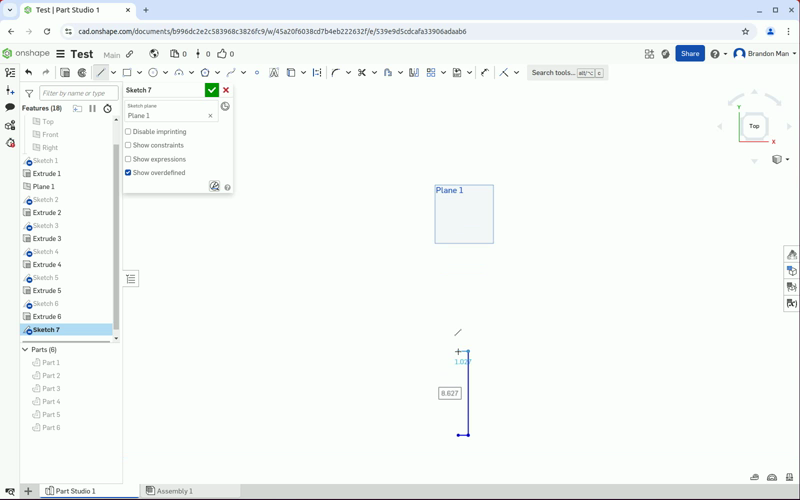
scroll(6)
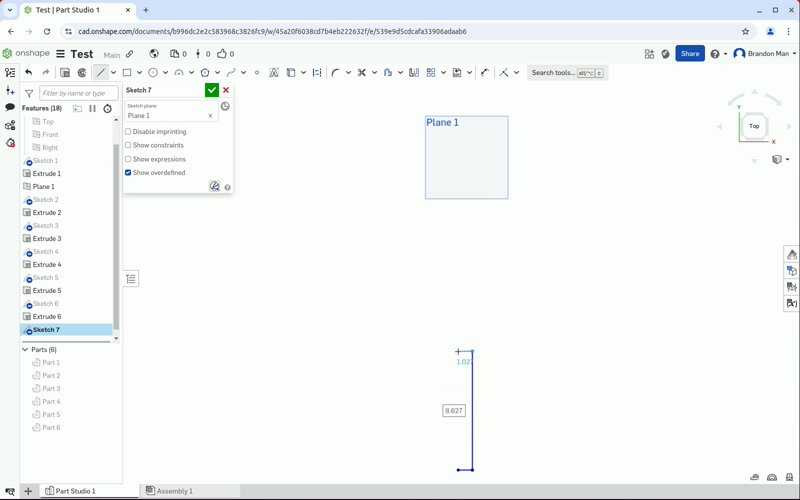
scroll(6)
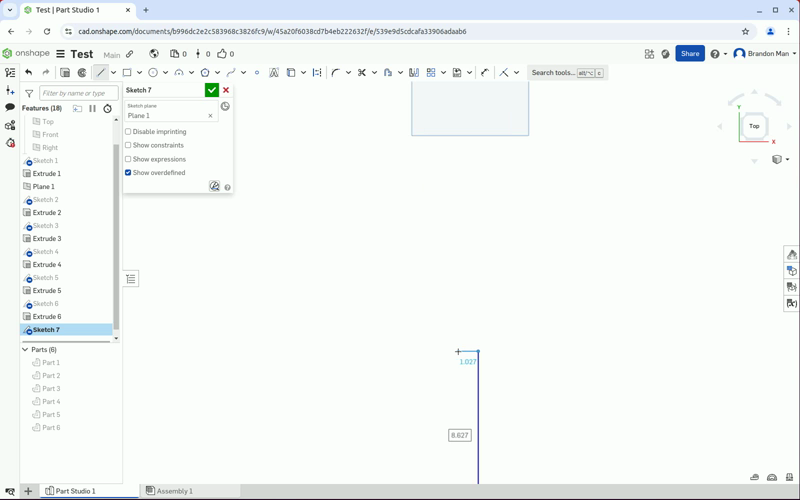
scroll(6)
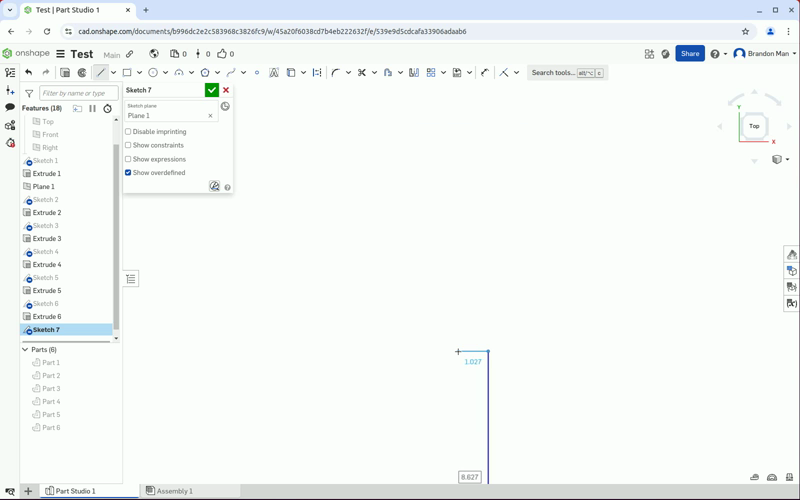
scroll(6)
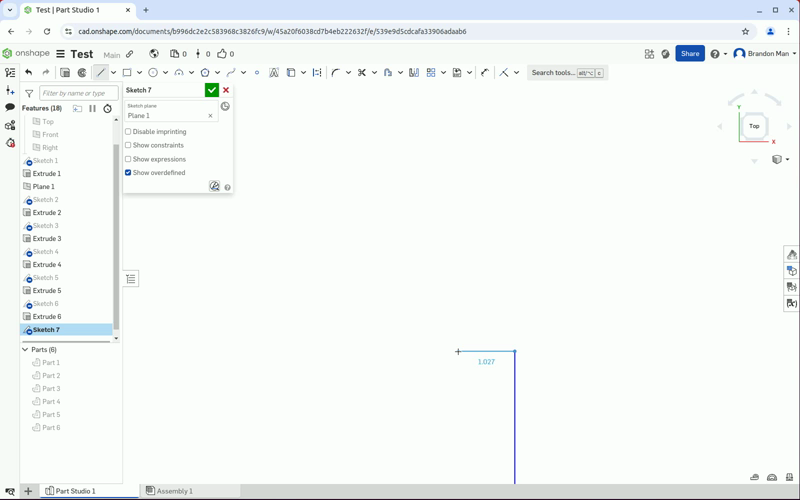
click(458, 351)
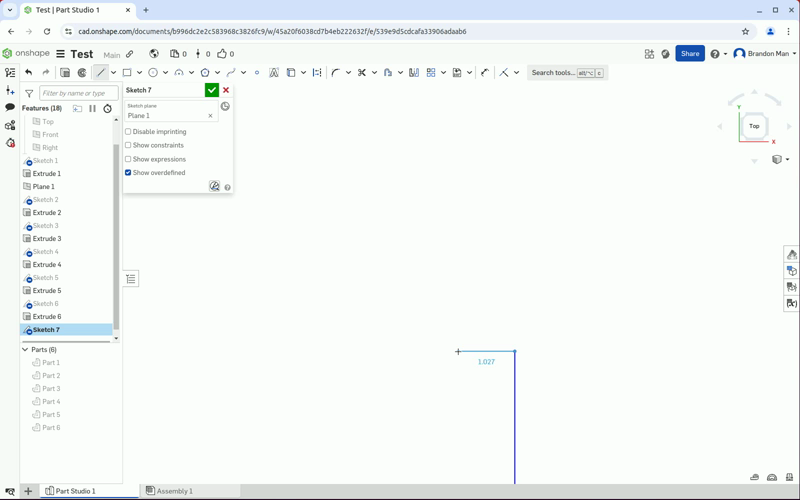
scroll(-6)
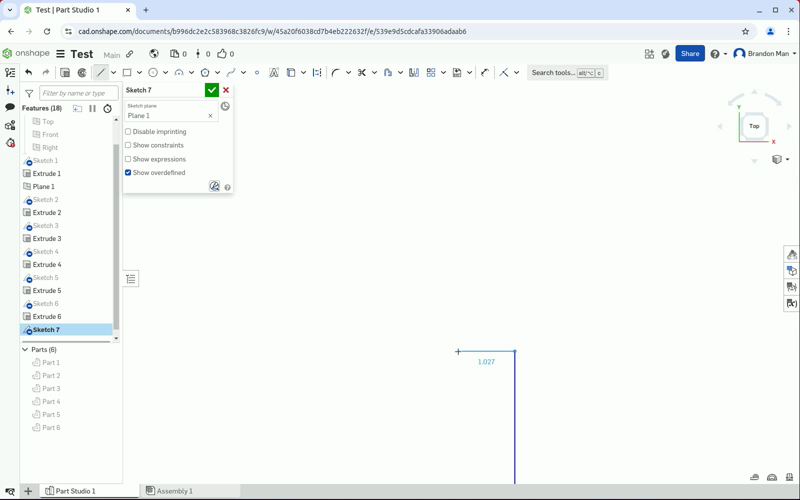
scroll(-6)
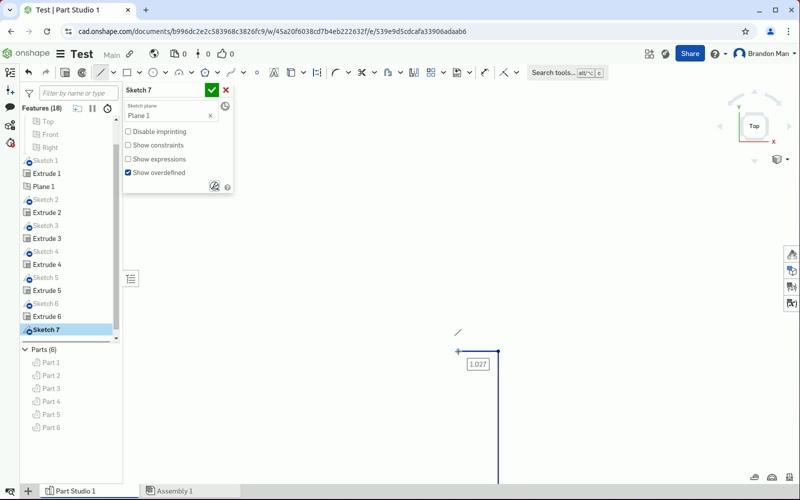
scroll(-6)
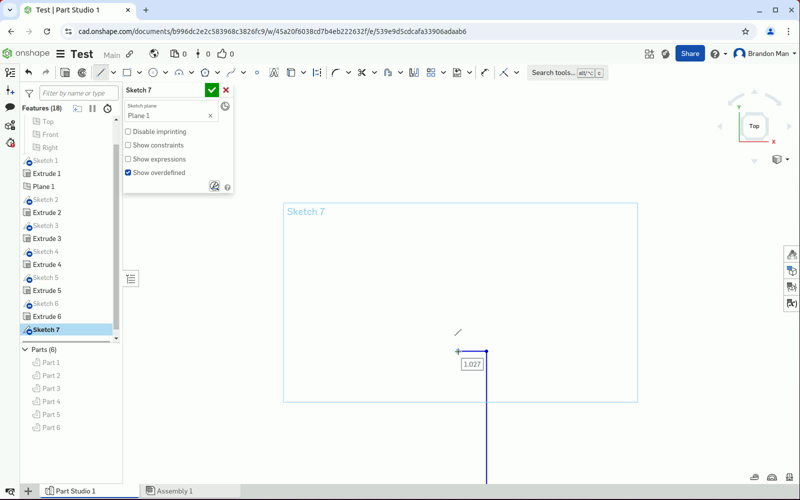
scroll(-6)
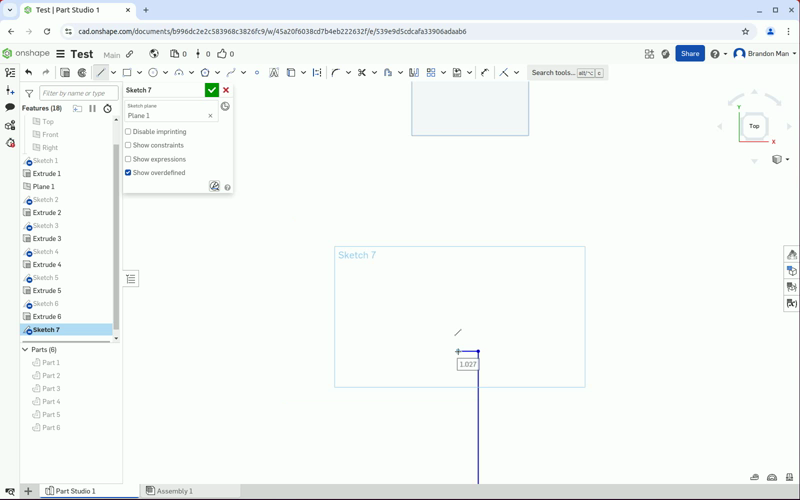
scroll(-6)
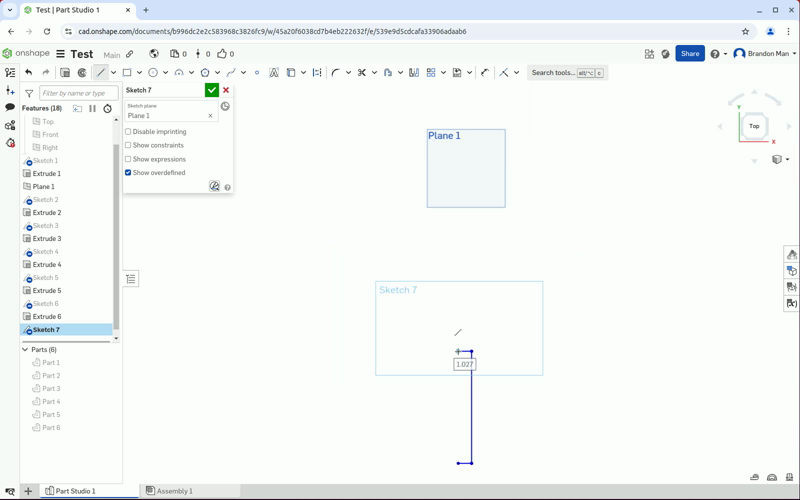
scroll(-6)
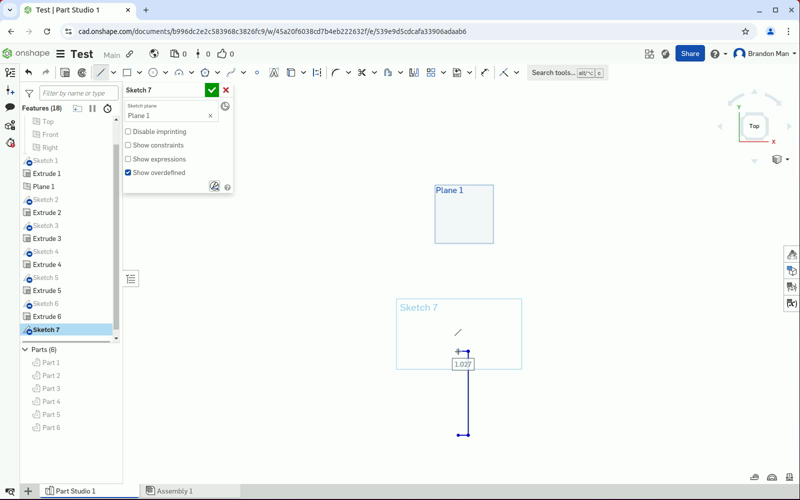
scroll(-6)
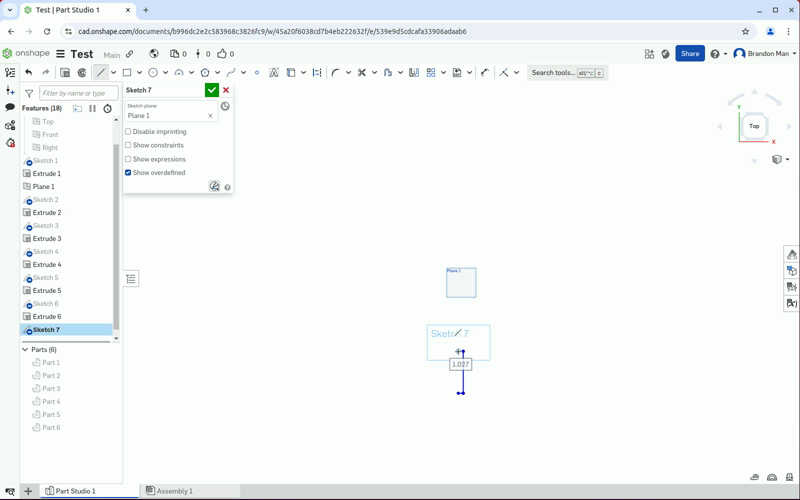
key_up(shift)
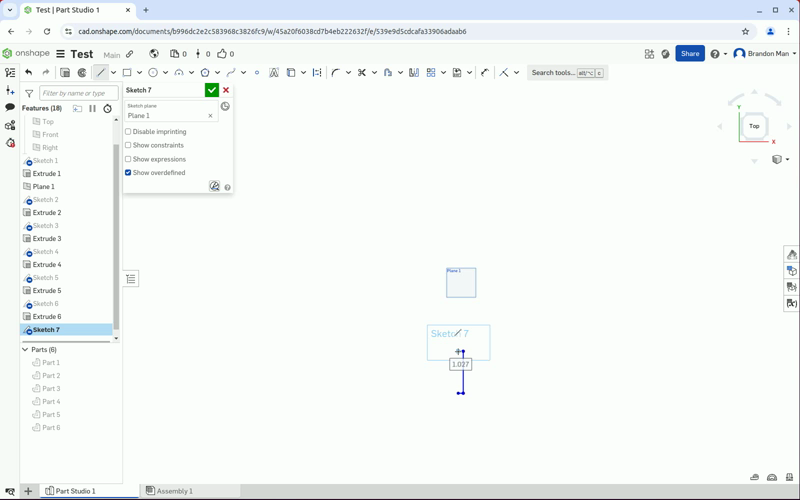
mouse_move(488, 351)
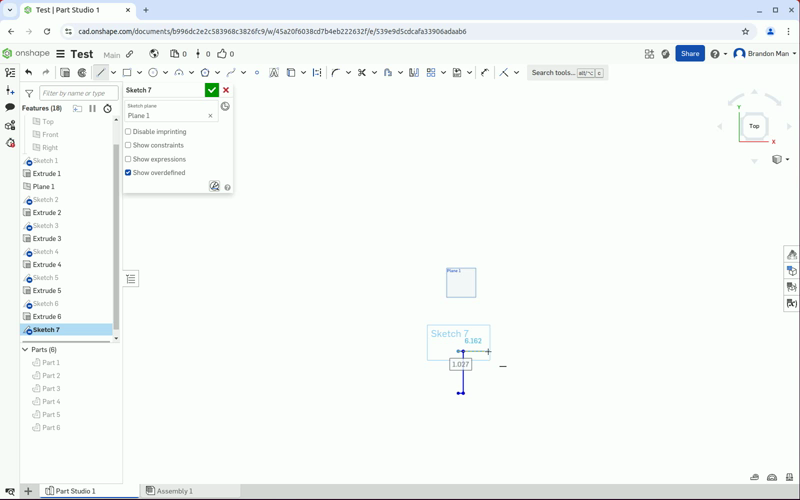
key_down(shift)
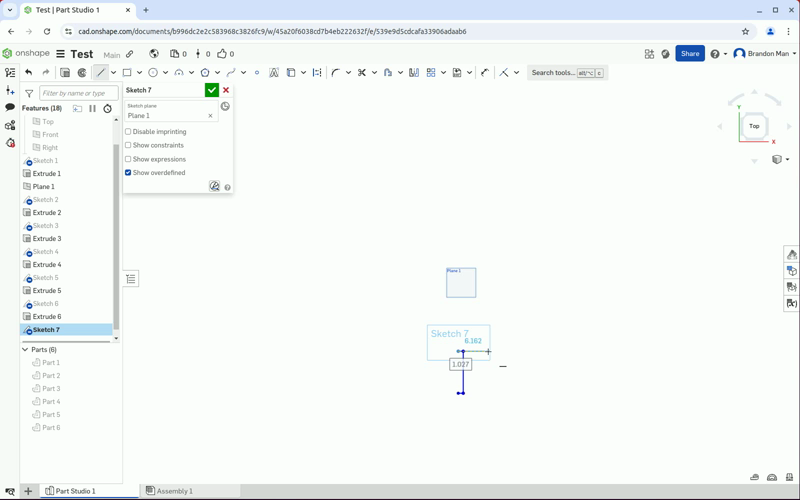
mouse_move(458, 393)
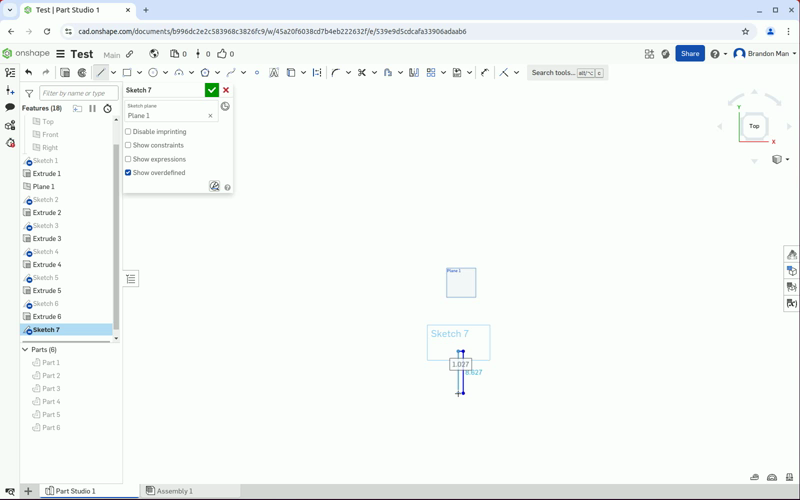
key_up(shift)
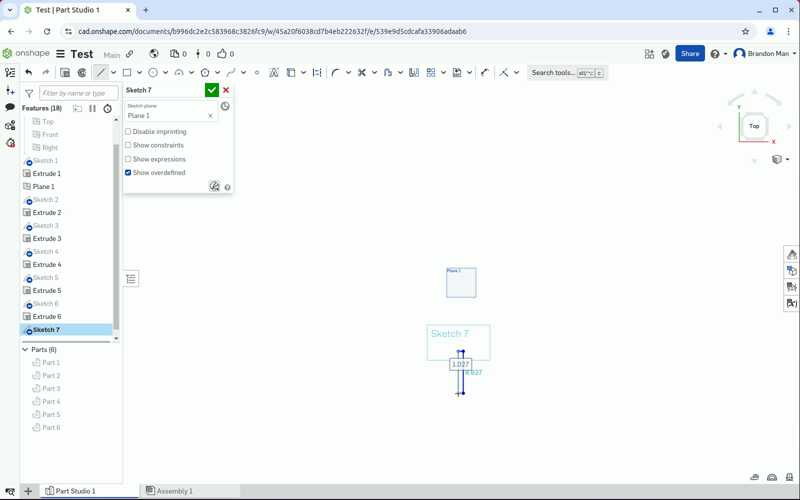
click(458, 393)
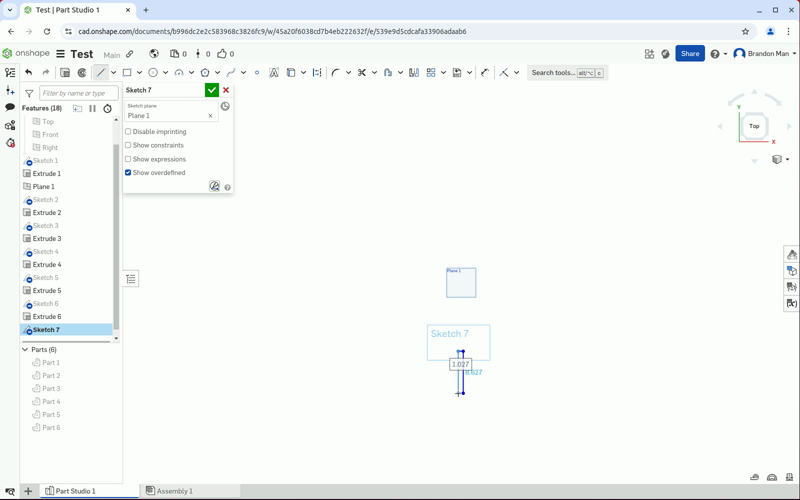
key(esc)
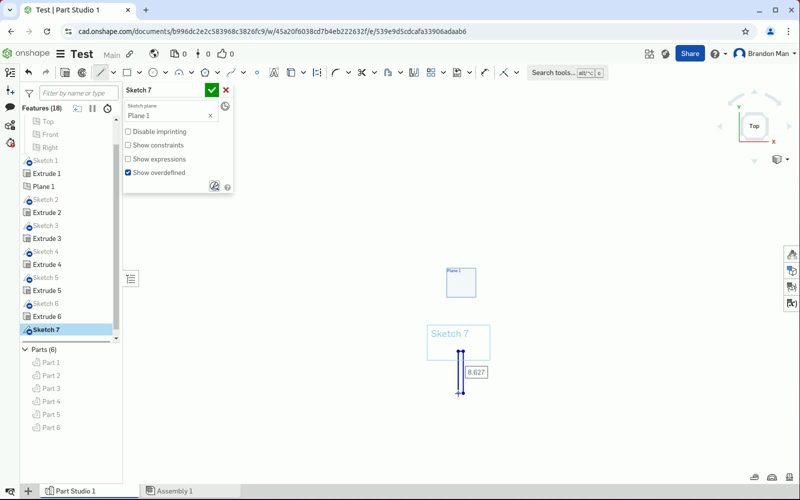
mouse_move(460, 359)
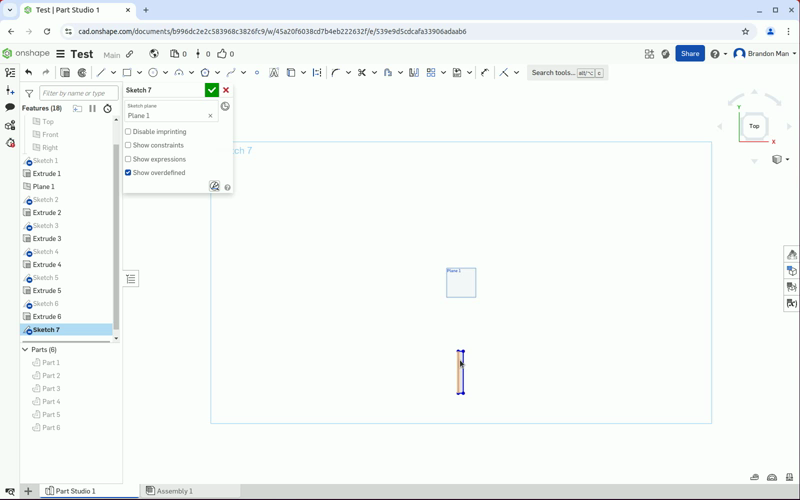
scroll(6)
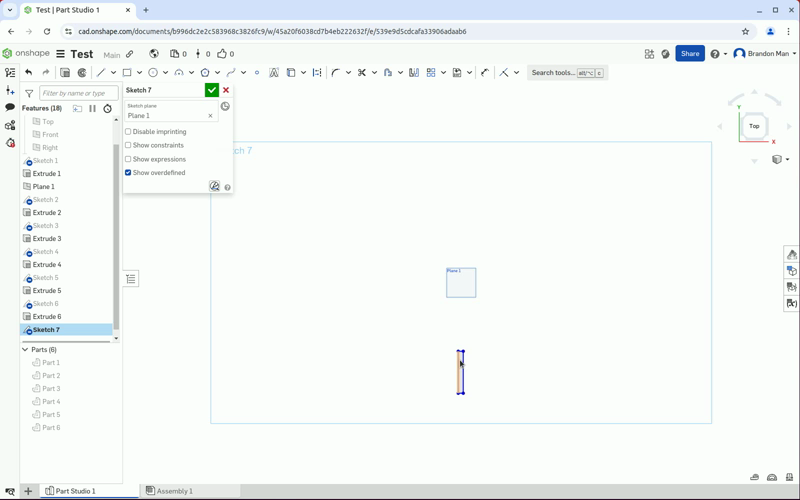
scroll(6)
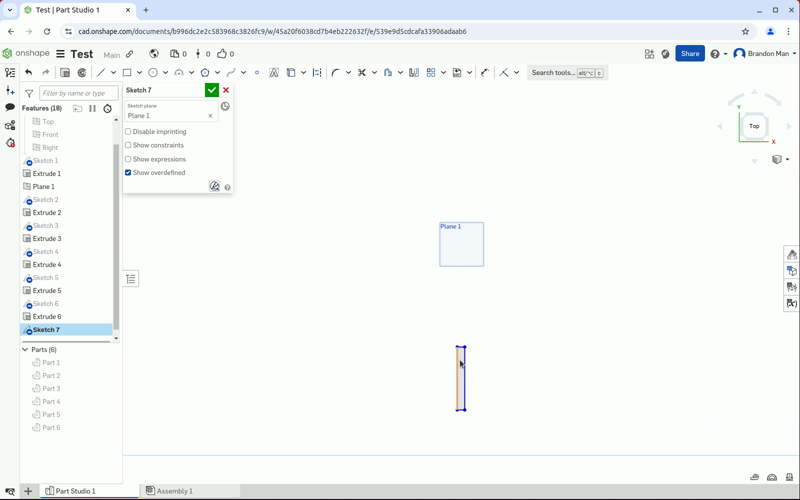
scroll(6)
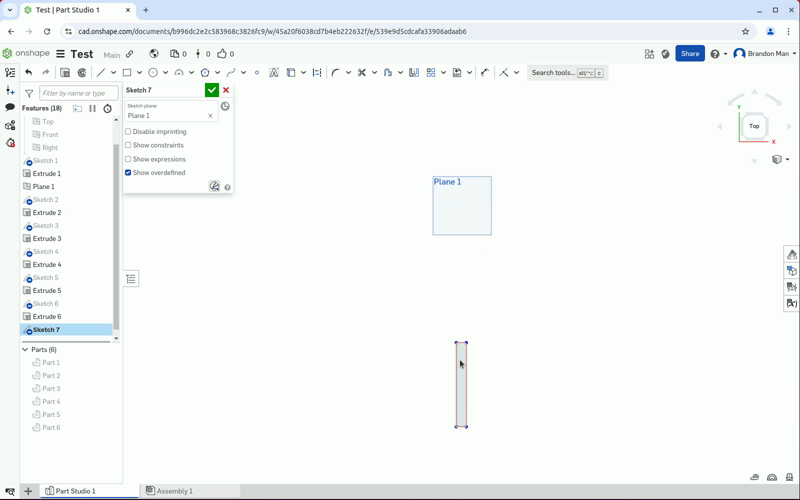
scroll(6)
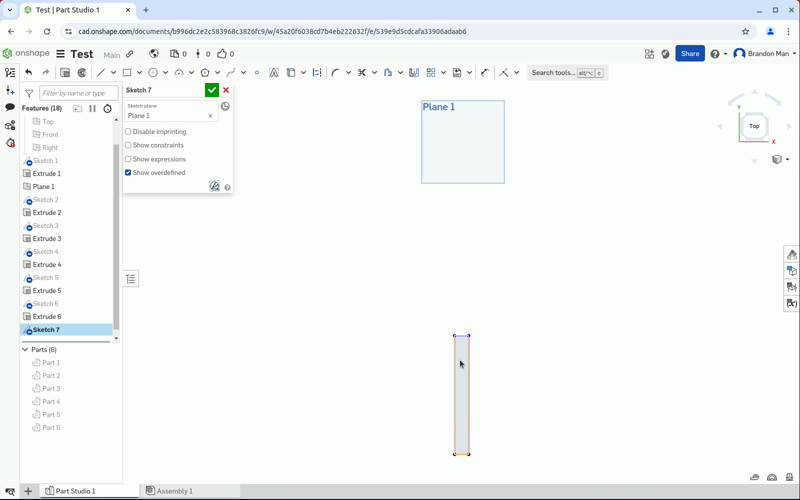
scroll(6)
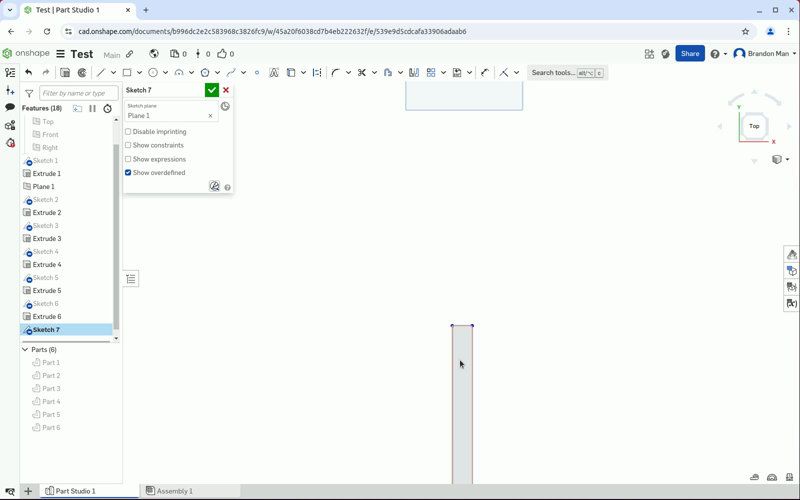
scroll(6)
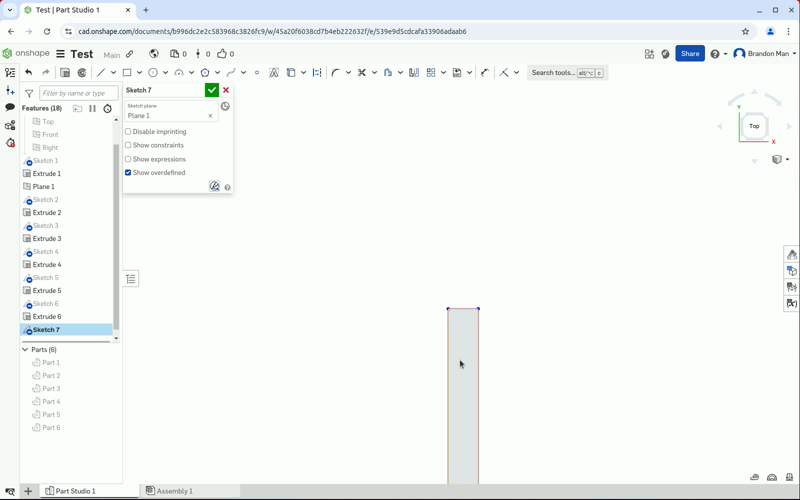
scroll(6)
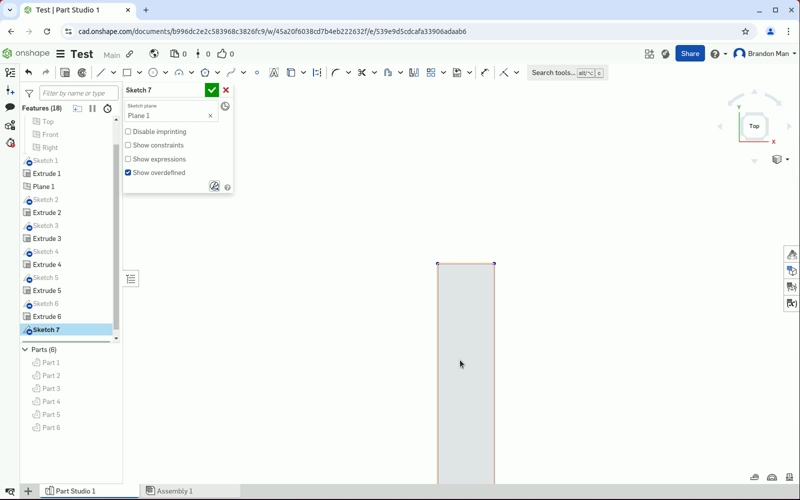
click(460, 359)
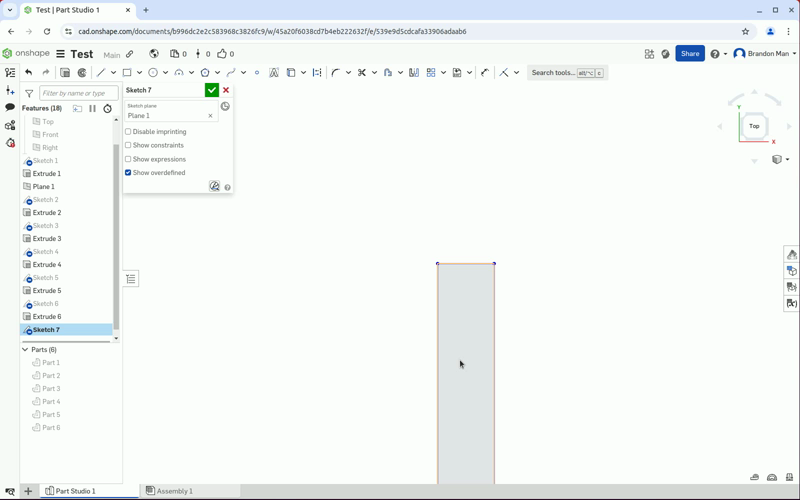
scroll(-6)
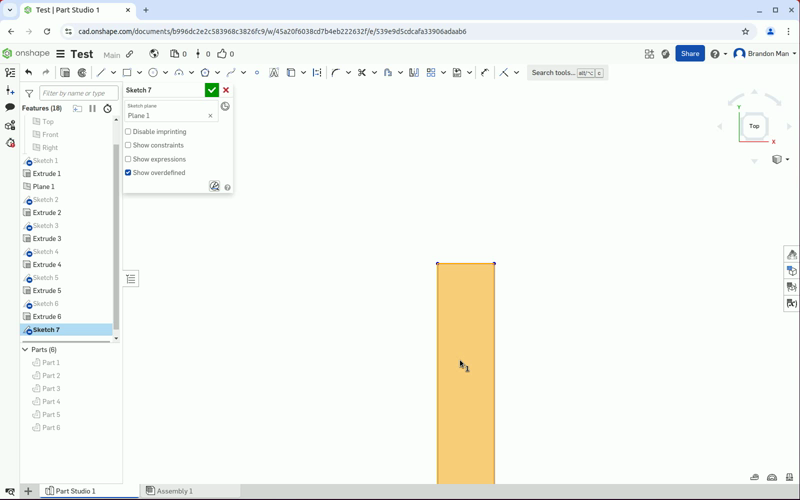
scroll(-6)
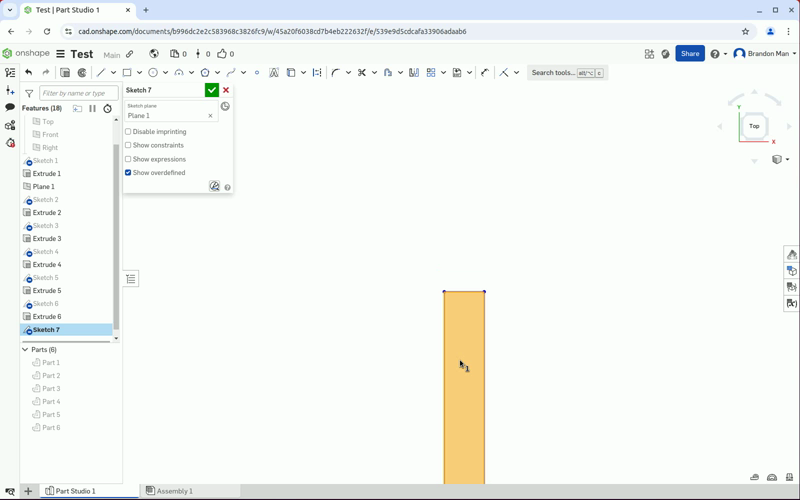
scroll(-6)
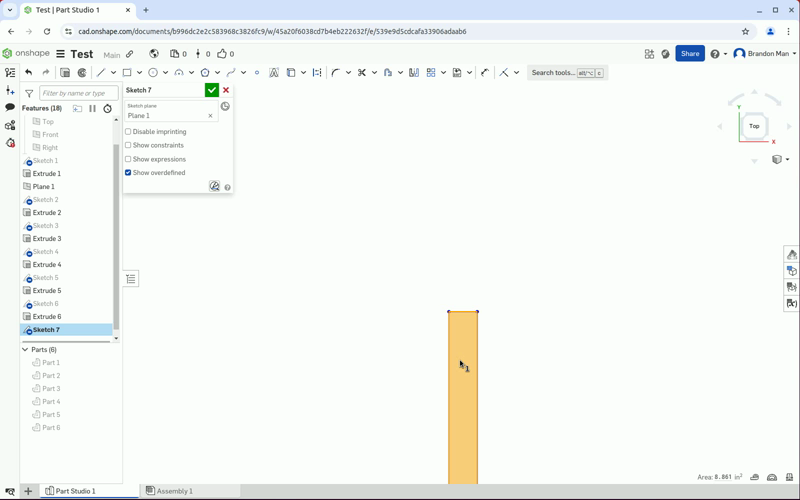
scroll(-6)
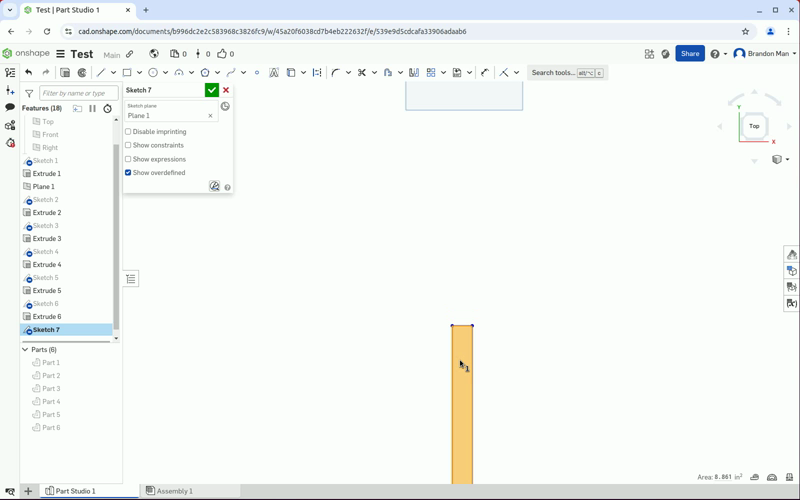
scroll(-6)
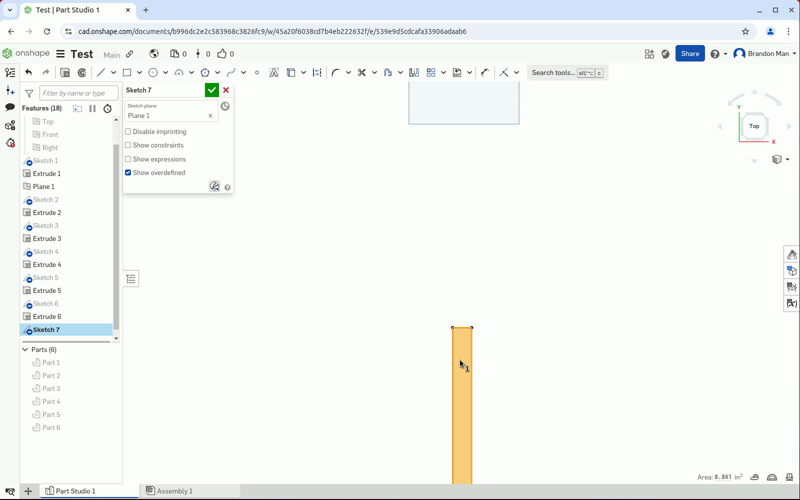
scroll(-6)
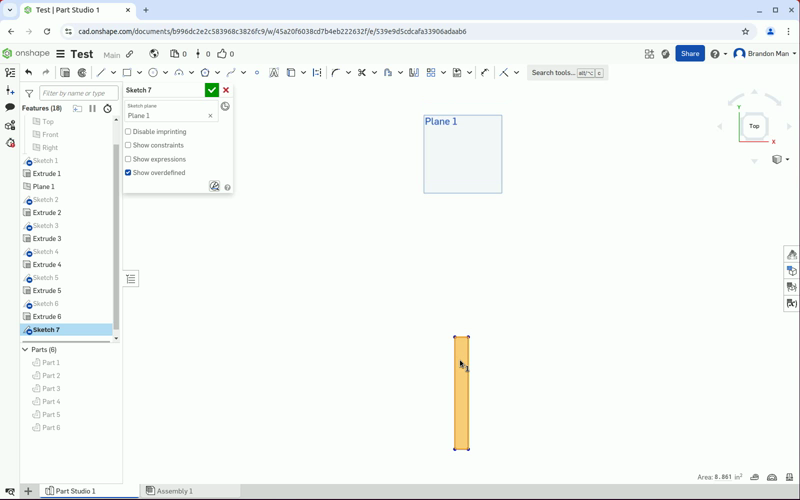
scroll(-6)
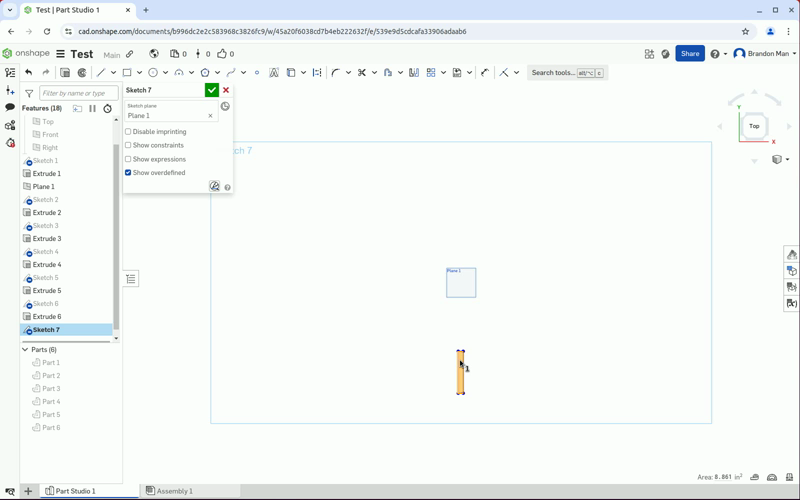
mouse_move(73, 352)
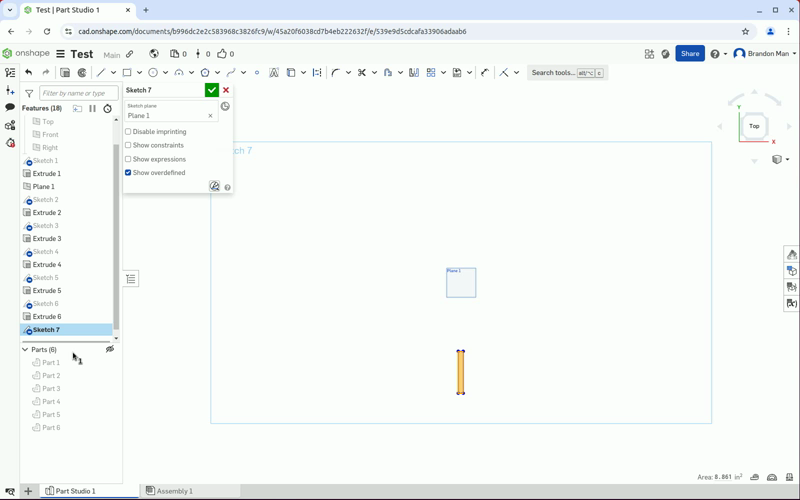
key(shift+y)
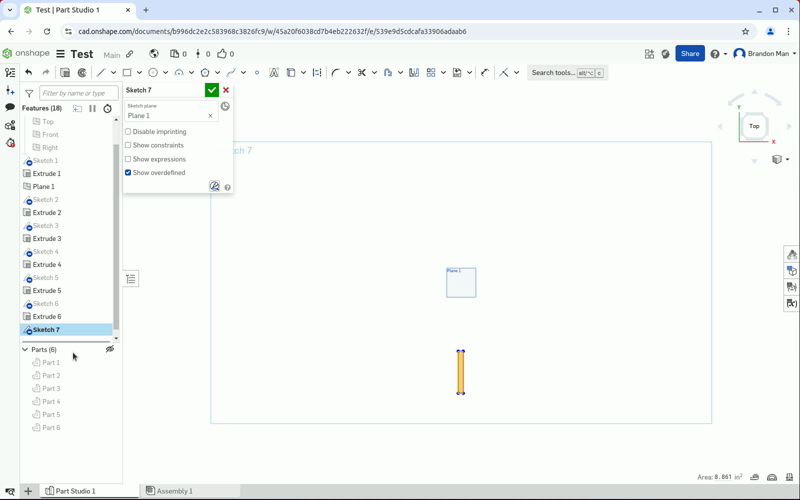
key(shift+e)
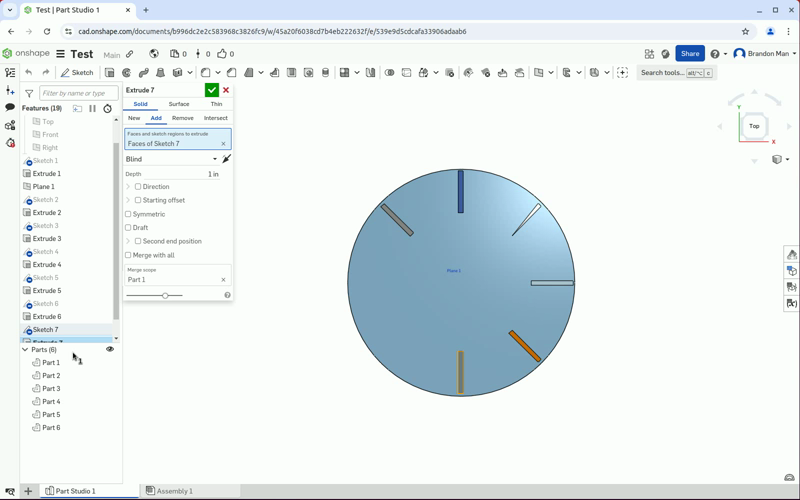
mouse_move(143, 106)
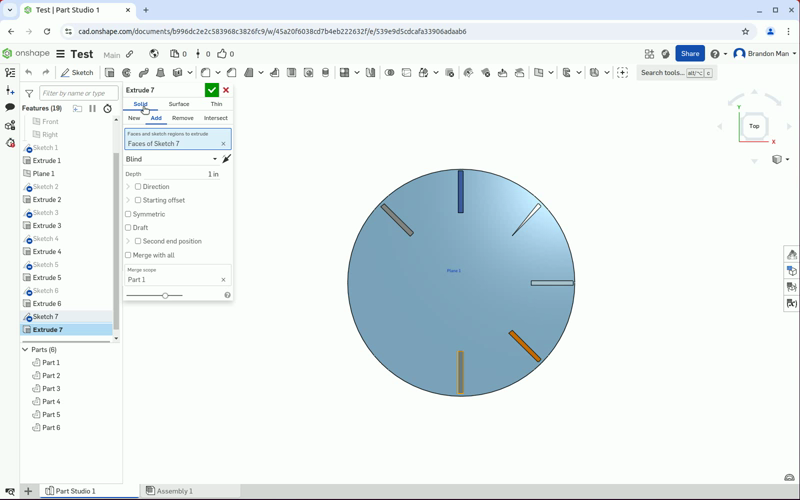
click(143, 106)
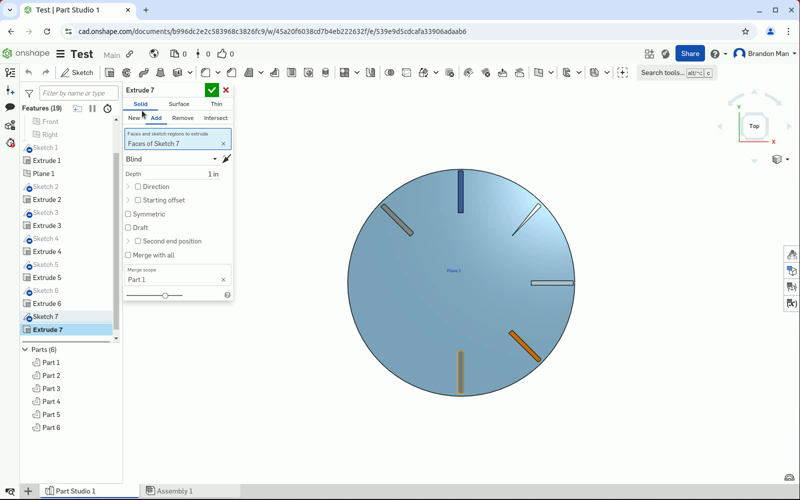
mouse_move(137, 120)
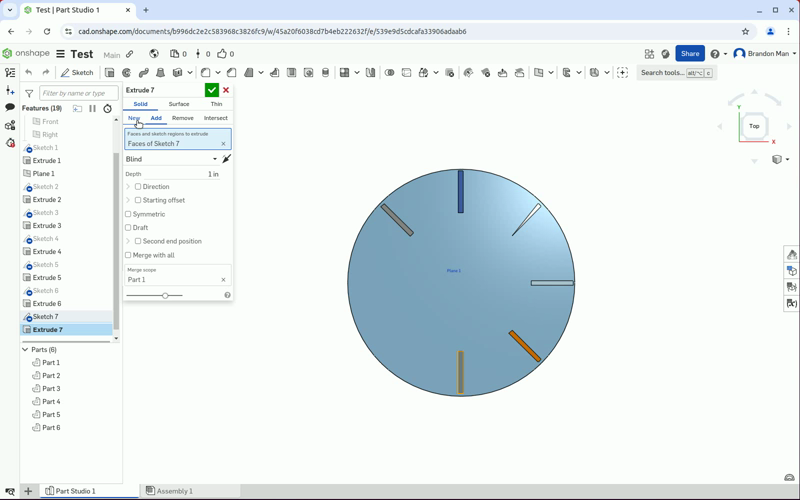
click(137, 120)
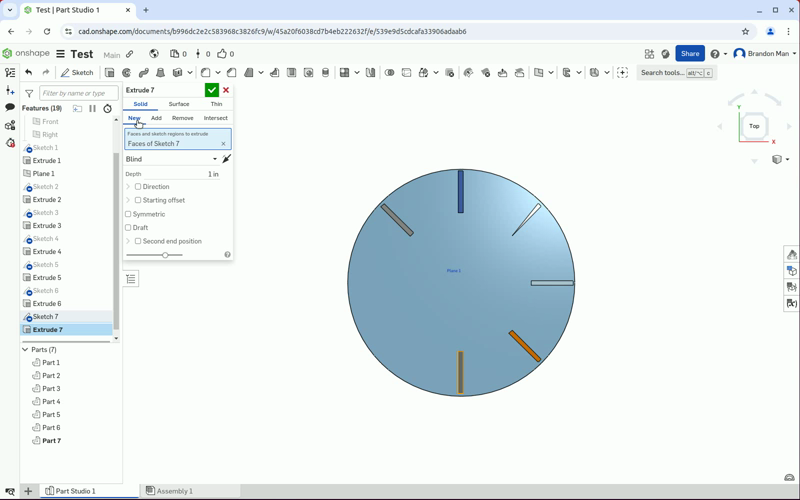
key(tab, 4)
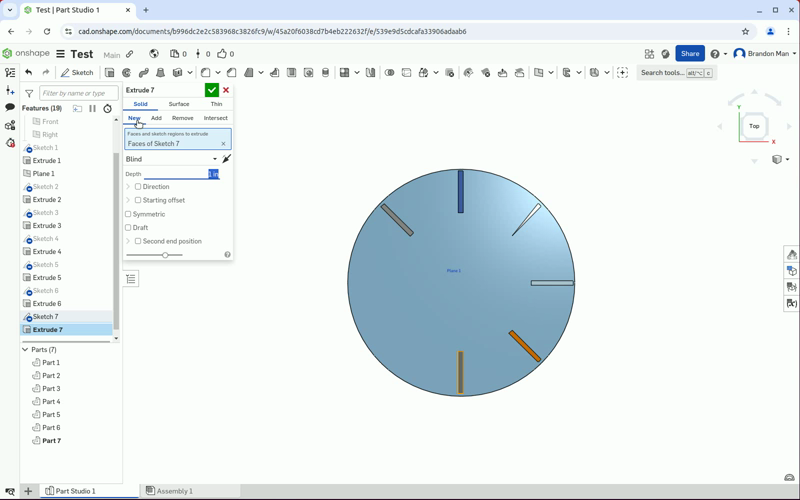
text(0.963)
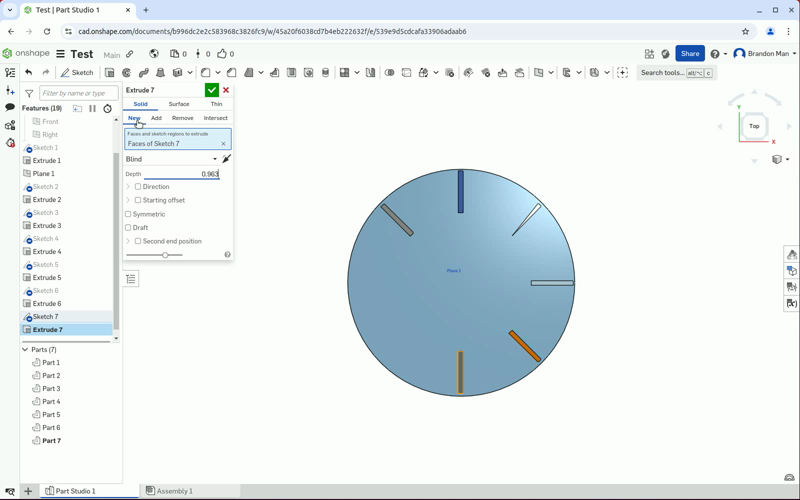
key(enter)
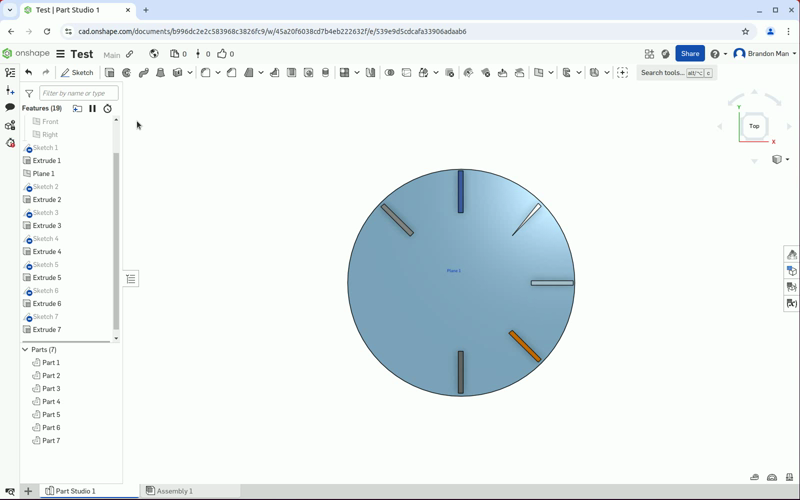
key(shift+h)
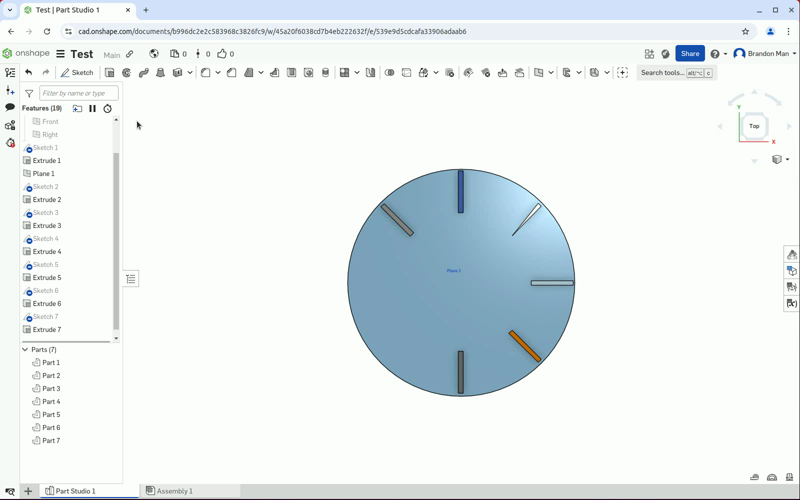
key(shift+h)
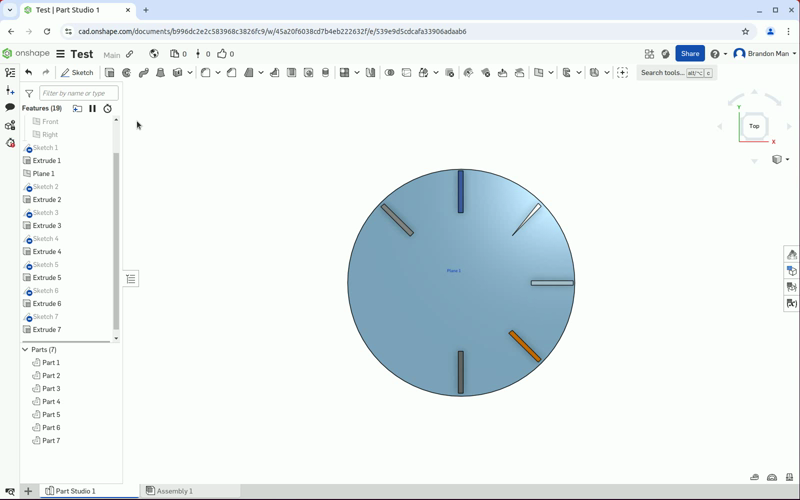
mouse_move(69, 150)
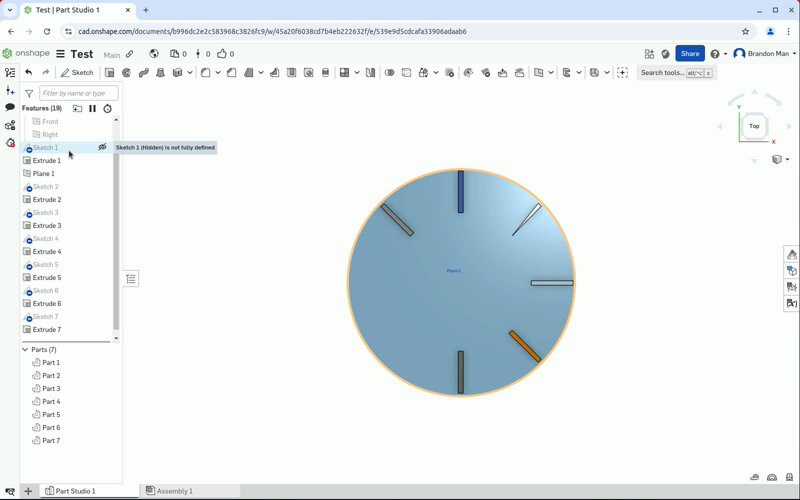
click(69, 150)
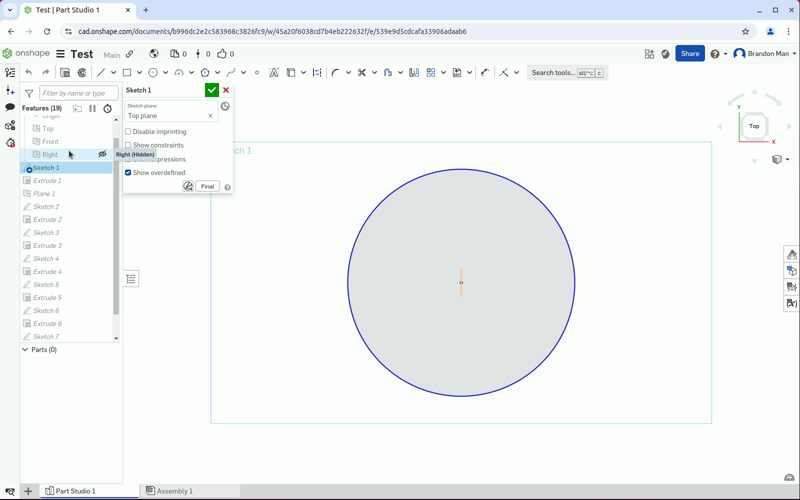
mouse_move(229, 92)
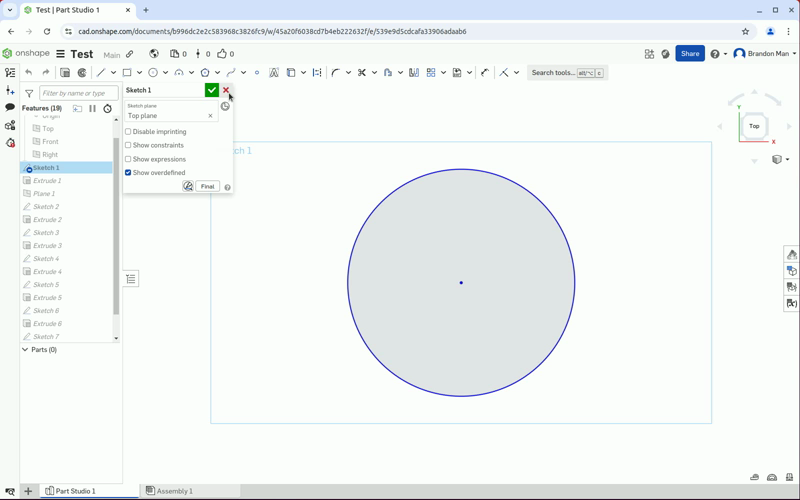
click(229, 92)
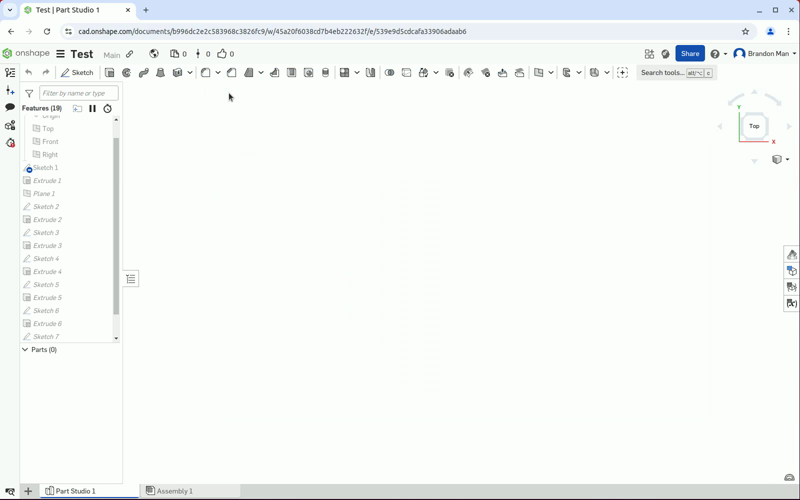
key(shift+s)
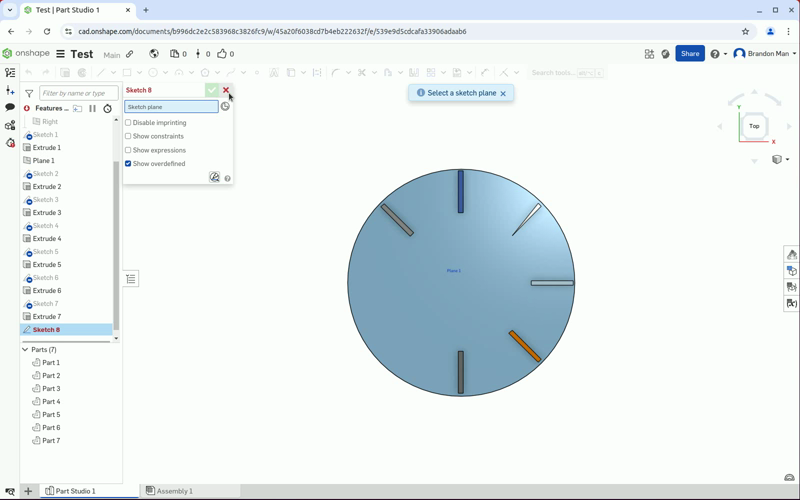
mouse_move(69, 163)
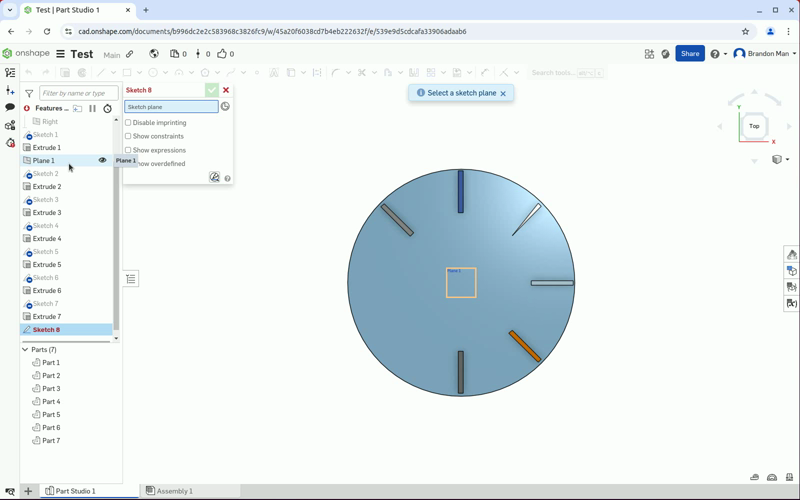
click(69, 163)
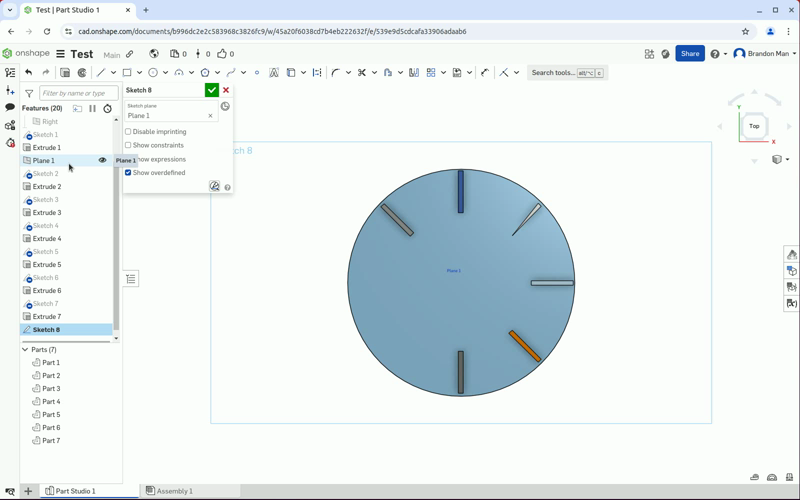
mouse_move(73, 352)
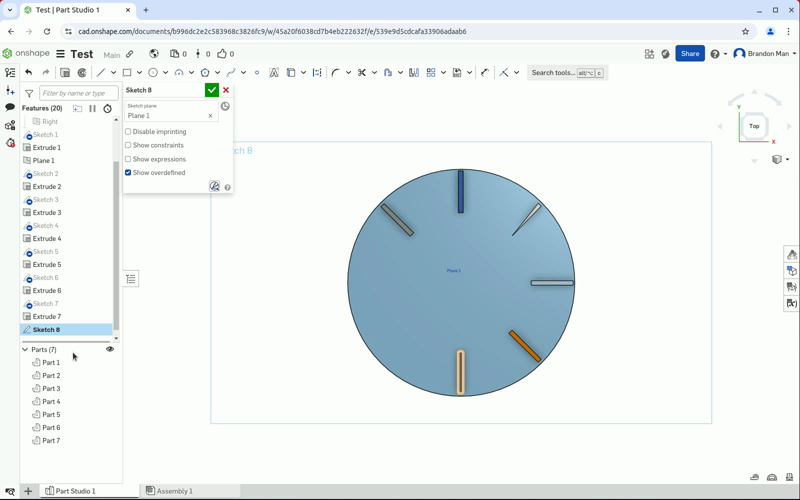
key(y)
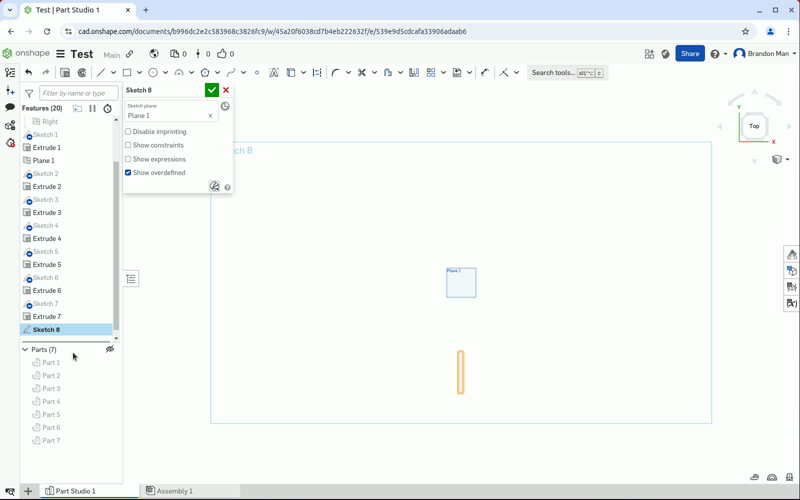
key(l)
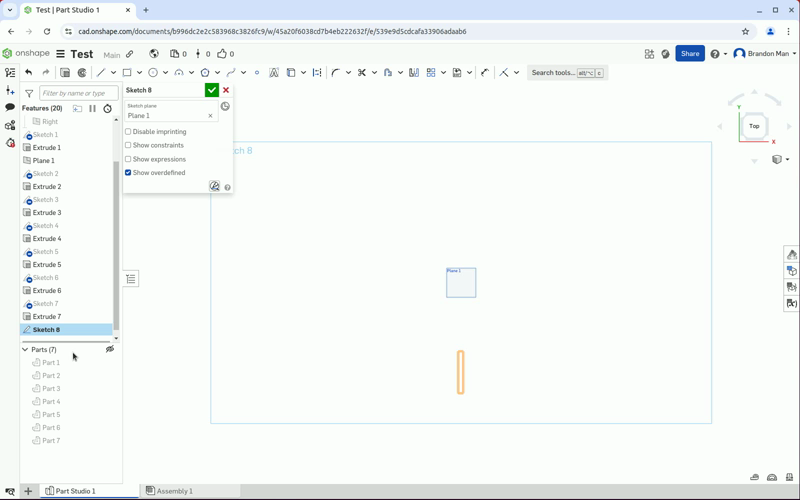
key_down(shift)
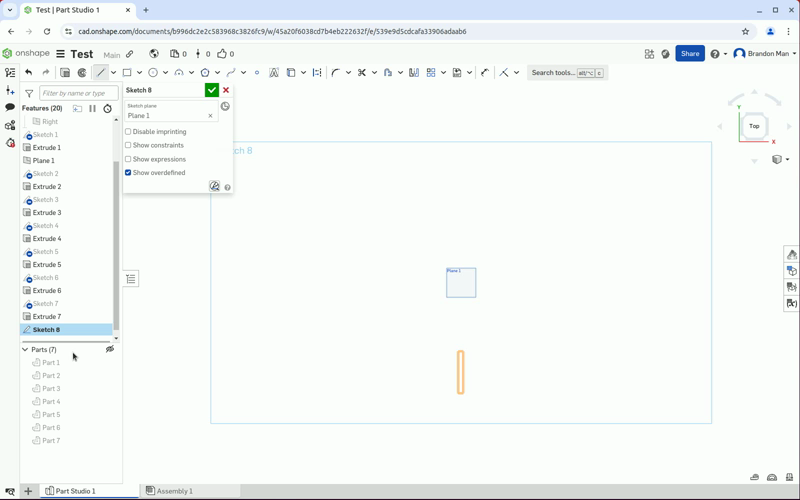
mouse_move(380, 359)
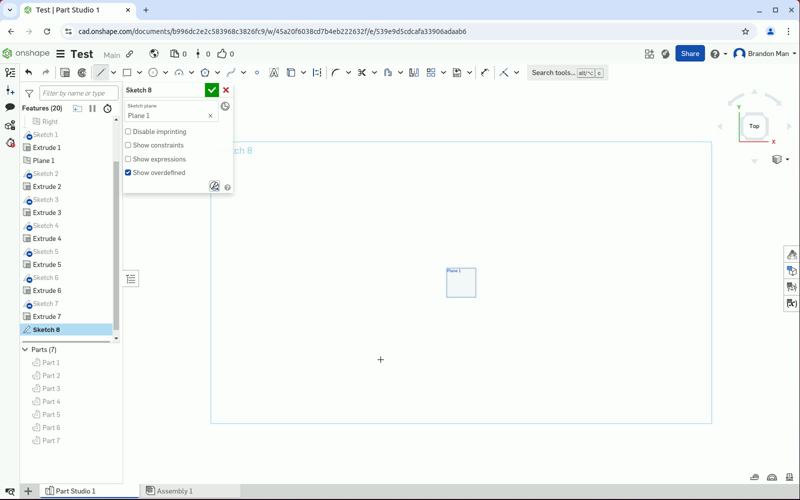
click(380, 359)
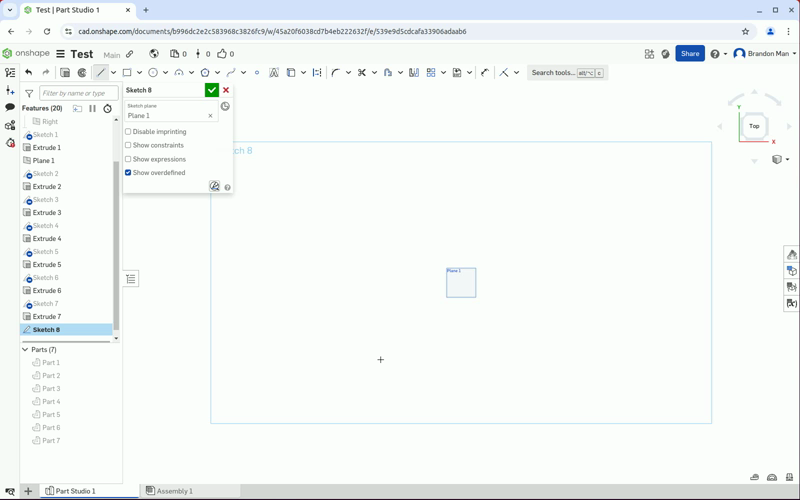
key_up(shift)
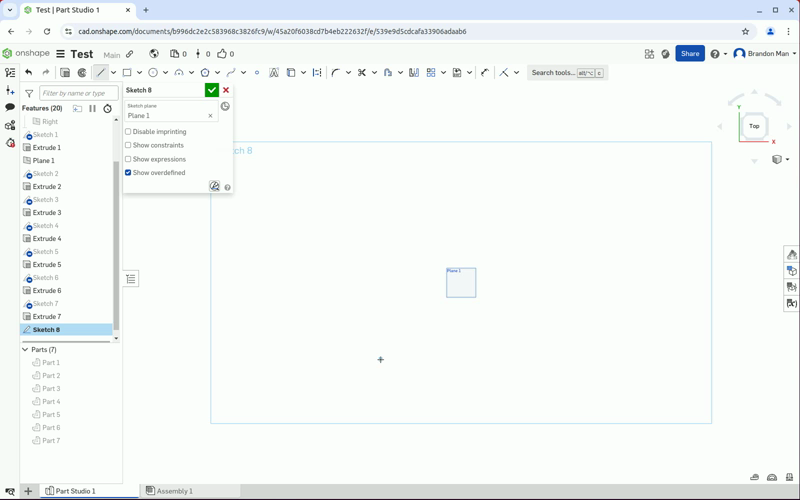
key_down(shift)
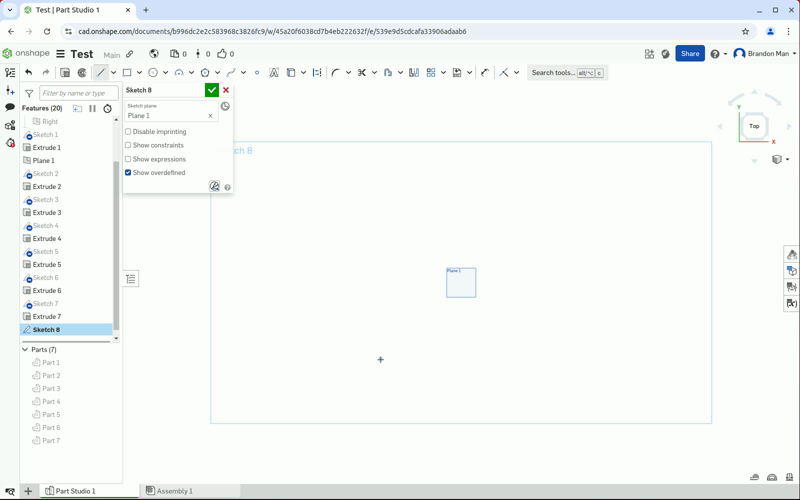
mouse_move(410, 359)
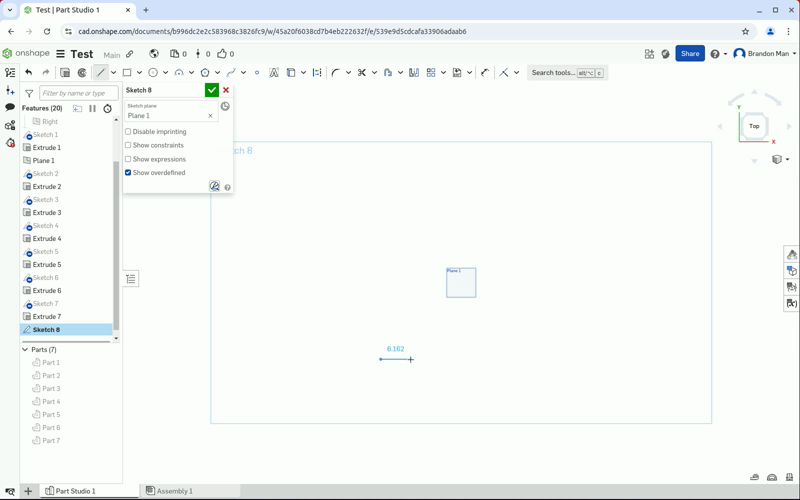
mouse_move(384, 362)
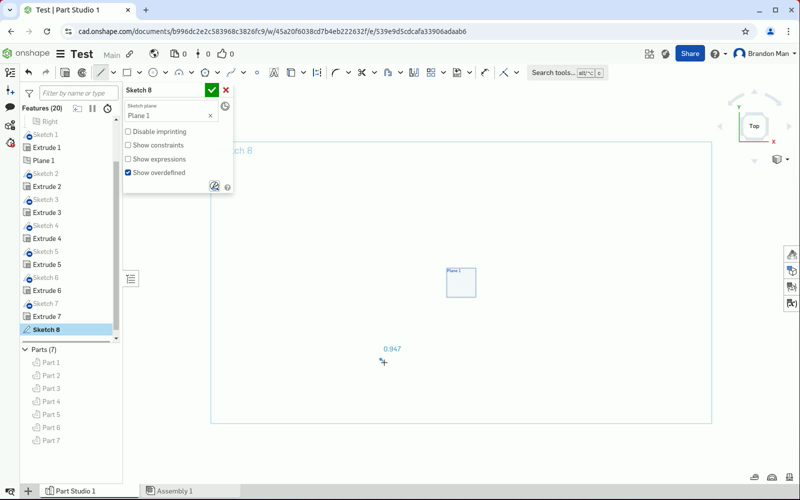
scroll(6)
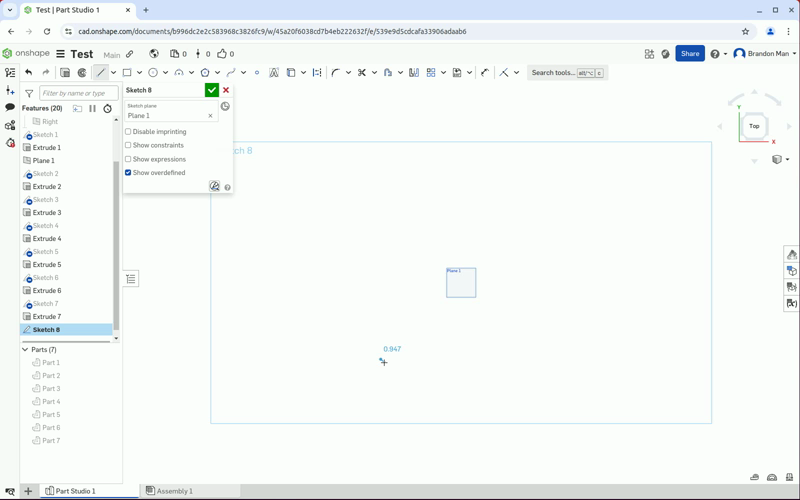
scroll(6)
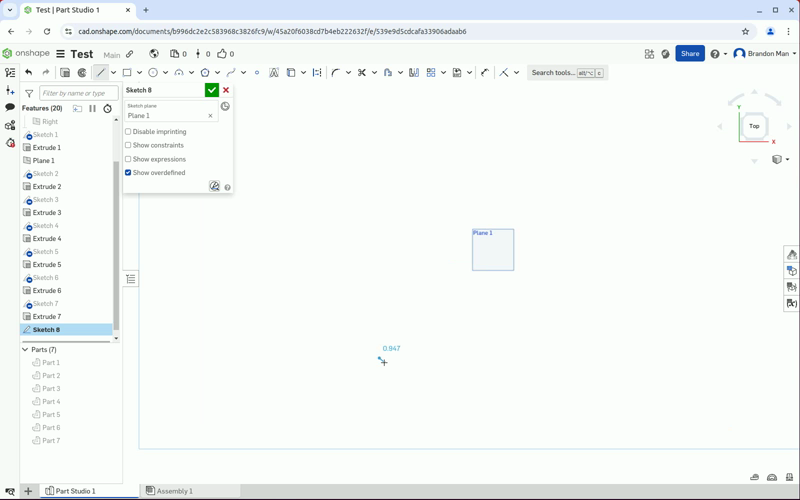
scroll(6)
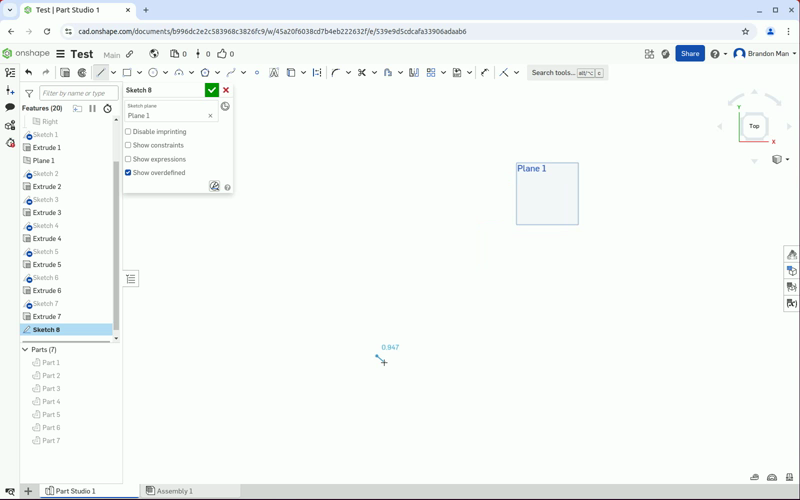
scroll(6)
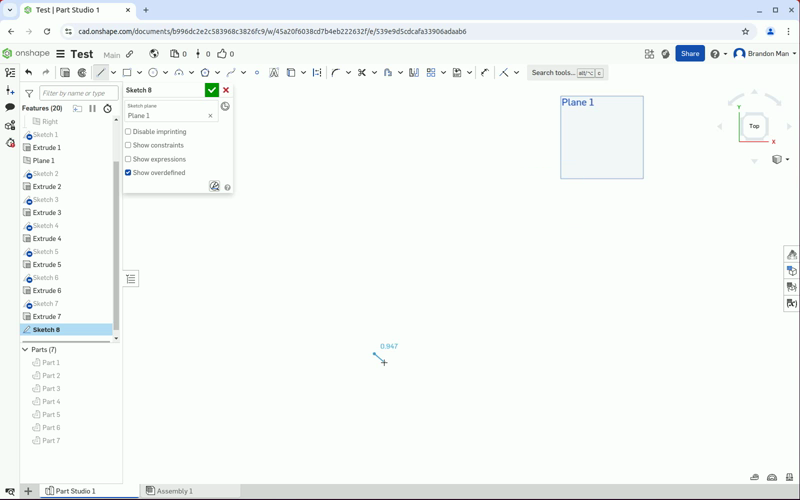
scroll(6)
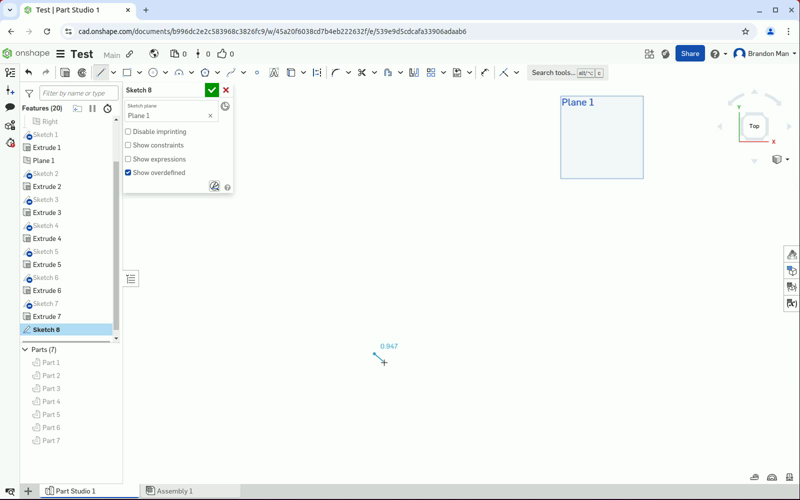
scroll(6)
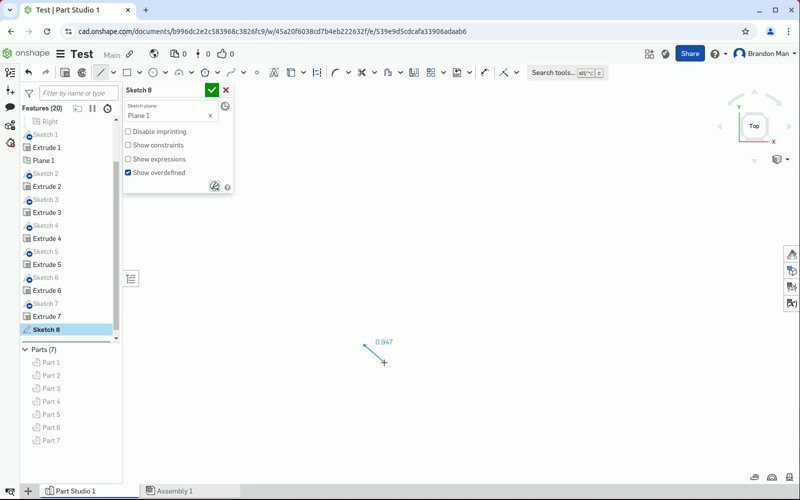
scroll(6)
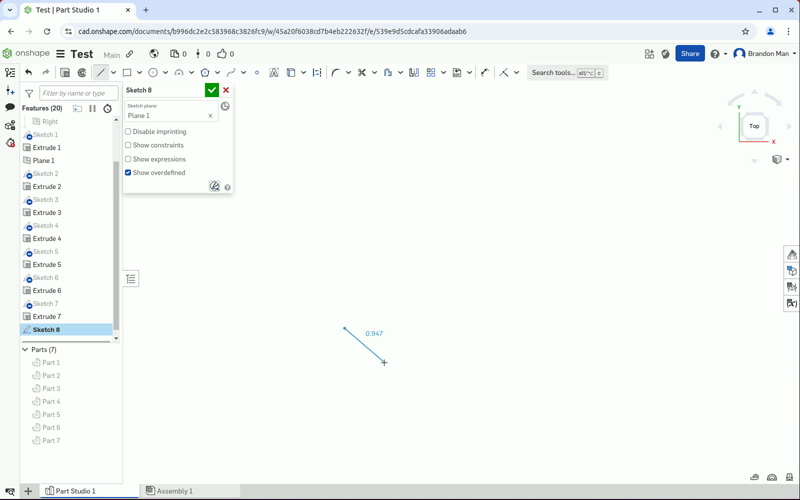
click(384, 362)
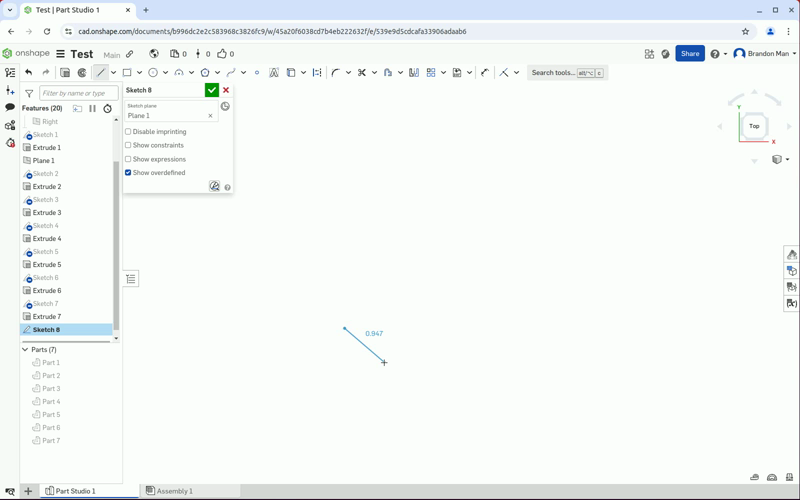
scroll(-6)
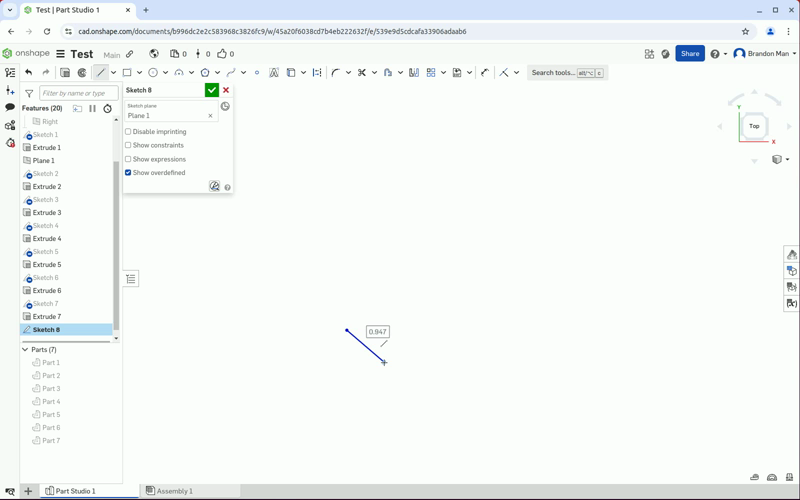
scroll(-6)
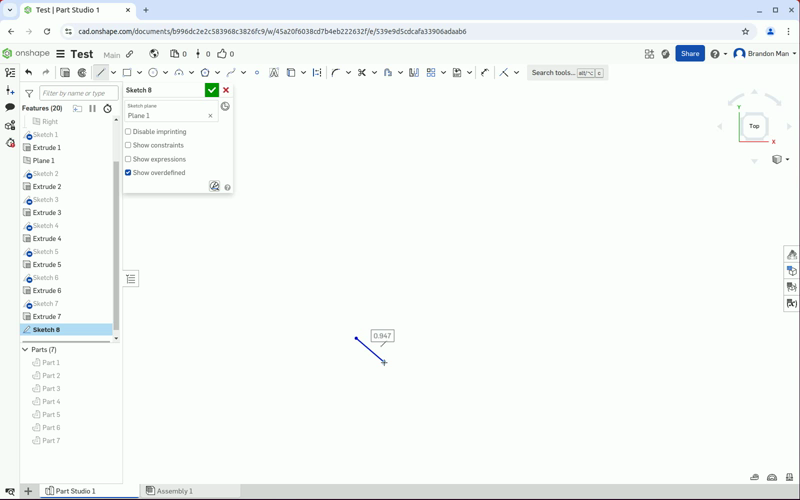
scroll(-6)
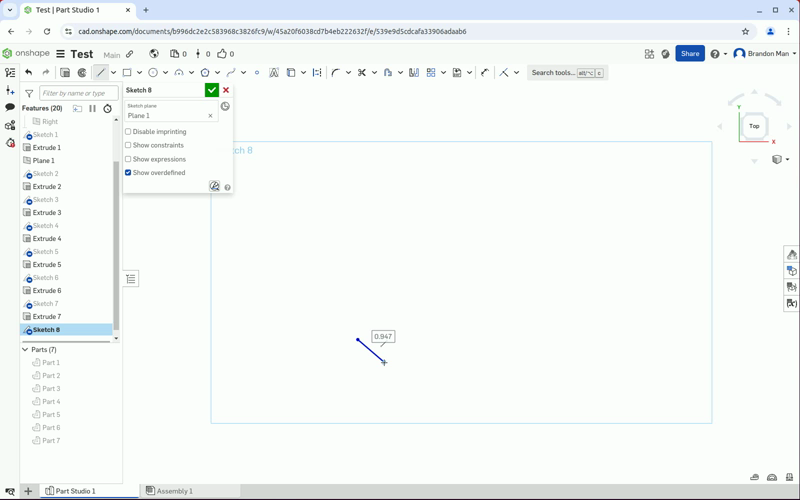
scroll(-6)
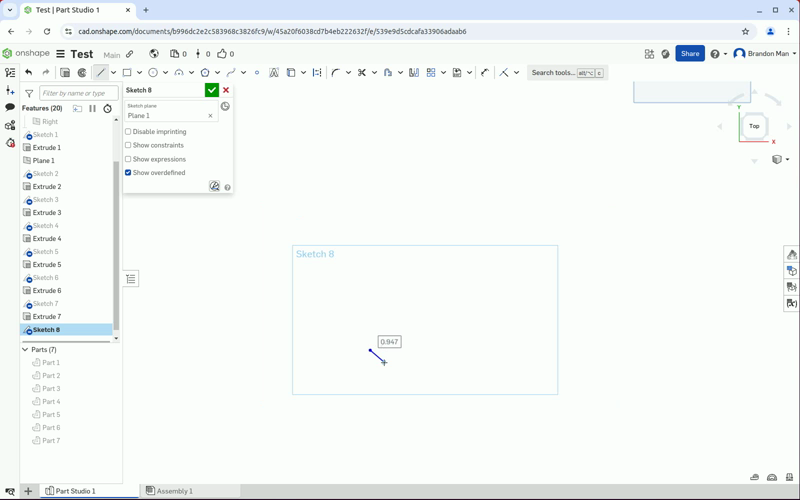
scroll(-6)
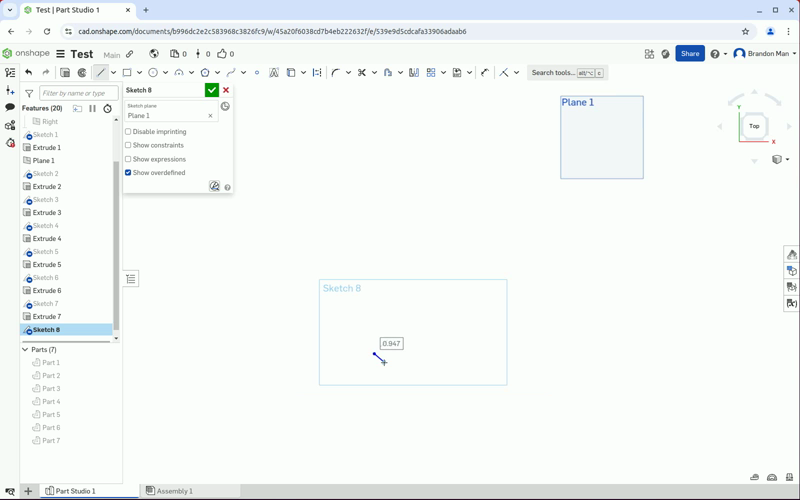
scroll(-6)
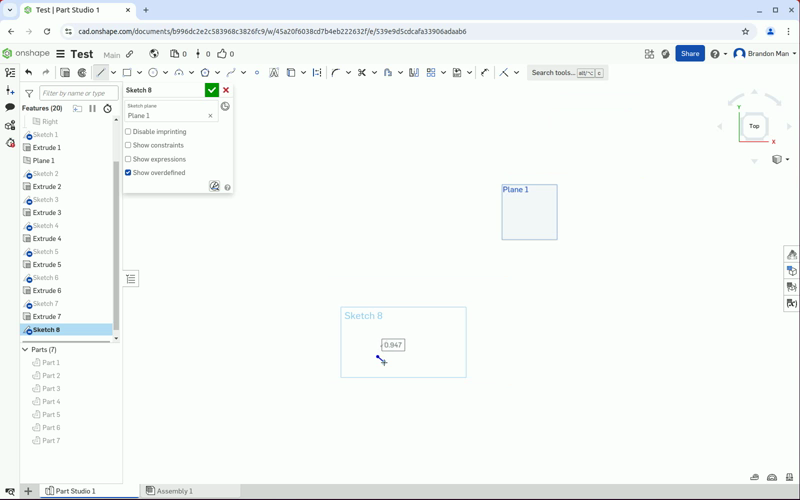
scroll(-6)
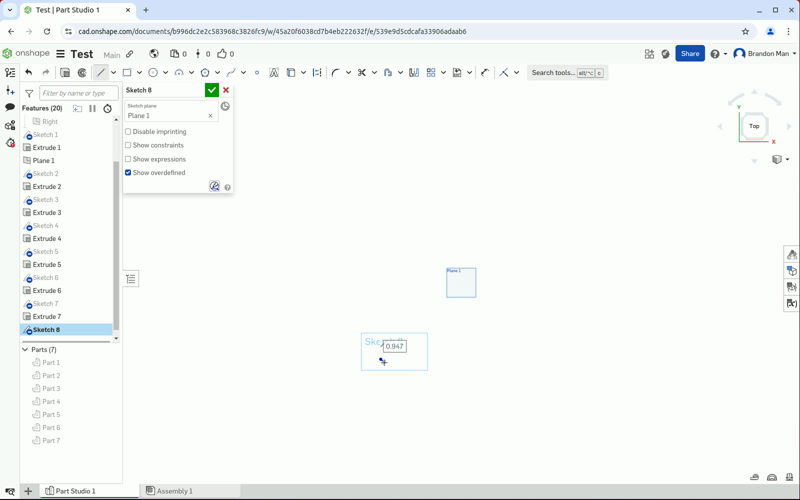
key_up(shift)
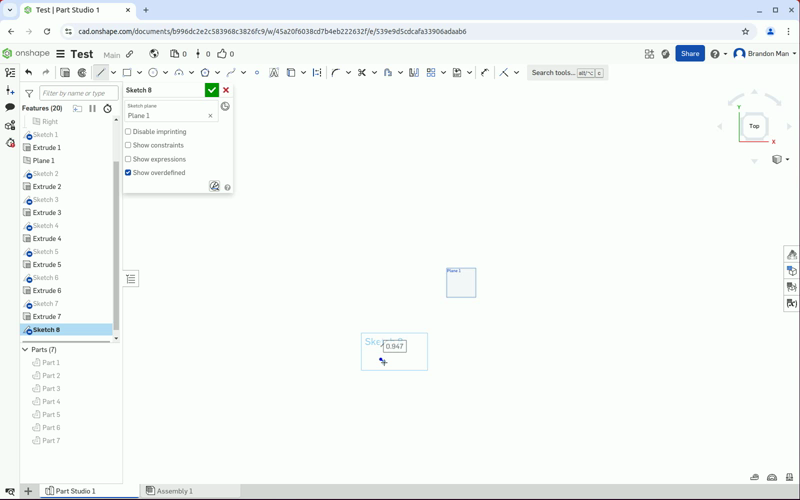
key_down(shift)
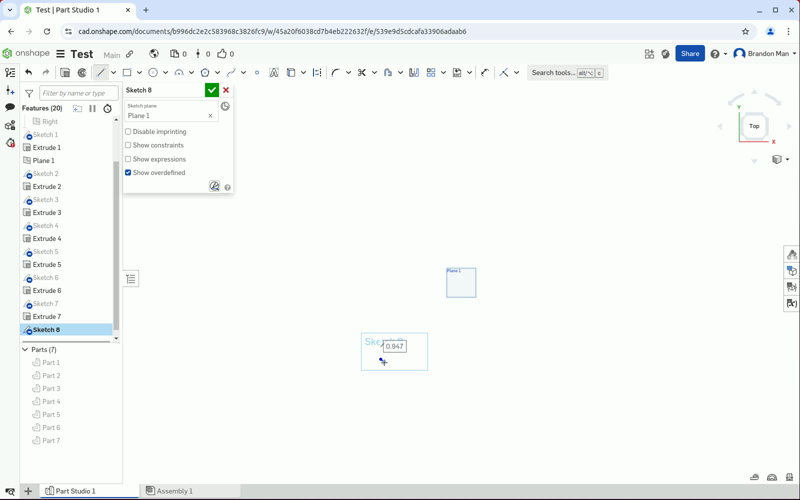
mouse_move(414, 362)
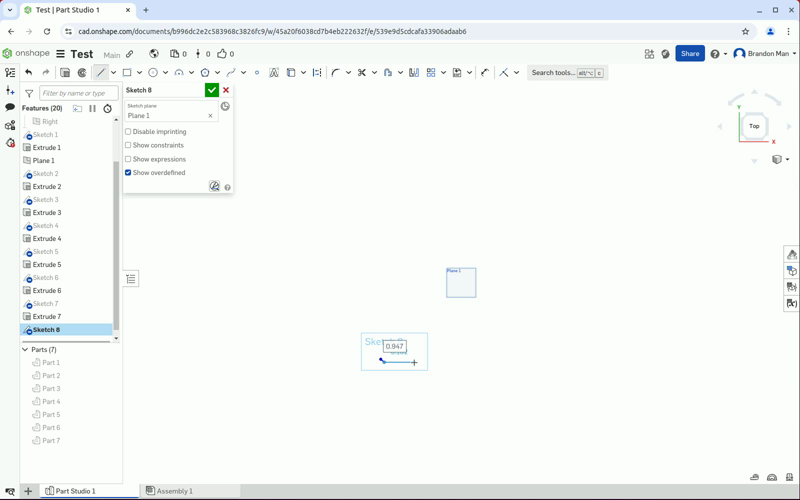
mouse_move(413, 333)
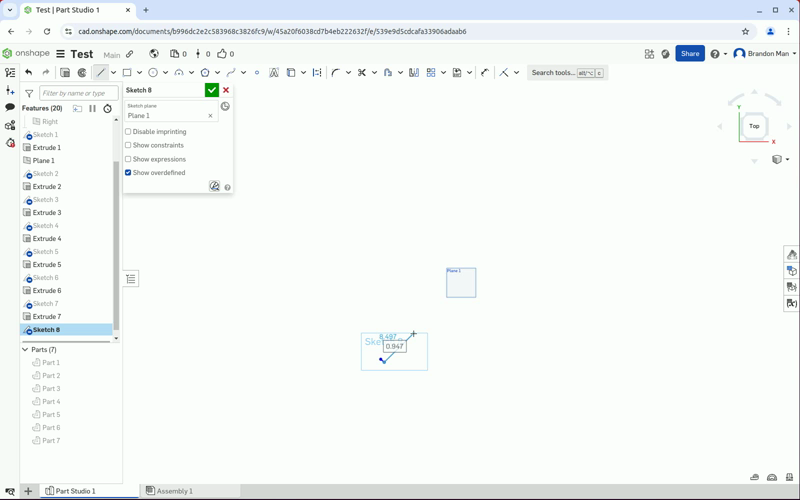
click(413, 333)
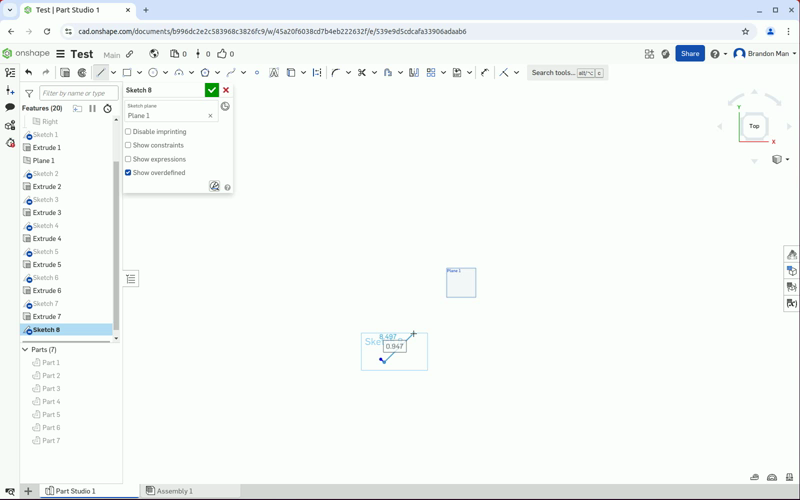
key_up(shift)
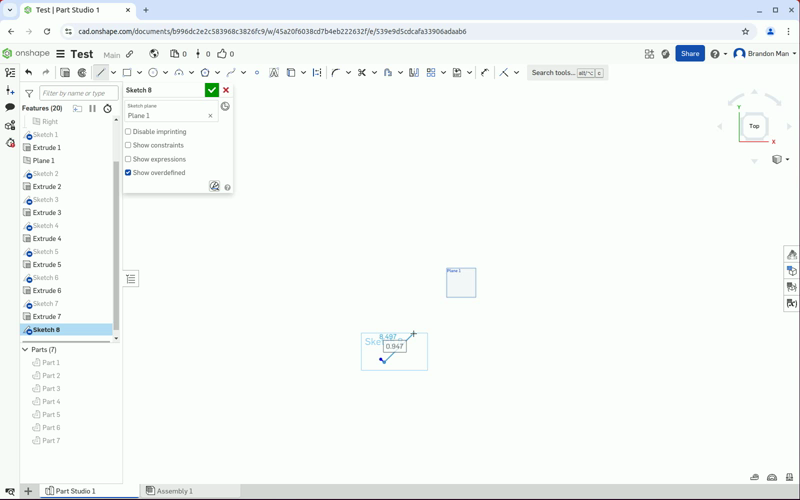
key_down(shift)
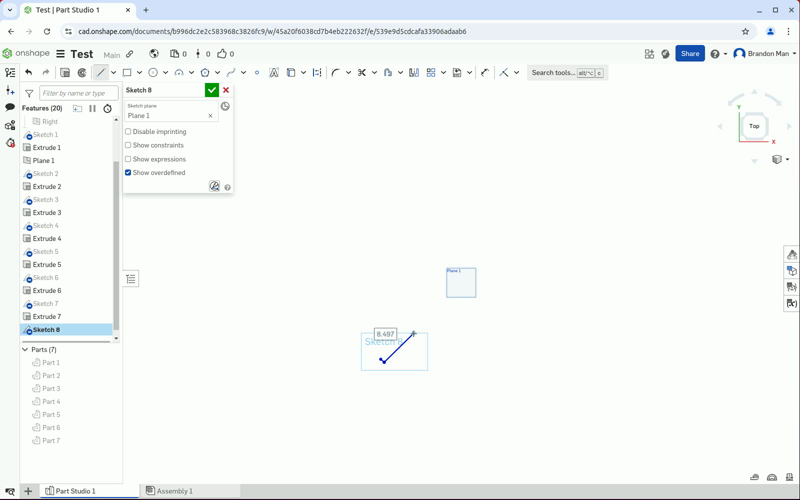
mouse_move(443, 333)
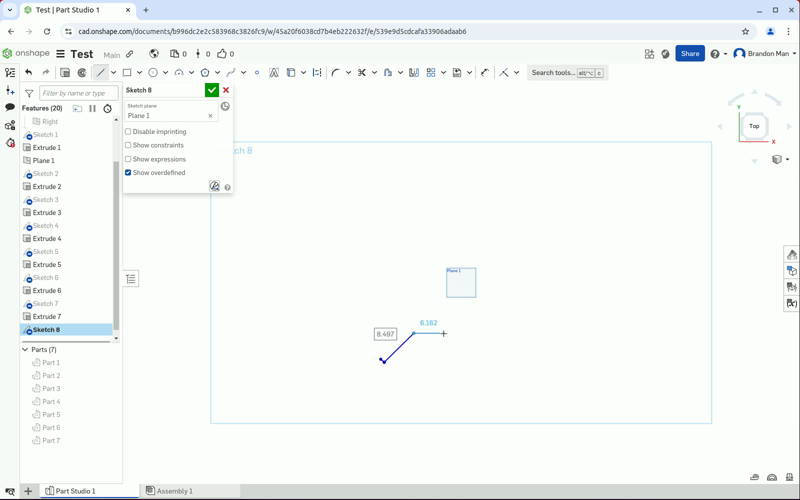
mouse_move(410, 329)
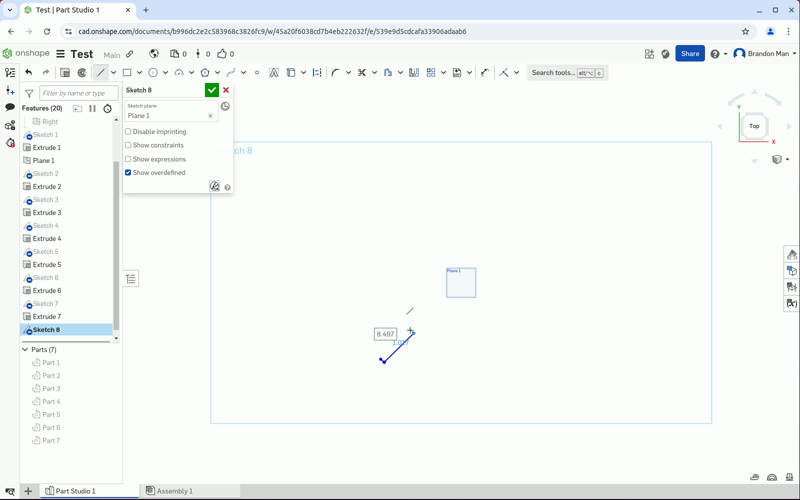
scroll(6)
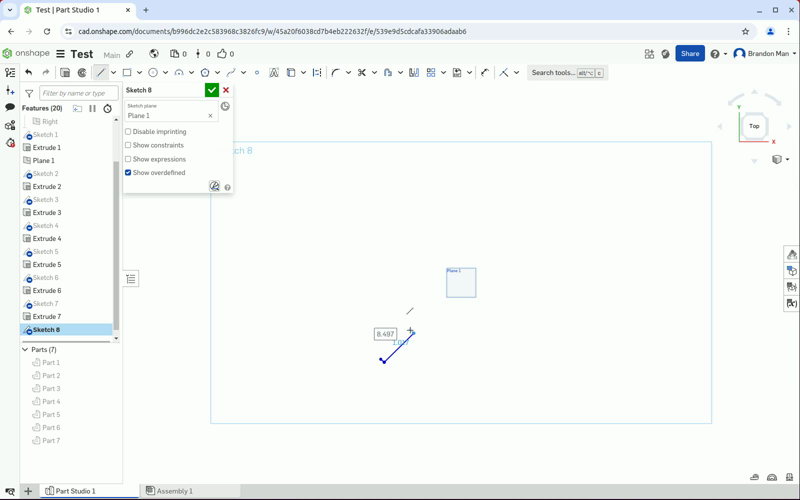
scroll(6)
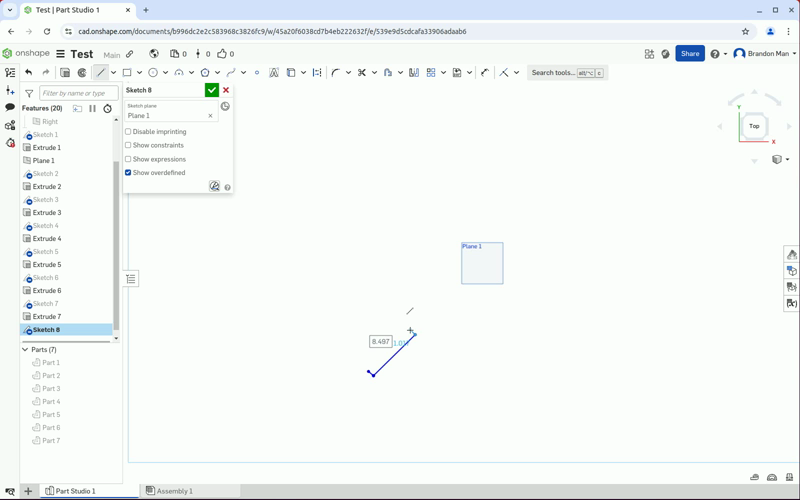
scroll(6)
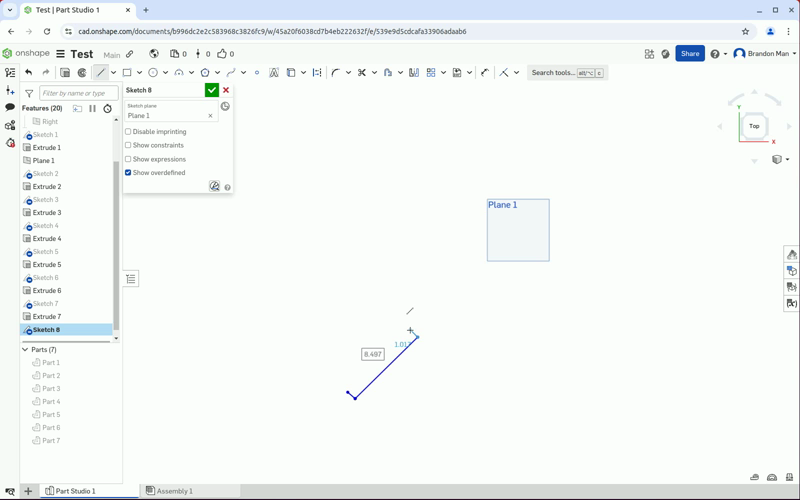
scroll(6)
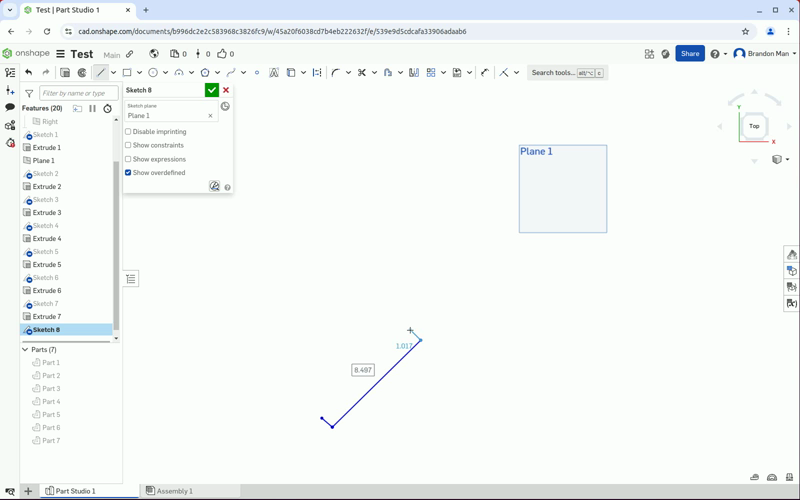
scroll(6)
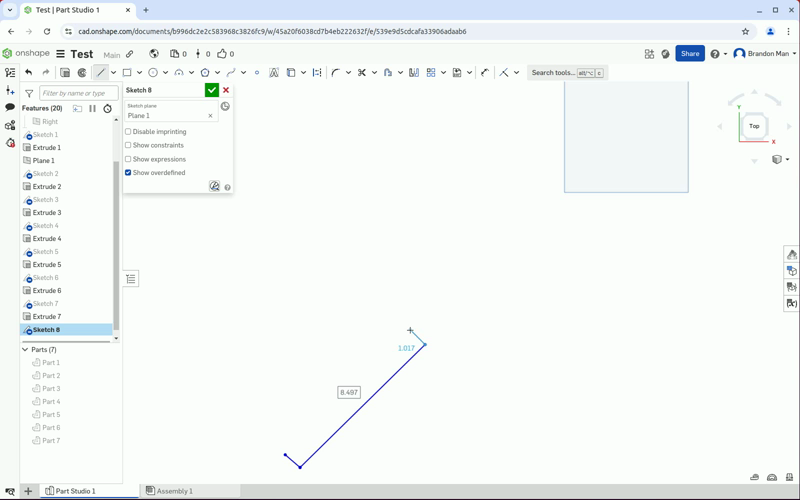
scroll(6)
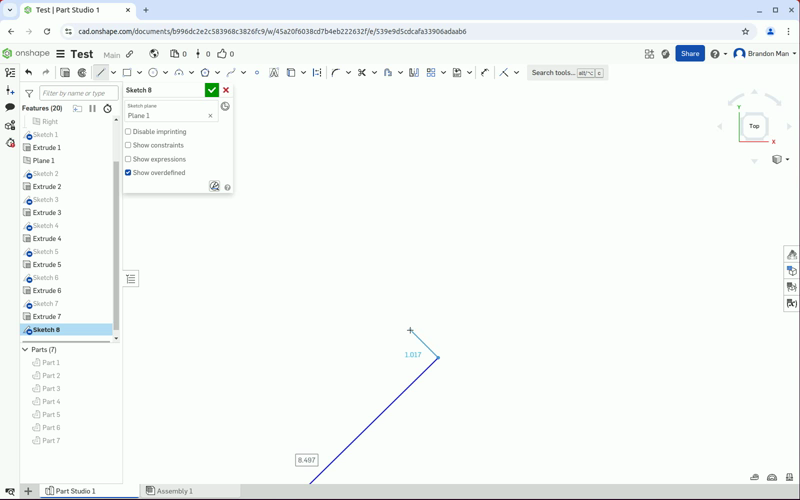
scroll(6)
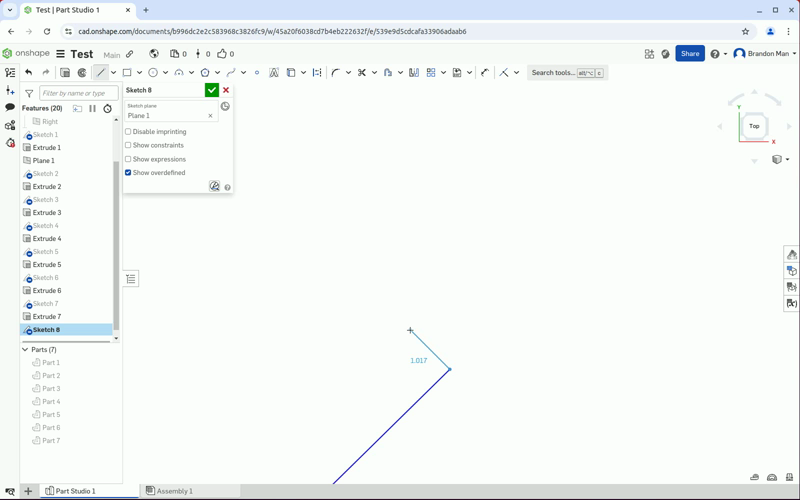
click(410, 329)
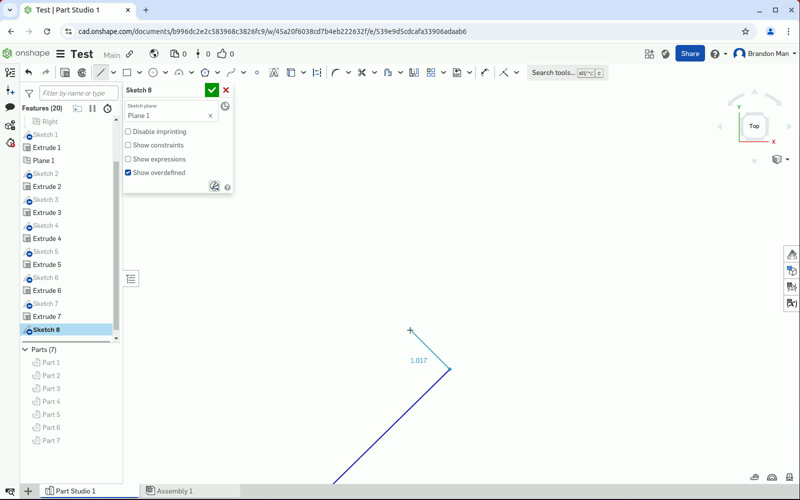
scroll(-6)
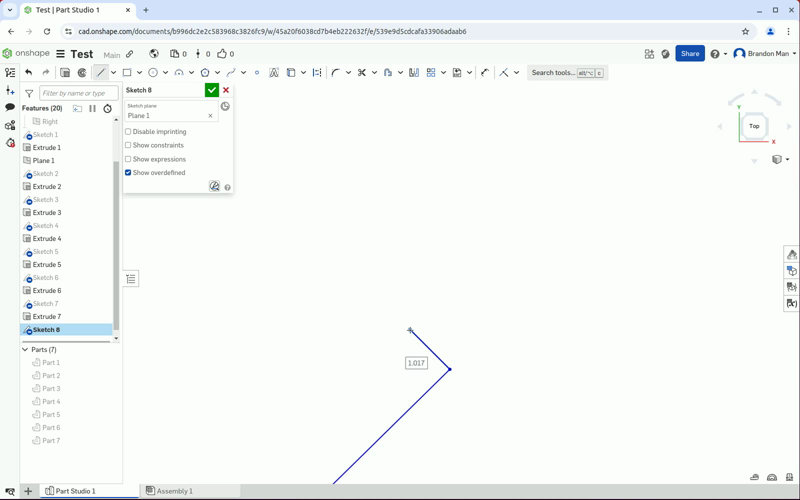
scroll(-6)
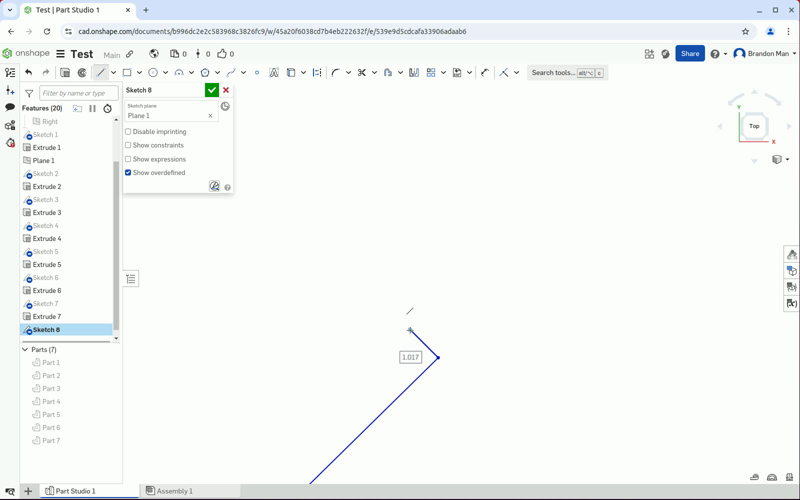
scroll(-6)
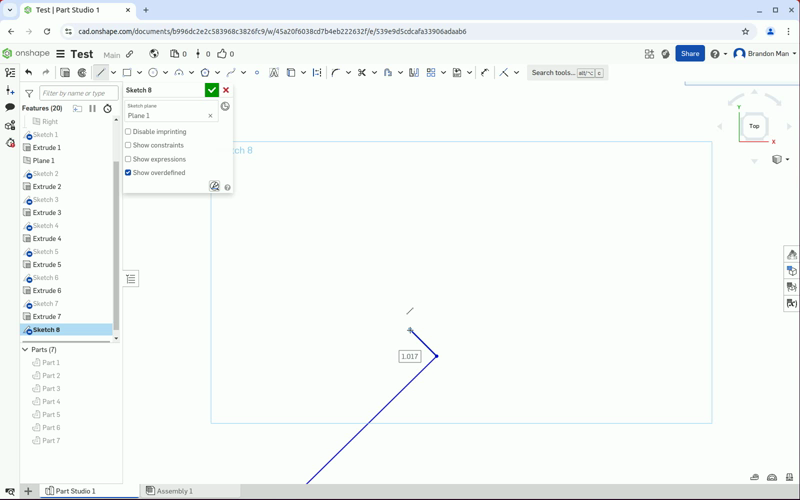
scroll(-6)
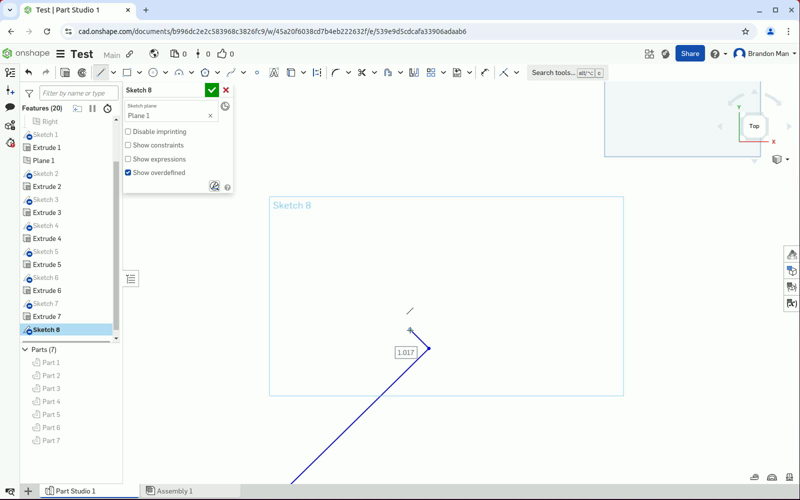
scroll(-6)
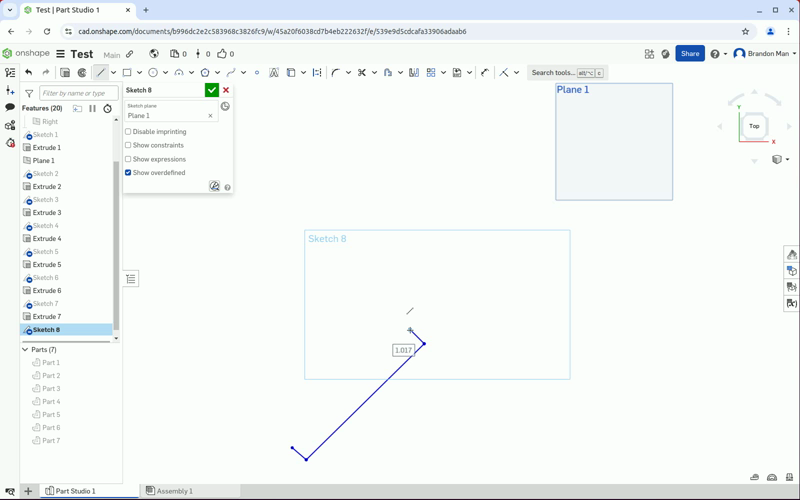
scroll(-6)
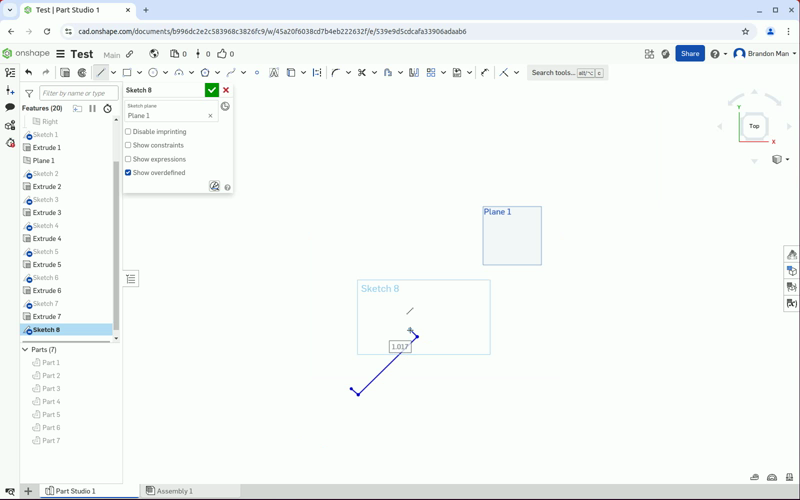
scroll(-6)
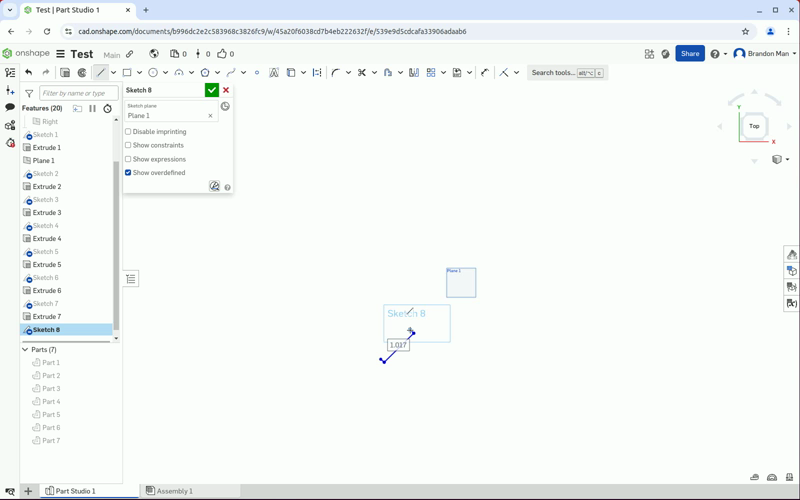
key_up(shift)
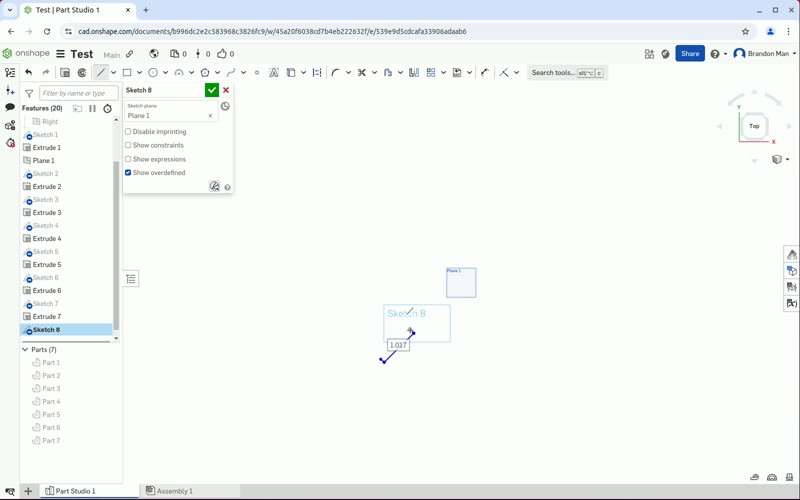
mouse_move(440, 329)
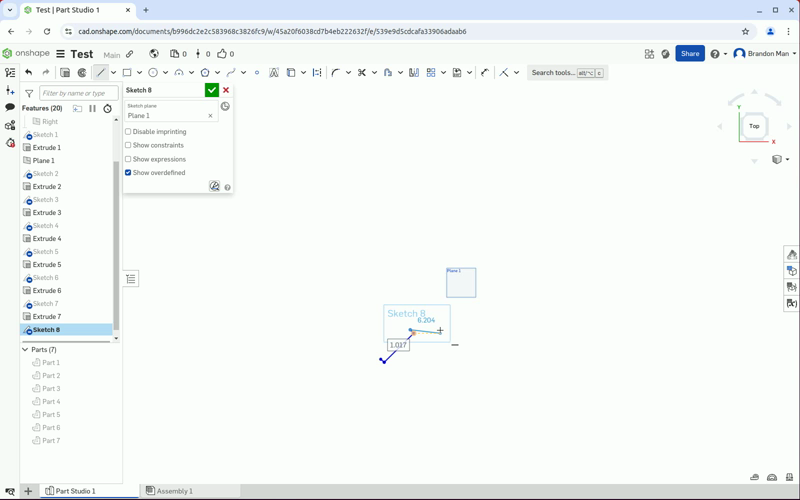
key_down(shift)
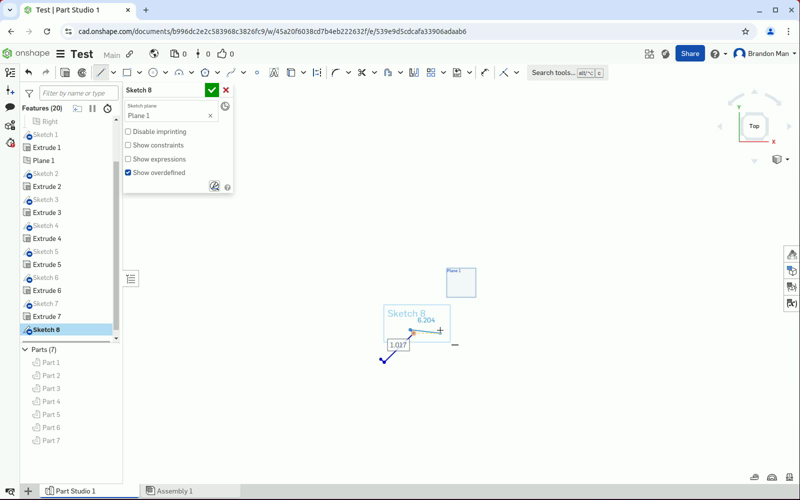
mouse_move(380, 359)
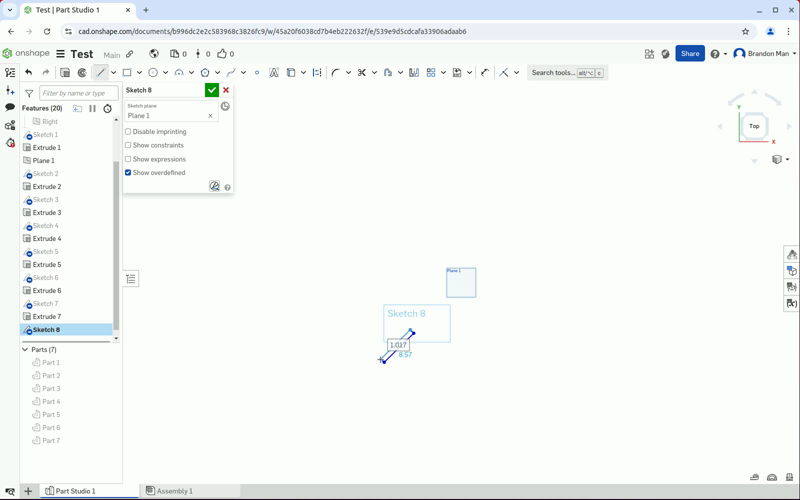
scroll(6)
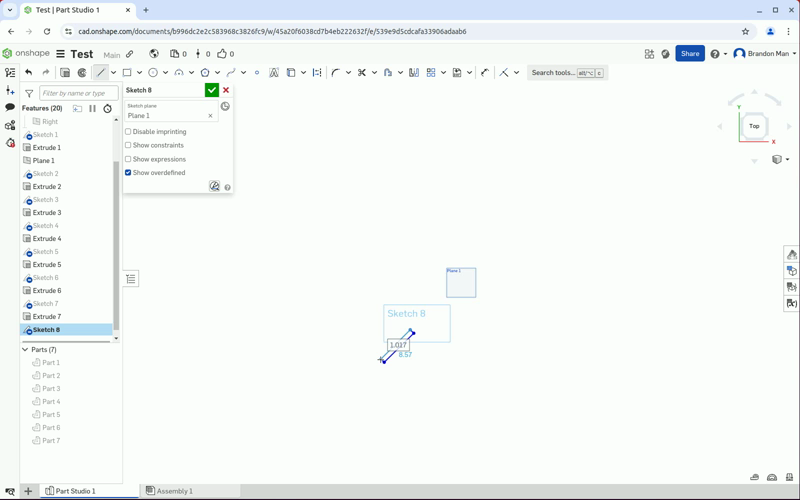
scroll(6)
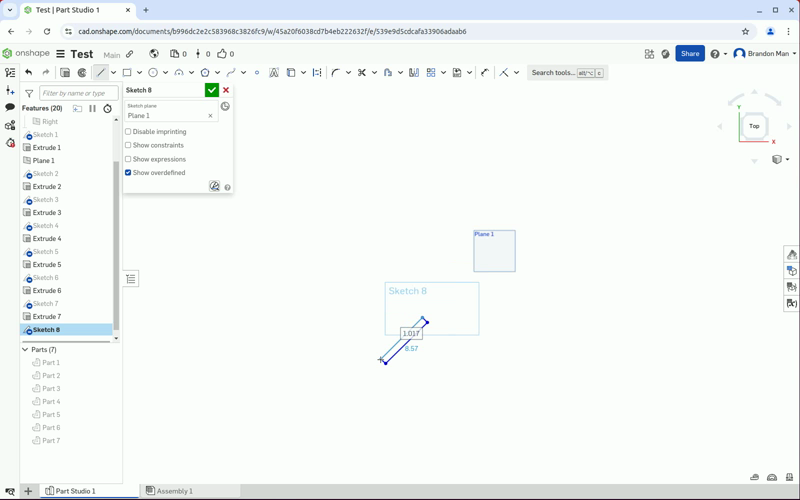
scroll(6)
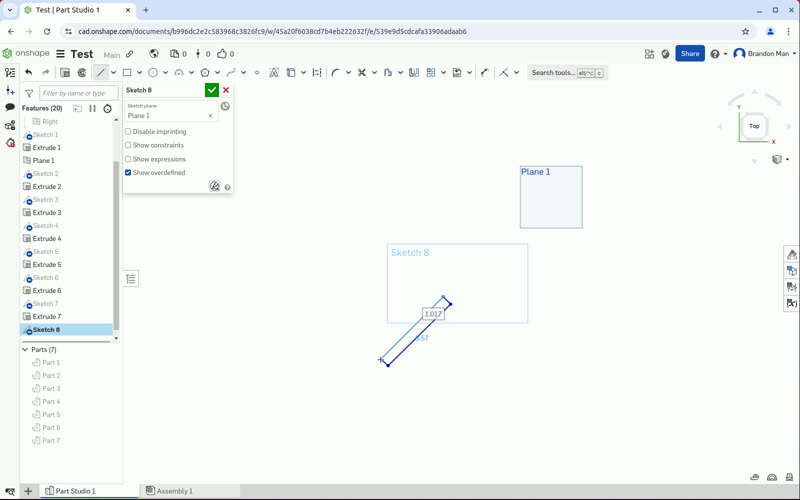
scroll(6)
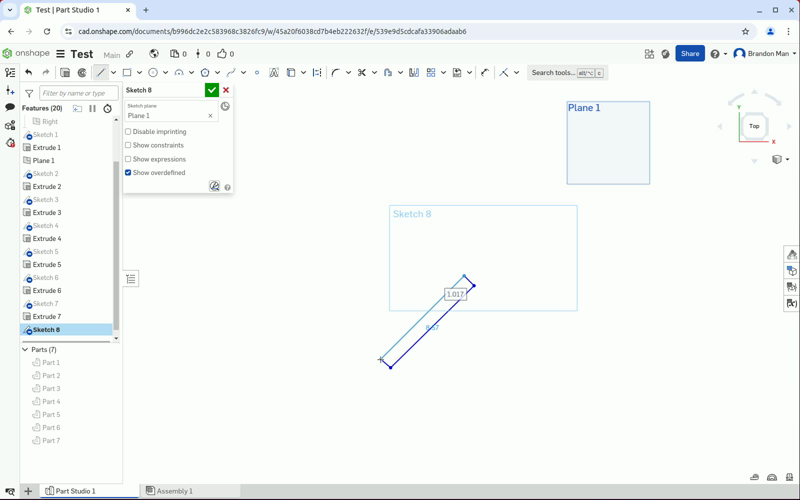
scroll(6)
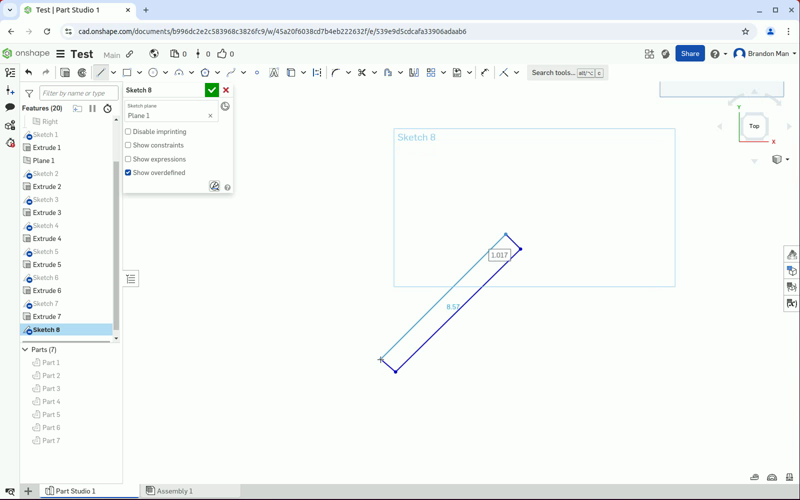
scroll(6)
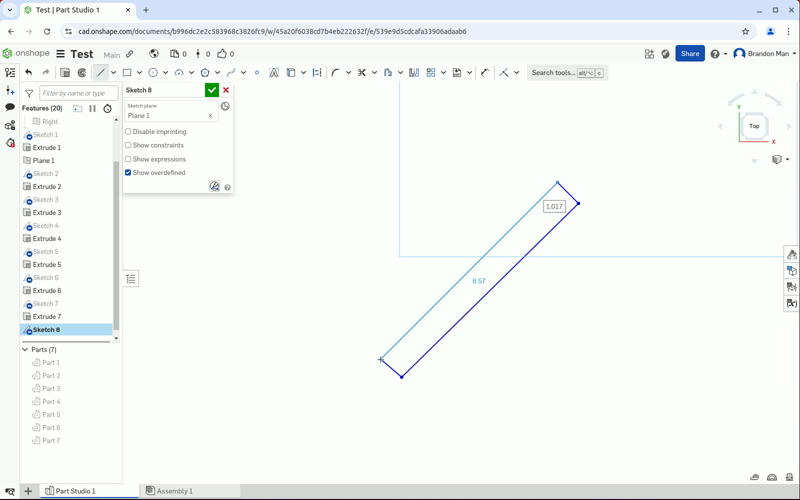
scroll(6)
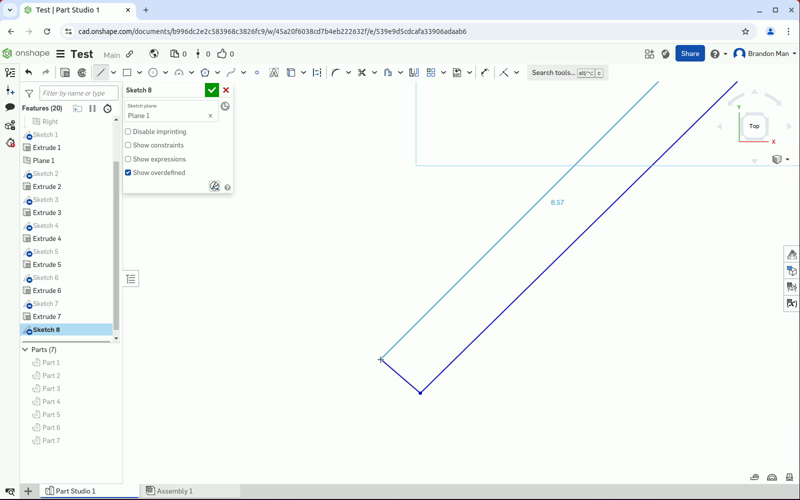
key_up(shift)
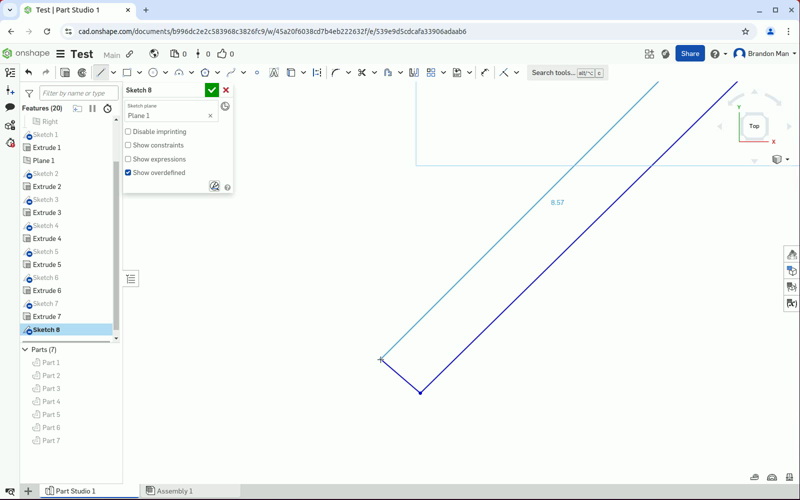
click(380, 359)
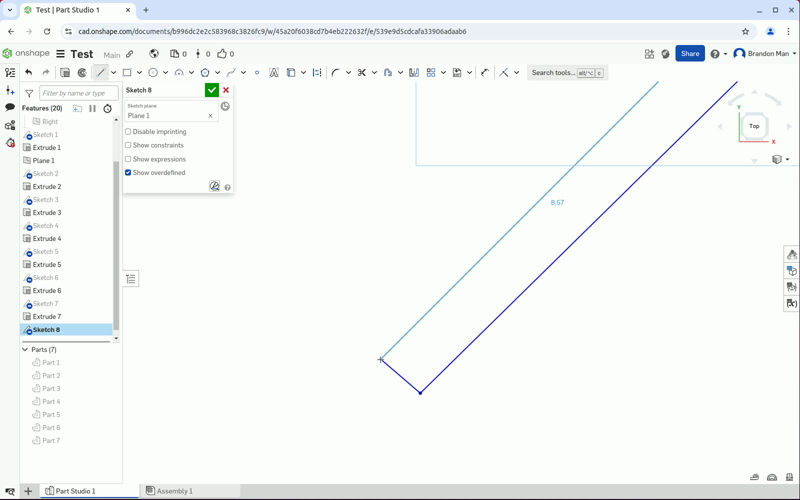
scroll(-6)
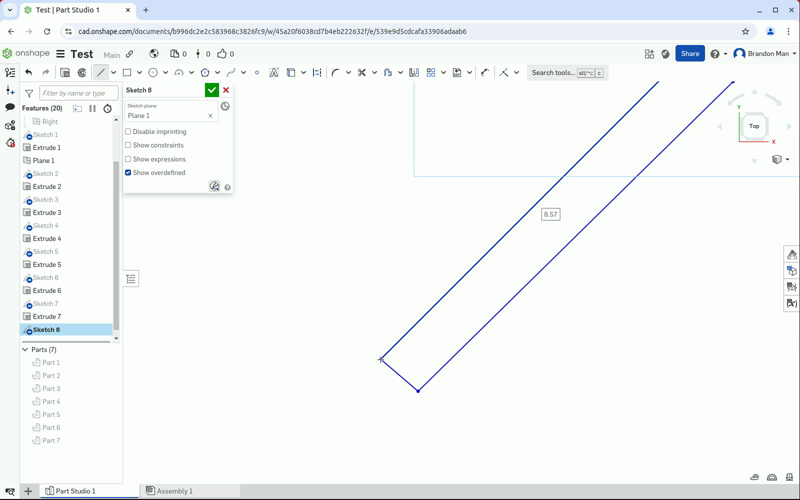
scroll(-6)
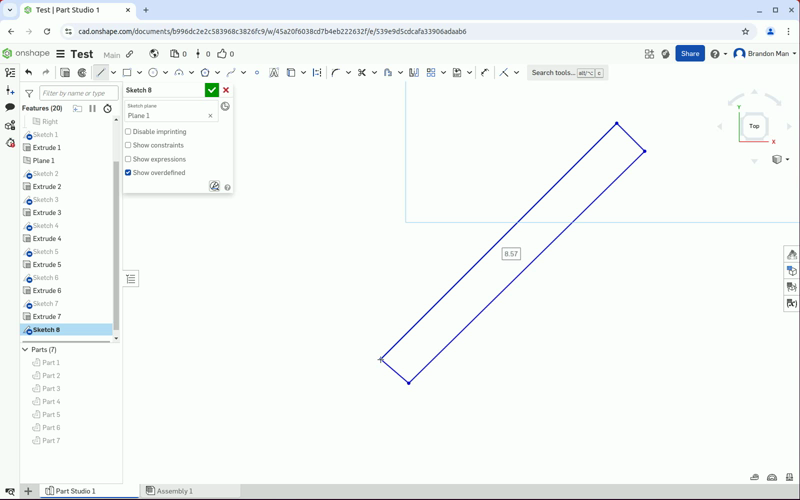
scroll(-6)
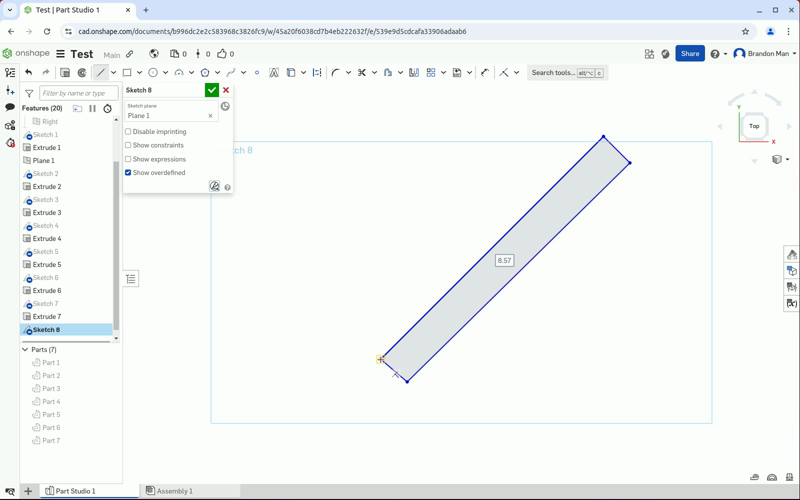
scroll(-6)
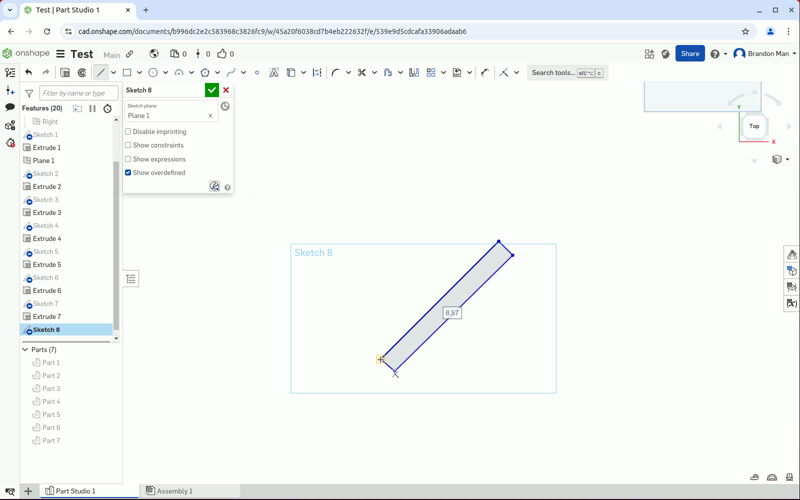
scroll(-6)
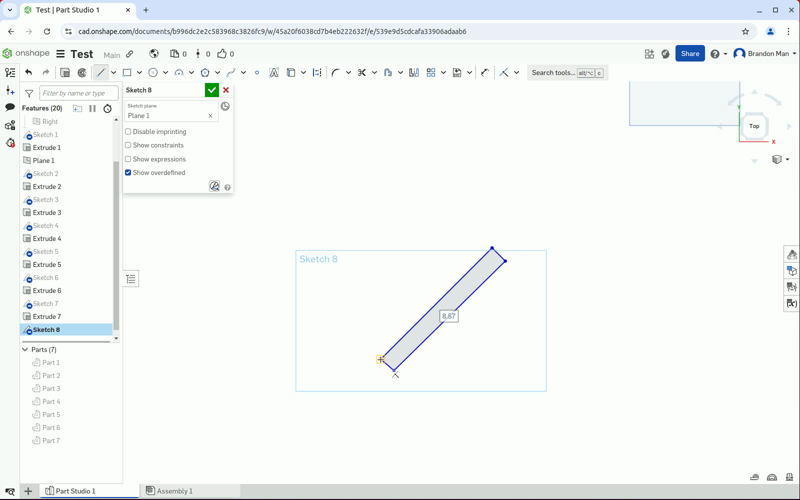
scroll(-6)
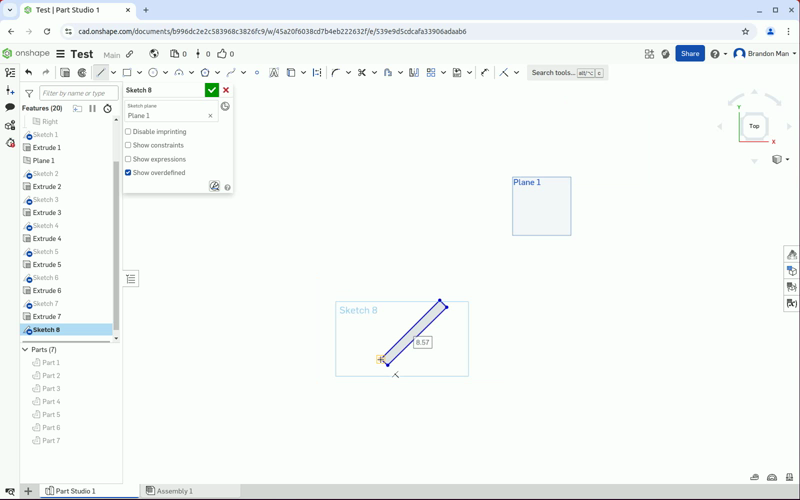
scroll(-6)
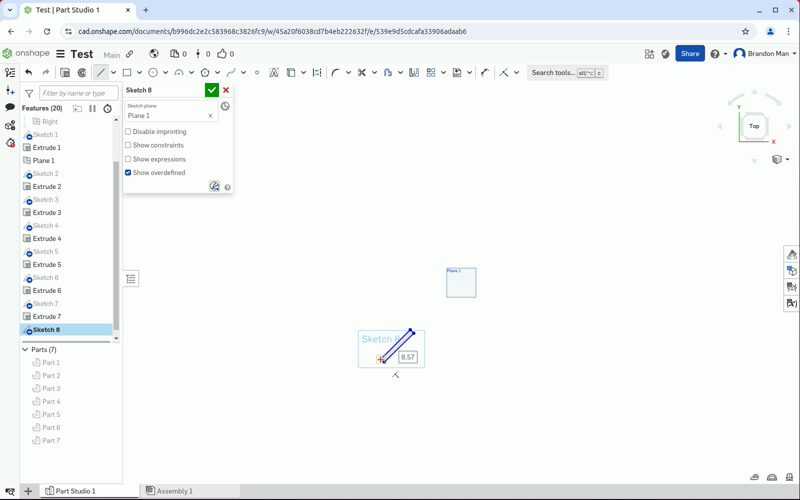
key(esc)
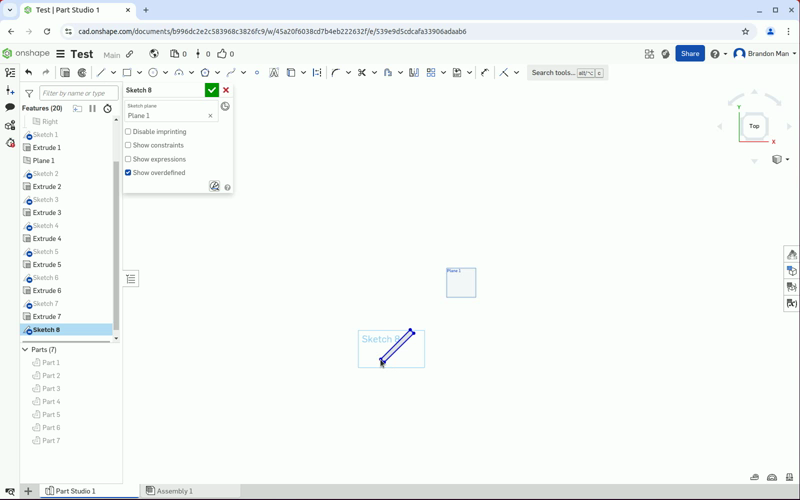
mouse_move(409, 335)
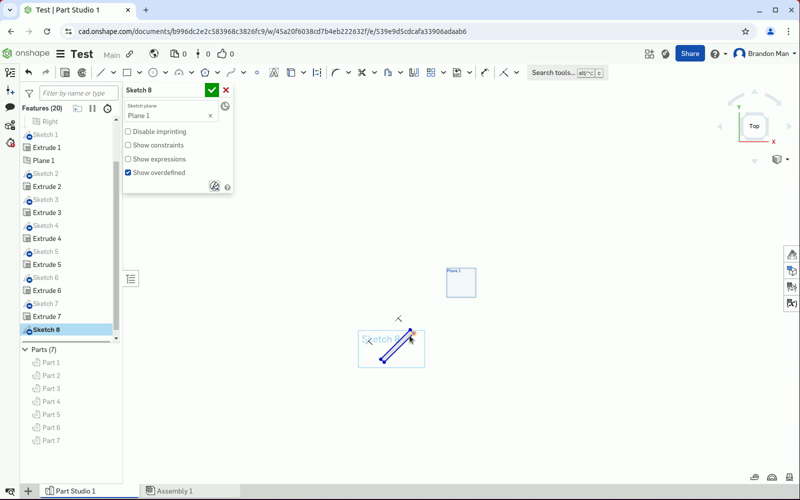
scroll(6)
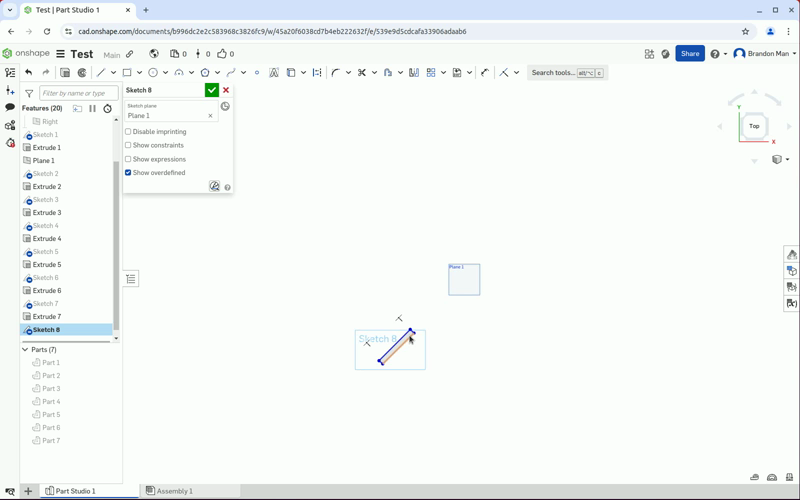
scroll(6)
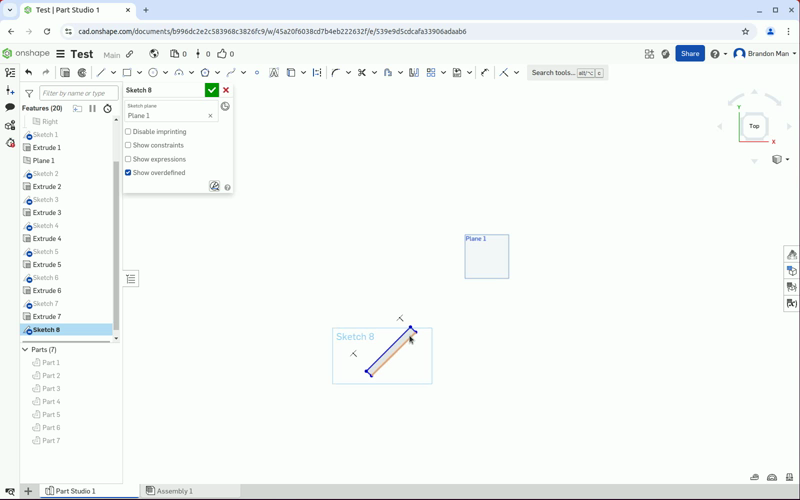
scroll(6)
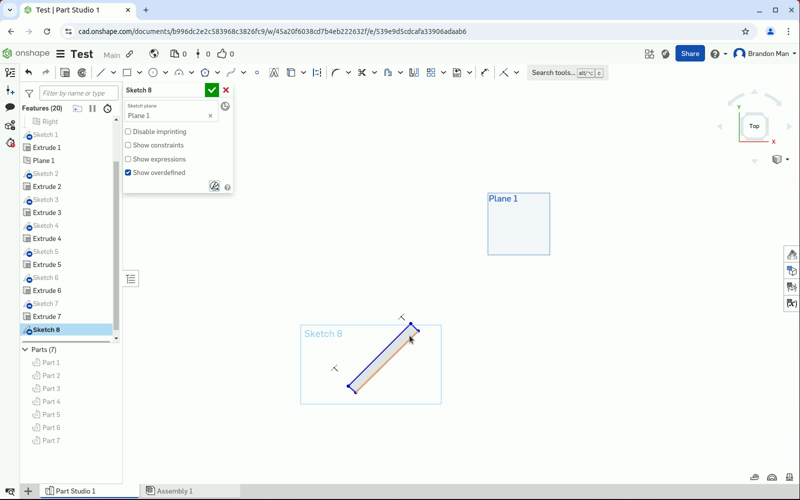
scroll(6)
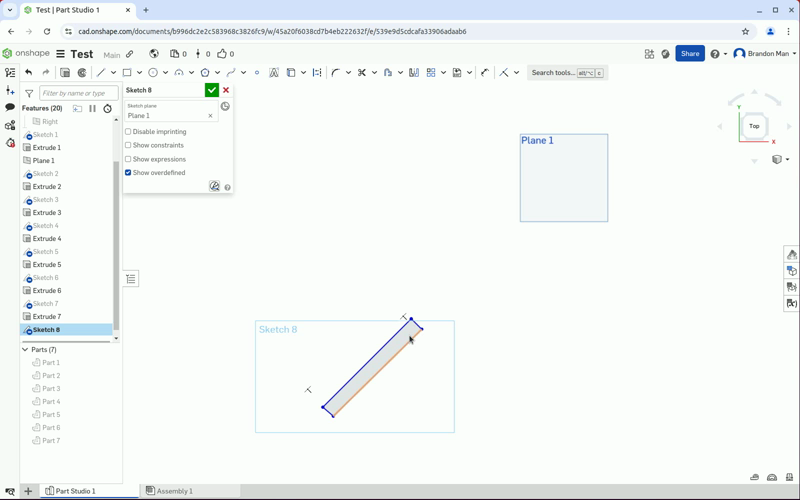
scroll(6)
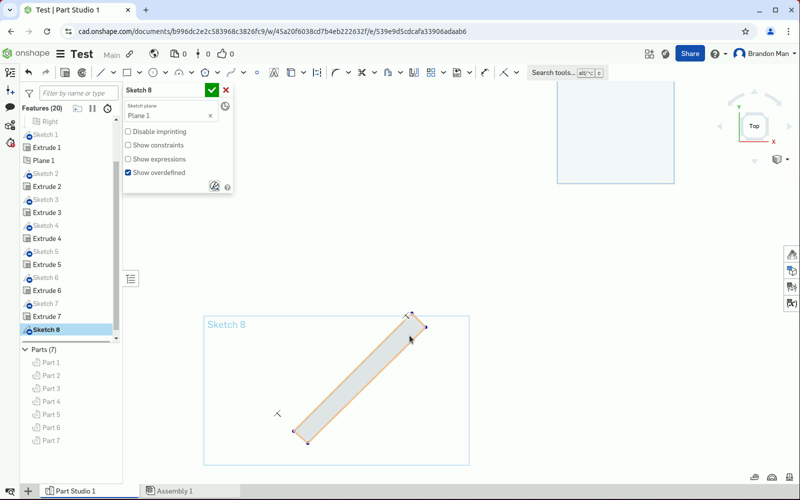
scroll(6)
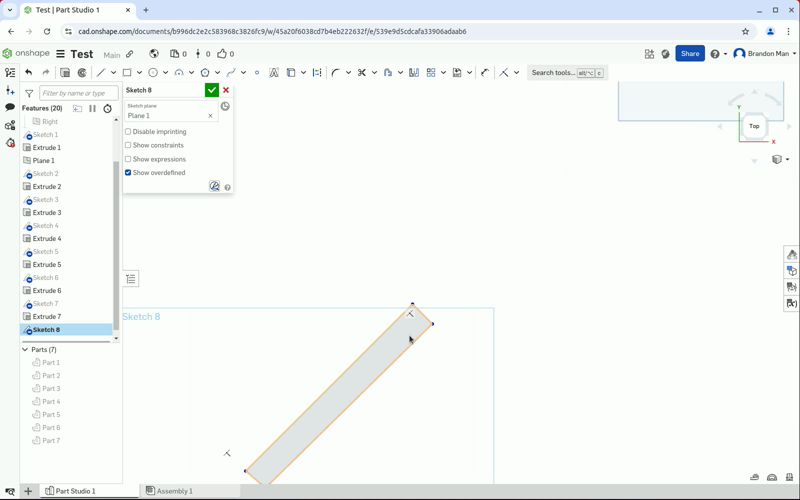
scroll(6)
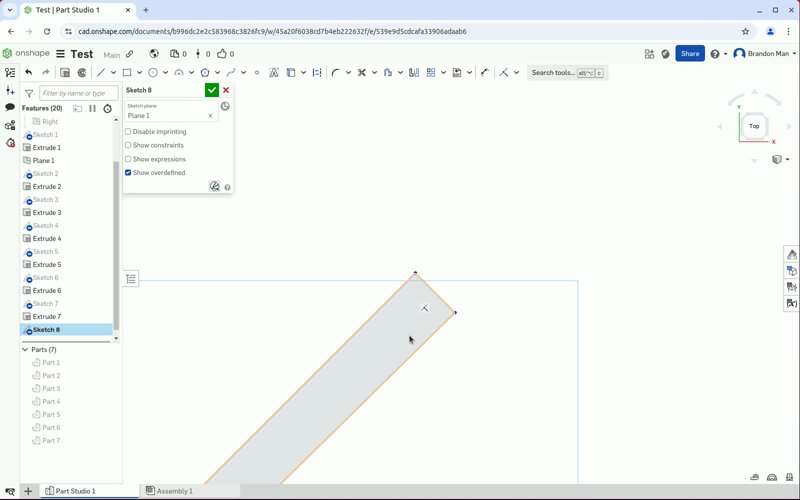
click(409, 335)
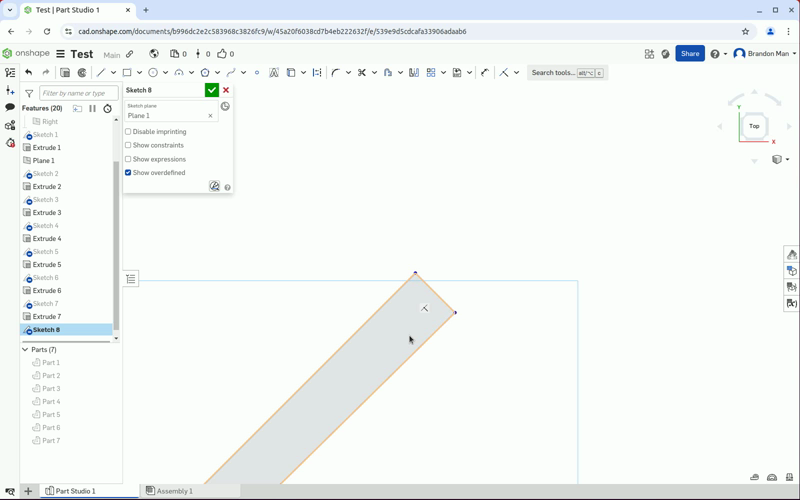
scroll(-6)
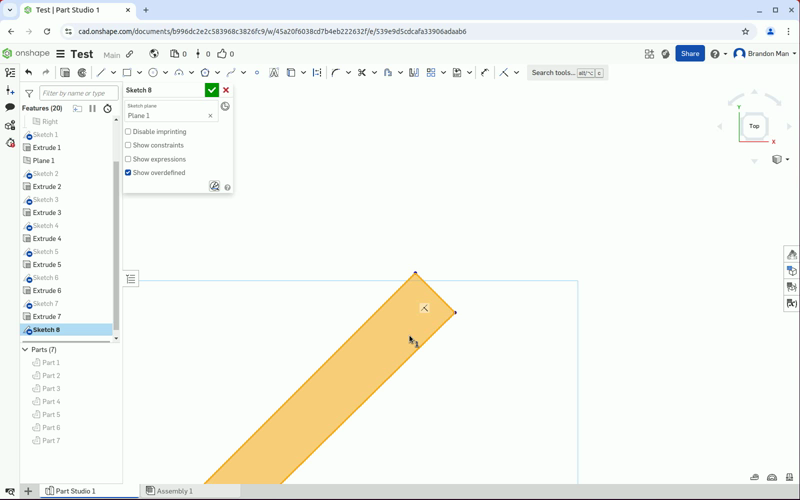
scroll(-6)
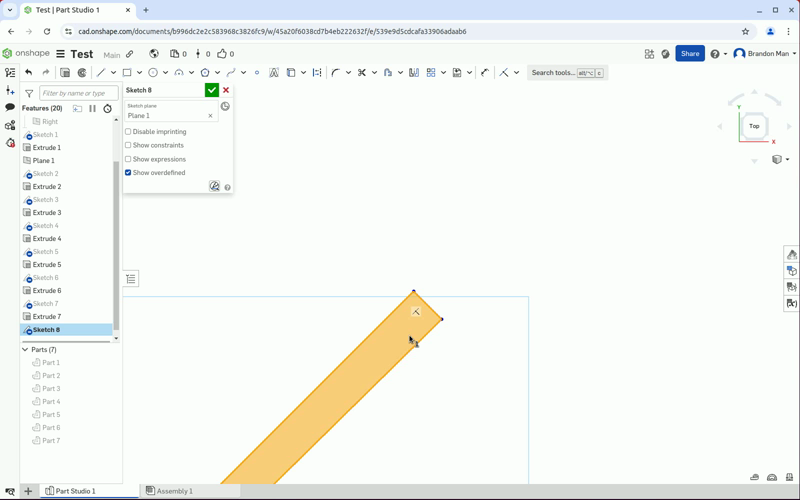
scroll(-6)
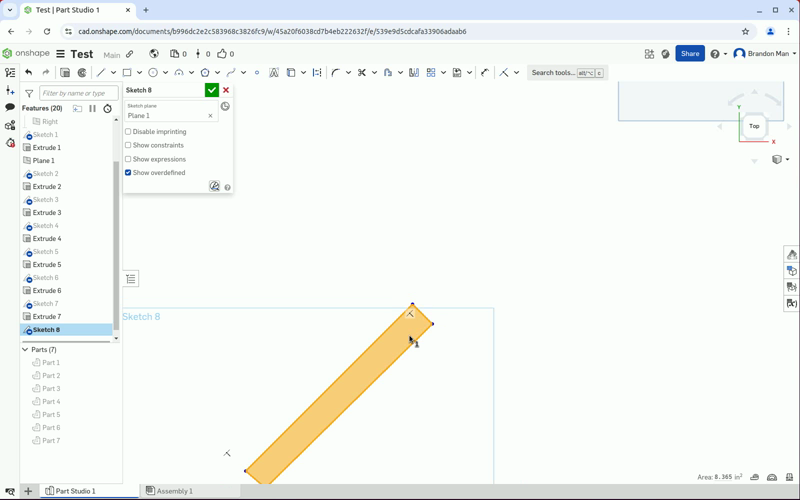
scroll(-6)
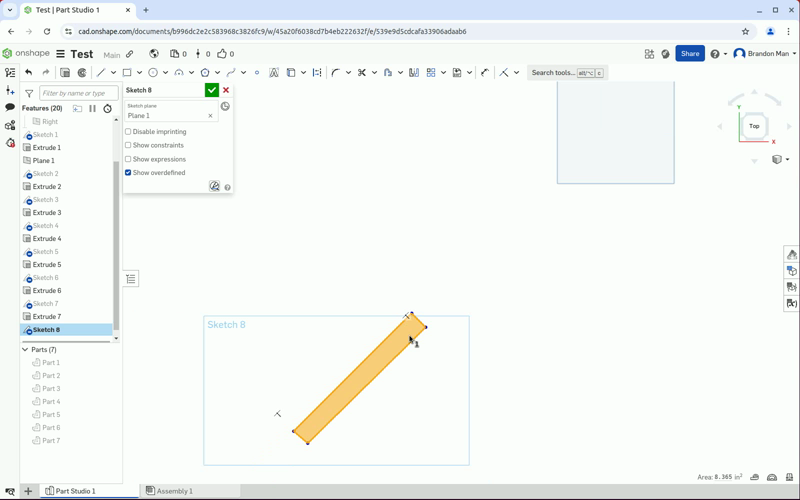
scroll(-6)
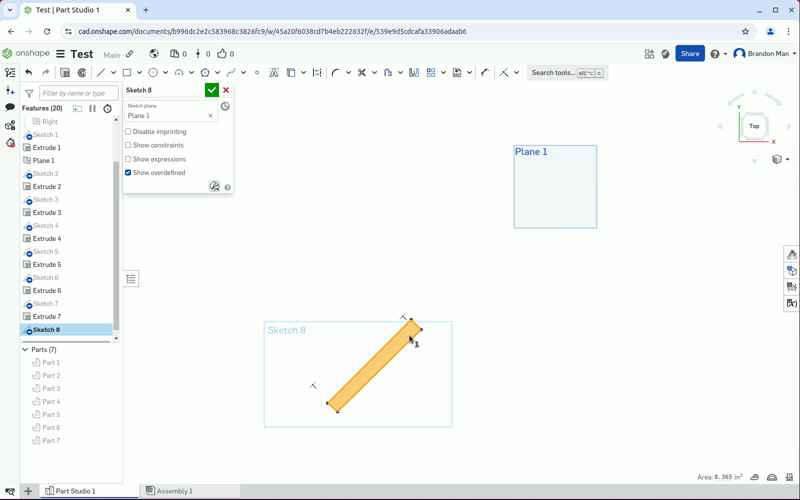
scroll(-6)
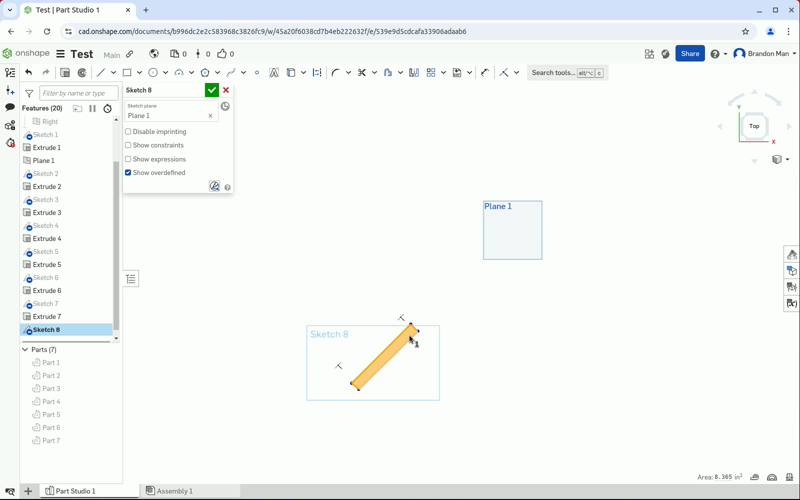
scroll(-6)
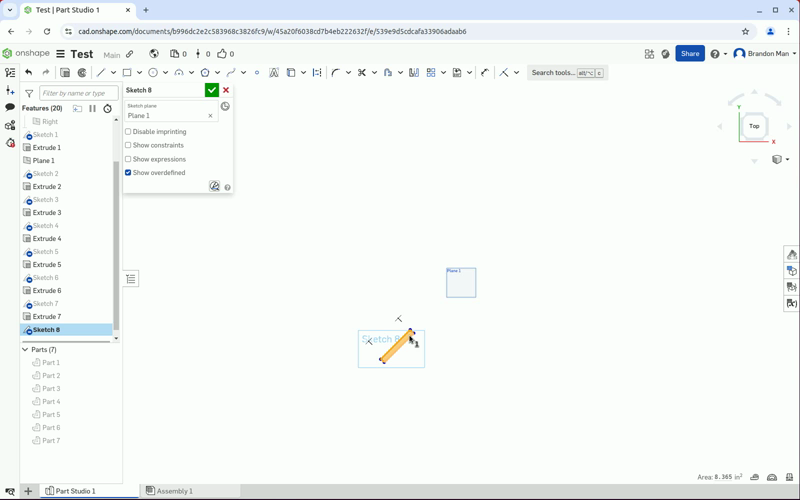
mouse_move(73, 352)
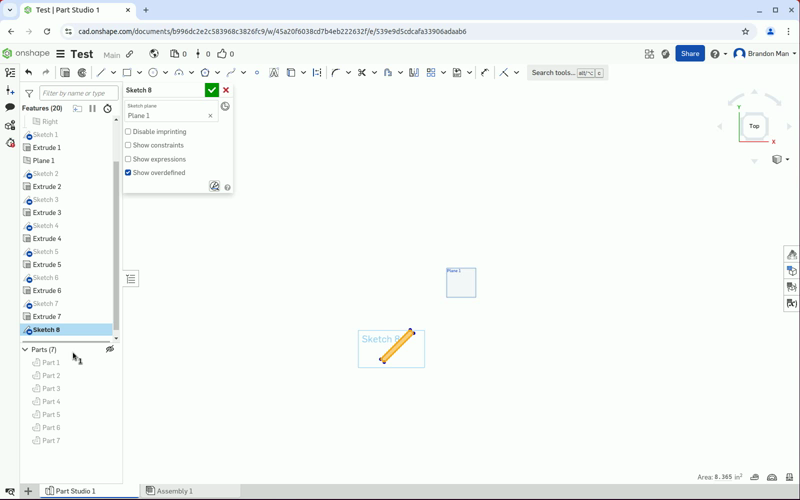
key(shift+y)
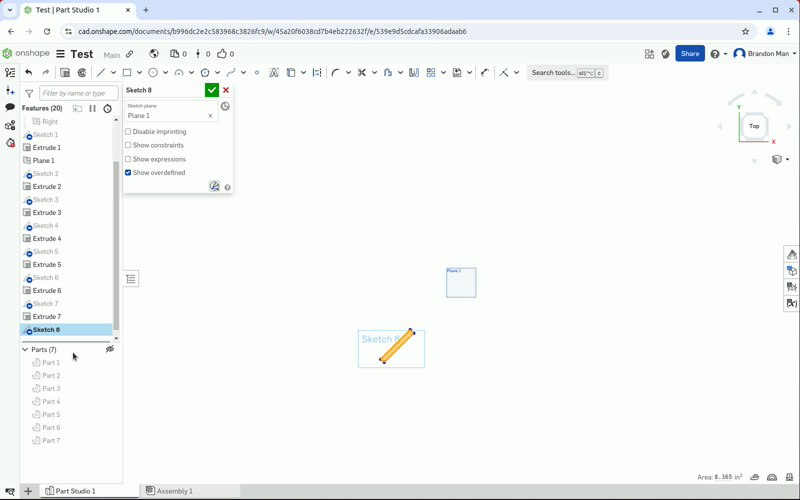
key(shift+e)
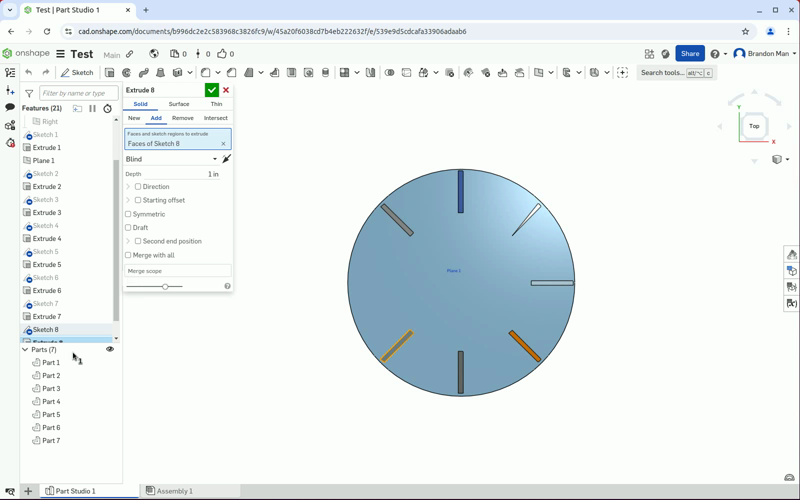
mouse_move(143, 106)
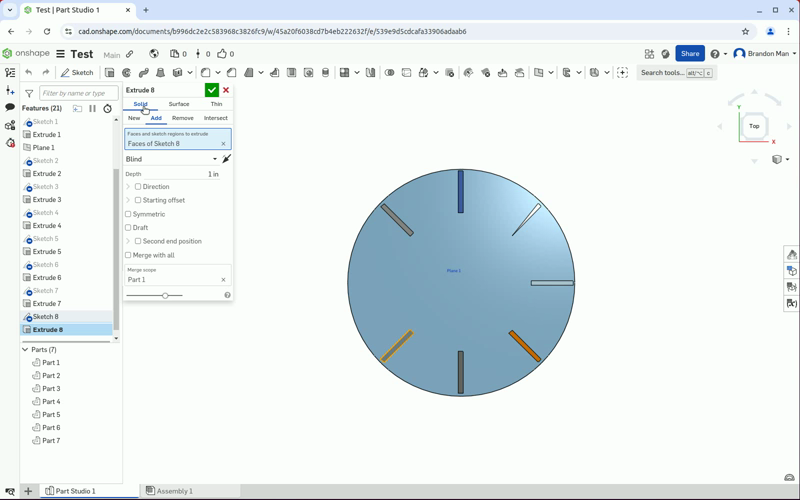
click(143, 106)
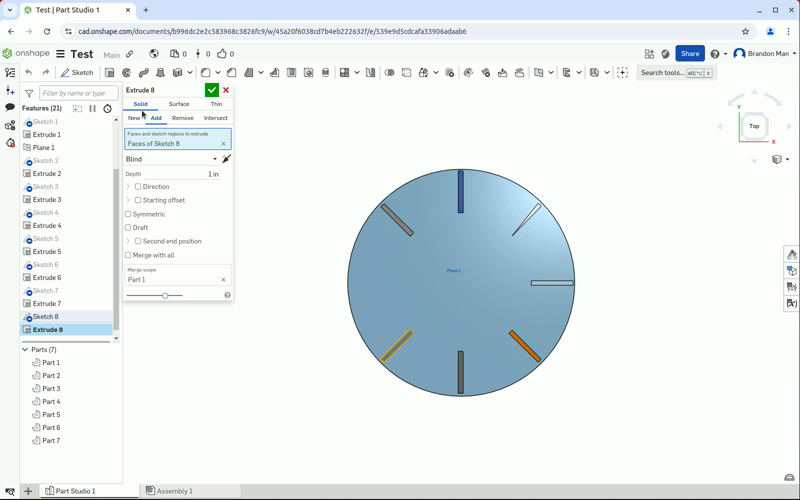
mouse_move(137, 120)
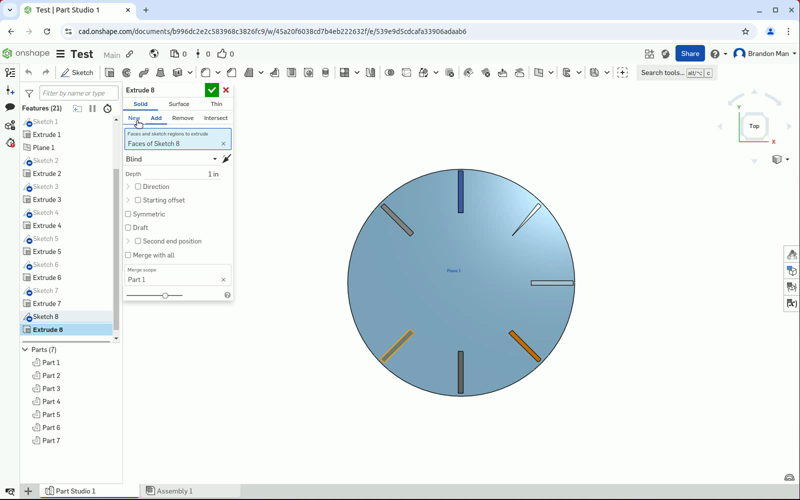
click(137, 120)
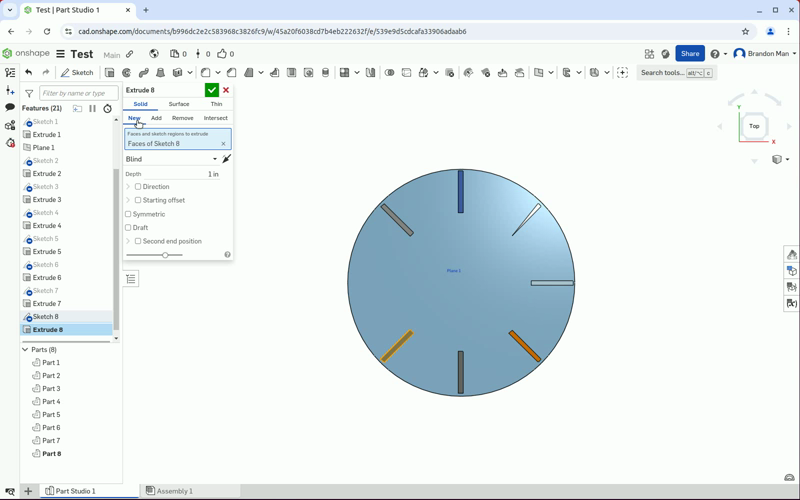
key(tab, 4)
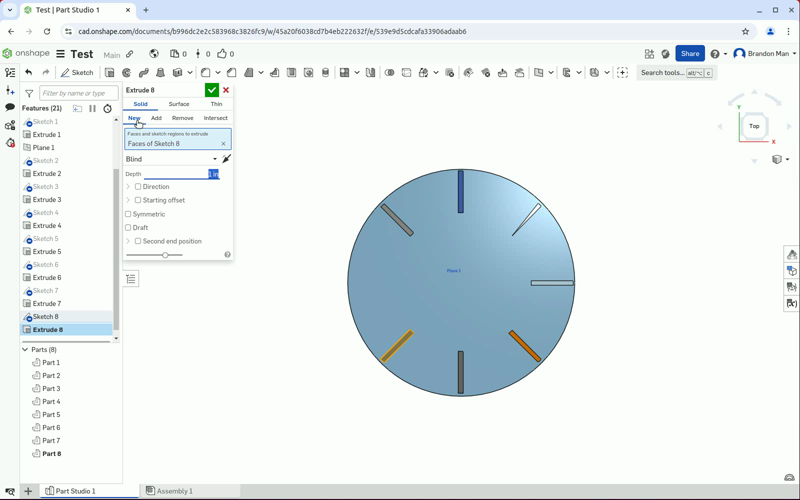
text(0.963)
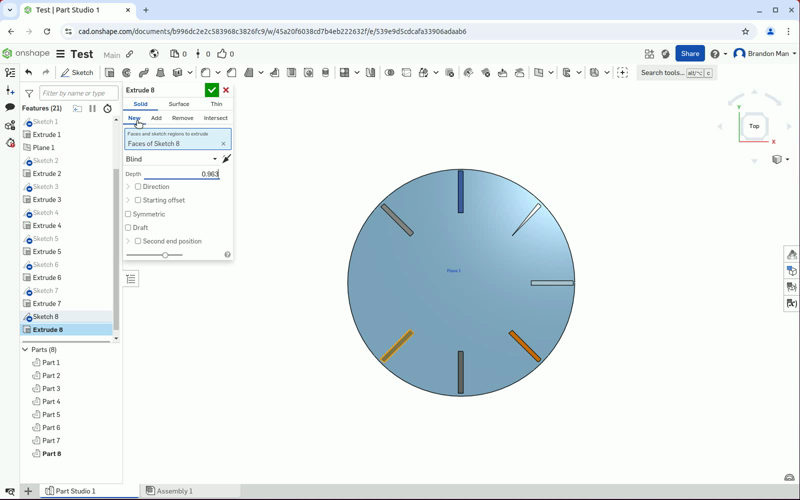
key(enter)
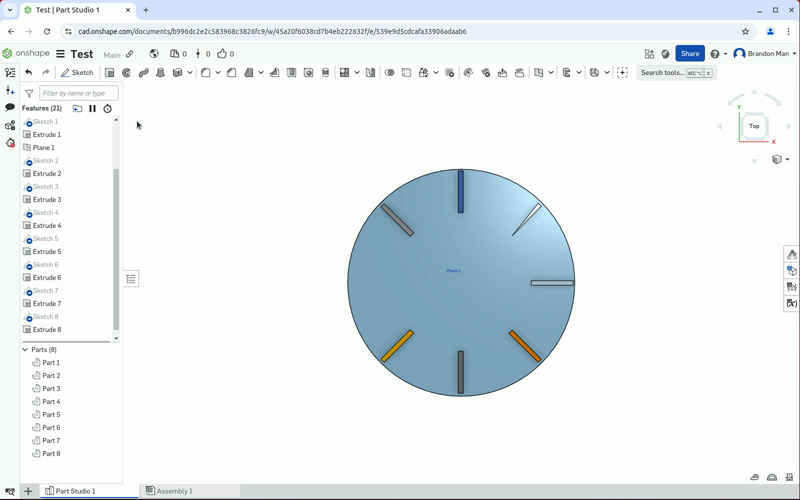
key(shift+h)
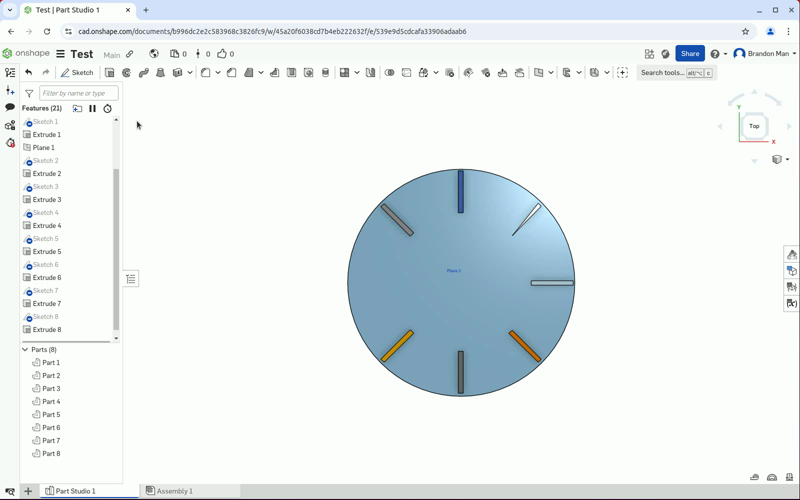
key(shift+h)
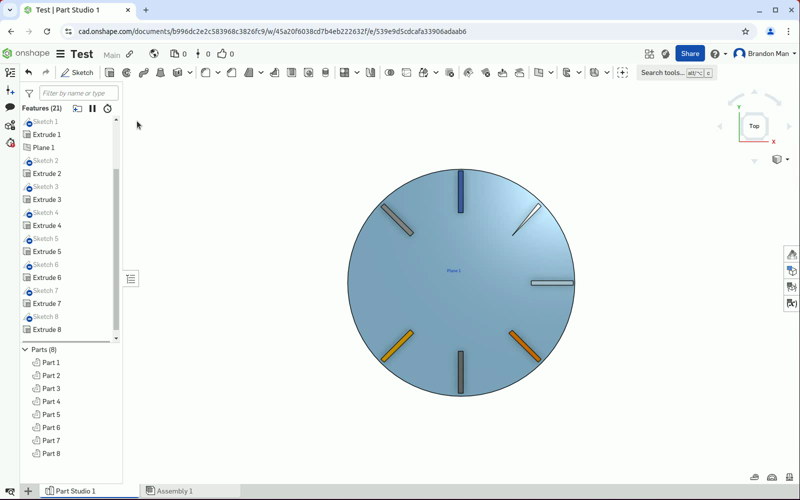
mouse_move(69, 124)
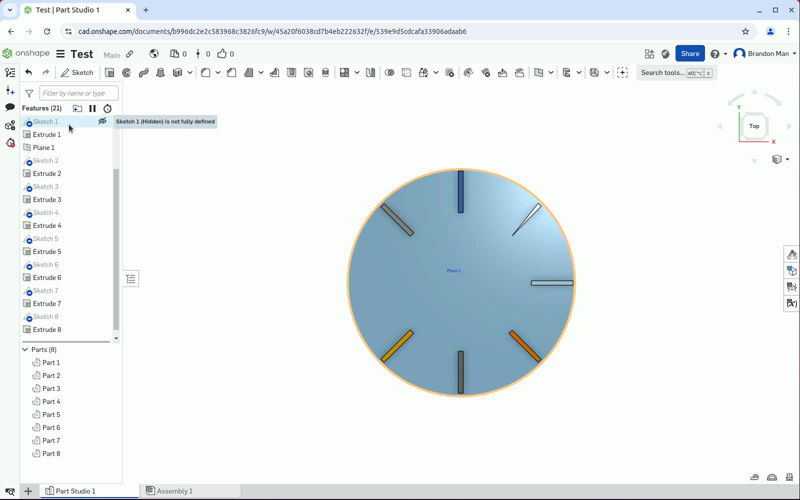
click(69, 124)
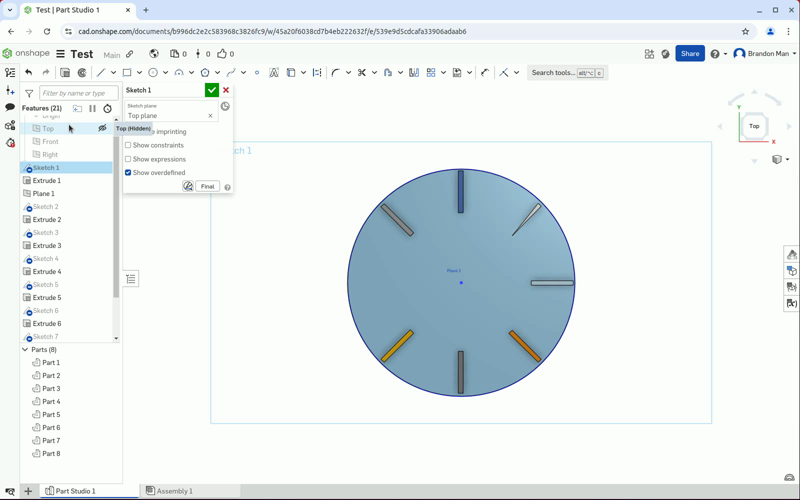
mouse_move(229, 92)
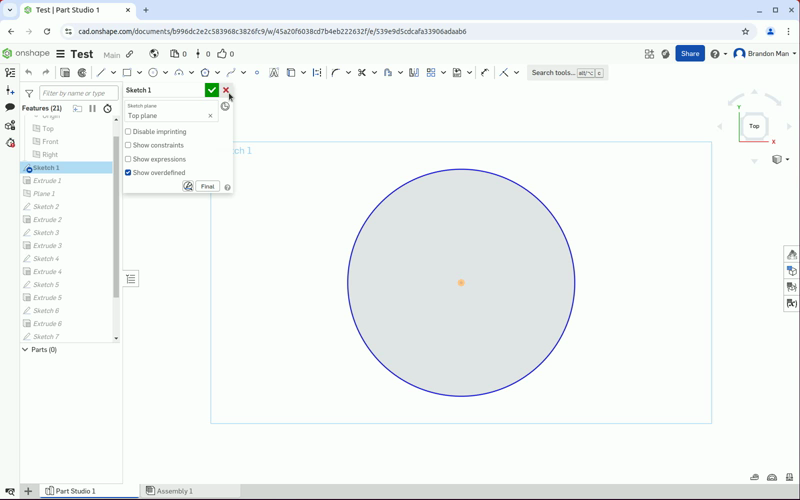
click(229, 92)
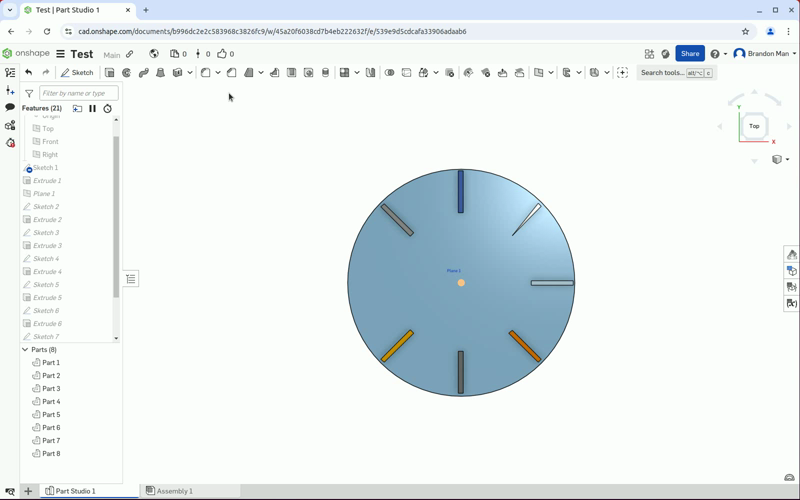
key(shift+s)
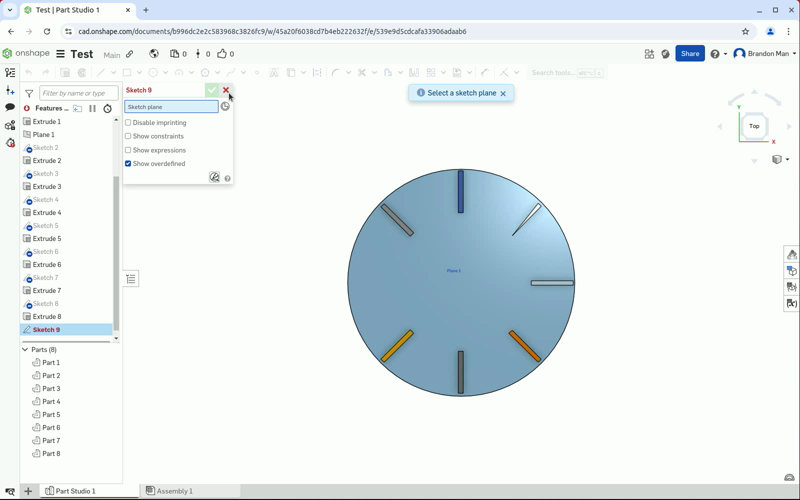
mouse_move(69, 137)
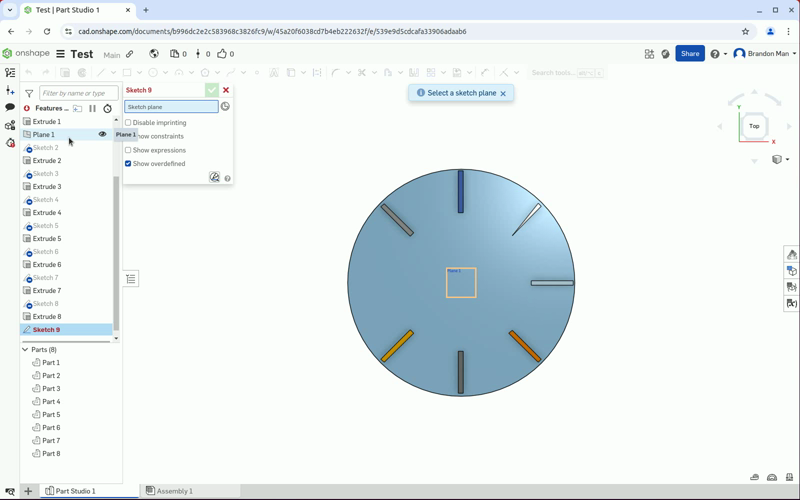
click(69, 137)
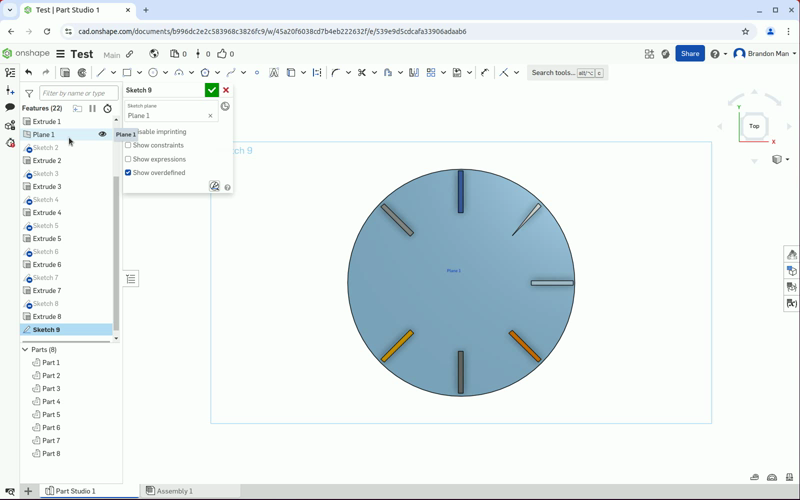
mouse_move(73, 352)
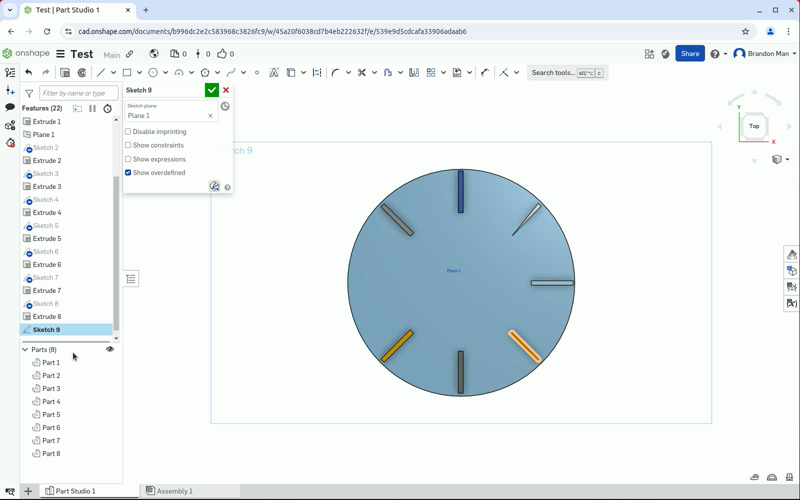
key(y)
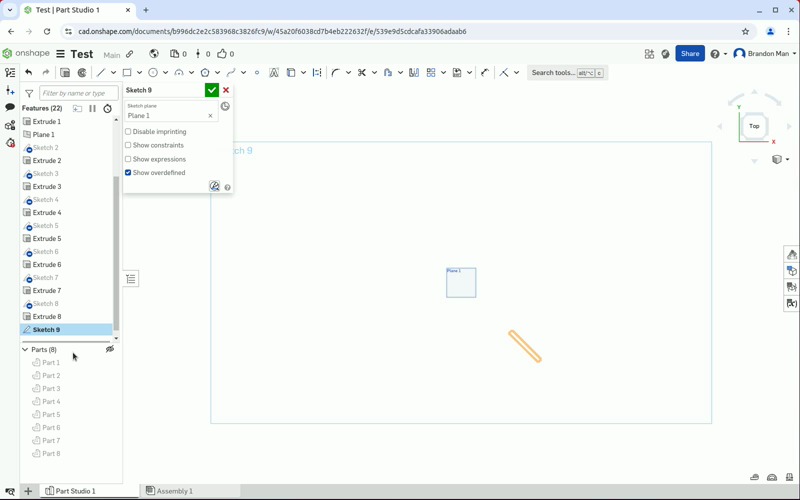
key(l)
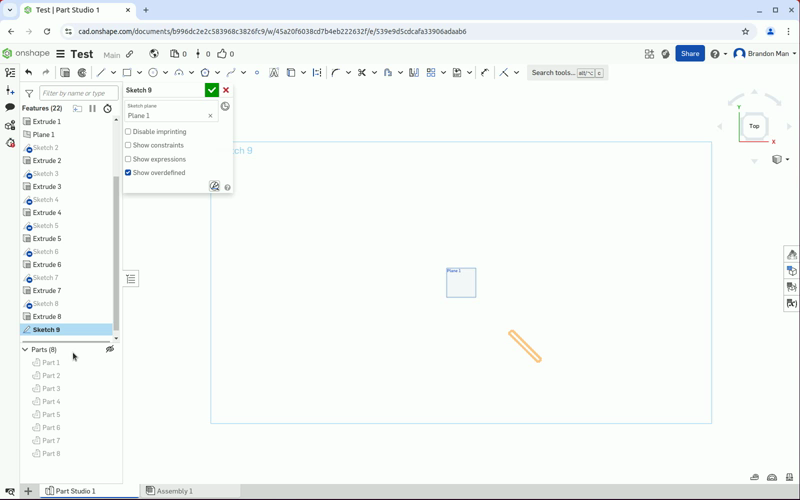
key_down(shift)
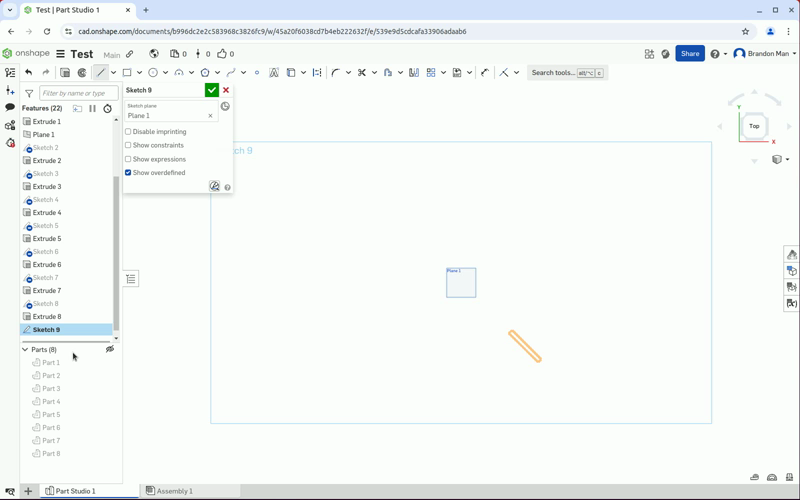
mouse_move(350, 285)
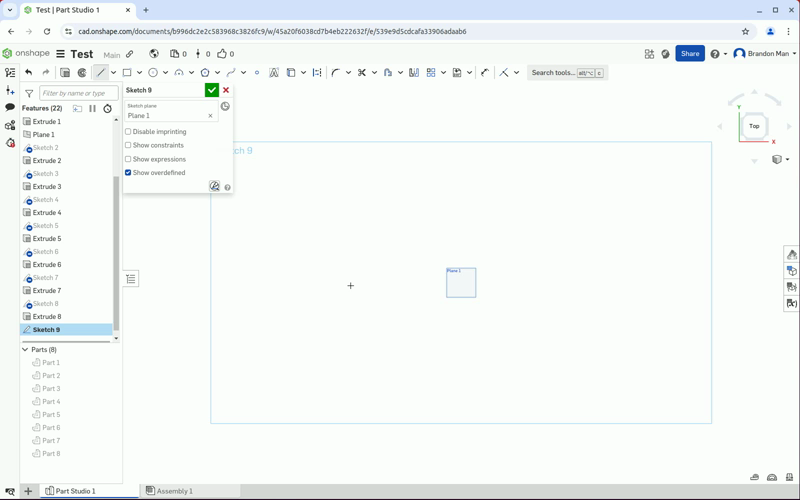
click(350, 285)
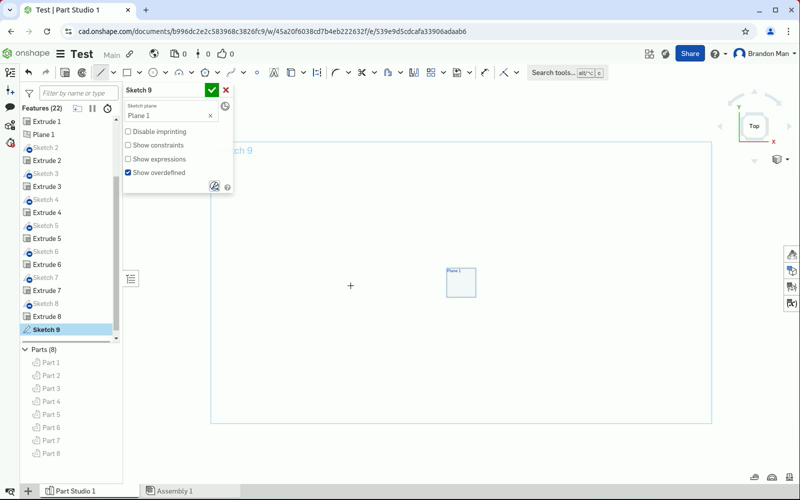
key_up(shift)
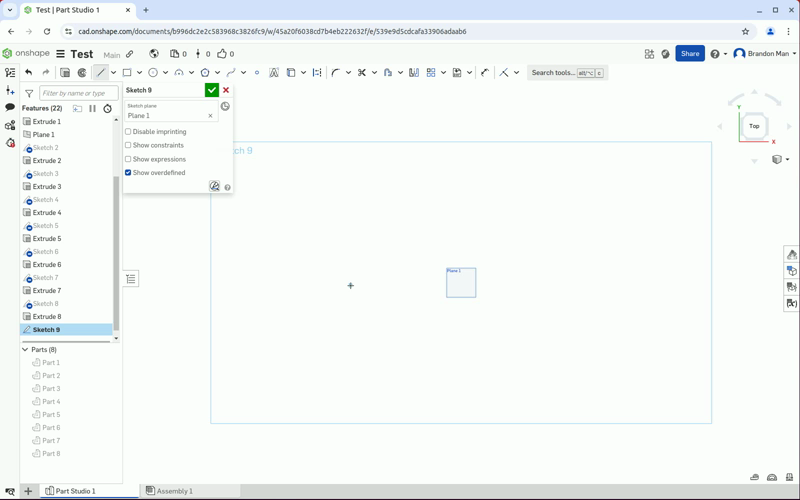
key_down(shift)
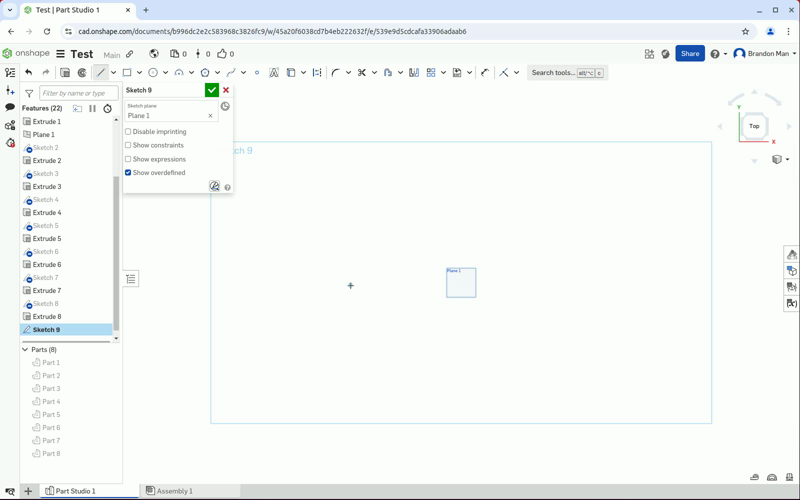
mouse_move(380, 285)
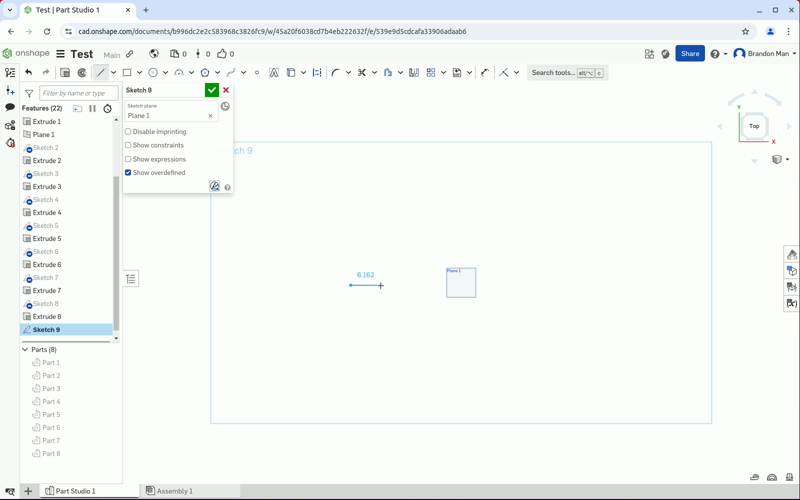
mouse_move(392, 285)
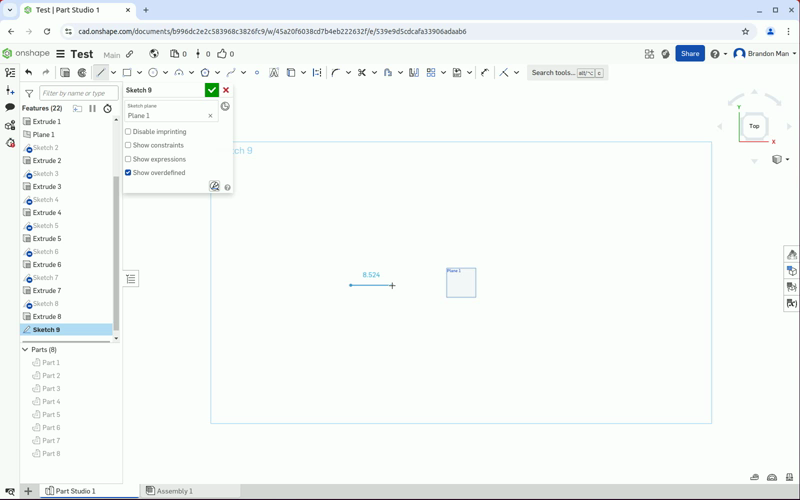
click(392, 285)
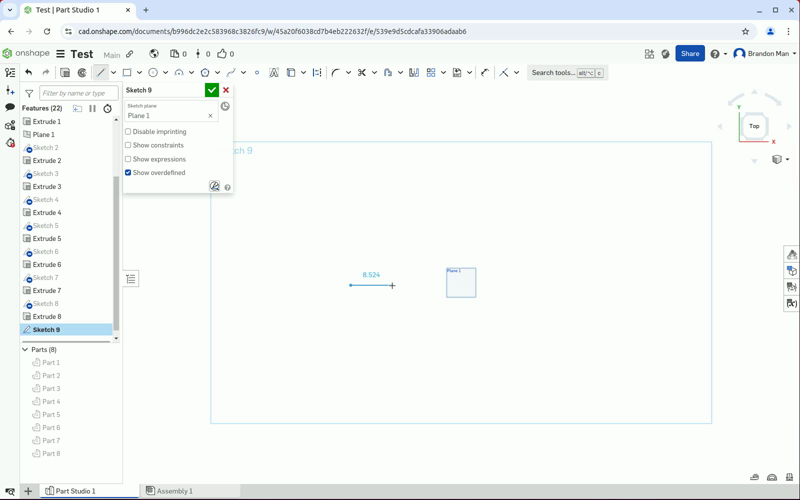
key_up(shift)
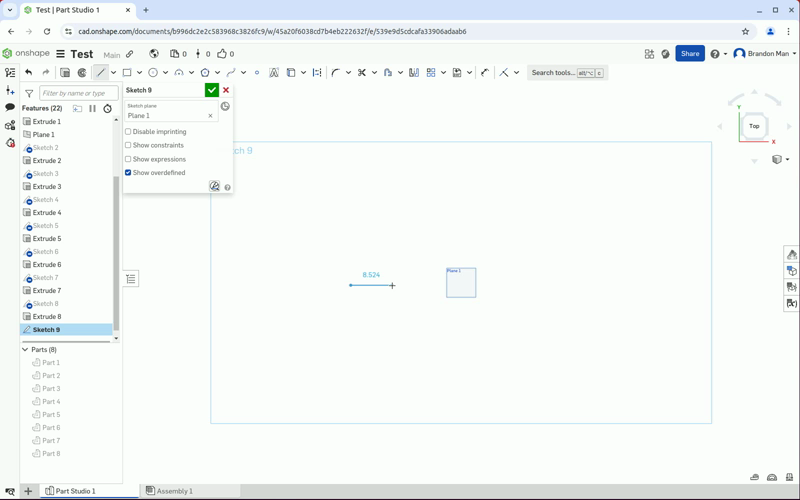
key_down(shift)
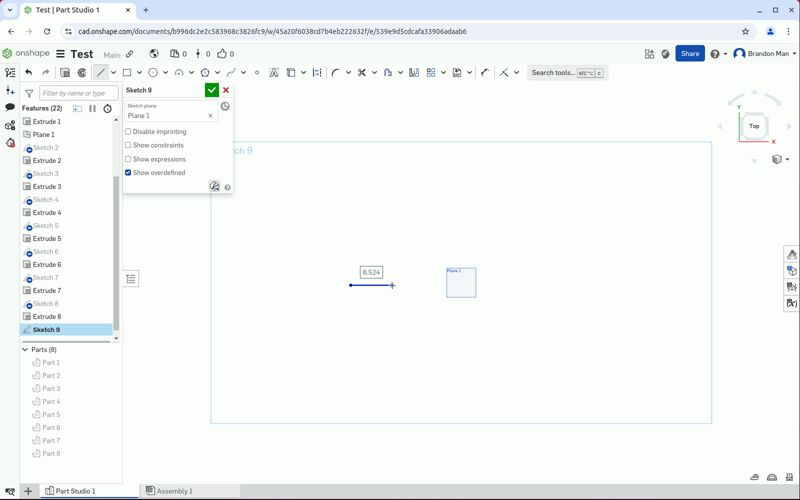
mouse_move(422, 285)
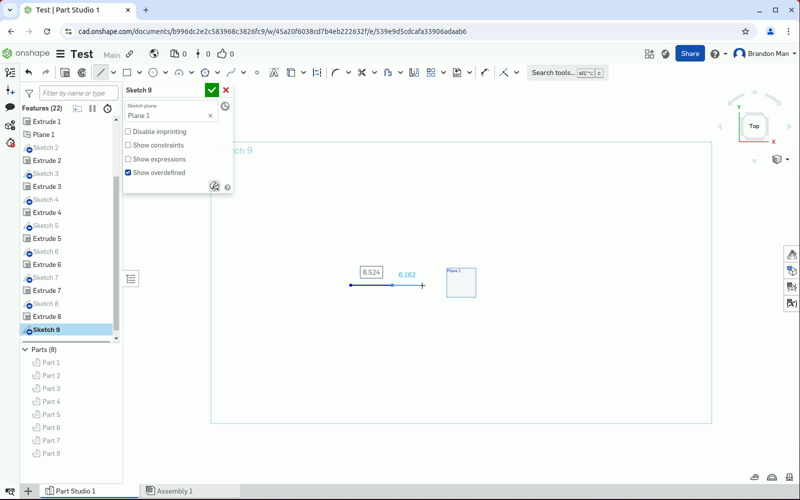
mouse_move(392, 280)
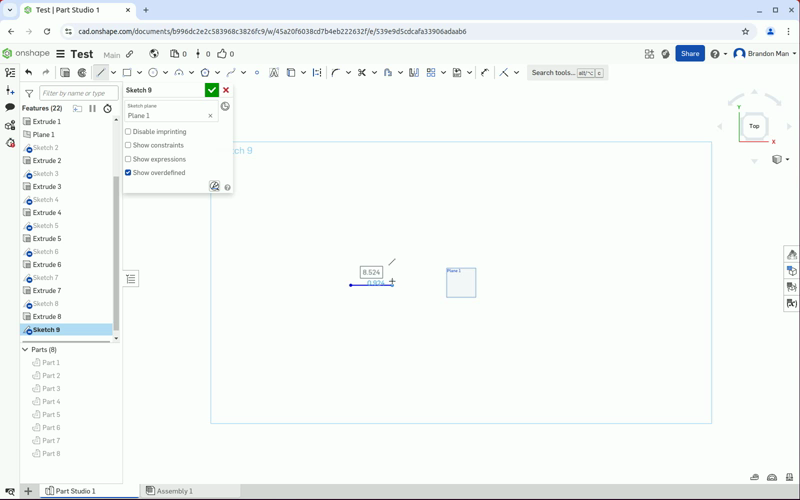
scroll(6)
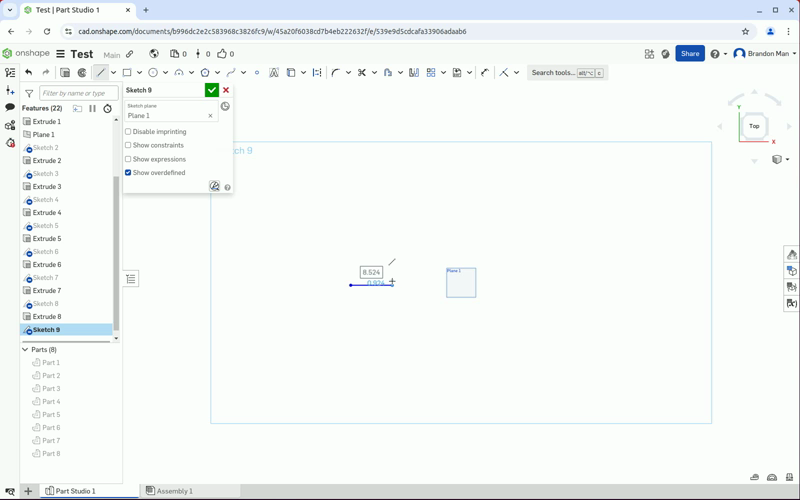
scroll(6)
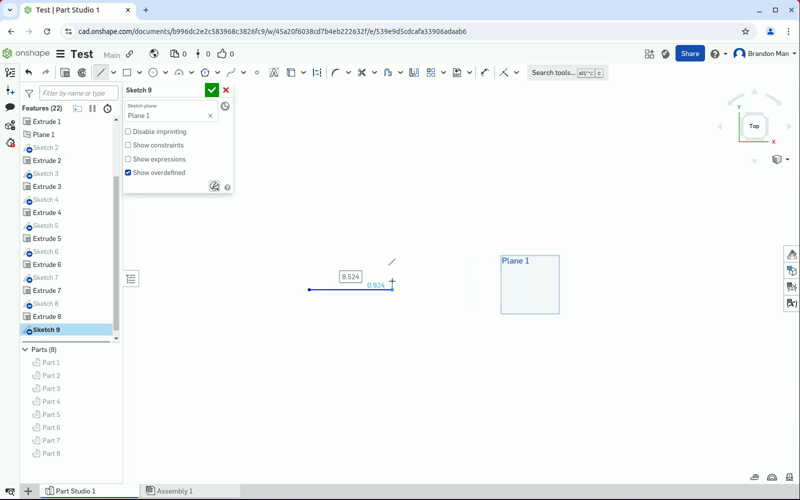
scroll(6)
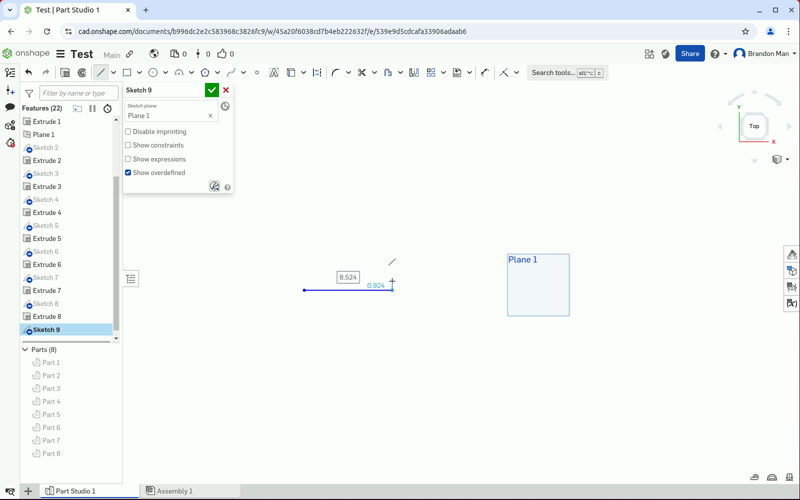
scroll(6)
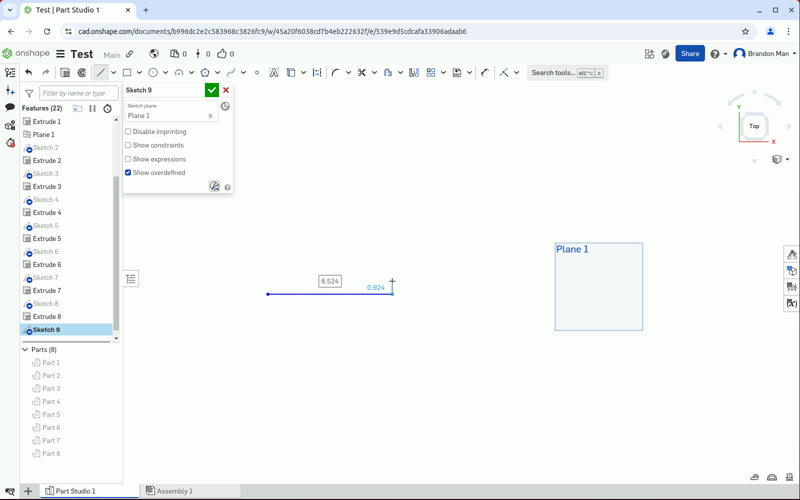
scroll(6)
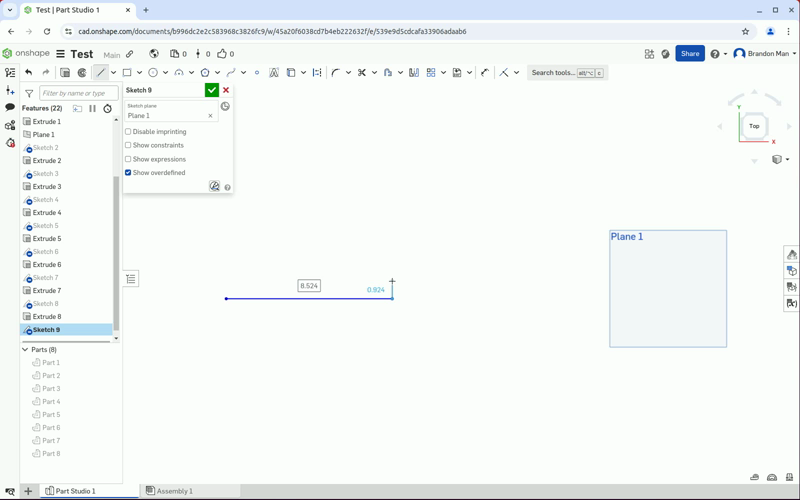
scroll(6)
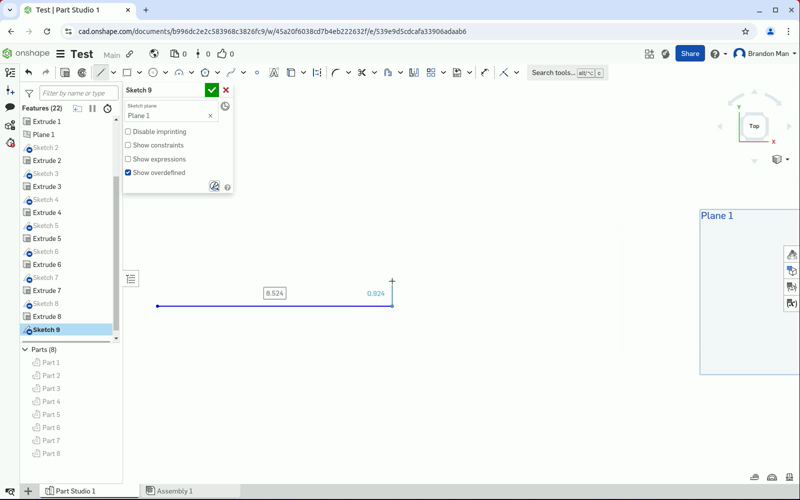
scroll(6)
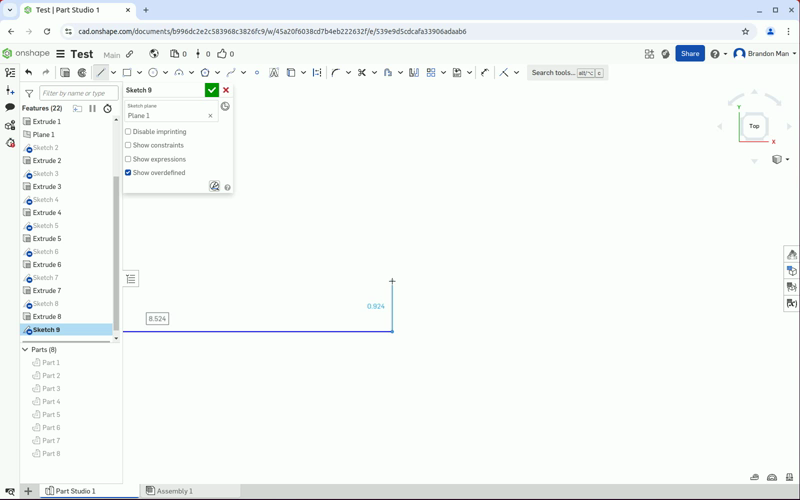
click(392, 280)
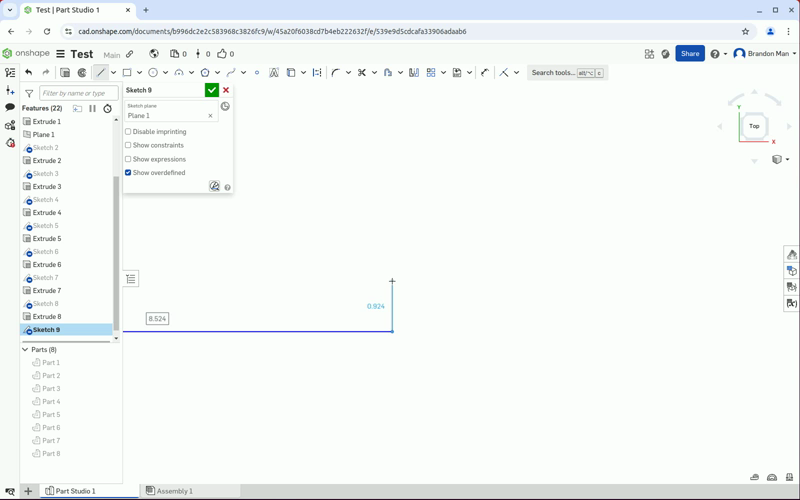
scroll(-6)
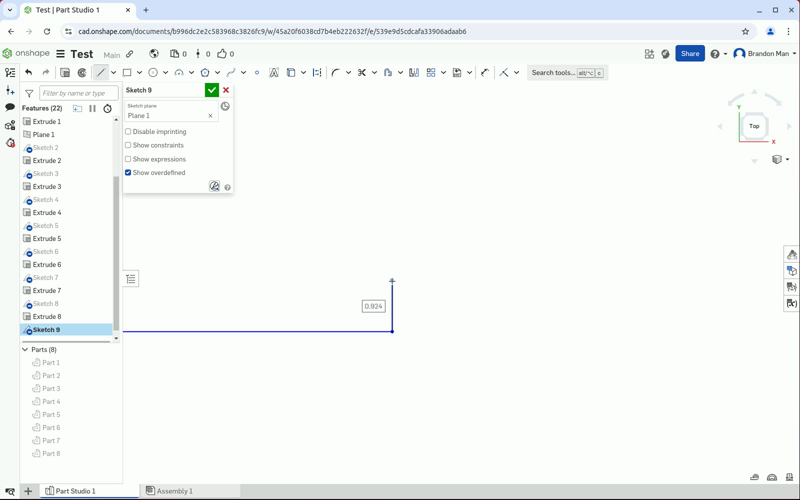
scroll(-6)
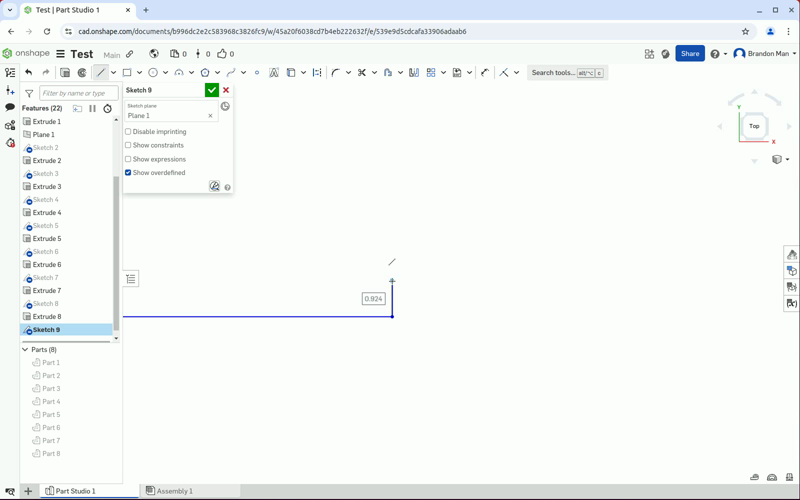
scroll(-6)
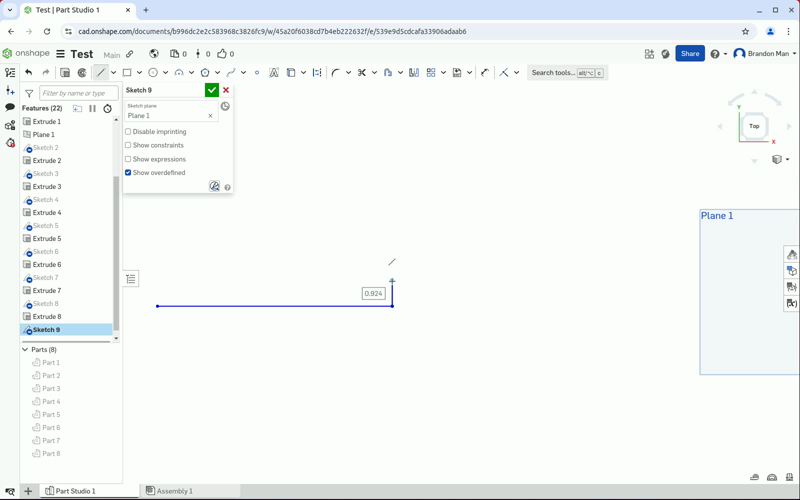
scroll(-6)
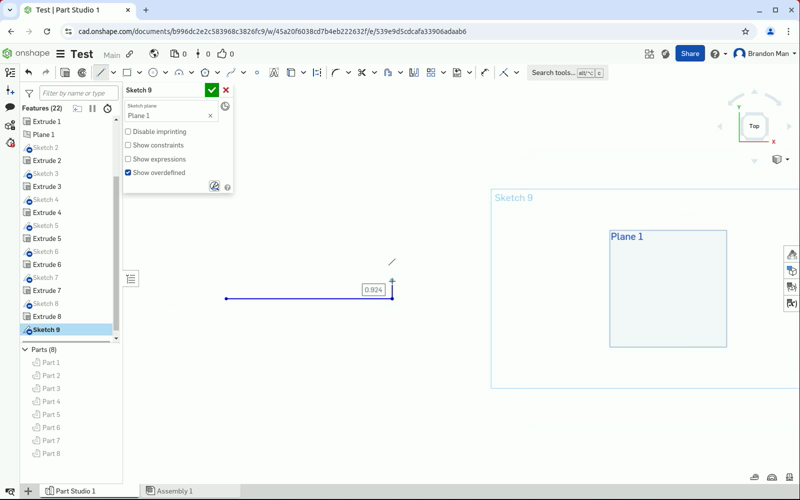
scroll(-6)
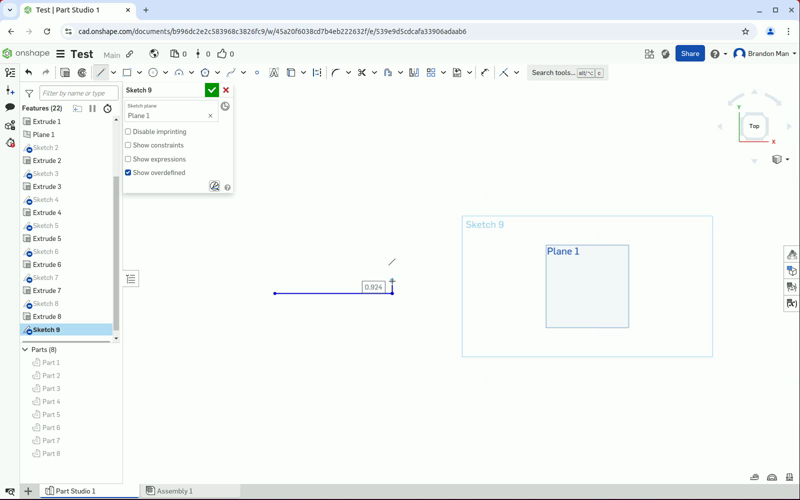
scroll(-6)
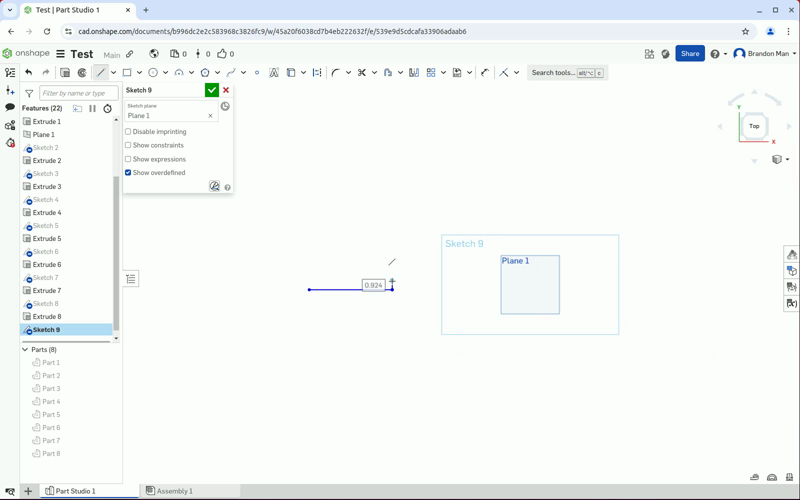
scroll(-6)
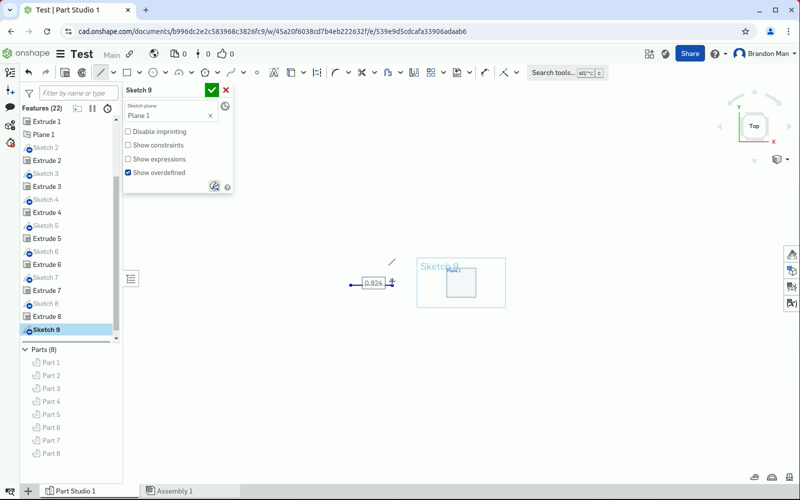
key_up(shift)
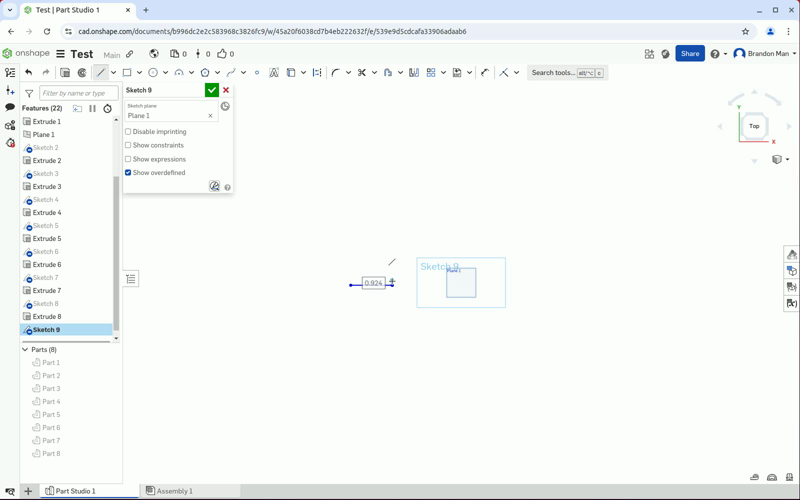
key_down(shift)
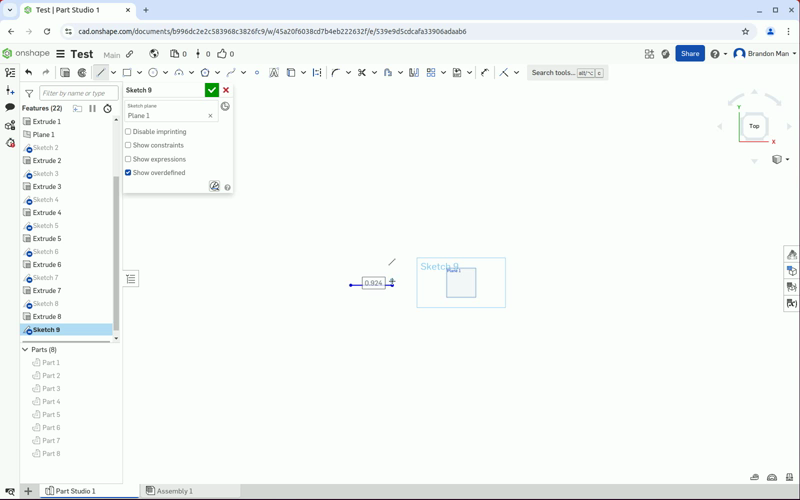
mouse_move(422, 280)
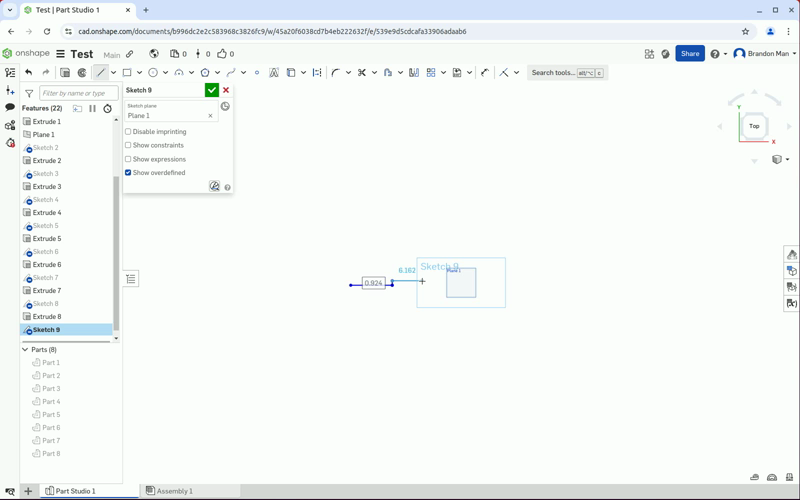
mouse_move(350, 280)
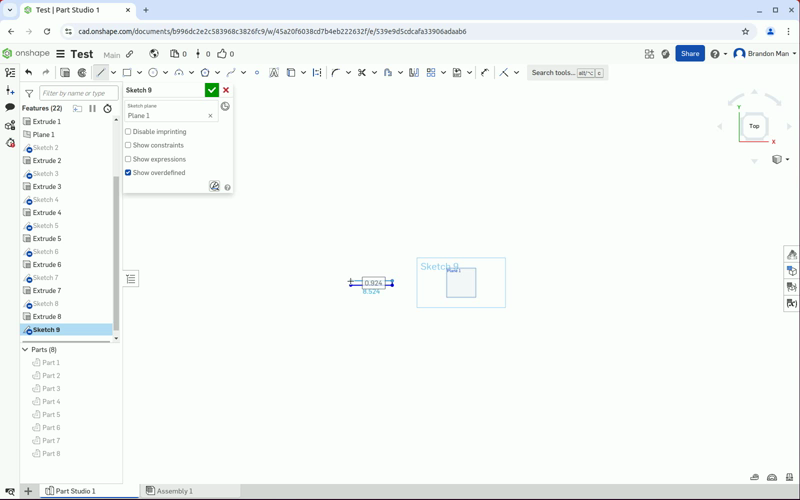
click(350, 280)
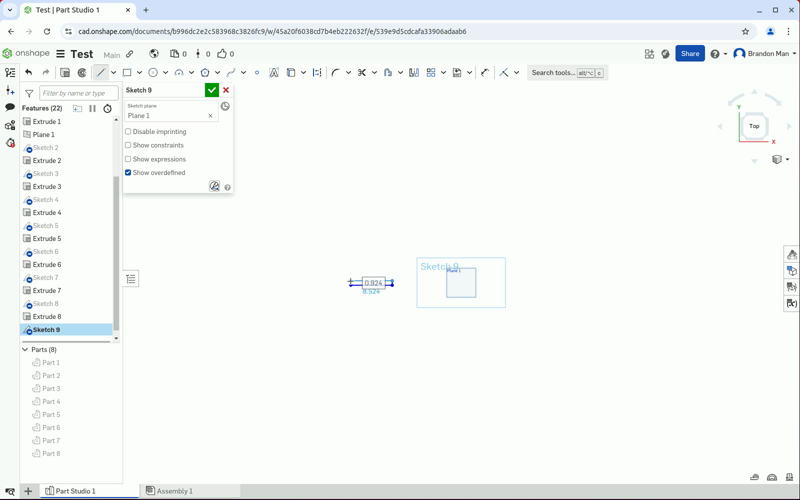
key_up(shift)
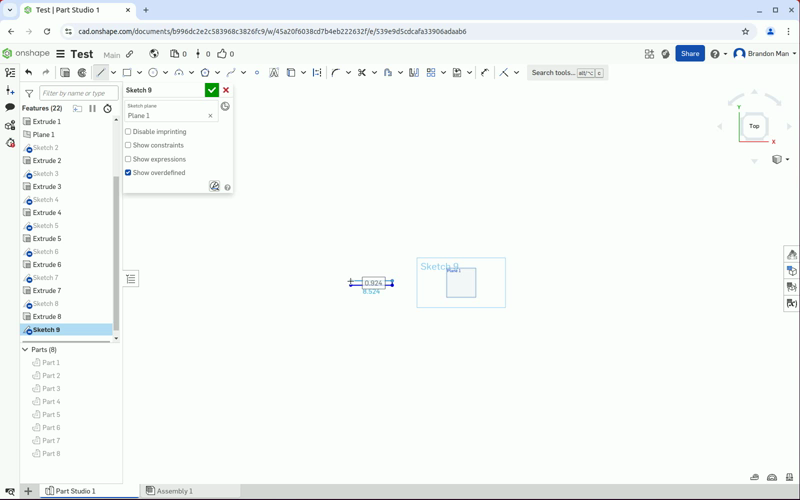
mouse_move(380, 280)
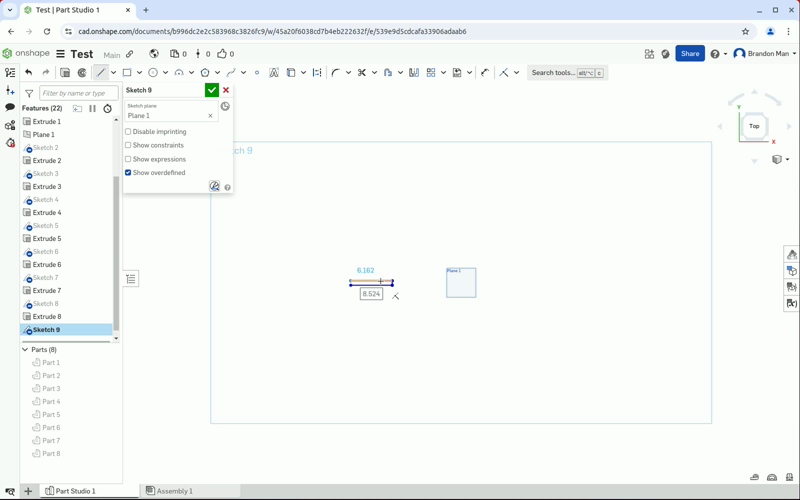
key_down(shift)
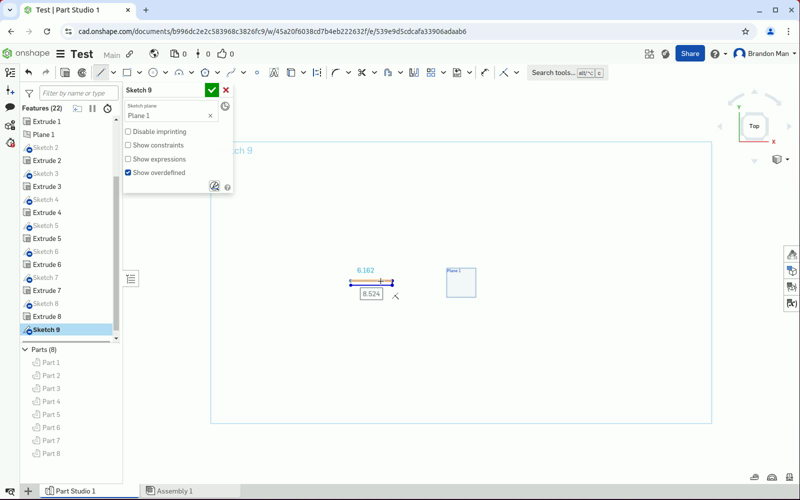
mouse_move(350, 285)
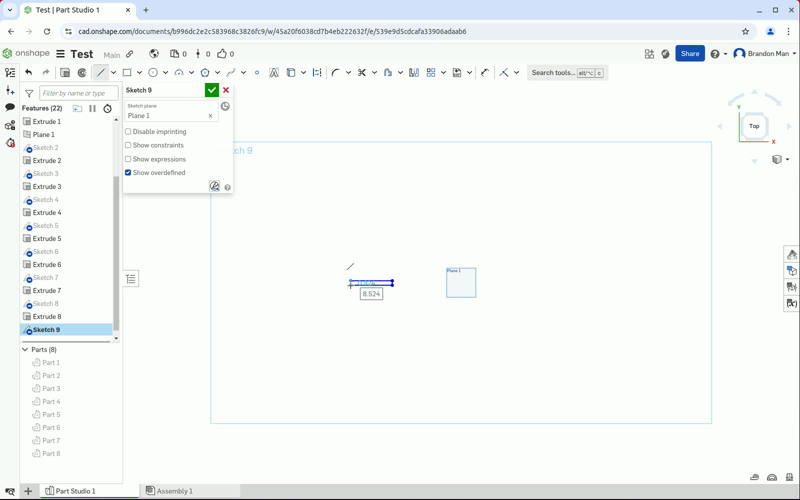
scroll(6)
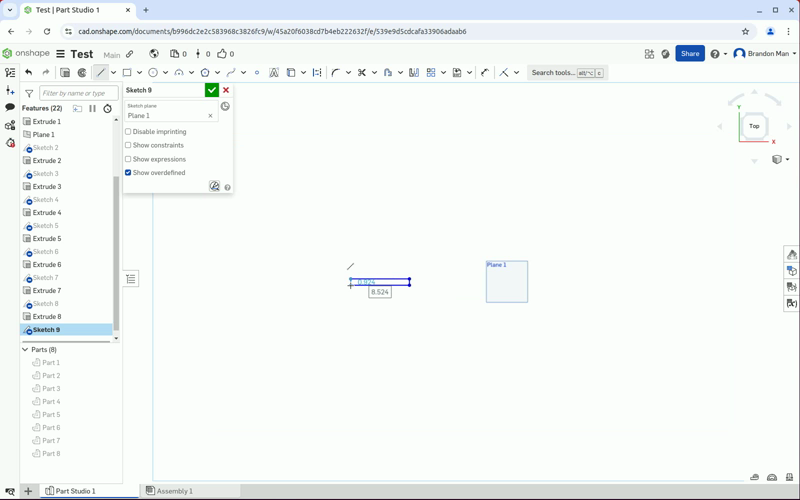
scroll(6)
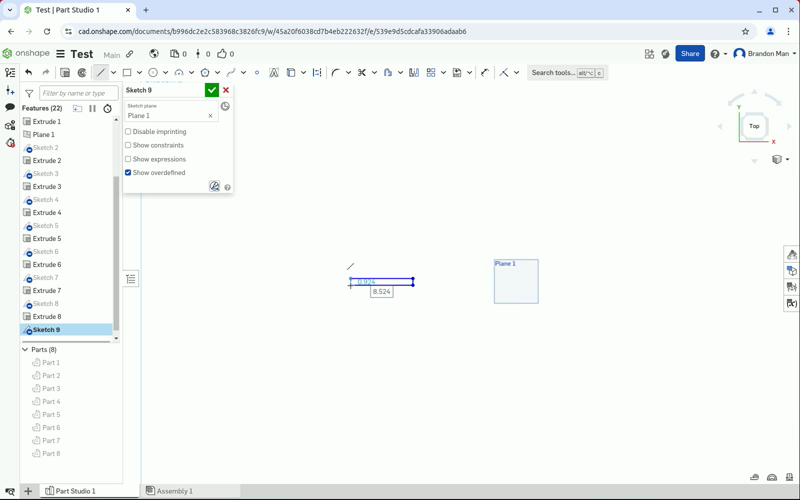
scroll(6)
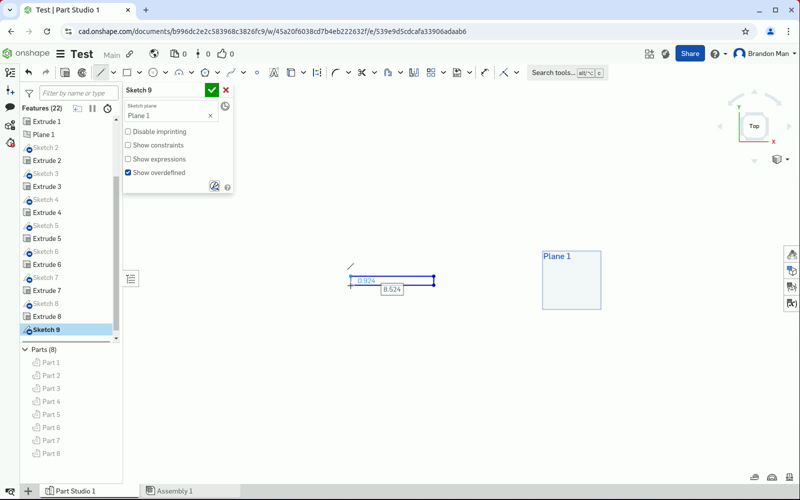
scroll(6)
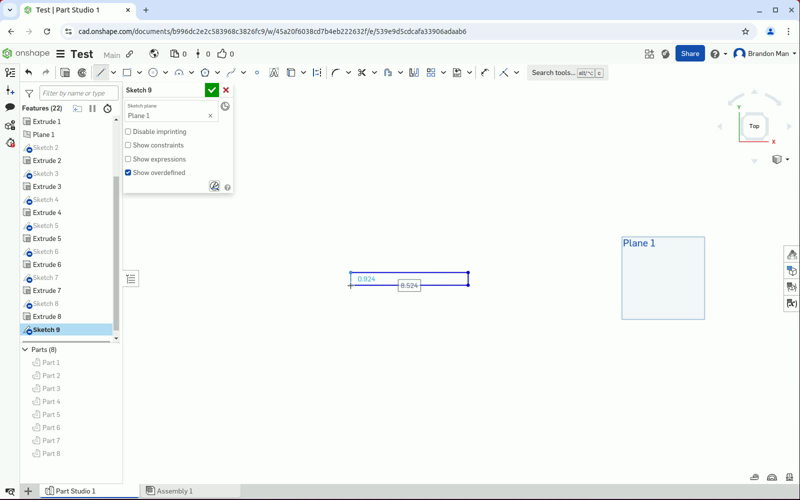
scroll(6)
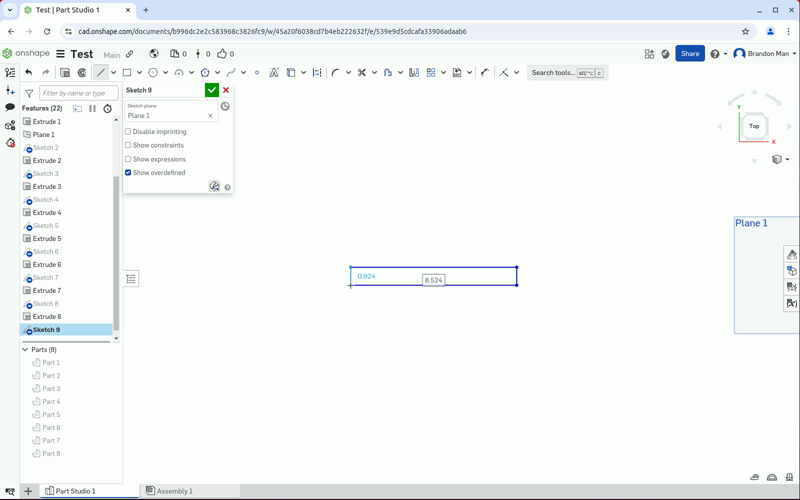
scroll(6)
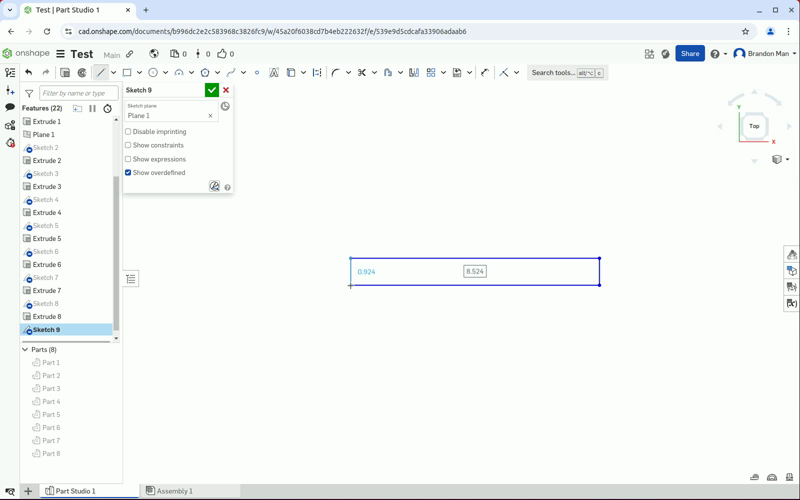
scroll(6)
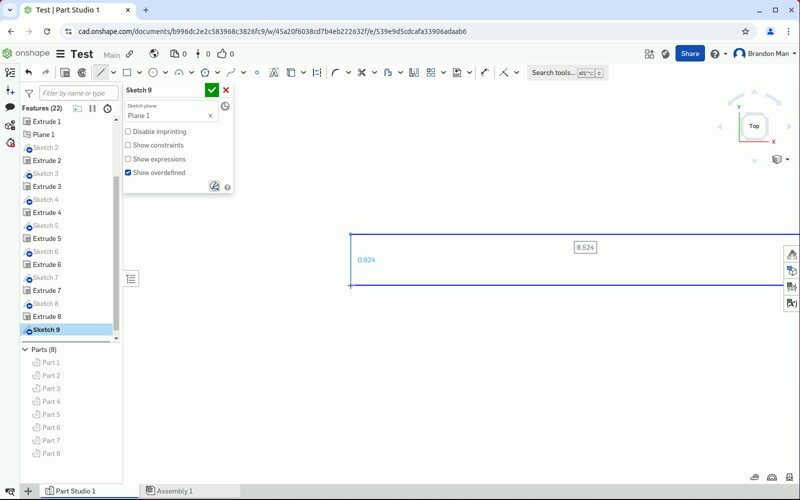
key_up(shift)
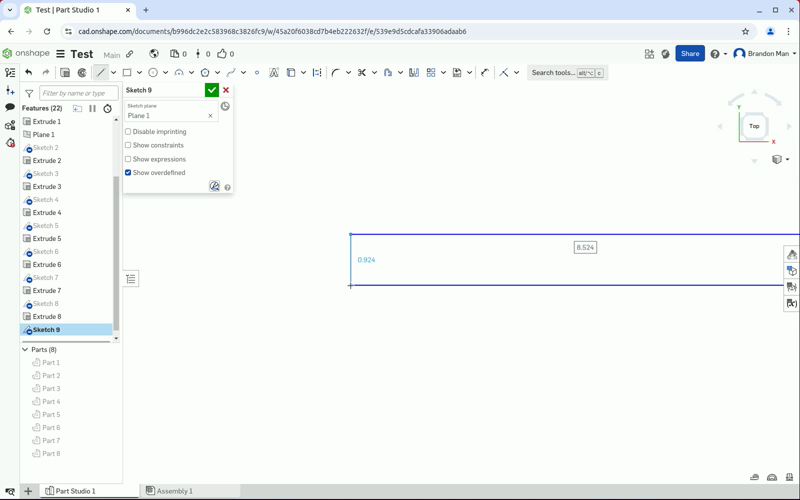
click(350, 285)
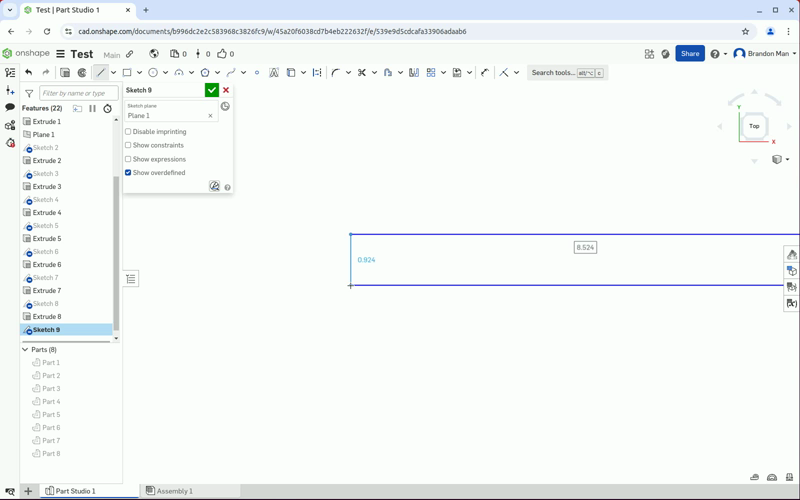
scroll(-6)
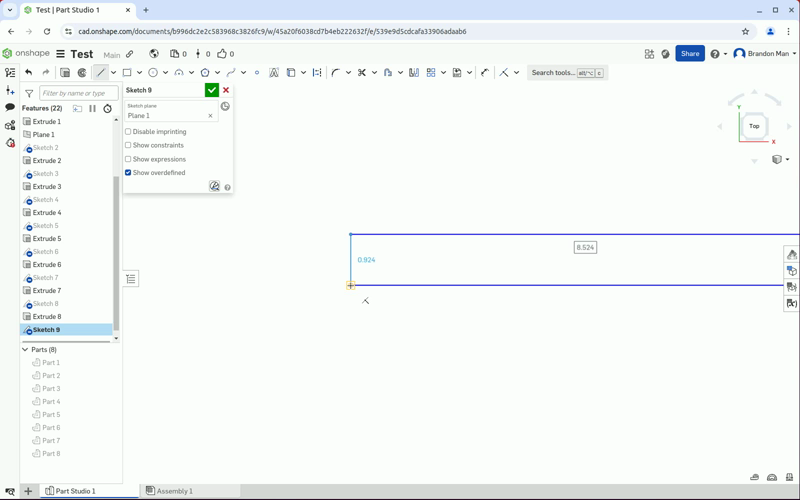
scroll(-6)
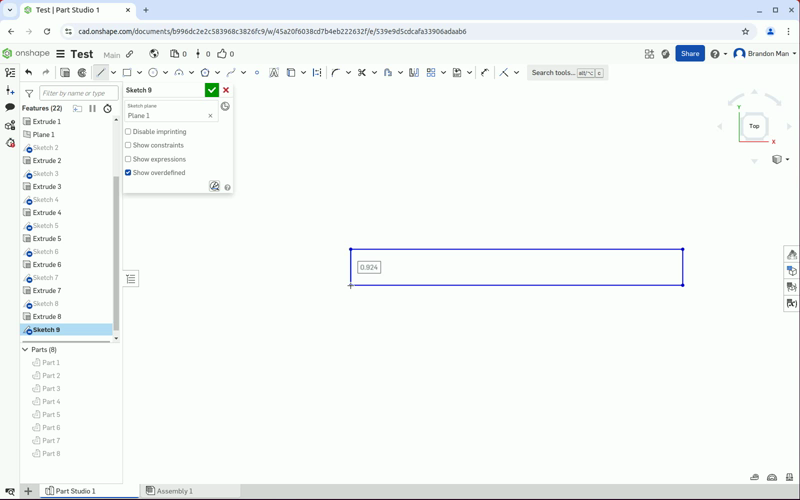
scroll(-6)
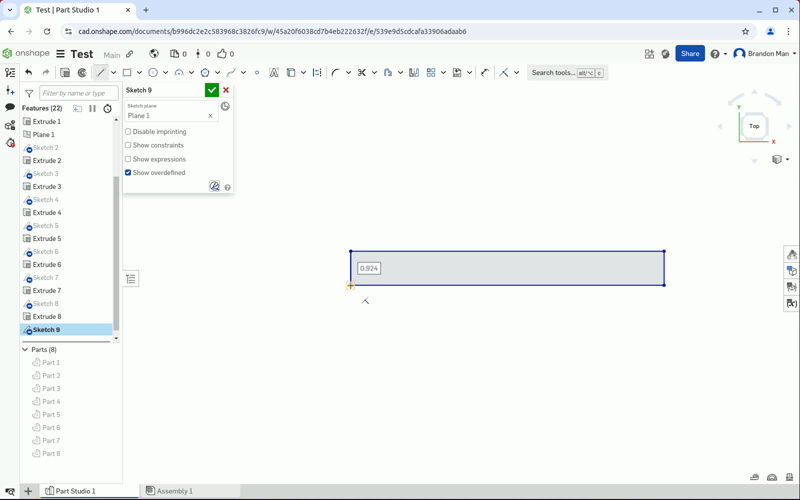
scroll(-6)
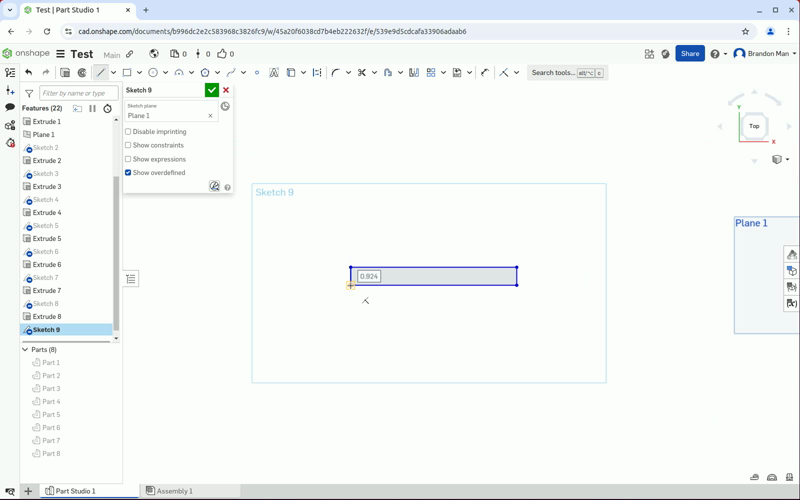
scroll(-6)
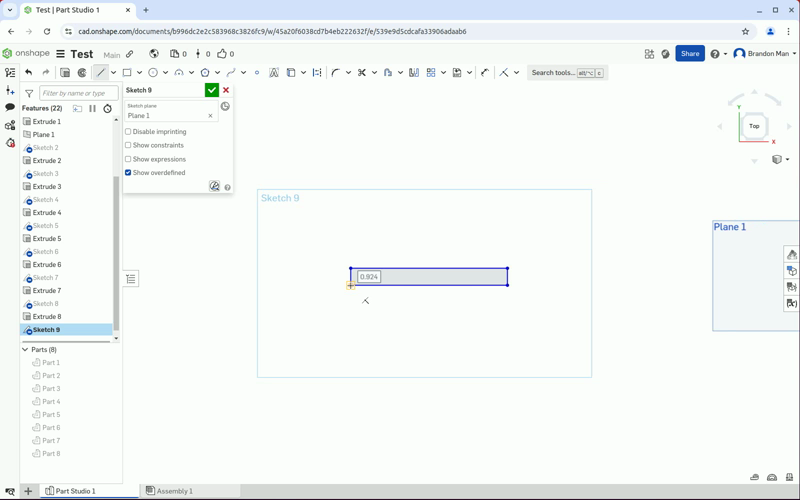
scroll(-6)
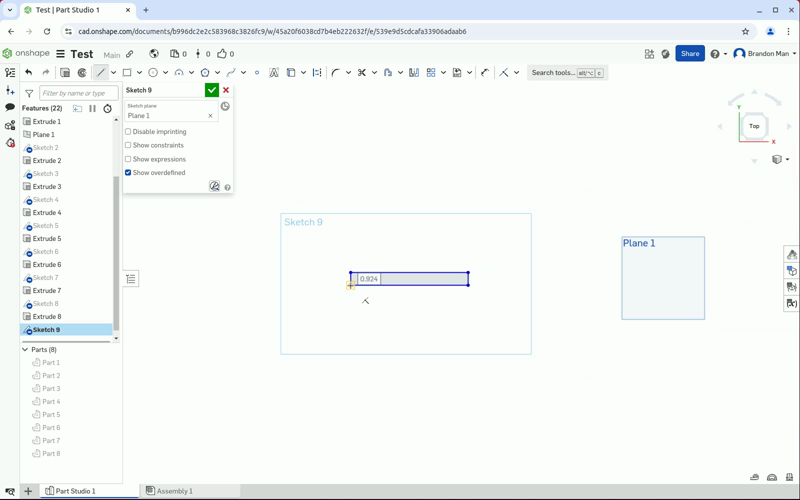
scroll(-6)
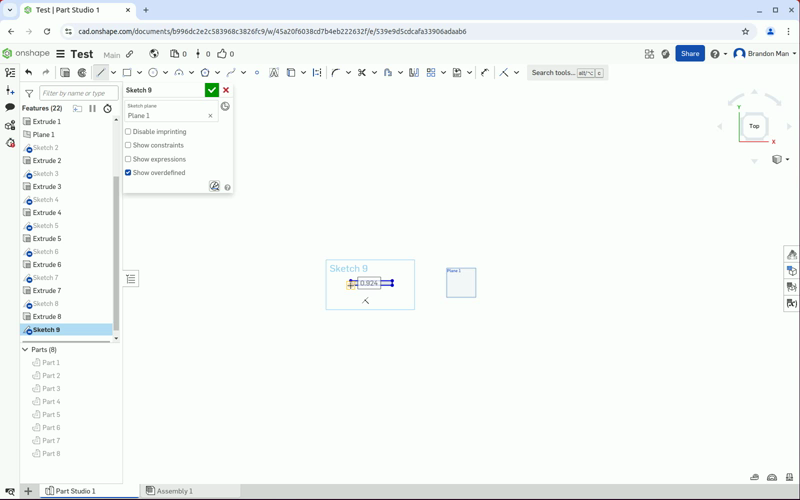
key(esc)
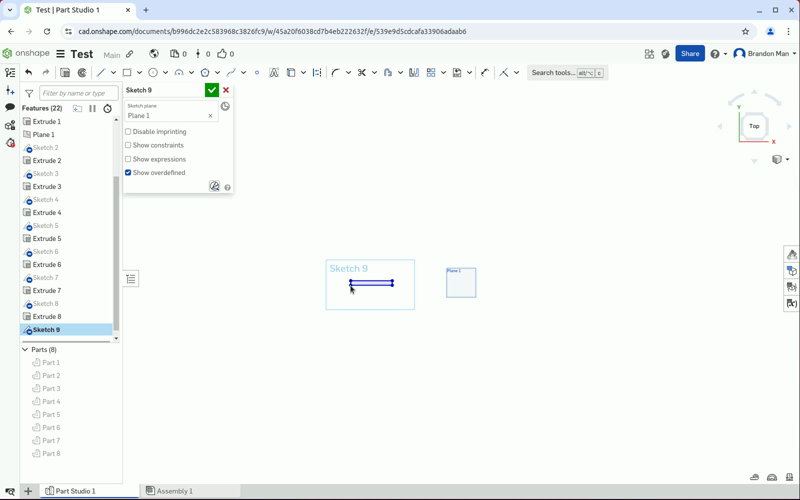
mouse_move(366, 284)
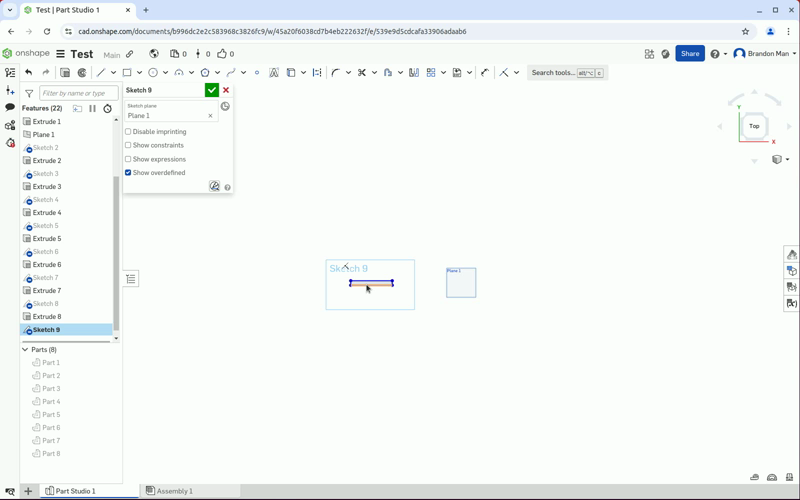
scroll(6)
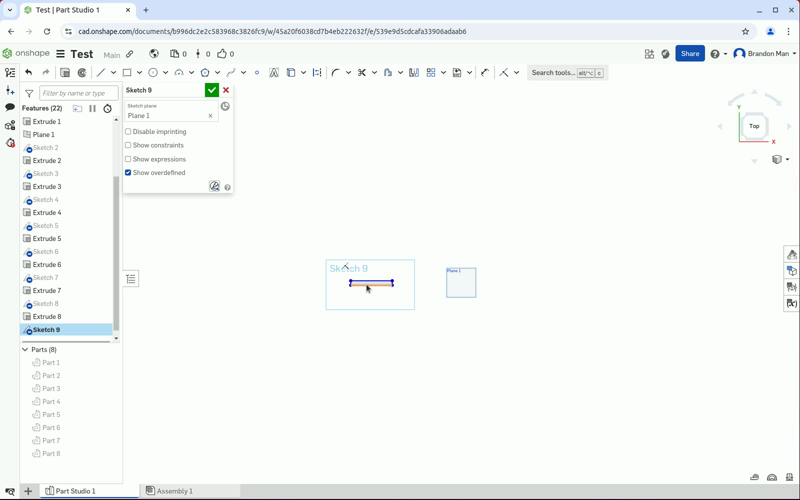
scroll(6)
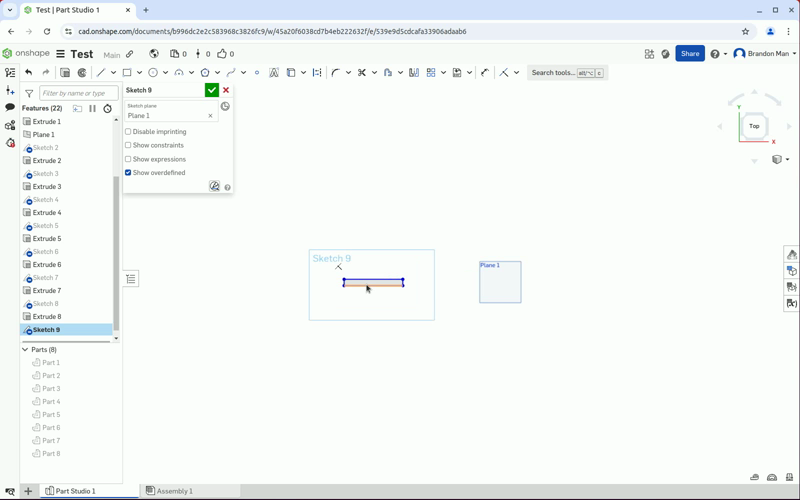
scroll(6)
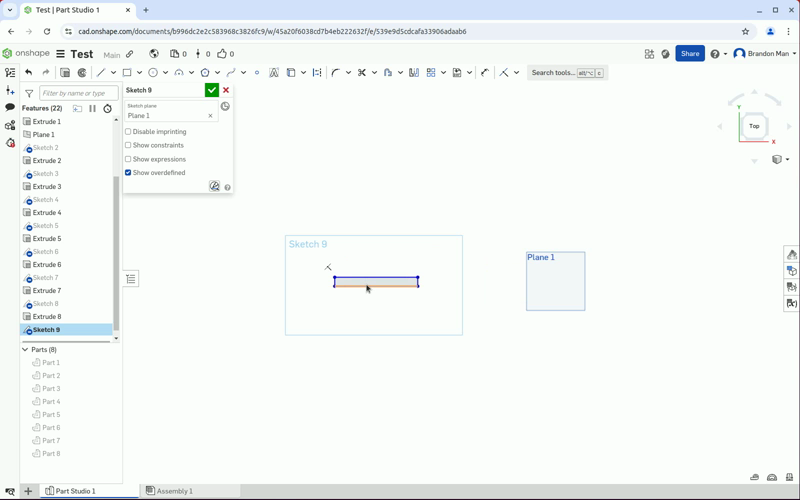
scroll(6)
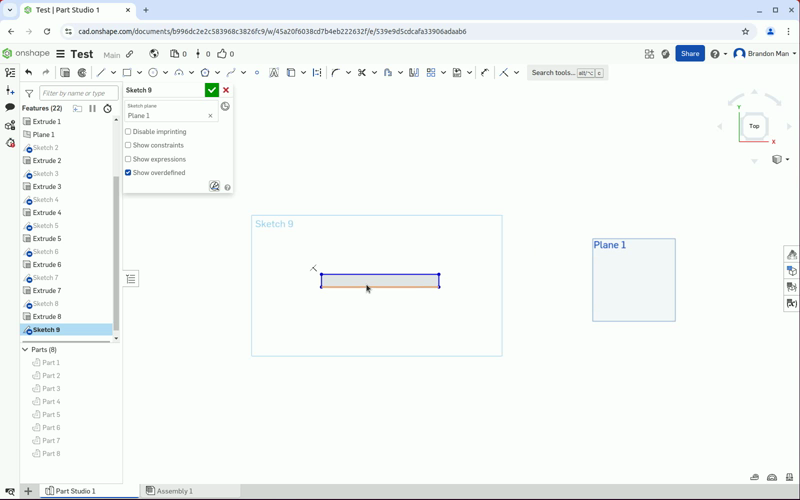
scroll(6)
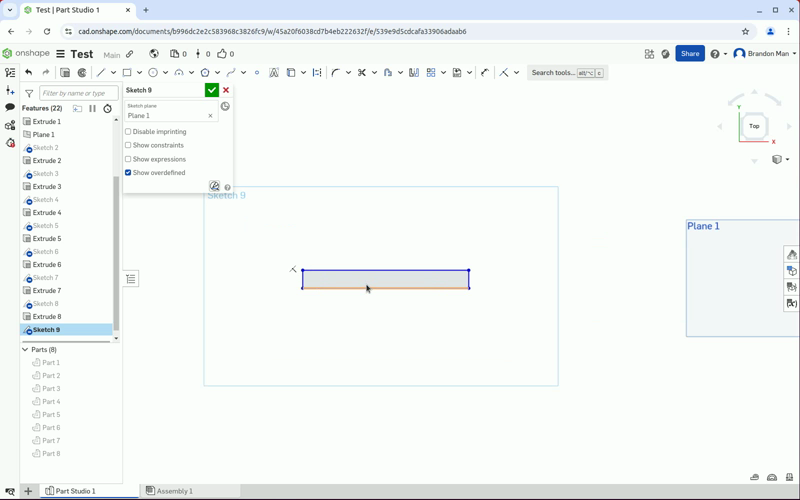
scroll(6)
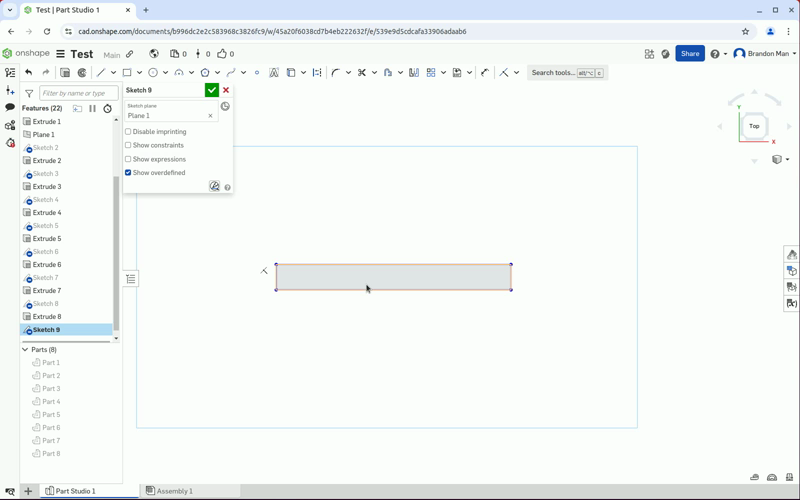
scroll(6)
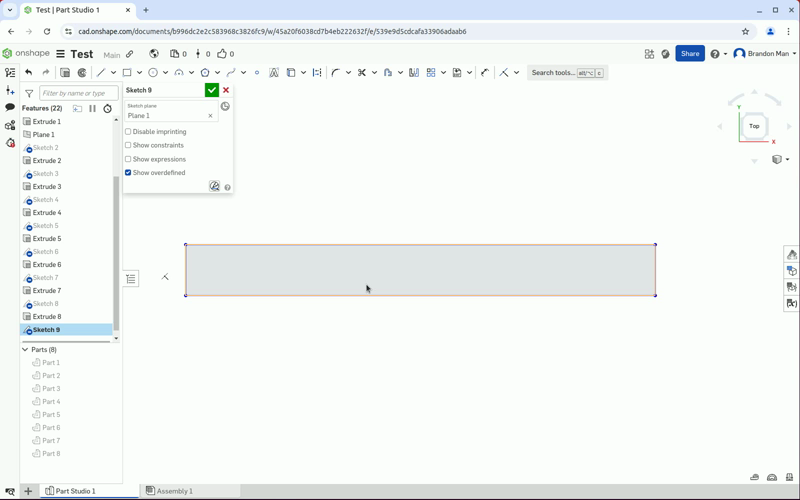
click(366, 284)
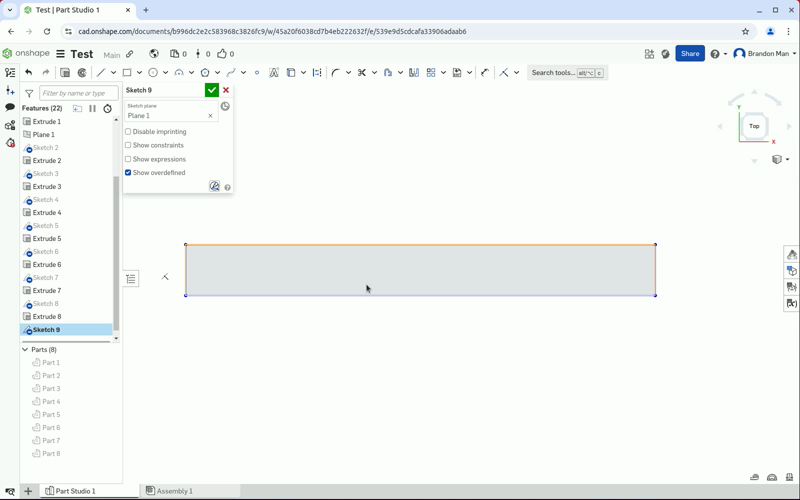
scroll(-6)
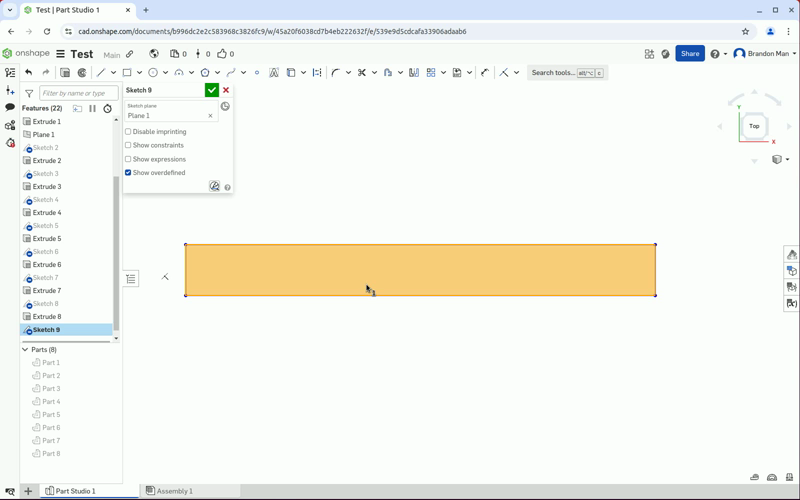
scroll(-6)
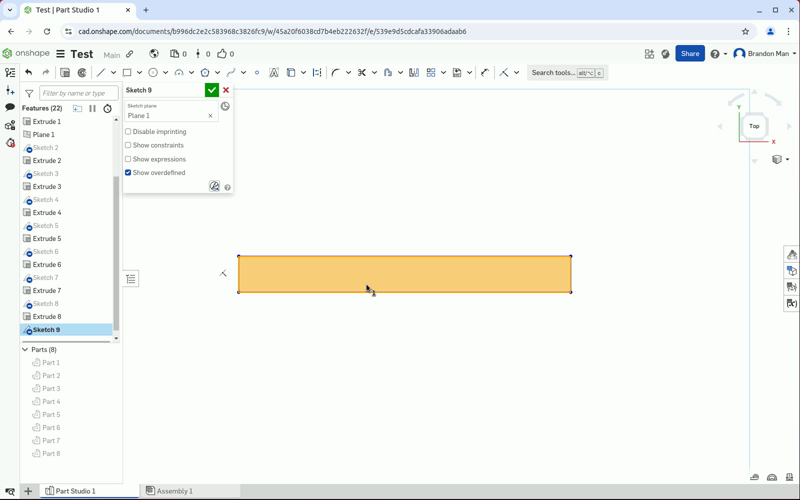
scroll(-6)
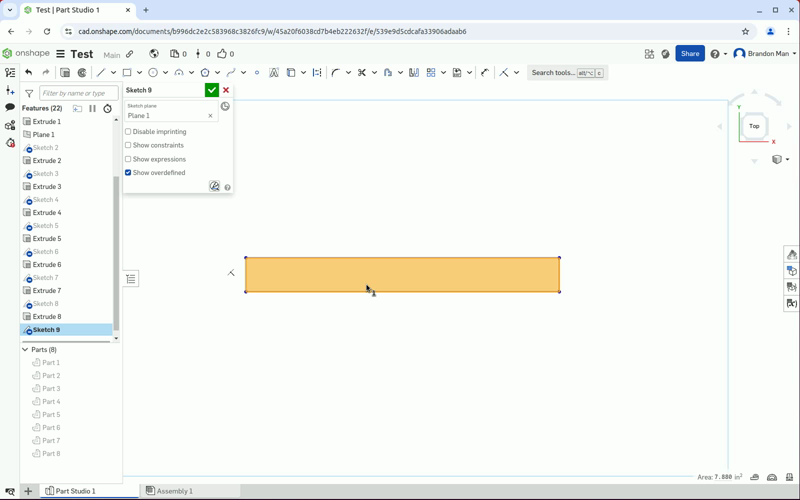
scroll(-6)
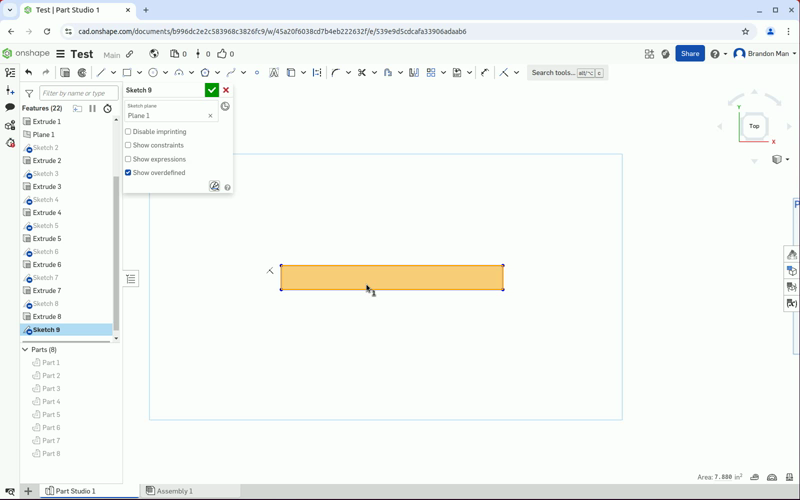
scroll(-6)
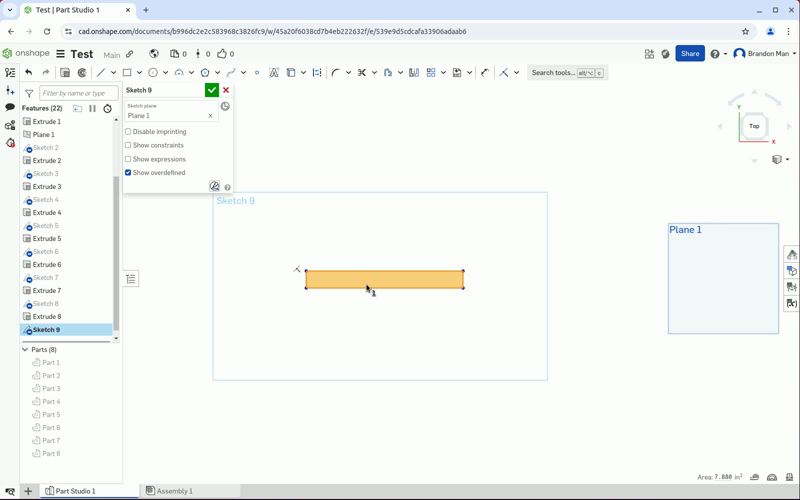
scroll(-6)
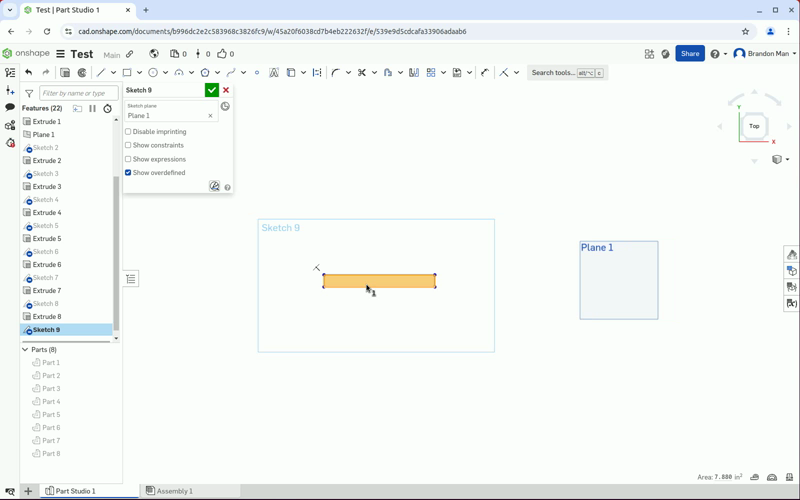
scroll(-6)
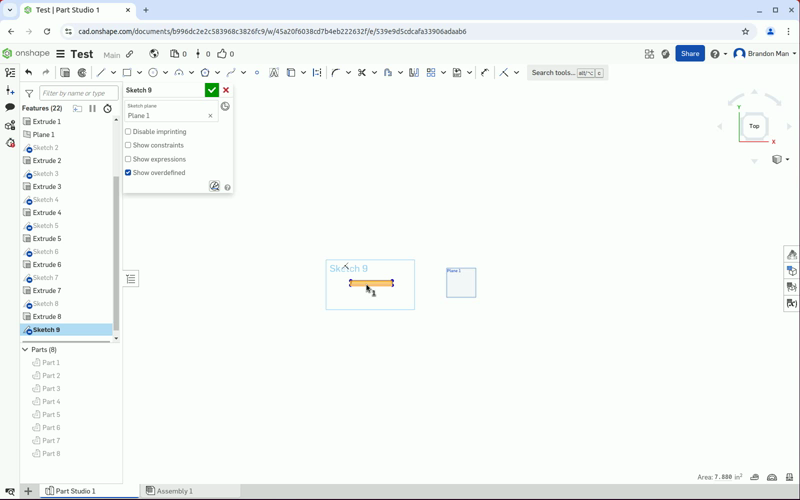
mouse_move(73, 352)
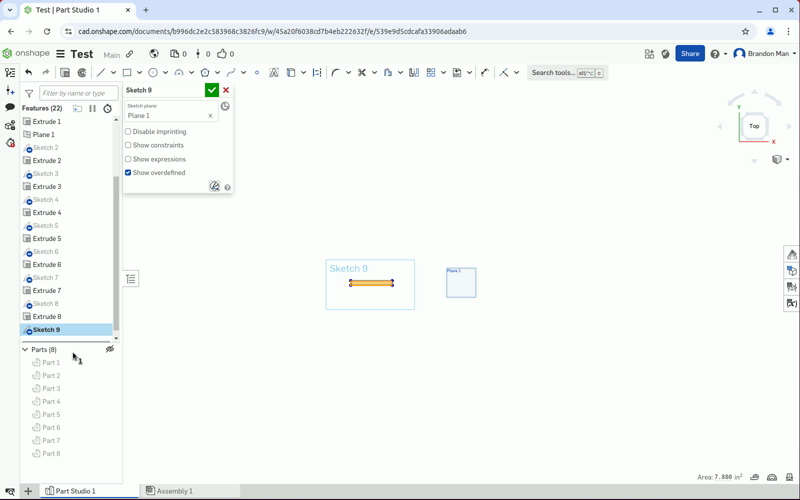
key(shift+y)
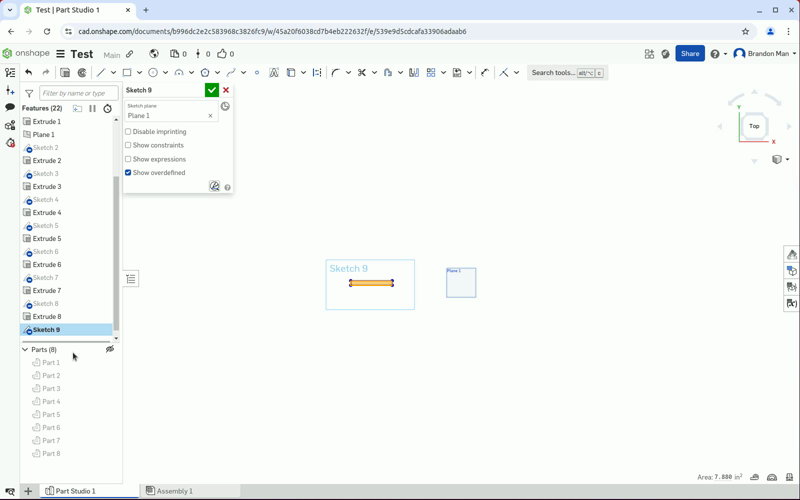
key(shift+e)
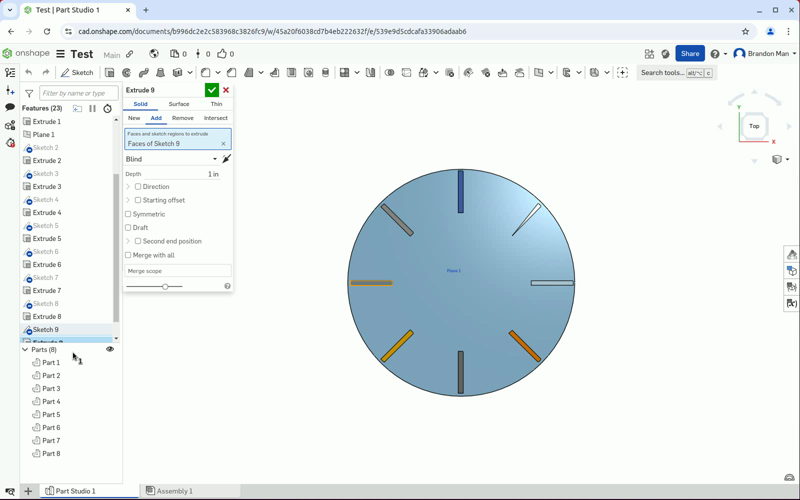
mouse_move(143, 106)
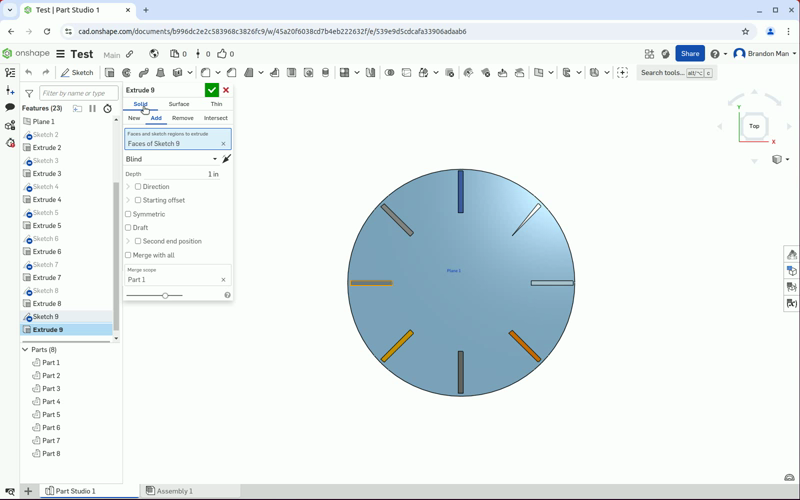
click(143, 106)
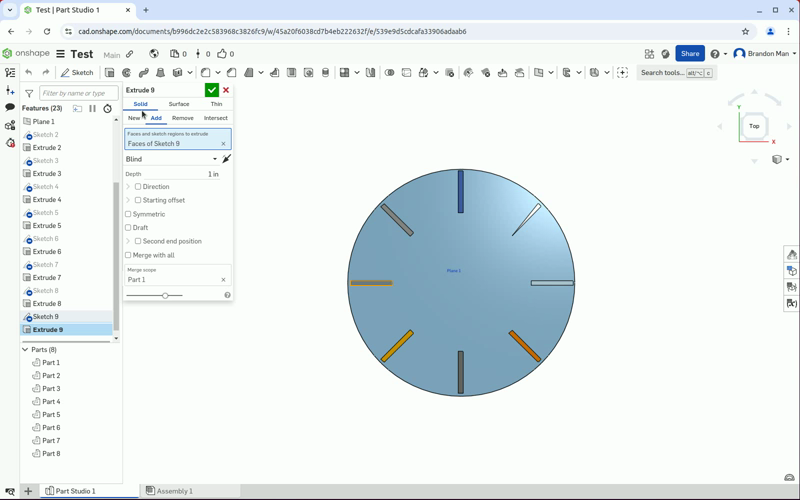
mouse_move(137, 120)
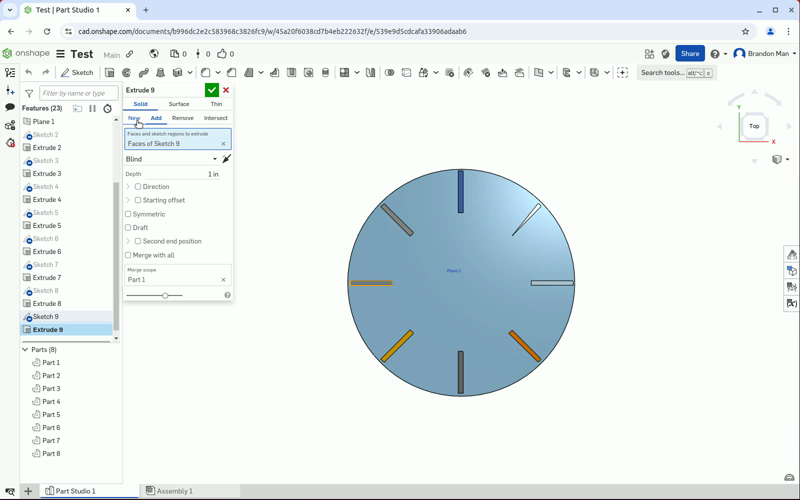
click(137, 120)
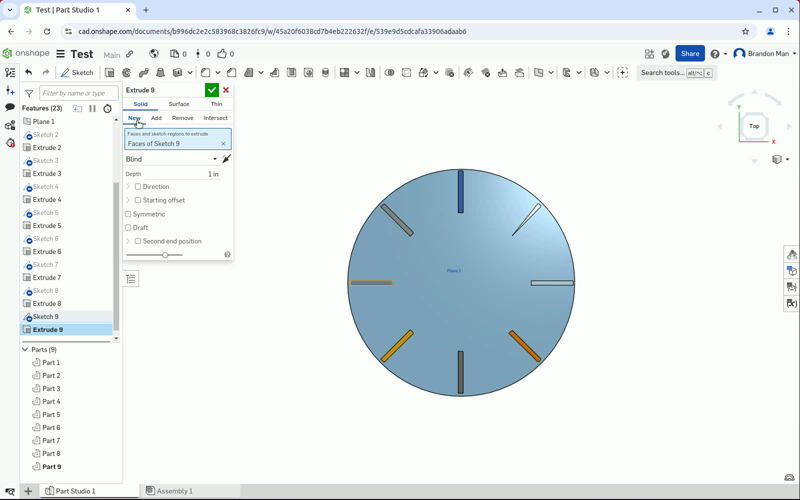
key(tab, 4)
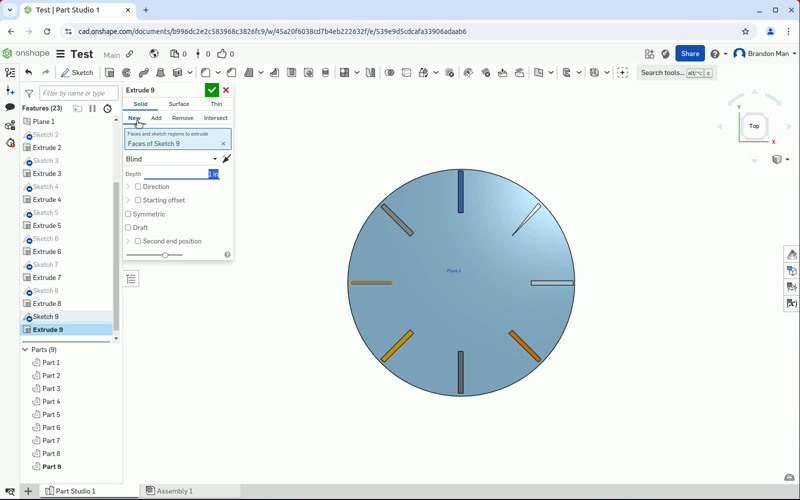
text(0.963)
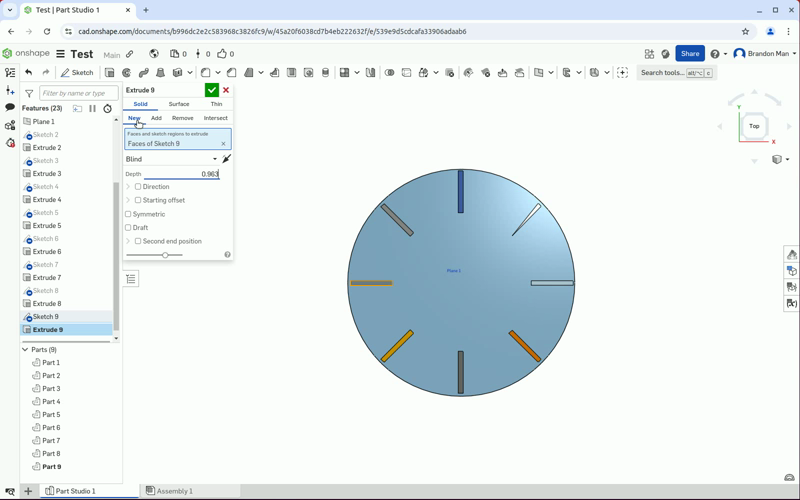
key(enter)
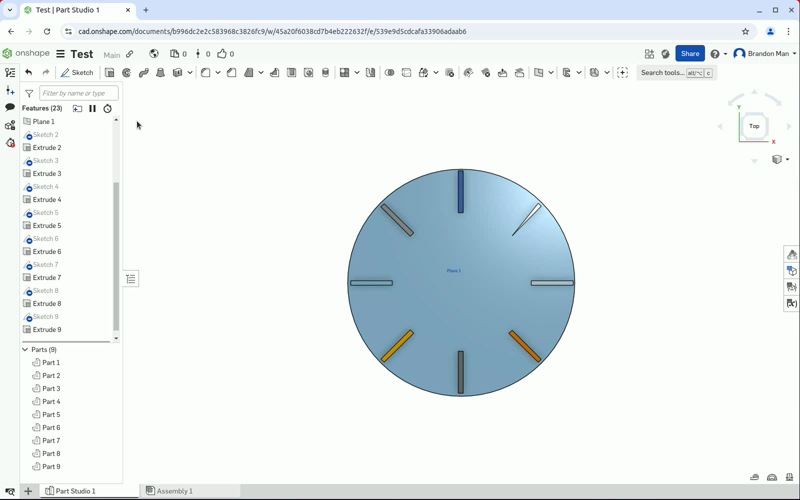
key(shift+h)
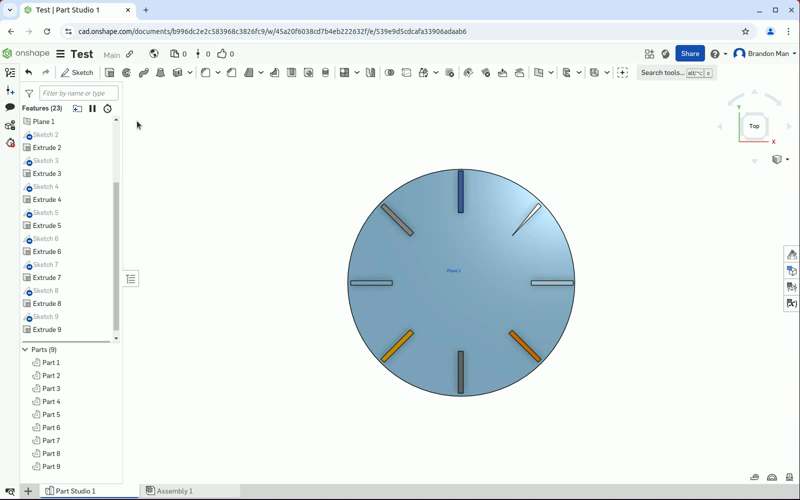
key(shift+h)
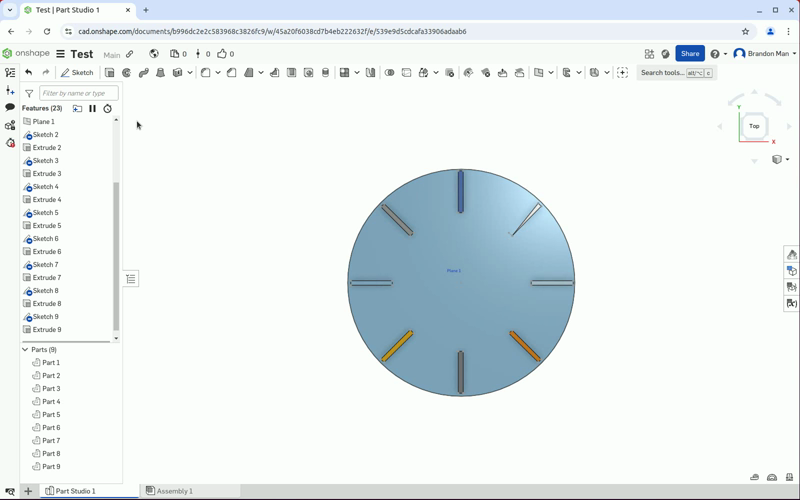
key(shift+7)
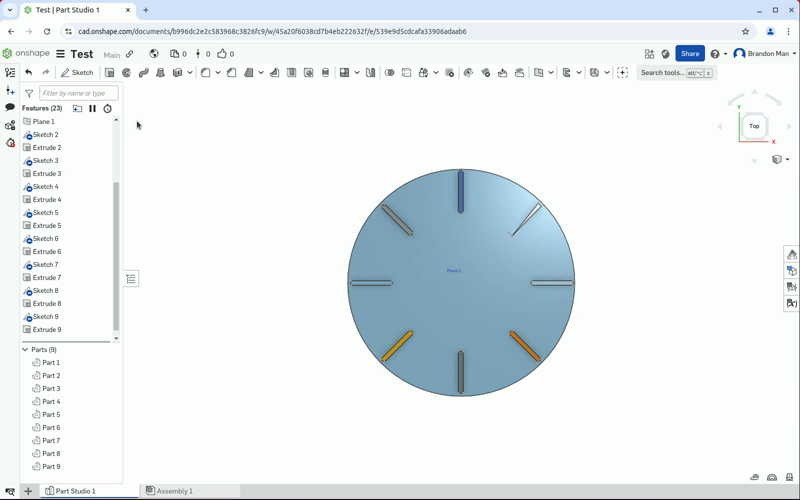
key(up, 3)
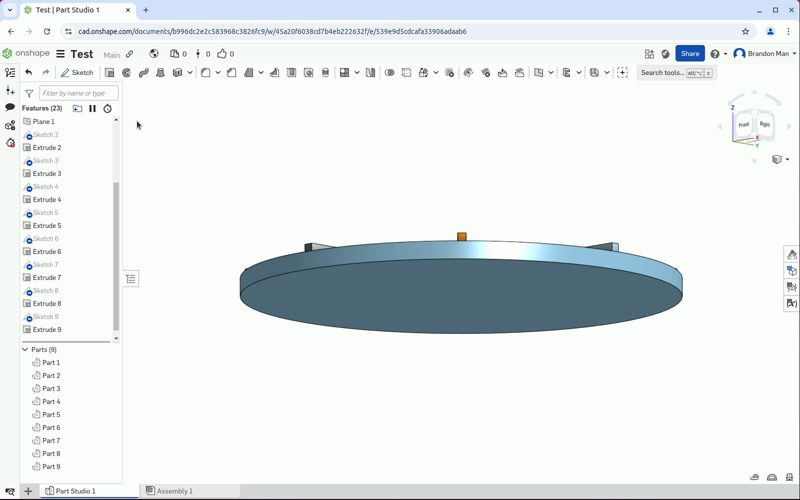
key(left, 3)
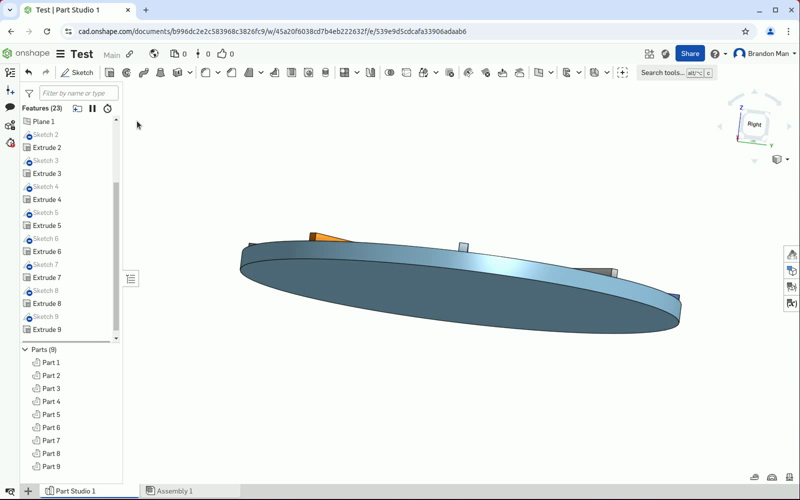
key(right, 3)
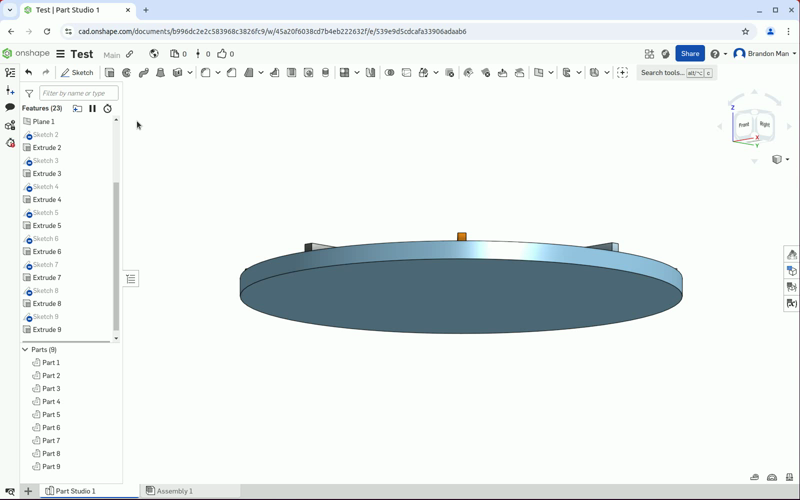
key(down, 3)
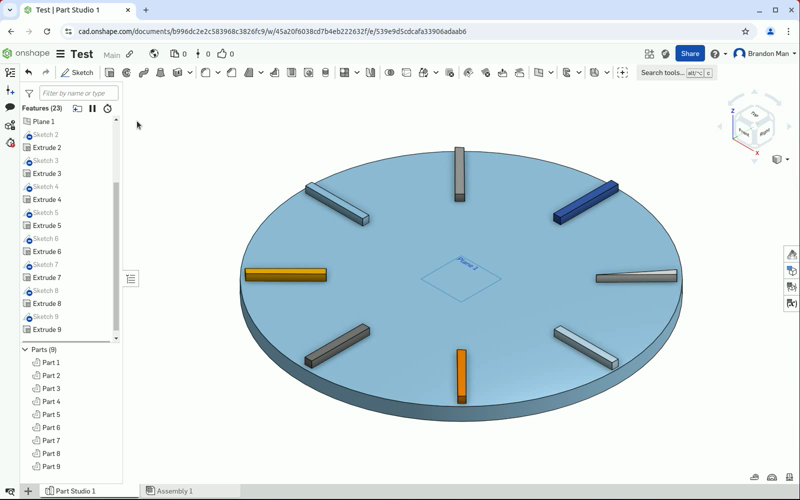
mouse_move(69, 98)
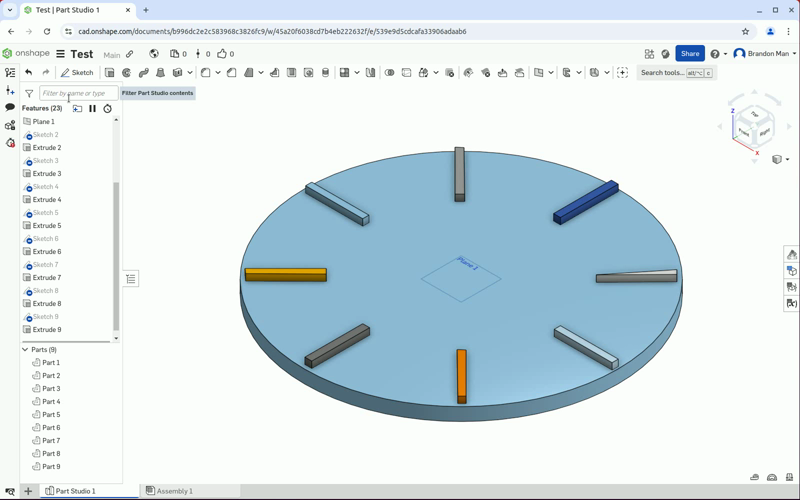
click(69, 98)